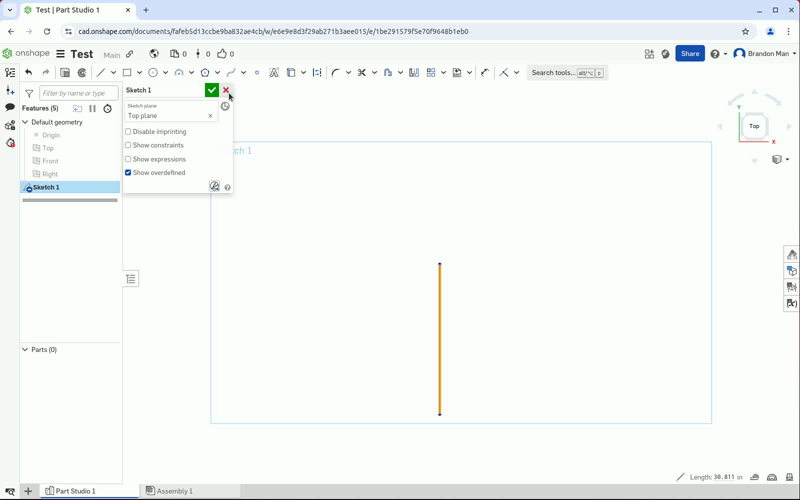
key(shift+h)
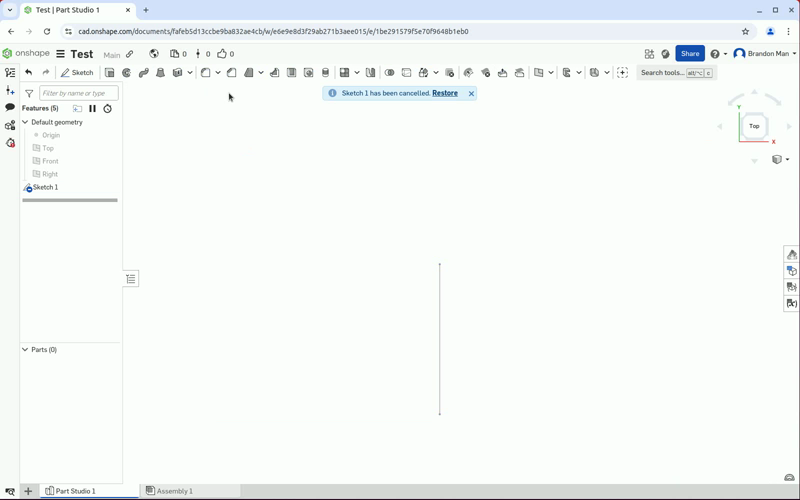
key(shift+s)
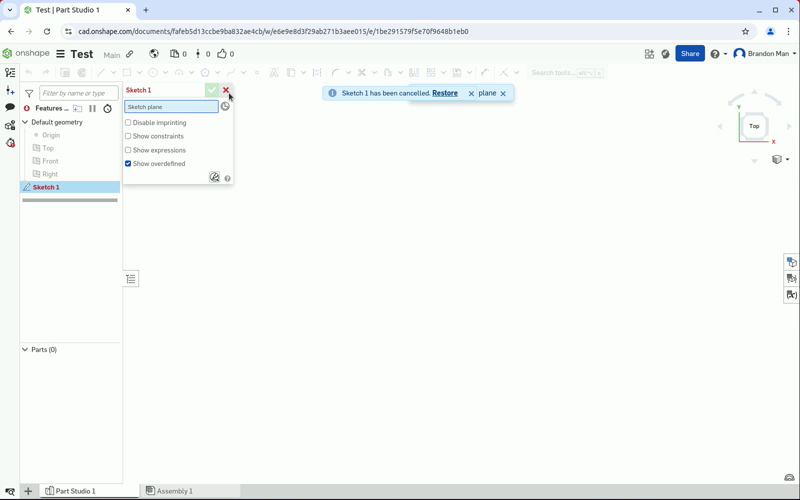
mouse_move(73, 150)
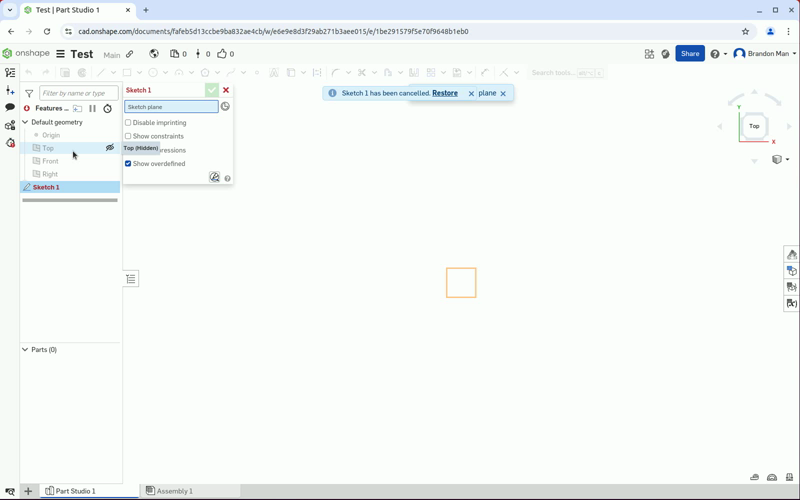
click(73, 150)
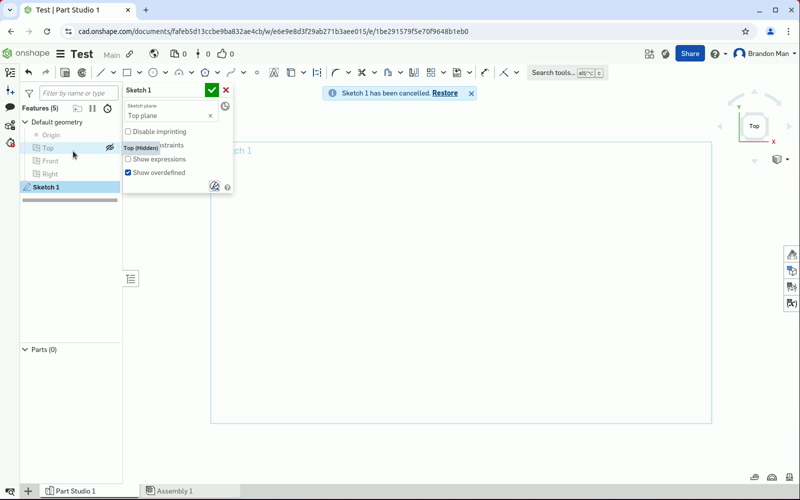
mouse_move(73, 352)
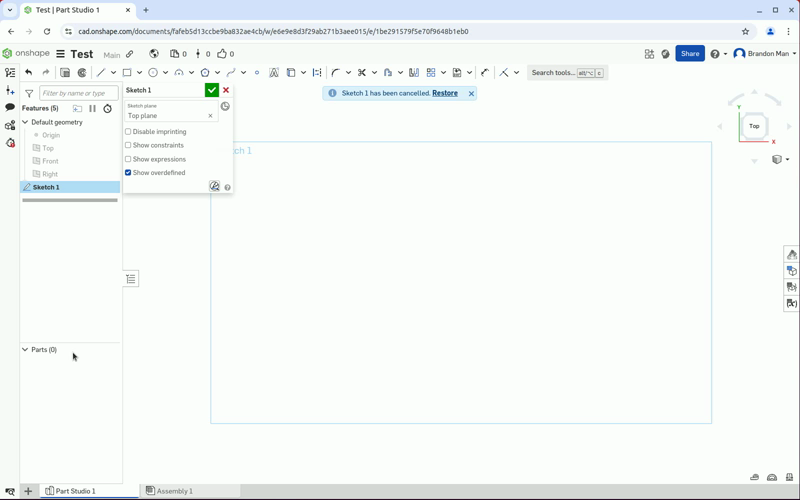
key(y)
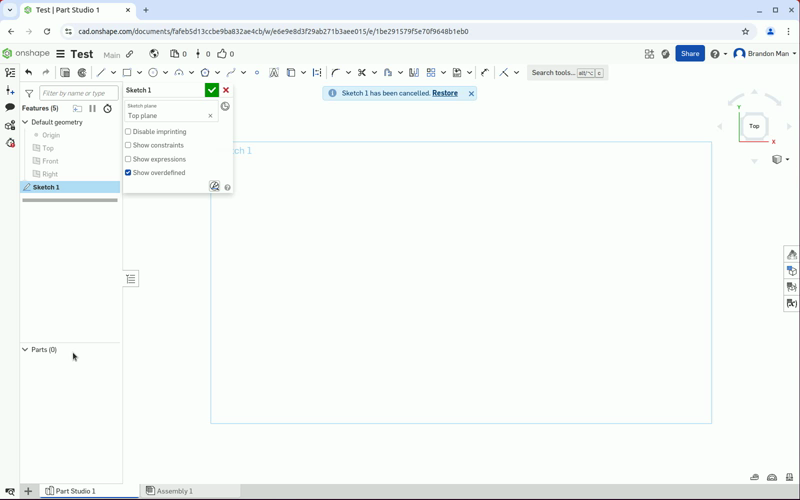
key(a)
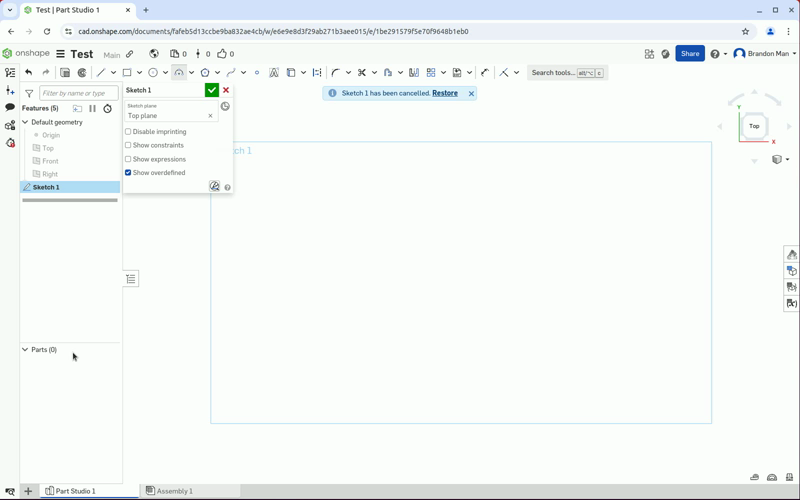
key_down(shift)
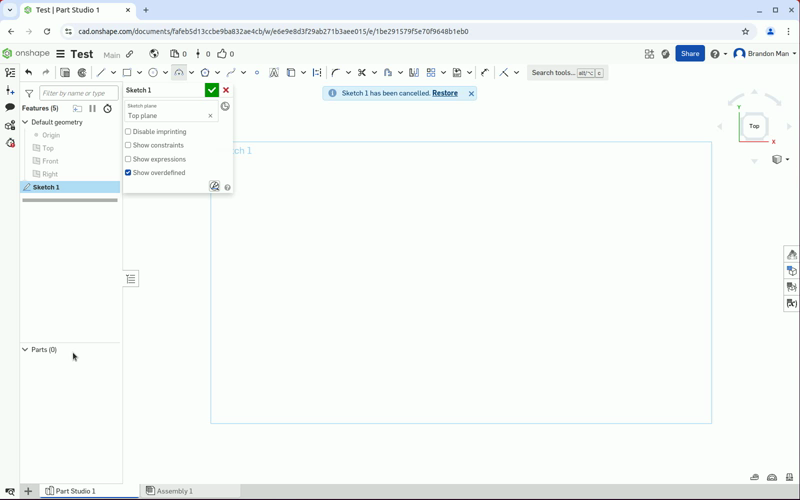
mouse_move(348, 174)
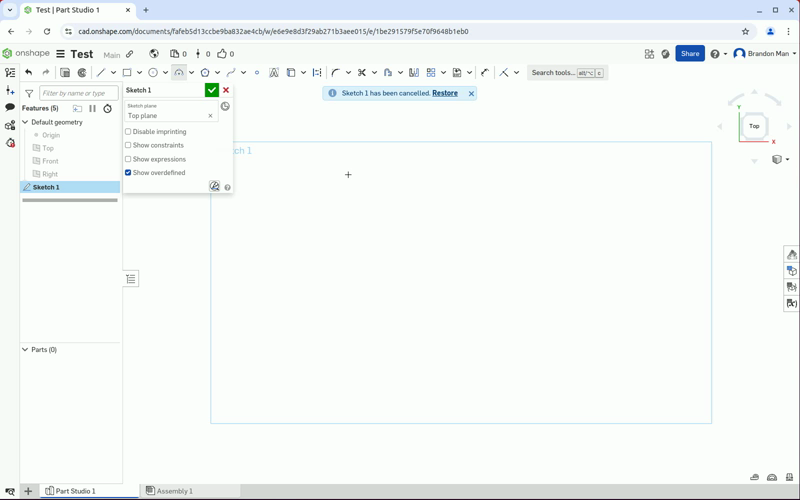
click(348, 174)
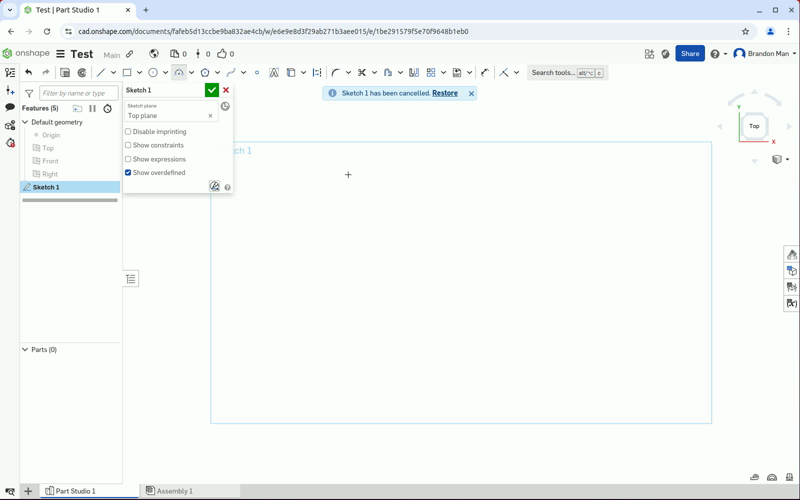
key_up(shift)
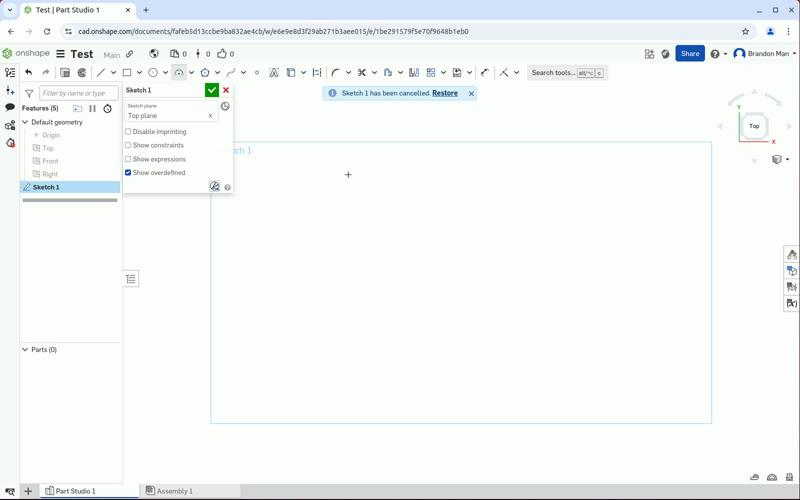
key_down(shift)
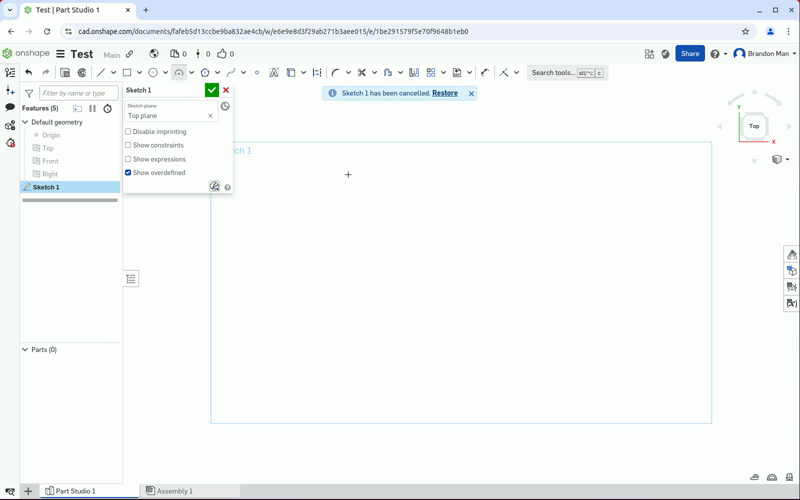
mouse_move(352, 169)
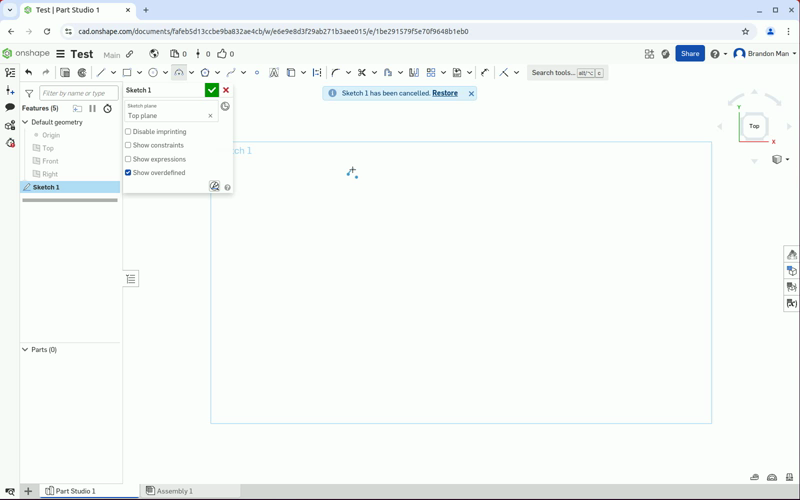
scroll(6)
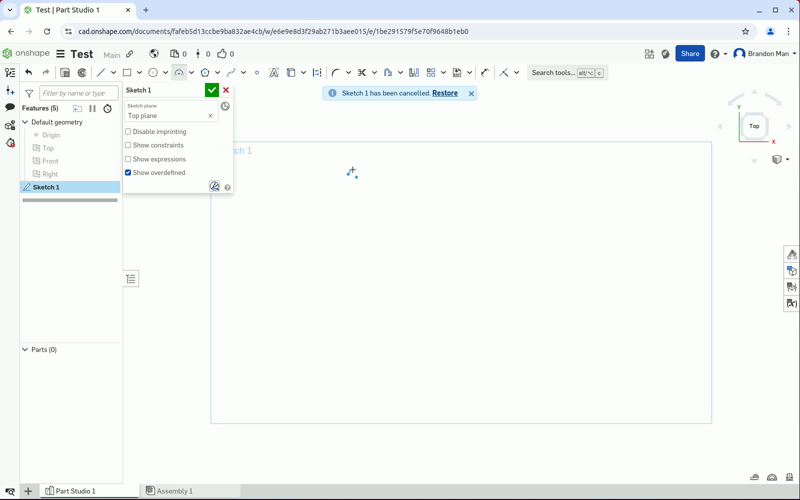
scroll(6)
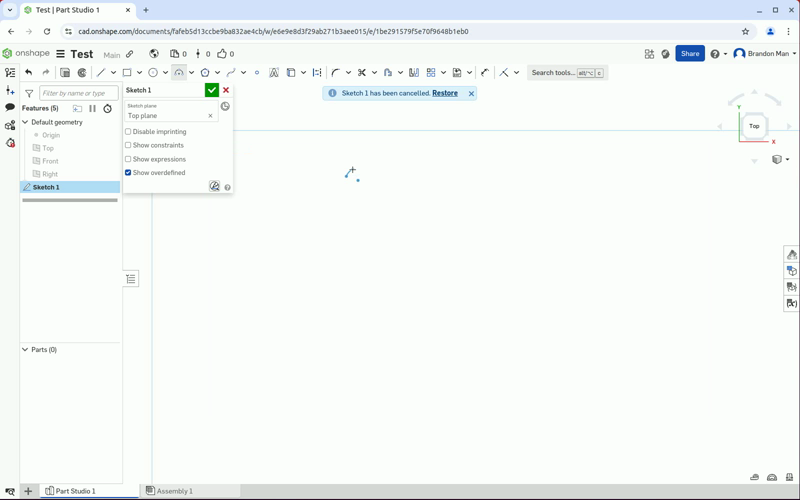
scroll(6)
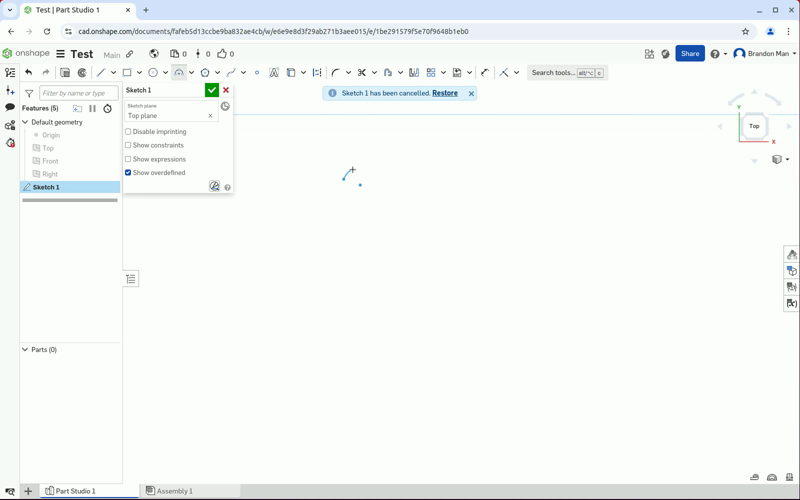
scroll(6)
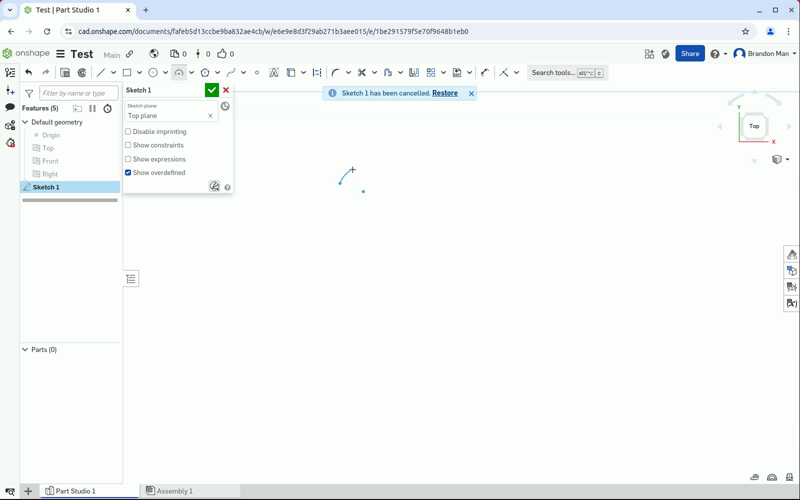
scroll(6)
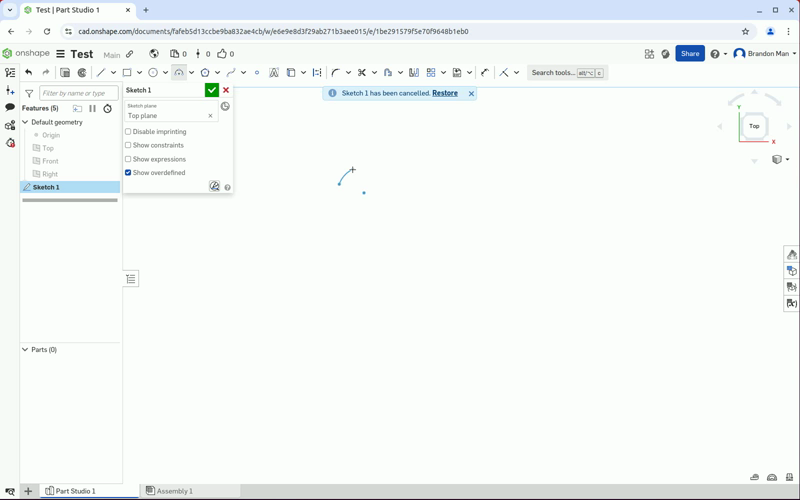
scroll(6)
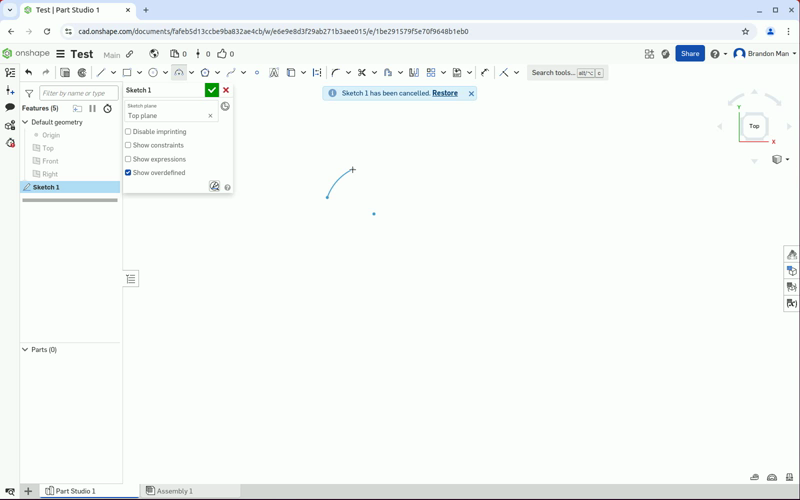
scroll(6)
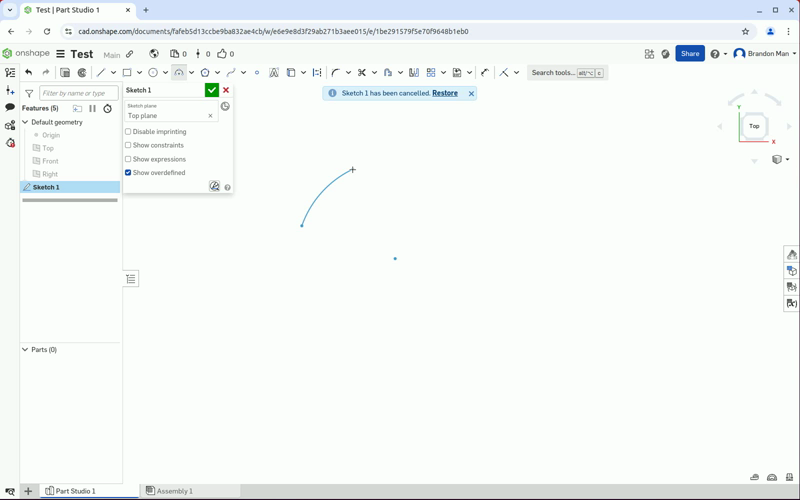
click(352, 169)
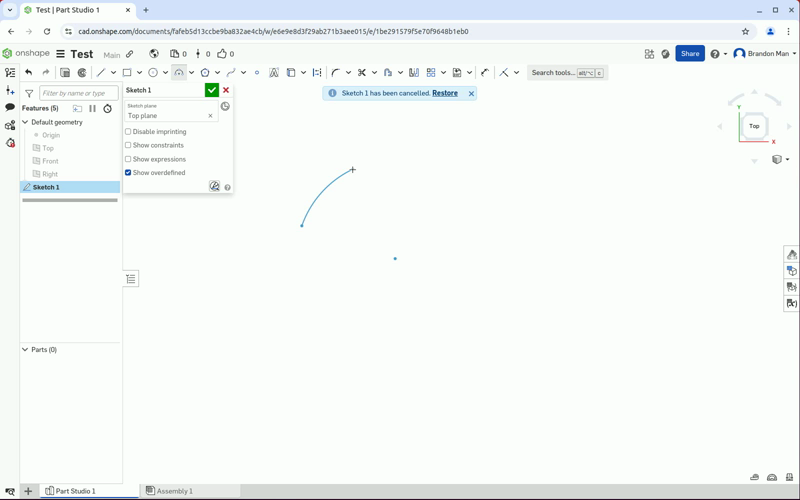
scroll(-6)
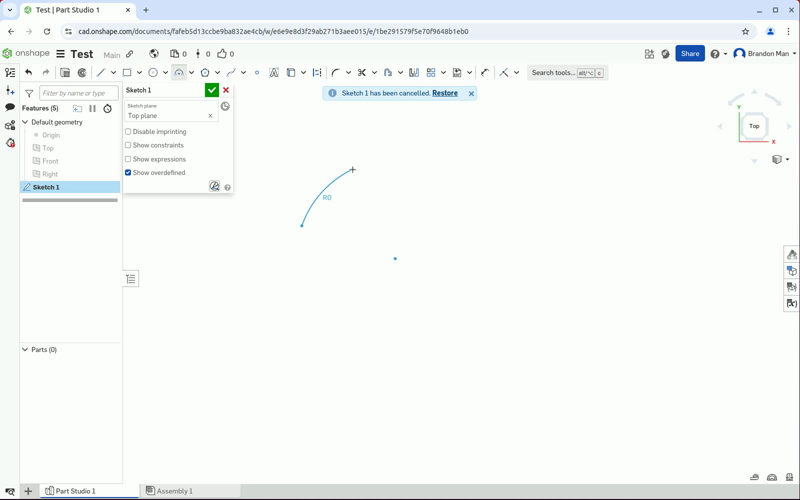
scroll(-6)
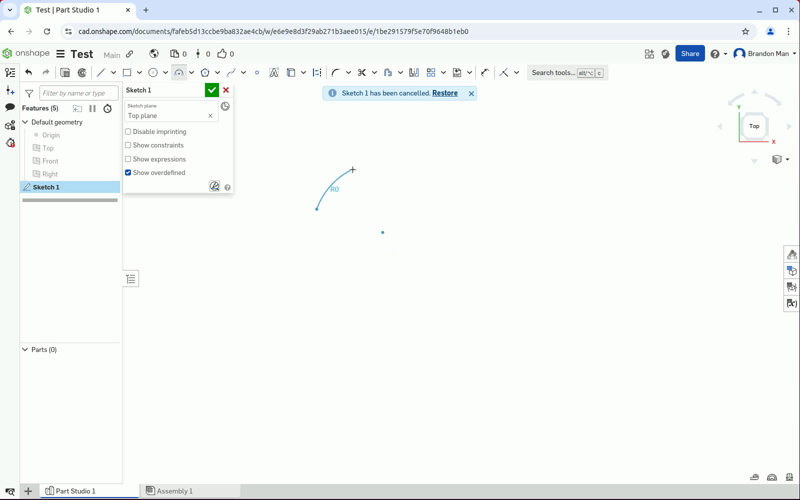
scroll(-6)
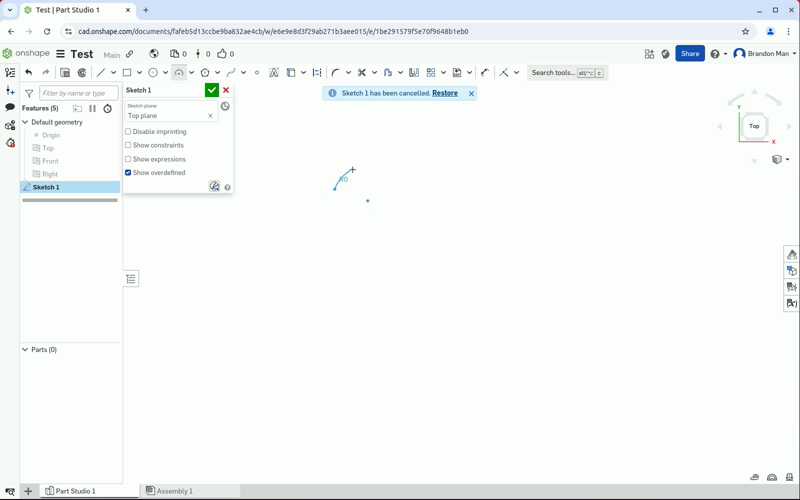
scroll(-6)
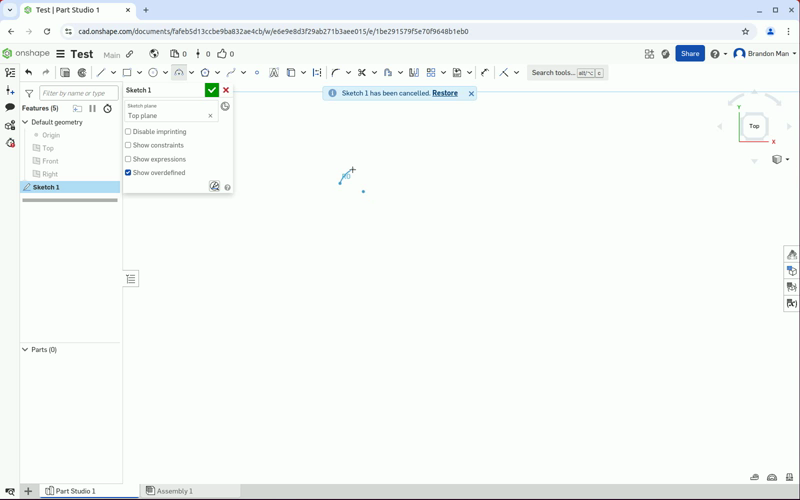
scroll(-6)
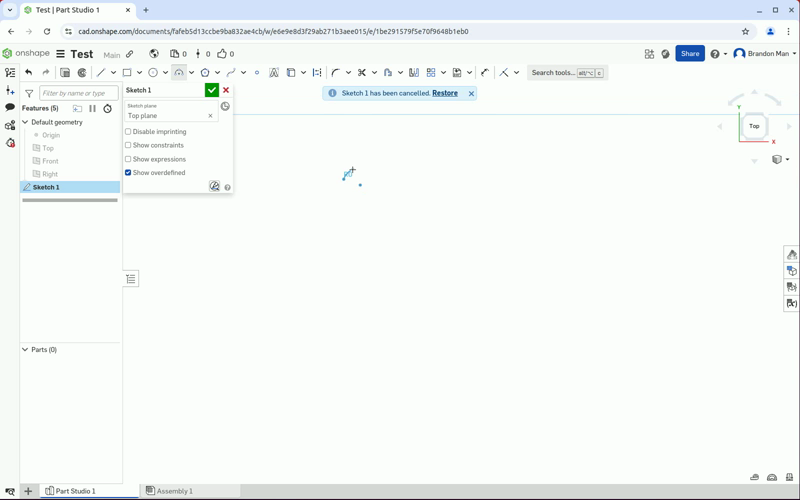
scroll(-6)
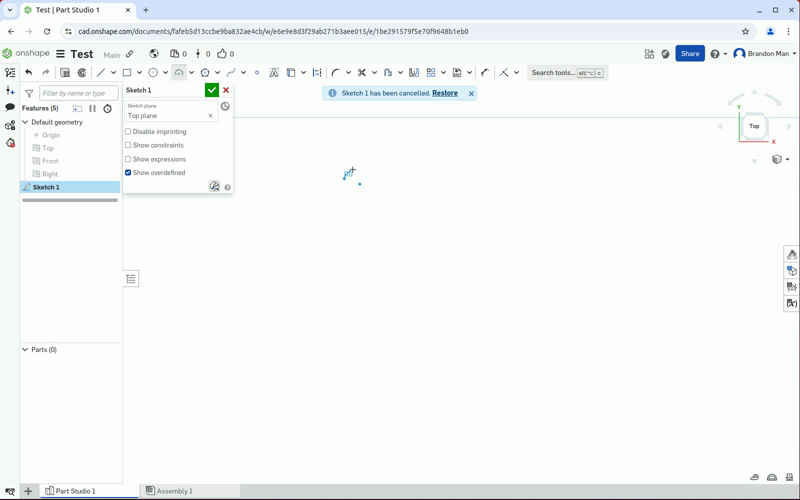
scroll(-6)
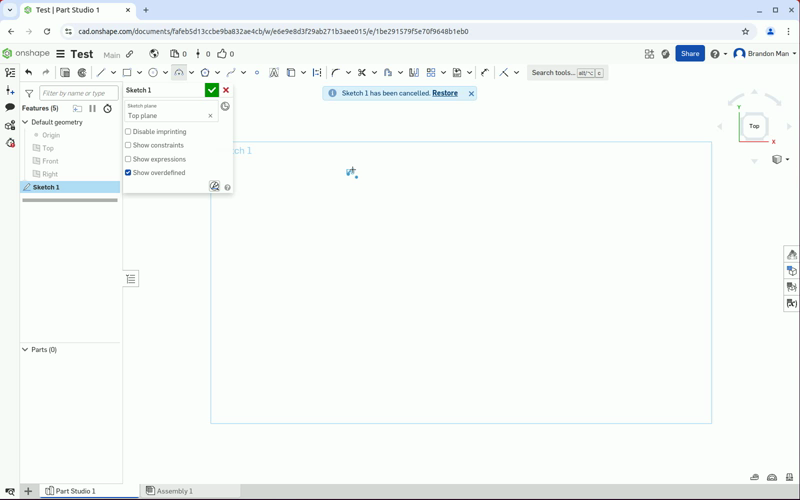
mouse_move(349, 170)
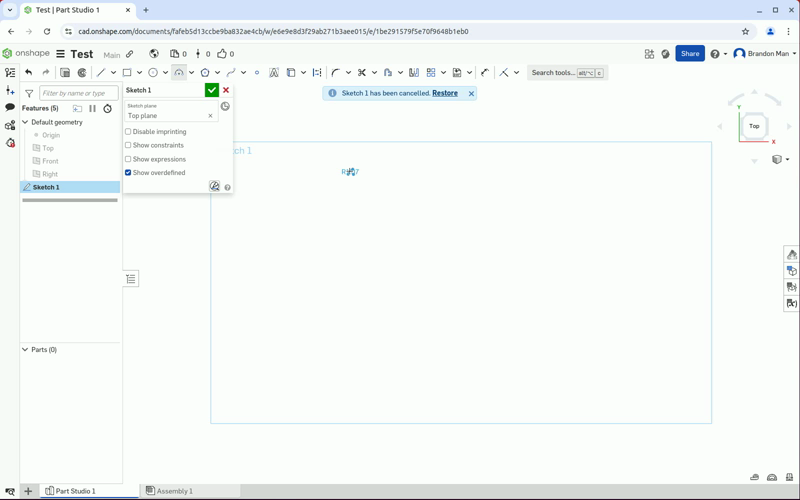
scroll(6)
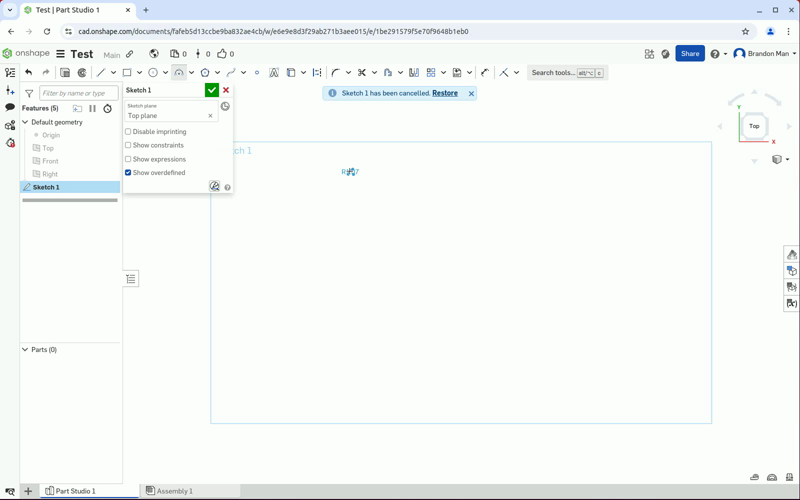
scroll(6)
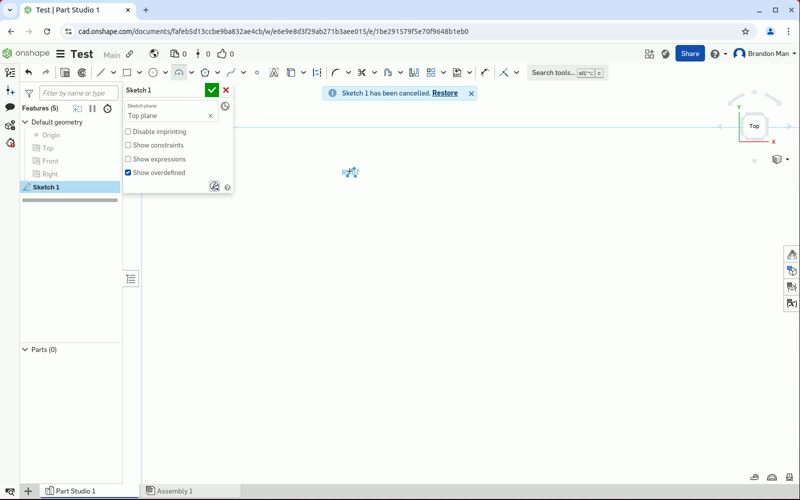
scroll(6)
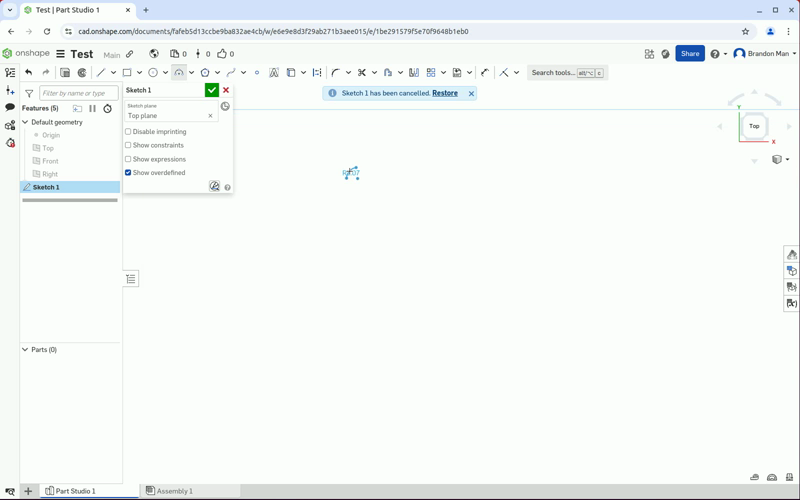
scroll(6)
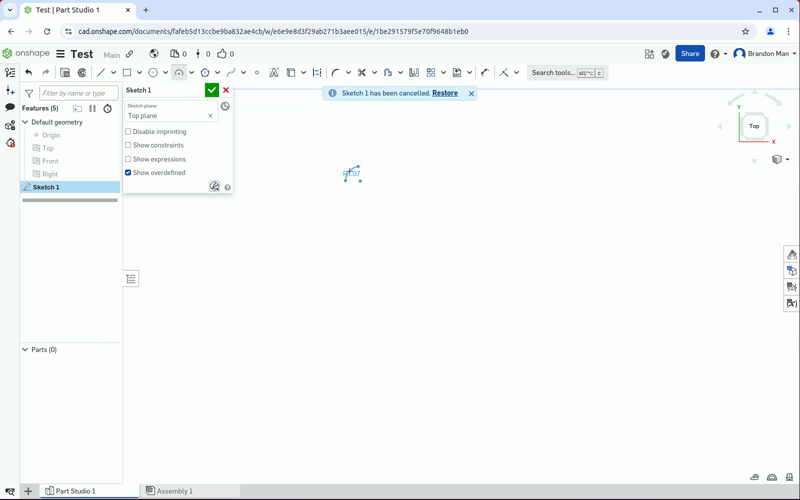
scroll(6)
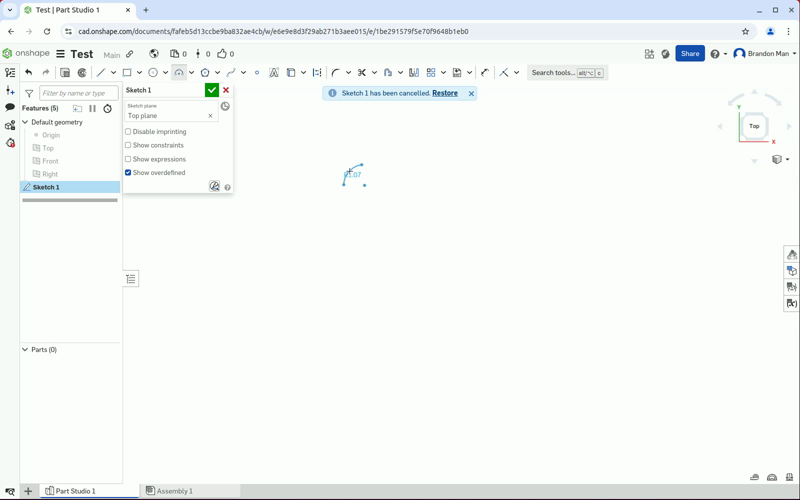
scroll(6)
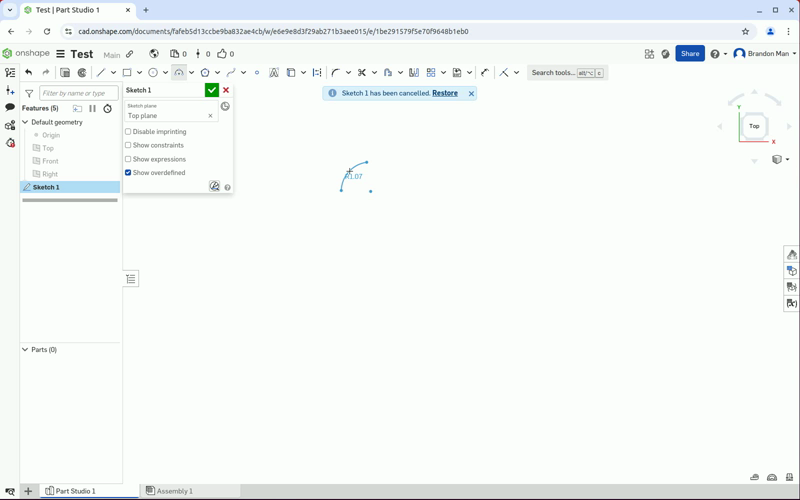
scroll(6)
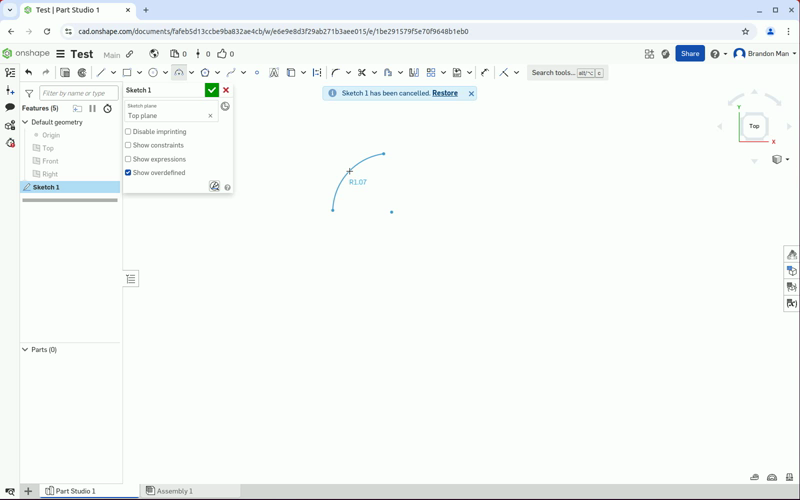
click(349, 170)
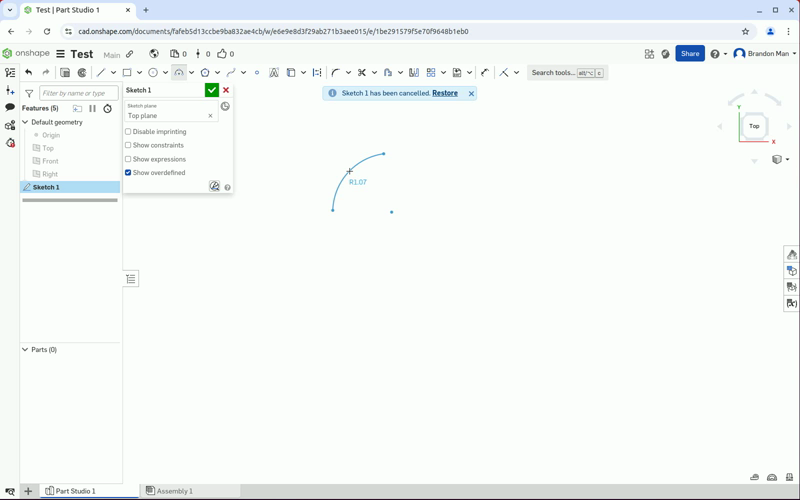
scroll(-6)
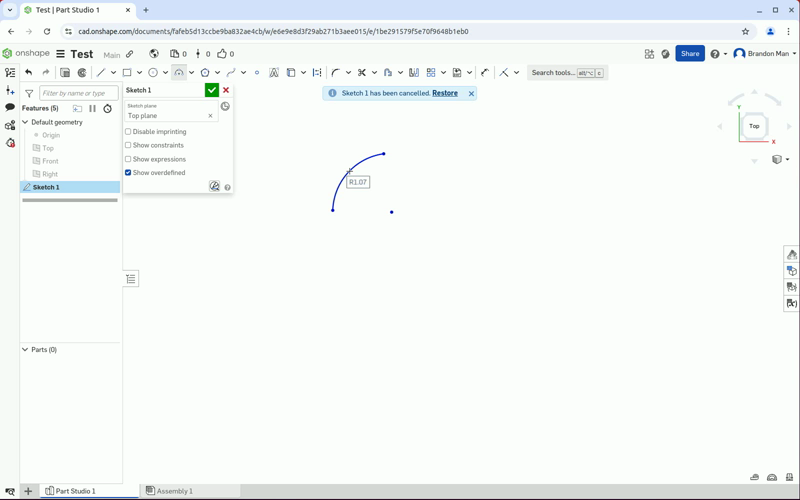
scroll(-6)
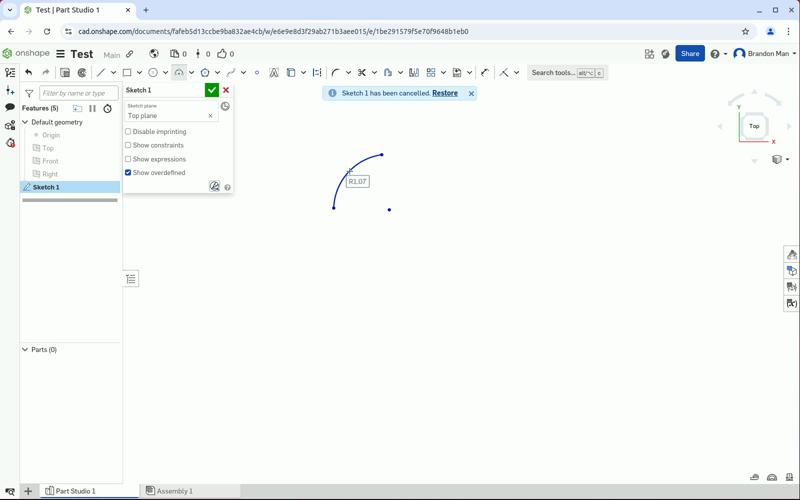
scroll(-6)
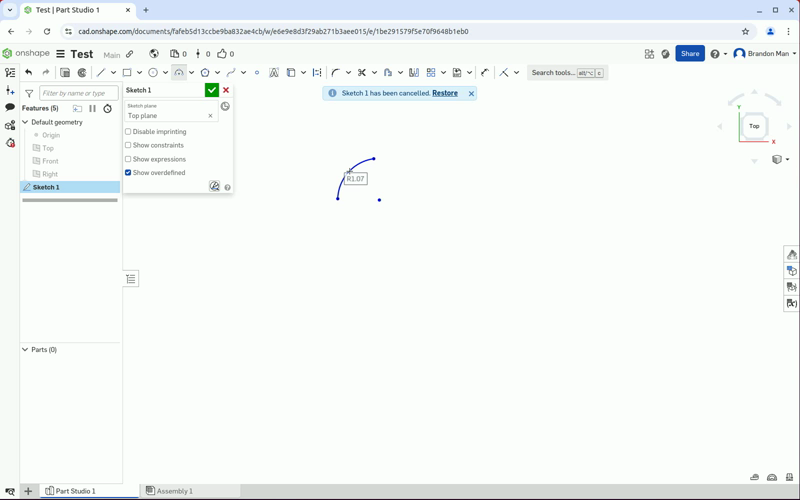
scroll(-6)
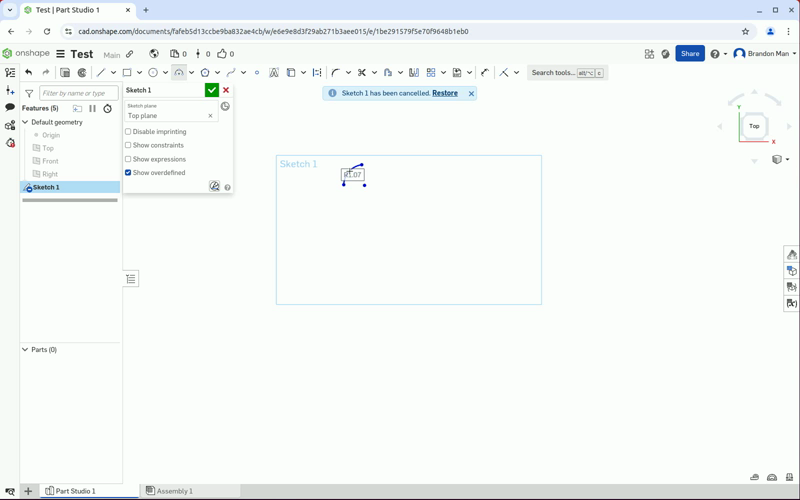
scroll(-6)
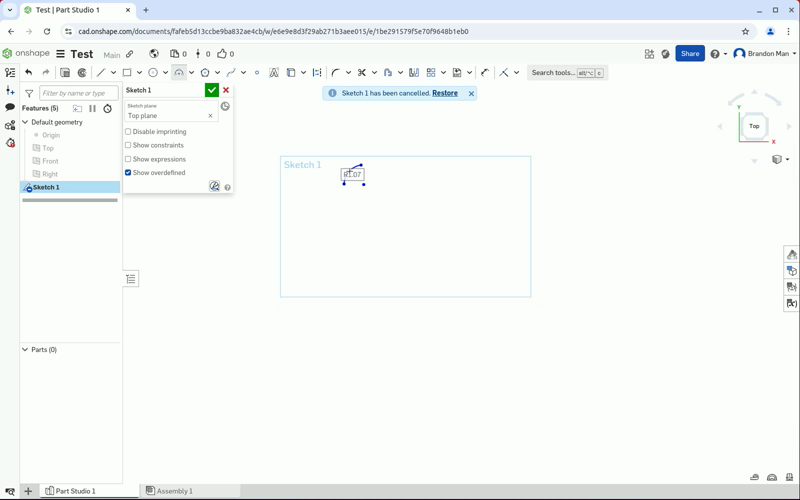
scroll(-6)
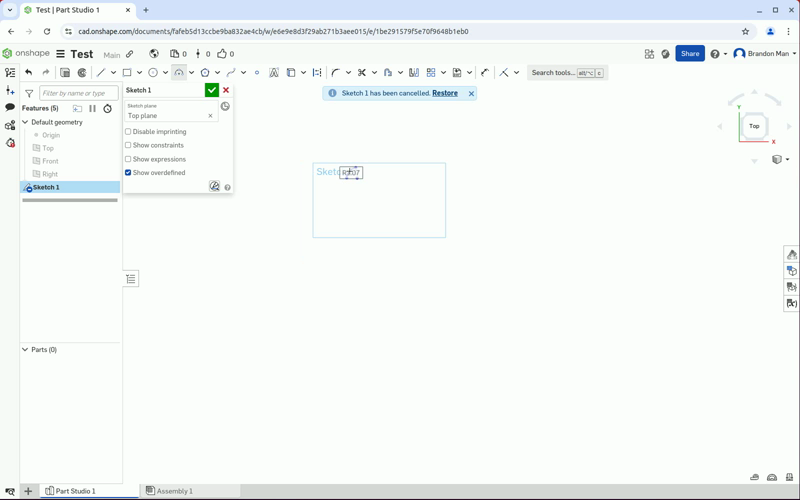
scroll(-6)
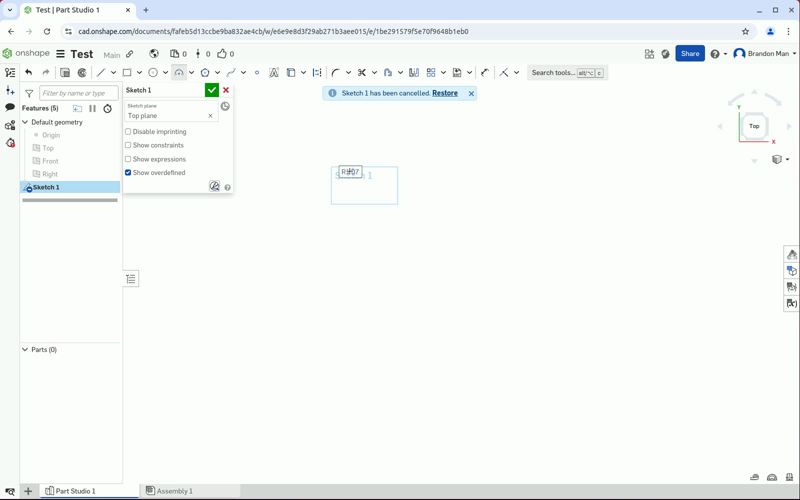
key_up(shift)
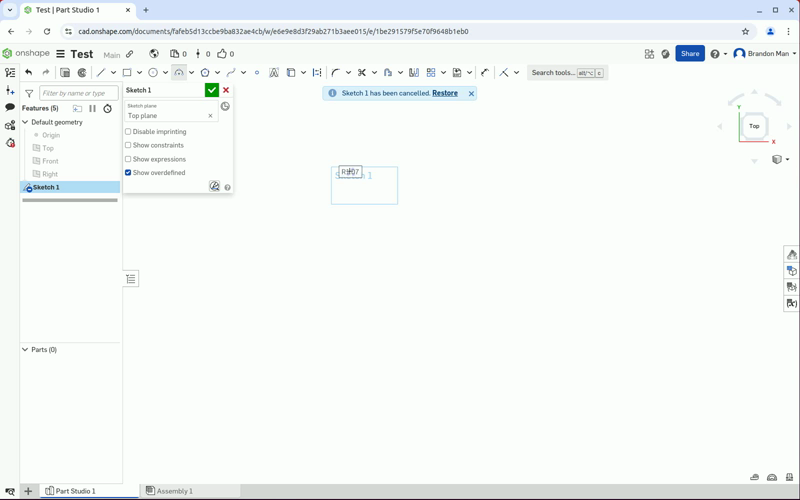
key(esc)
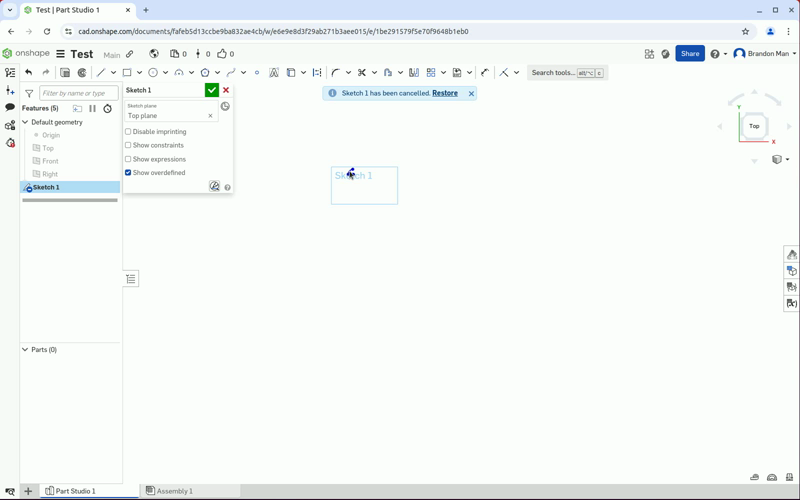
key(l)
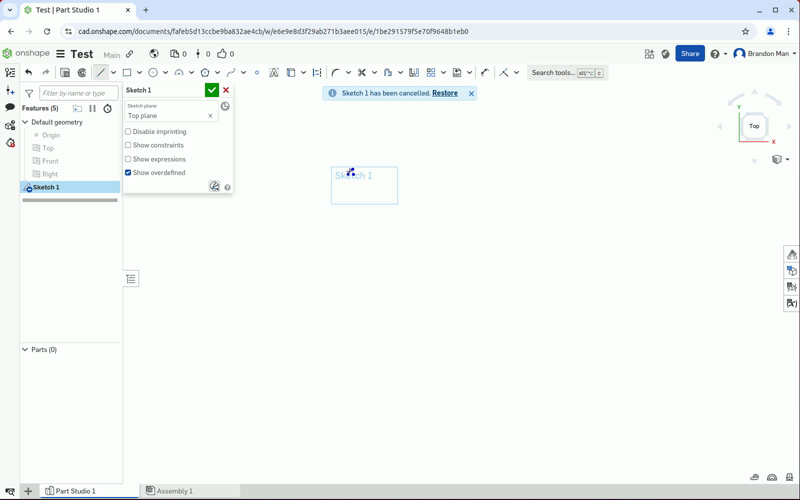
mouse_move(352, 169)
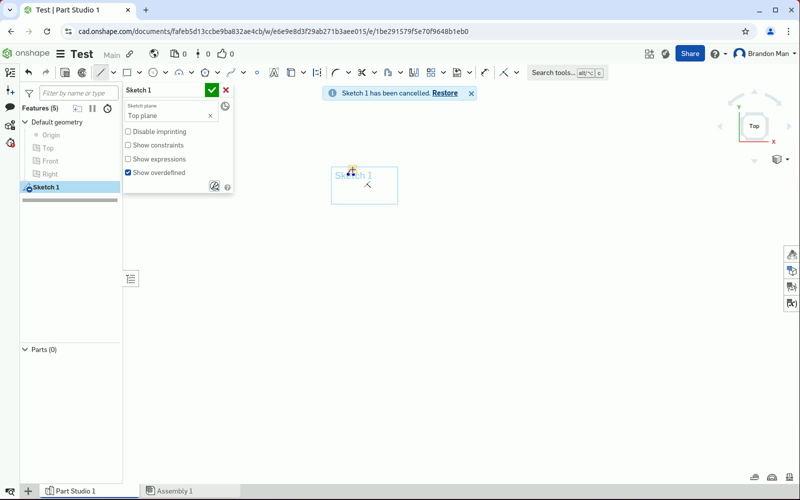
scroll(6)
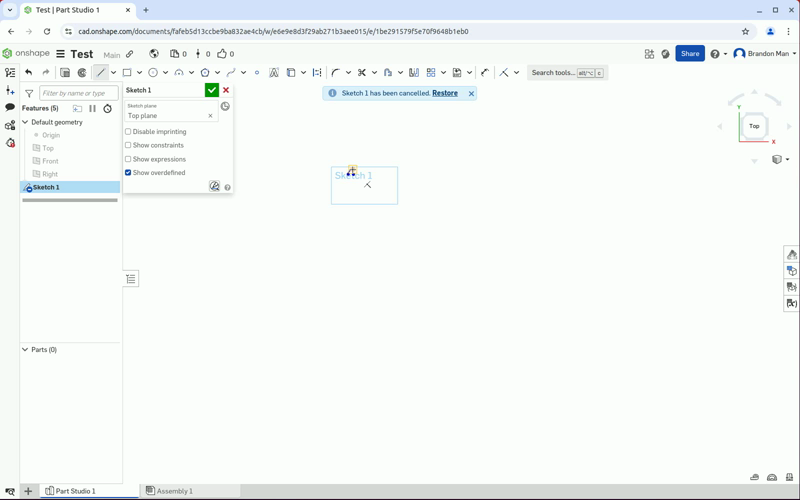
scroll(6)
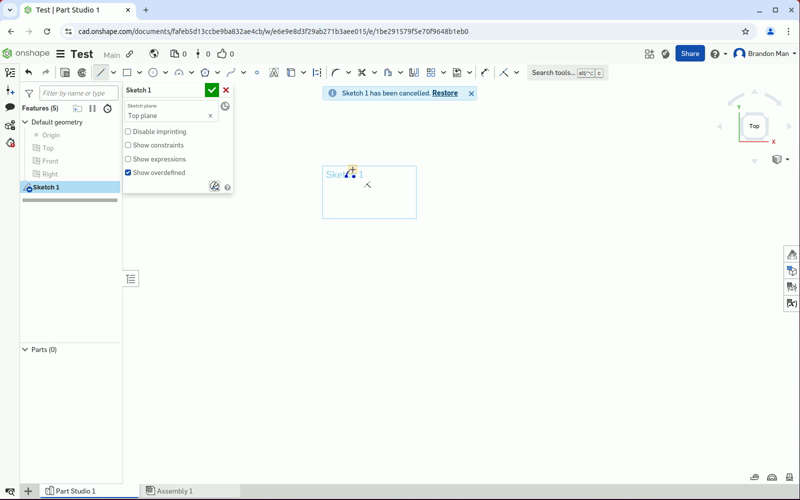
scroll(6)
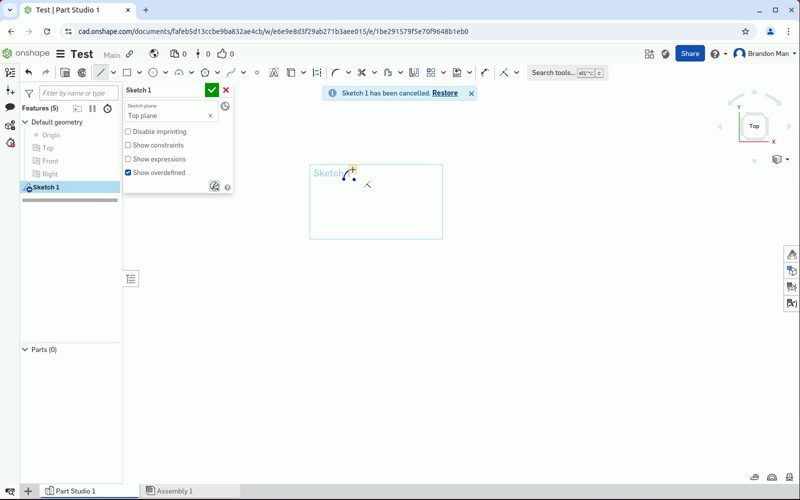
scroll(6)
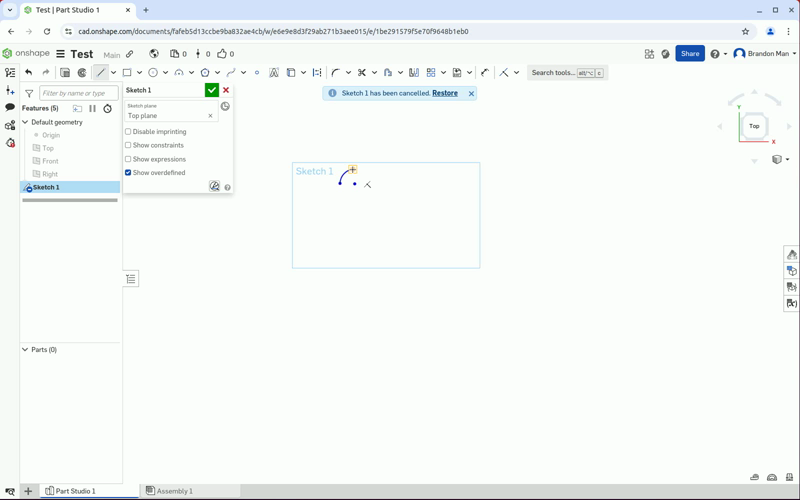
scroll(6)
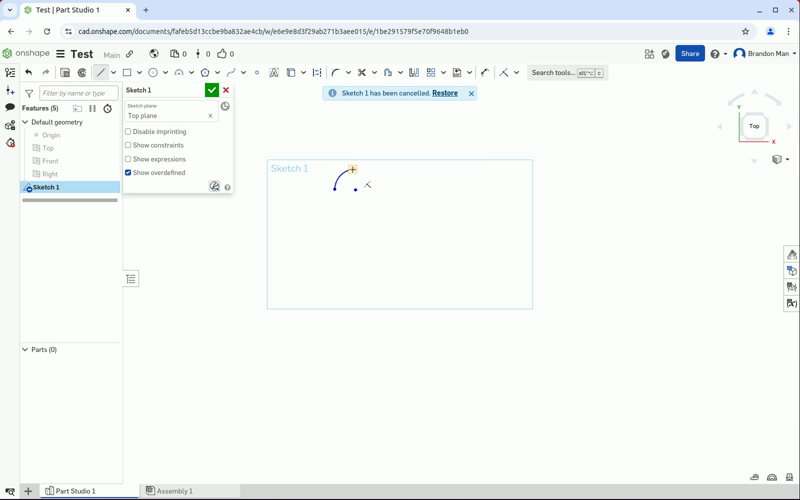
scroll(6)
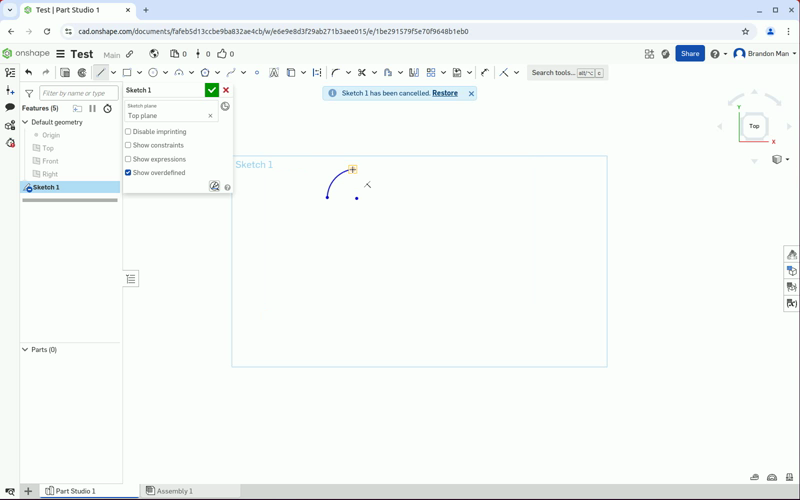
scroll(6)
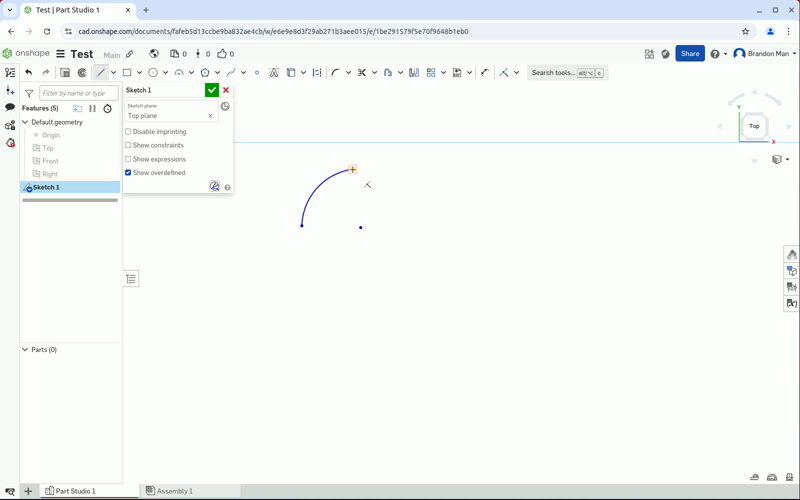
click(352, 169)
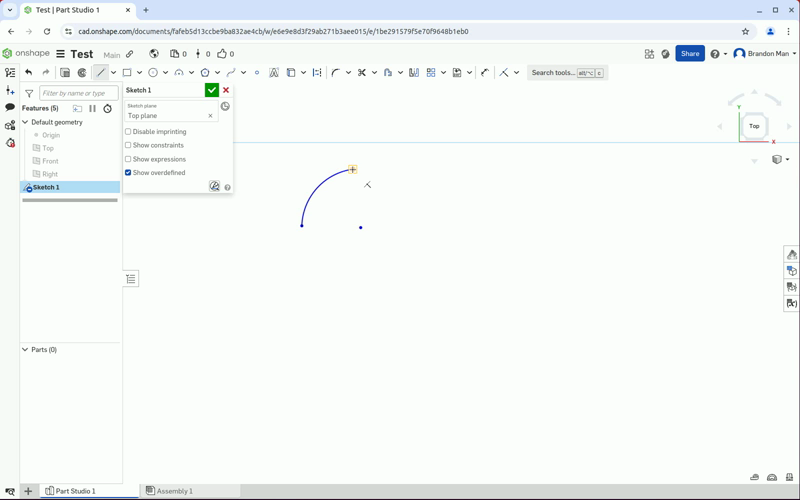
scroll(-6)
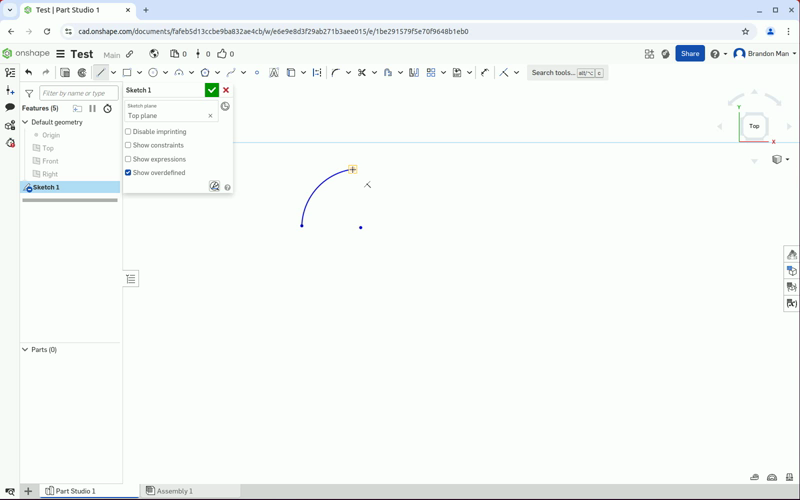
scroll(-6)
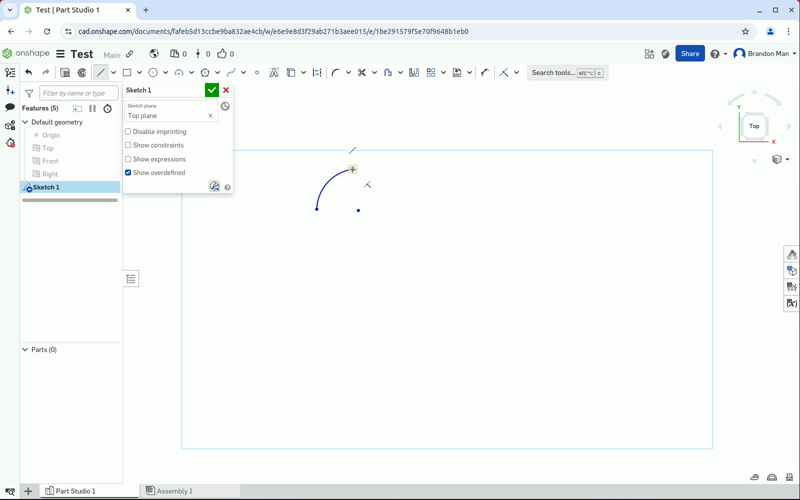
scroll(-6)
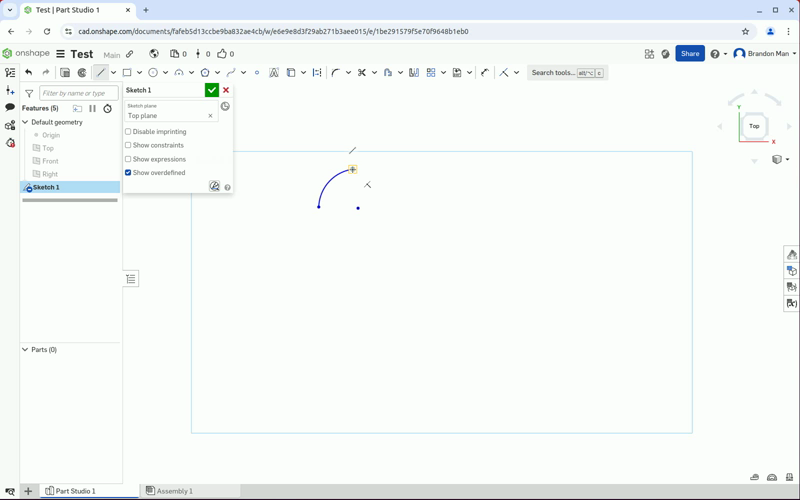
scroll(-6)
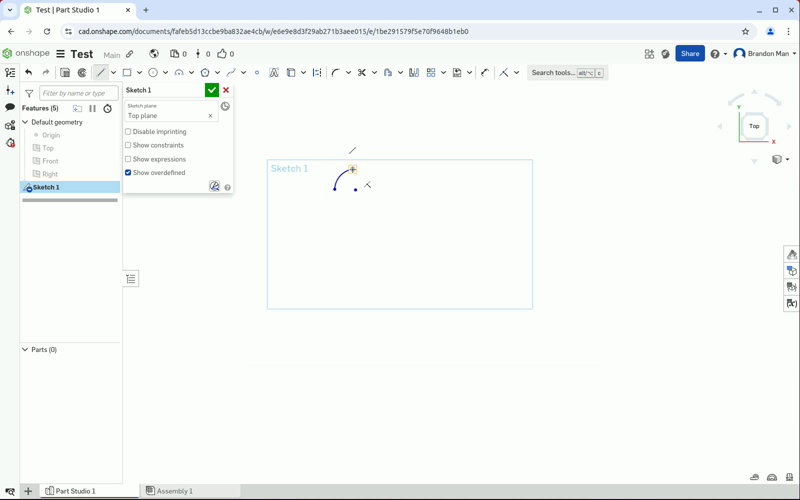
scroll(-6)
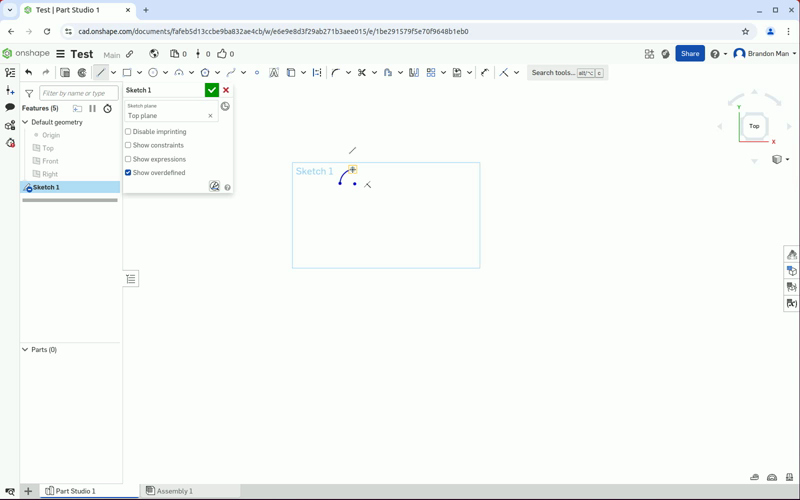
scroll(-6)
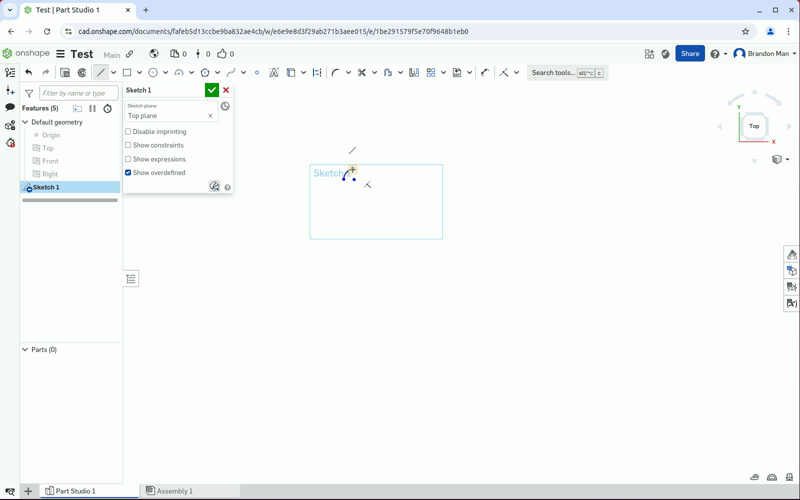
scroll(-6)
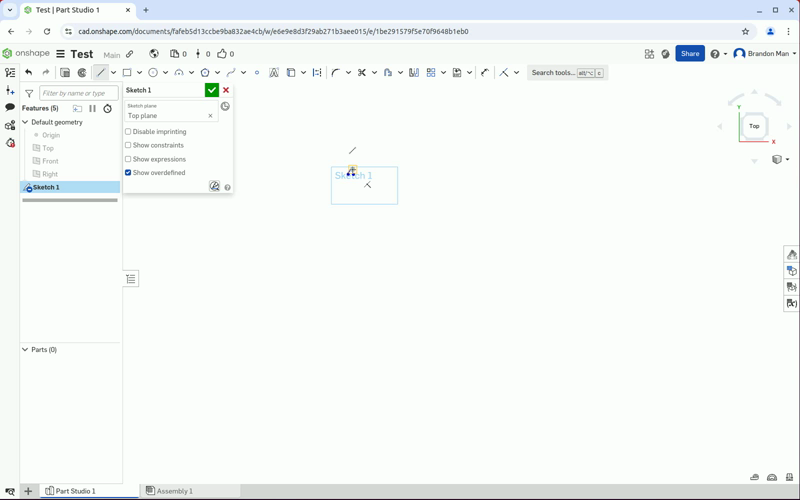
key_down(shift)
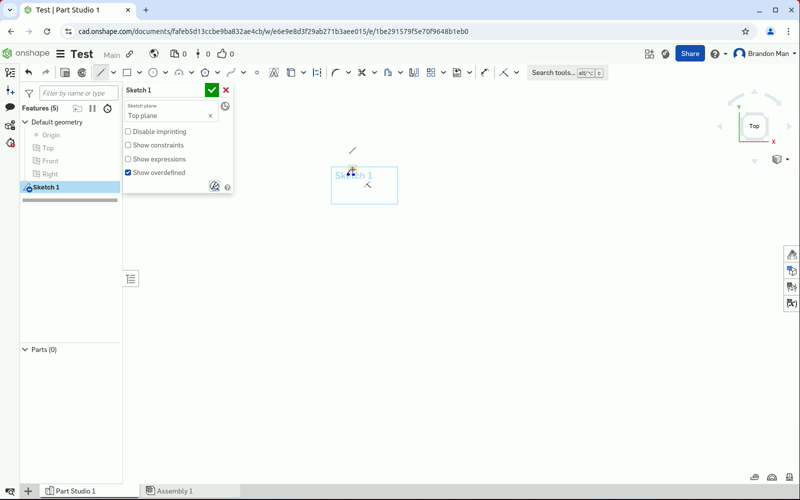
mouse_move(382, 169)
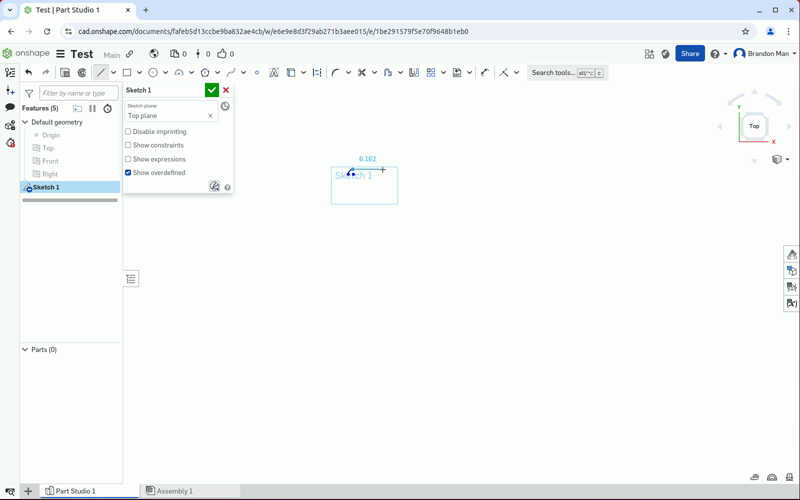
mouse_move(348, 169)
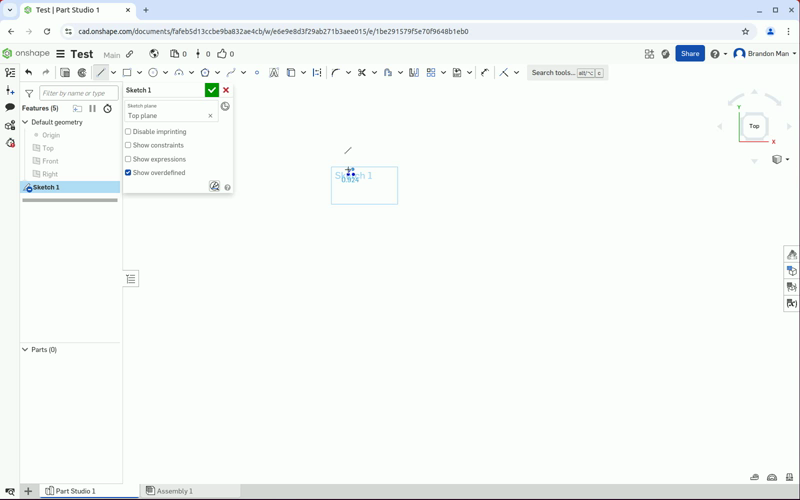
scroll(6)
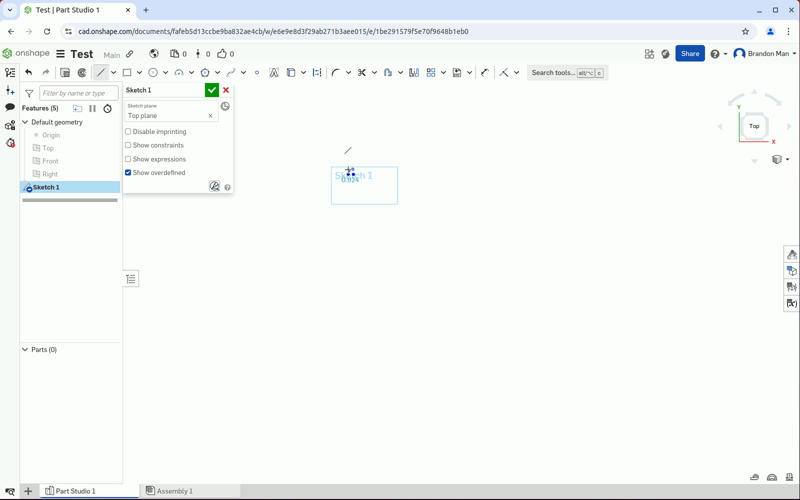
scroll(6)
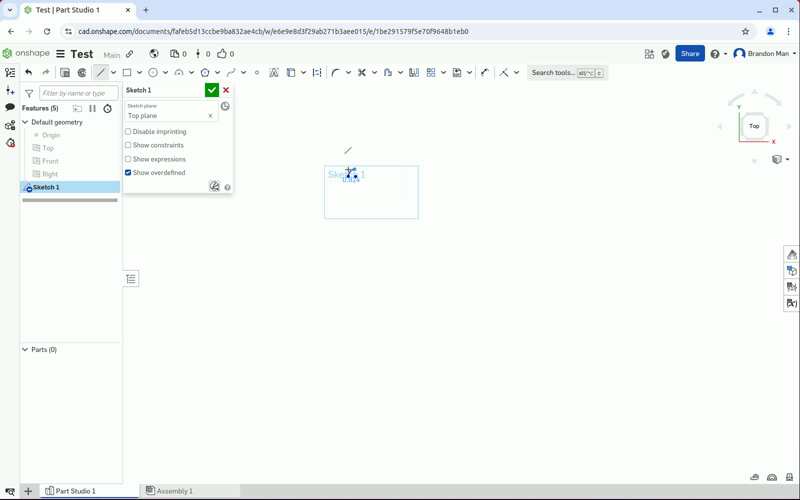
scroll(6)
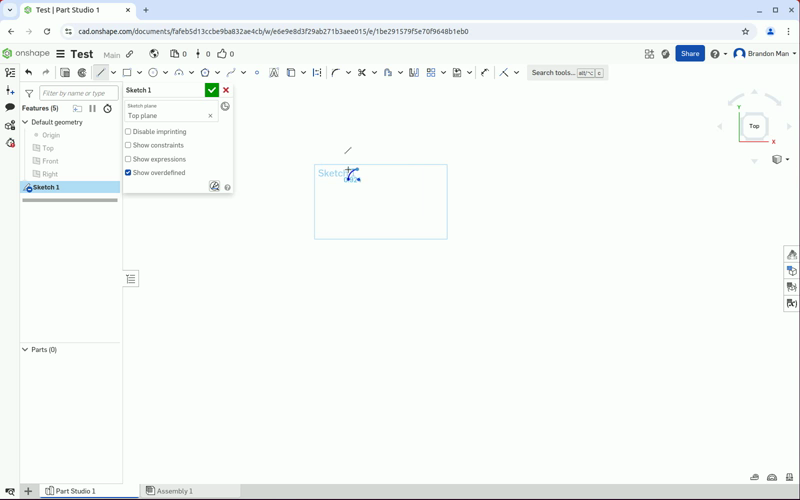
scroll(6)
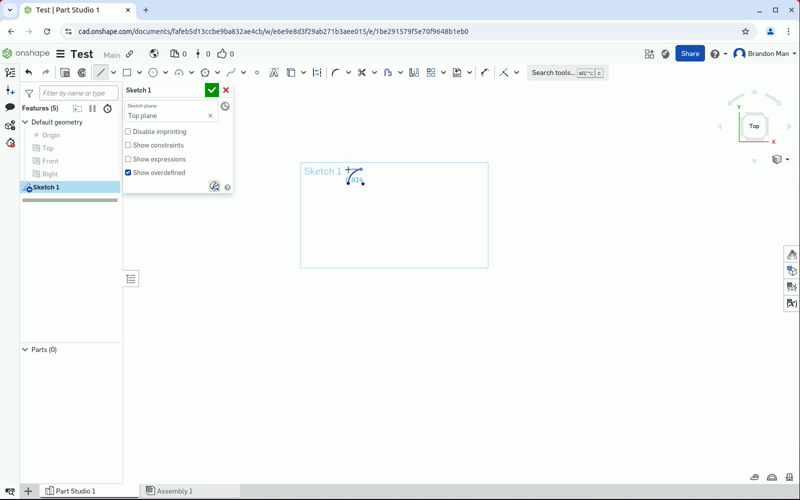
scroll(6)
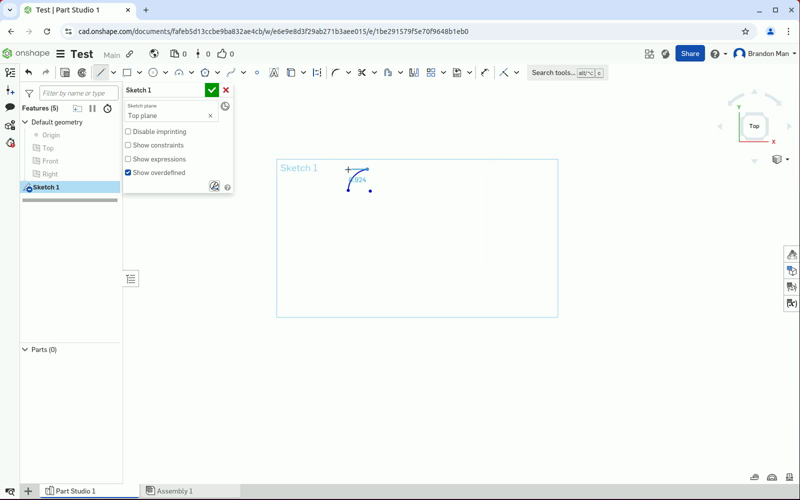
scroll(6)
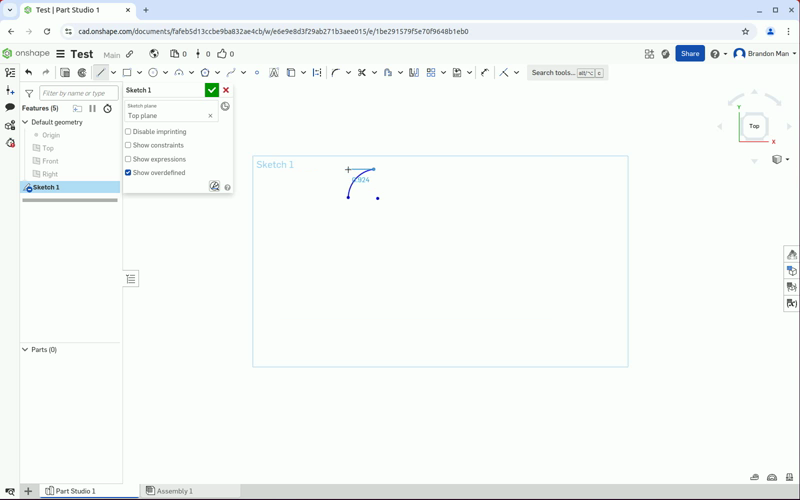
scroll(6)
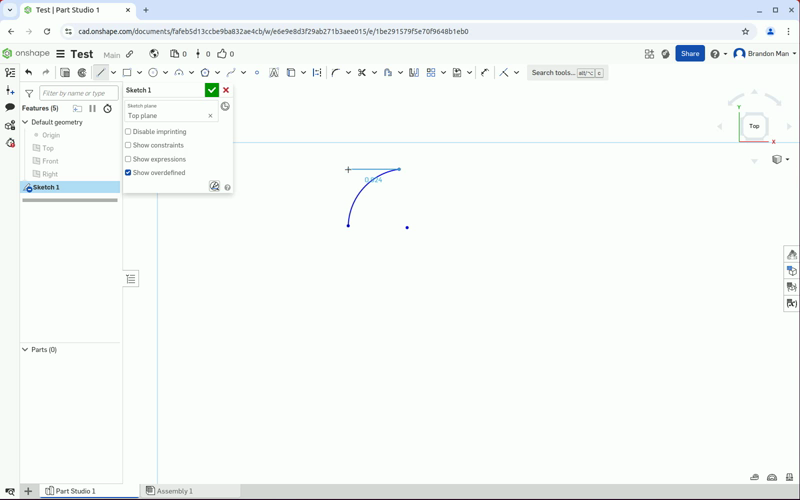
click(348, 169)
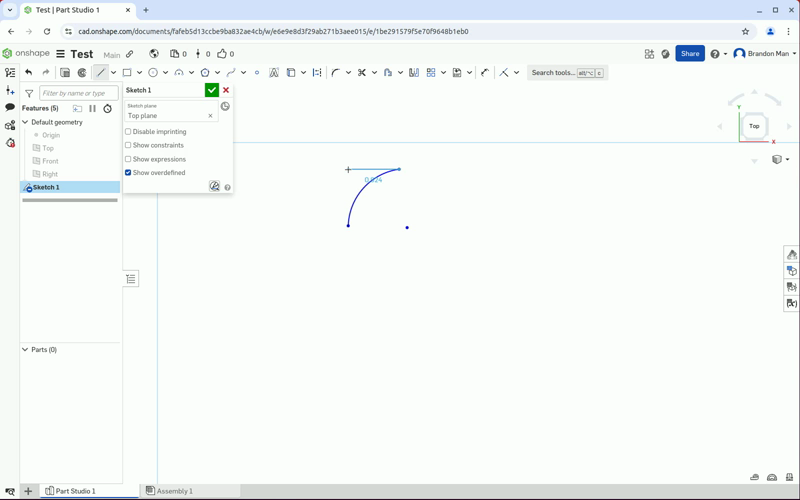
scroll(-6)
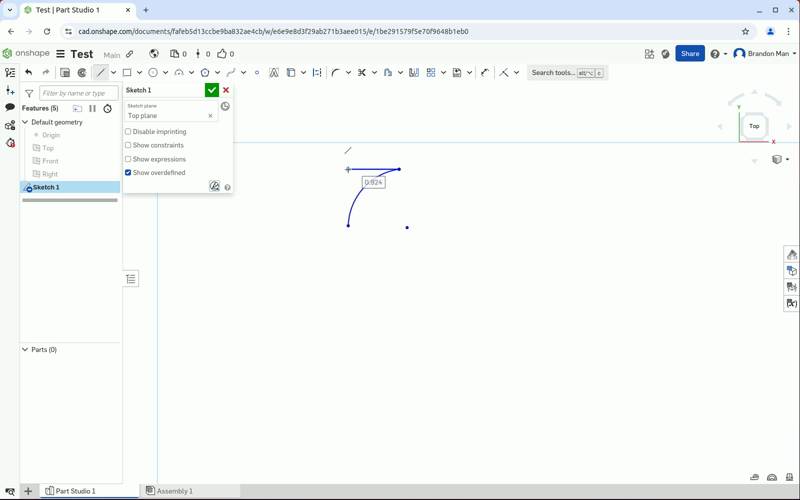
scroll(-6)
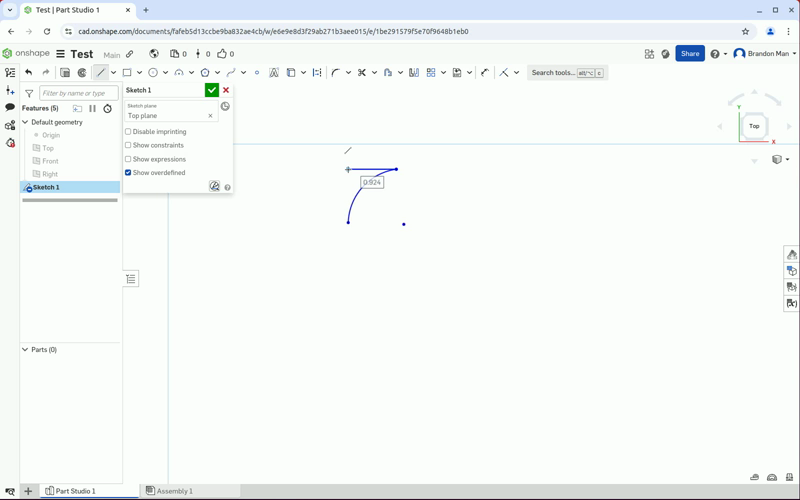
scroll(-6)
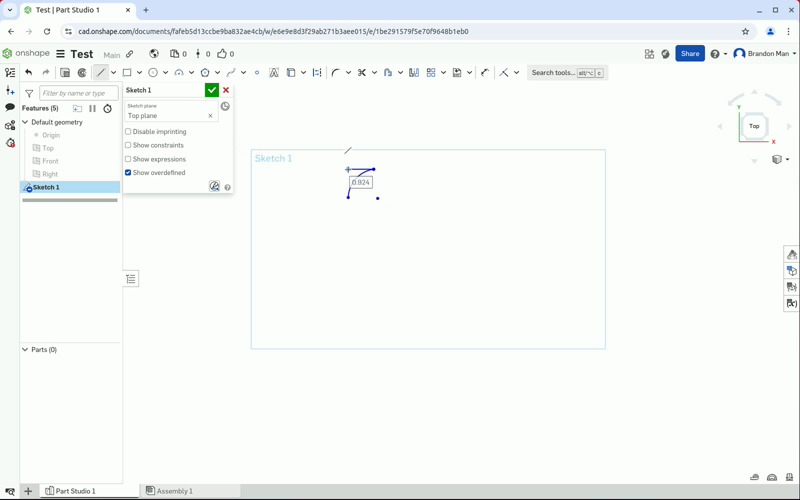
scroll(-6)
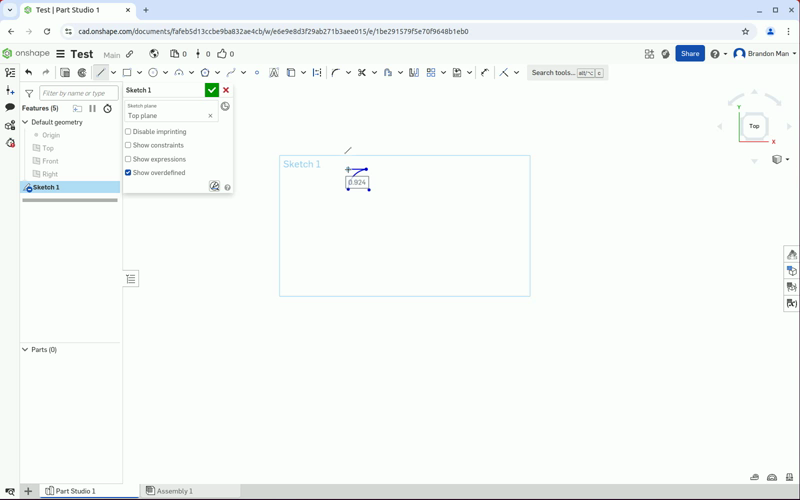
scroll(-6)
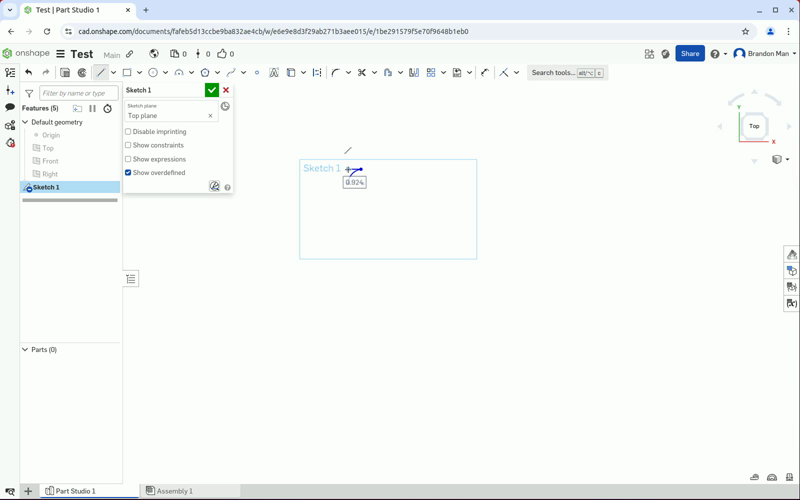
scroll(-6)
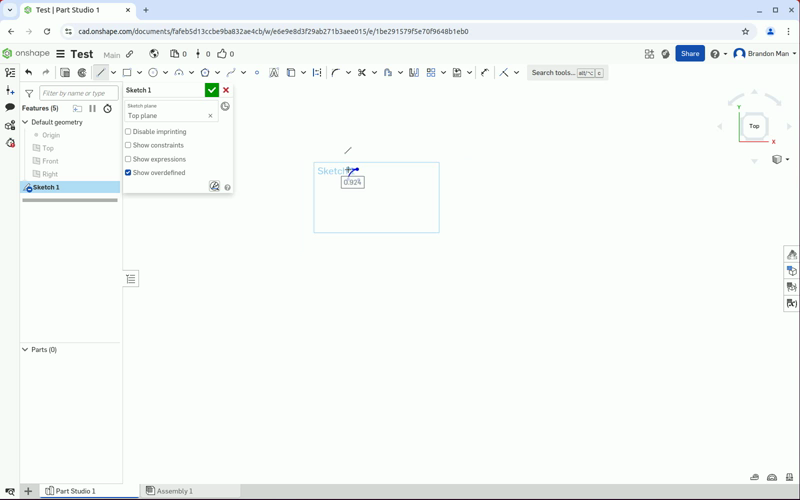
scroll(-6)
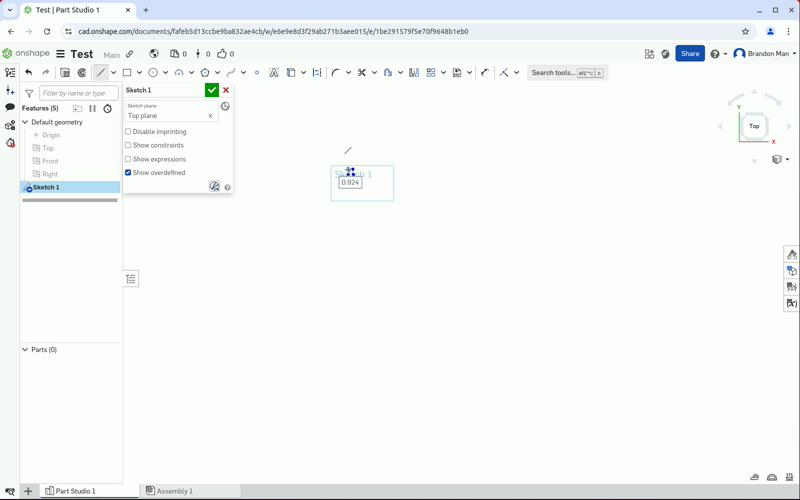
key_up(shift)
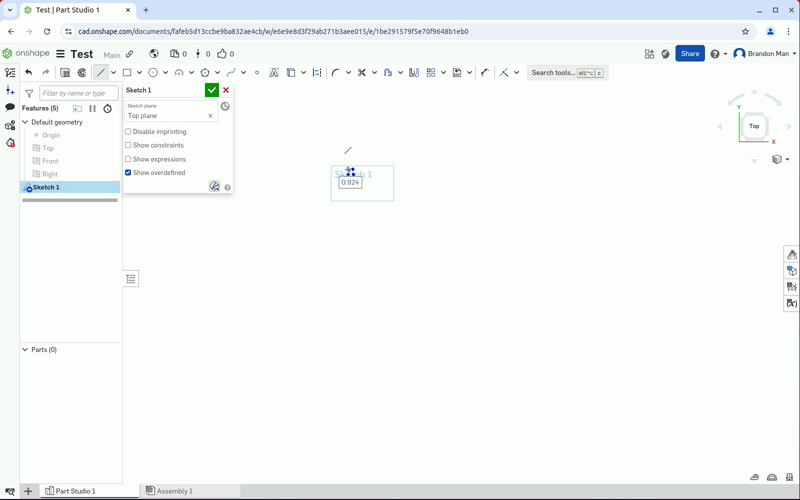
mouse_move(378, 169)
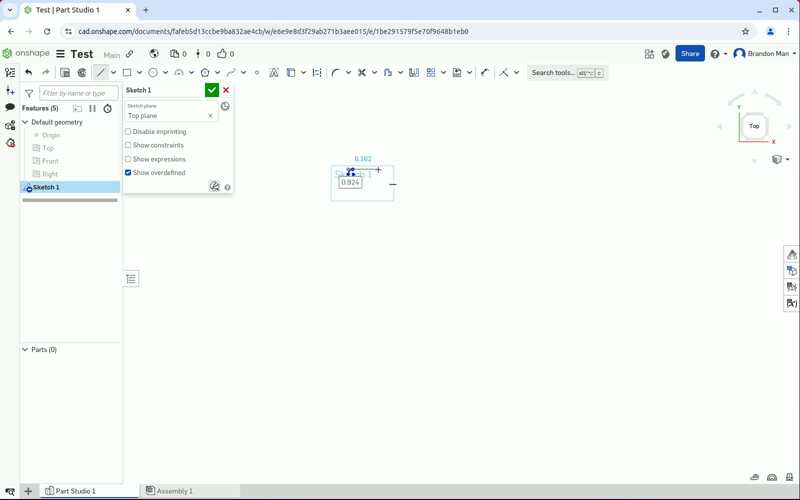
key_down(shift)
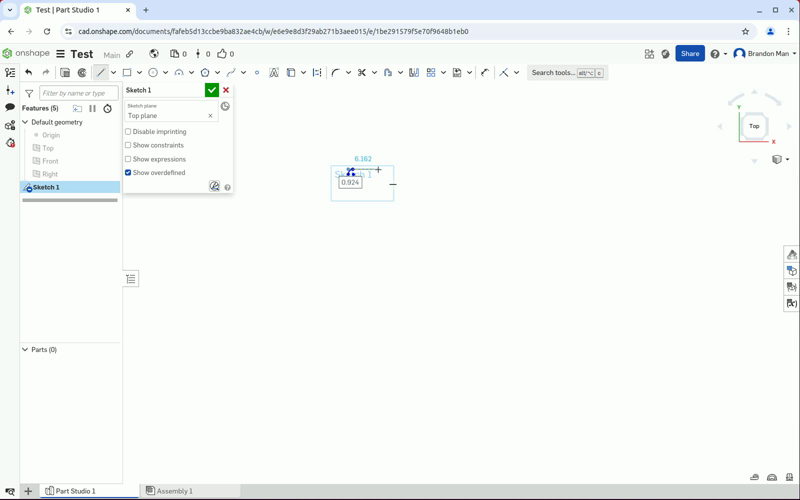
mouse_move(348, 174)
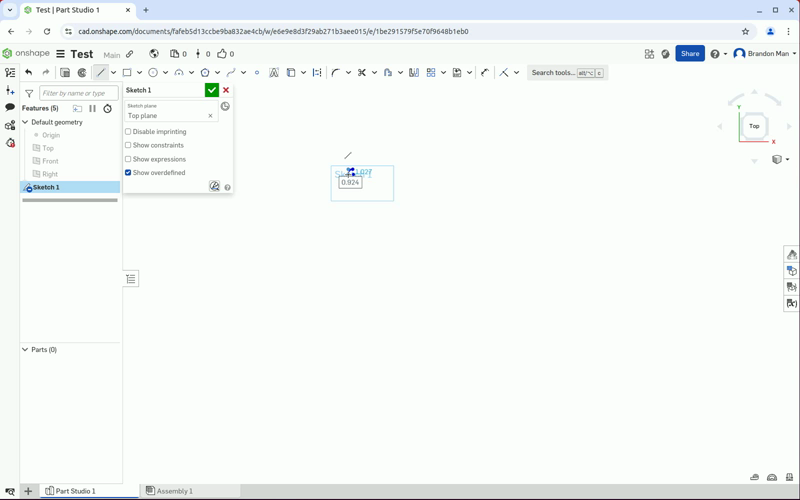
scroll(6)
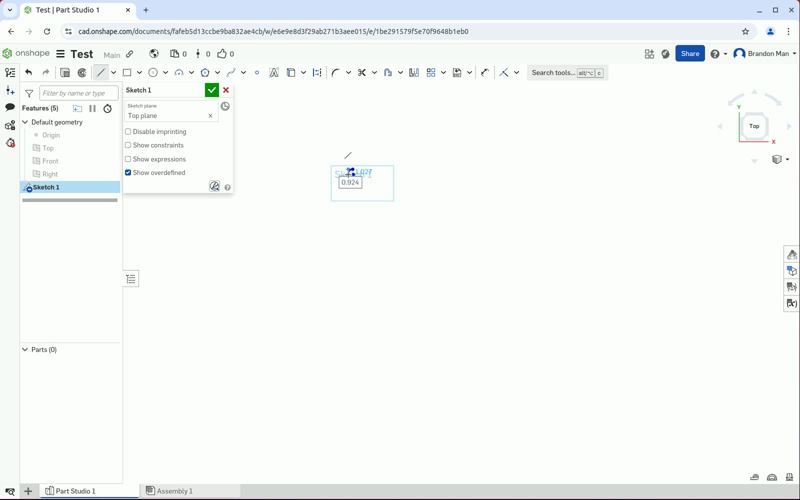
scroll(6)
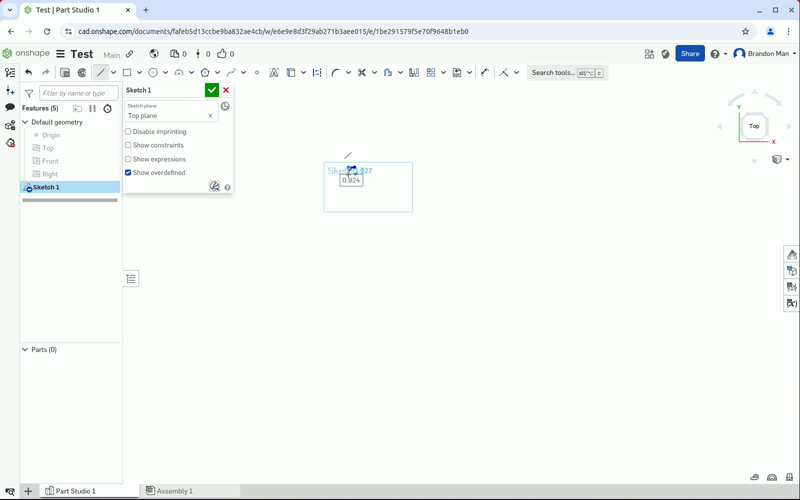
scroll(6)
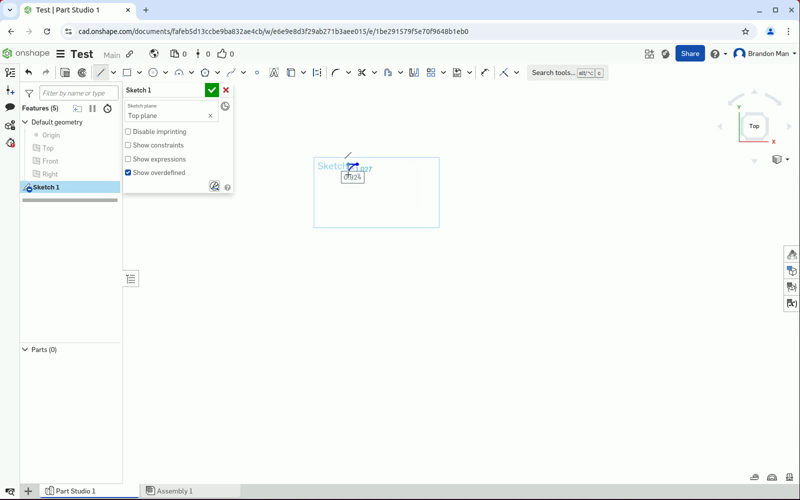
scroll(6)
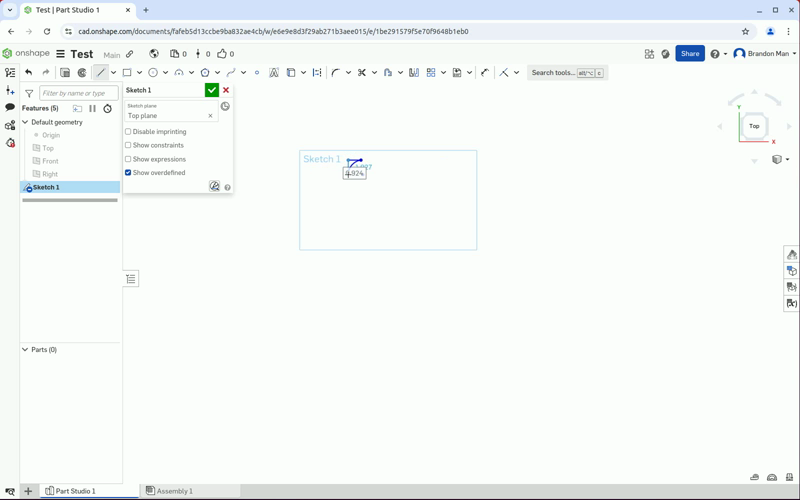
scroll(6)
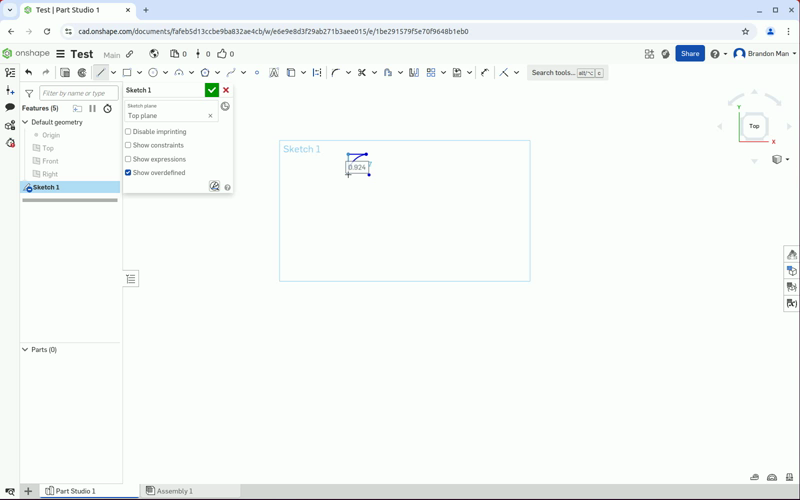
scroll(6)
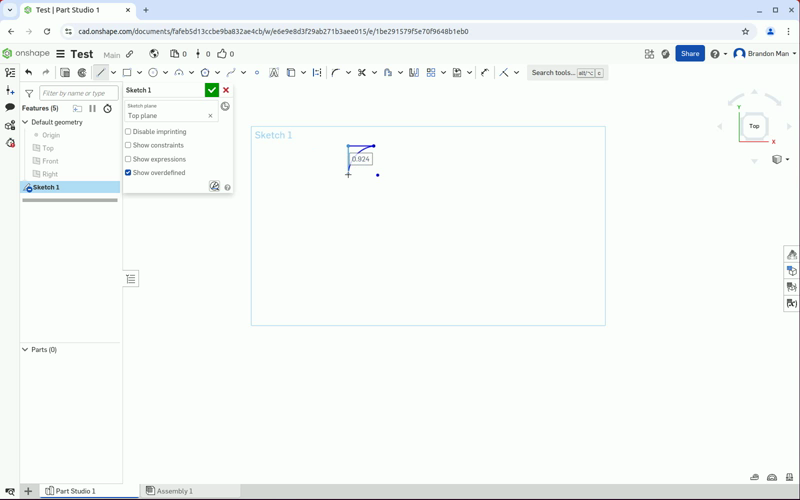
scroll(6)
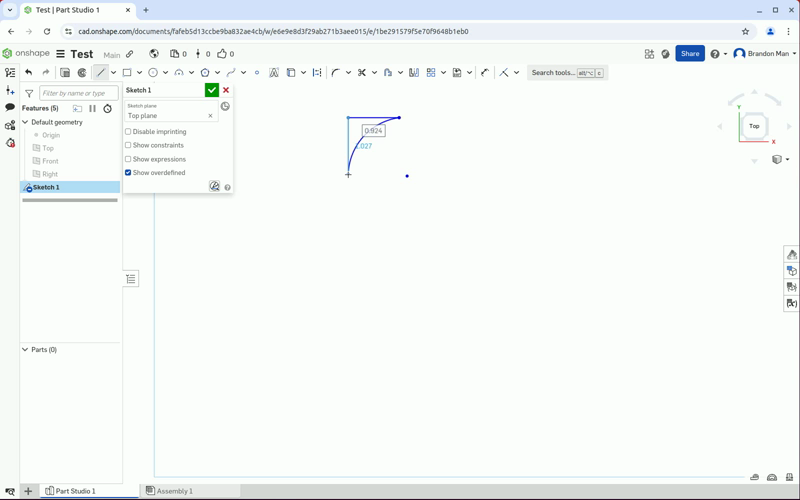
key_up(shift)
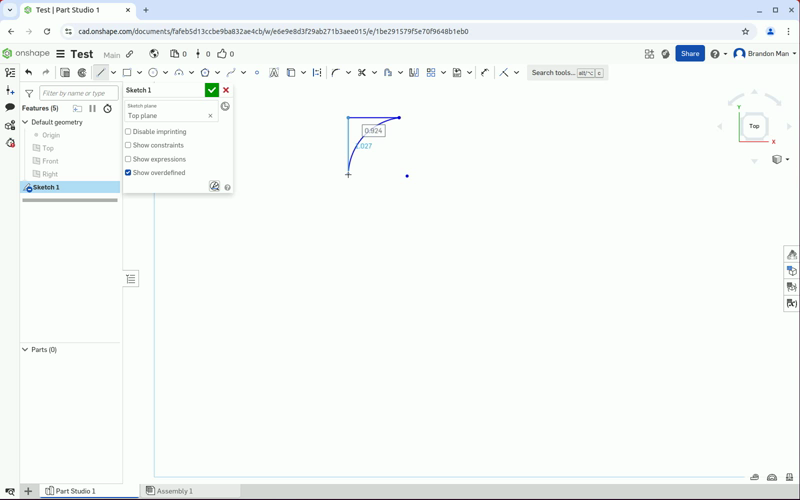
click(348, 174)
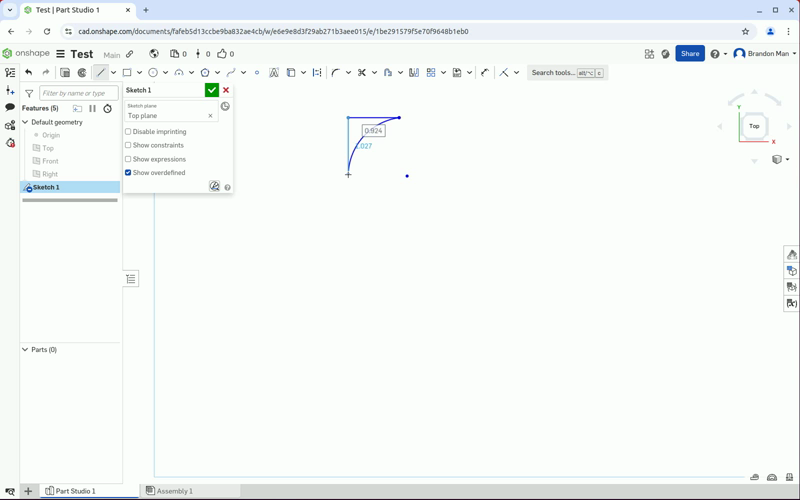
scroll(-6)
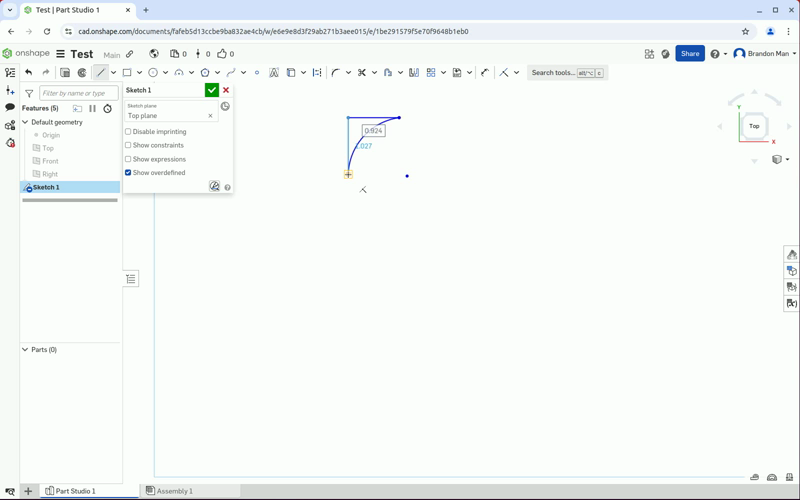
scroll(-6)
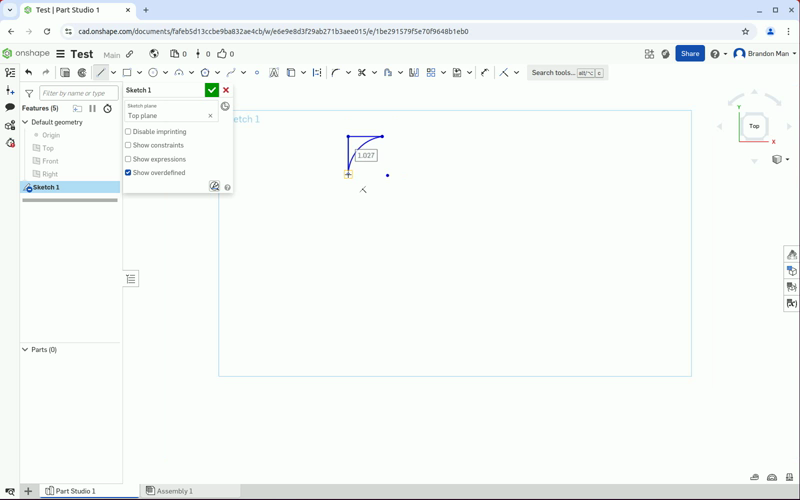
scroll(-6)
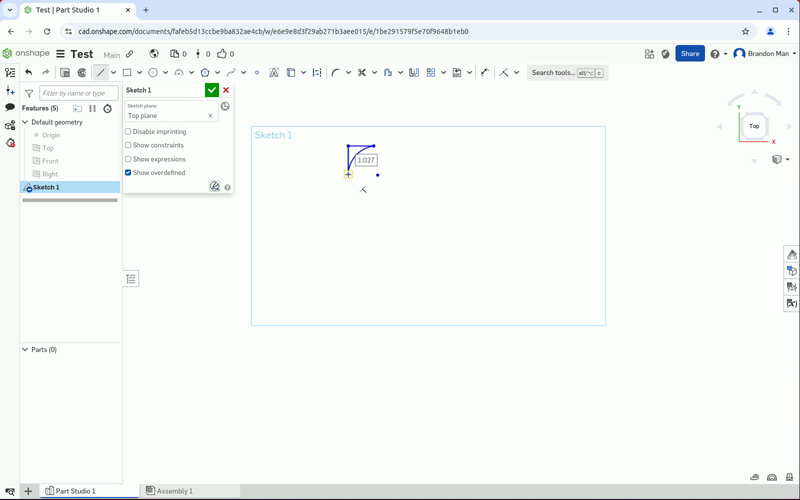
scroll(-6)
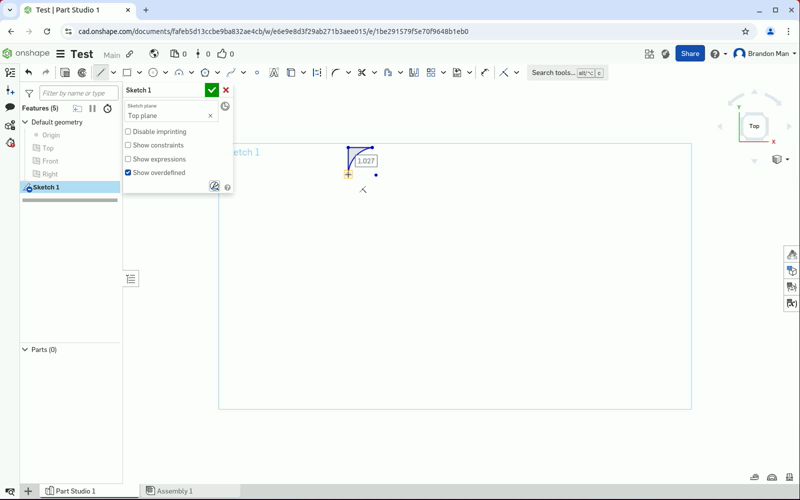
scroll(-6)
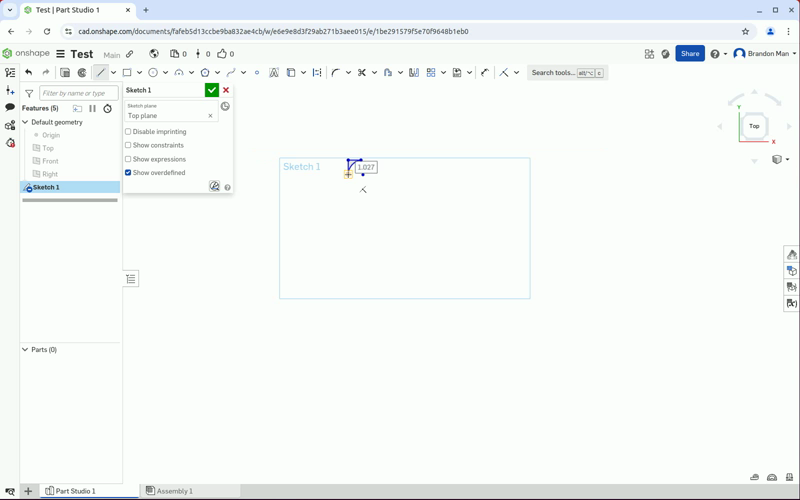
scroll(-6)
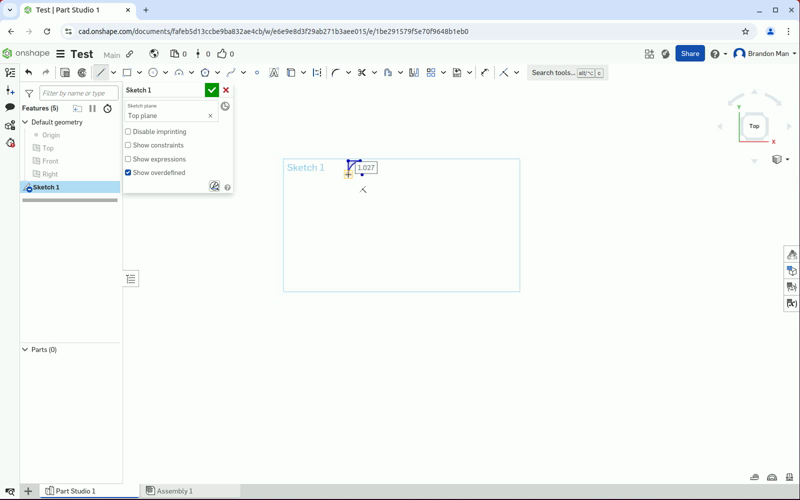
scroll(-6)
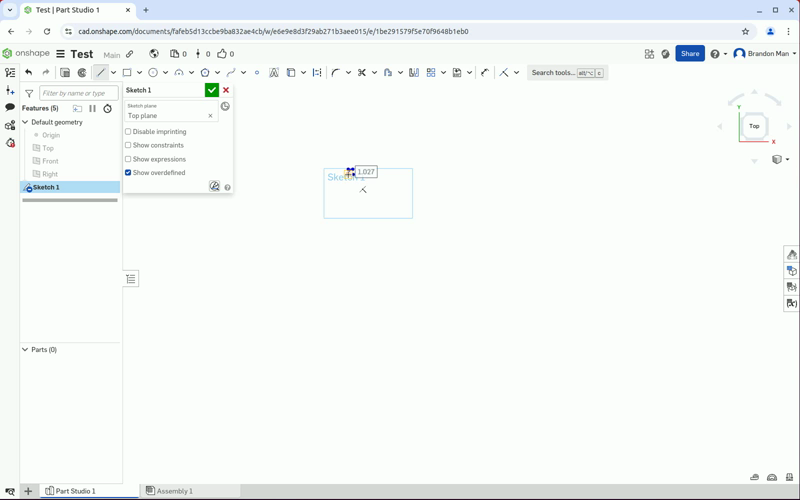
key(esc)
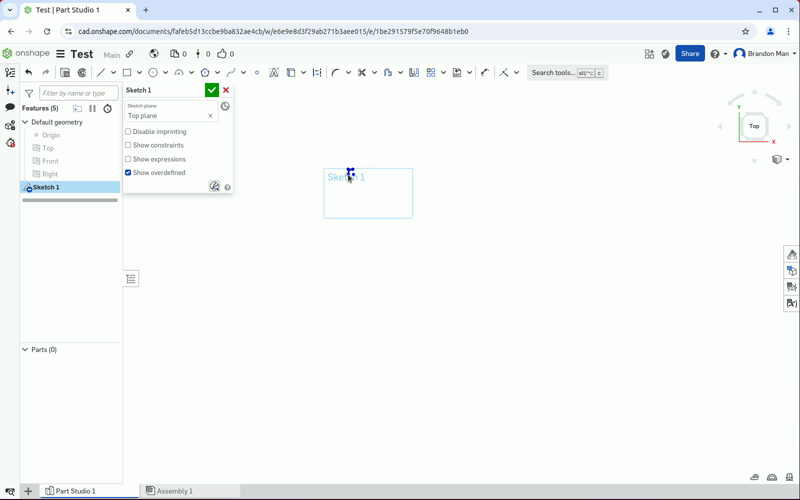
mouse_move(349, 170)
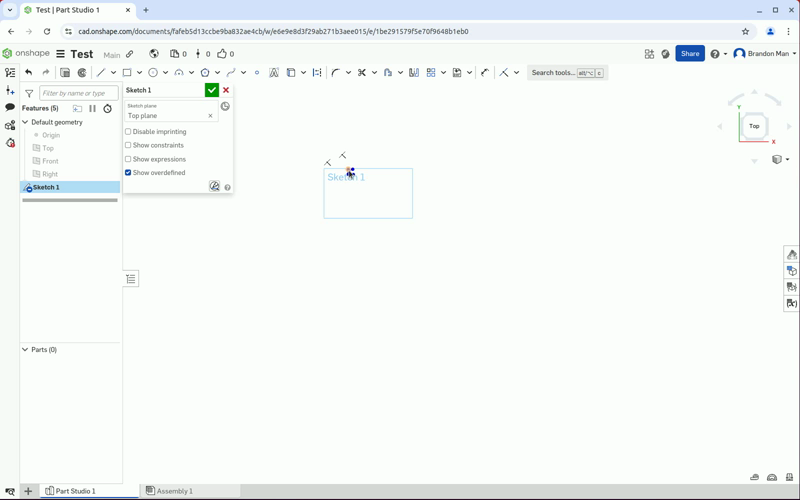
scroll(6)
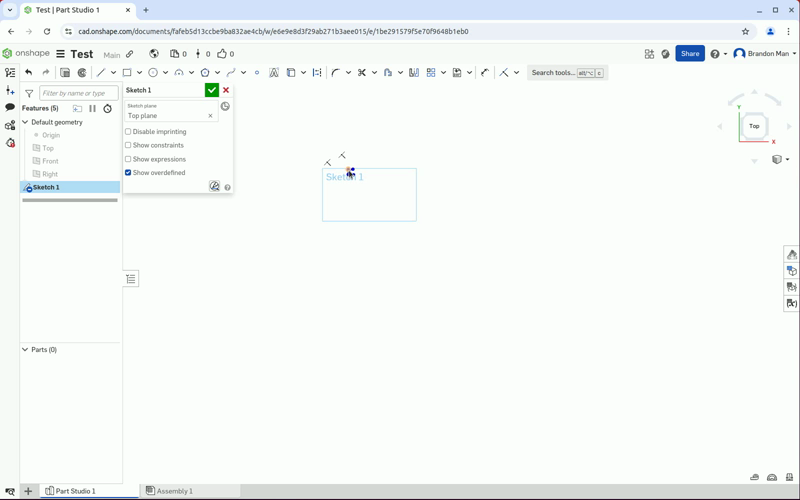
scroll(6)
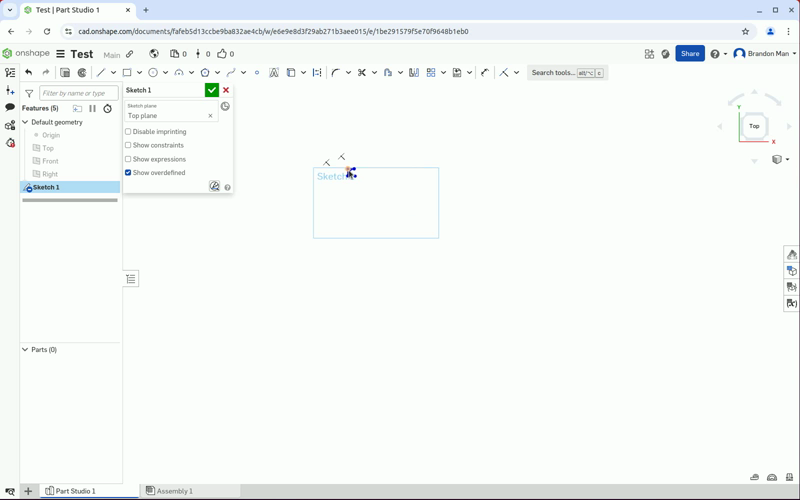
scroll(6)
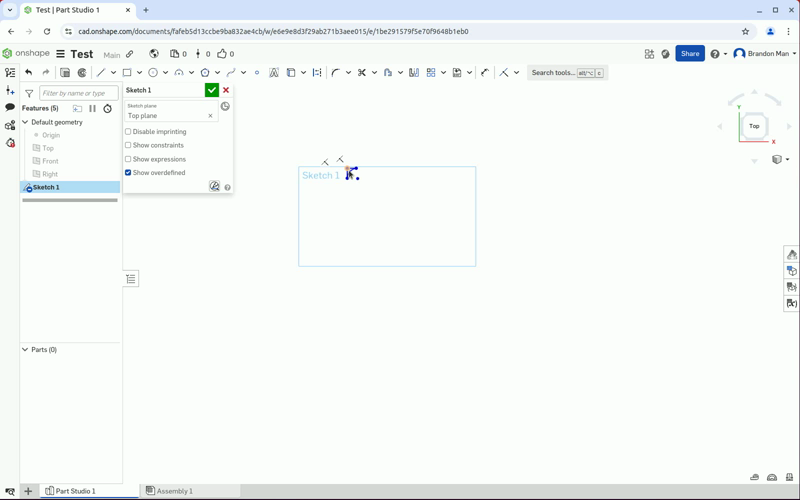
scroll(6)
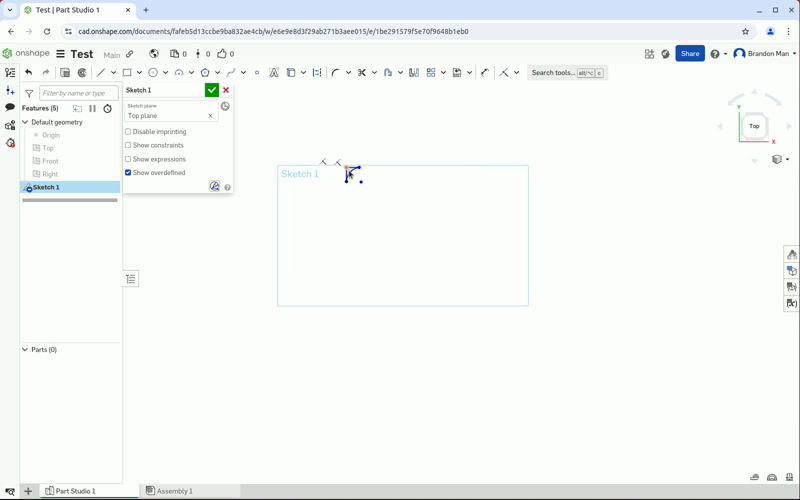
scroll(6)
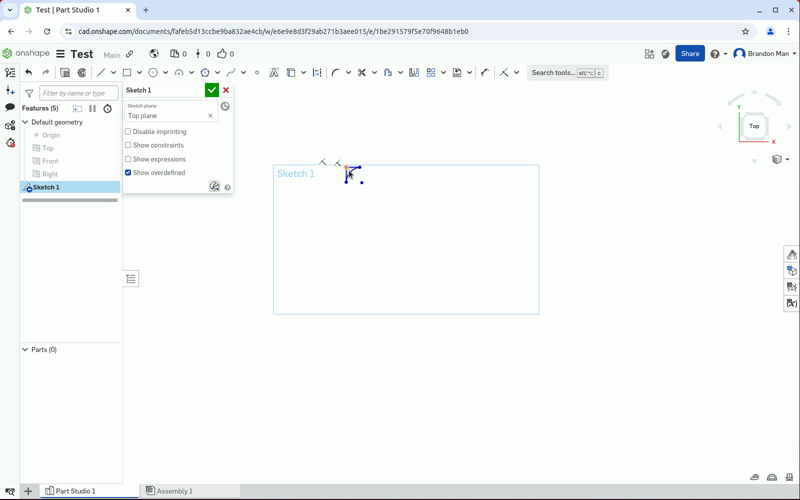
scroll(6)
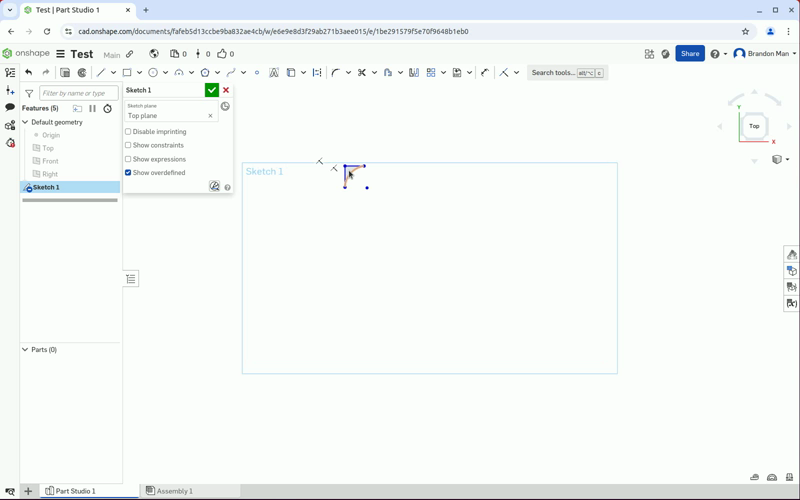
scroll(6)
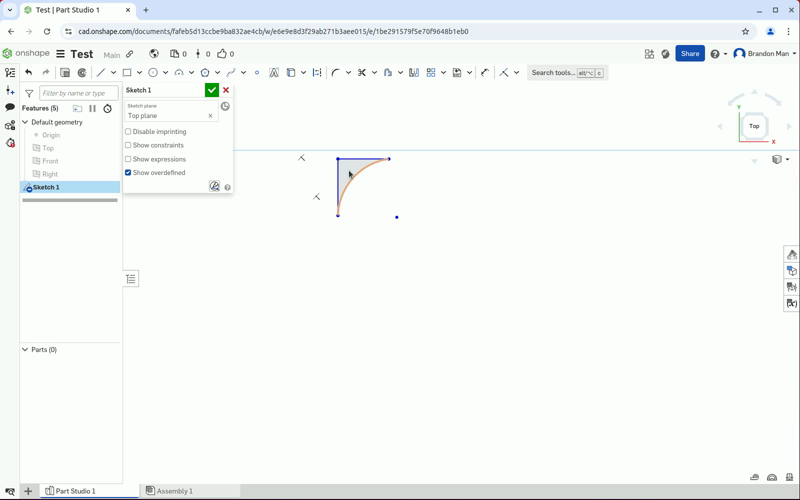
click(349, 170)
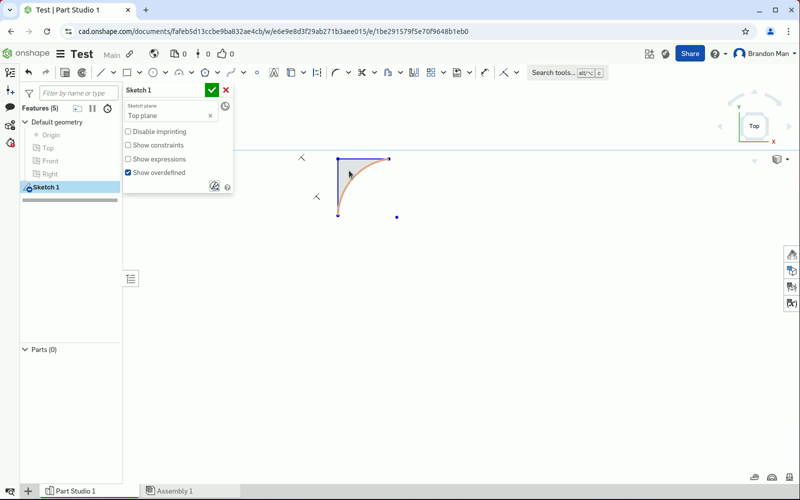
scroll(-6)
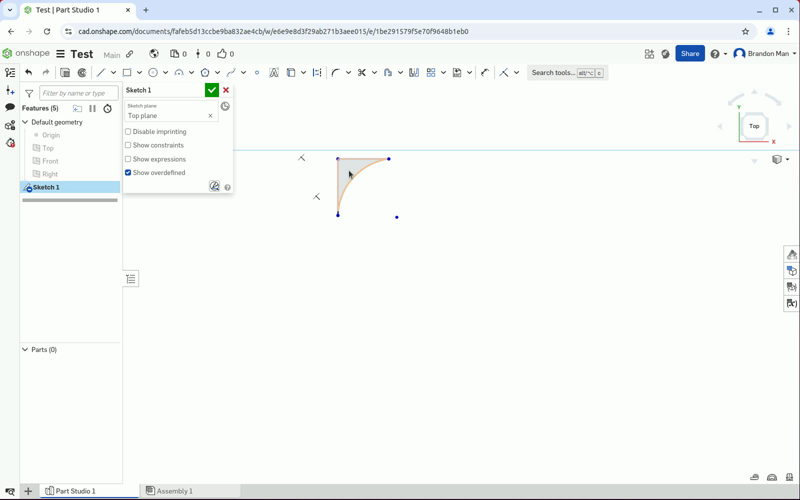
scroll(-6)
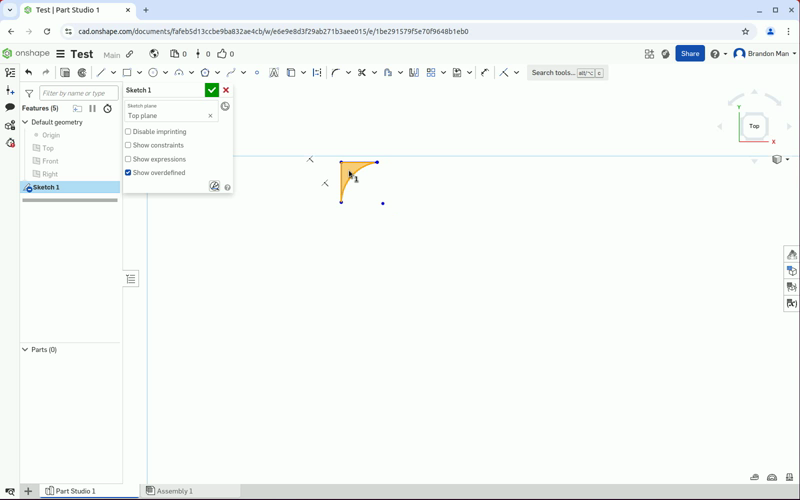
scroll(-6)
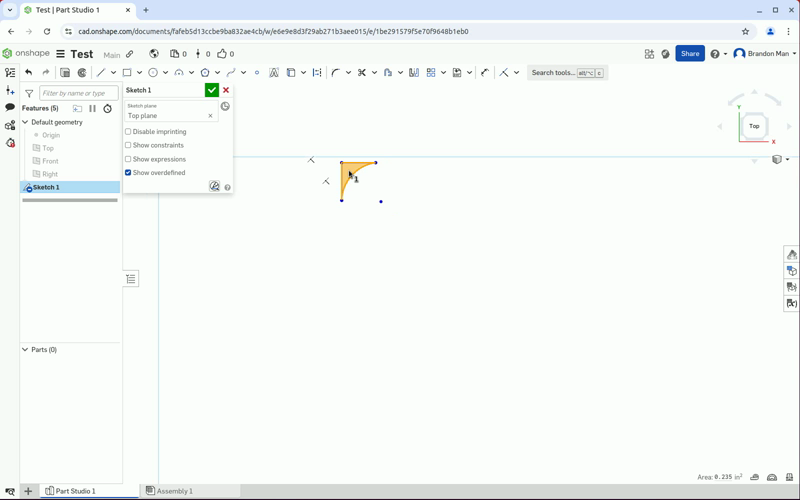
scroll(-6)
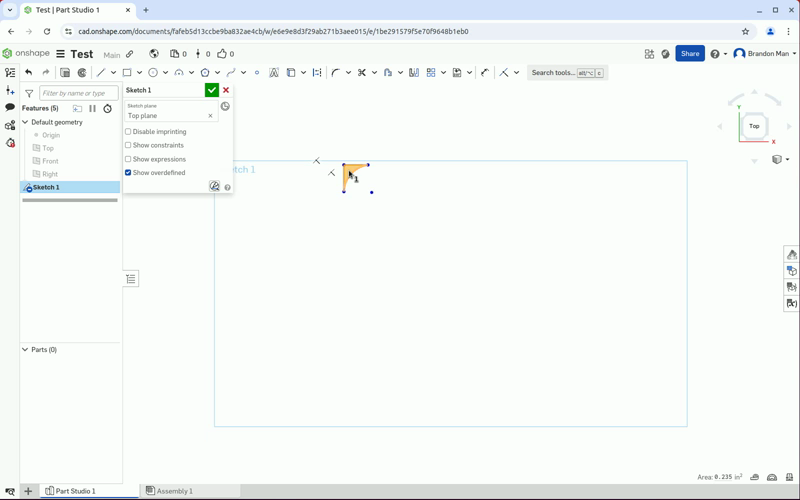
scroll(-6)
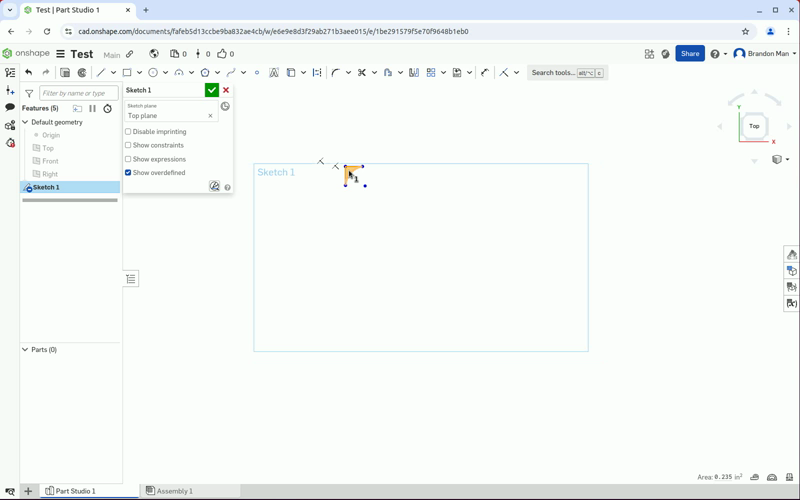
scroll(-6)
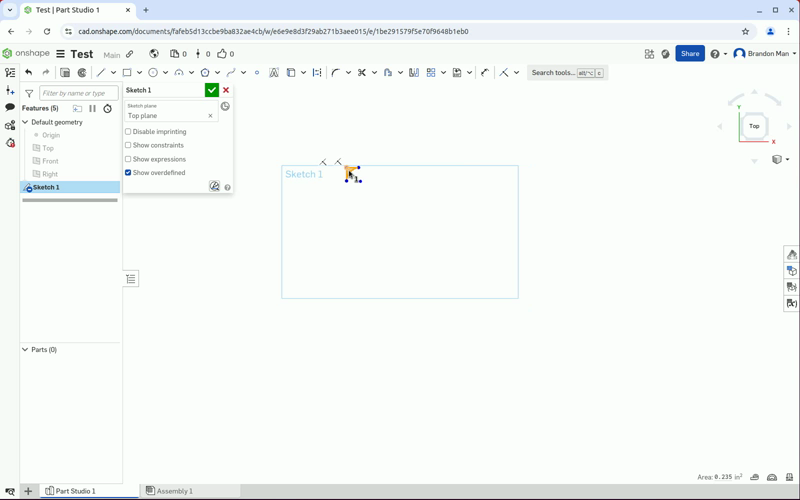
scroll(-6)
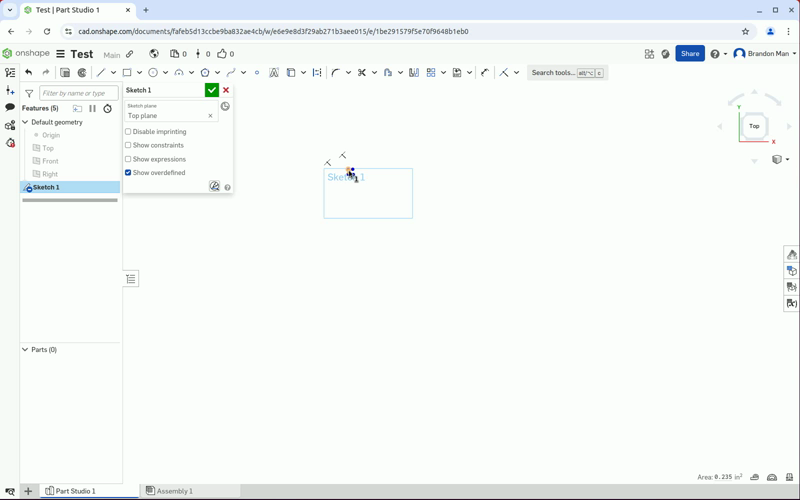
mouse_move(73, 352)
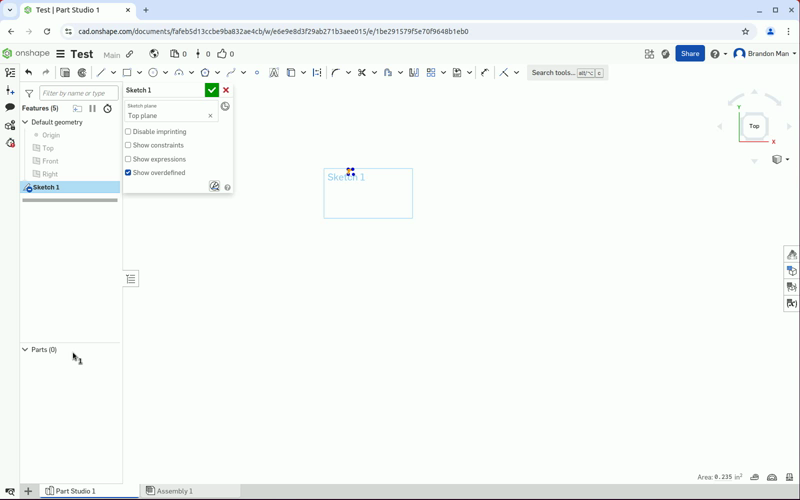
key(shift+y)
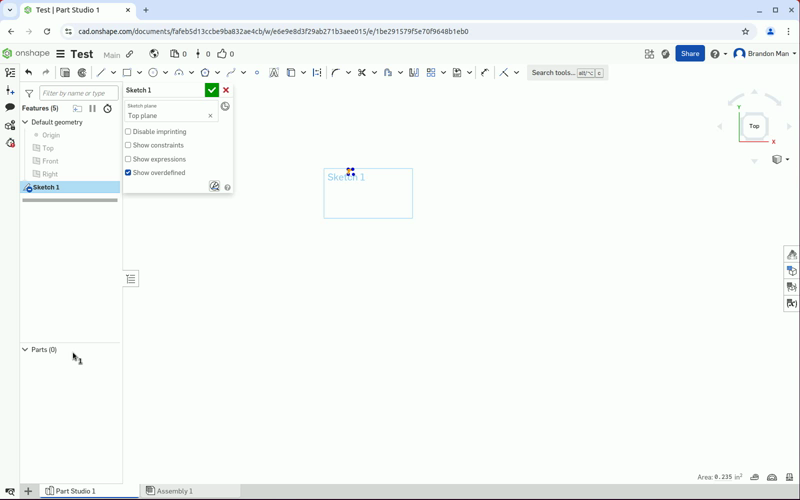
key(shift+e)
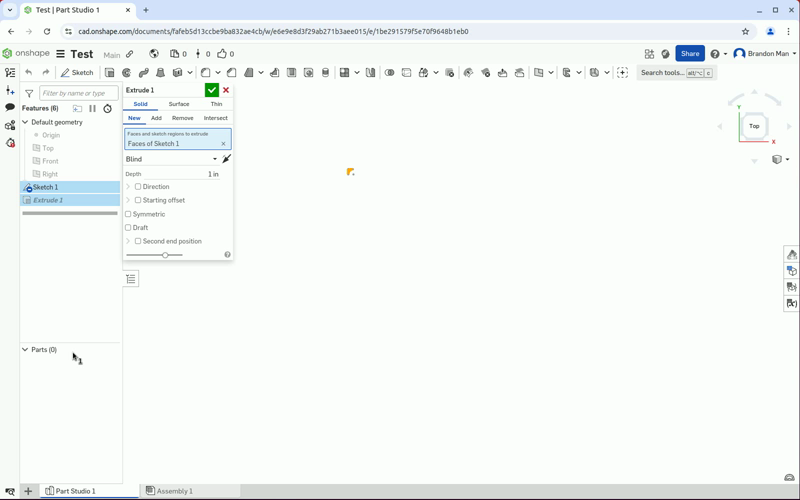
mouse_move(143, 106)
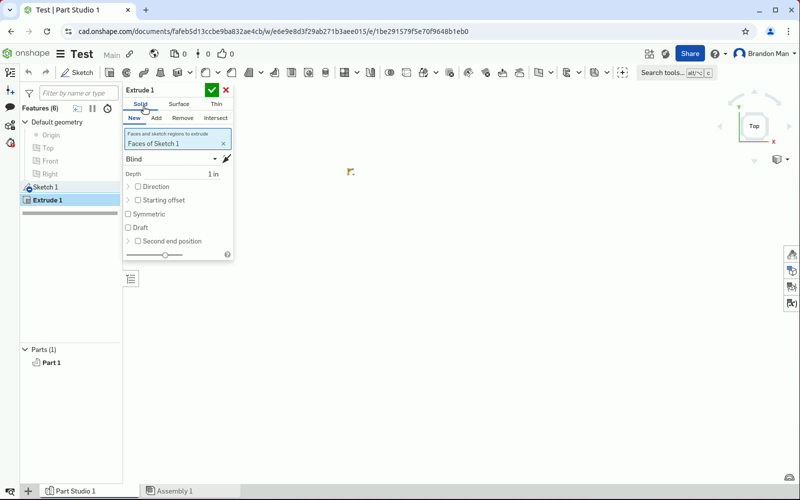
click(143, 106)
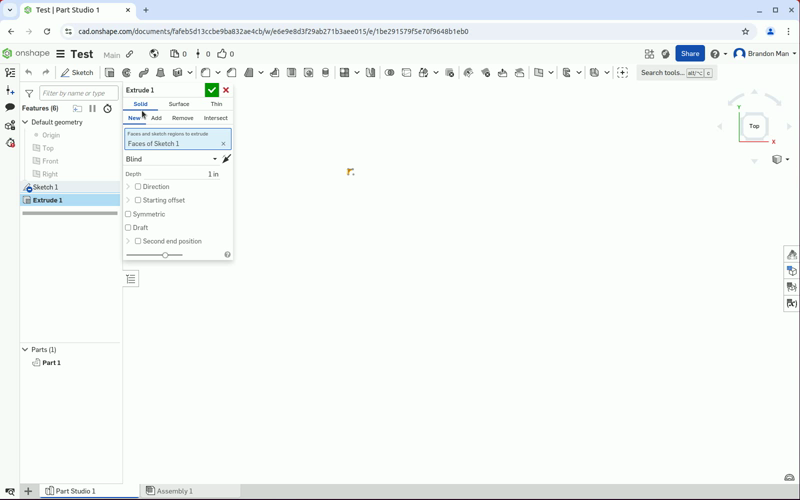
mouse_move(137, 120)
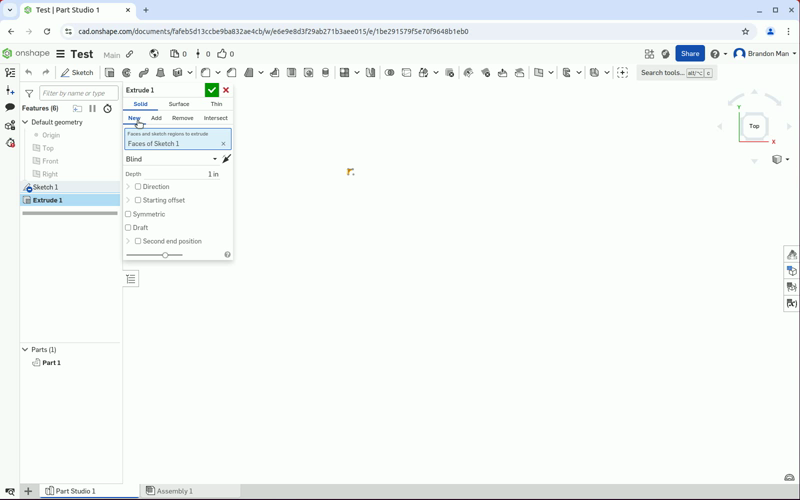
click(137, 120)
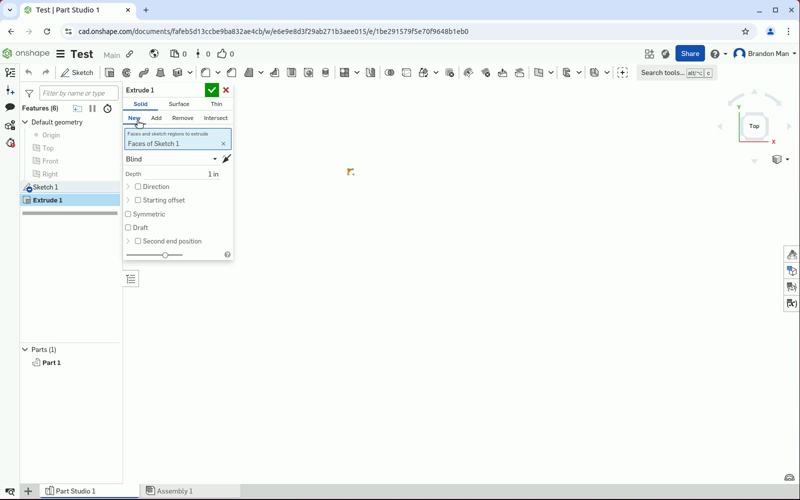
key(tab, 4)
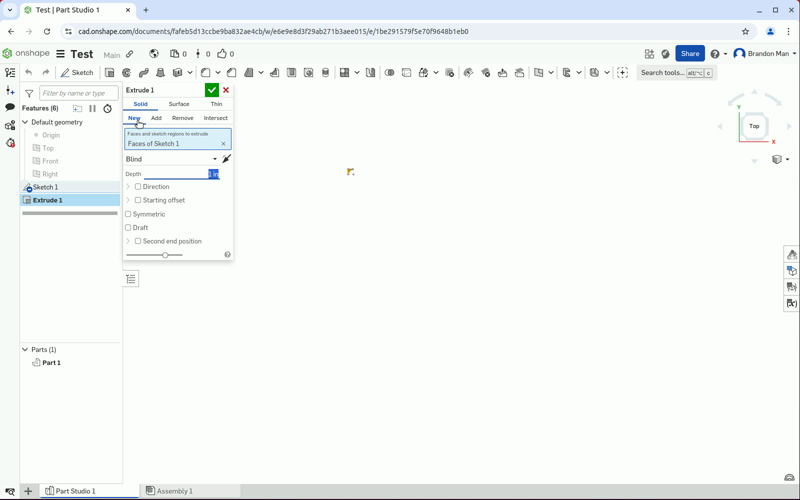
text(7.703)
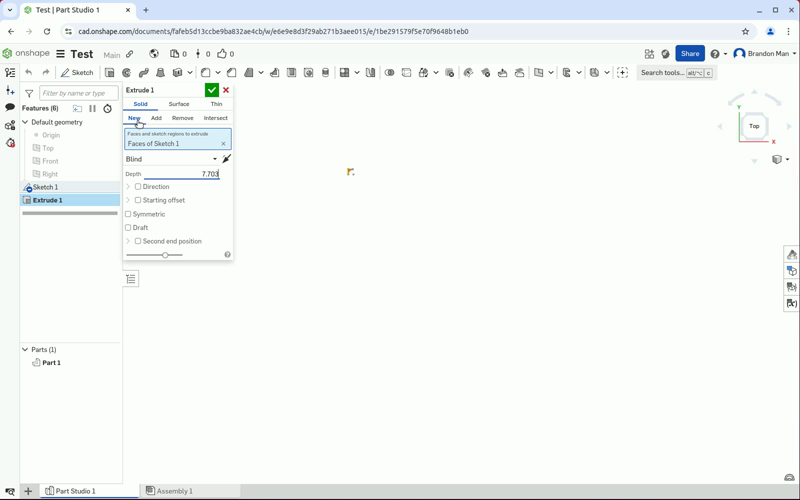
key(enter)
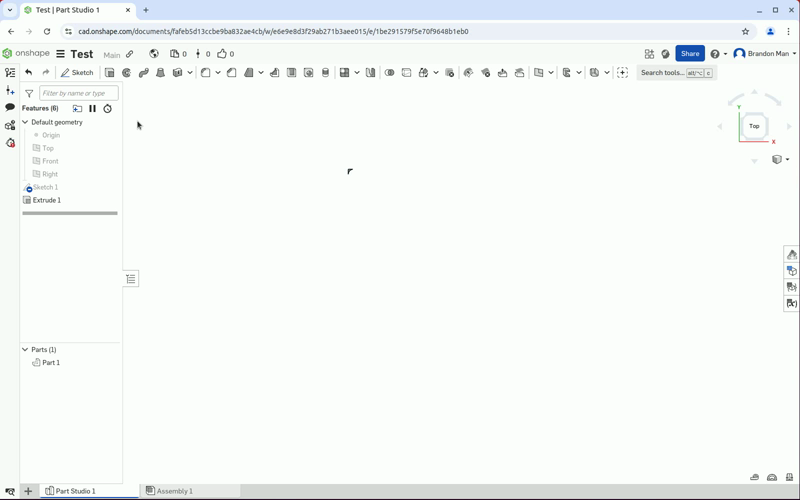
key(shift+h)
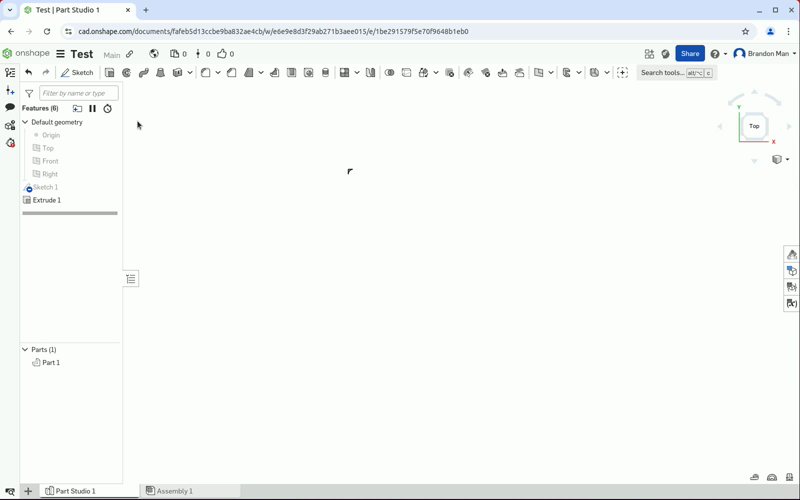
key(shift+h)
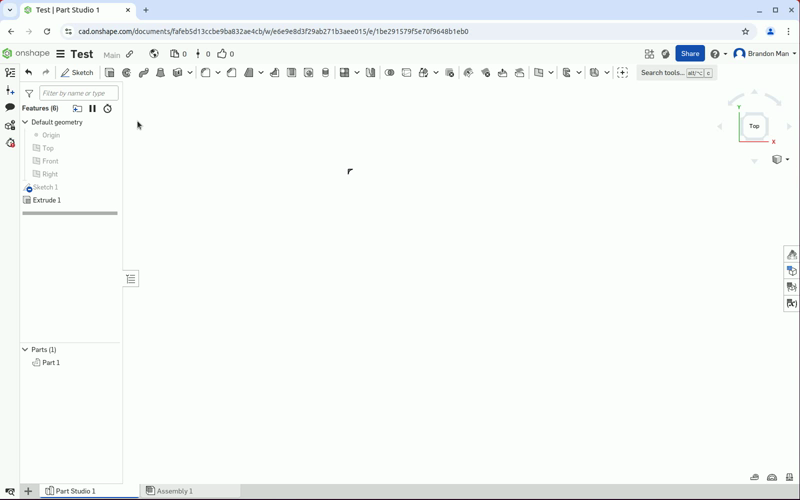
mouse_move(73, 189)
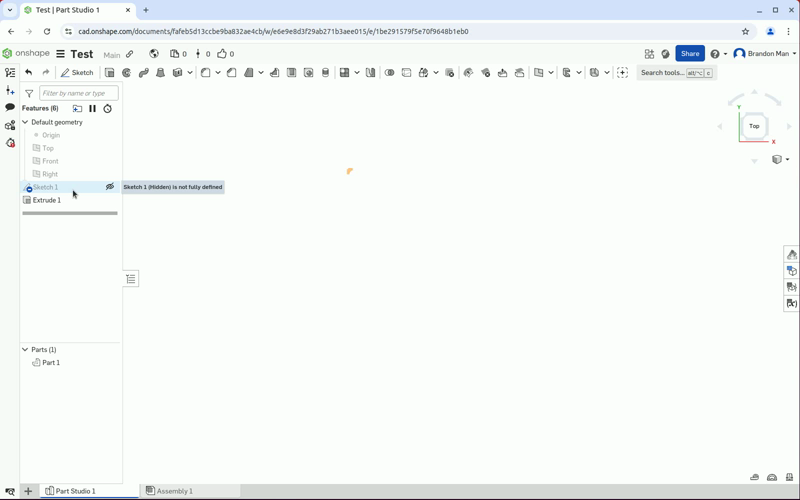
click(73, 189)
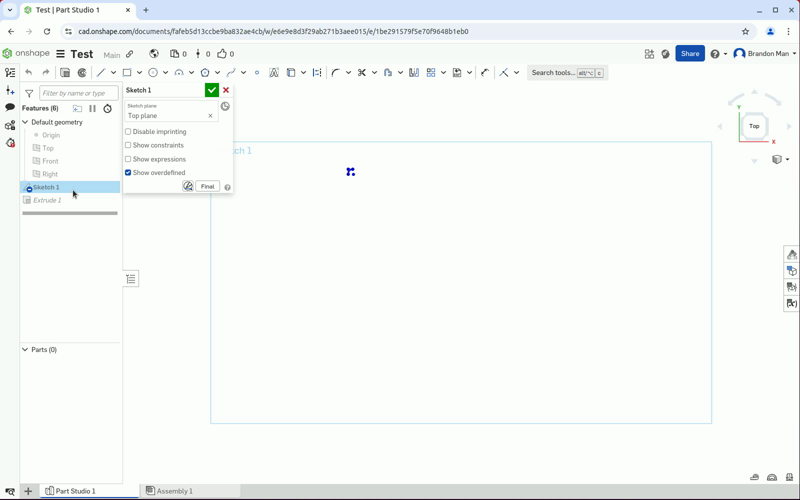
mouse_move(229, 92)
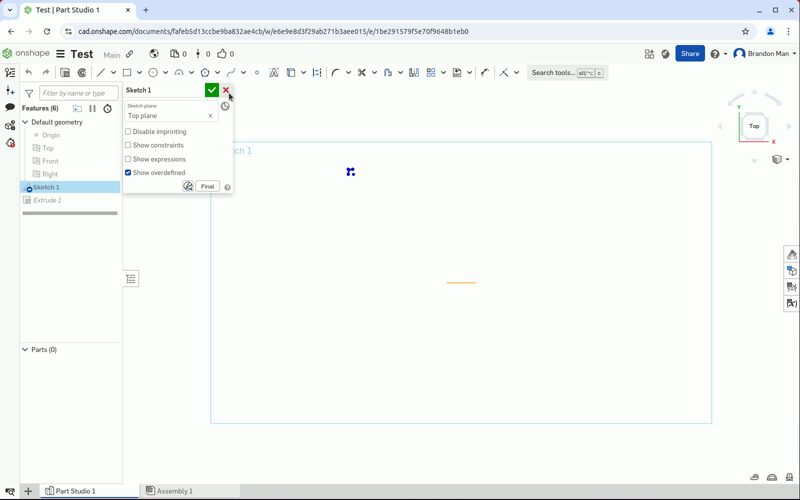
click(229, 92)
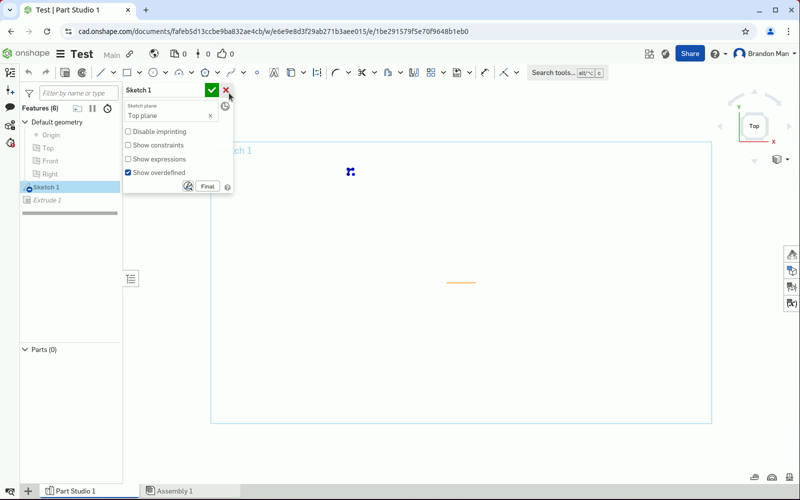
key(shift+s)
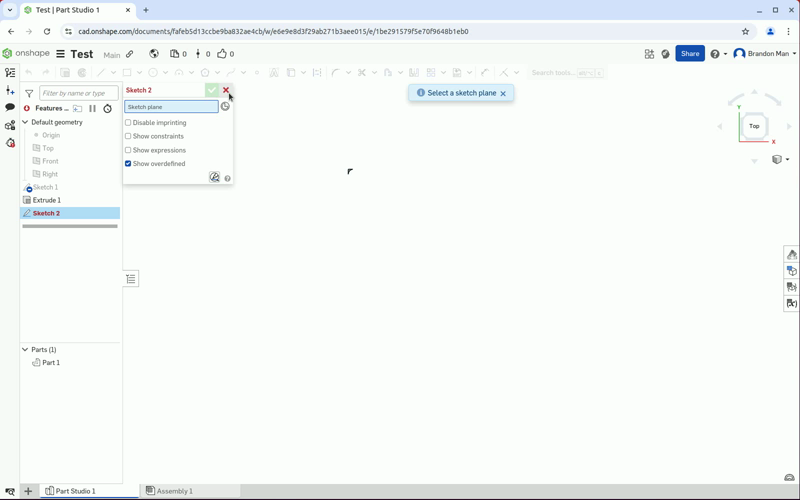
mouse_move(73, 150)
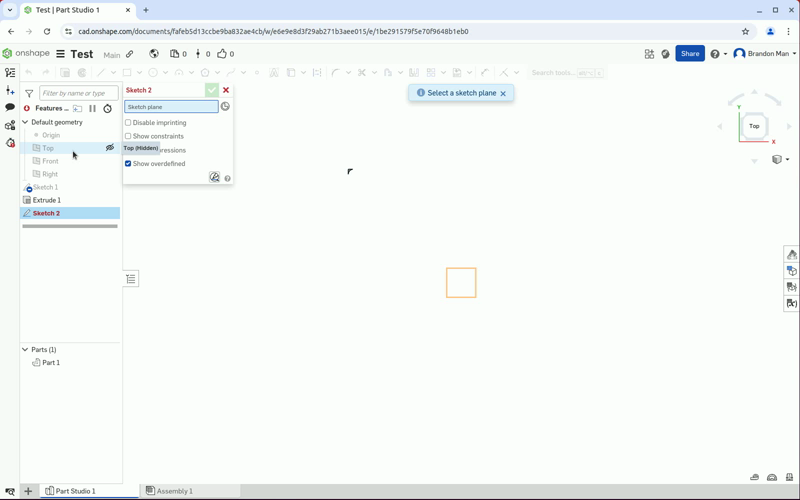
click(73, 150)
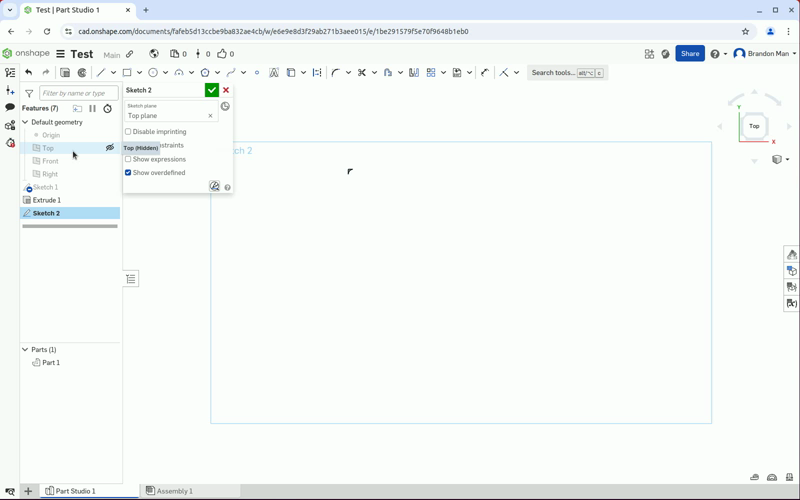
mouse_move(73, 352)
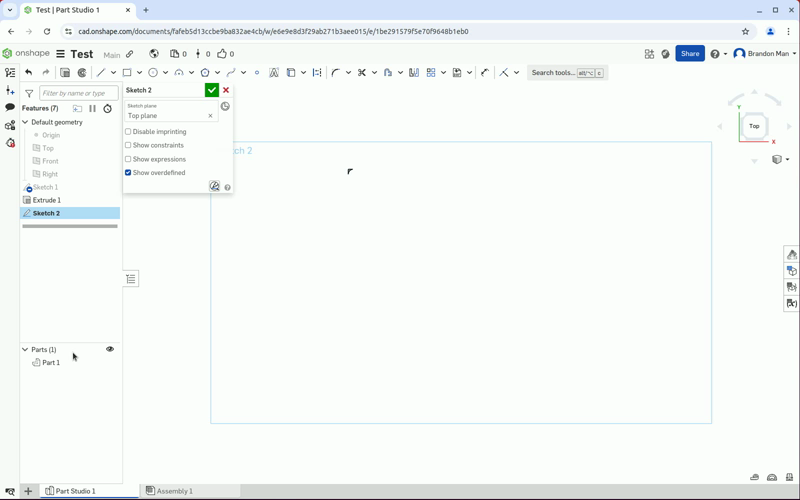
key(y)
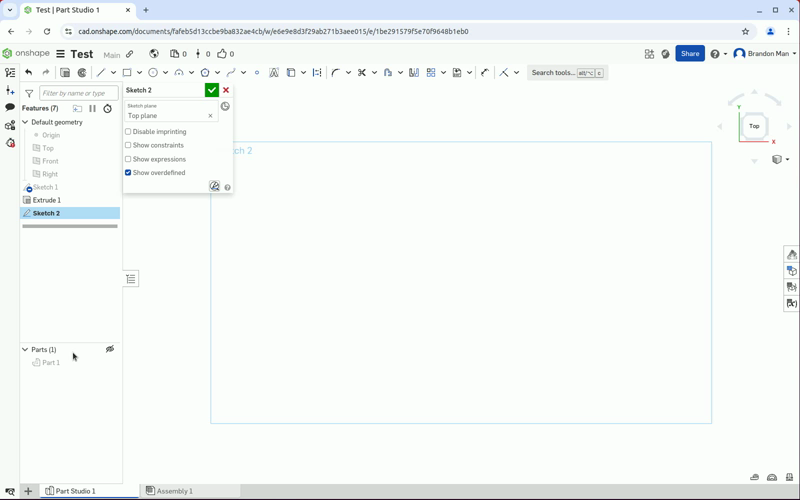
key(a)
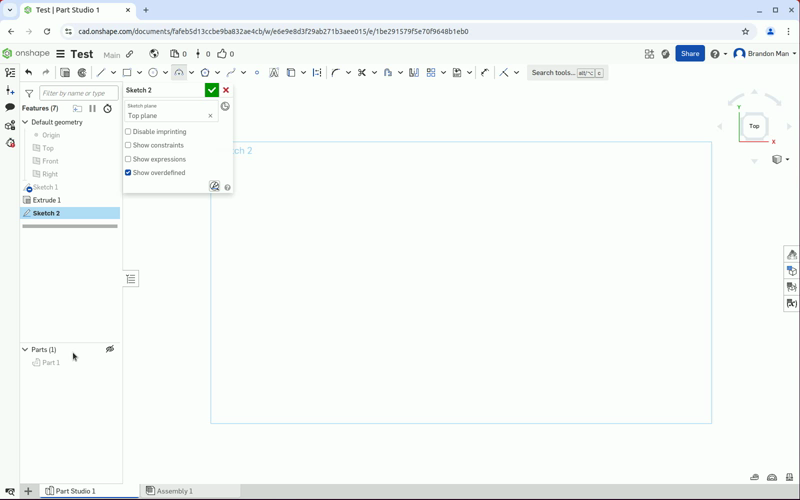
key_down(shift)
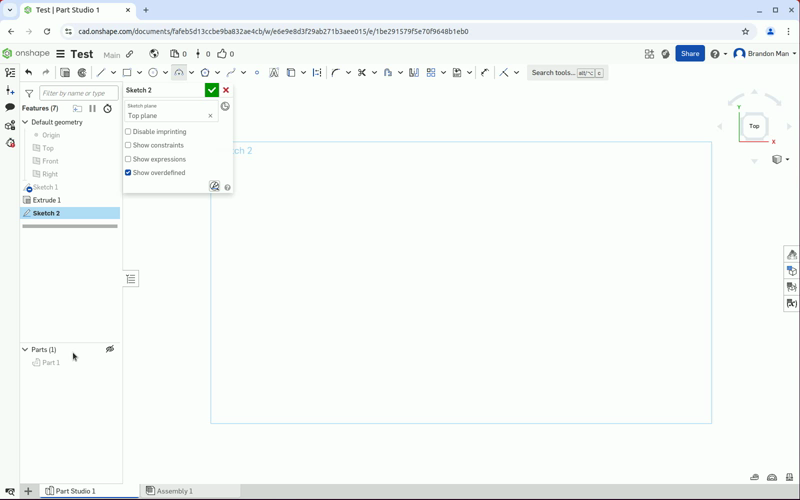
mouse_move(569, 170)
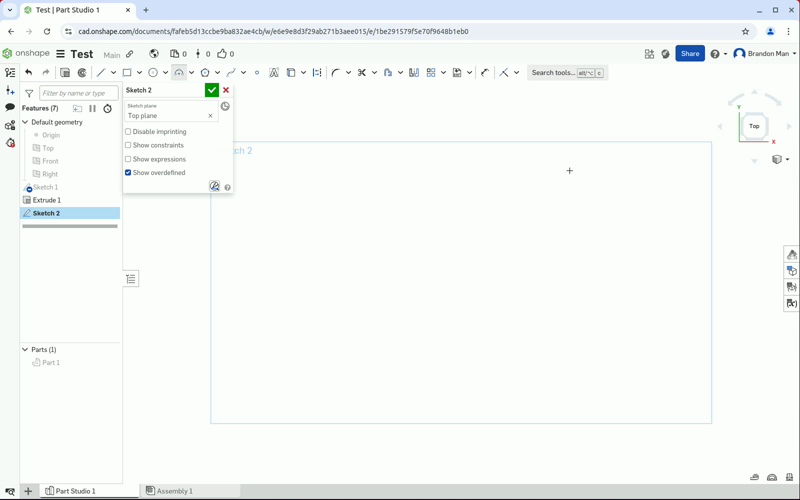
click(569, 170)
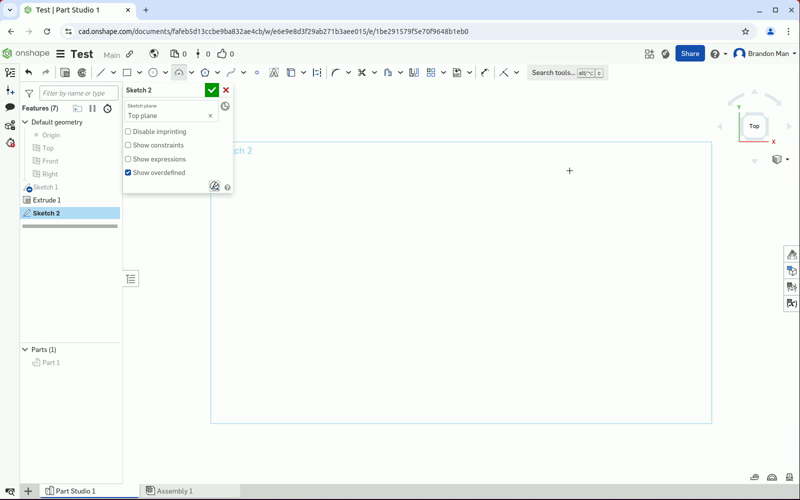
key_up(shift)
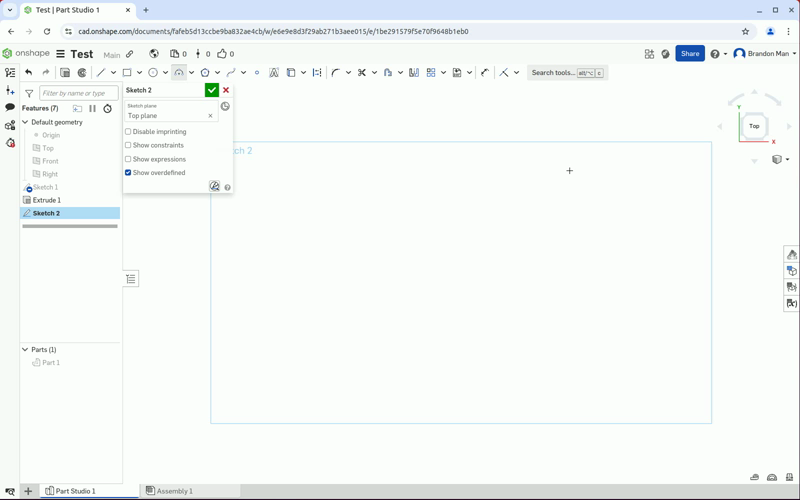
key_down(shift)
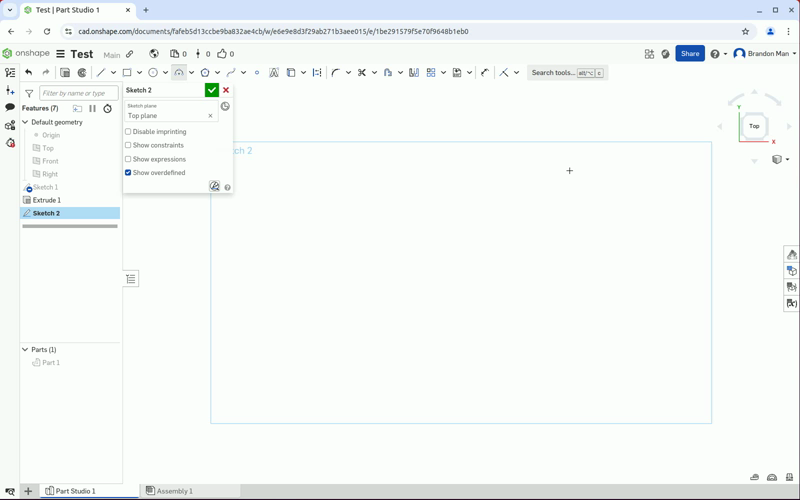
mouse_move(574, 174)
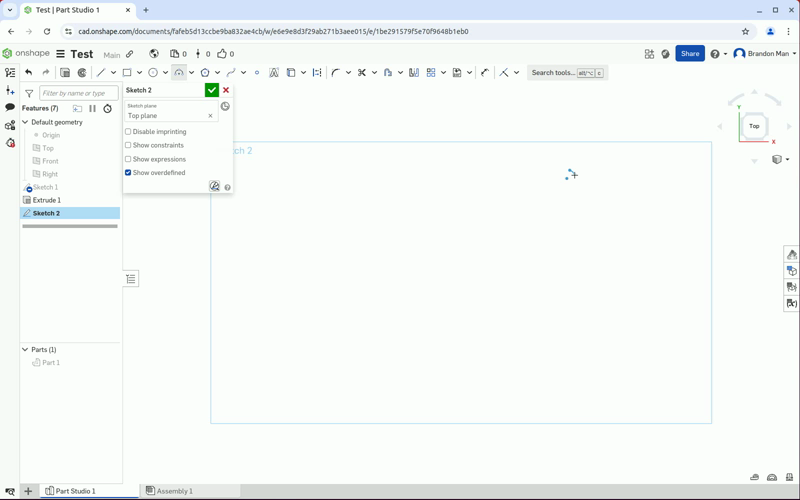
scroll(6)
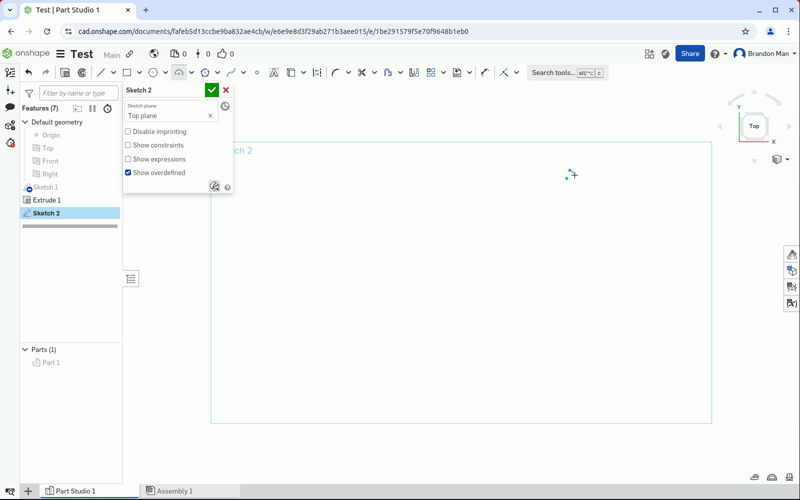
scroll(6)
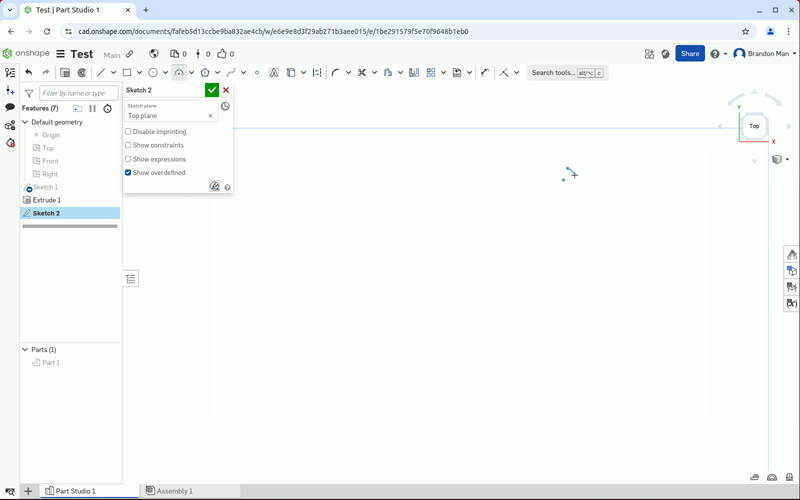
scroll(6)
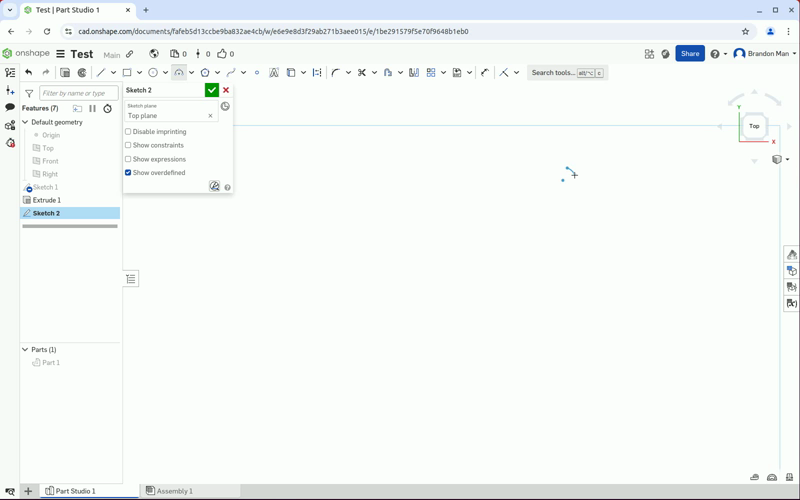
scroll(6)
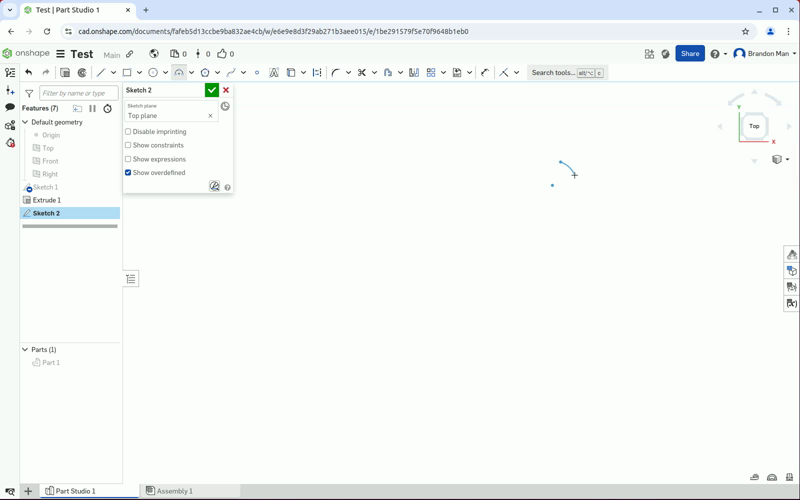
scroll(6)
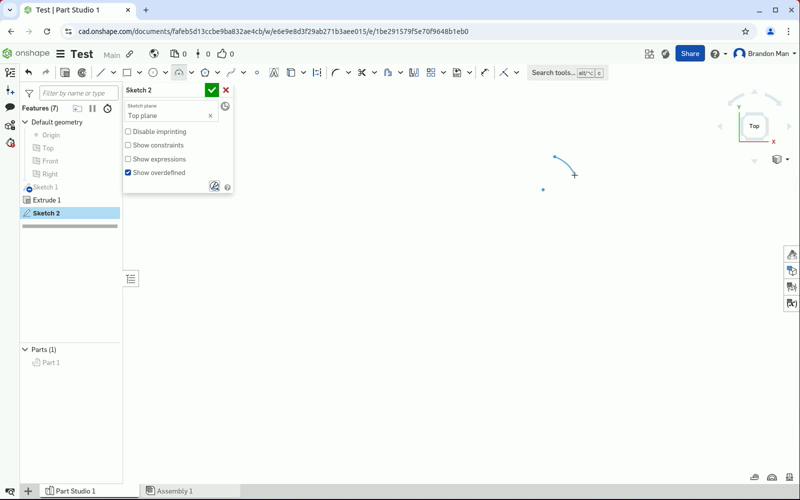
scroll(6)
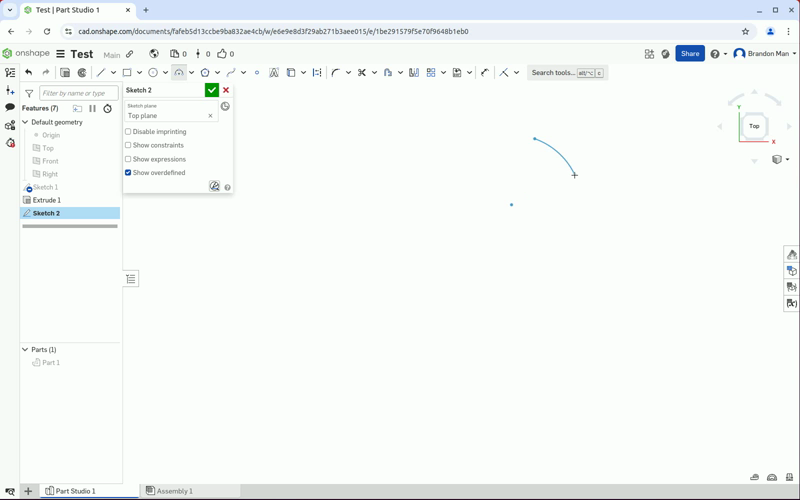
scroll(6)
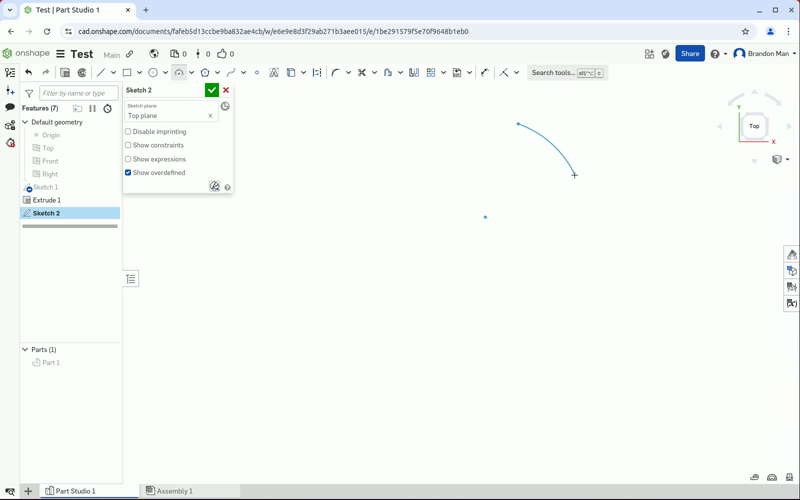
click(574, 174)
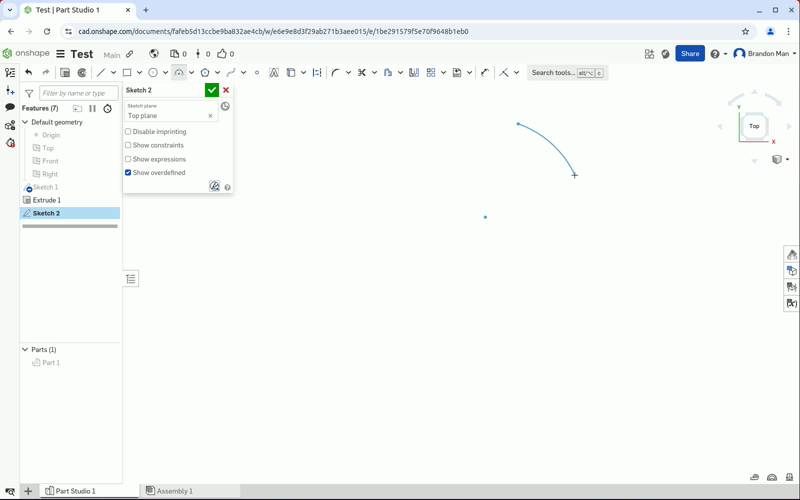
scroll(-6)
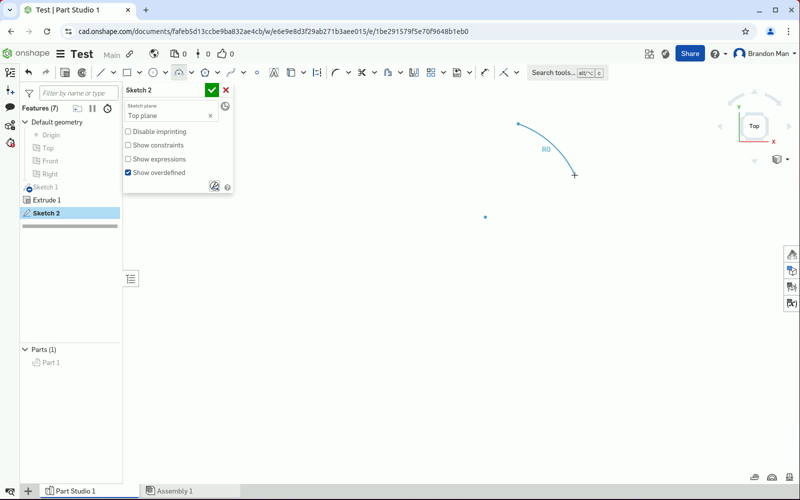
scroll(-6)
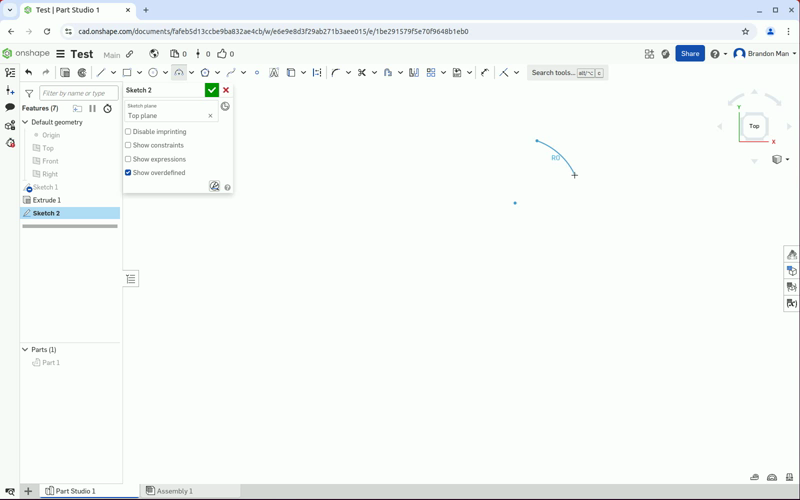
scroll(-6)
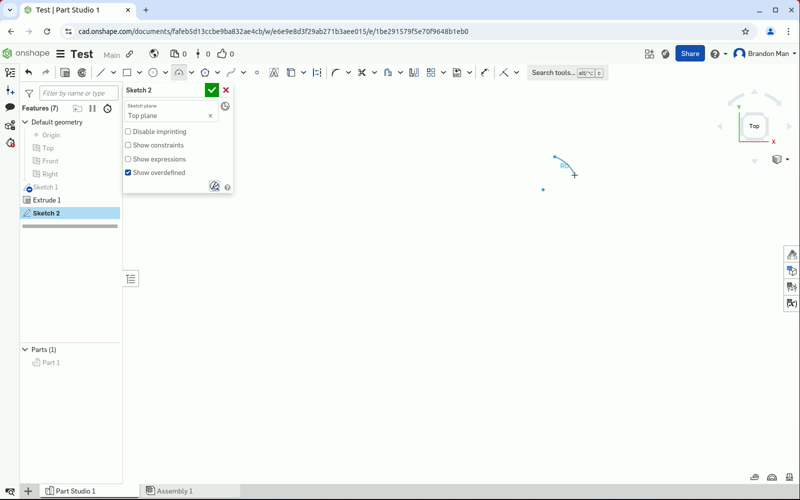
scroll(-6)
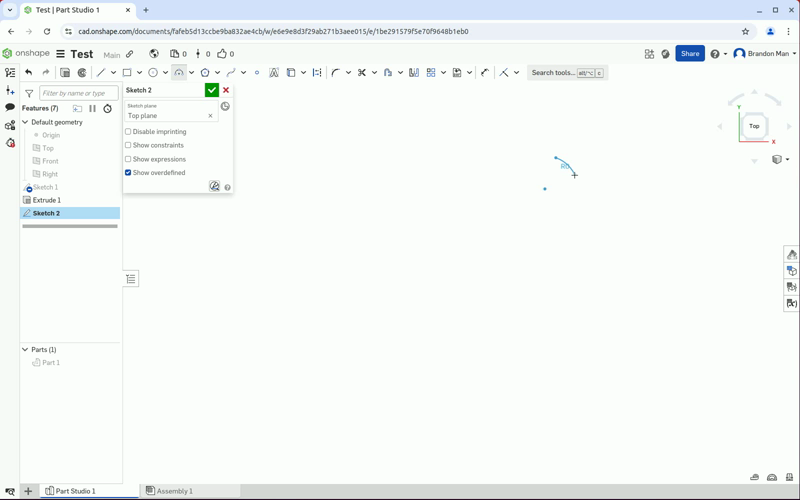
scroll(-6)
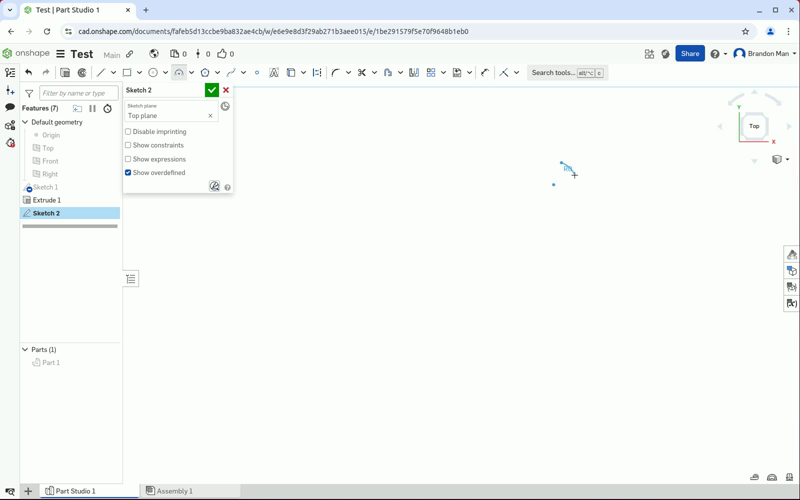
scroll(-6)
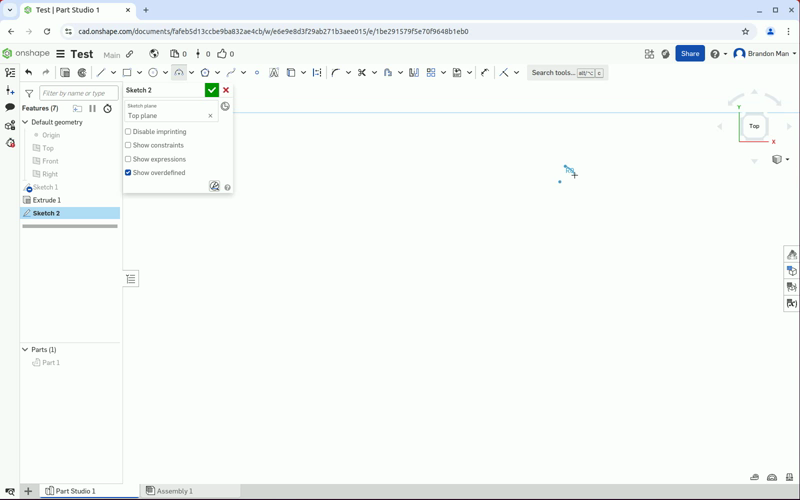
scroll(-6)
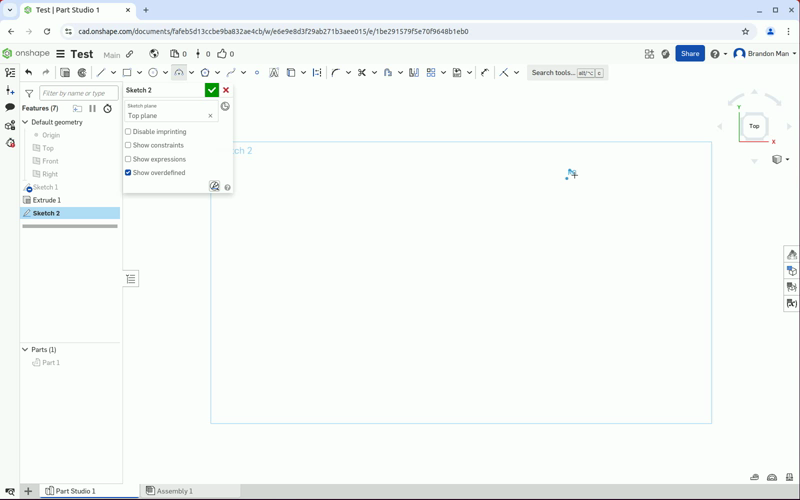
mouse_move(573, 171)
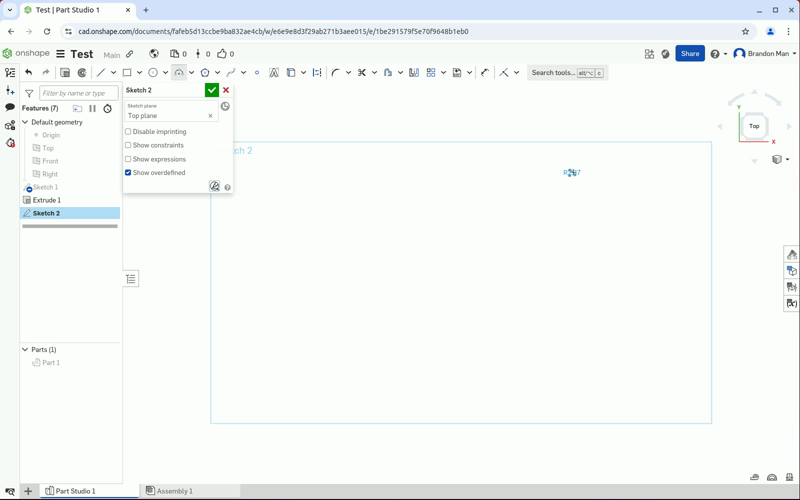
scroll(6)
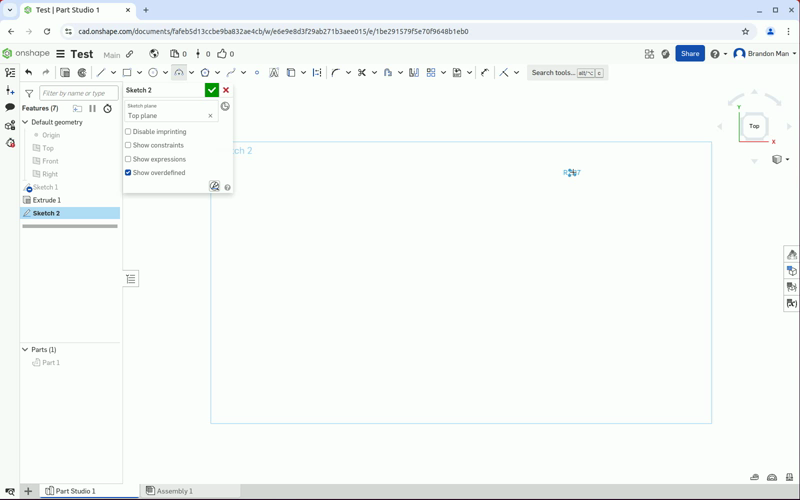
scroll(6)
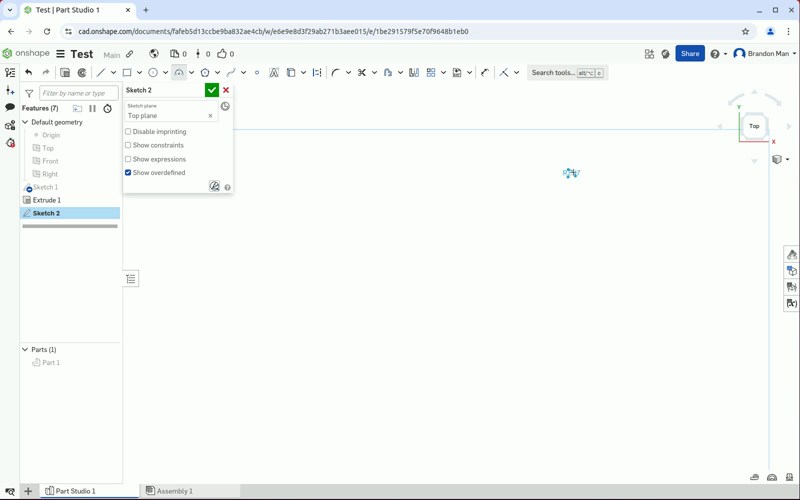
scroll(6)
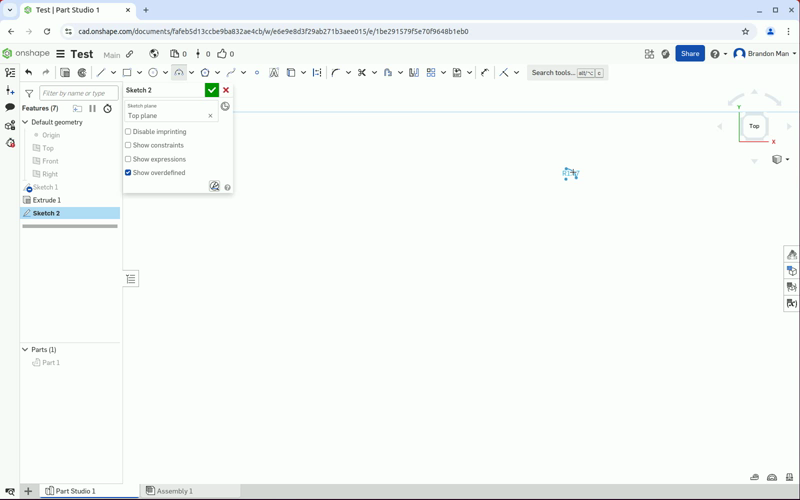
scroll(6)
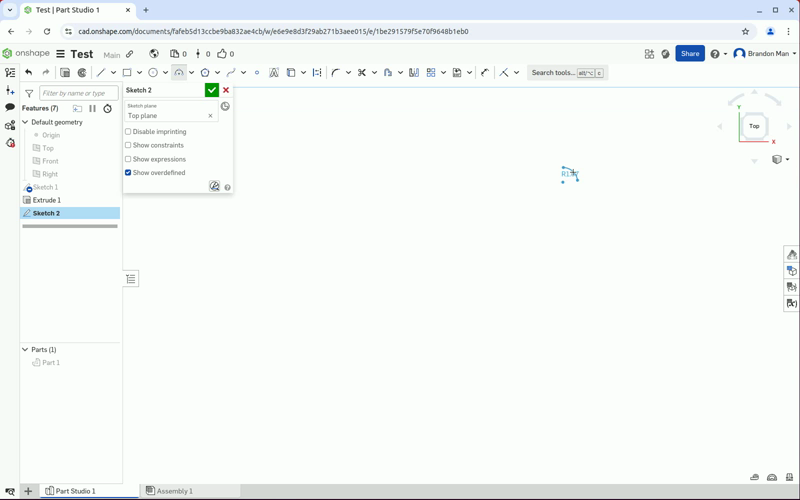
scroll(6)
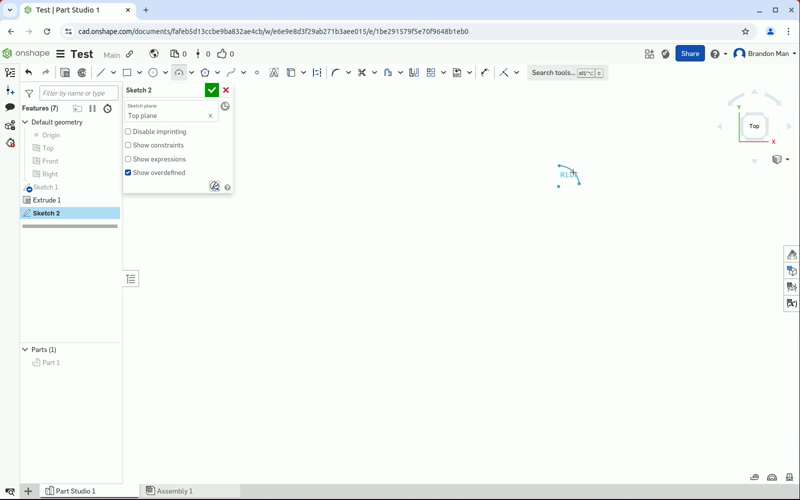
scroll(6)
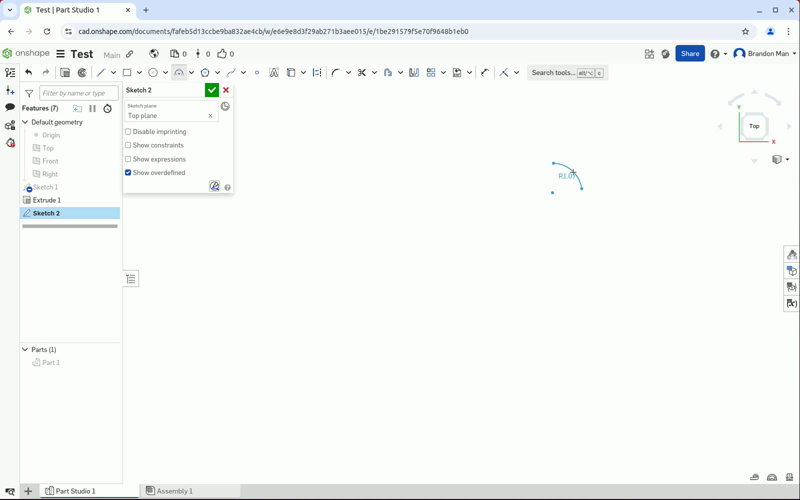
scroll(6)
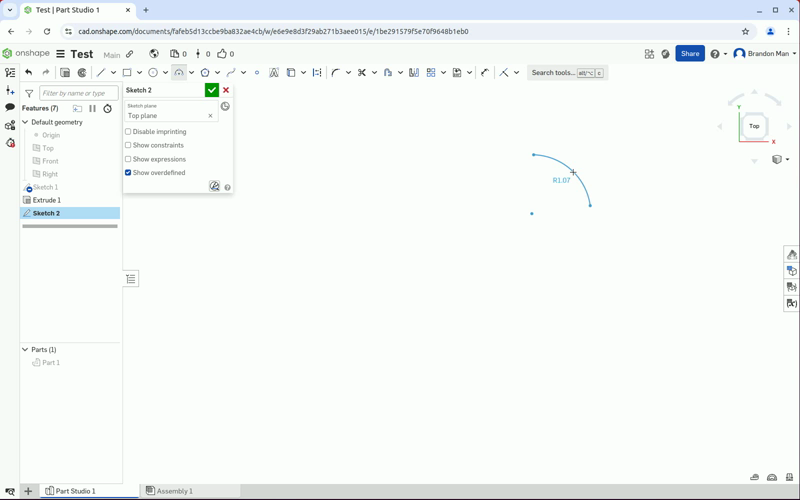
click(573, 171)
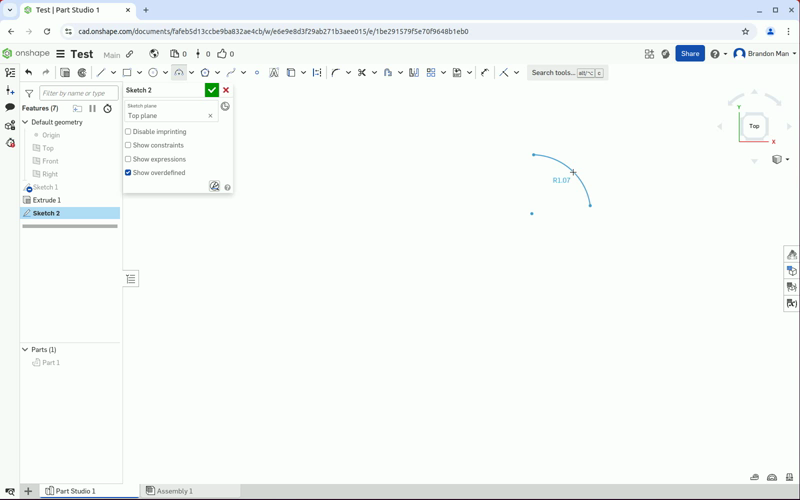
scroll(-6)
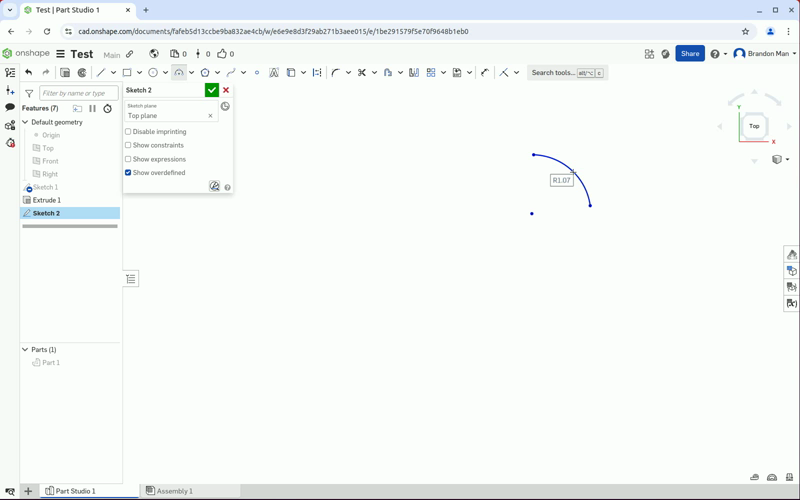
scroll(-6)
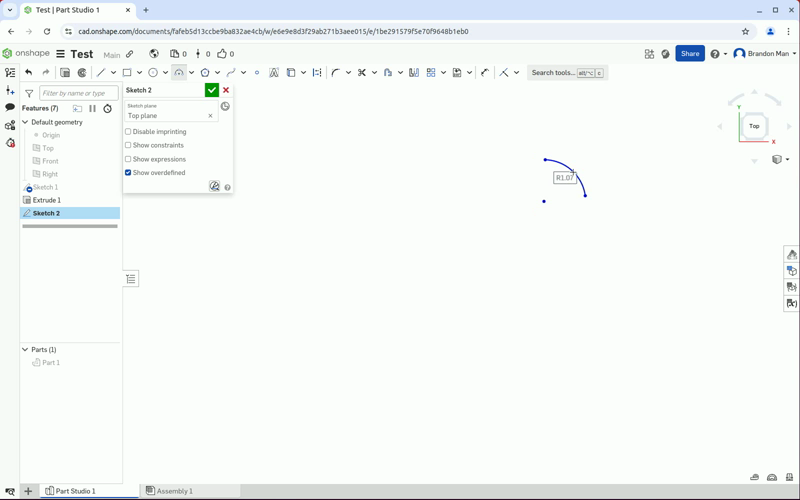
scroll(-6)
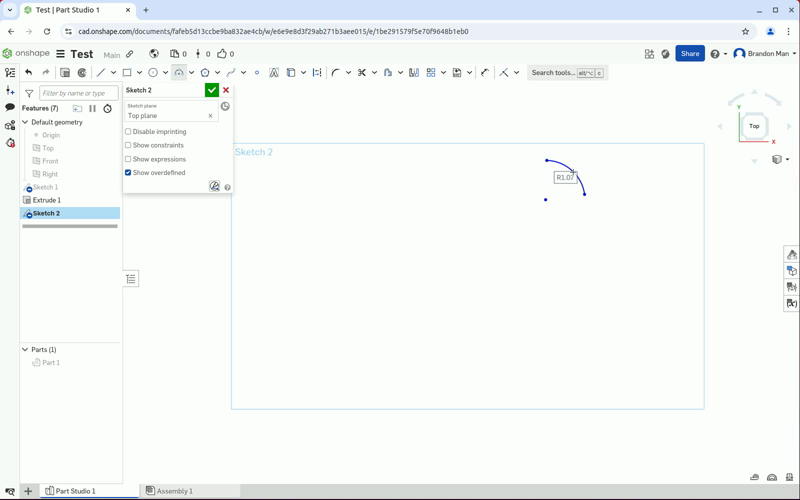
scroll(-6)
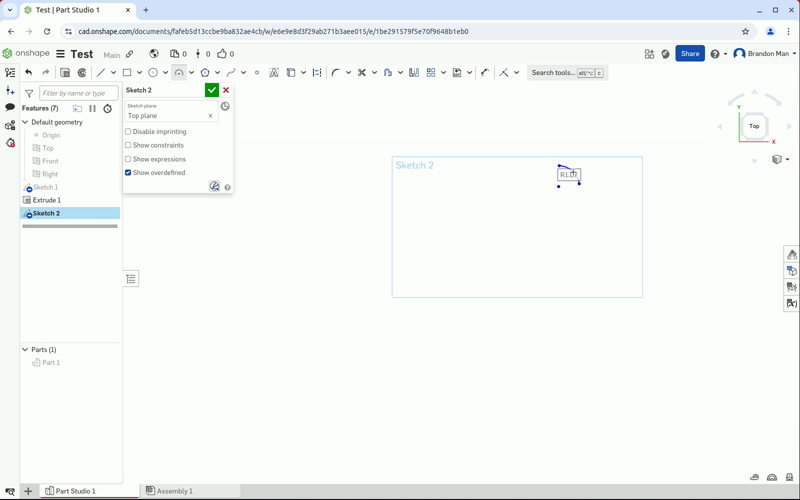
scroll(-6)
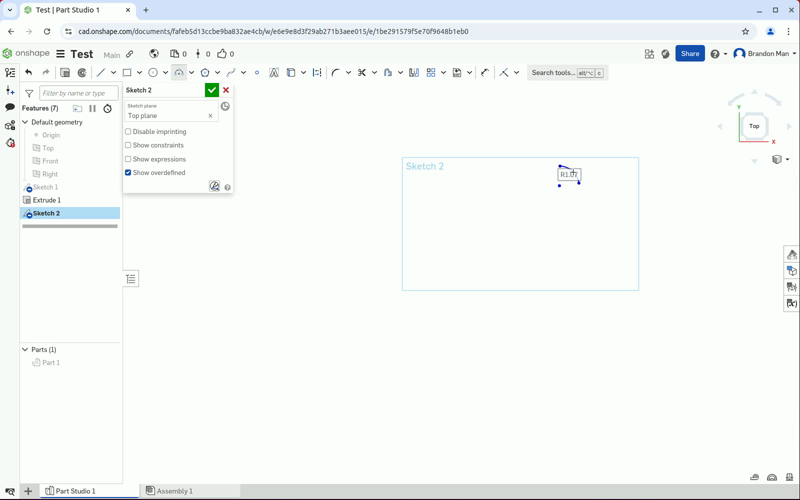
scroll(-6)
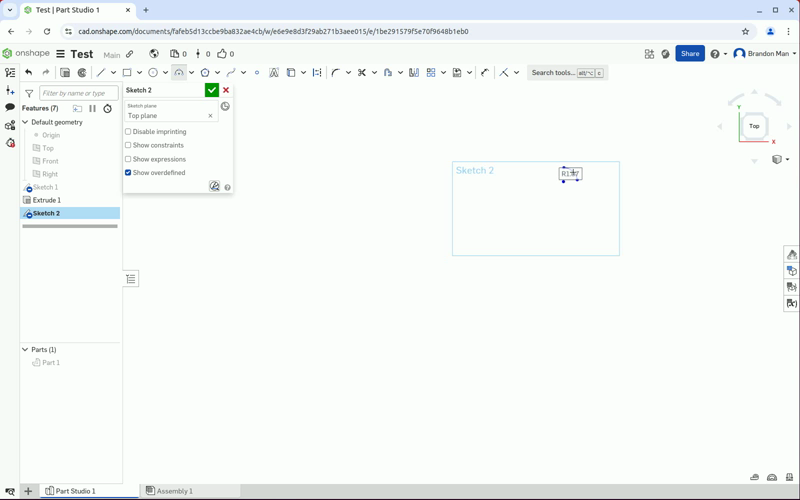
scroll(-6)
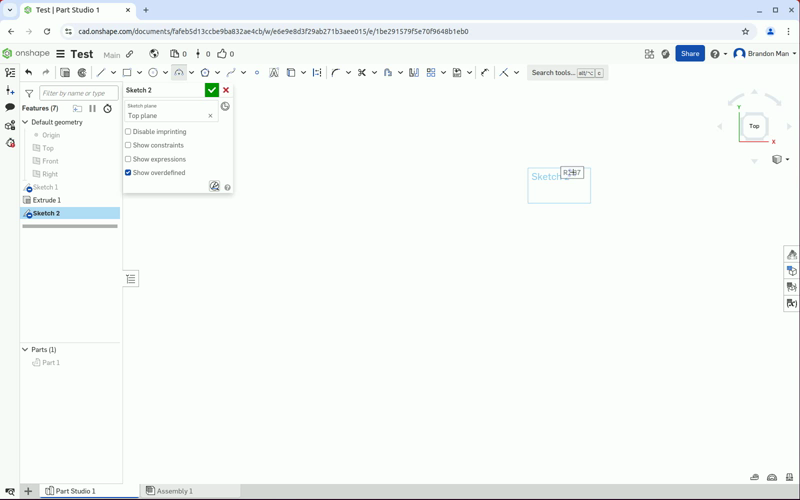
key_up(shift)
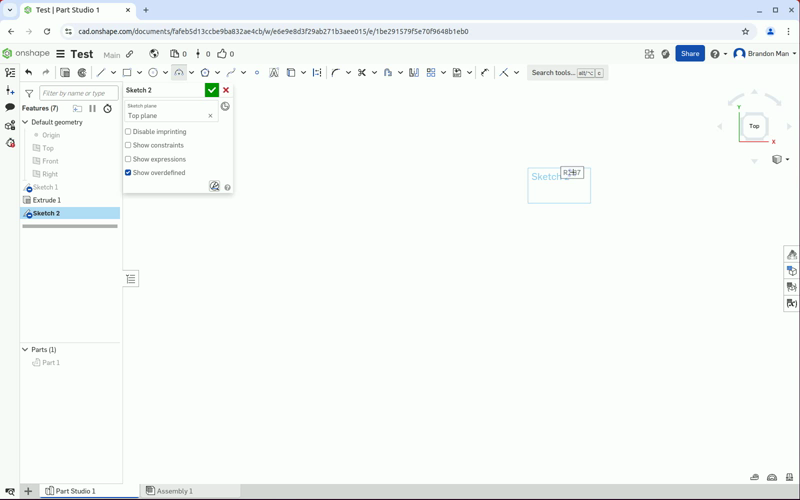
key(esc)
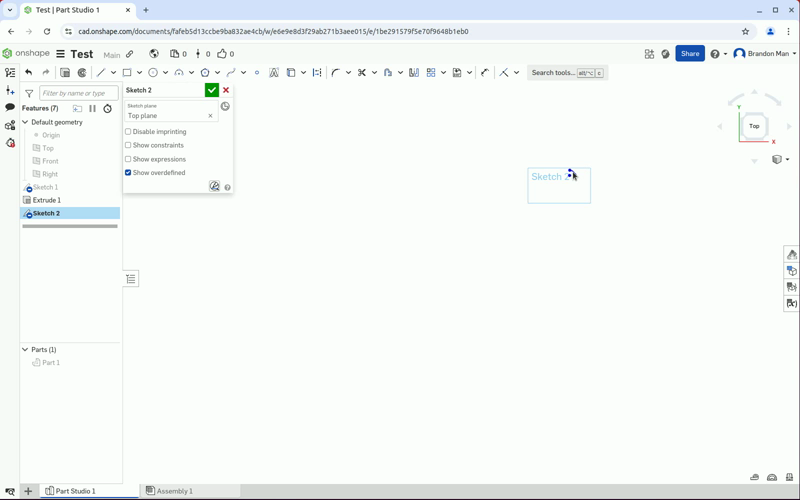
key(l)
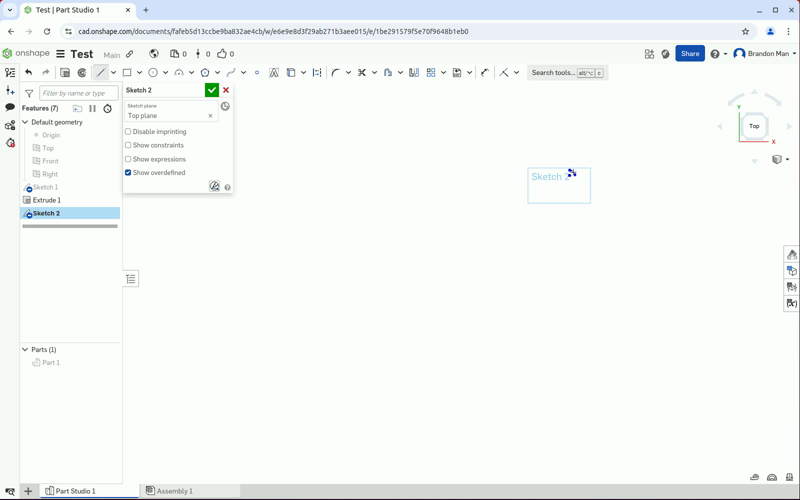
mouse_move(574, 174)
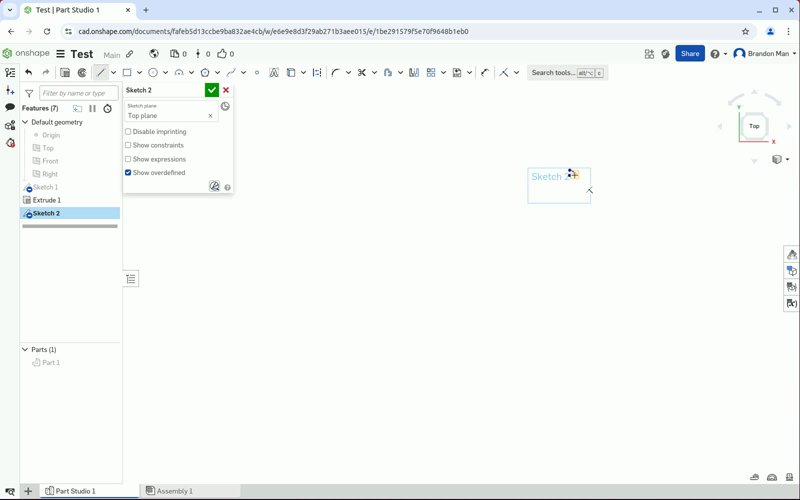
scroll(6)
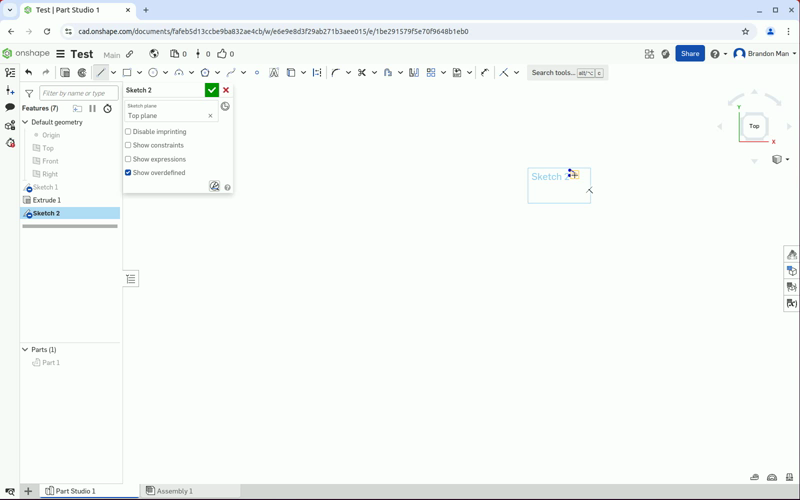
scroll(6)
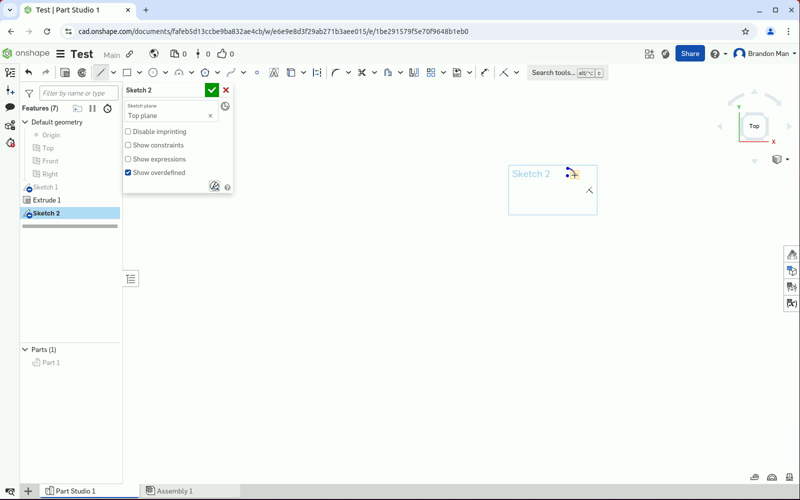
scroll(6)
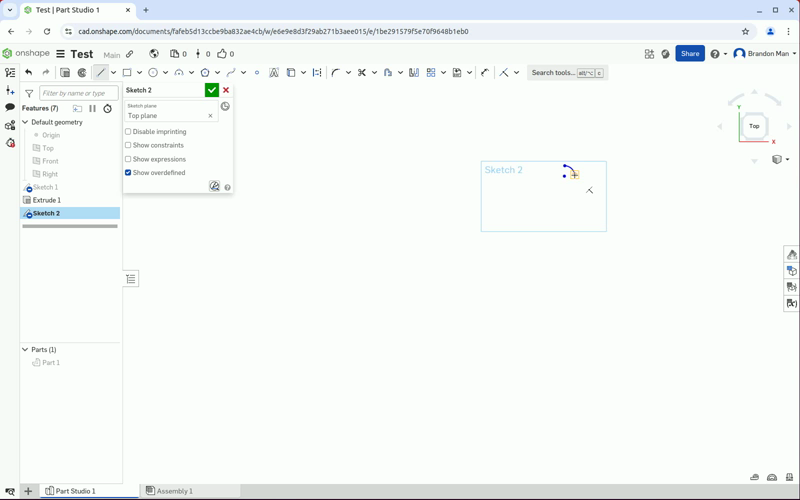
scroll(6)
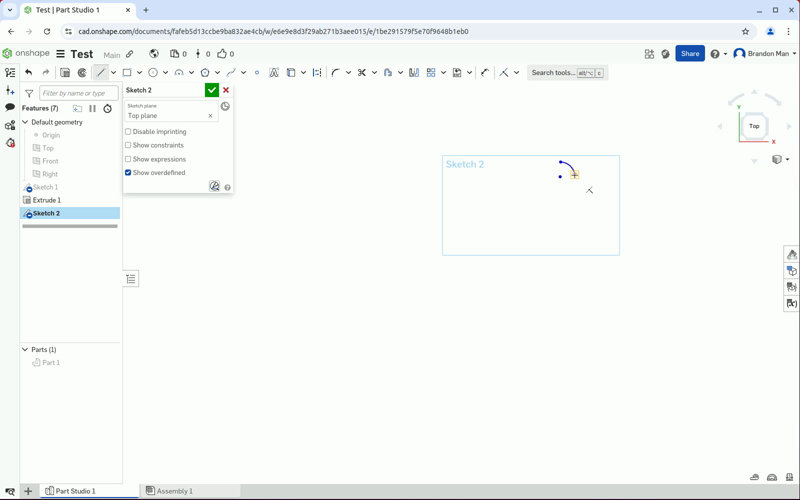
scroll(6)
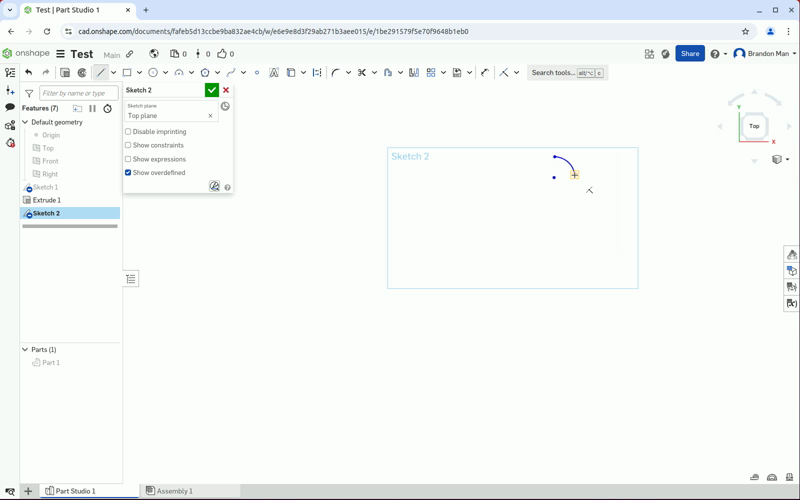
scroll(6)
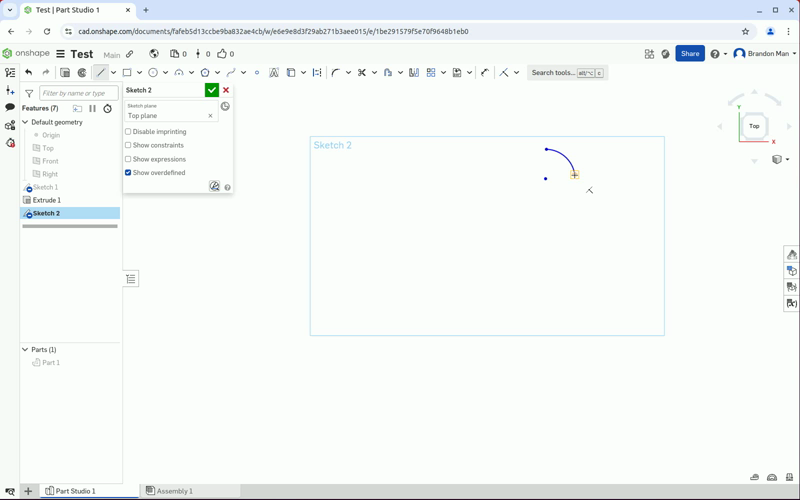
scroll(6)
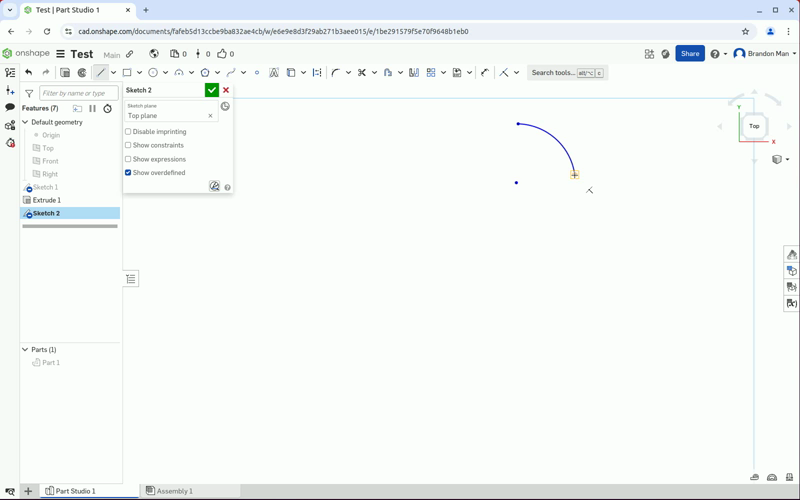
click(574, 174)
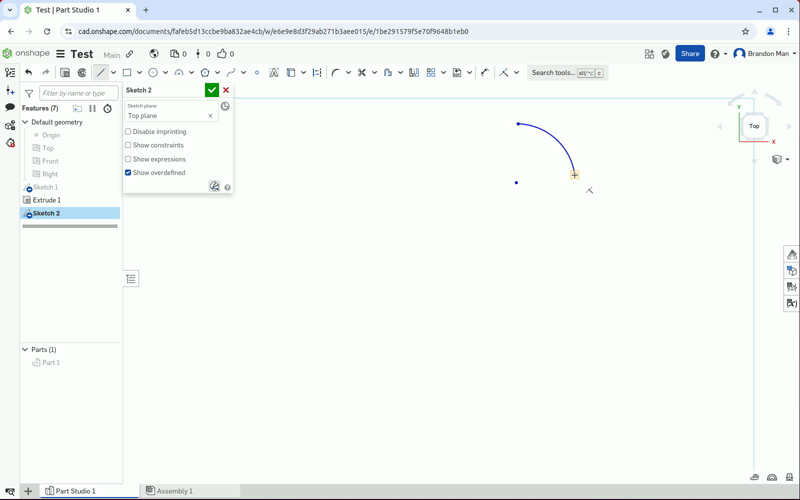
scroll(-6)
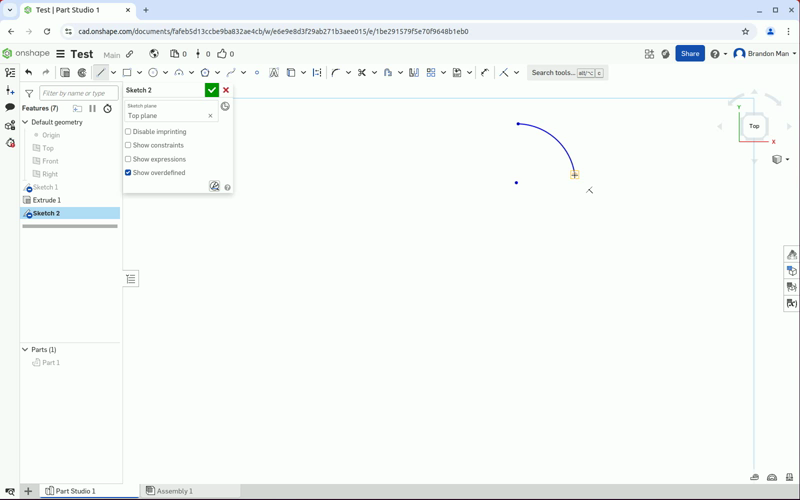
scroll(-6)
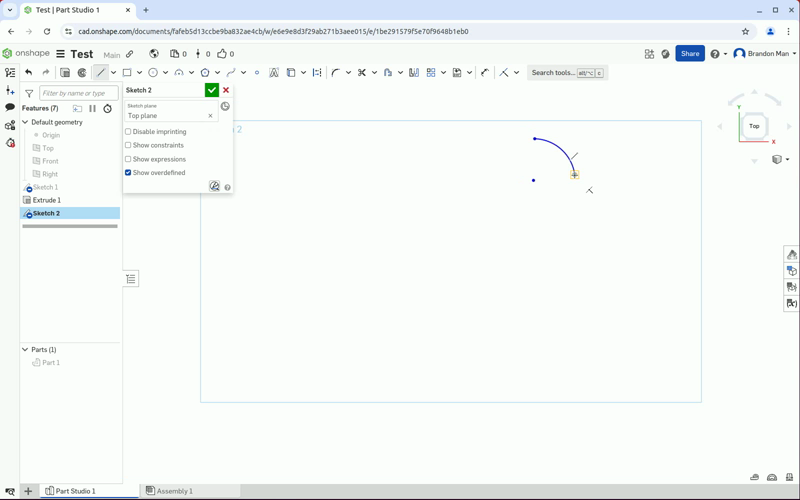
scroll(-6)
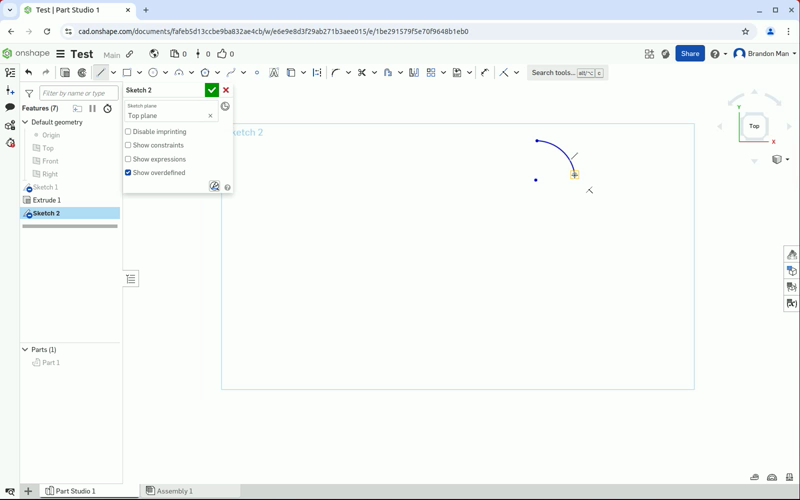
scroll(-6)
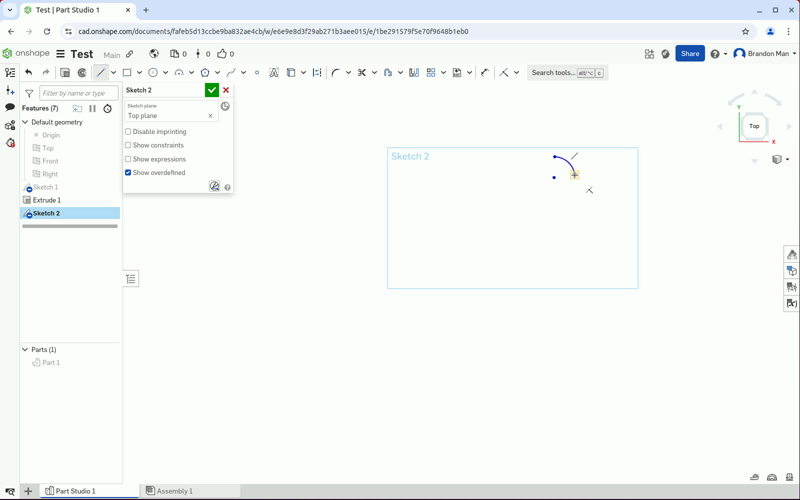
scroll(-6)
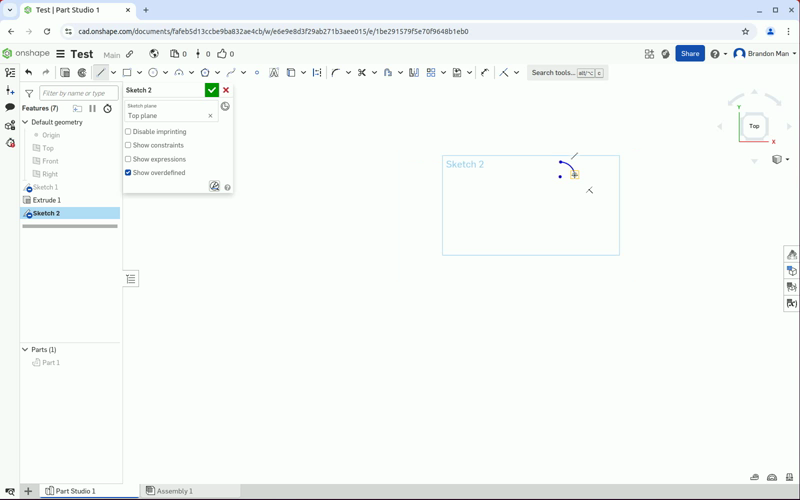
scroll(-6)
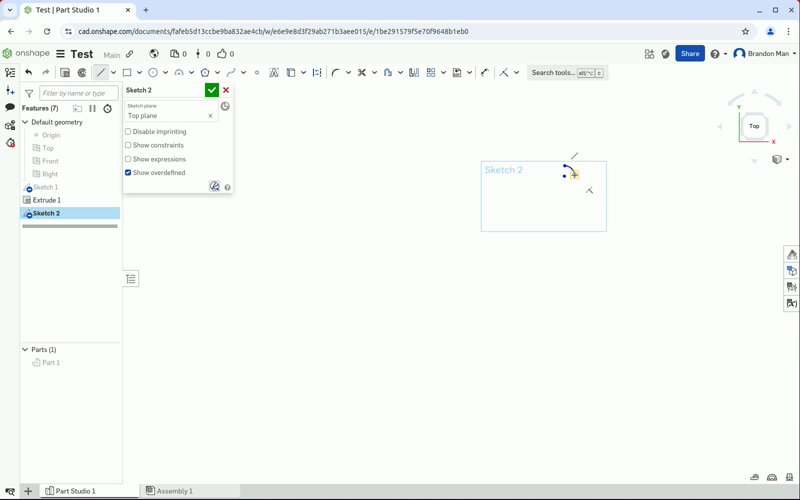
scroll(-6)
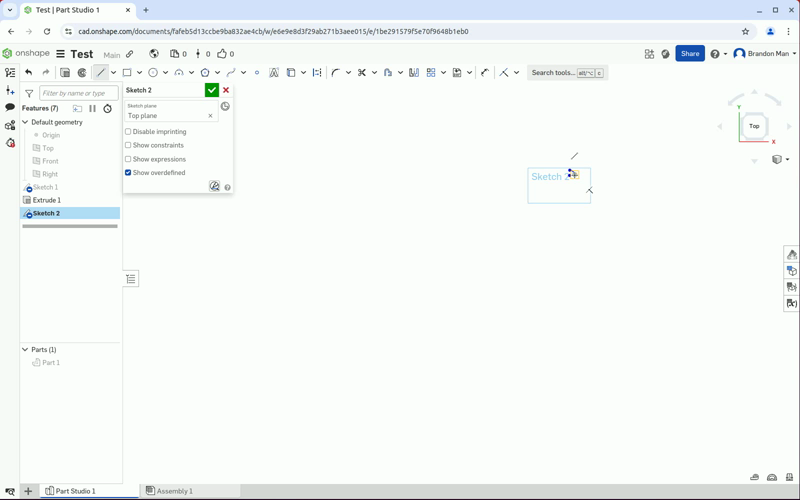
key_down(shift)
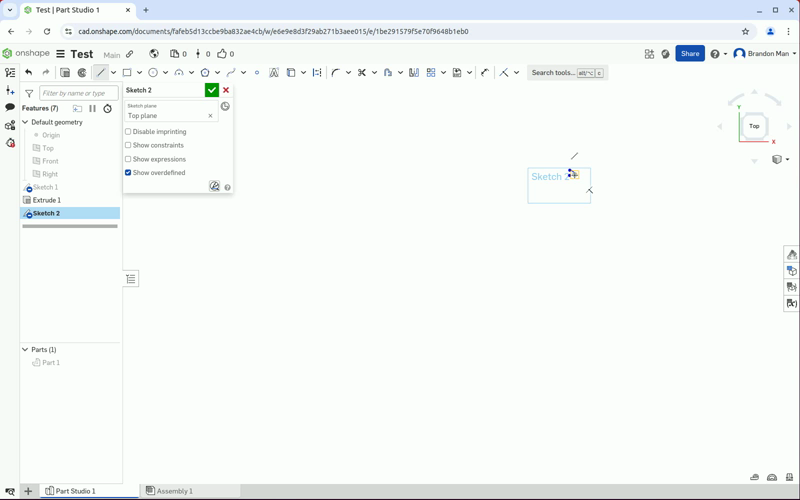
mouse_move(589, 174)
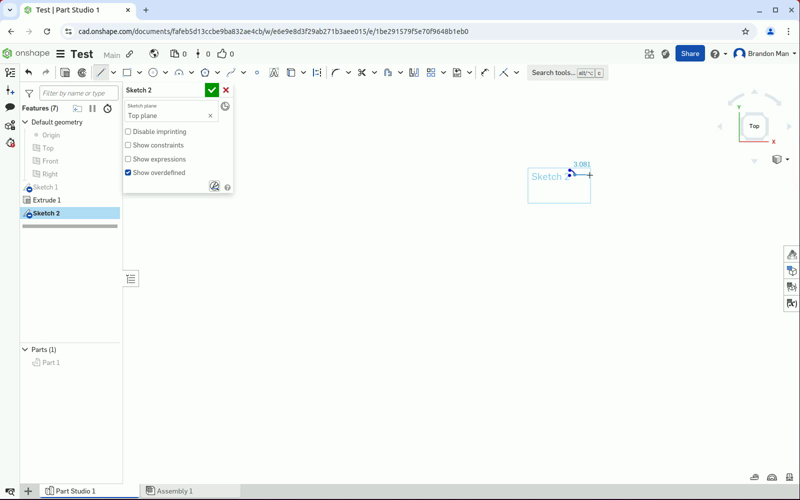
mouse_move(574, 170)
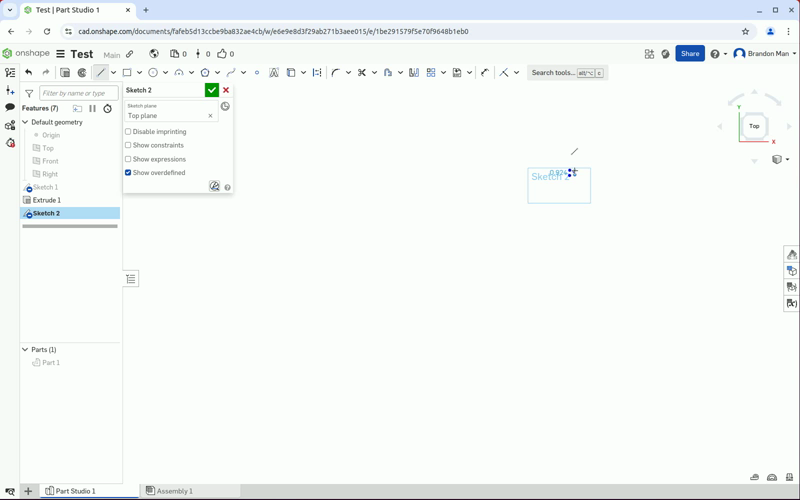
scroll(6)
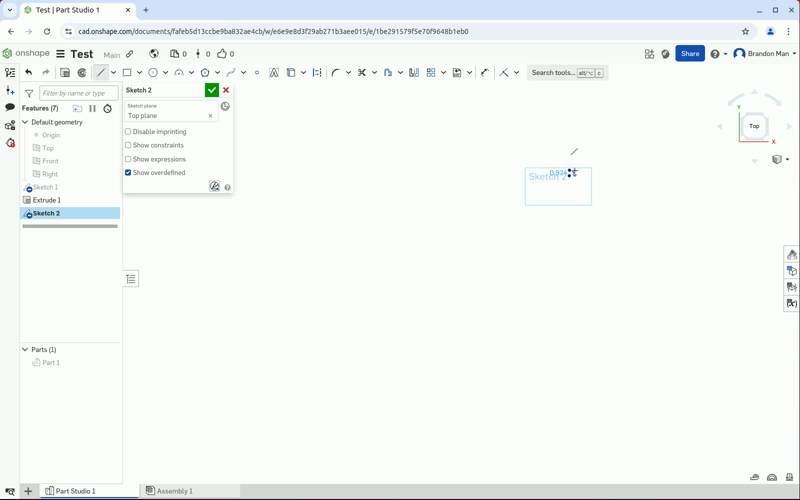
scroll(6)
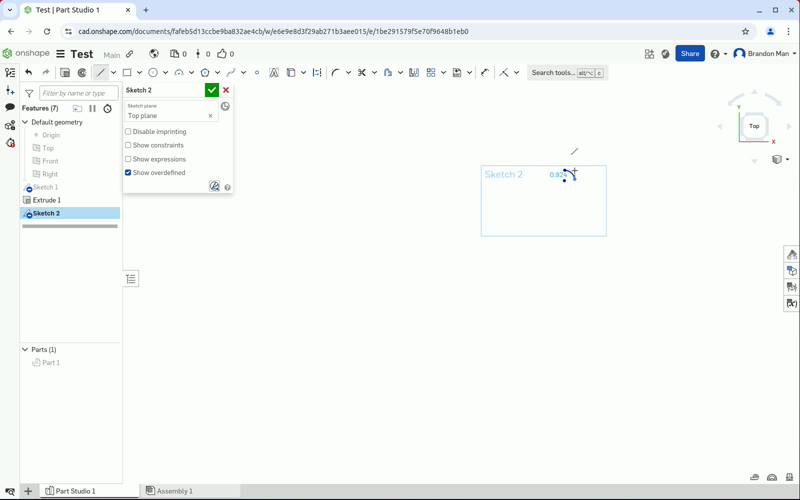
scroll(6)
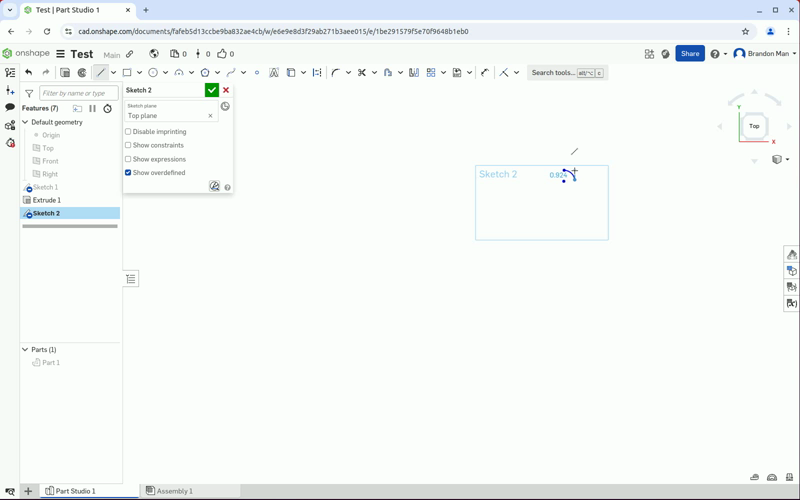
scroll(6)
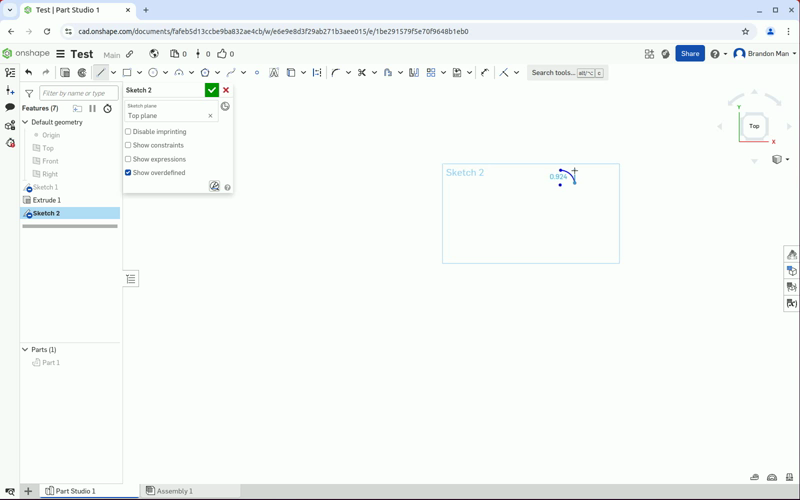
scroll(6)
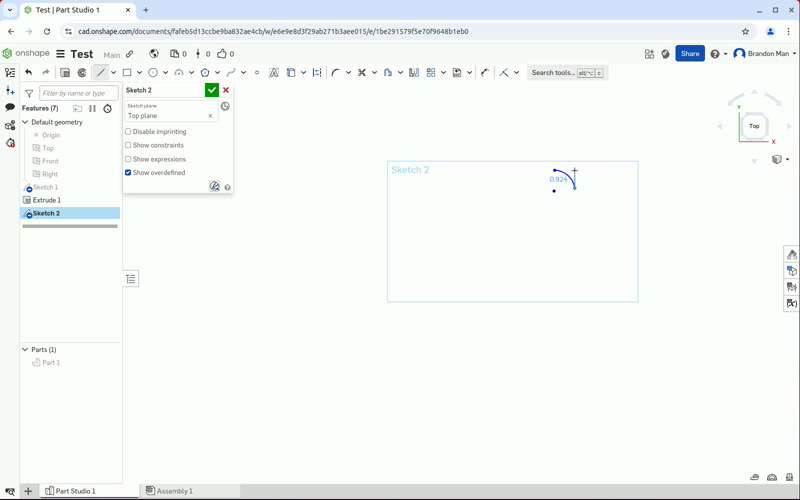
scroll(6)
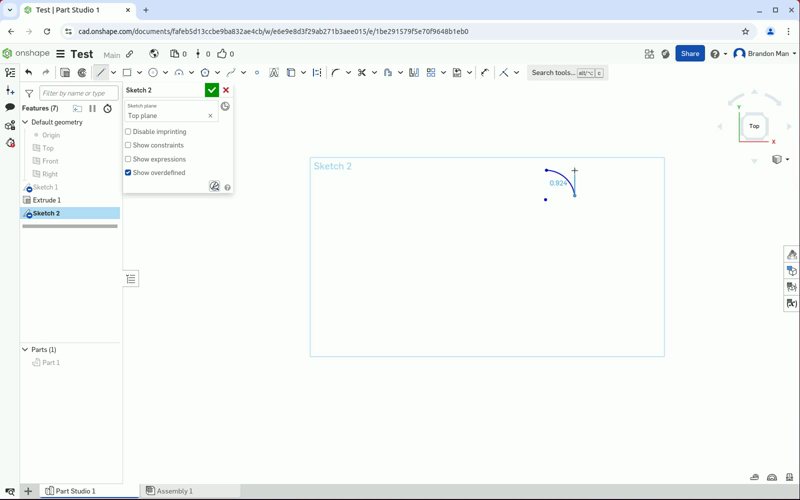
scroll(6)
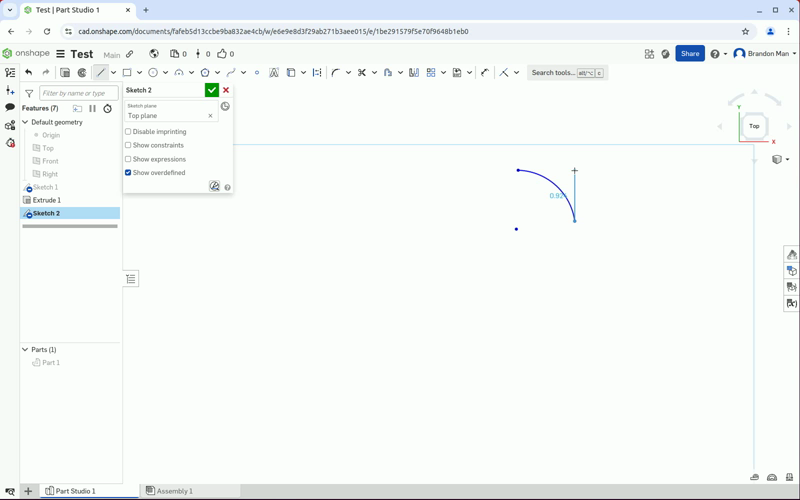
click(574, 170)
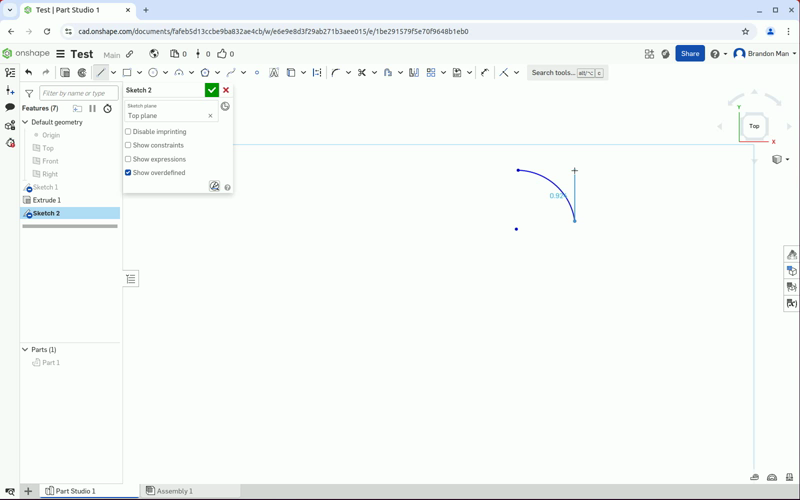
scroll(-6)
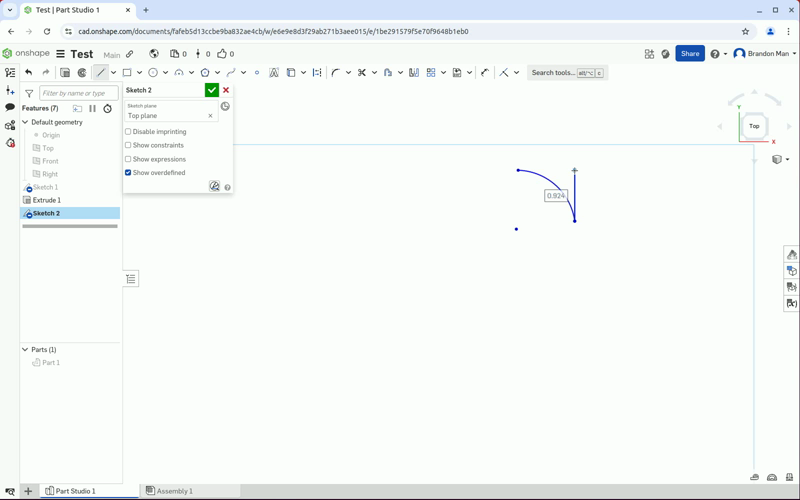
scroll(-6)
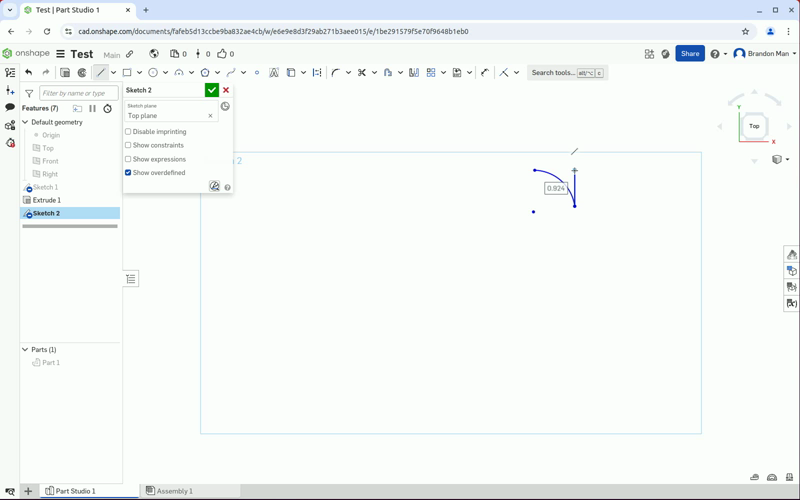
scroll(-6)
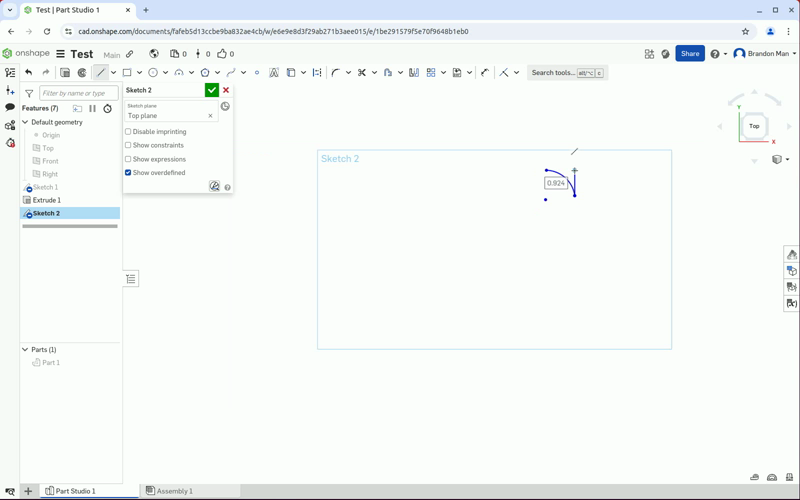
scroll(-6)
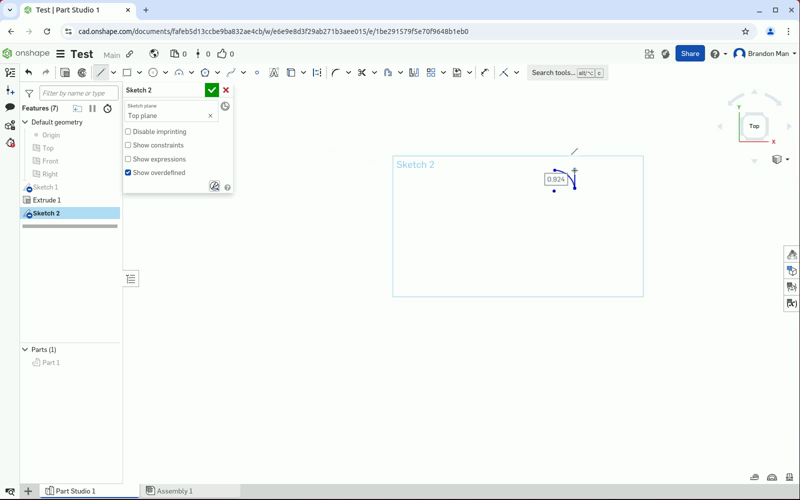
scroll(-6)
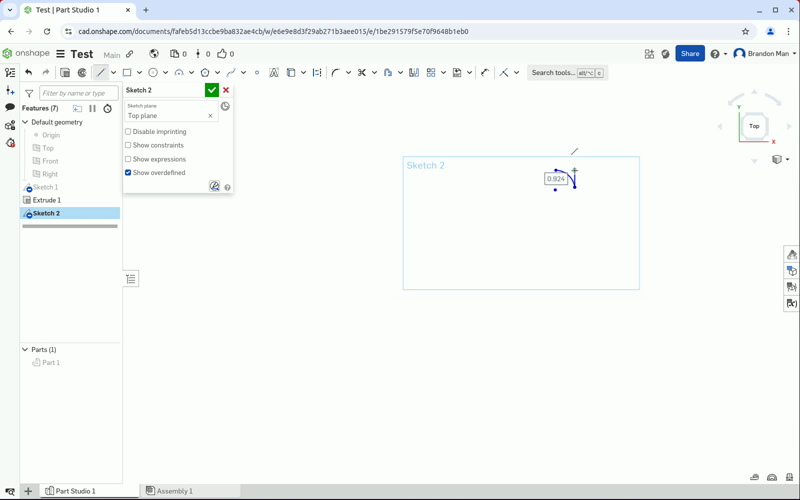
scroll(-6)
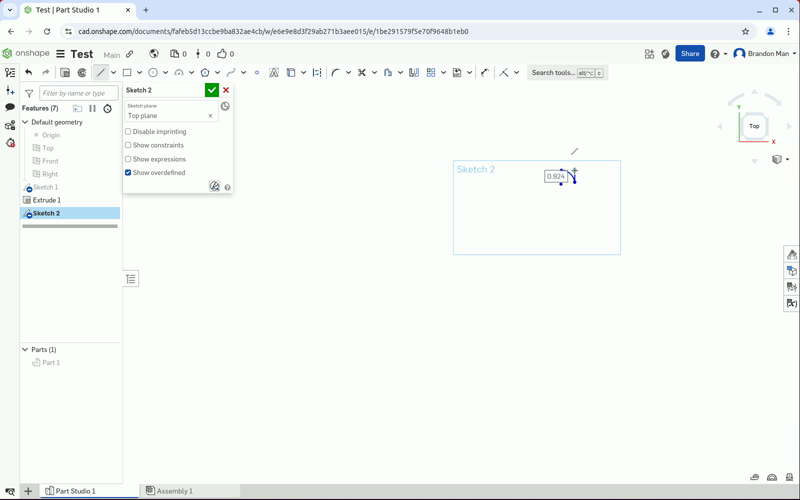
scroll(-6)
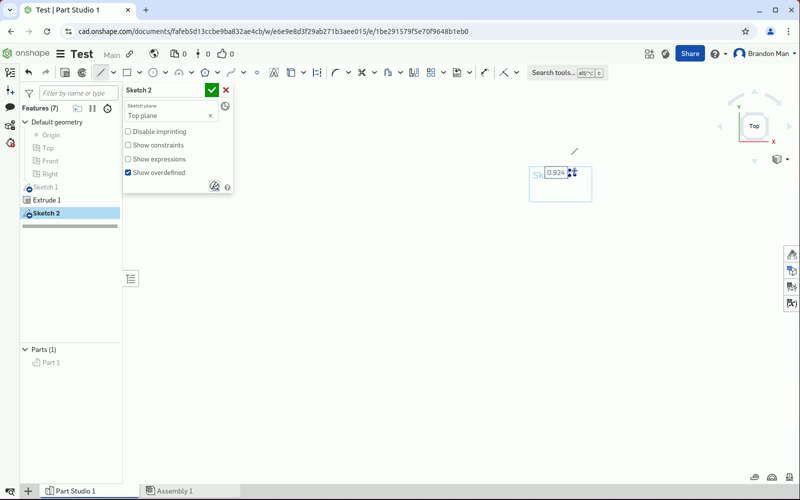
key_up(shift)
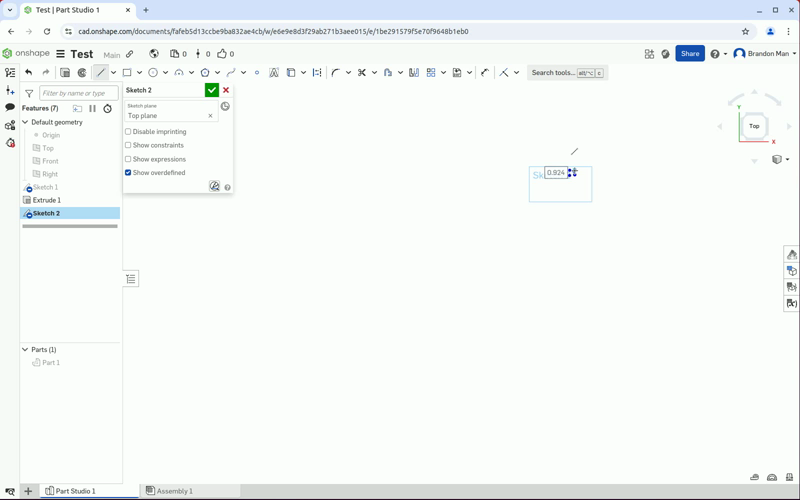
mouse_move(589, 170)
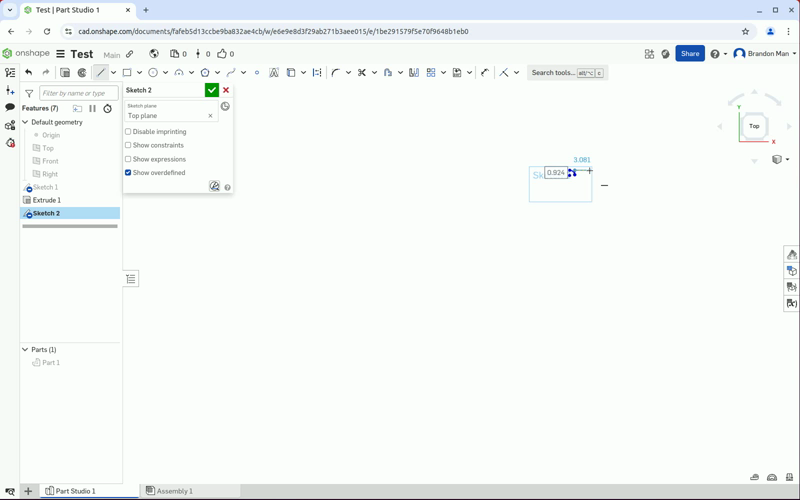
key_down(shift)
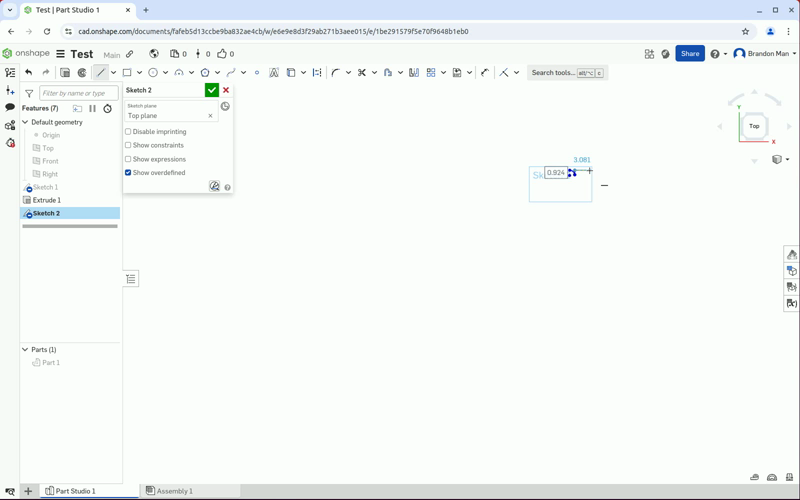
mouse_move(569, 170)
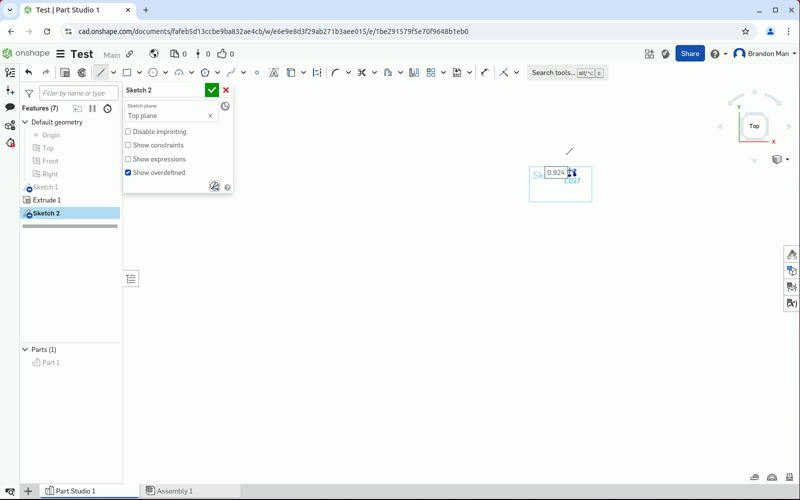
scroll(6)
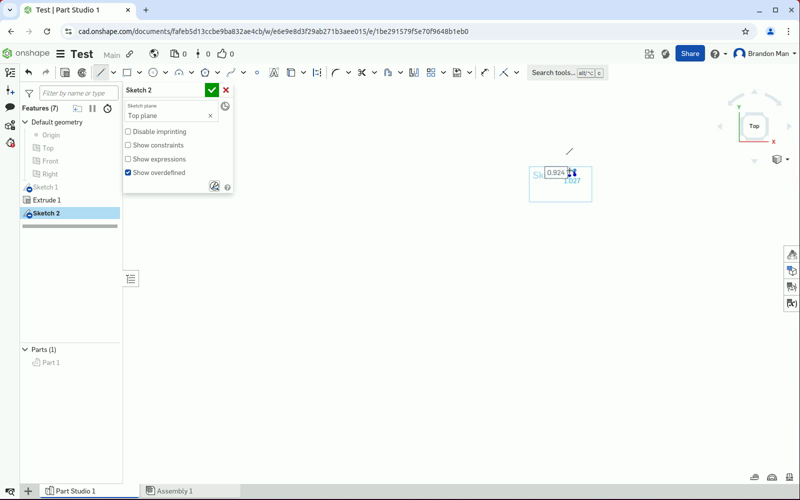
scroll(6)
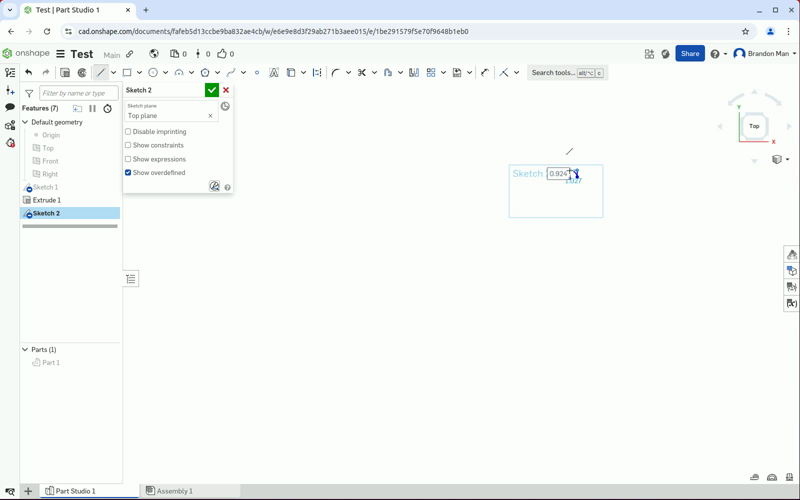
scroll(6)
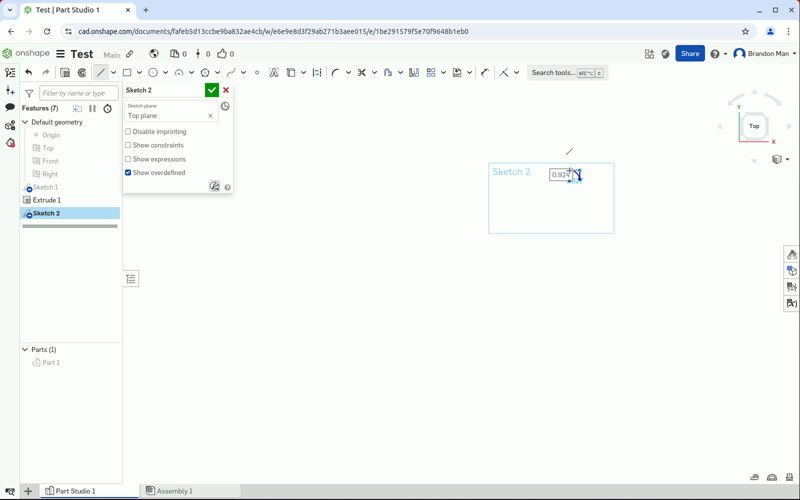
scroll(6)
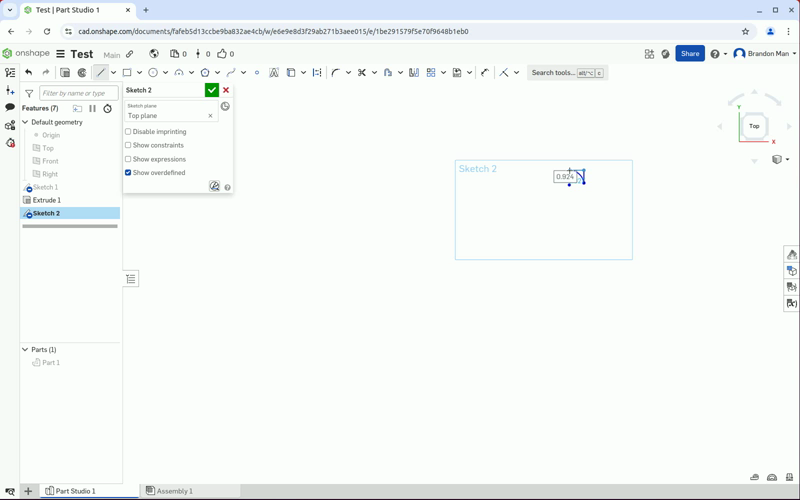
scroll(6)
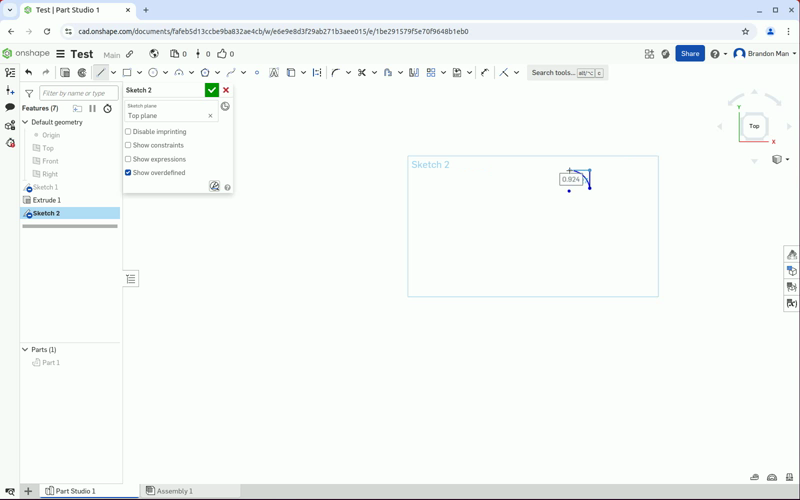
scroll(6)
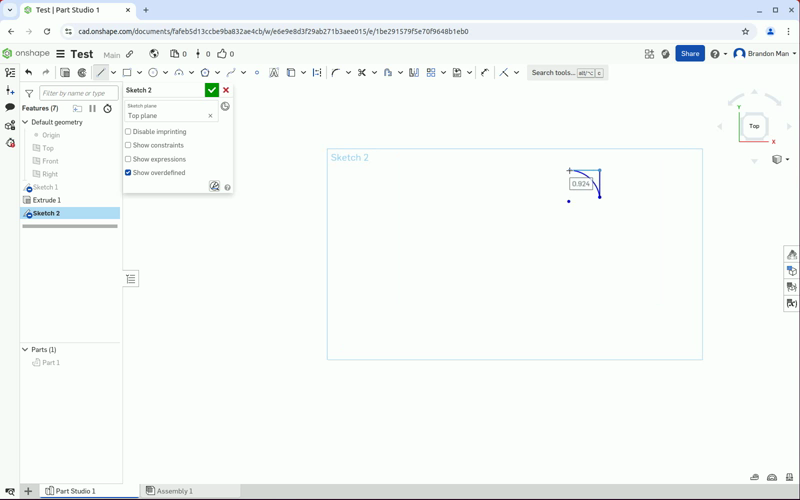
scroll(6)
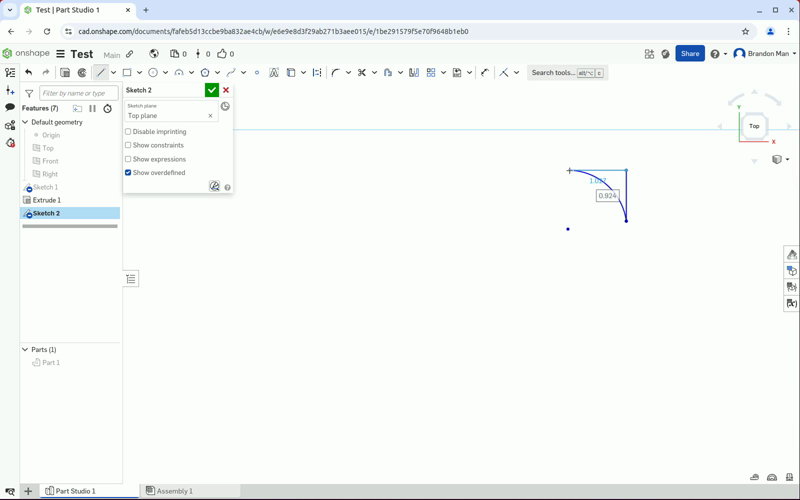
key_up(shift)
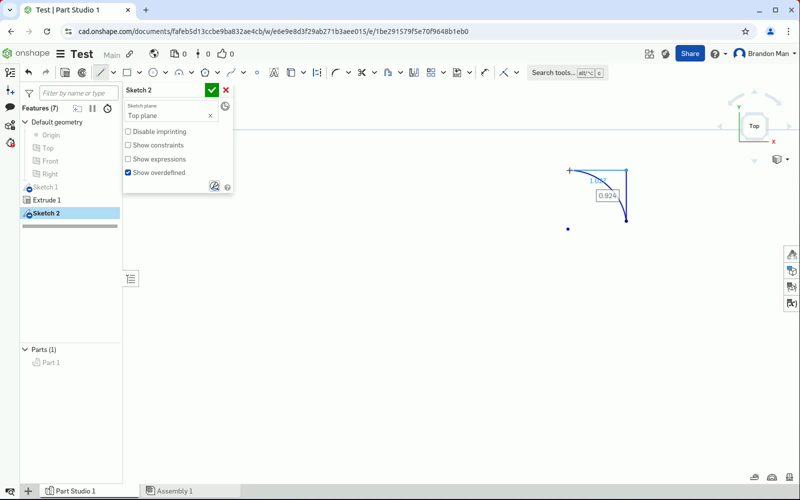
click(569, 170)
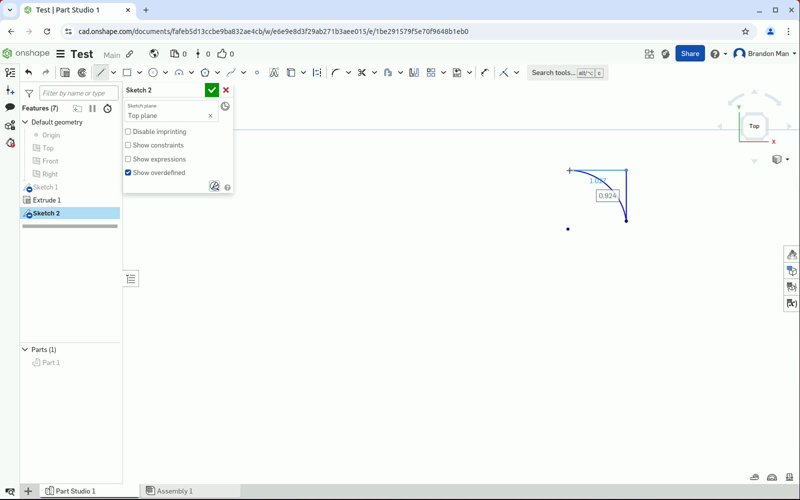
scroll(-6)
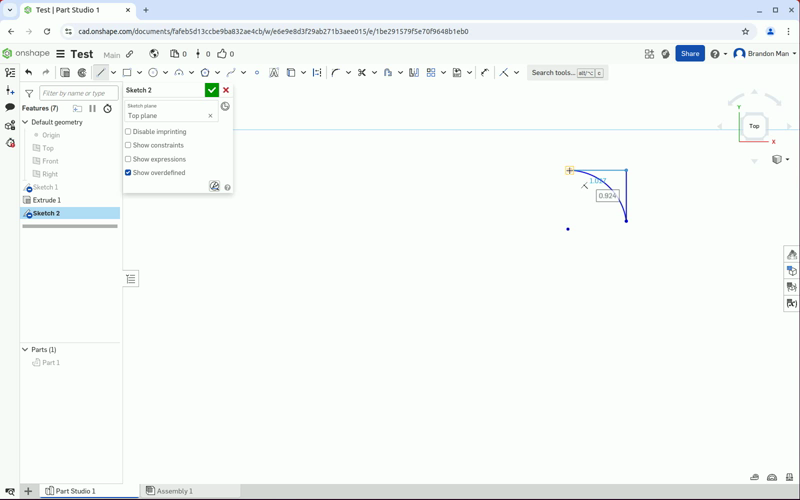
scroll(-6)
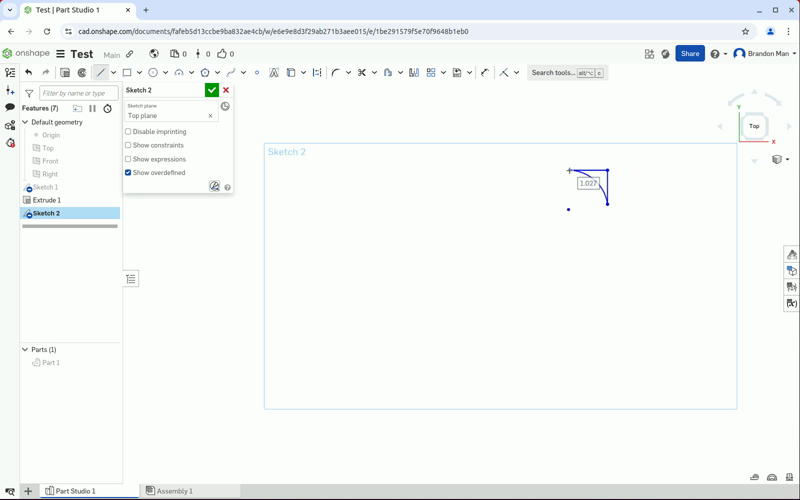
scroll(-6)
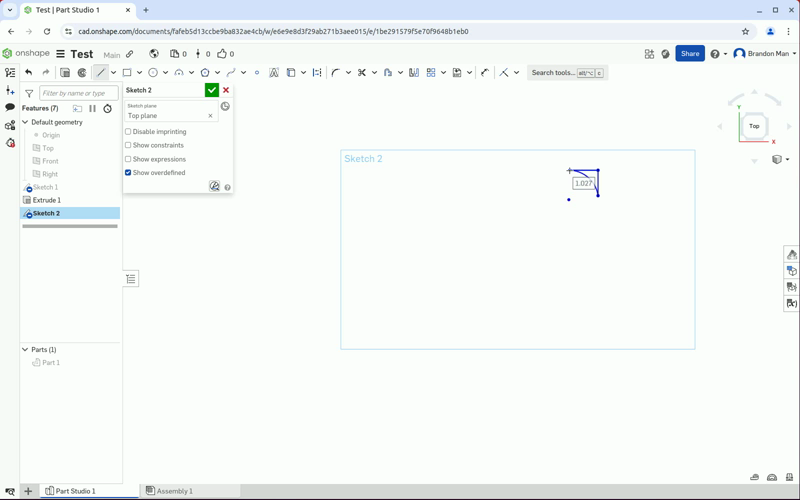
scroll(-6)
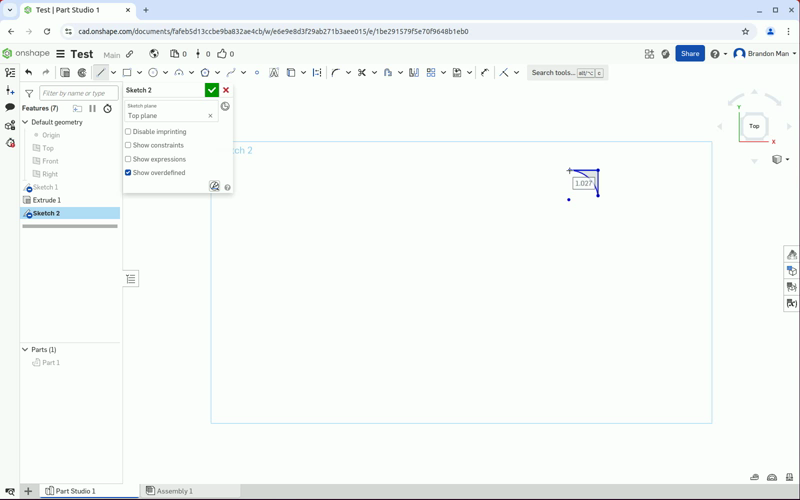
scroll(-6)
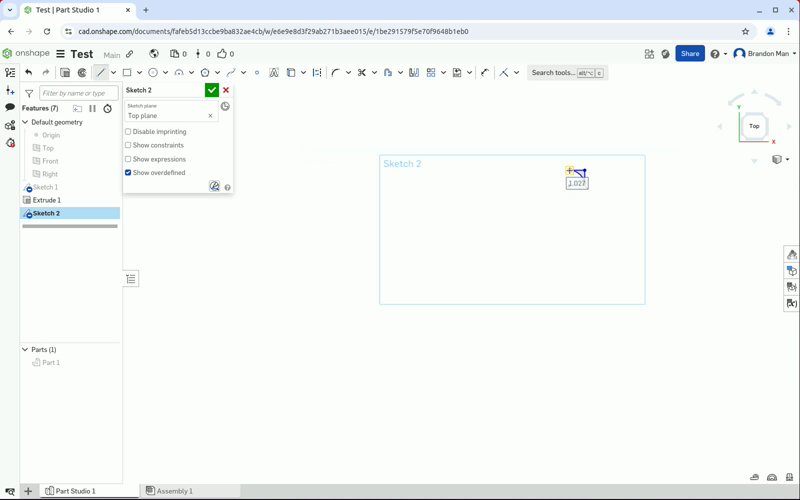
scroll(-6)
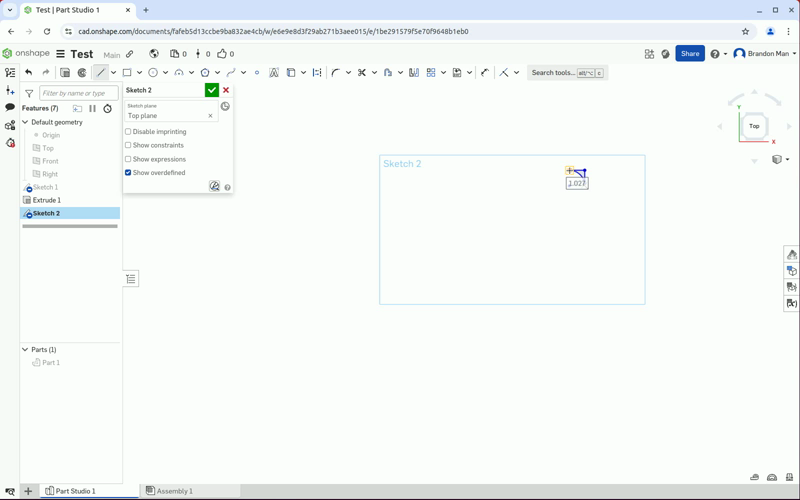
scroll(-6)
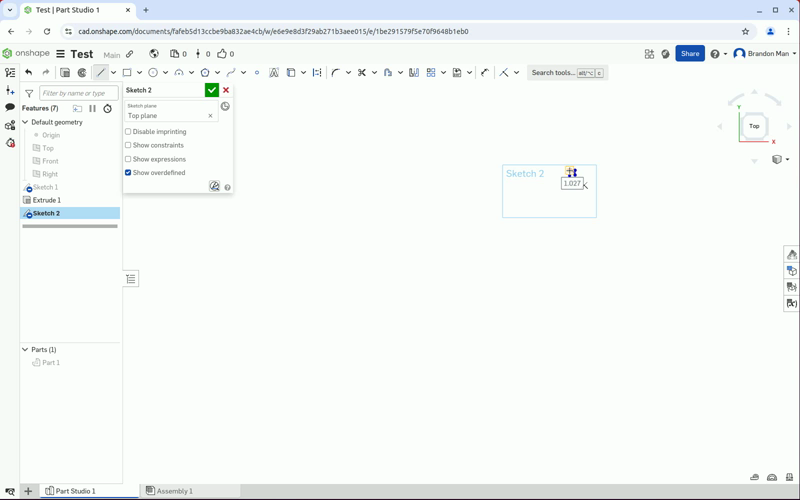
key(esc)
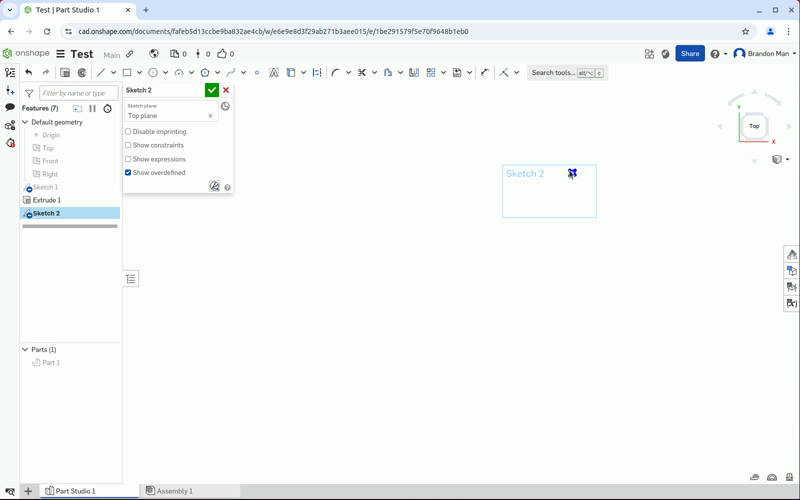
mouse_move(574, 171)
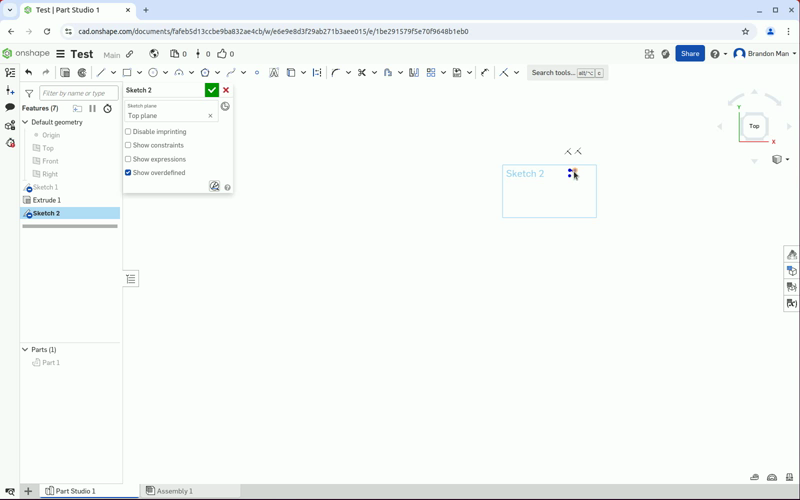
scroll(6)
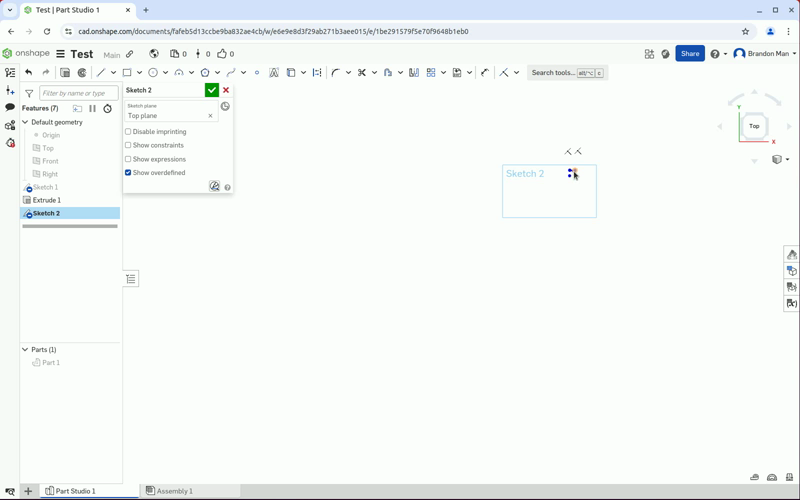
scroll(6)
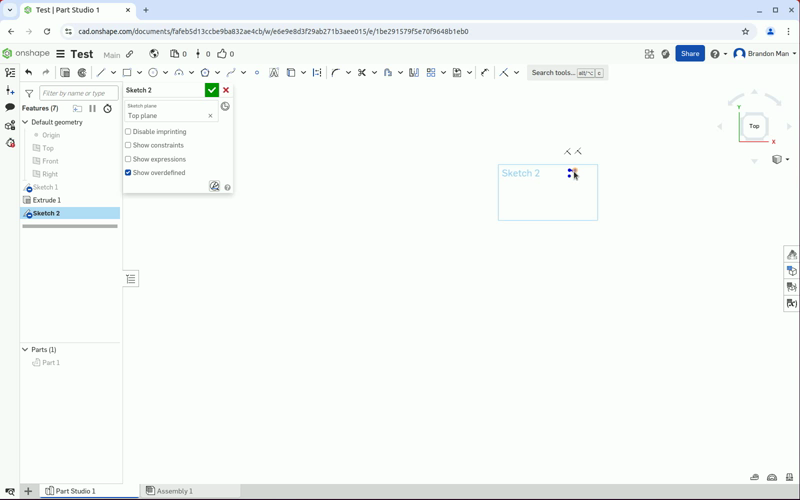
scroll(6)
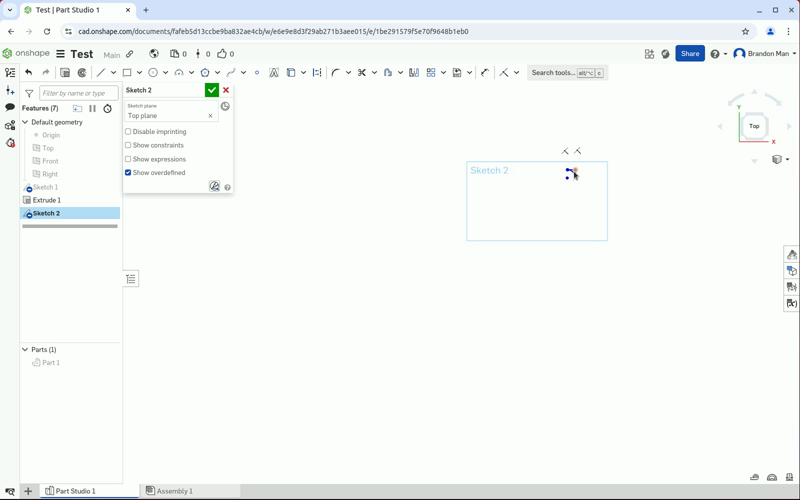
scroll(6)
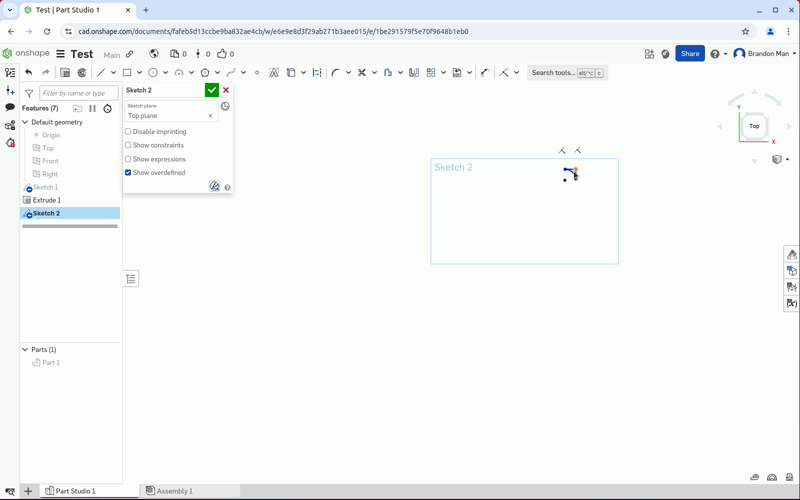
scroll(6)
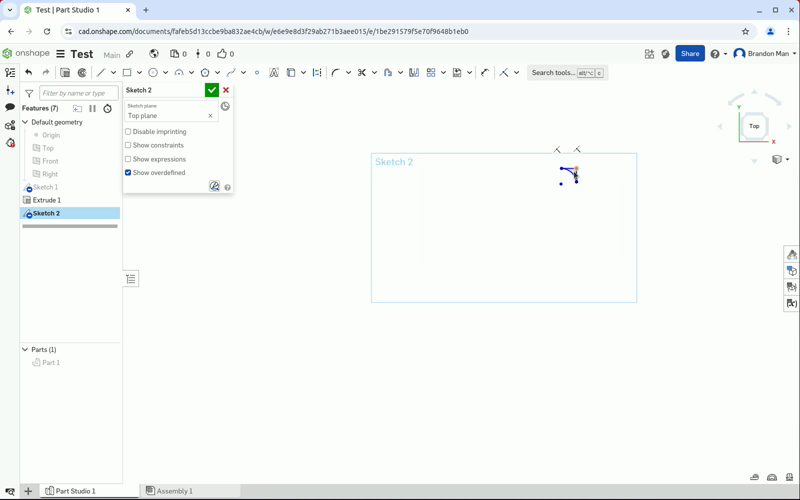
scroll(6)
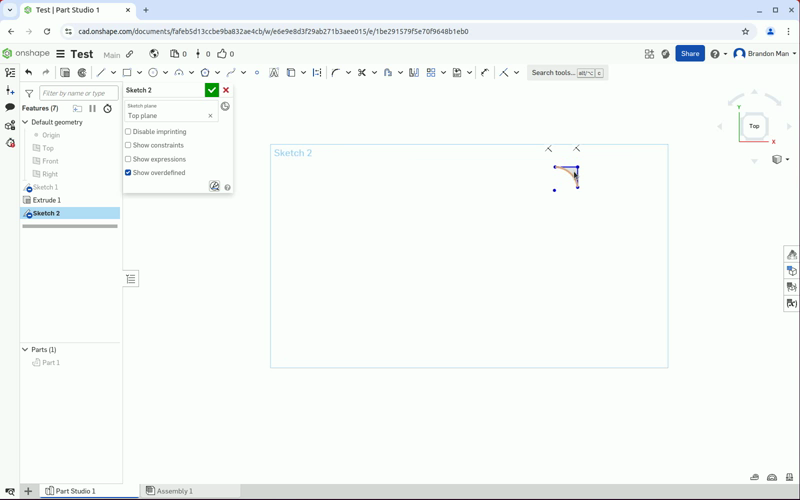
scroll(6)
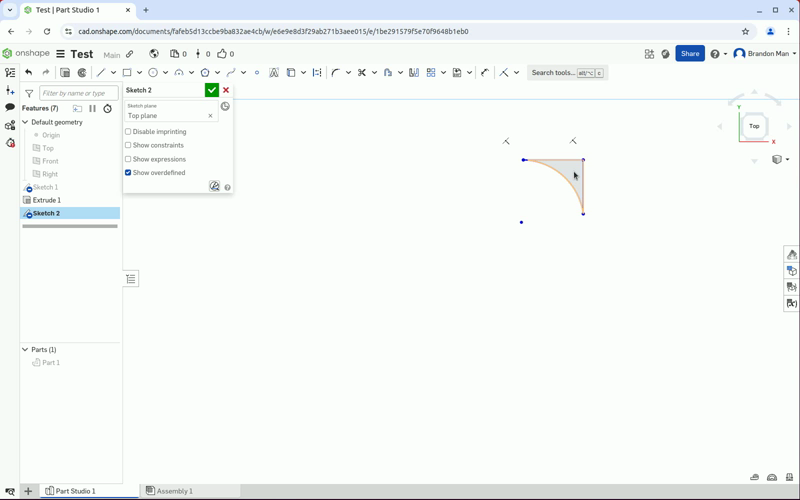
click(574, 171)
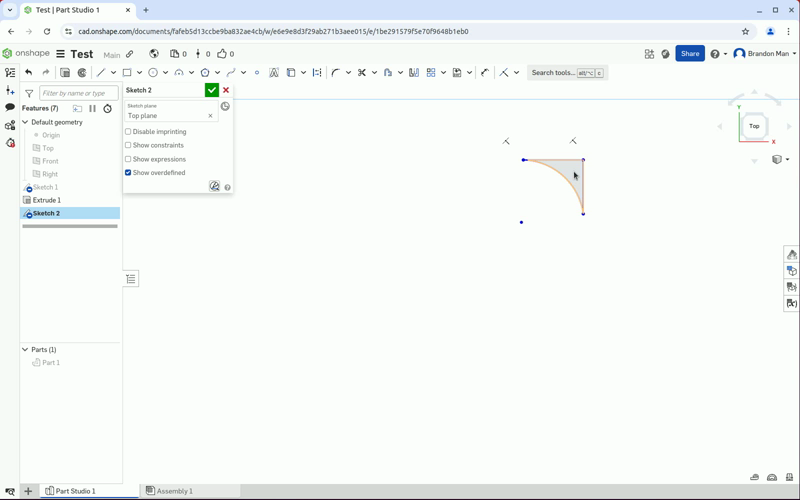
scroll(-6)
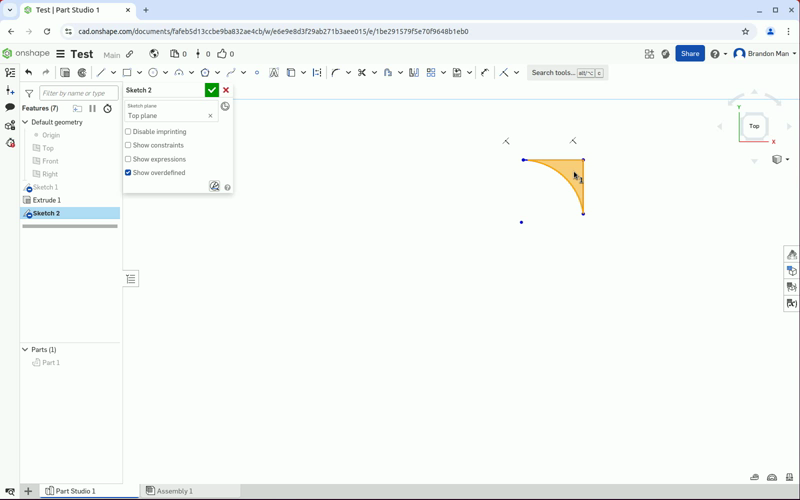
scroll(-6)
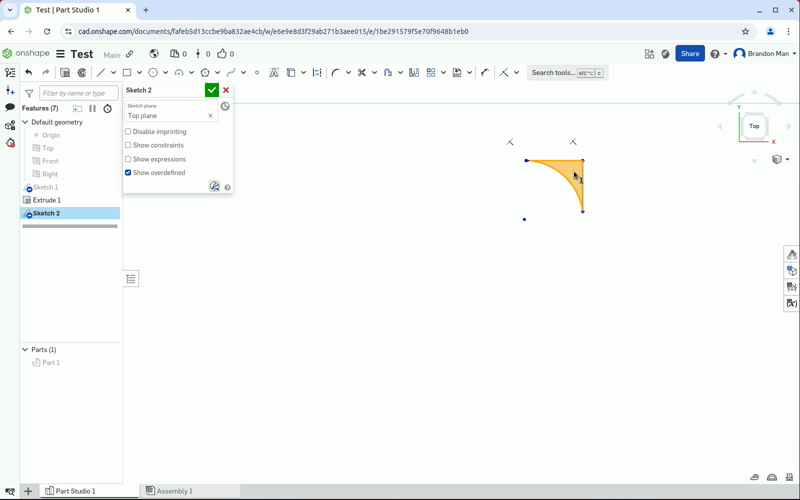
scroll(-6)
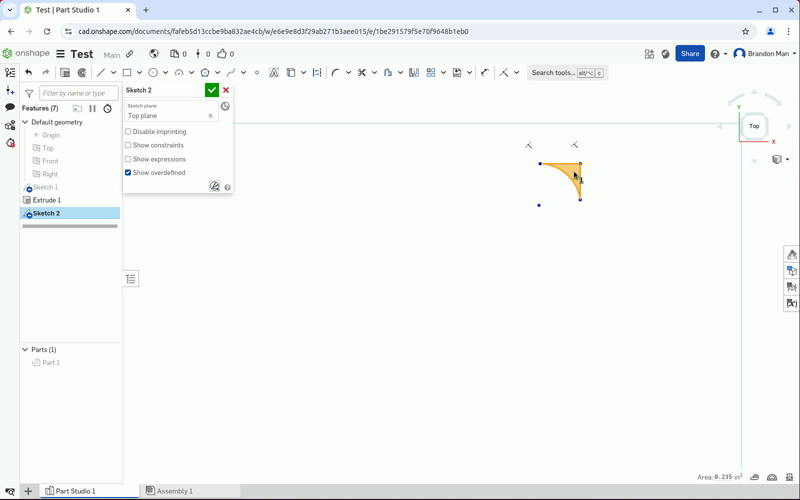
scroll(-6)
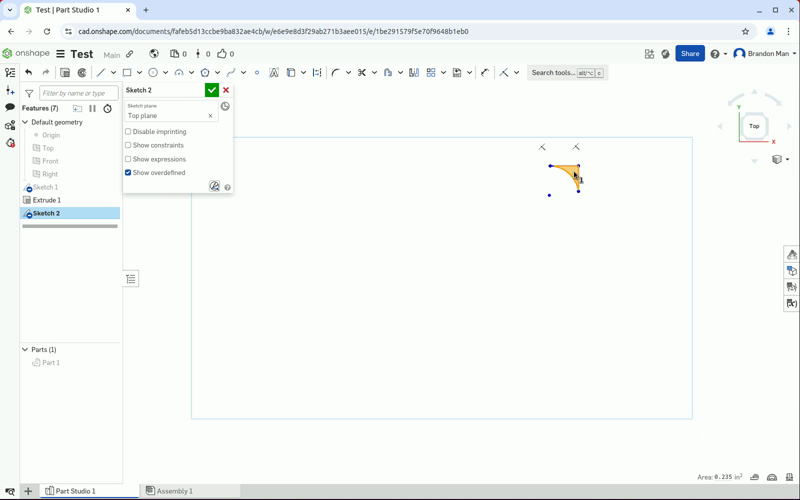
scroll(-6)
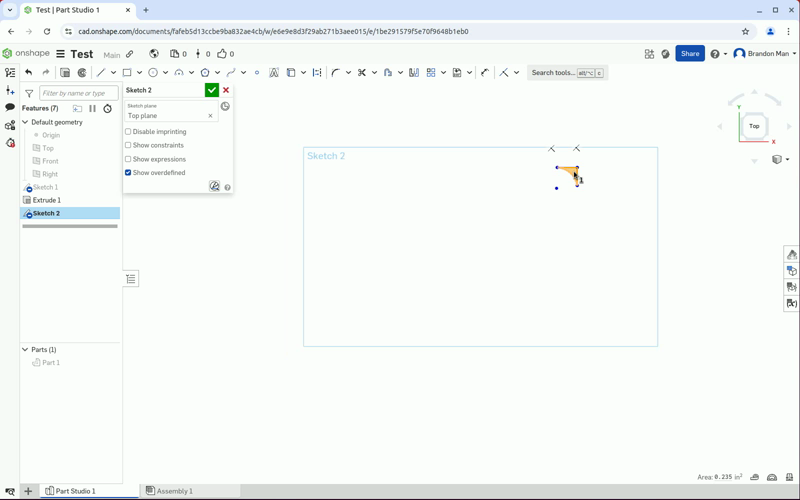
scroll(-6)
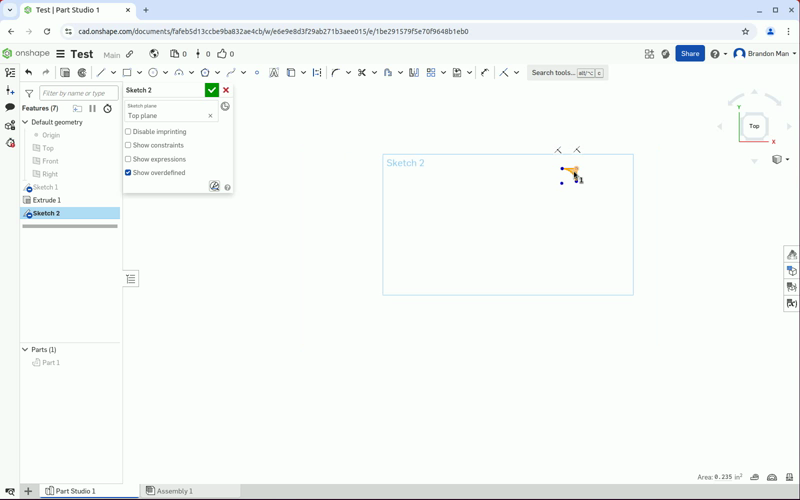
scroll(-6)
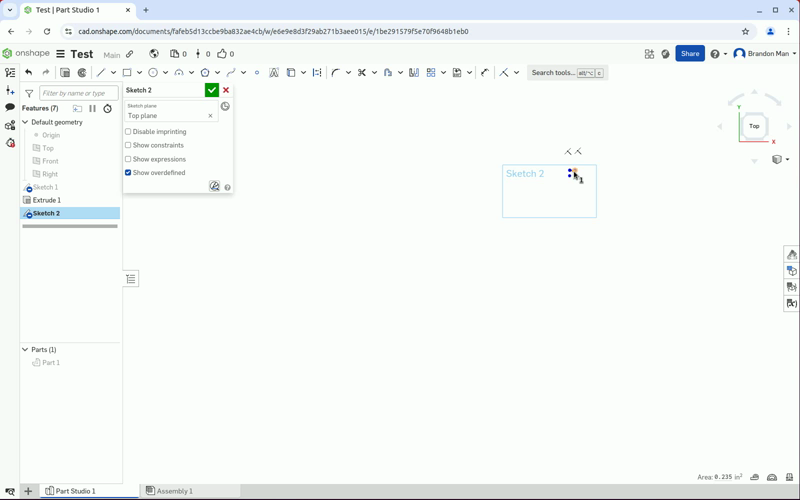
mouse_move(73, 352)
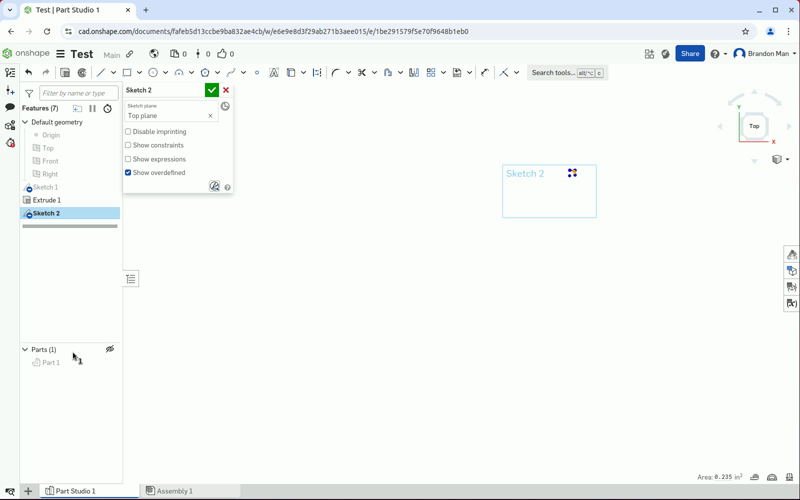
key(shift+y)
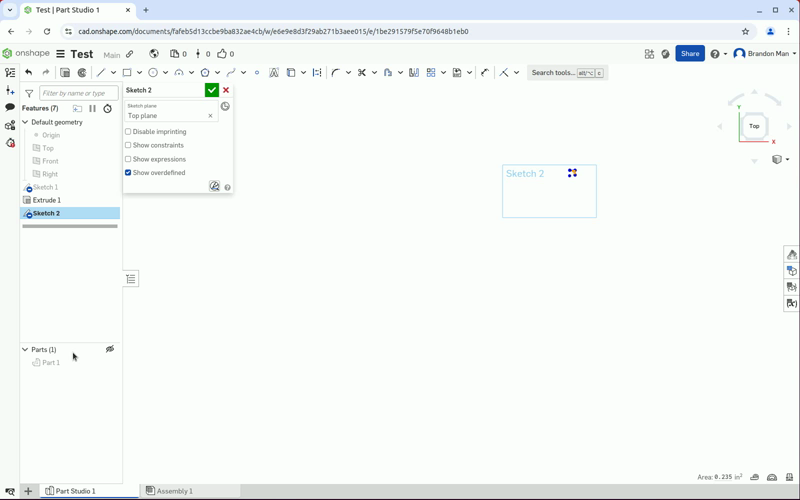
key(shift+e)
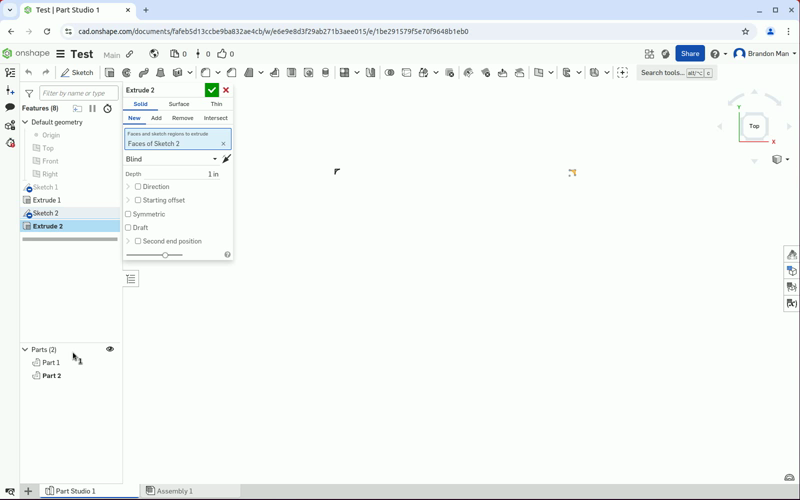
mouse_move(143, 106)
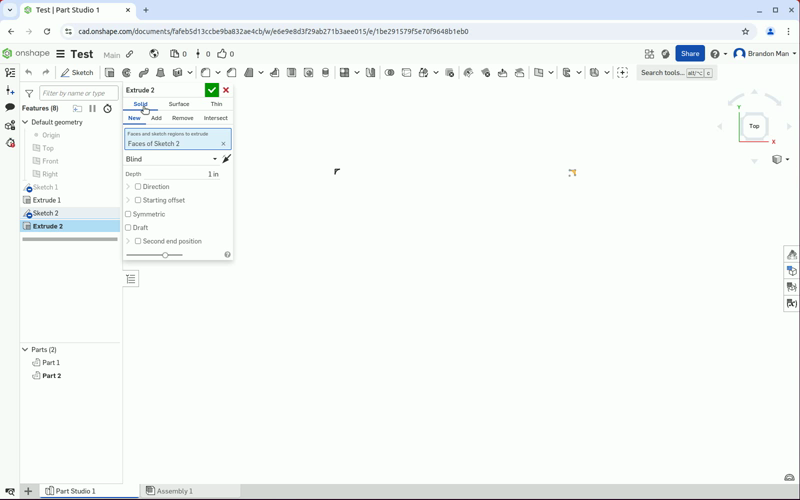
click(143, 106)
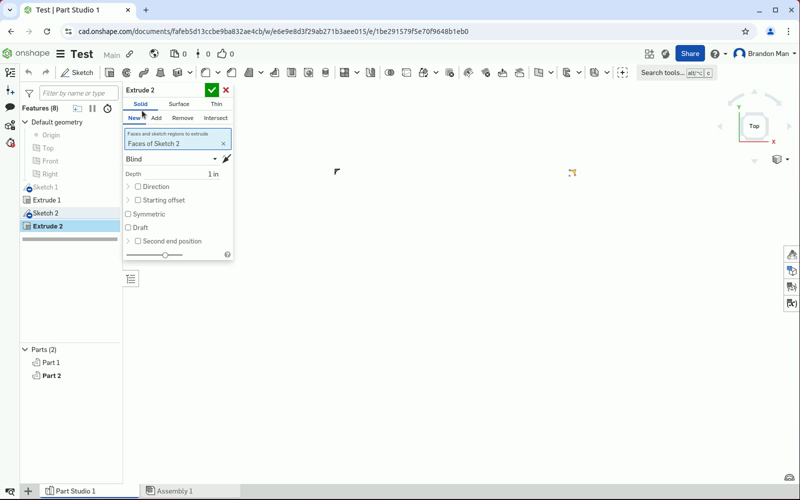
mouse_move(137, 120)
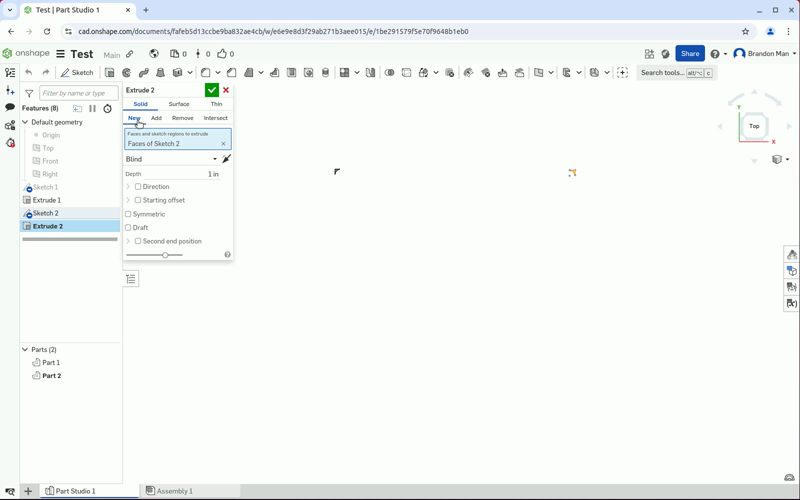
click(137, 120)
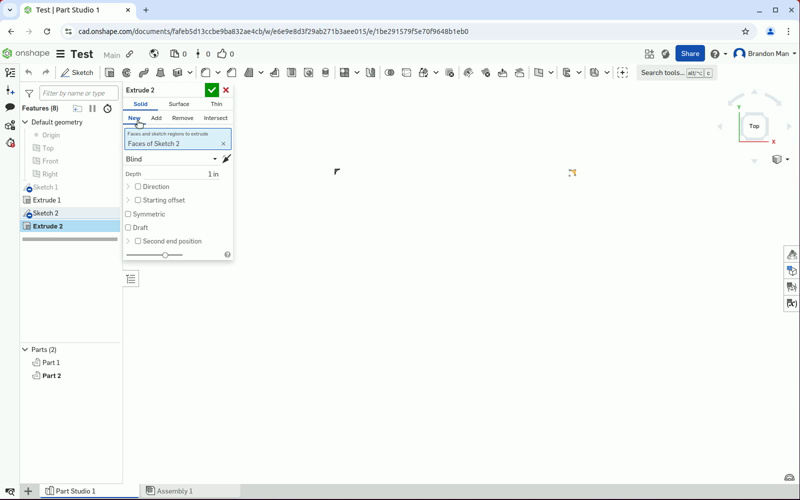
key(tab, 4)
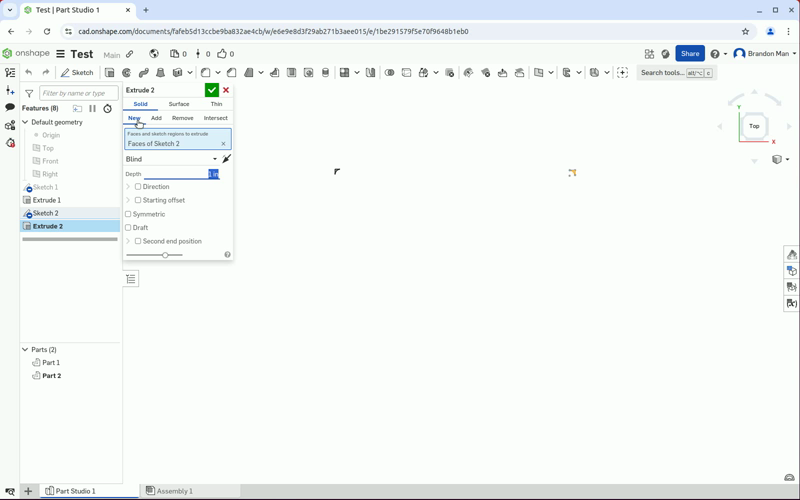
text(7.703)
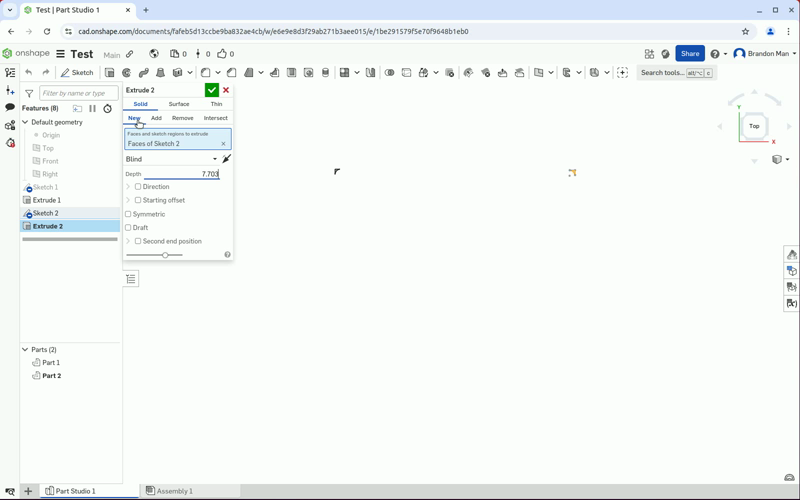
key(enter)
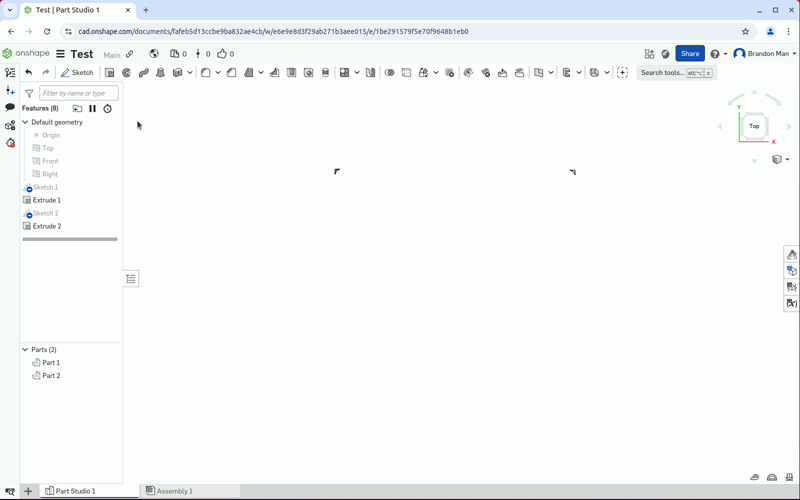
key(shift+h)
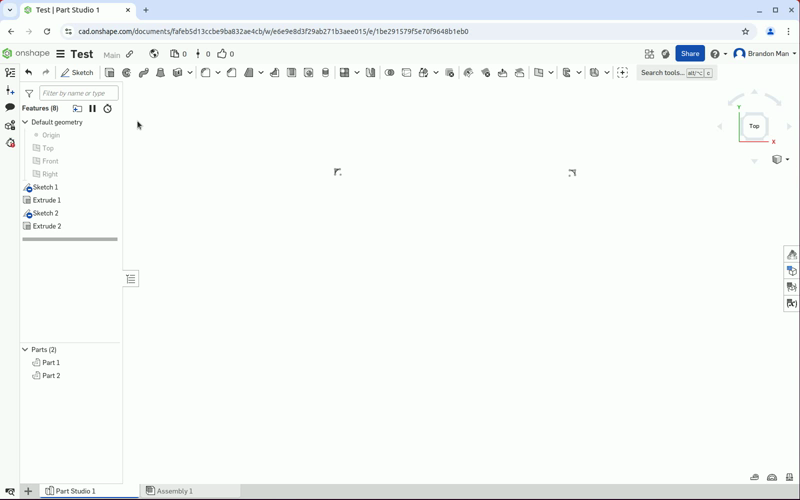
key(shift+h)
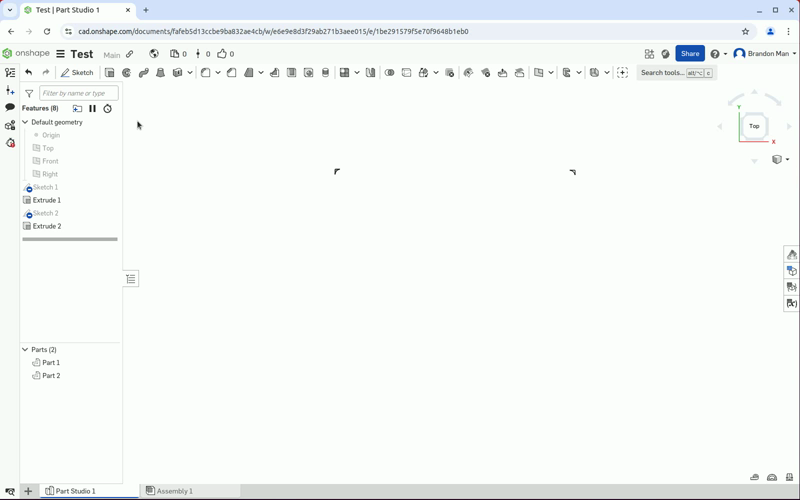
mouse_move(73, 189)
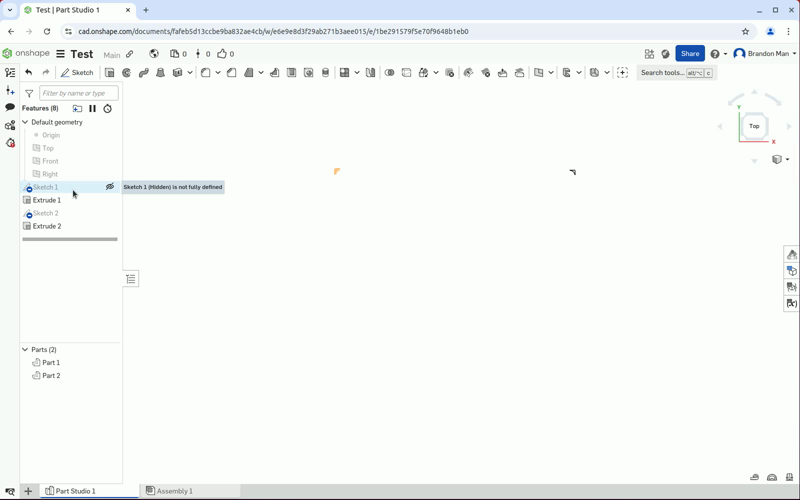
click(73, 189)
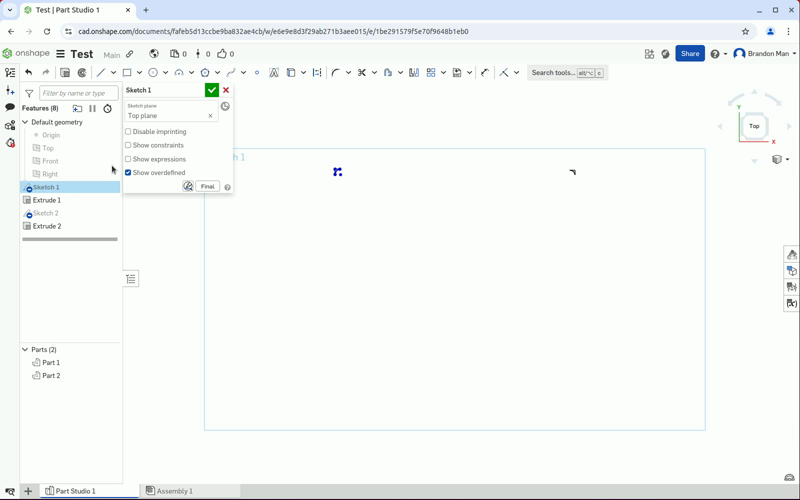
mouse_move(229, 92)
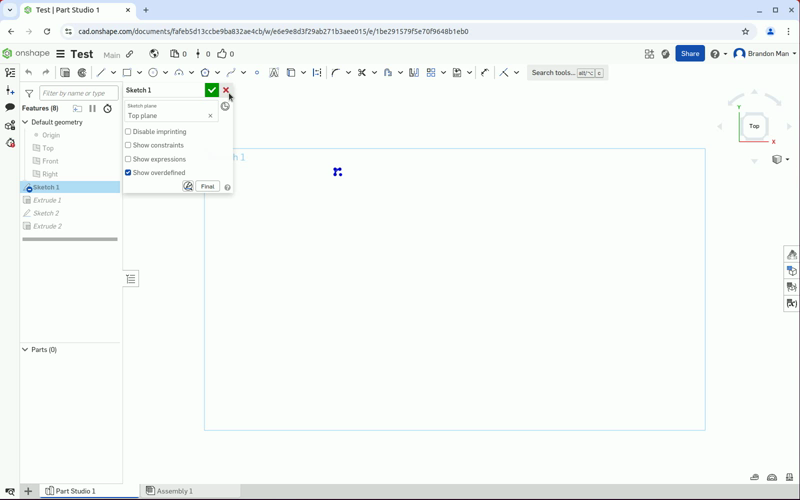
click(229, 92)
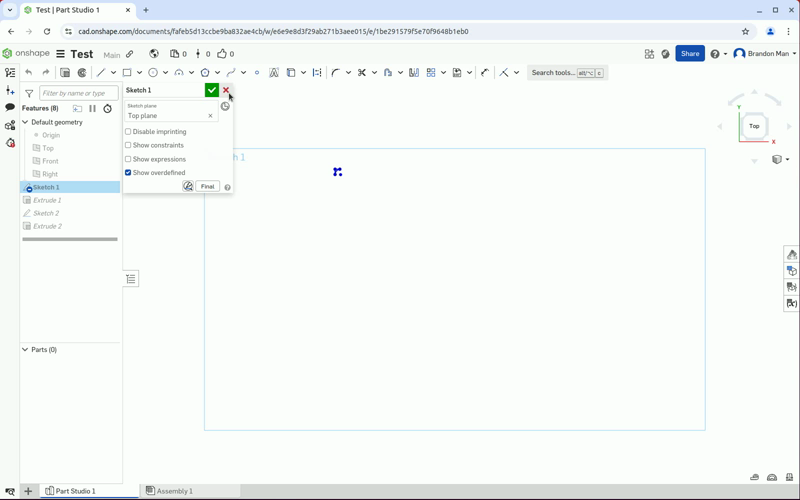
key(shift+s)
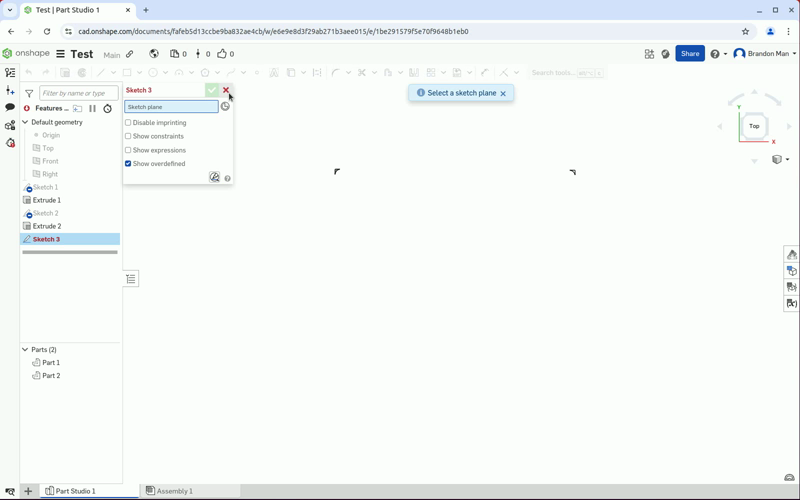
mouse_move(73, 150)
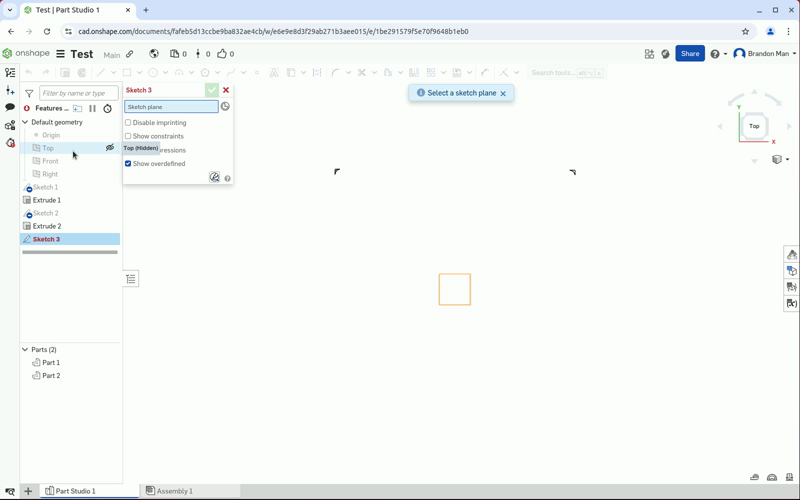
click(73, 150)
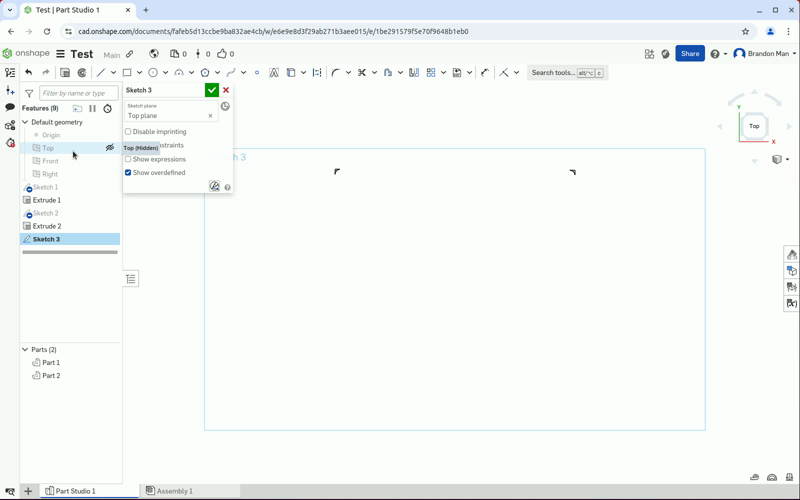
mouse_move(73, 352)
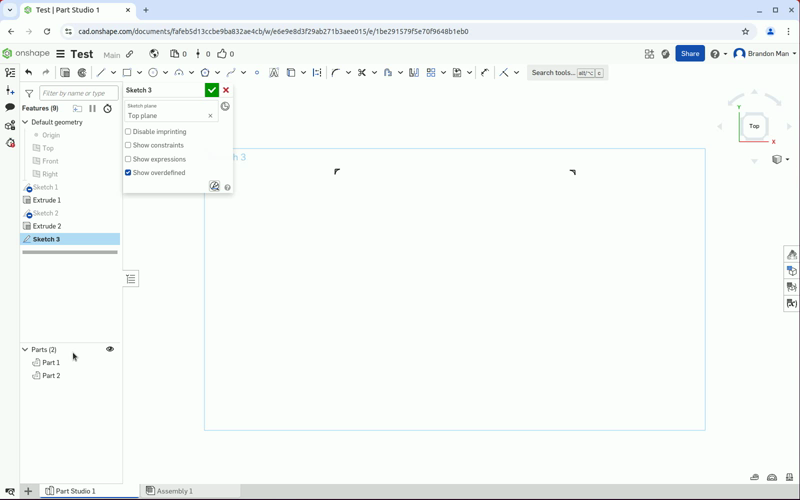
key(y)
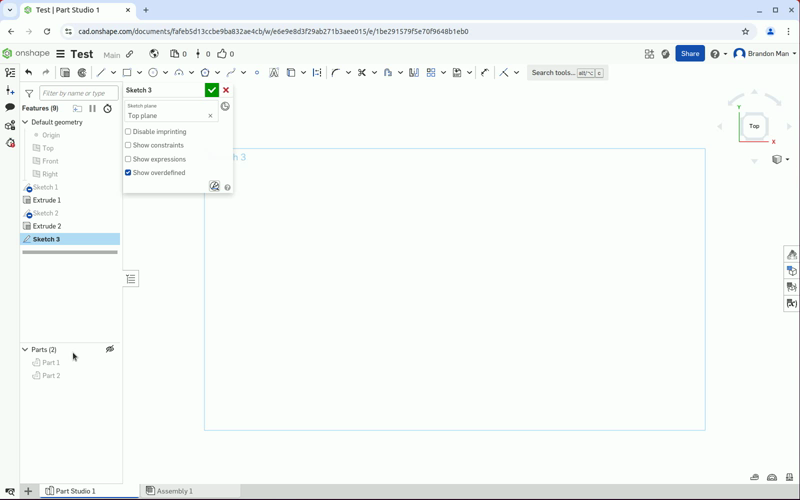
key(l)
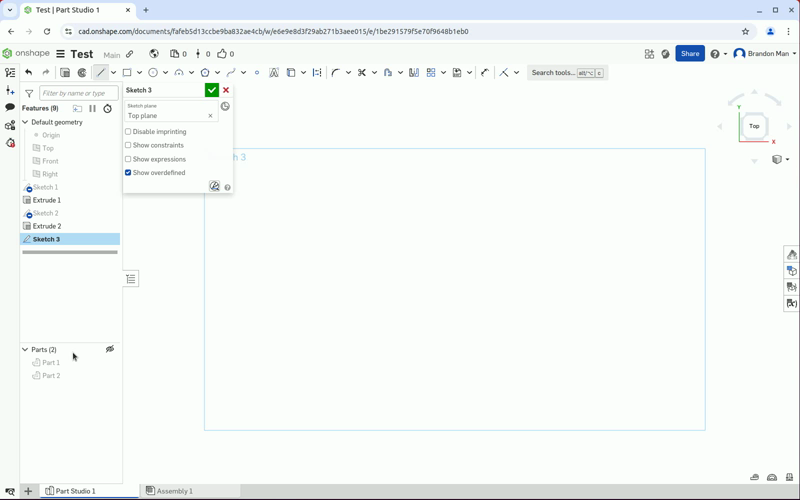
key_down(shift)
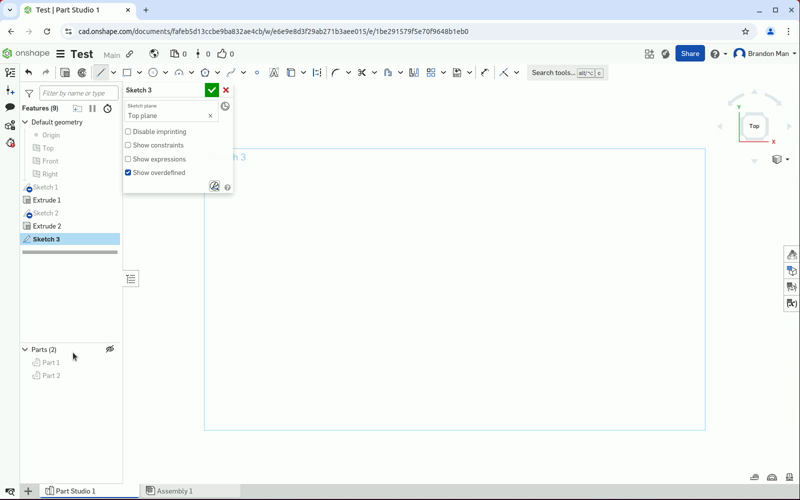
mouse_move(569, 395)
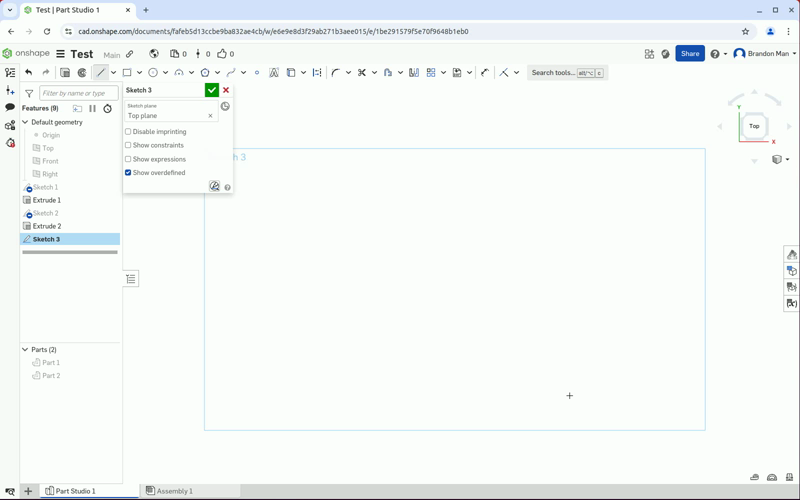
click(569, 395)
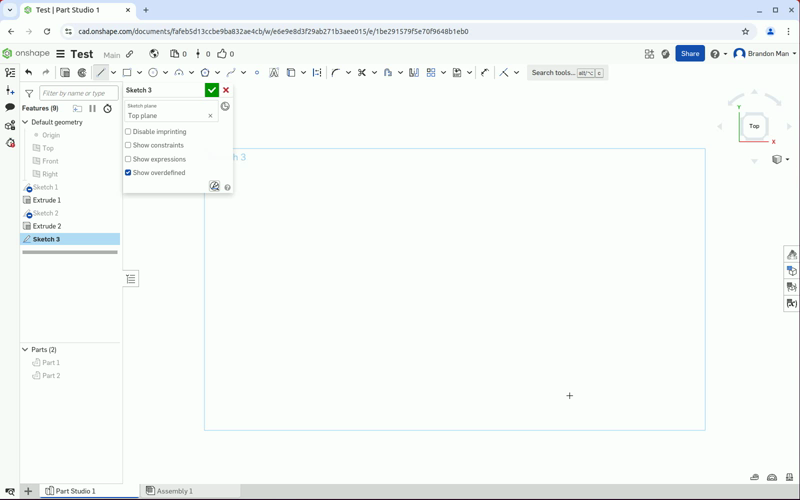
key_up(shift)
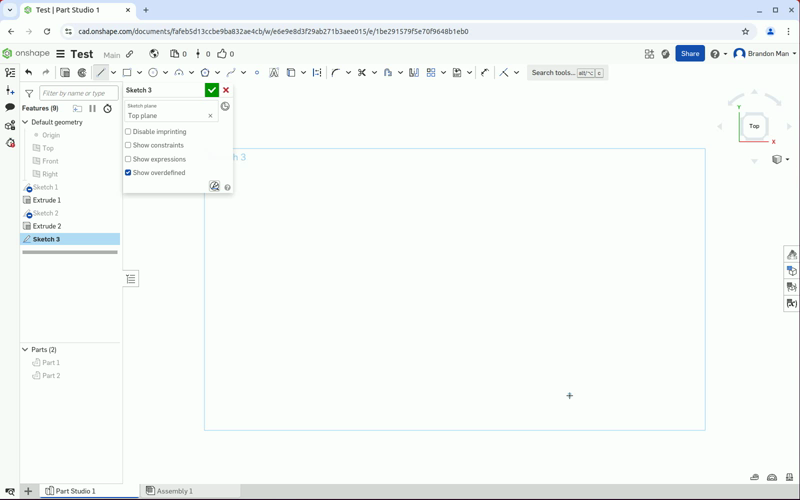
key_down(shift)
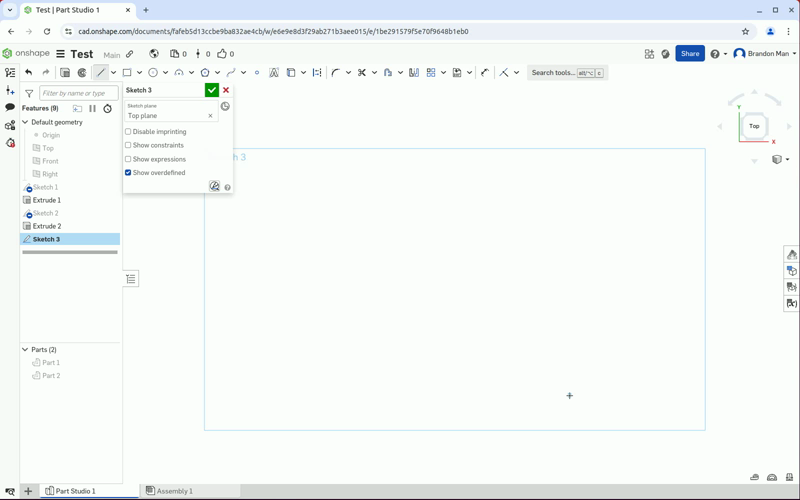
mouse_move(589, 395)
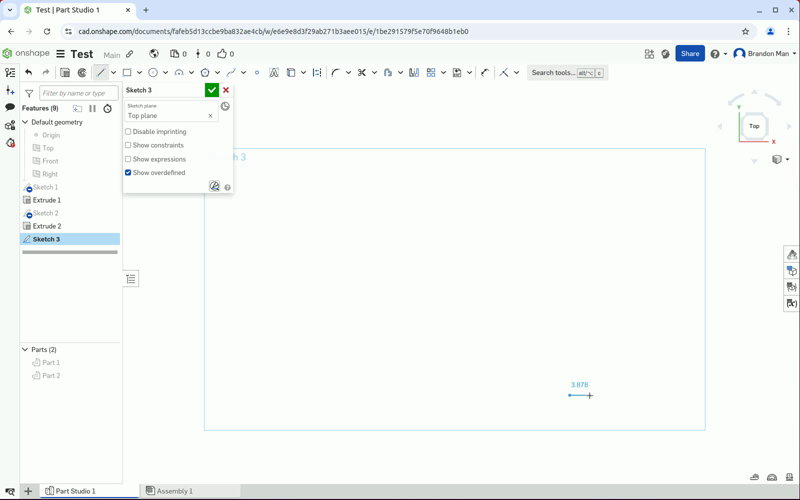
mouse_move(574, 395)
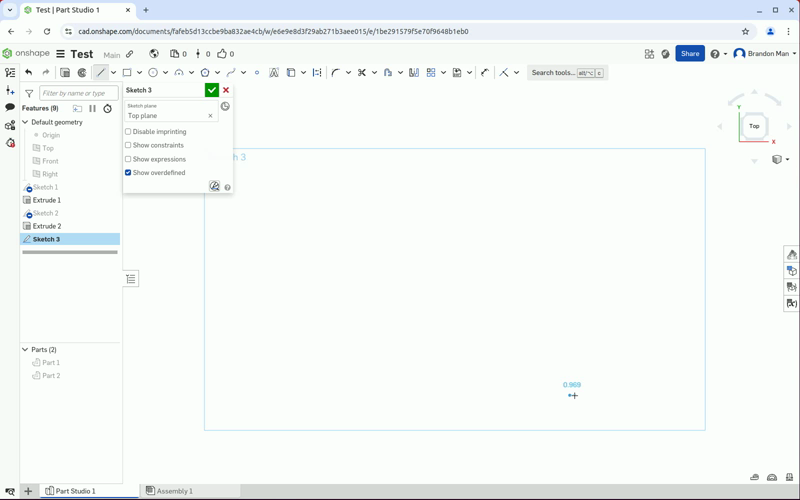
scroll(6)
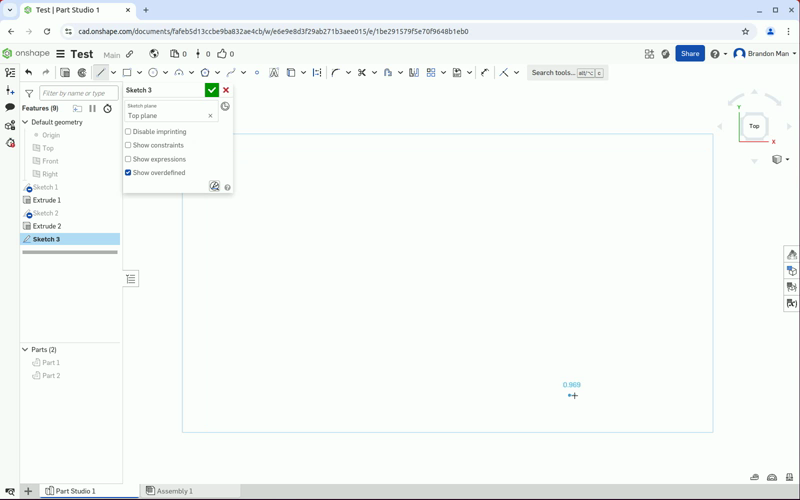
scroll(6)
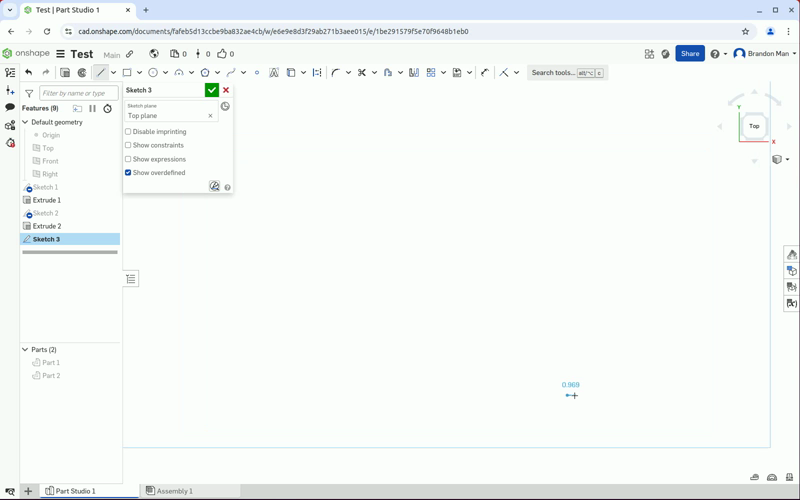
scroll(6)
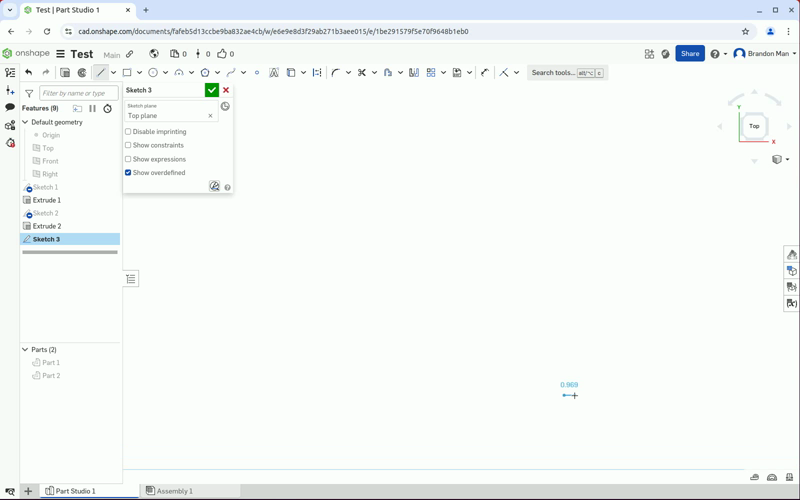
scroll(6)
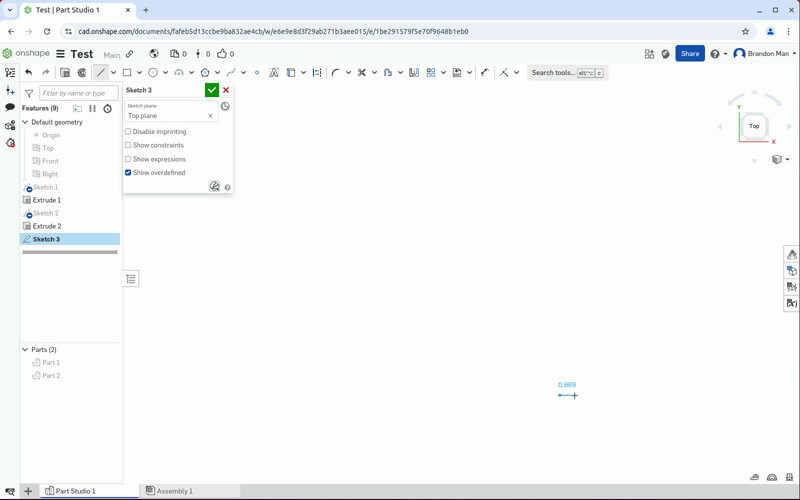
scroll(6)
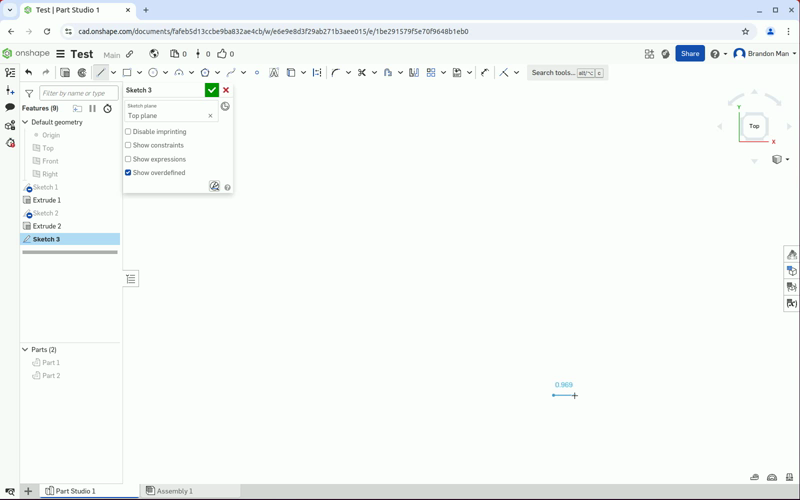
scroll(6)
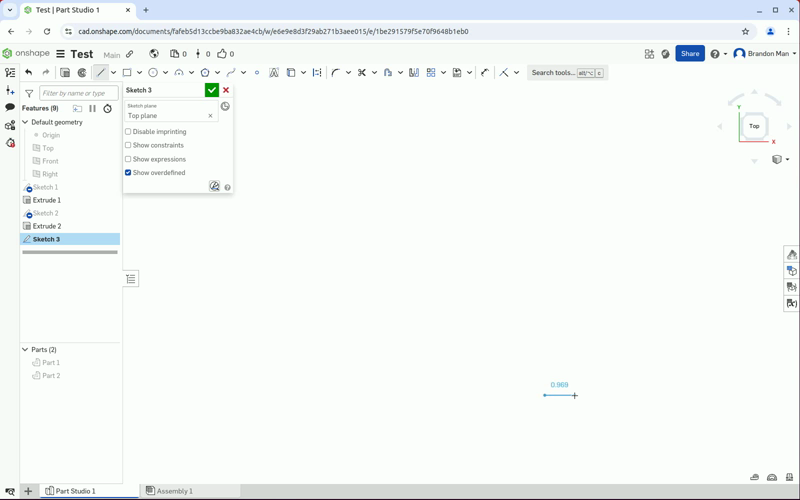
scroll(6)
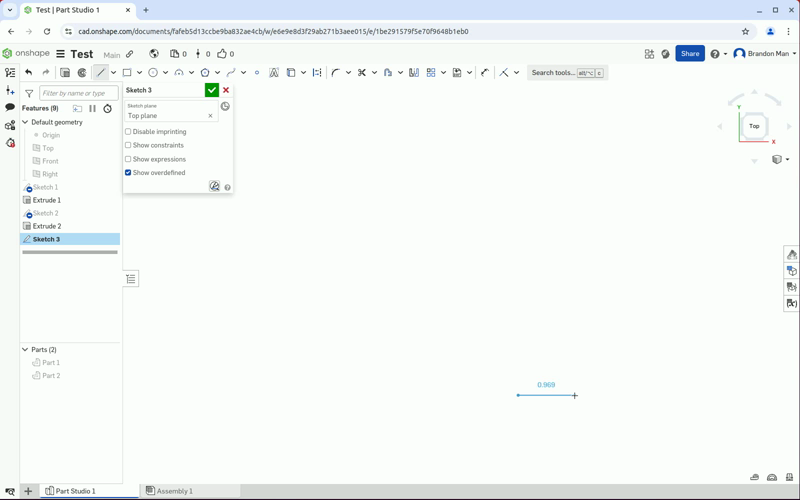
click(574, 395)
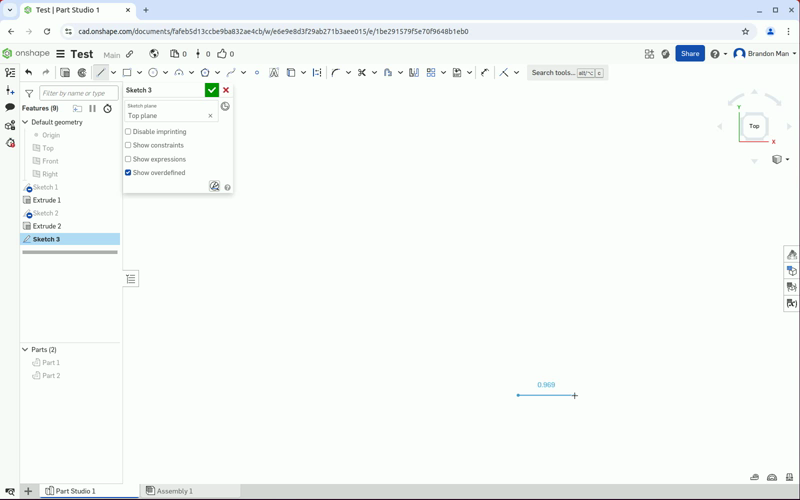
scroll(-6)
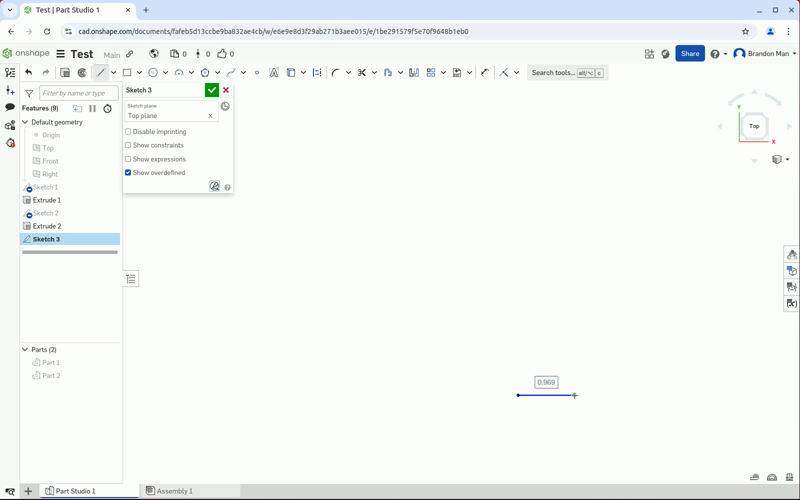
scroll(-6)
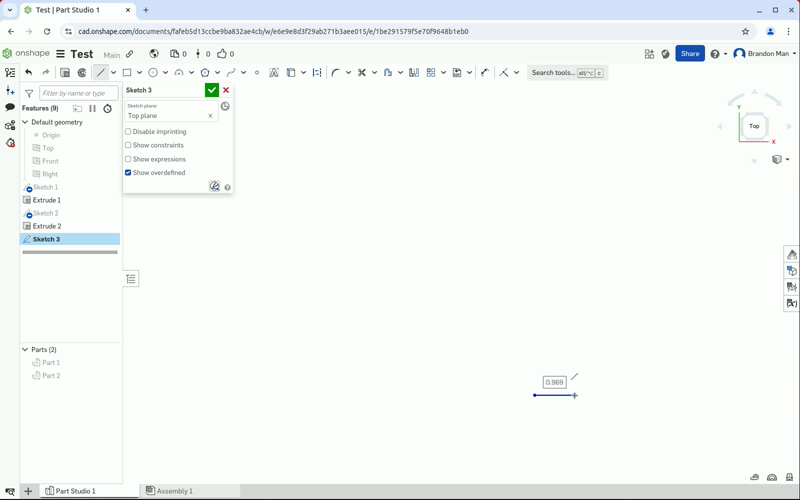
scroll(-6)
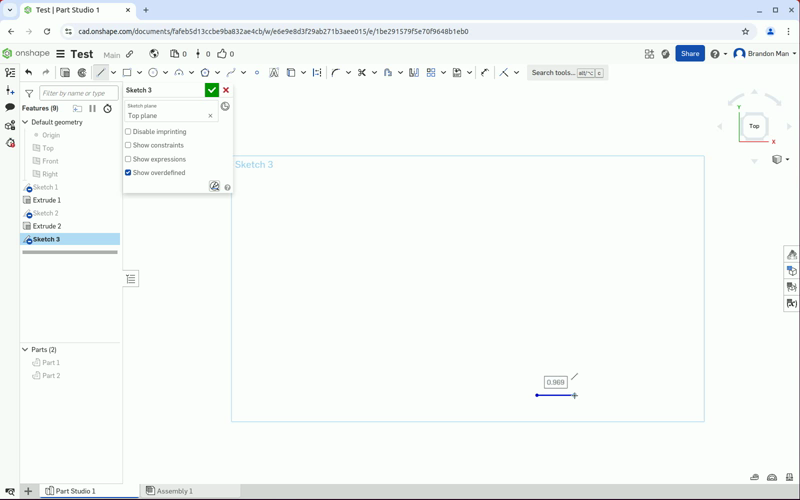
scroll(-6)
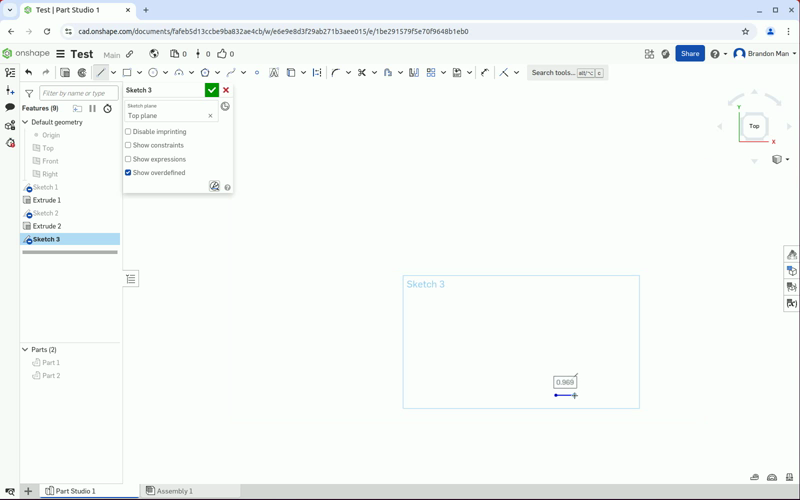
scroll(-6)
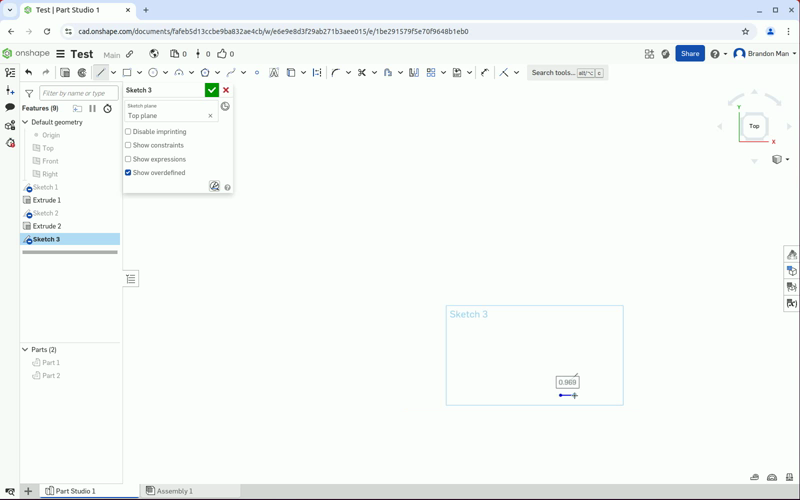
scroll(-6)
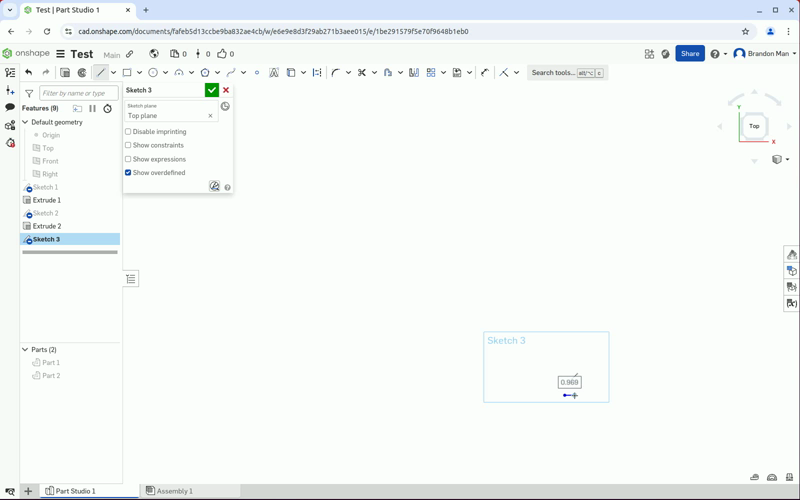
scroll(-6)
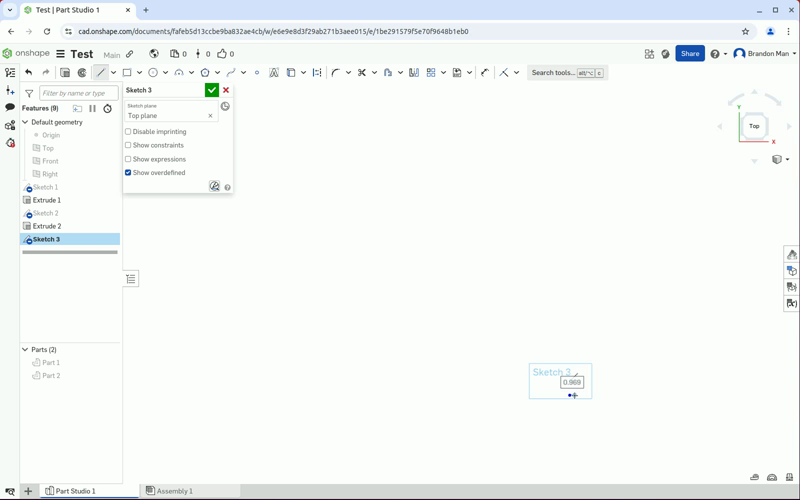
key_up(shift)
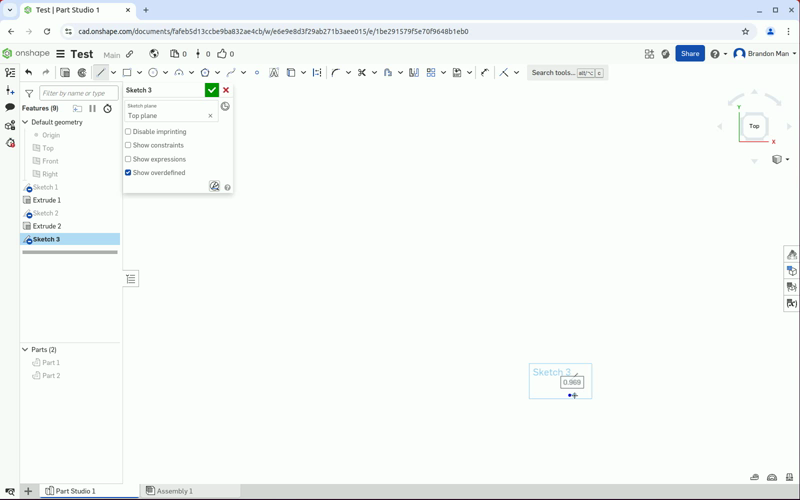
key_down(shift)
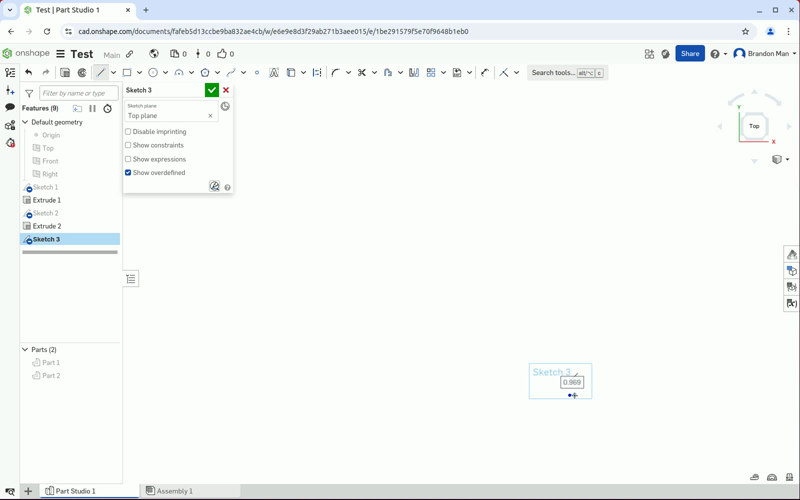
mouse_move(589, 395)
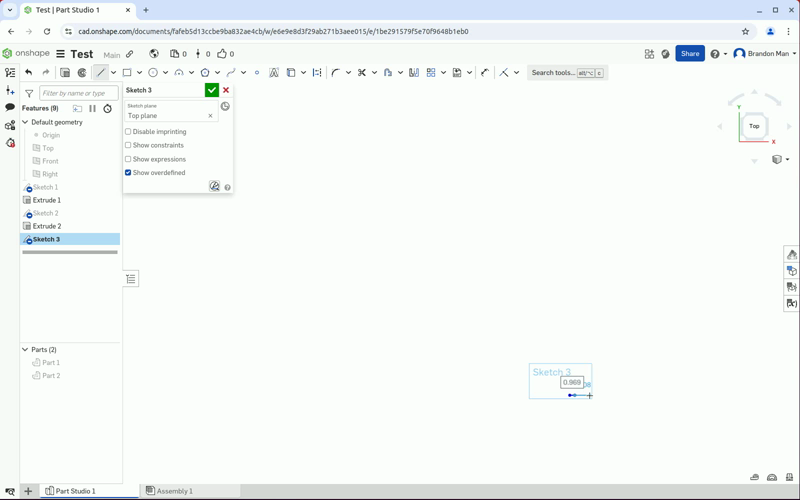
mouse_move(574, 390)
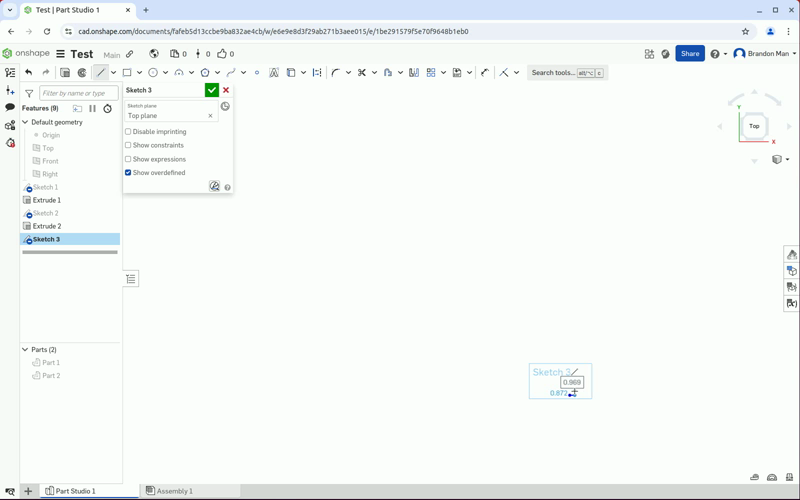
scroll(6)
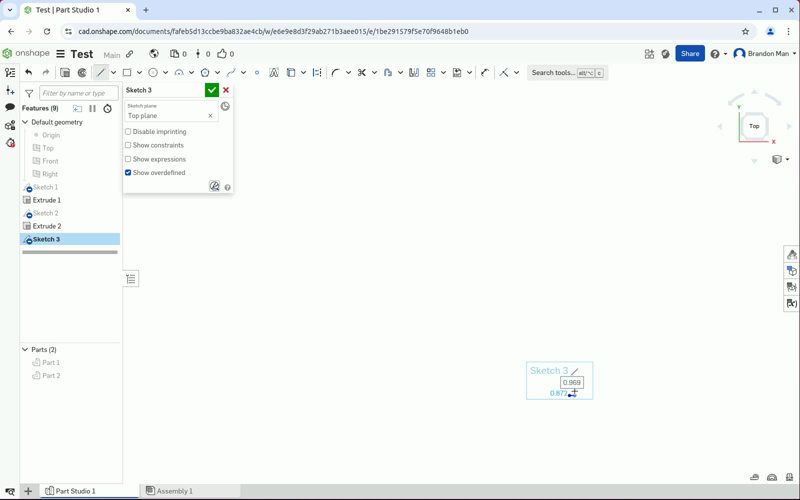
scroll(6)
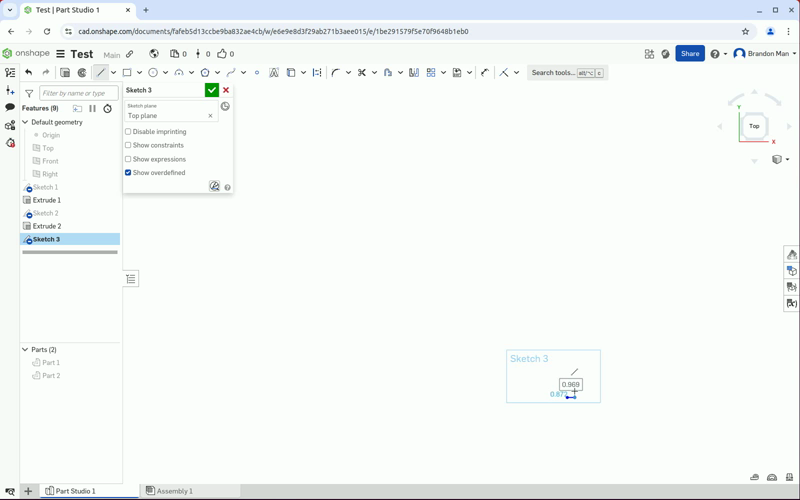
scroll(6)
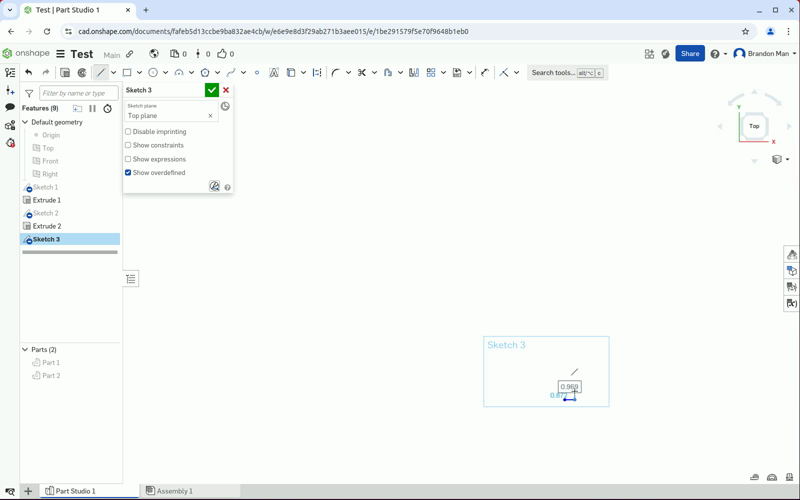
scroll(6)
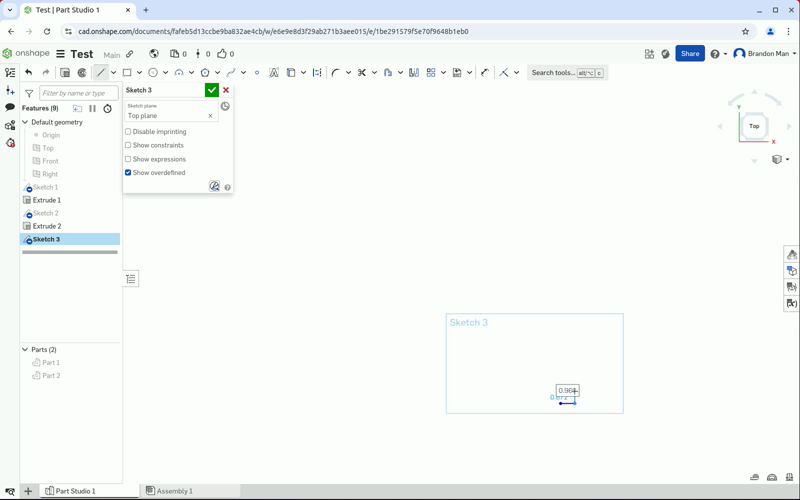
scroll(6)
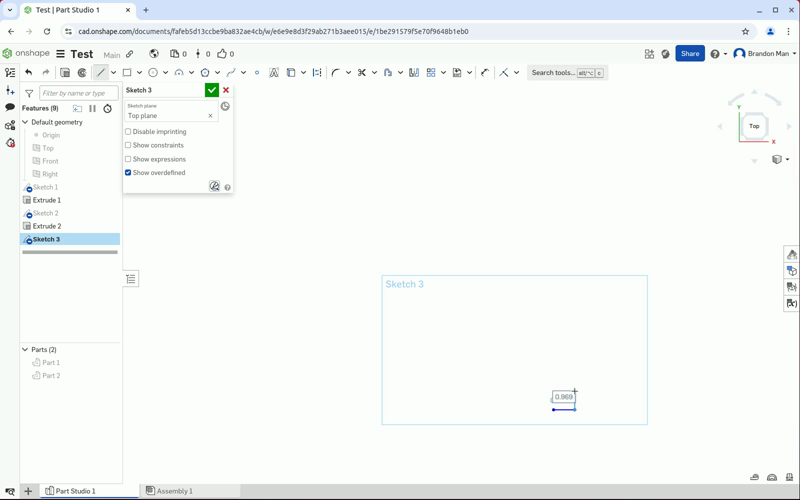
scroll(6)
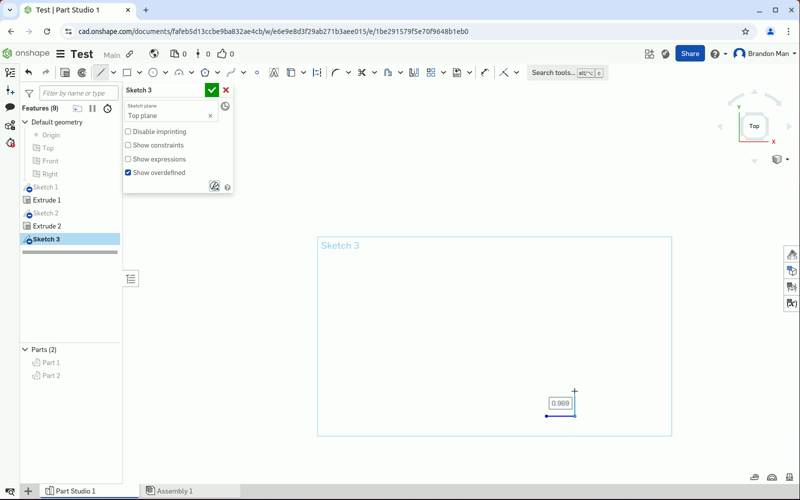
scroll(6)
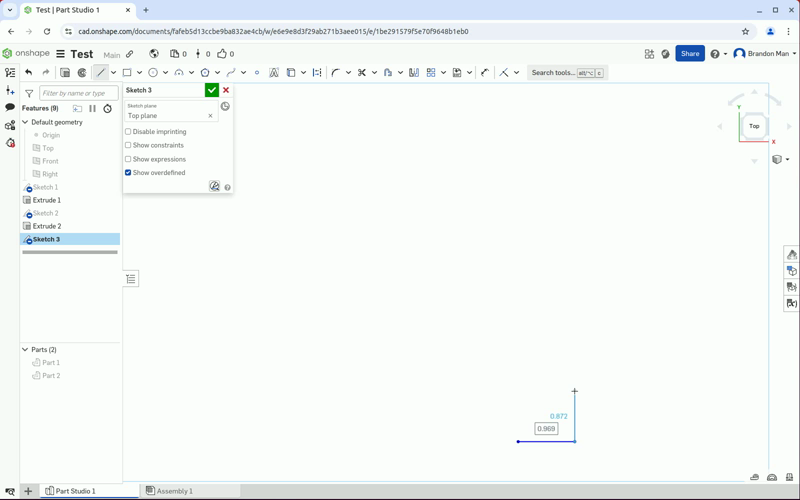
click(574, 390)
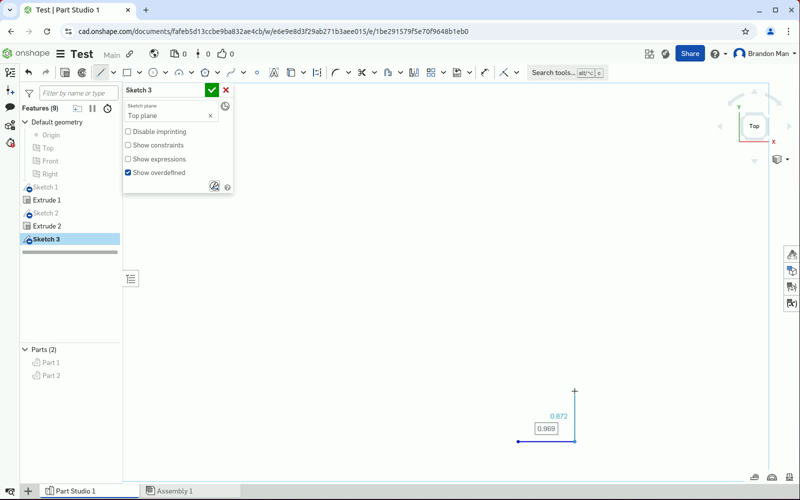
scroll(-6)
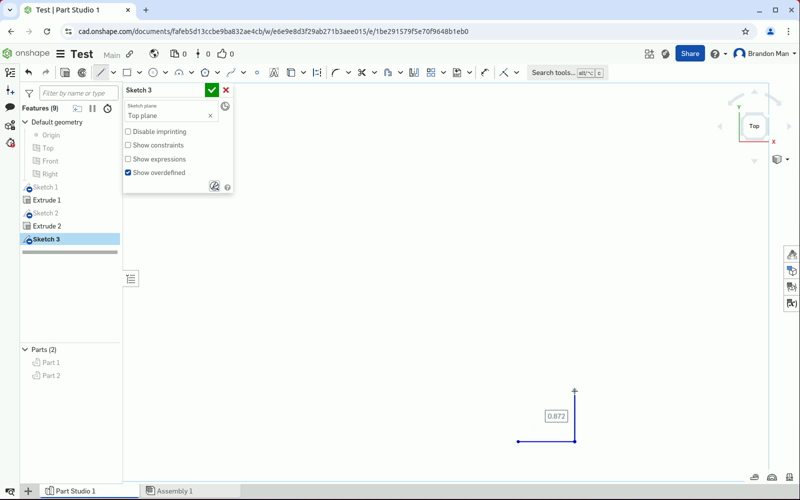
scroll(-6)
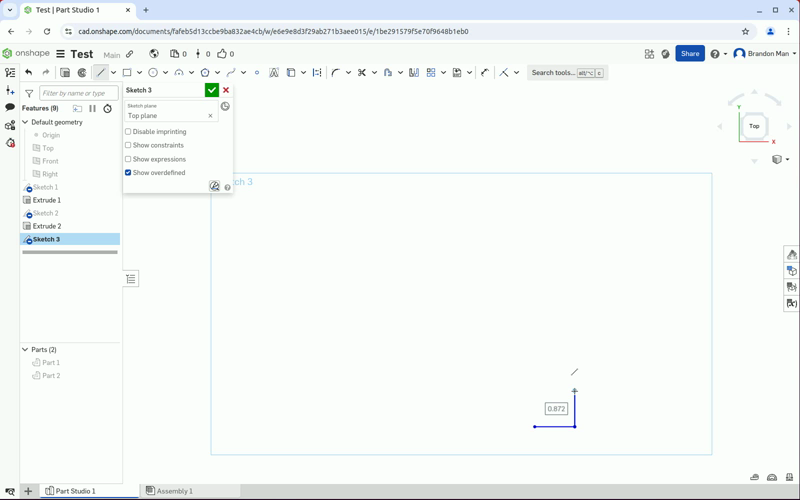
scroll(-6)
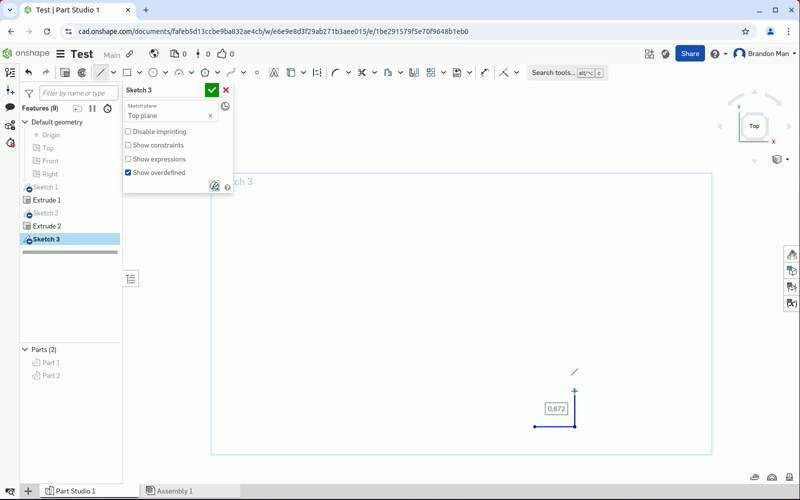
scroll(-6)
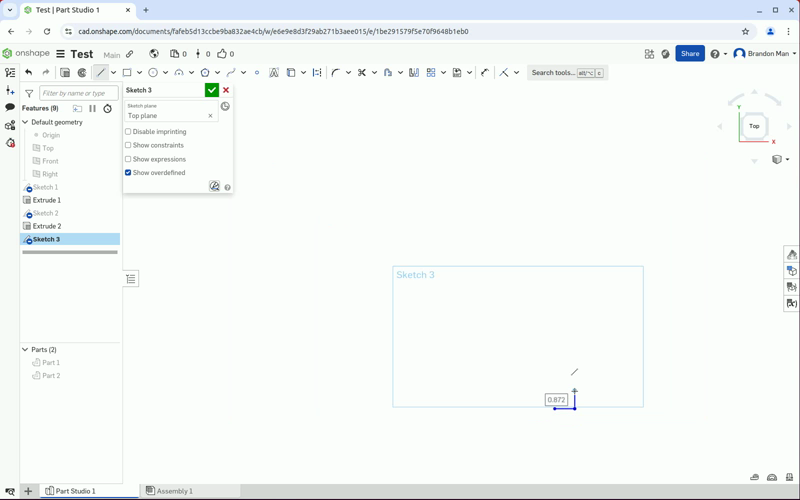
scroll(-6)
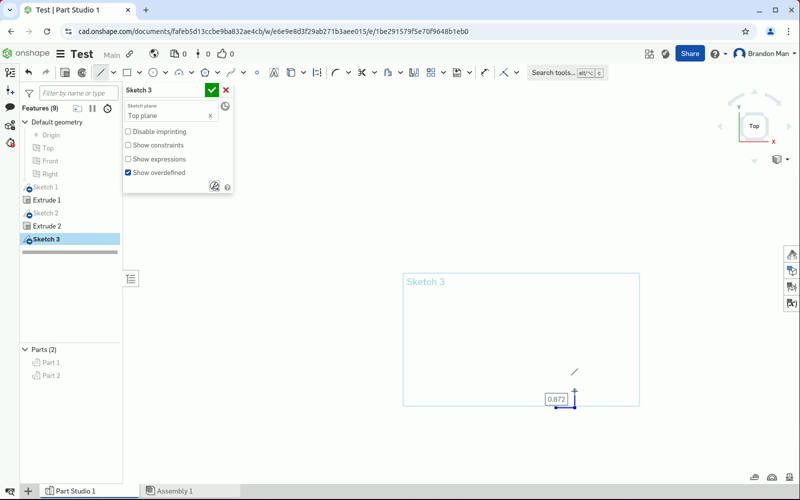
scroll(-6)
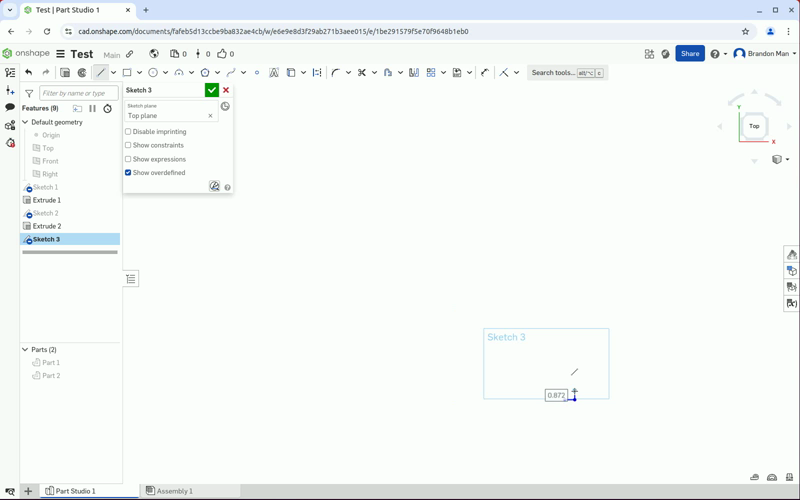
scroll(-6)
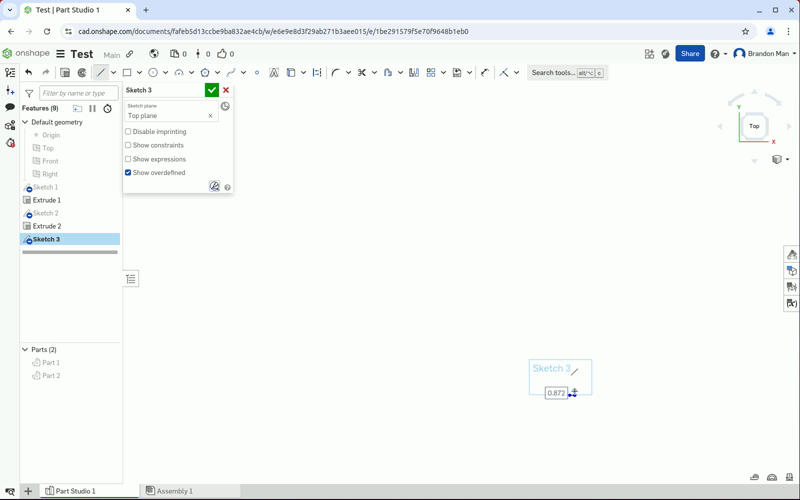
key_up(shift)
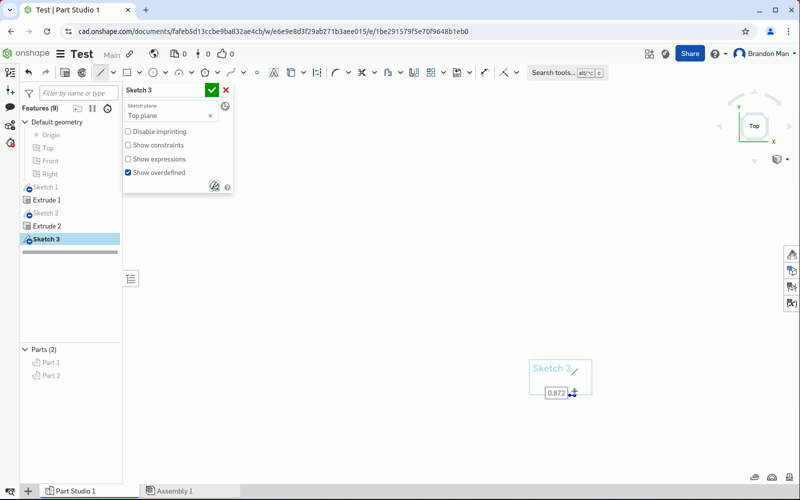
key(esc)
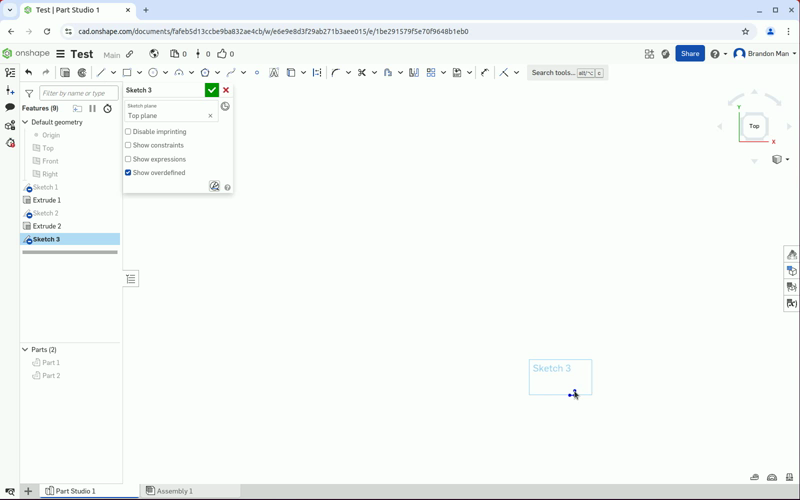
key(a)
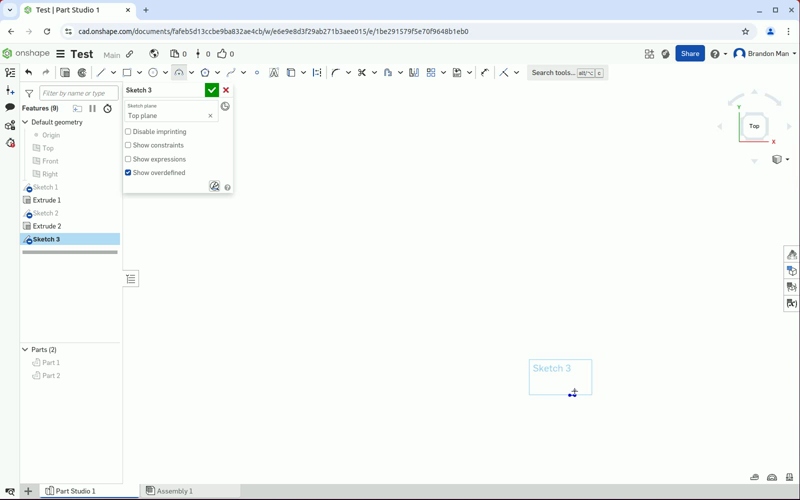
mouse_move(574, 390)
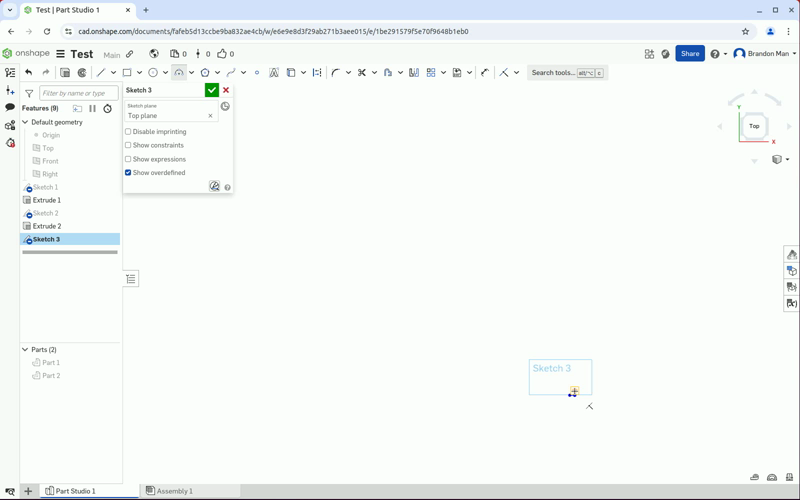
click(574, 390)
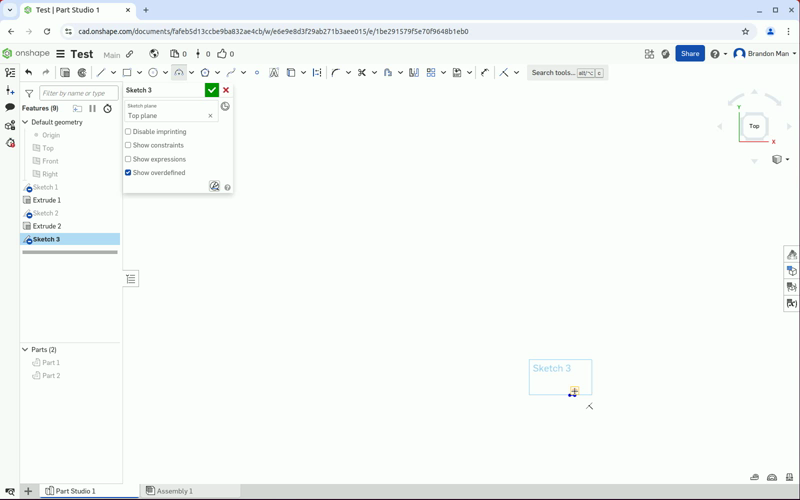
mouse_move(569, 395)
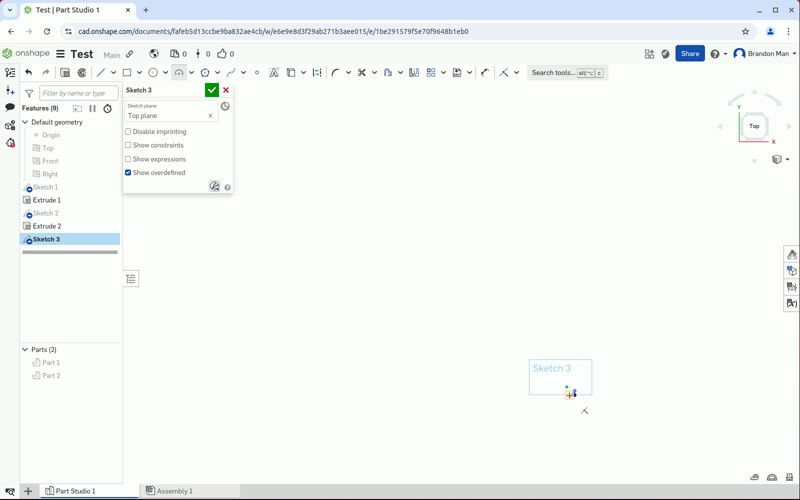
scroll(6)
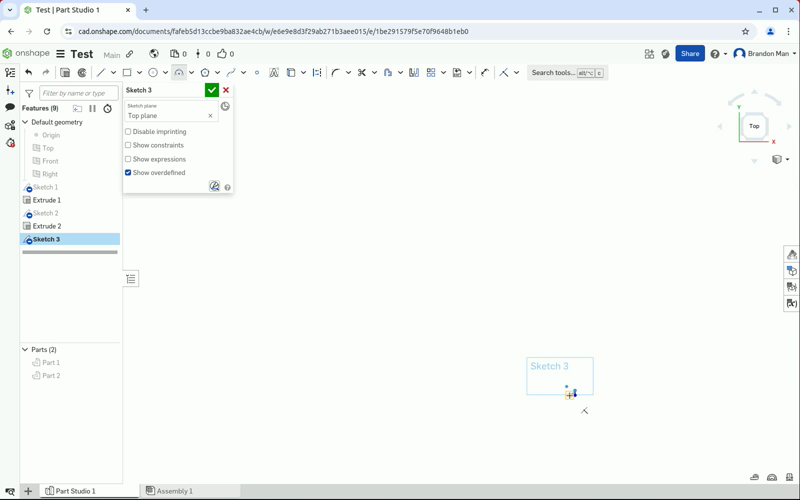
scroll(6)
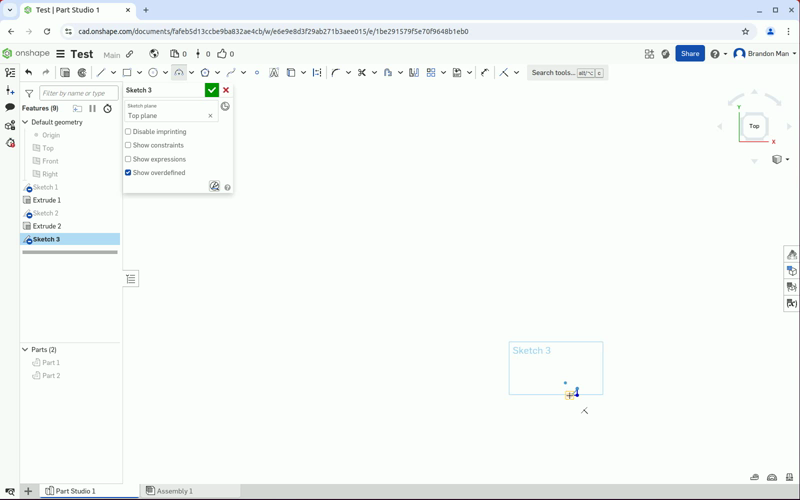
scroll(6)
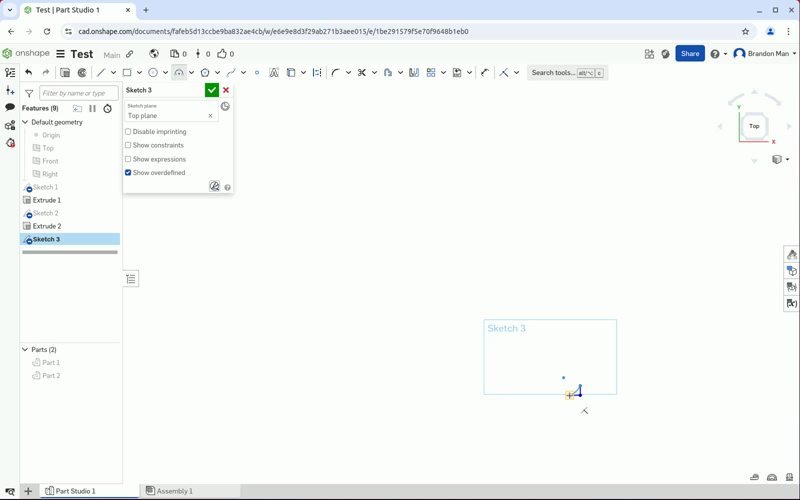
scroll(6)
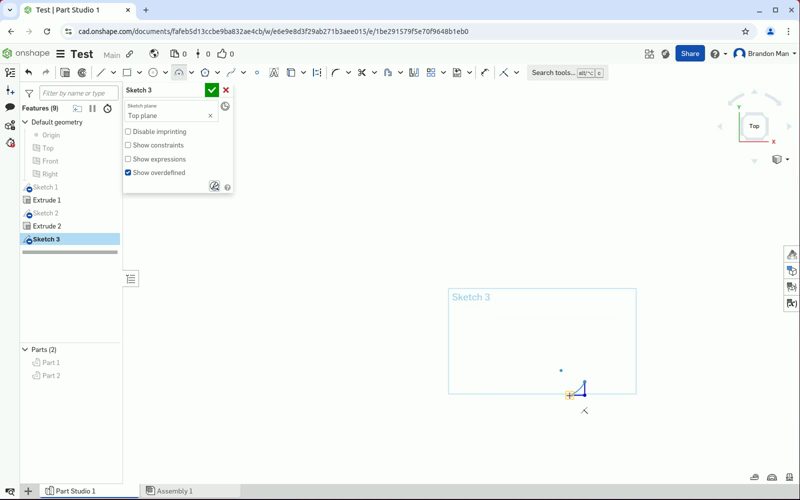
scroll(6)
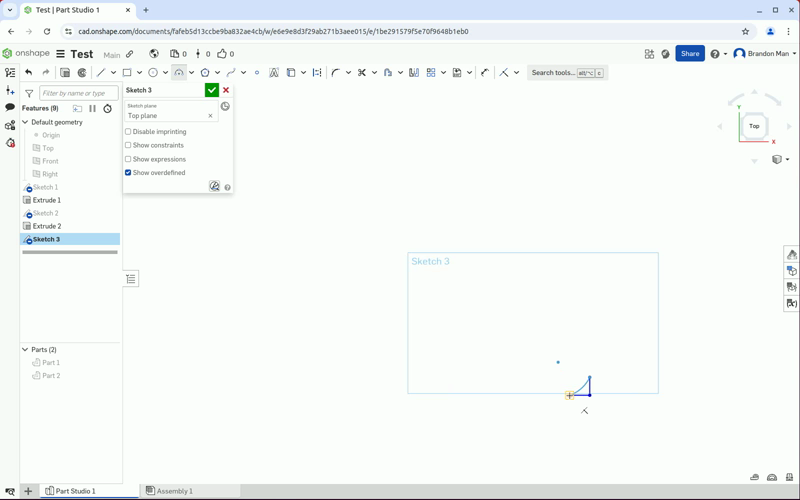
scroll(6)
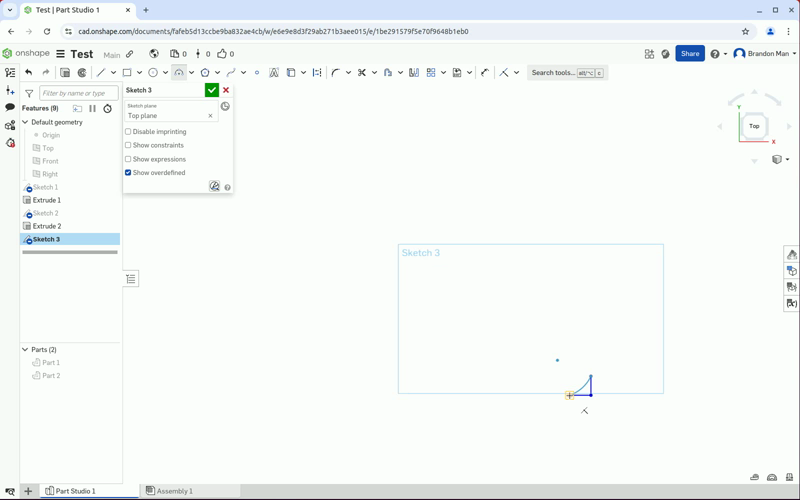
scroll(6)
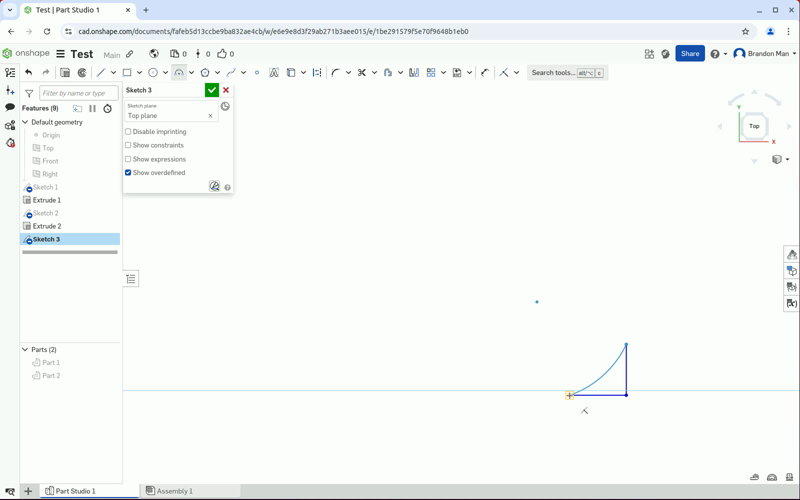
click(569, 395)
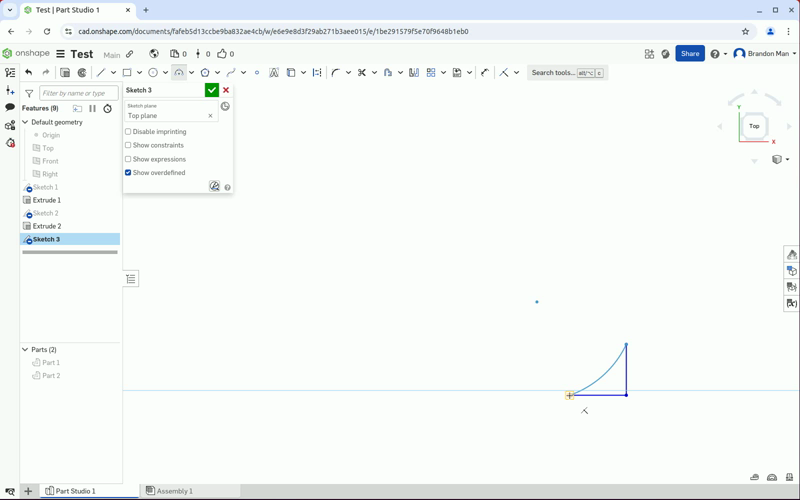
scroll(-6)
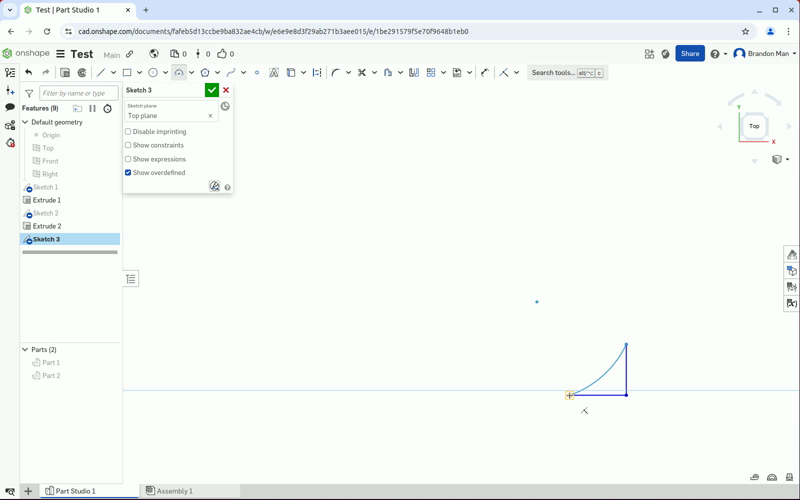
scroll(-6)
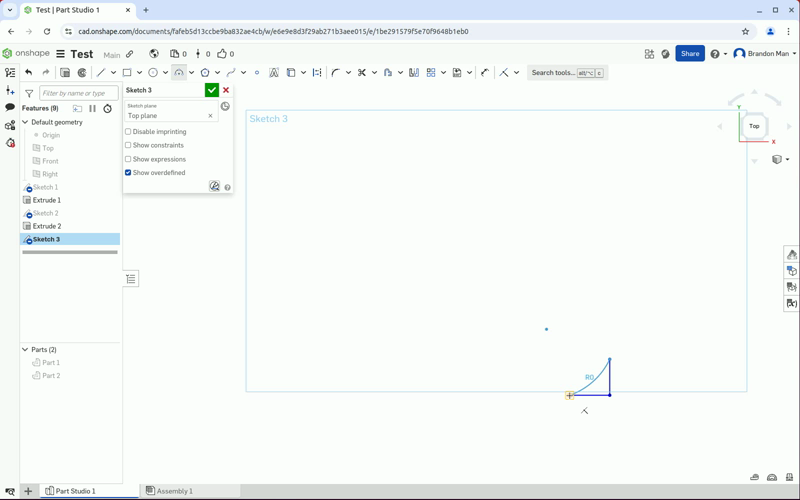
scroll(-6)
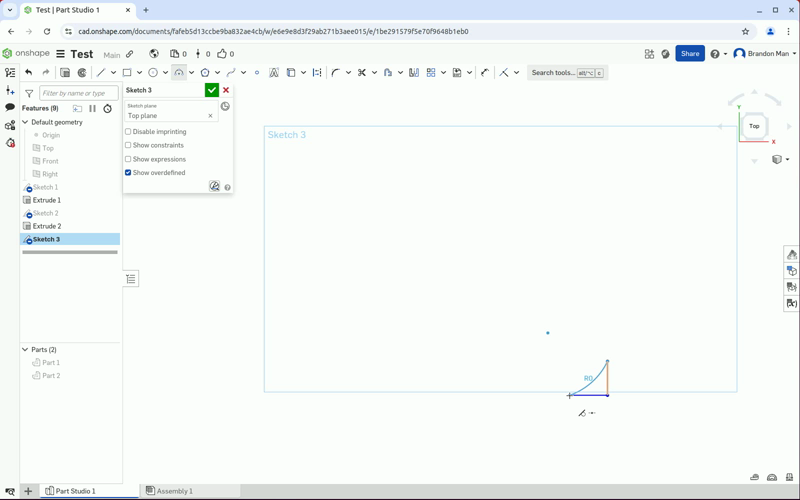
scroll(-6)
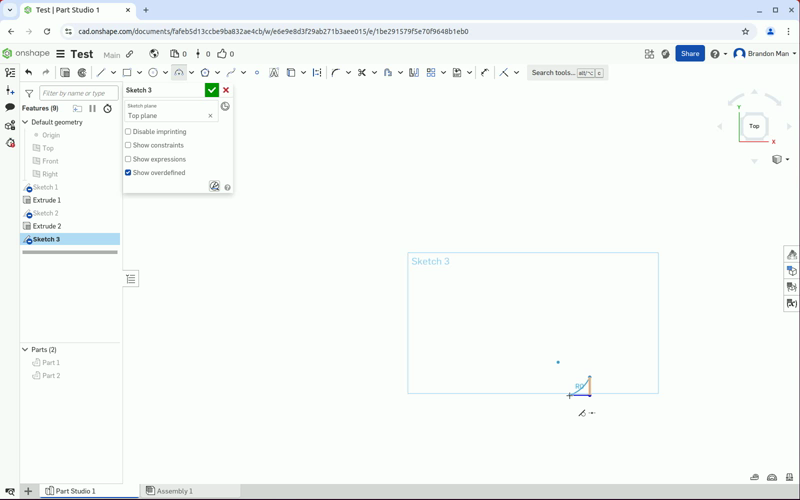
scroll(-6)
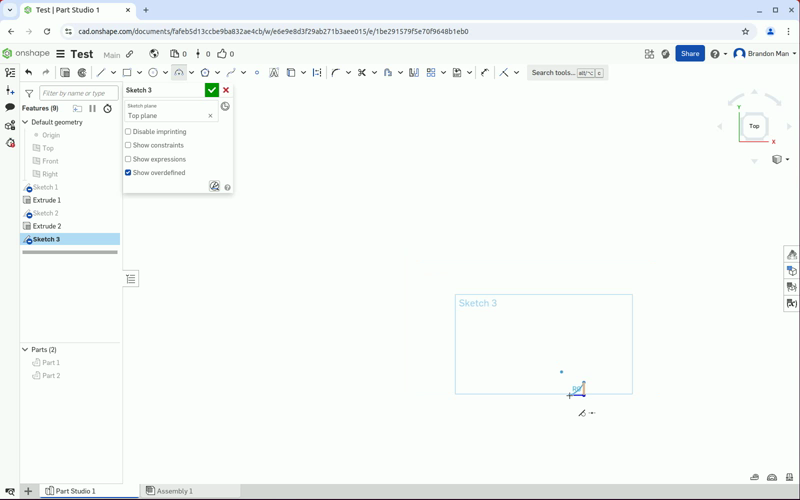
scroll(-6)
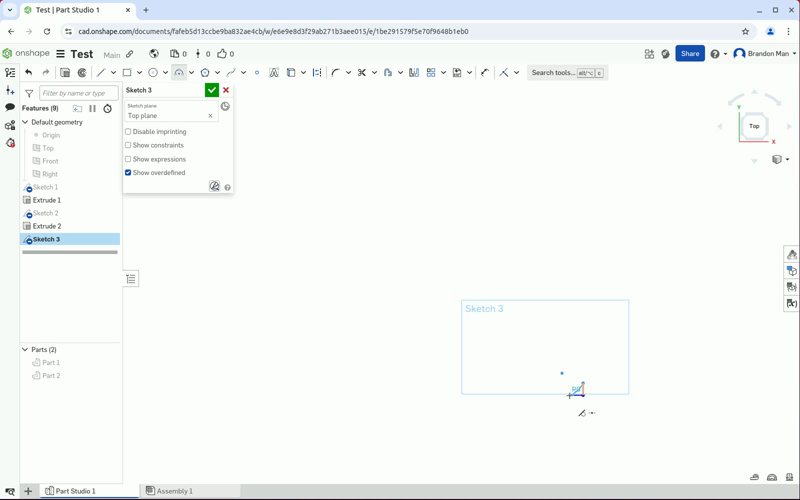
scroll(-6)
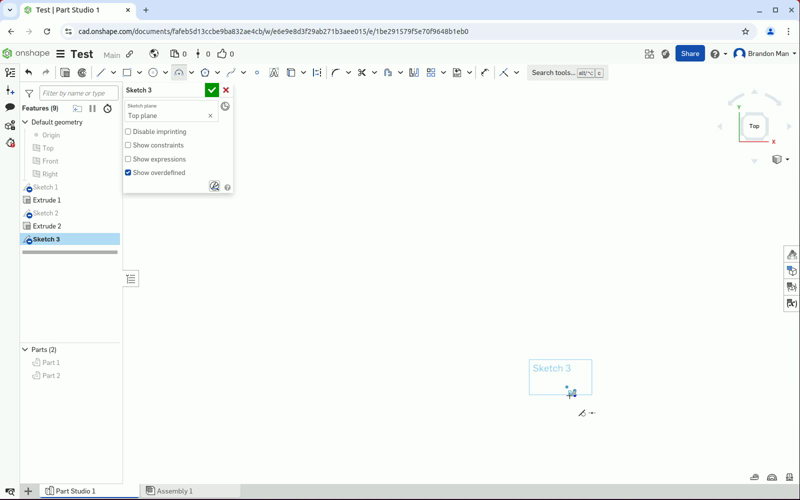
key_down(shift)
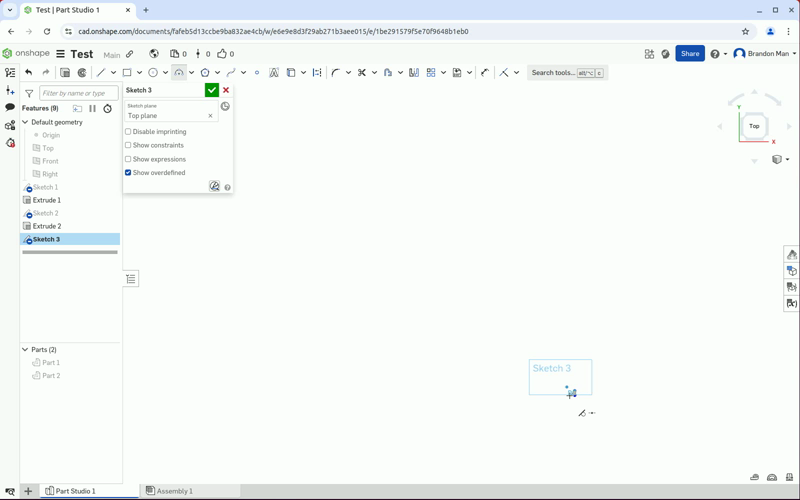
mouse_move(573, 393)
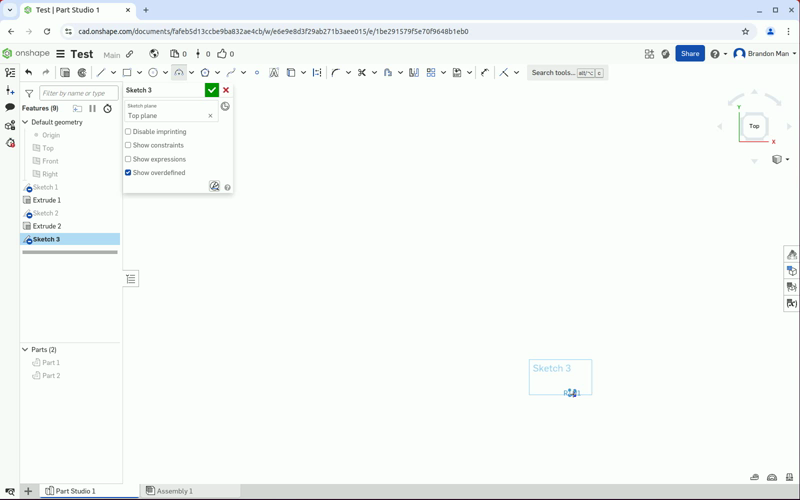
scroll(6)
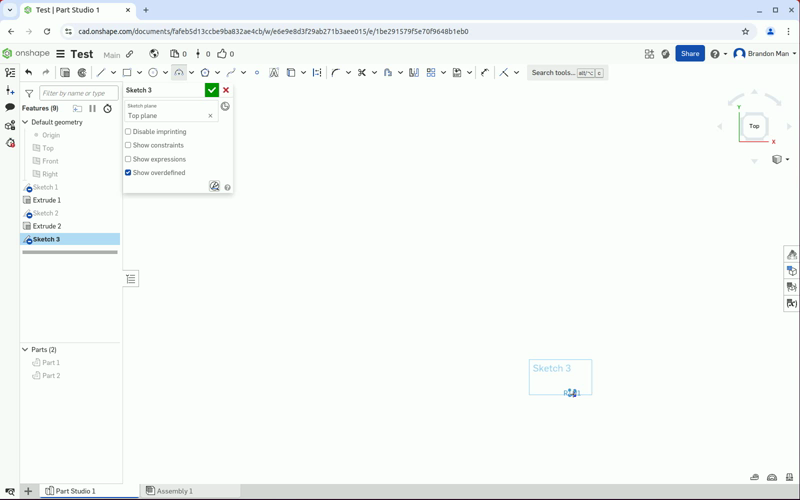
scroll(6)
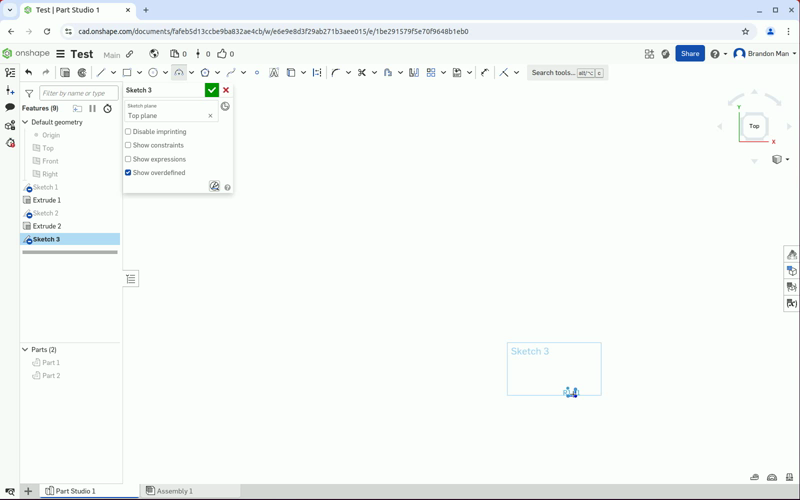
scroll(6)
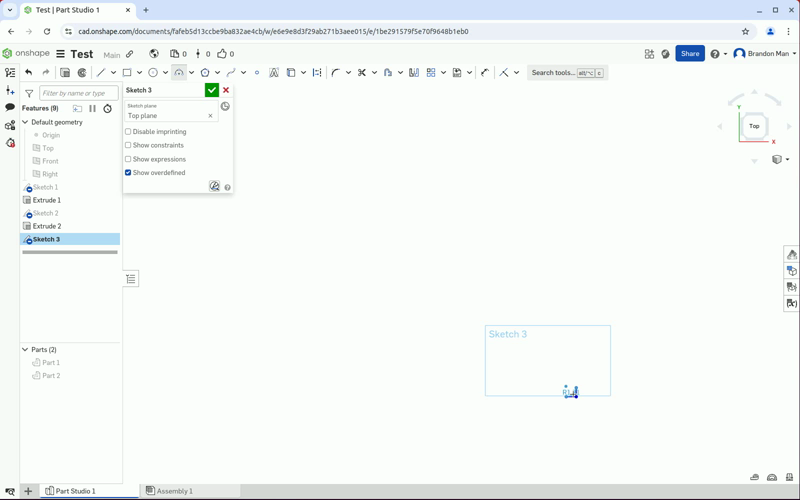
scroll(6)
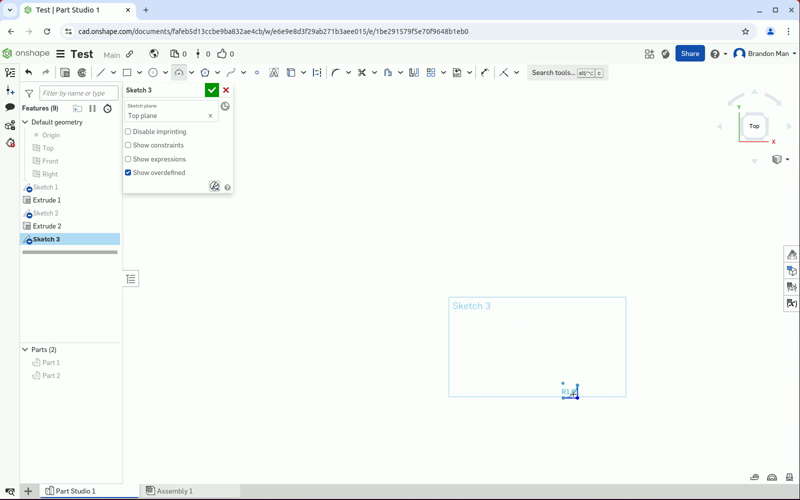
scroll(6)
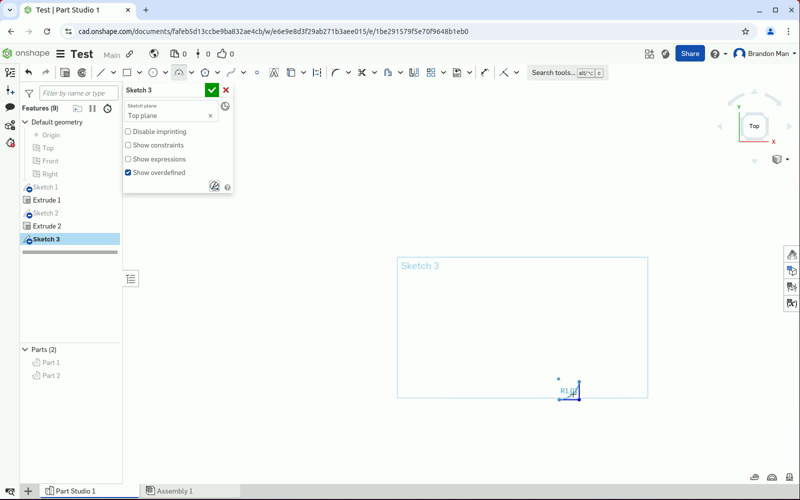
scroll(6)
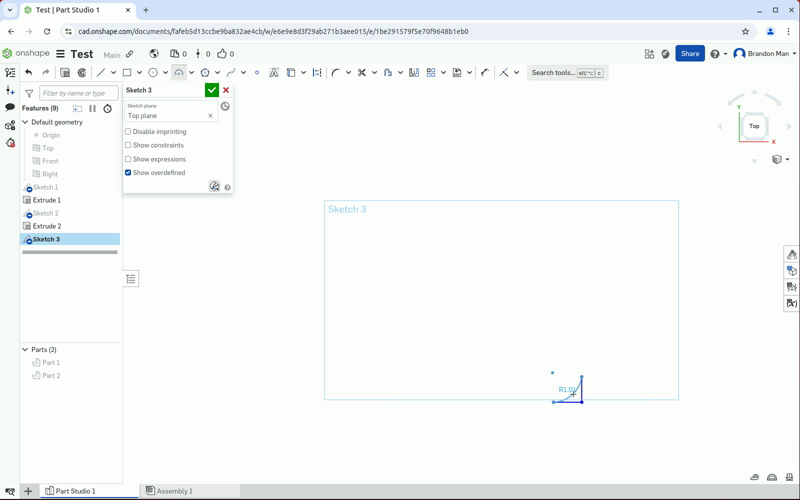
scroll(6)
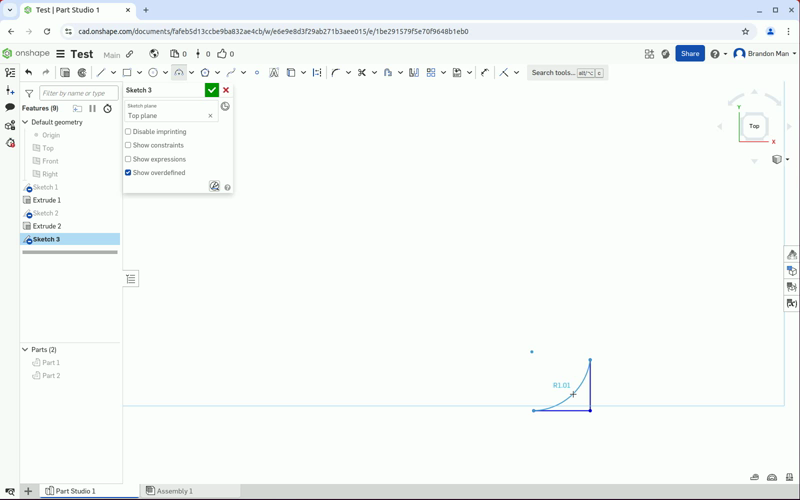
click(573, 393)
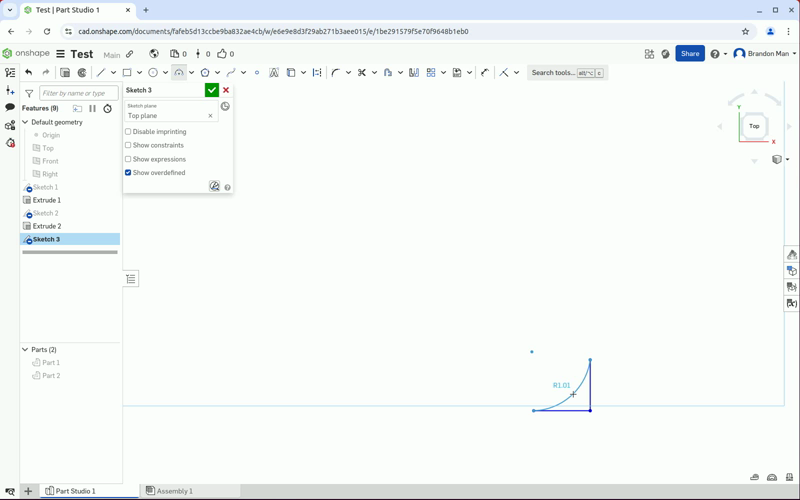
scroll(-6)
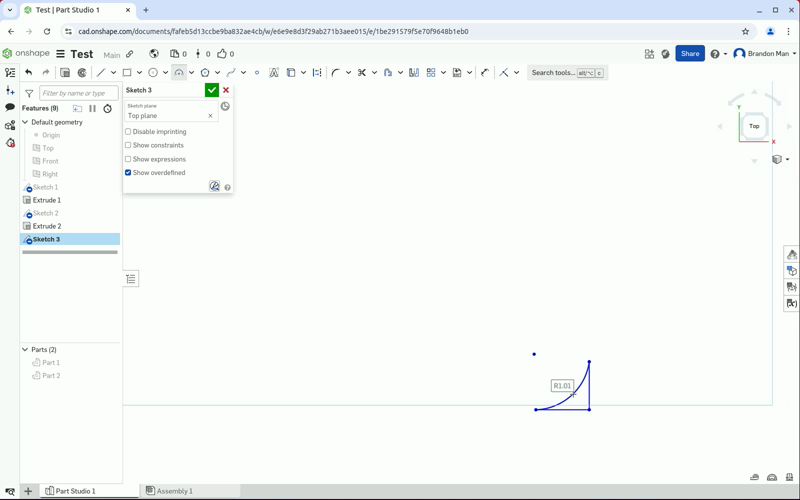
scroll(-6)
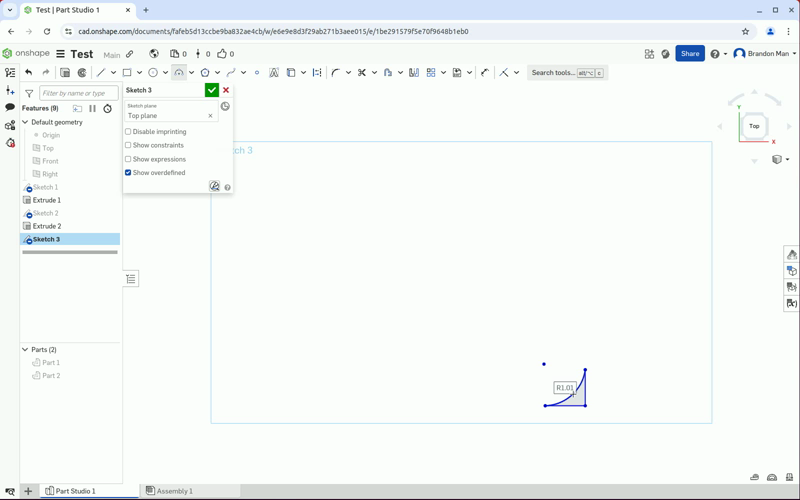
scroll(-6)
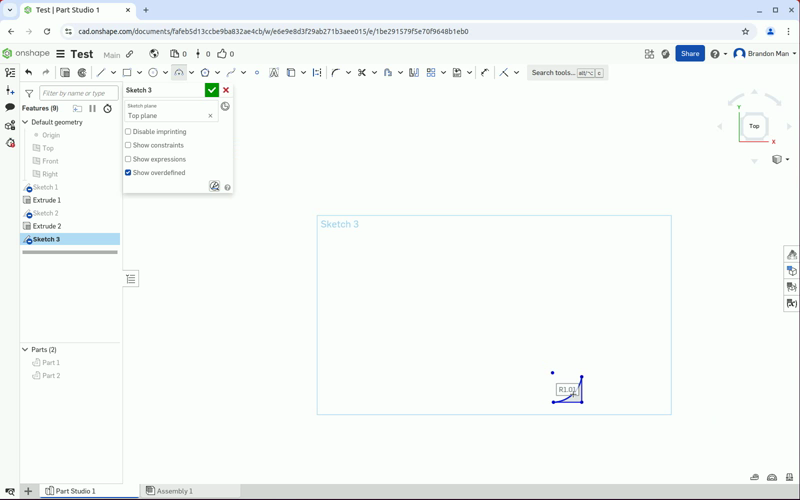
scroll(-6)
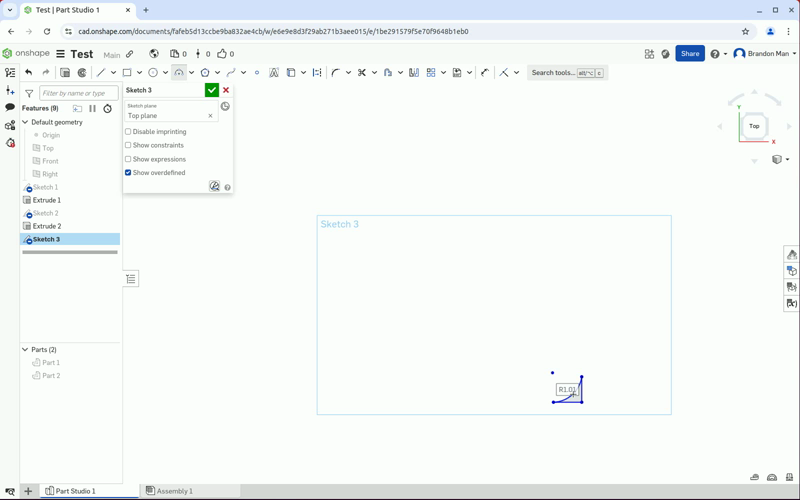
scroll(-6)
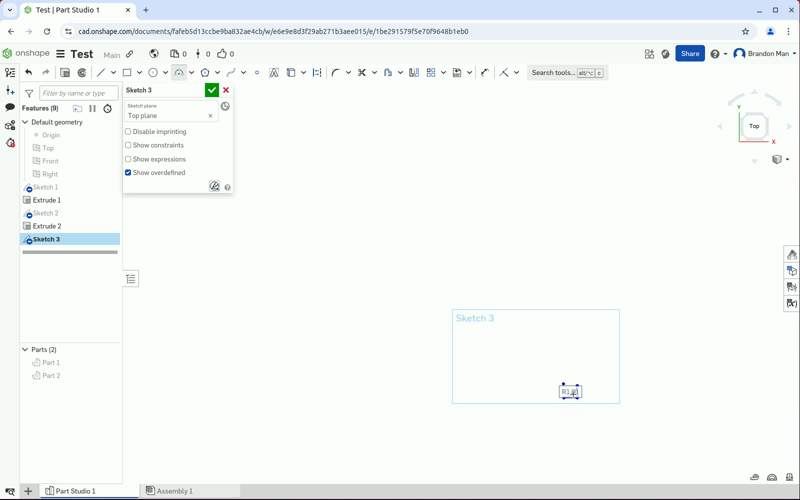
scroll(-6)
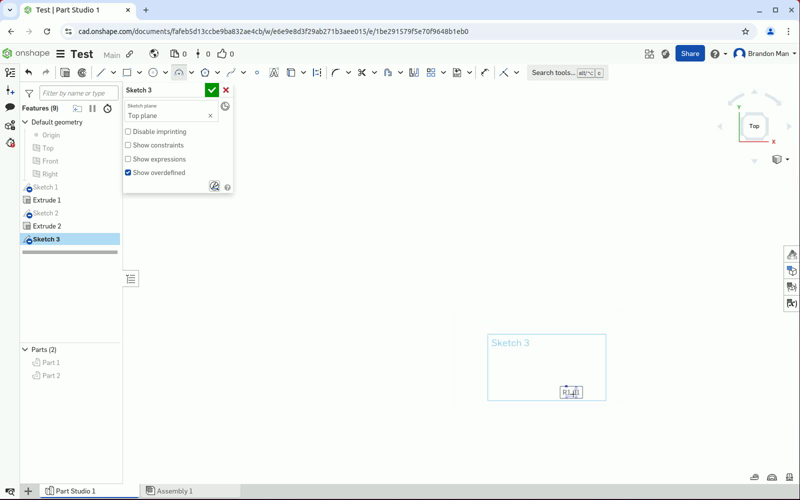
scroll(-6)
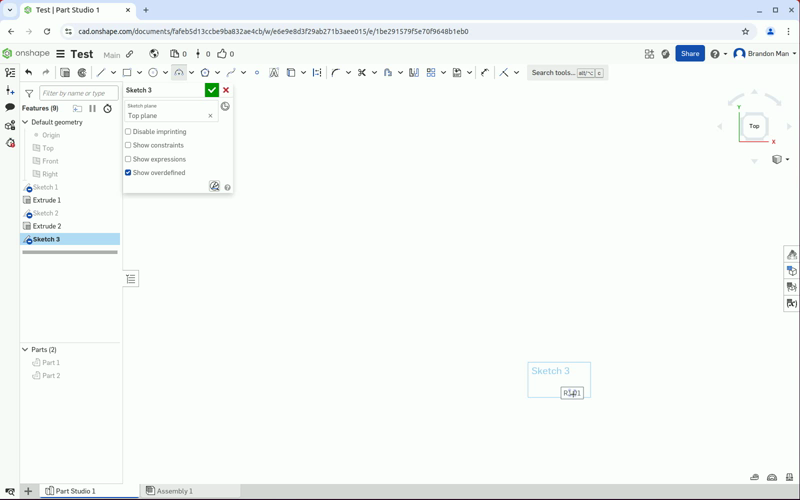
key_up(shift)
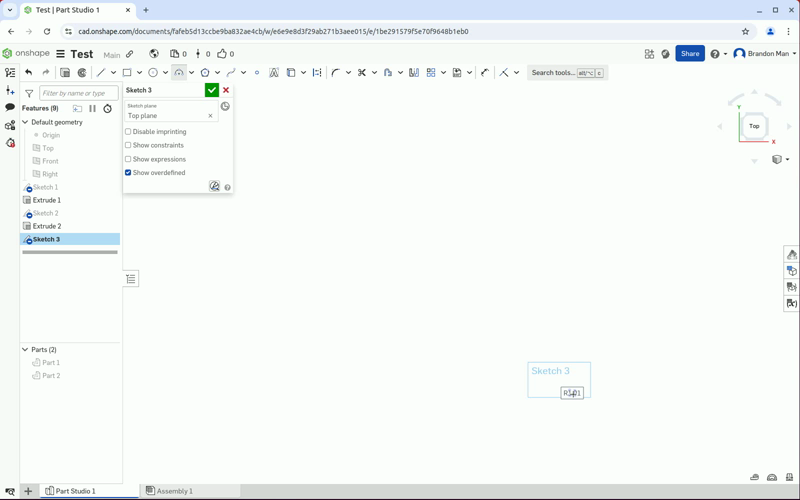
key(esc)
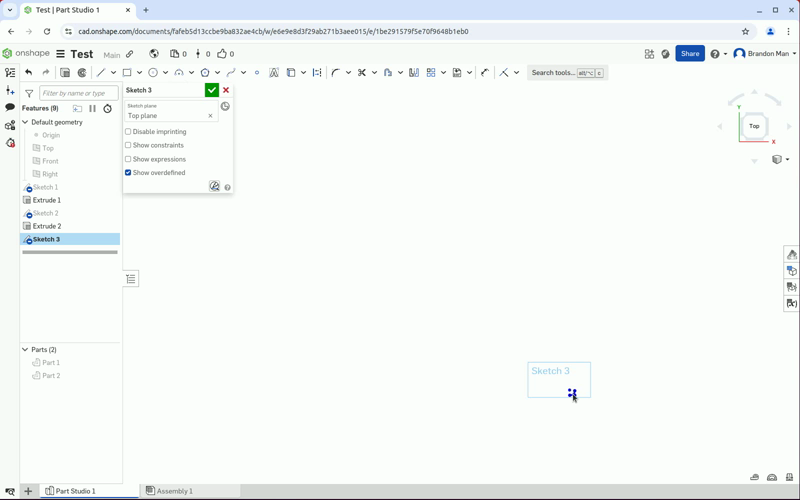
mouse_move(573, 394)
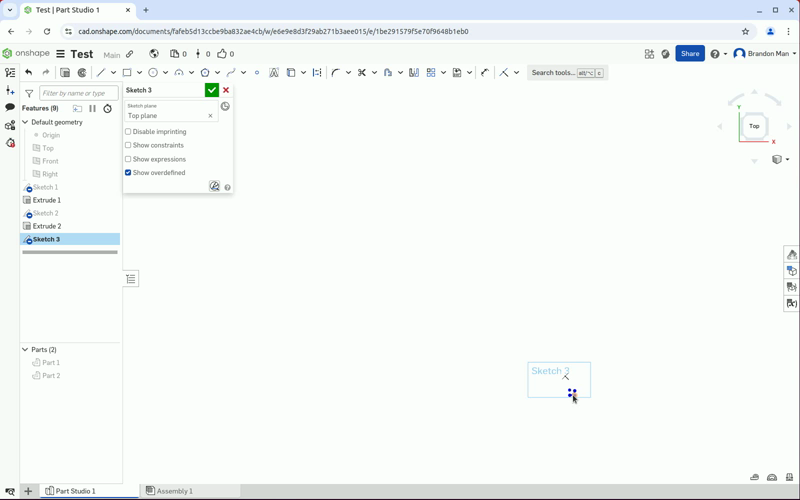
scroll(6)
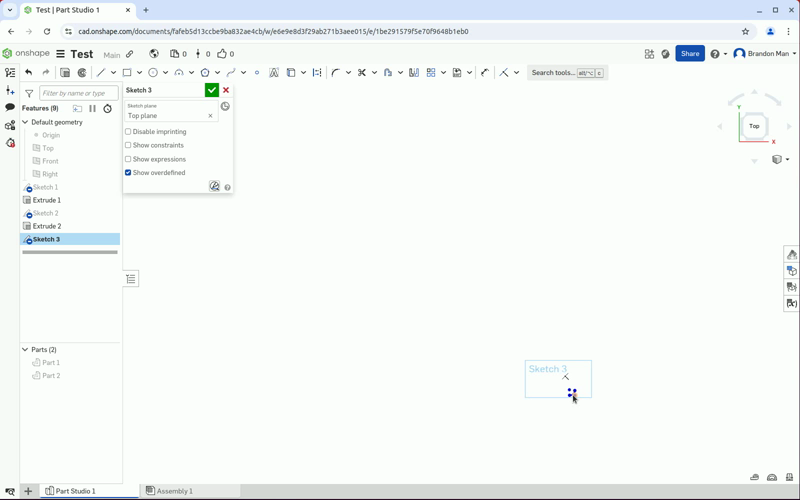
scroll(6)
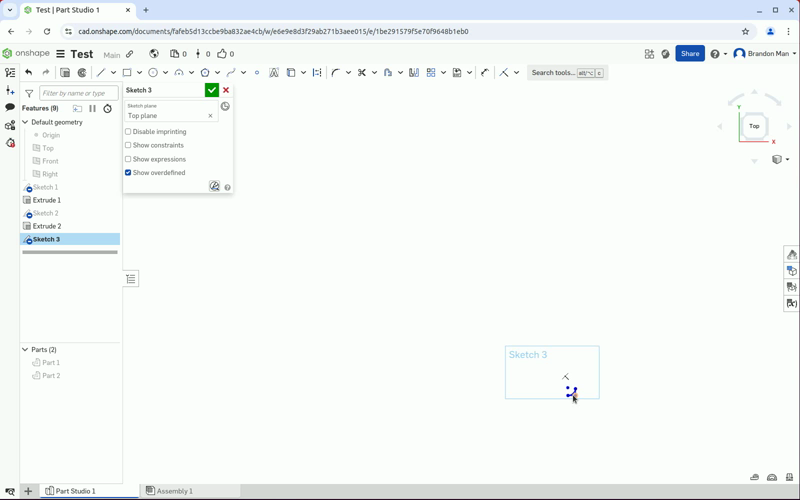
scroll(6)
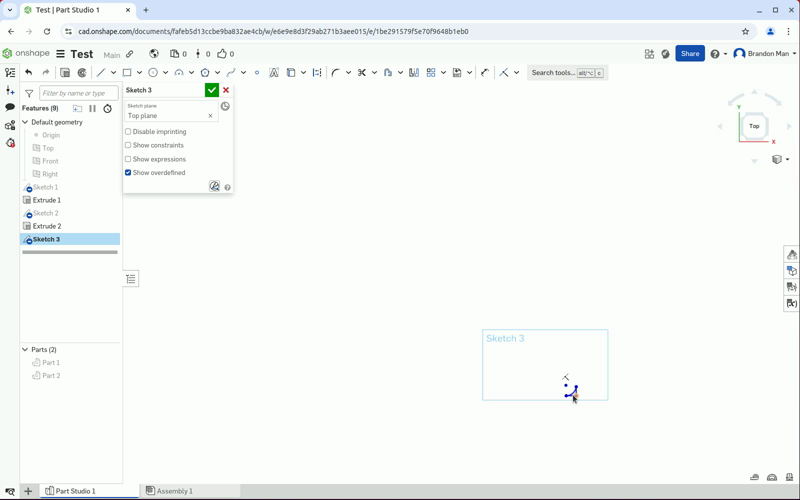
scroll(6)
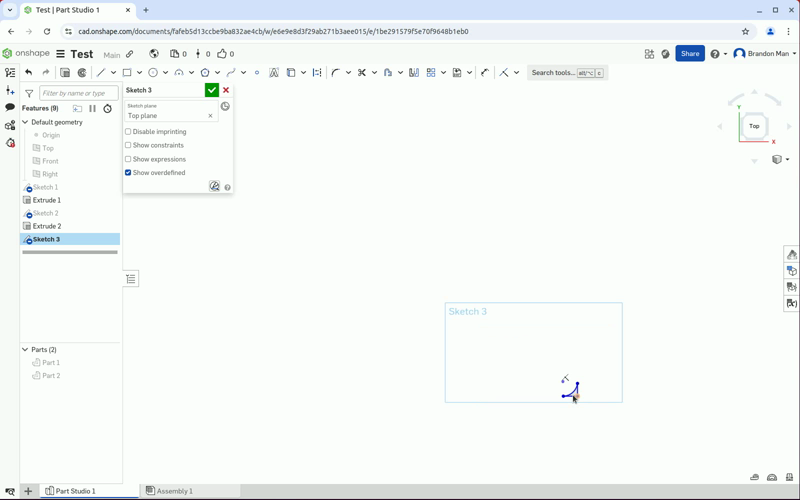
scroll(6)
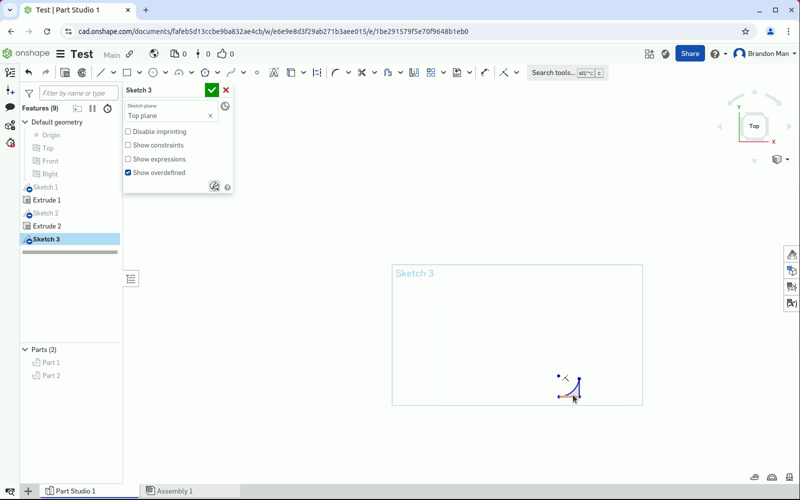
scroll(6)
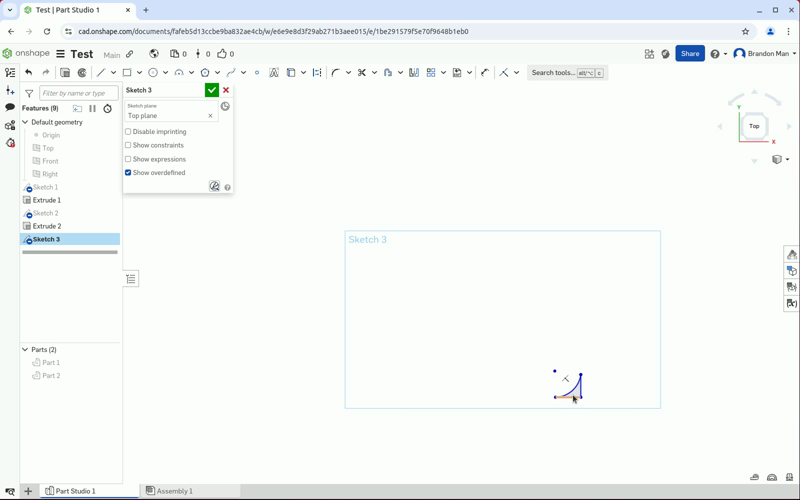
scroll(6)
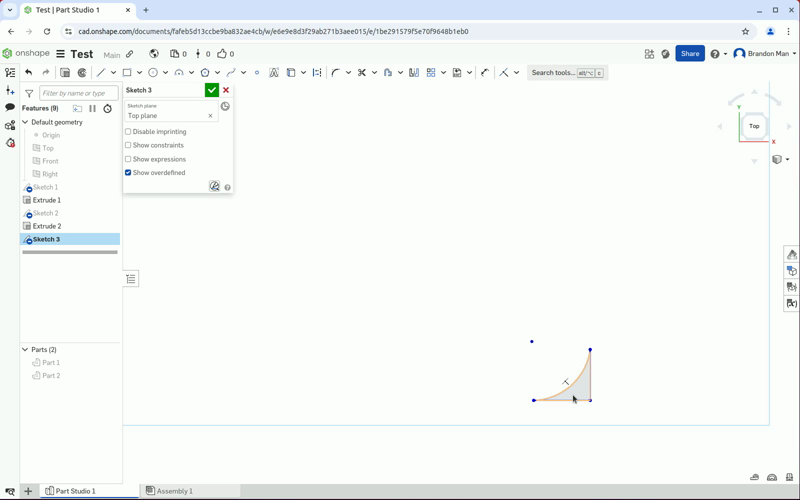
click(573, 394)
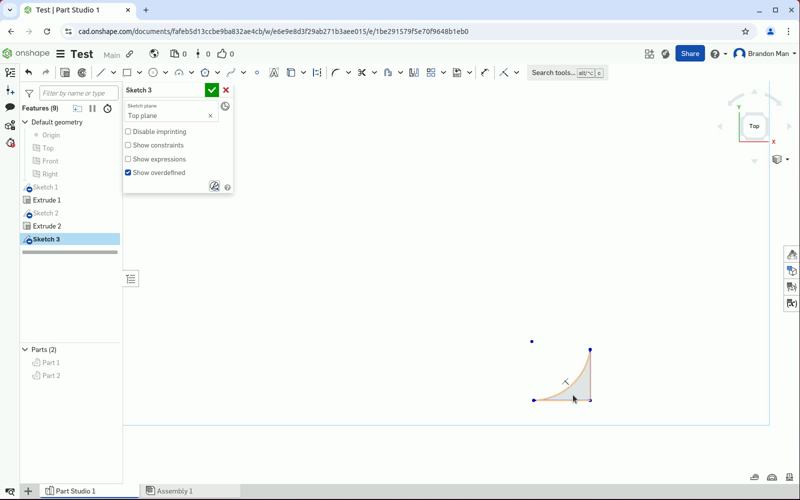
scroll(-6)
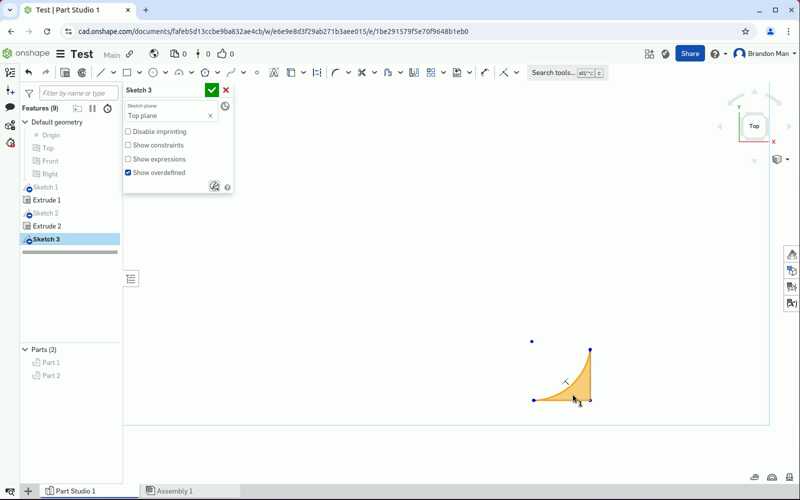
scroll(-6)
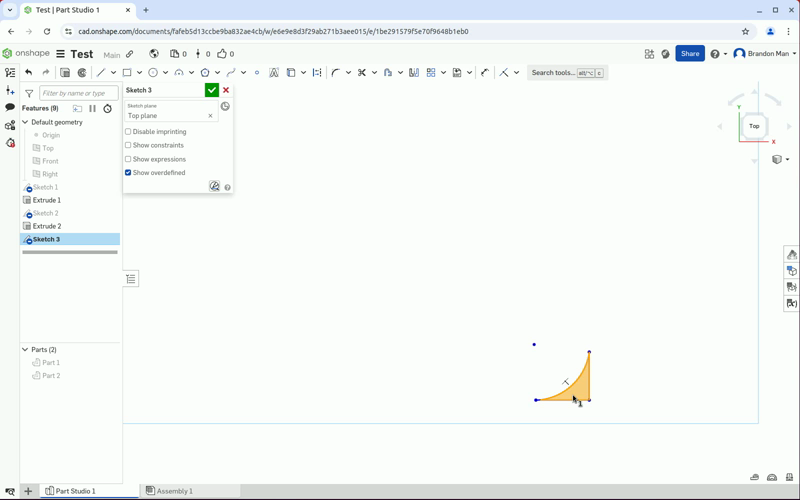
scroll(-6)
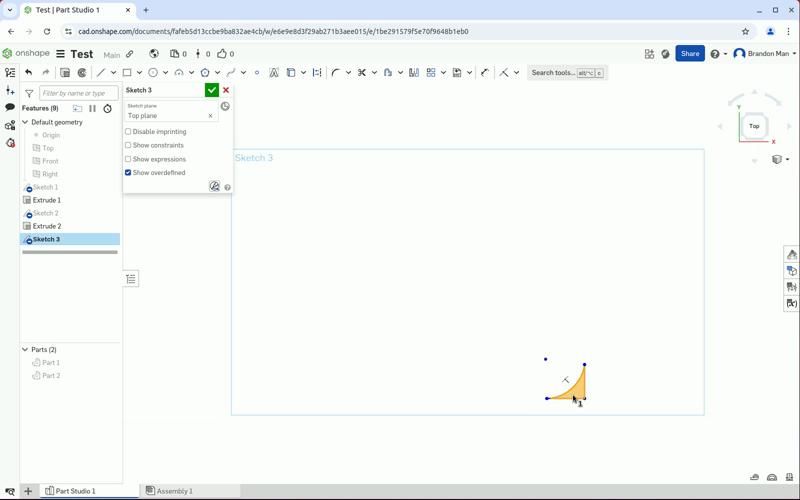
scroll(-6)
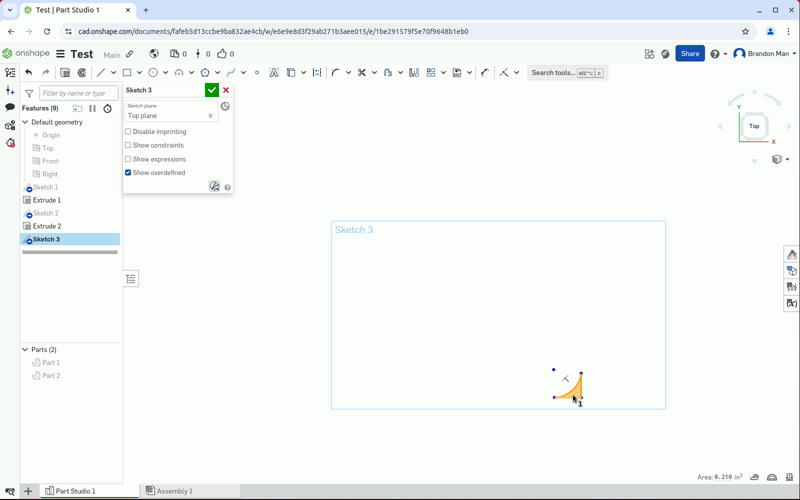
scroll(-6)
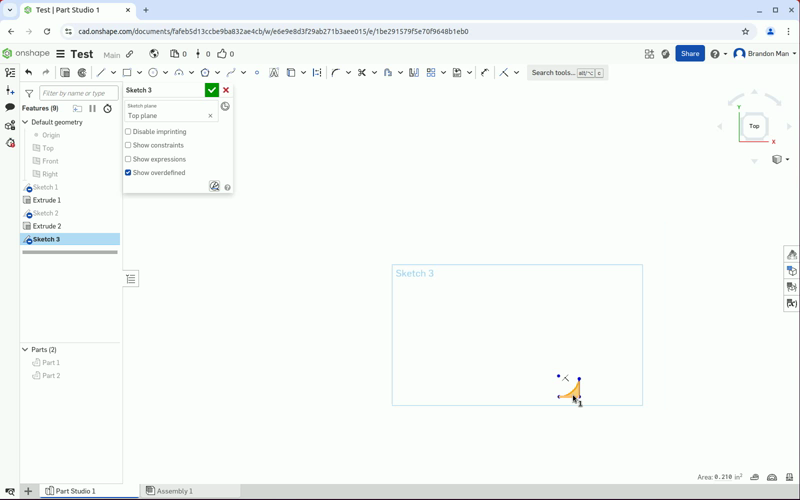
scroll(-6)
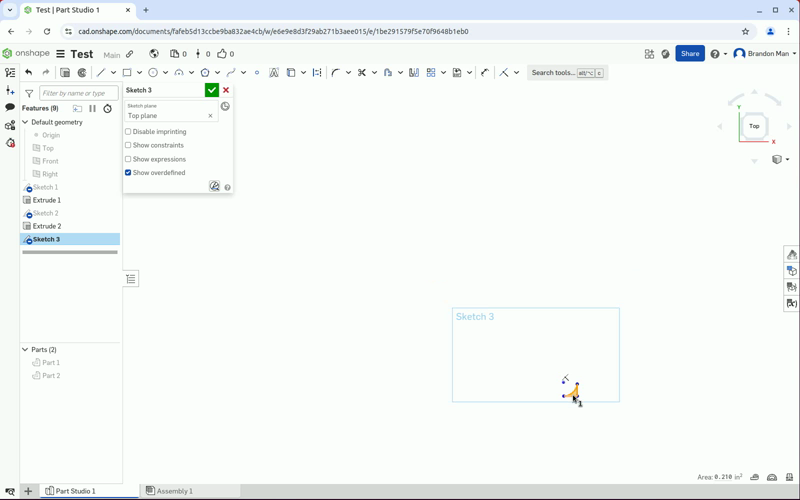
scroll(-6)
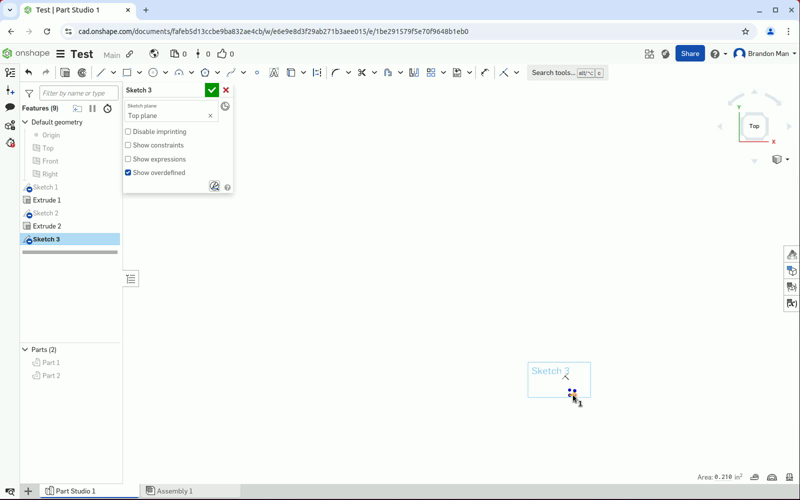
mouse_move(73, 352)
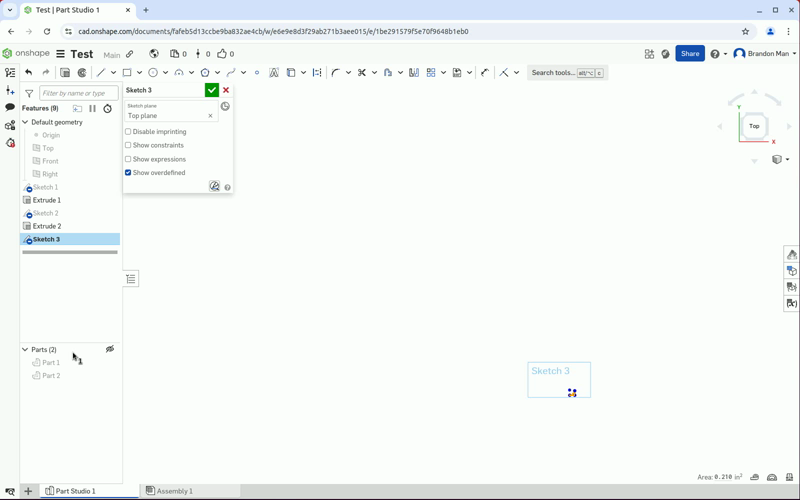
key(shift+y)
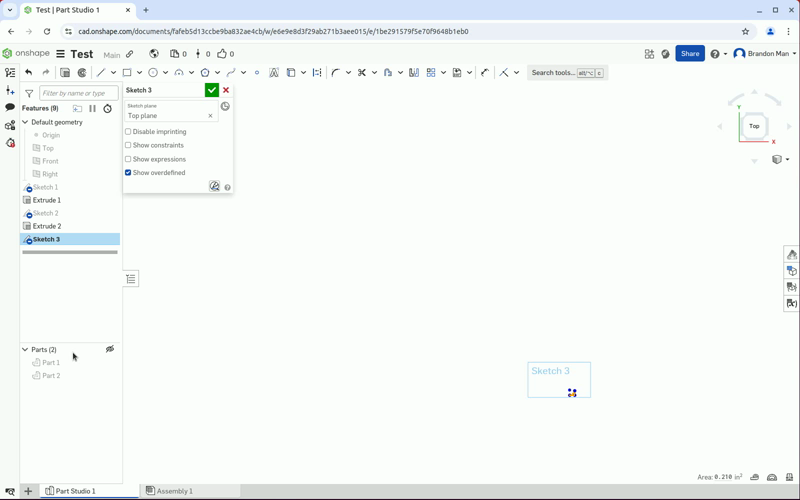
key(shift+e)
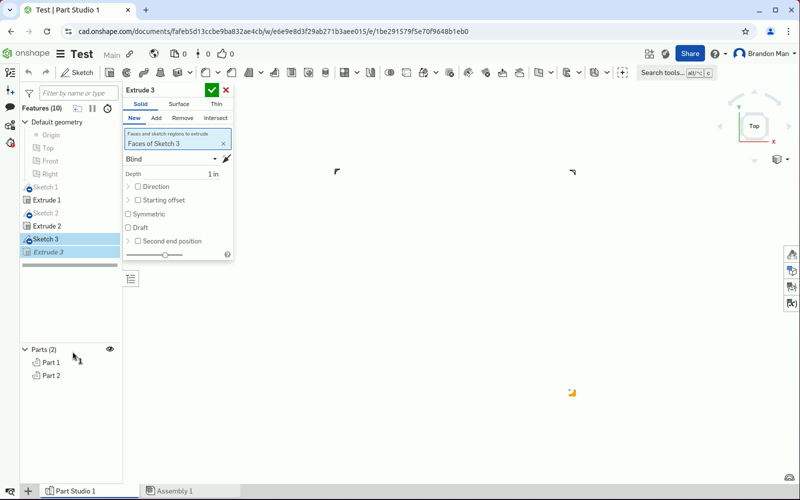
mouse_move(143, 106)
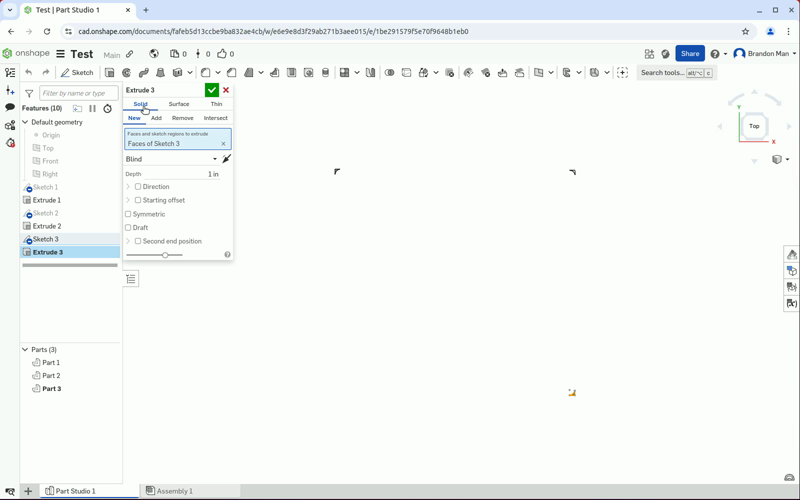
click(143, 106)
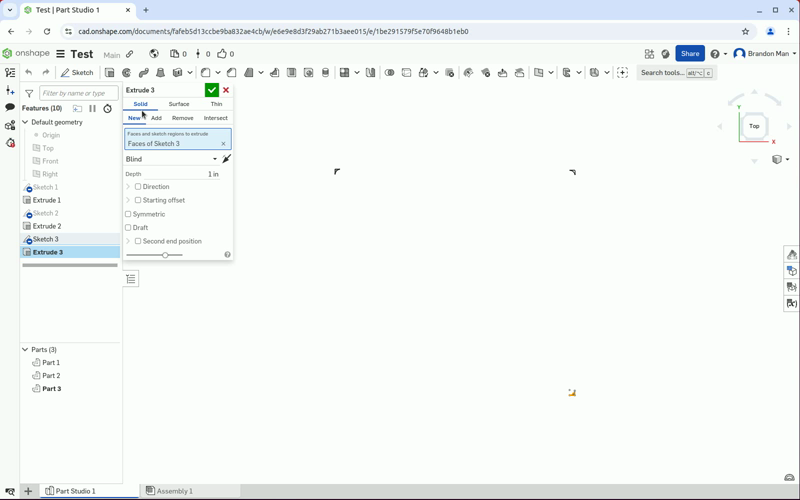
mouse_move(137, 120)
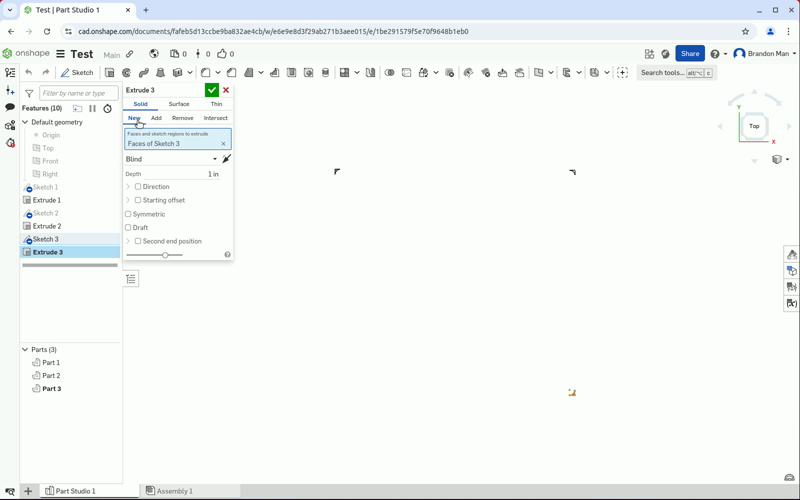
click(137, 120)
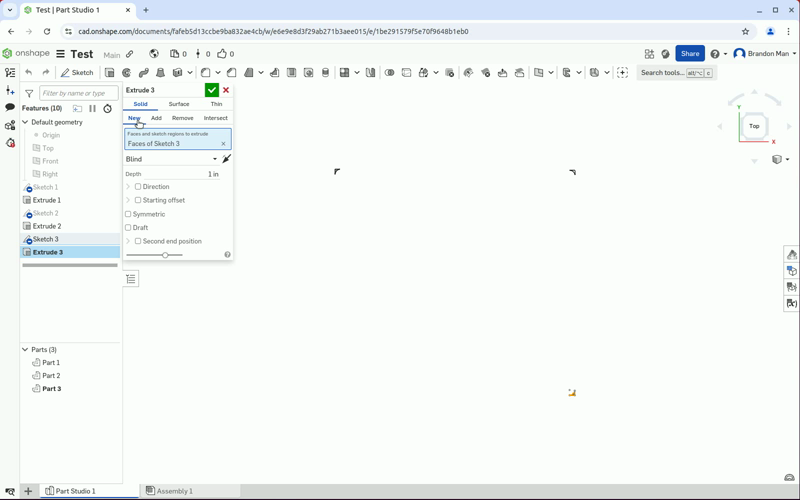
key(tab, 4)
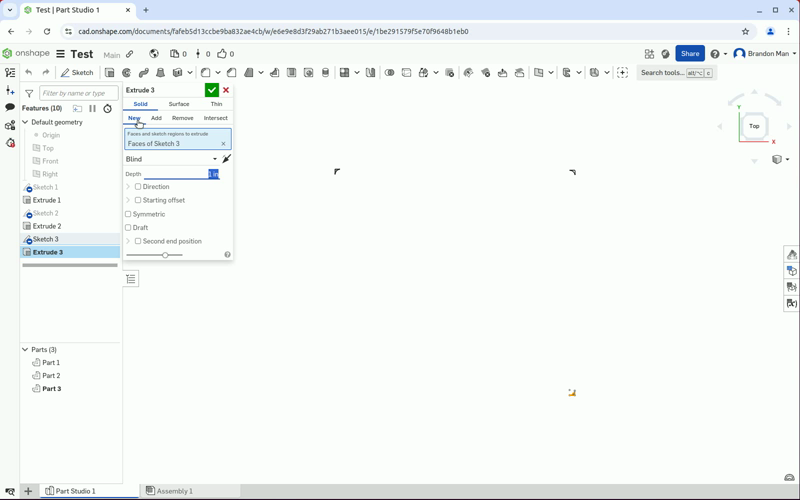
text(7.703)
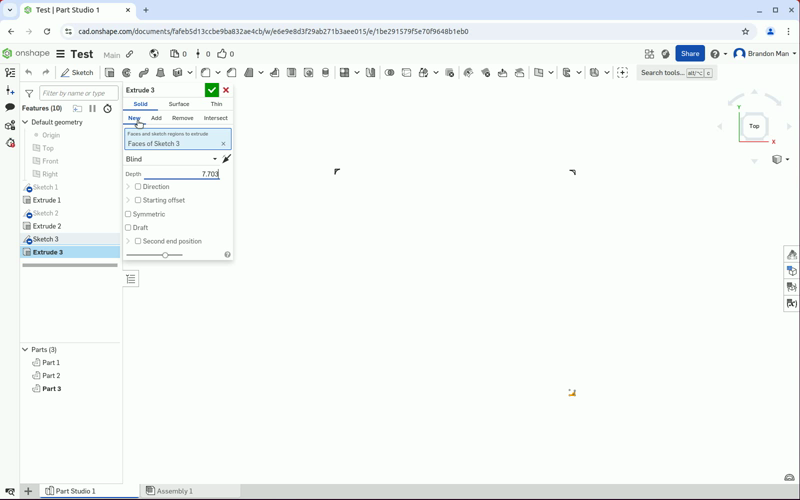
key(enter)
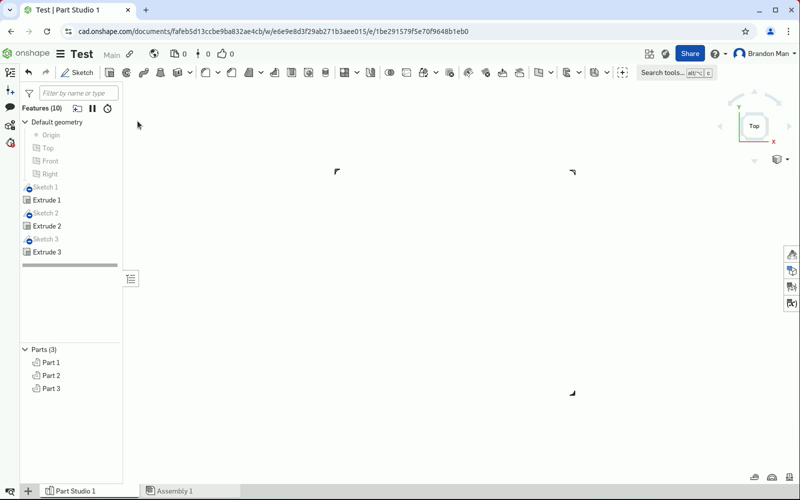
key(shift+h)
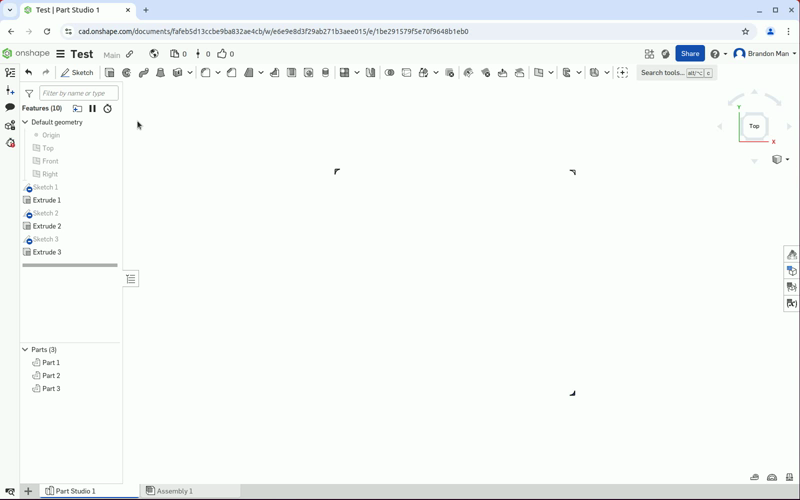
key(shift+h)
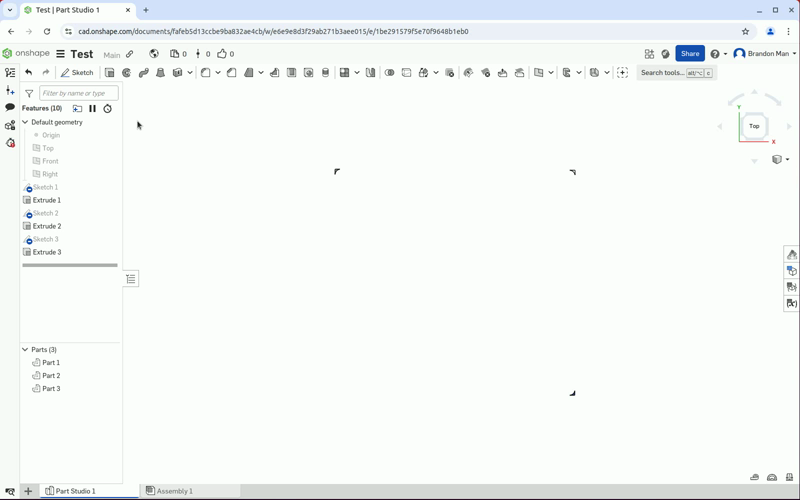
mouse_move(73, 189)
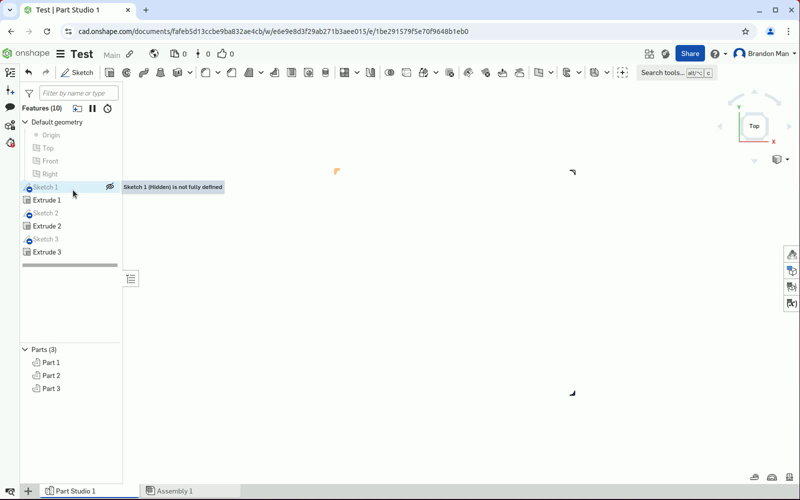
click(73, 189)
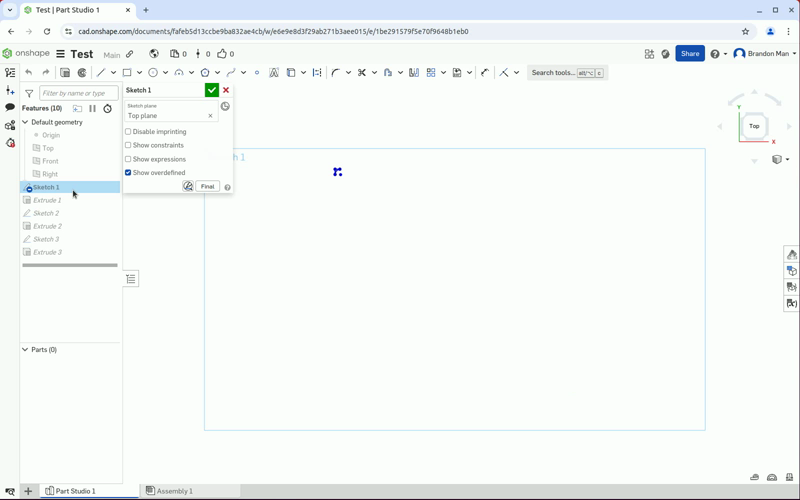
mouse_move(229, 92)
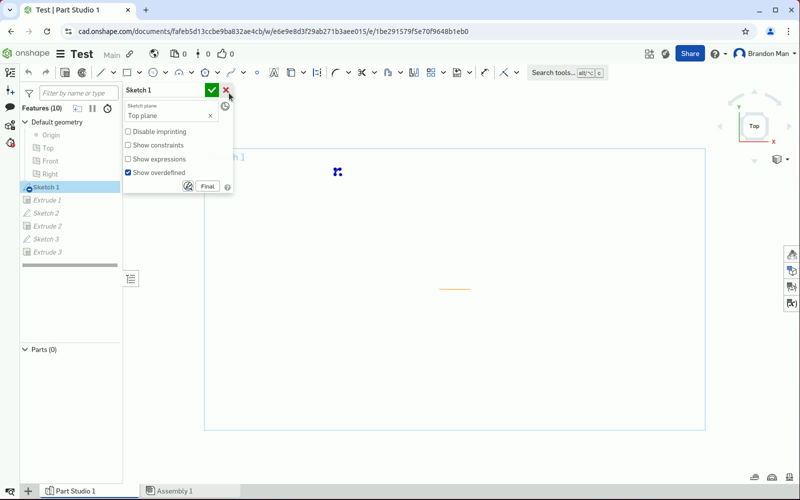
click(229, 92)
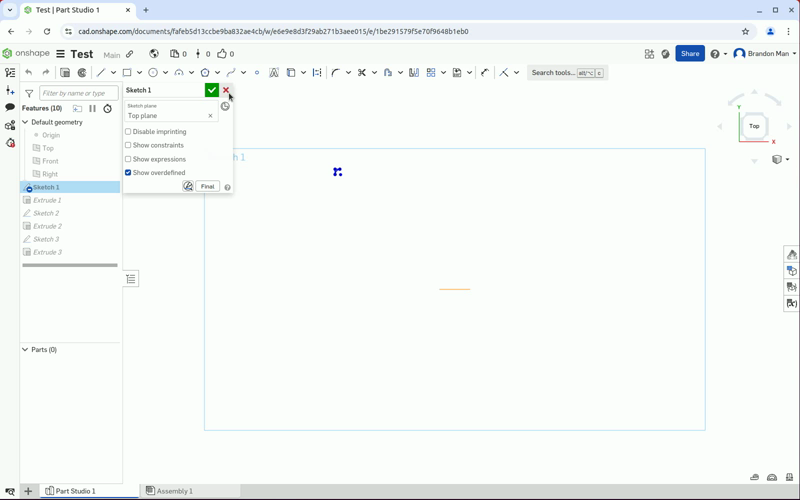
key(shift+s)
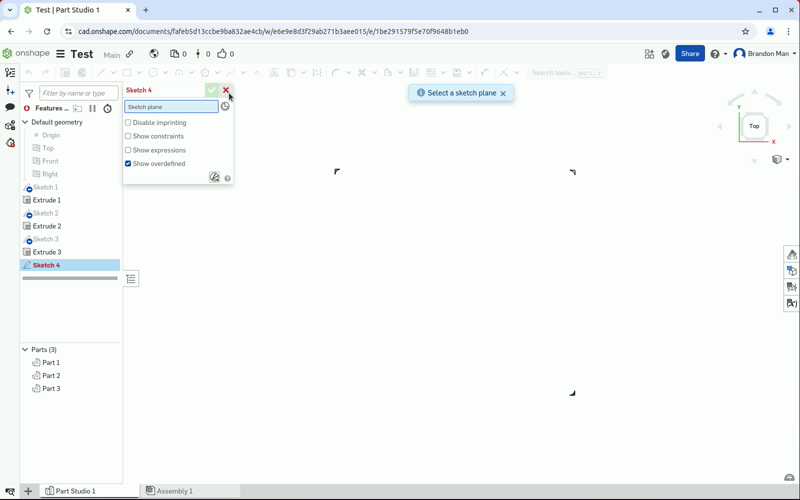
mouse_move(73, 150)
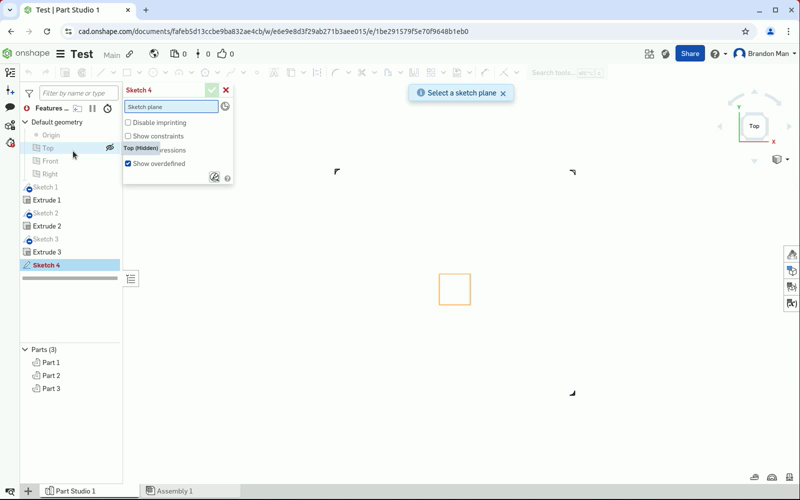
click(73, 150)
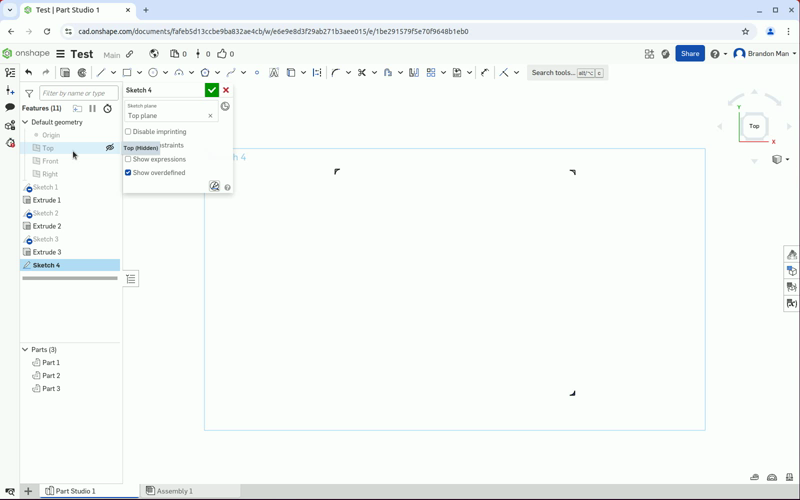
mouse_move(73, 352)
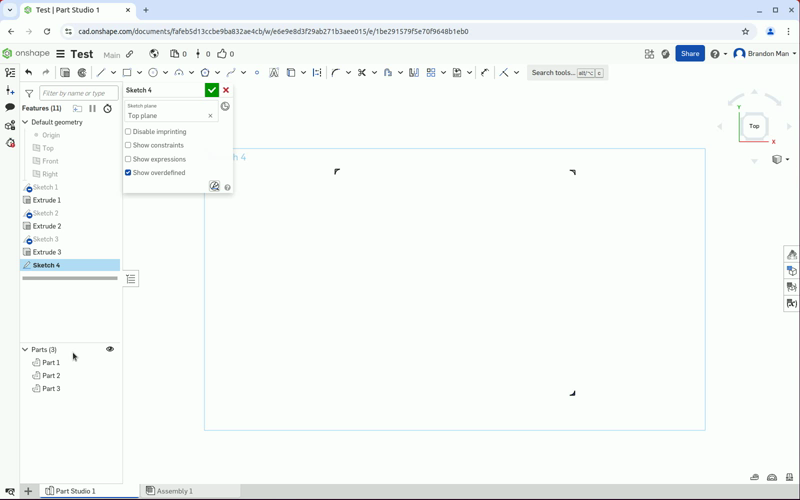
key(y)
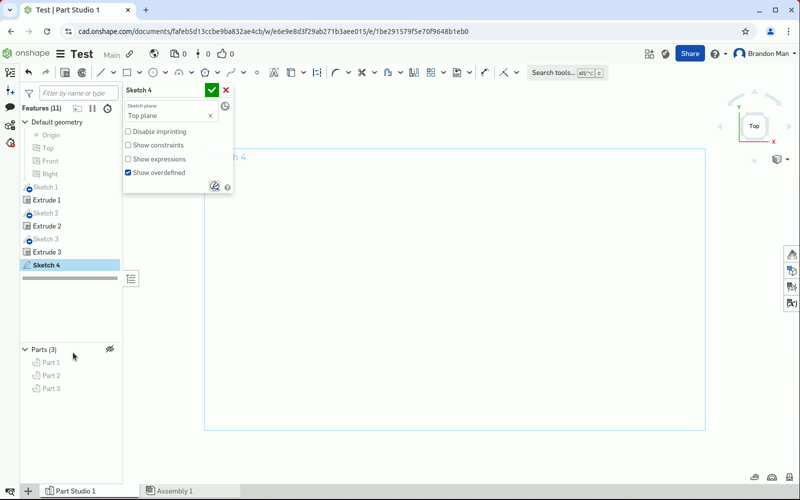
key(l)
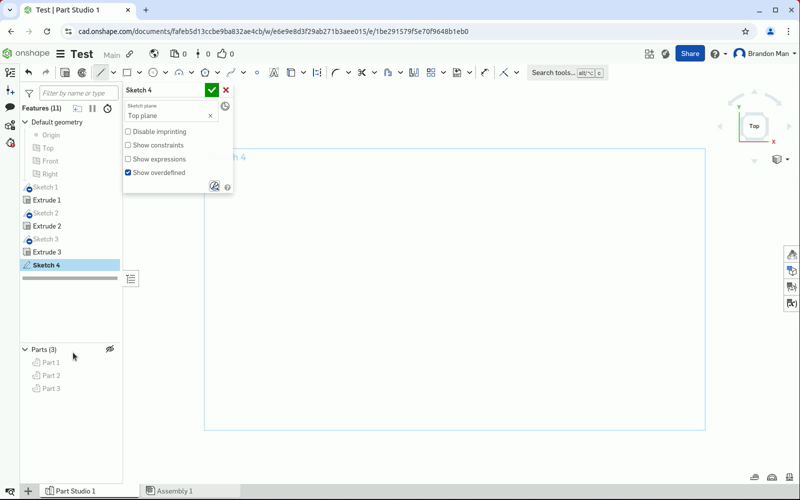
key_down(shift)
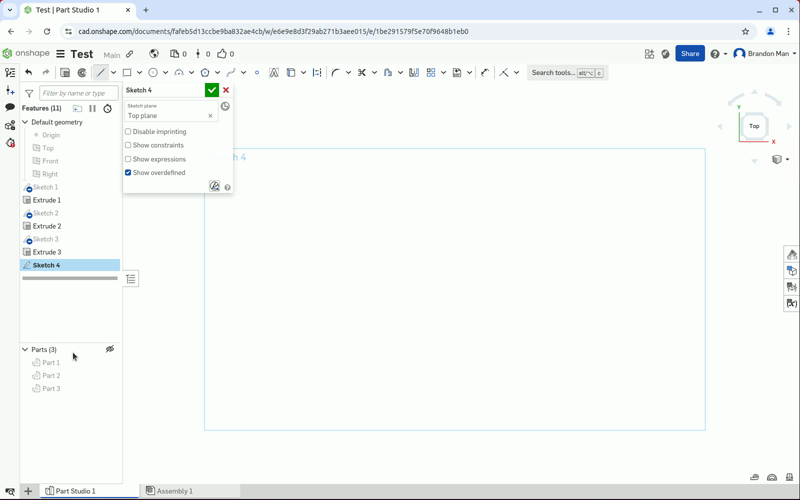
mouse_move(348, 395)
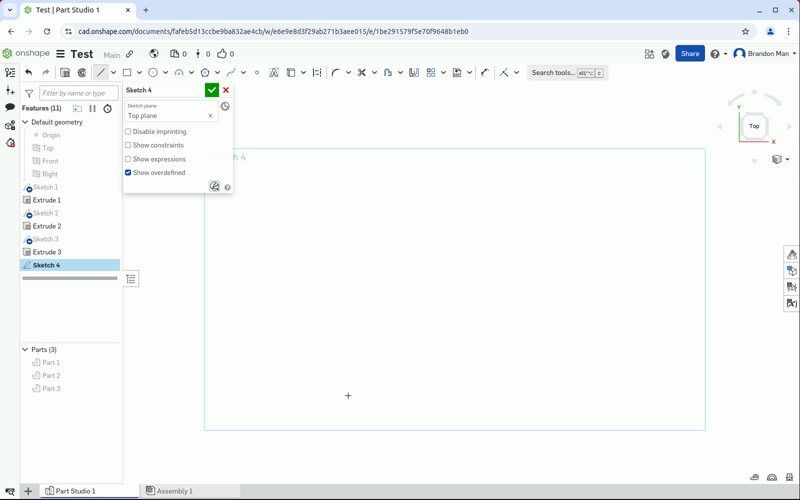
click(348, 395)
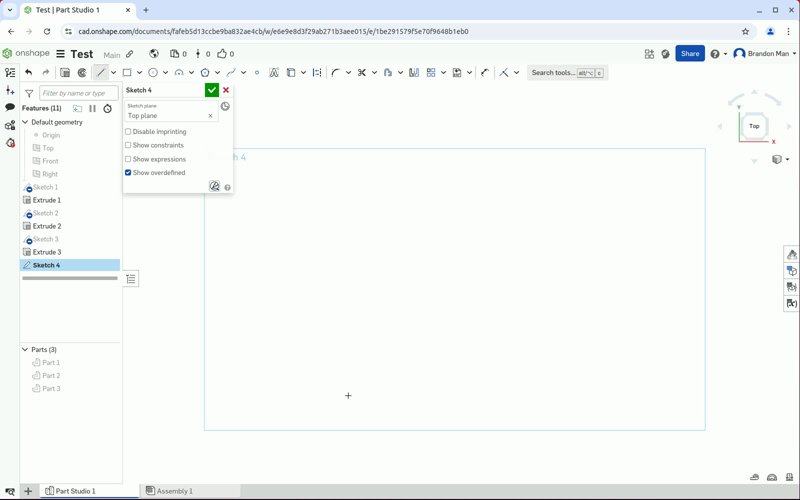
key_up(shift)
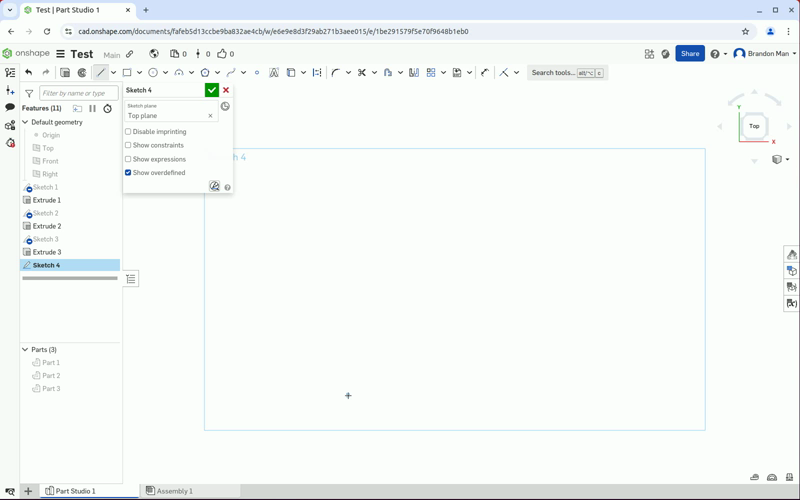
key_down(shift)
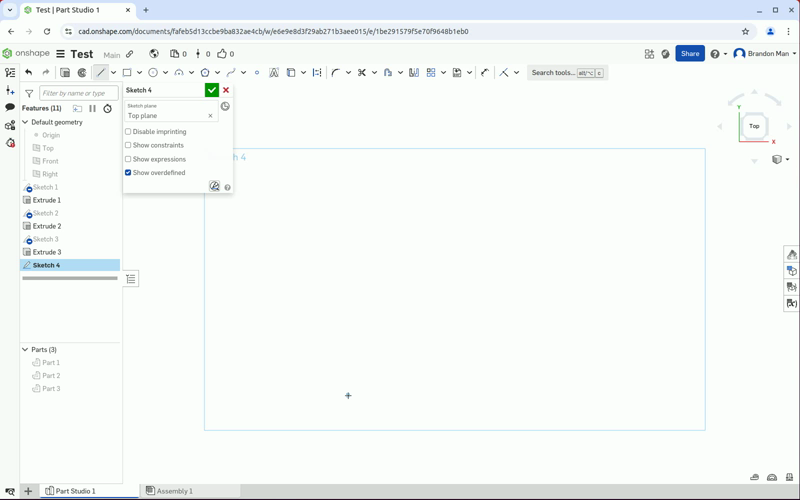
mouse_move(378, 395)
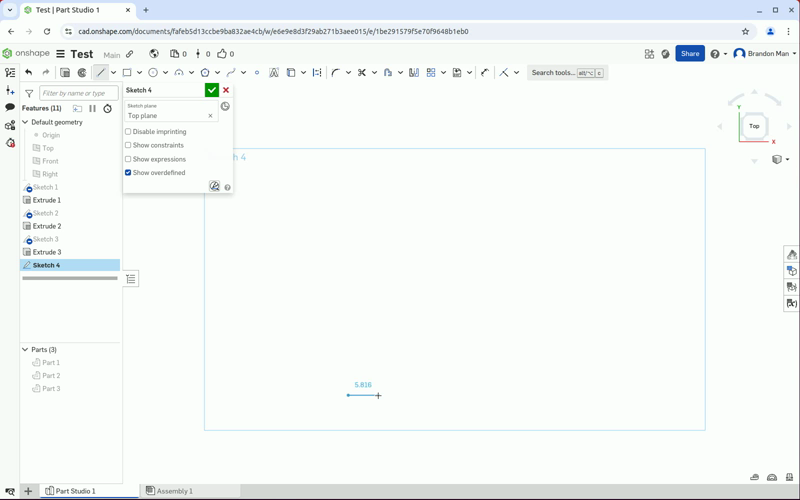
mouse_move(352, 395)
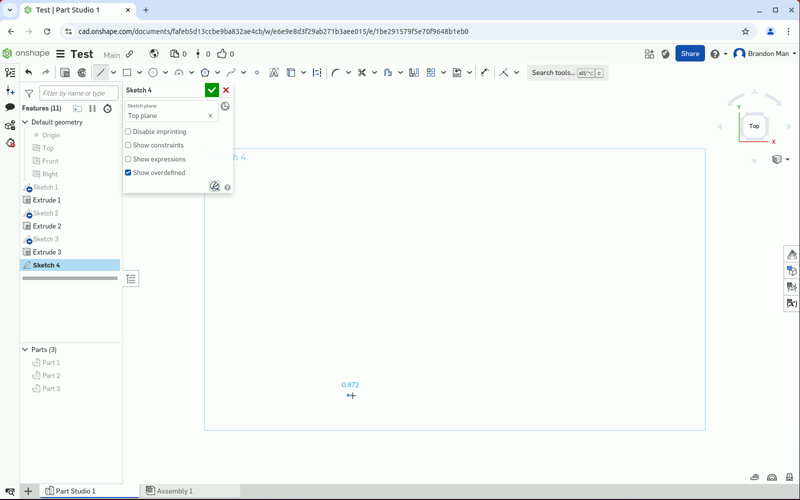
scroll(6)
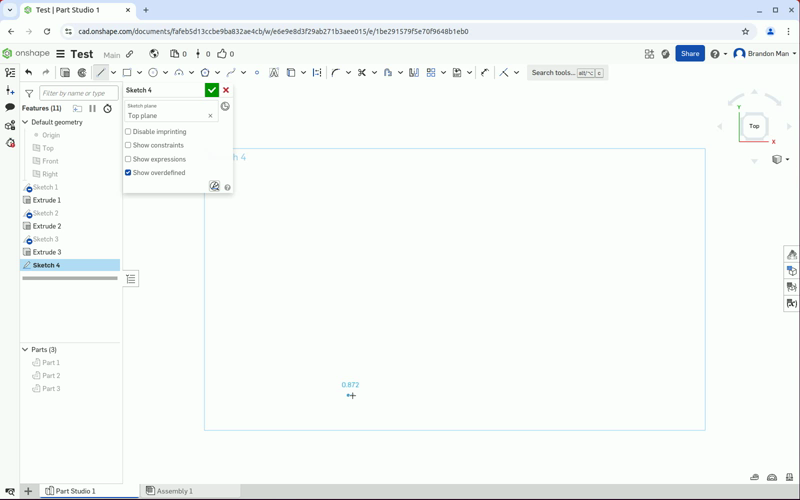
scroll(6)
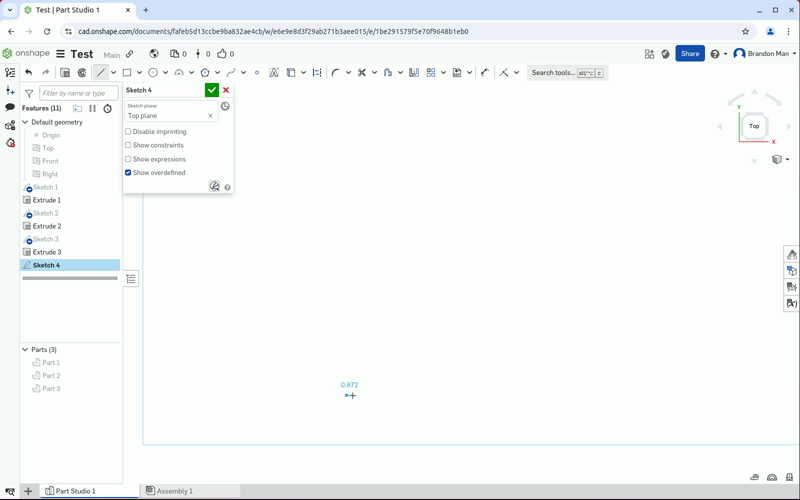
scroll(6)
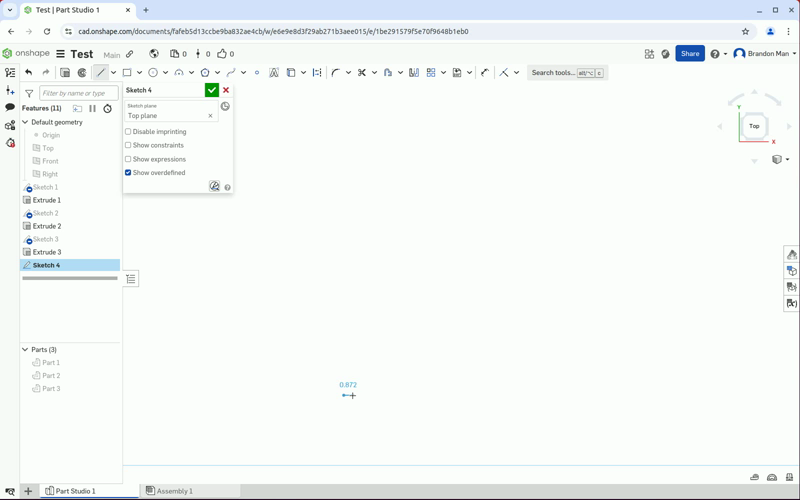
scroll(6)
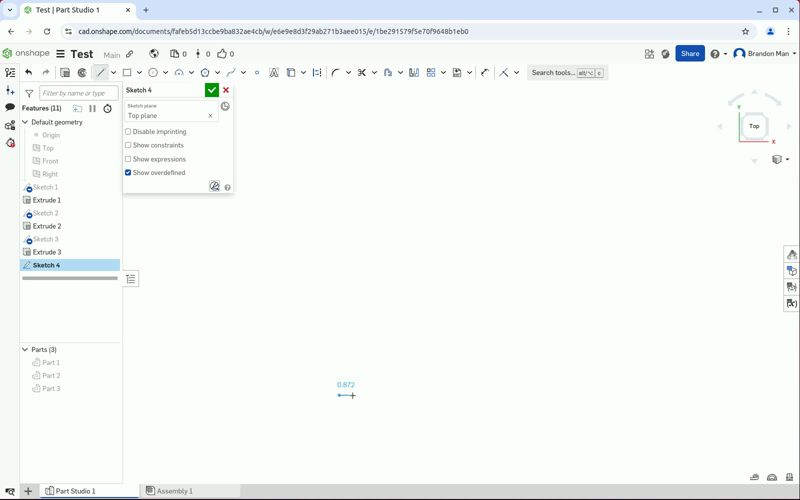
scroll(6)
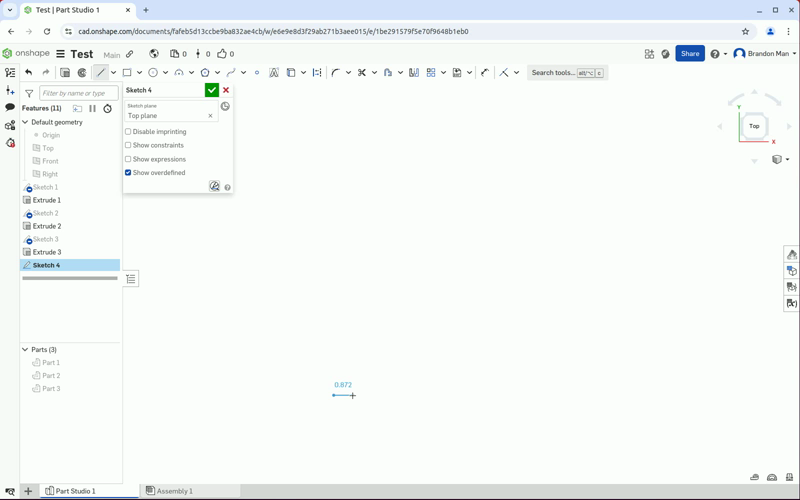
scroll(6)
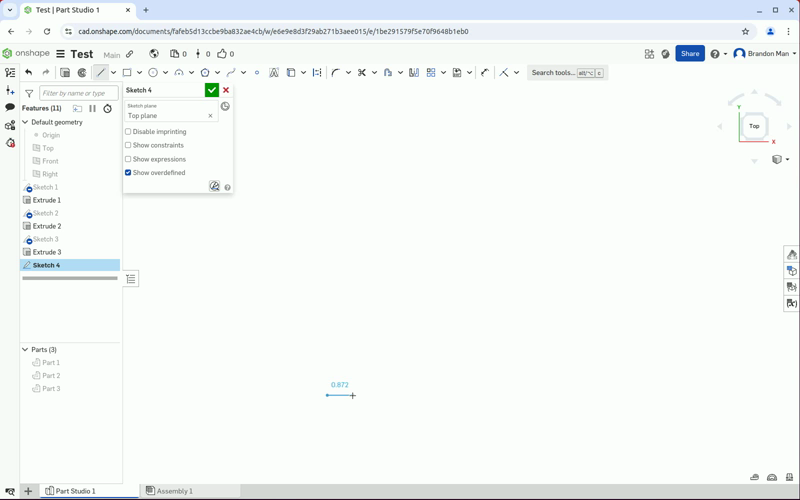
scroll(6)
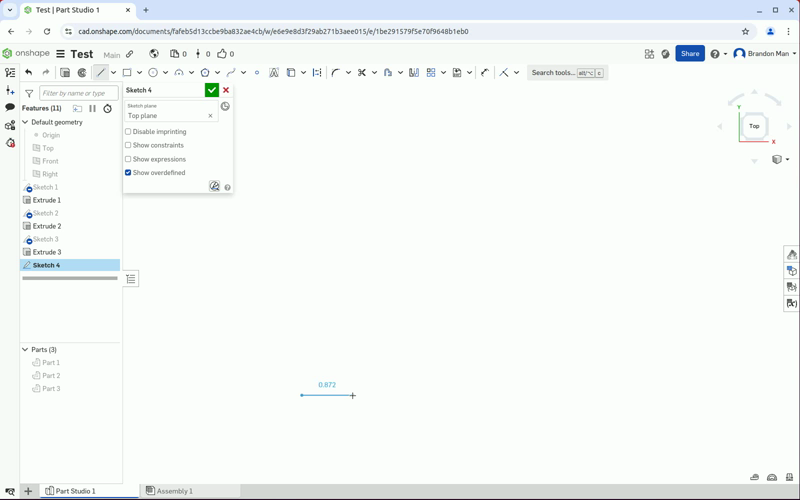
click(352, 395)
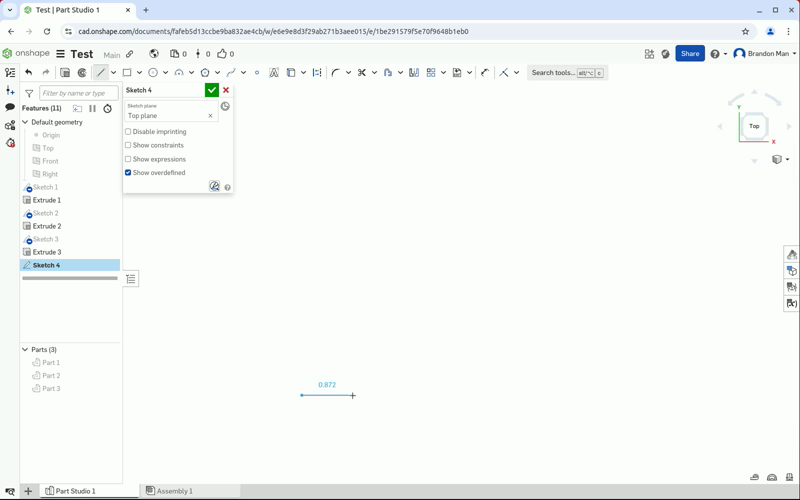
scroll(-6)
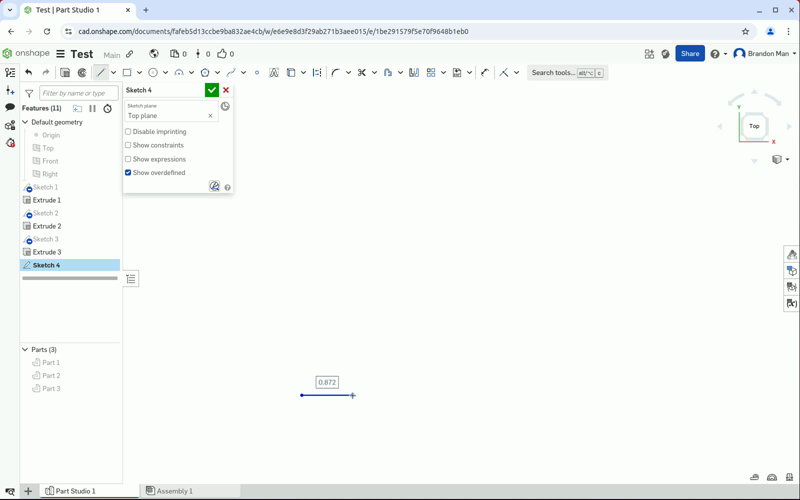
scroll(-6)
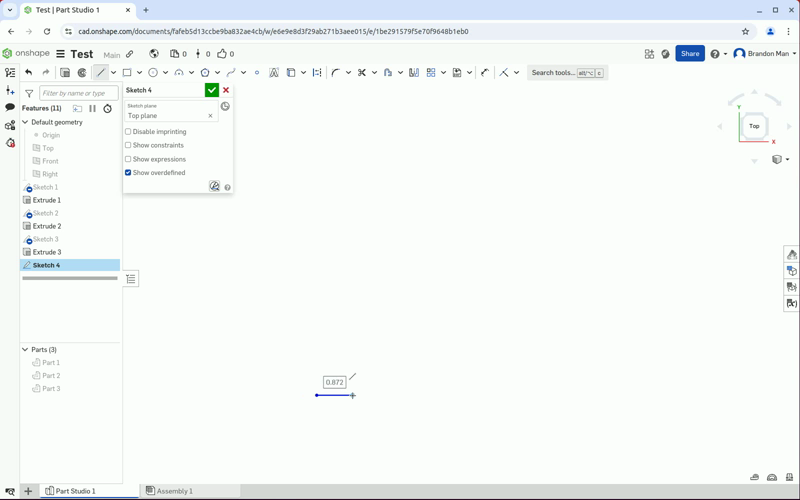
scroll(-6)
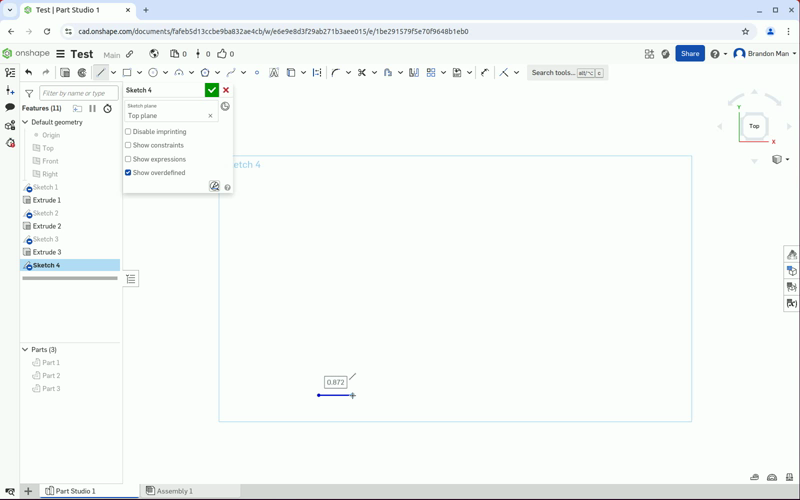
scroll(-6)
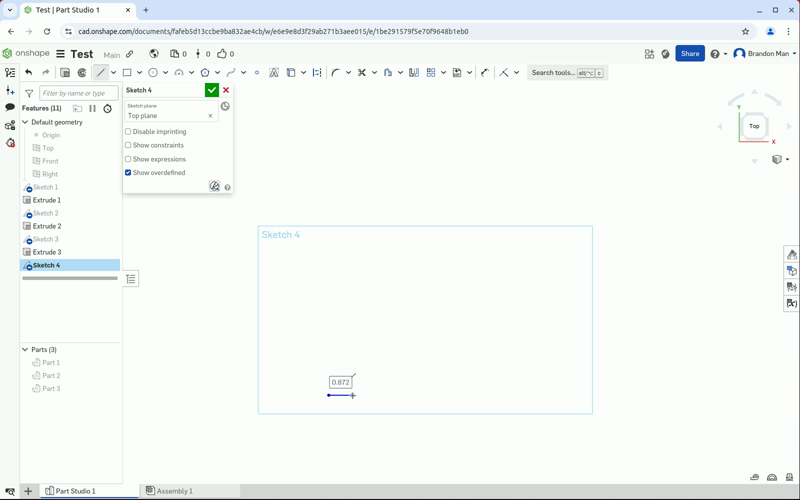
scroll(-6)
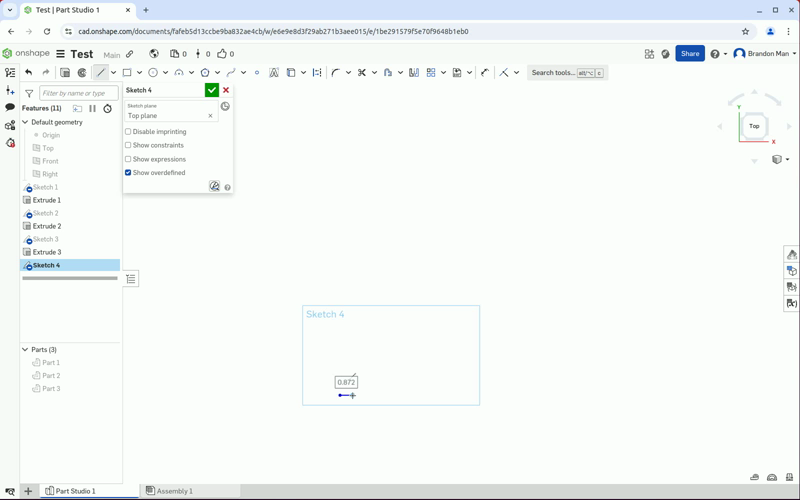
scroll(-6)
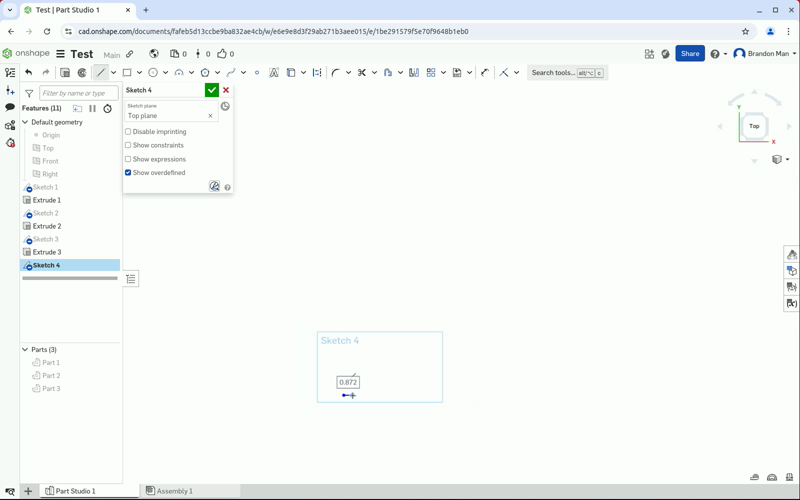
scroll(-6)
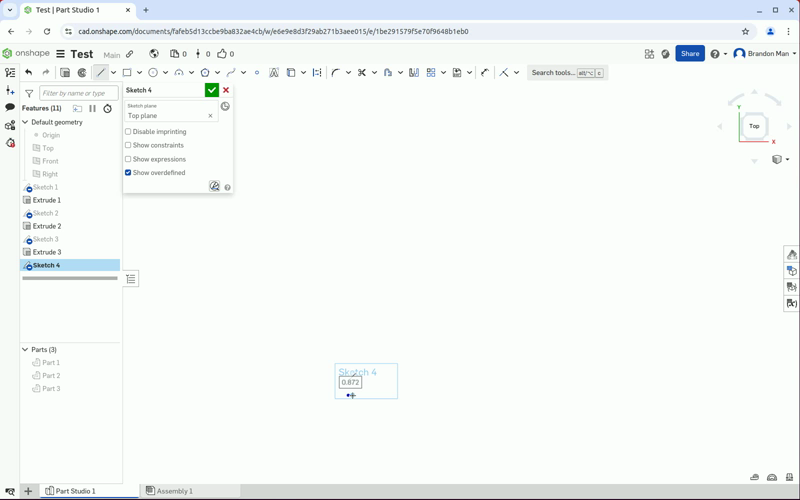
key_up(shift)
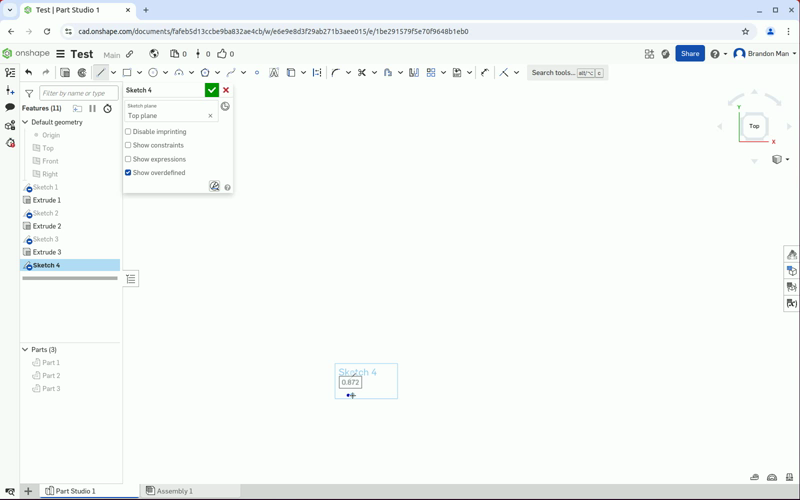
key(esc)
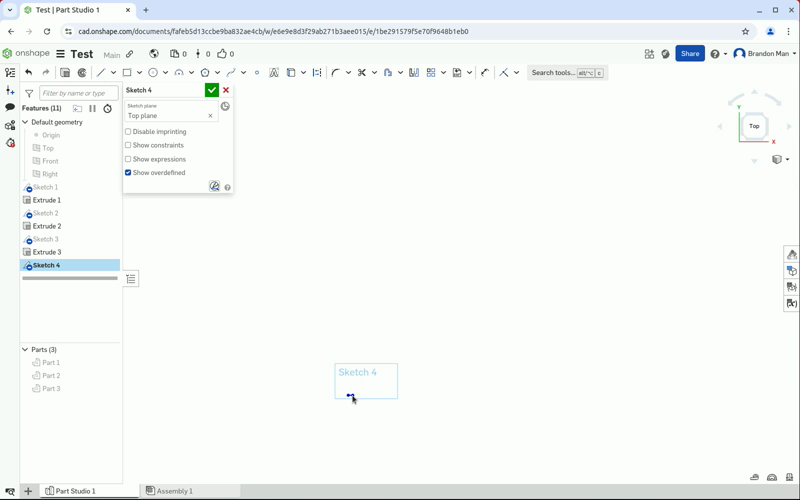
key(a)
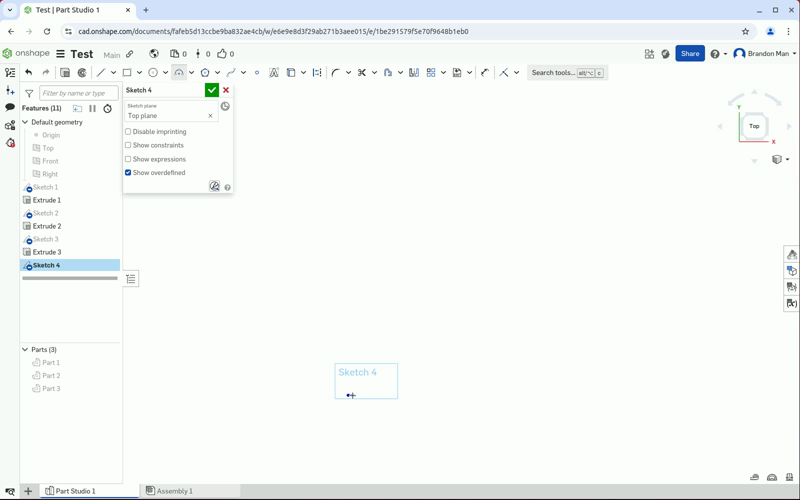
mouse_move(352, 395)
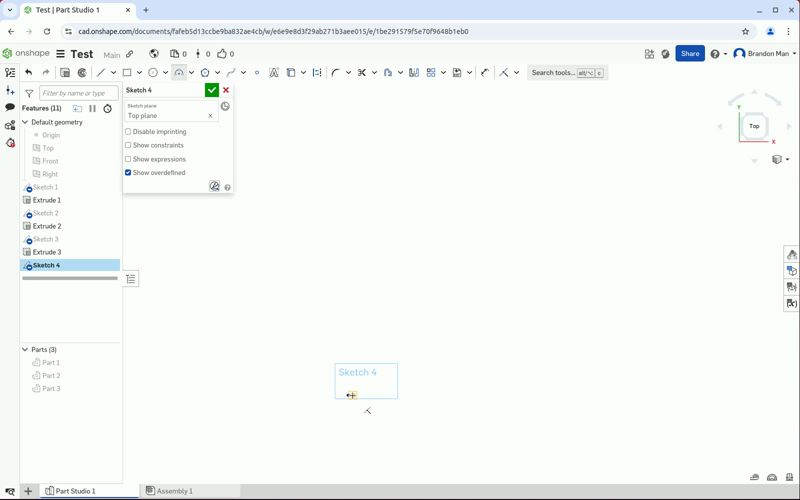
scroll(6)
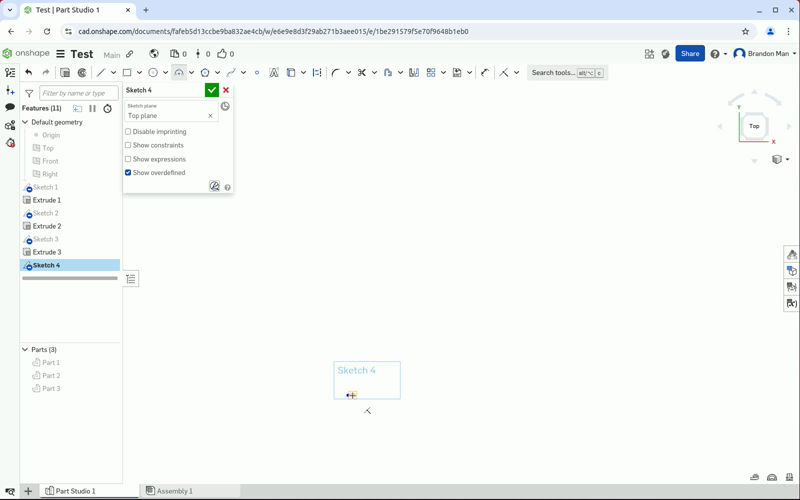
scroll(6)
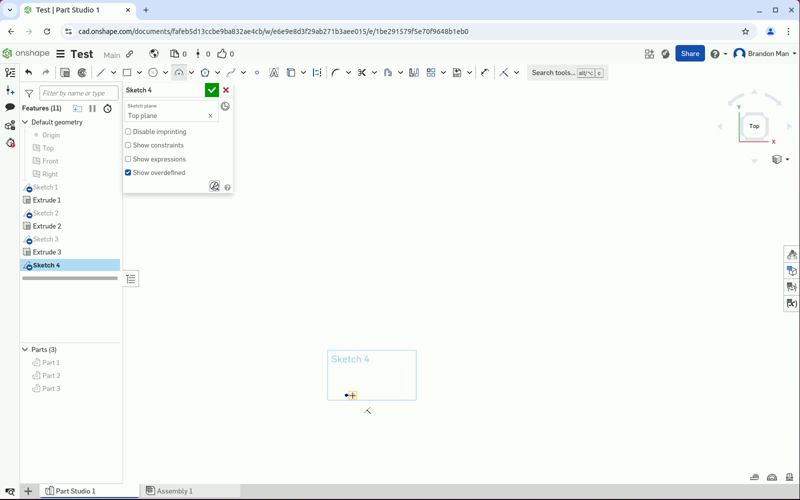
scroll(6)
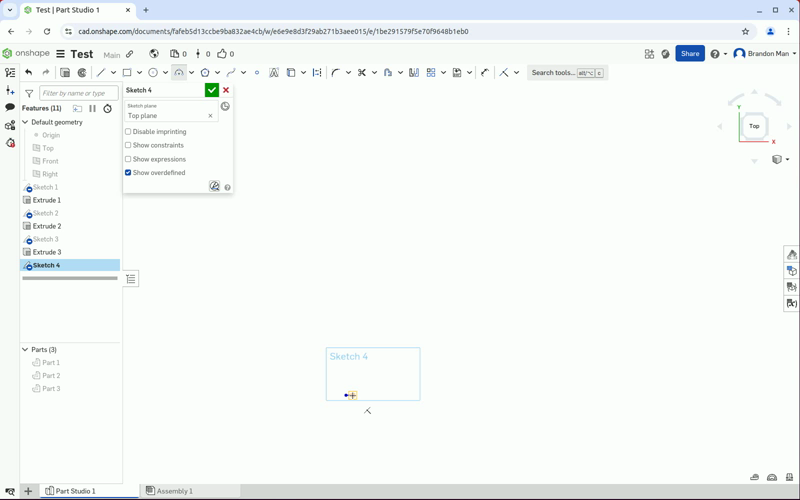
scroll(6)
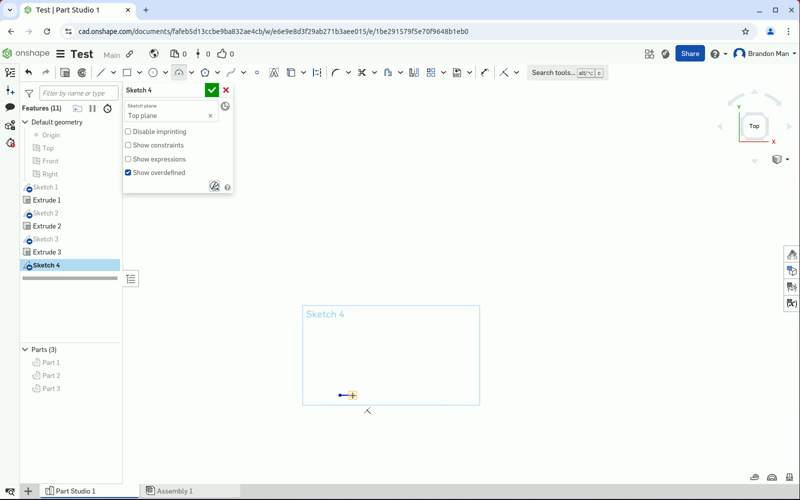
scroll(6)
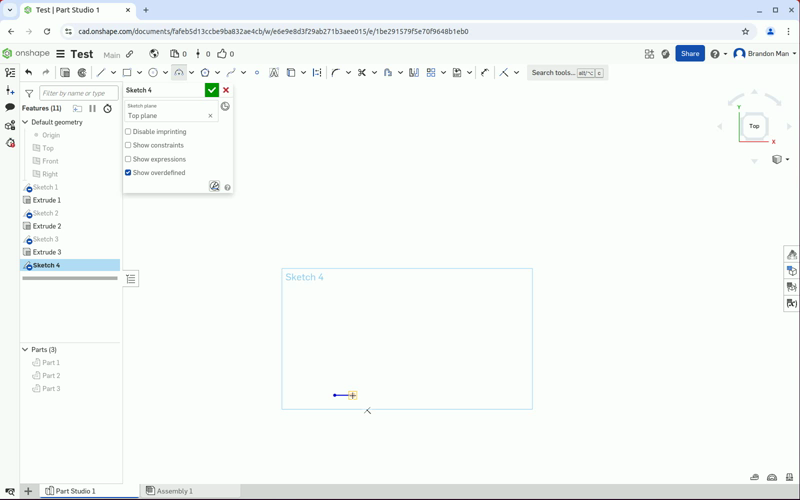
scroll(6)
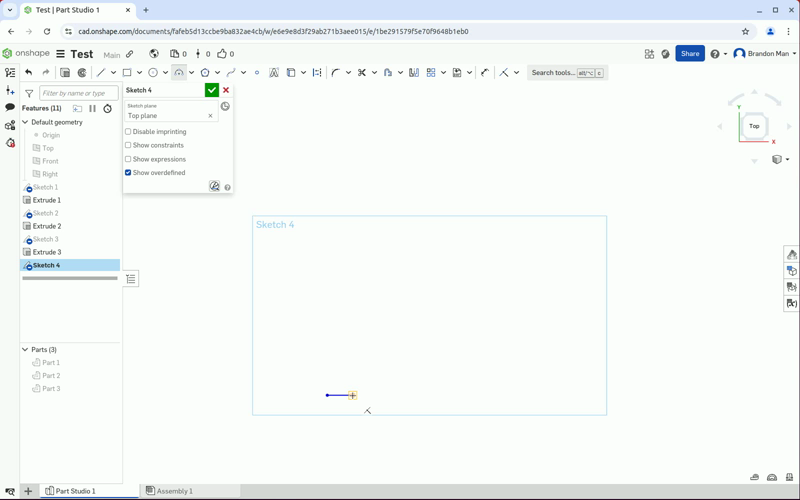
scroll(6)
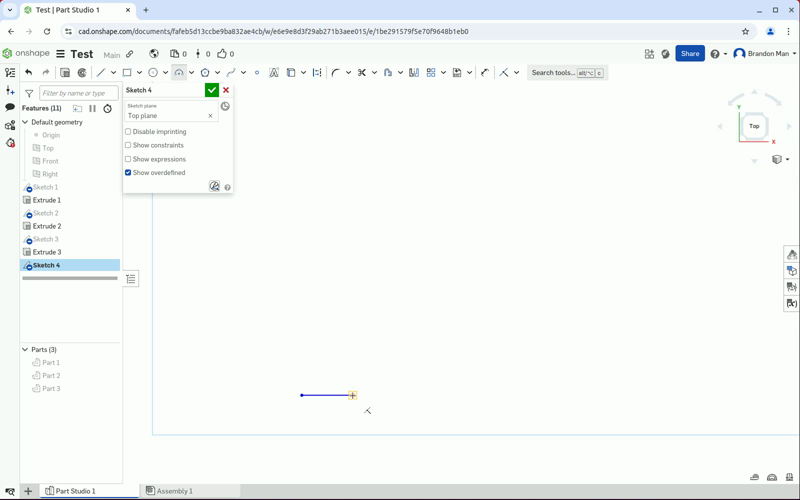
click(352, 395)
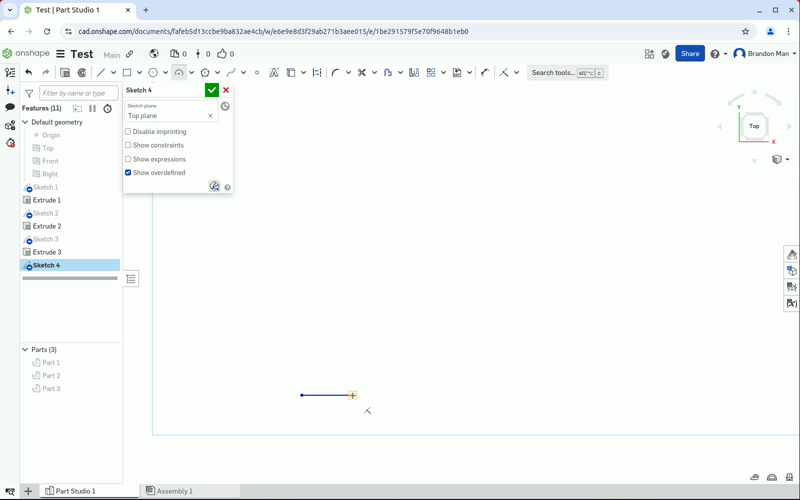
scroll(-6)
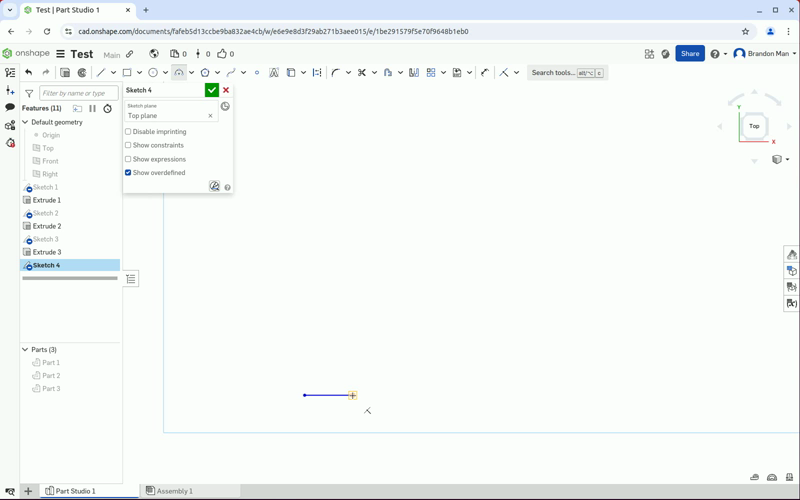
scroll(-6)
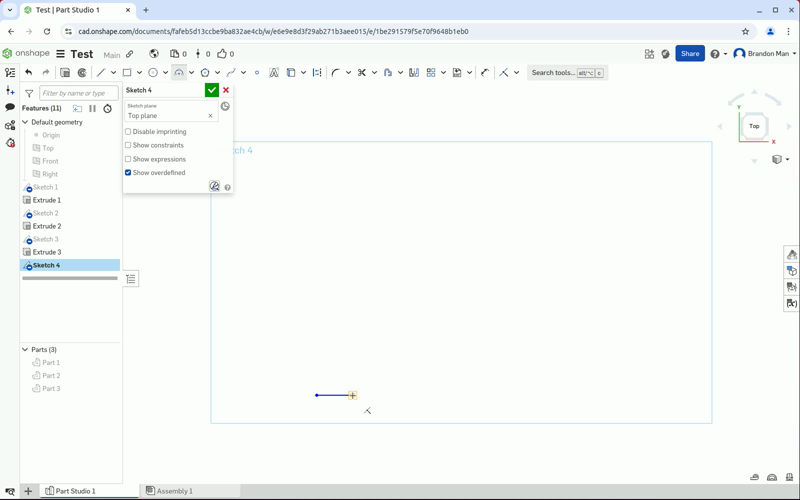
scroll(-6)
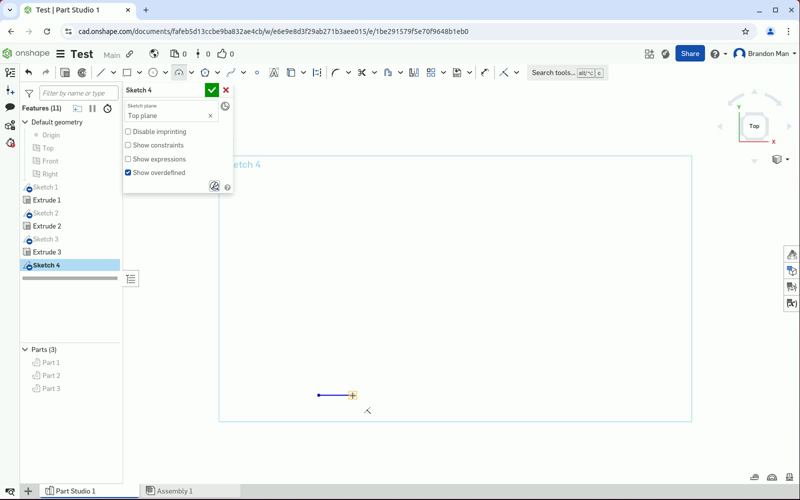
scroll(-6)
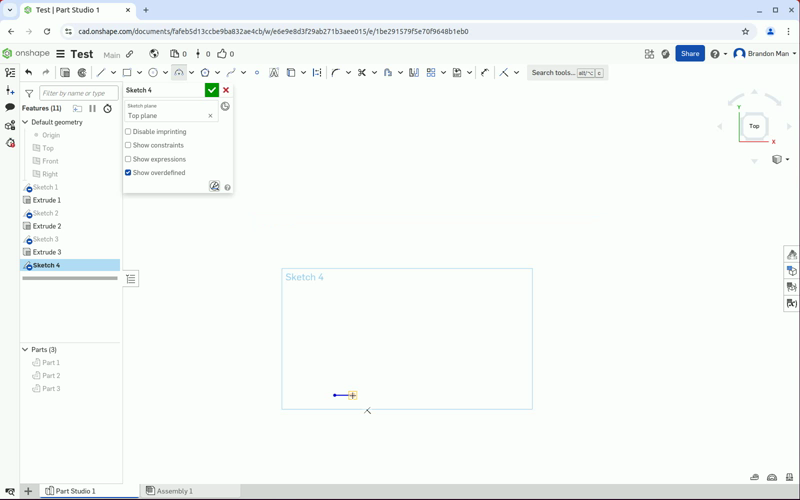
scroll(-6)
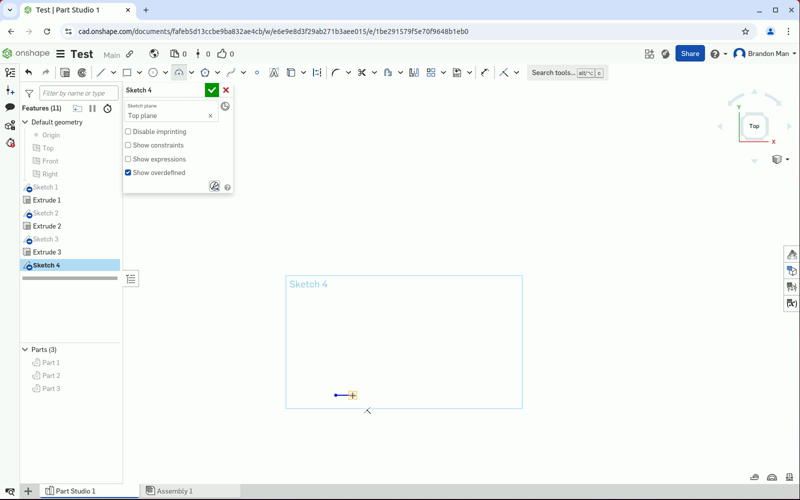
scroll(-6)
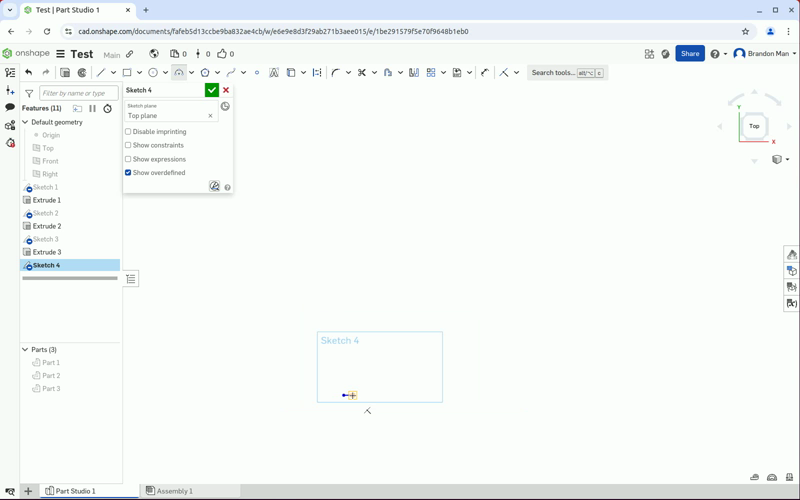
scroll(-6)
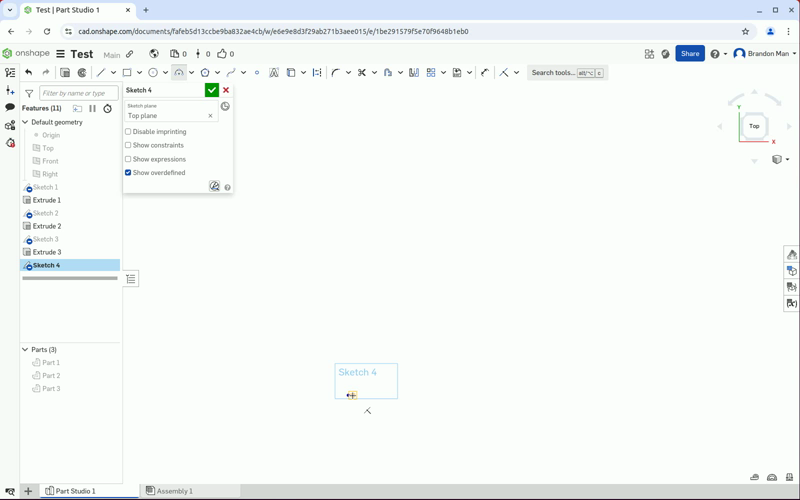
key_down(shift)
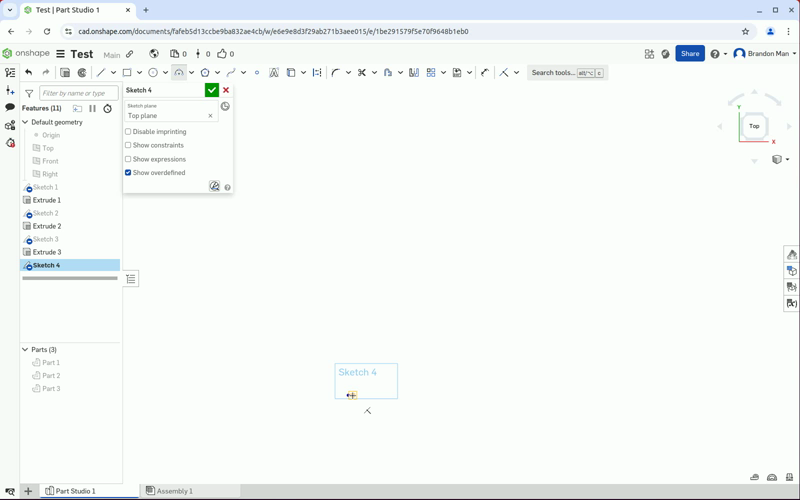
mouse_move(348, 390)
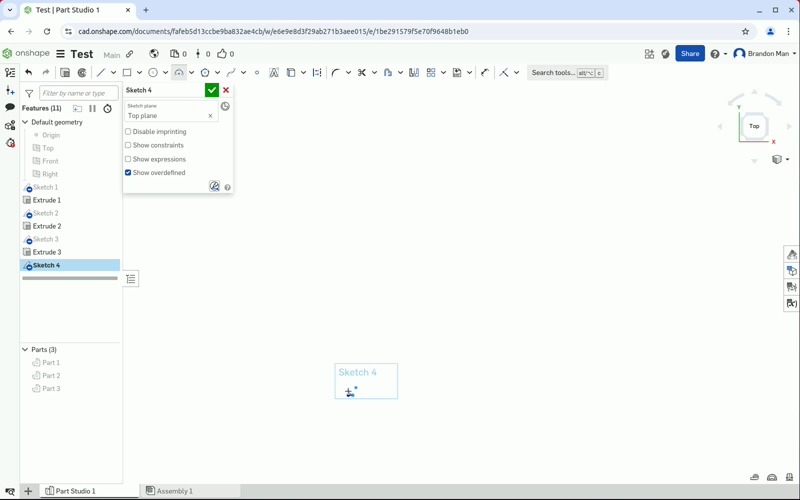
scroll(6)
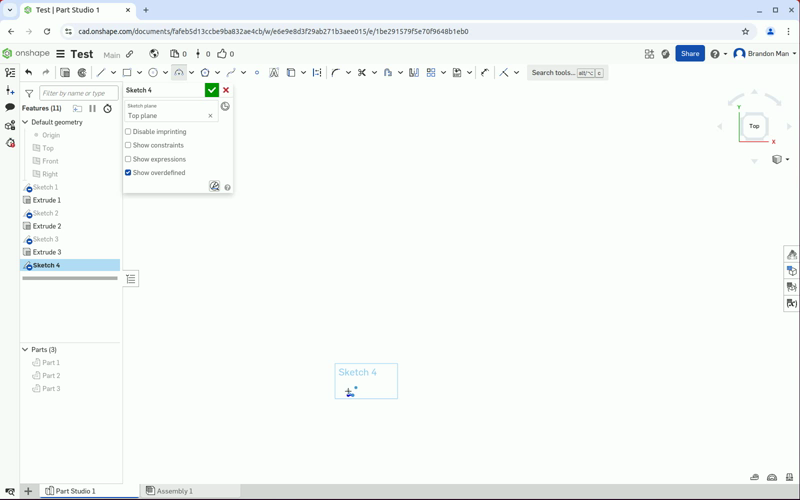
scroll(6)
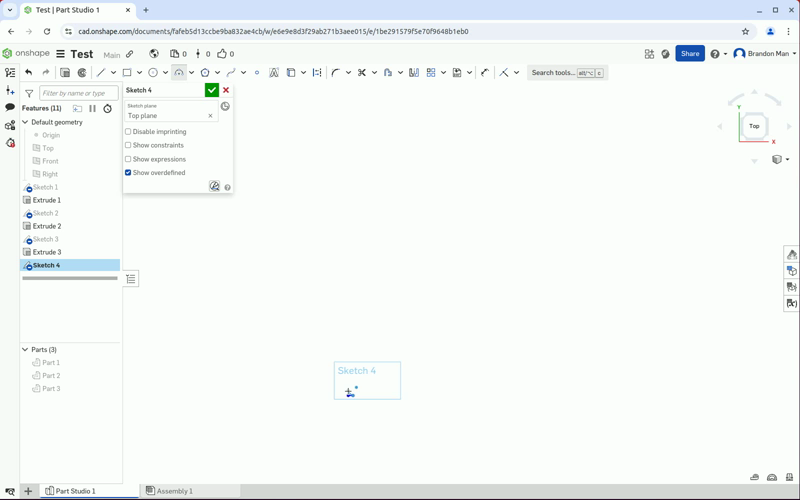
scroll(6)
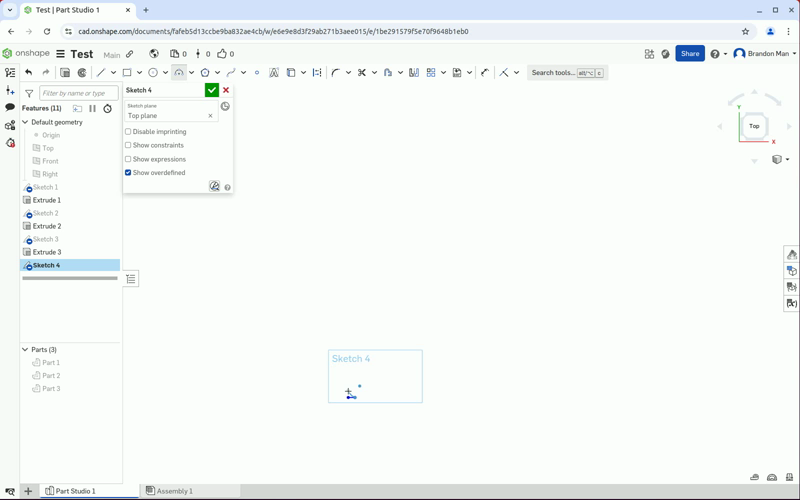
scroll(6)
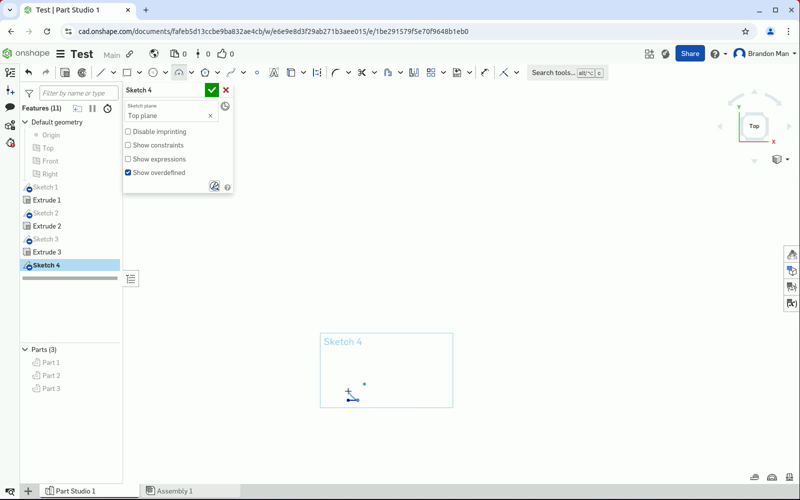
scroll(6)
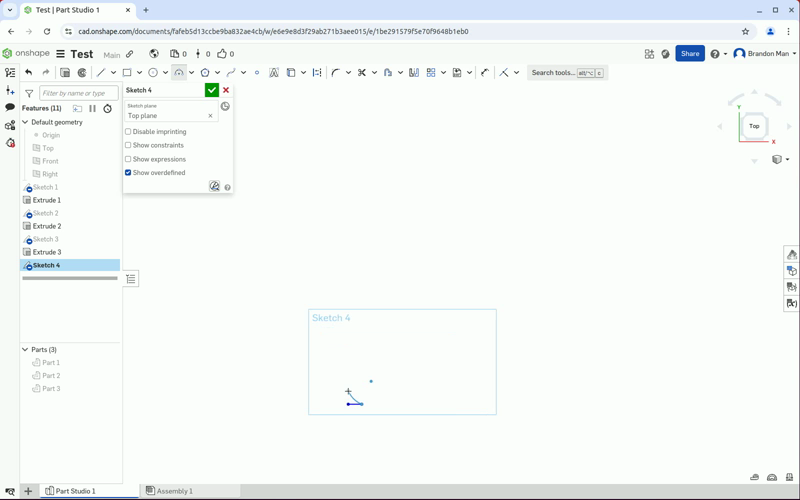
scroll(6)
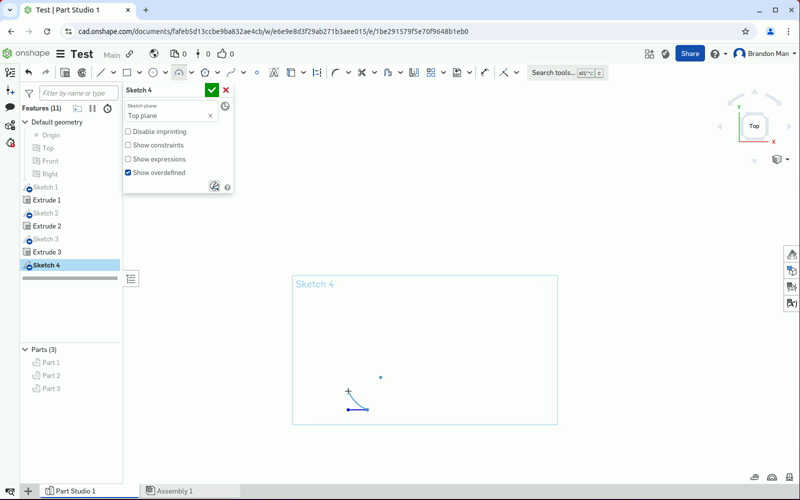
scroll(6)
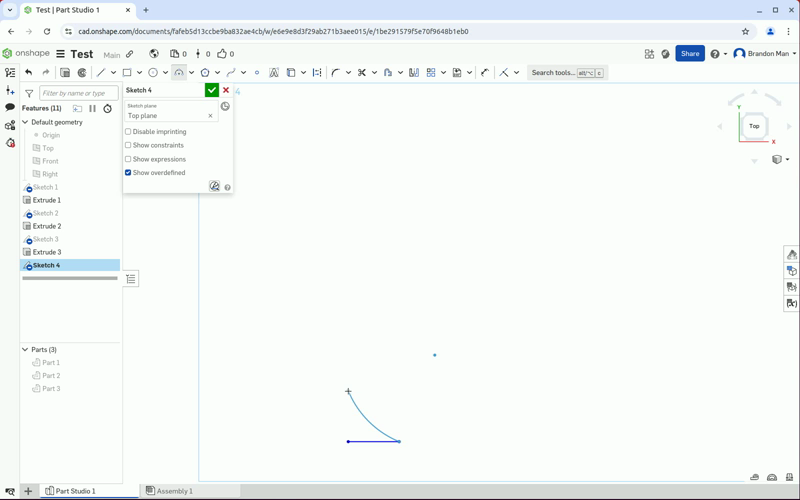
click(348, 390)
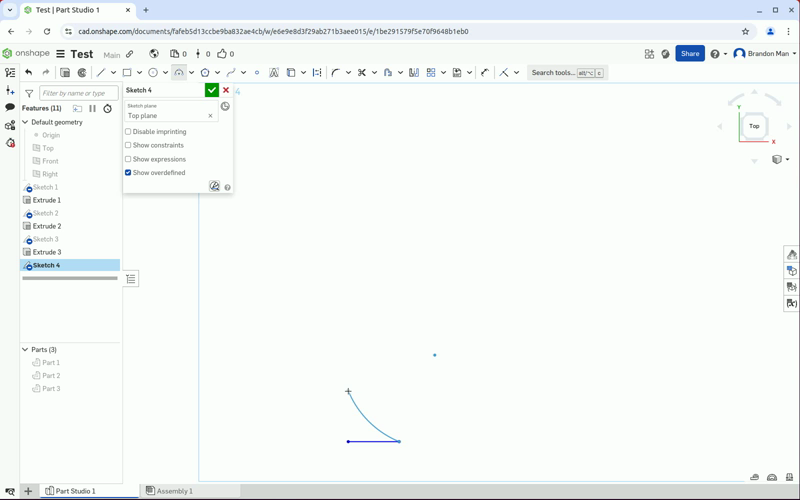
scroll(-6)
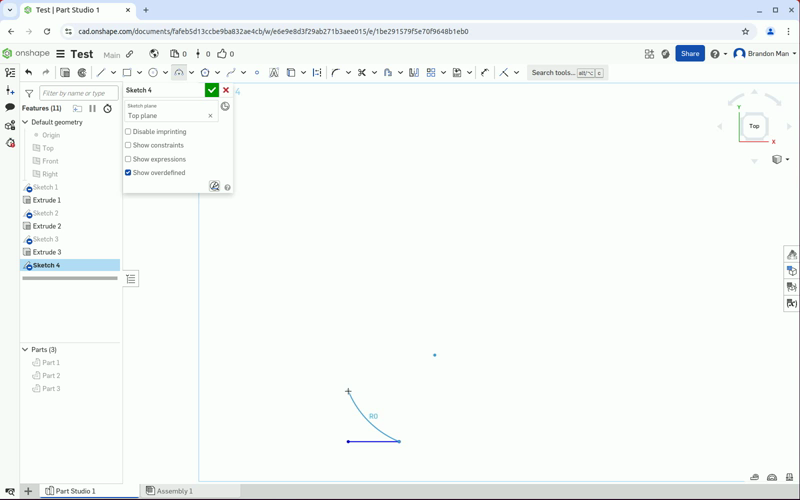
scroll(-6)
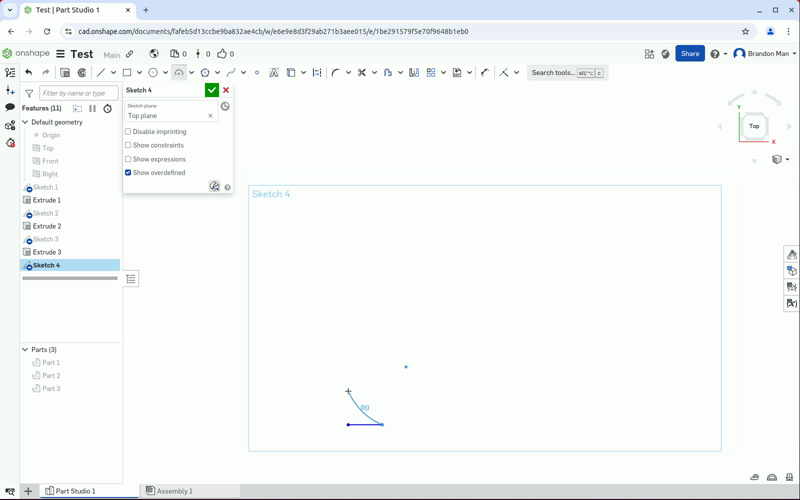
scroll(-6)
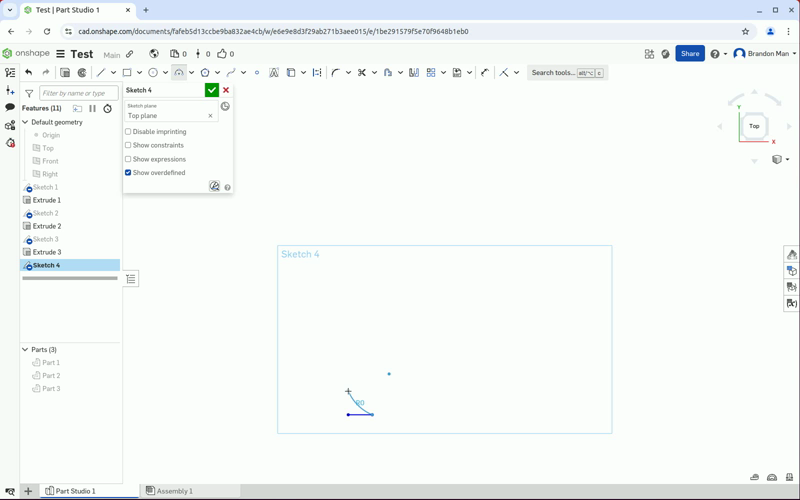
scroll(-6)
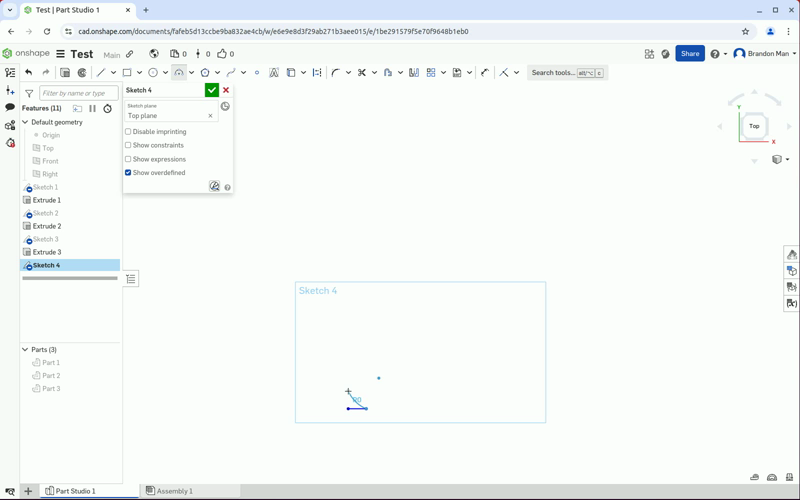
scroll(-6)
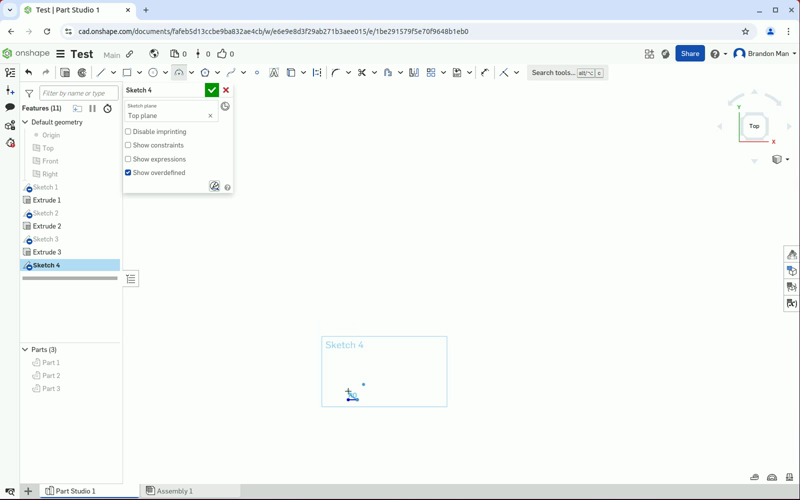
scroll(-6)
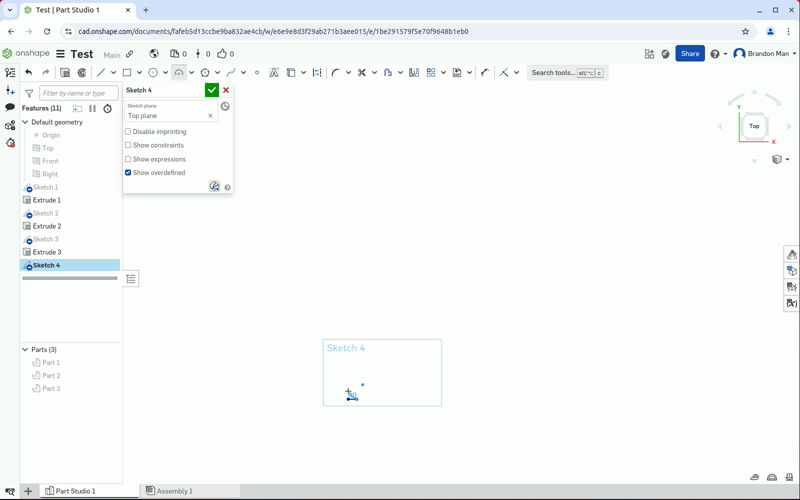
scroll(-6)
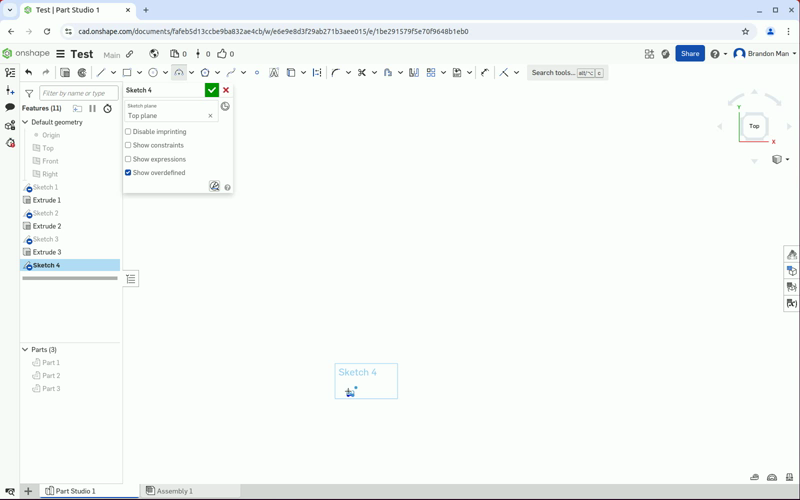
mouse_move(349, 393)
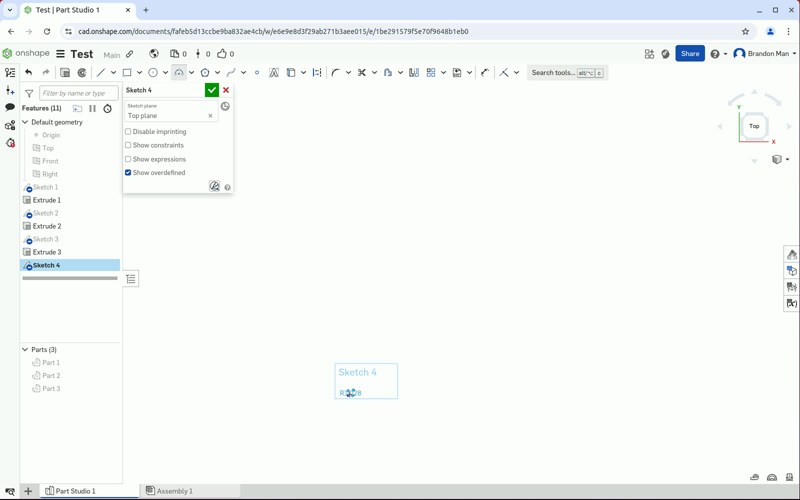
scroll(6)
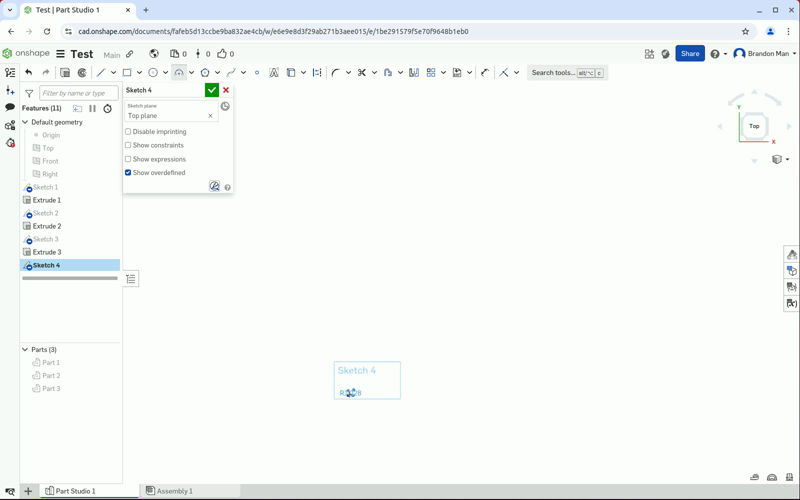
scroll(6)
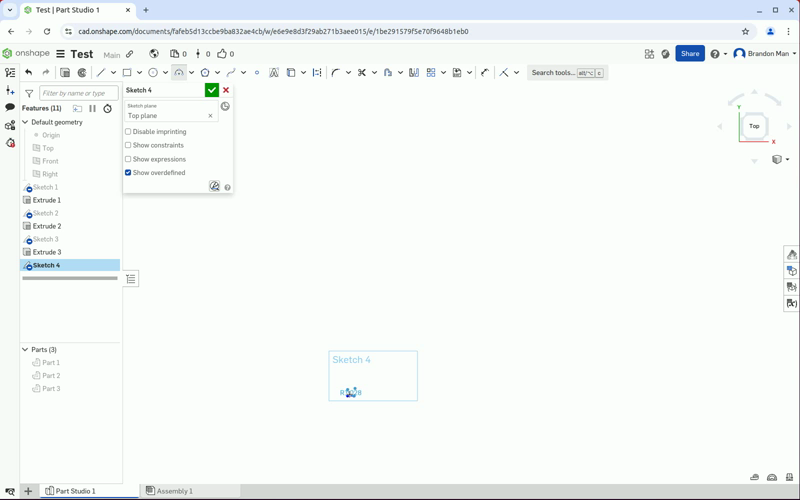
scroll(6)
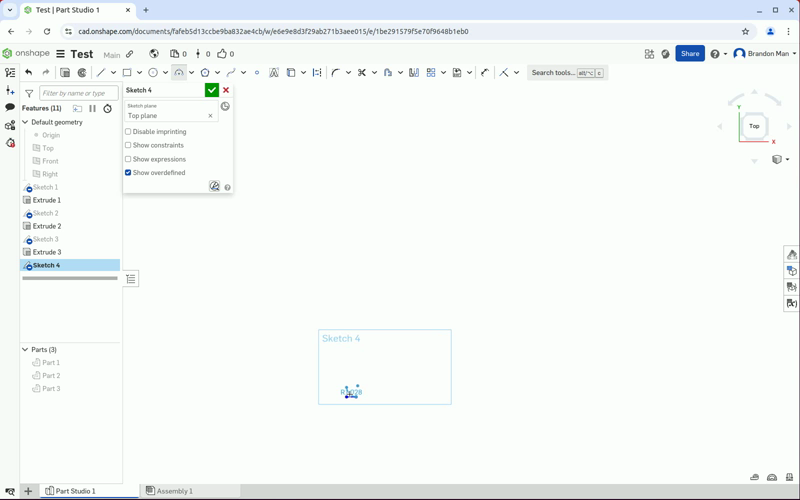
scroll(6)
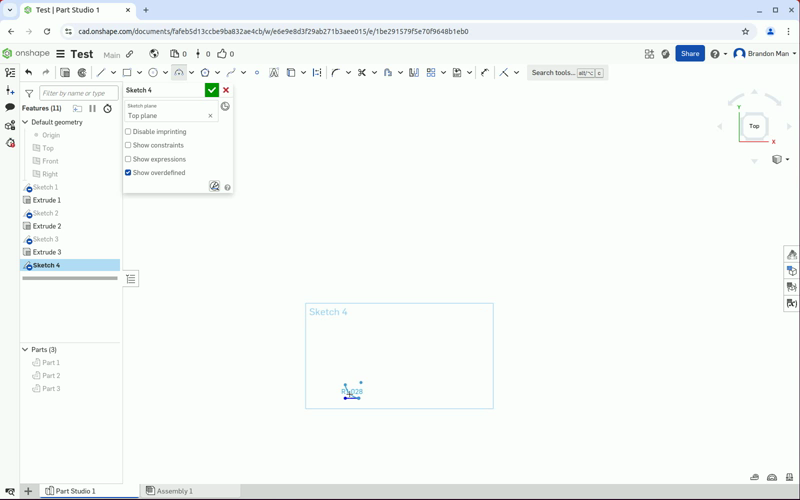
scroll(6)
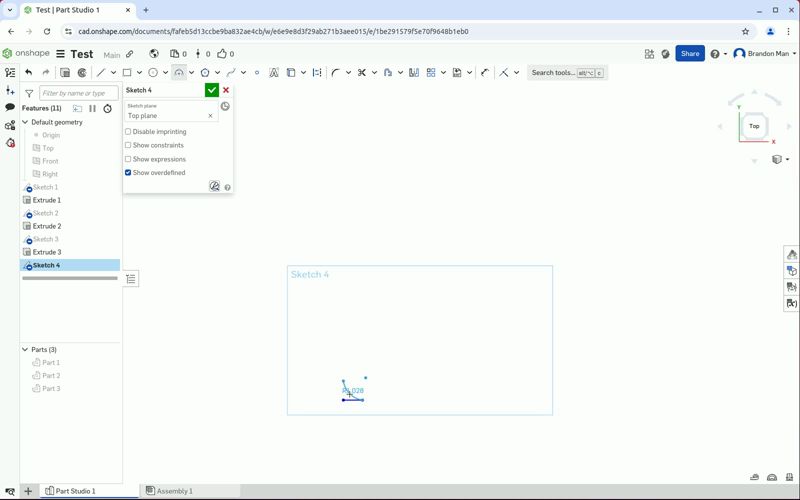
scroll(6)
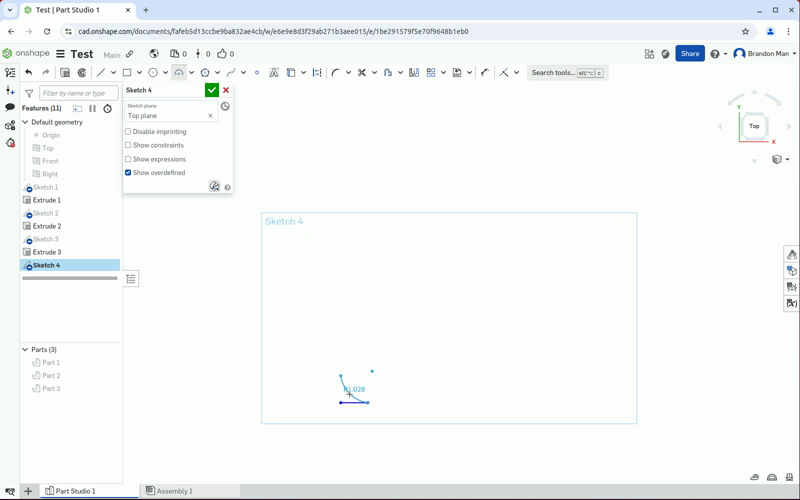
scroll(6)
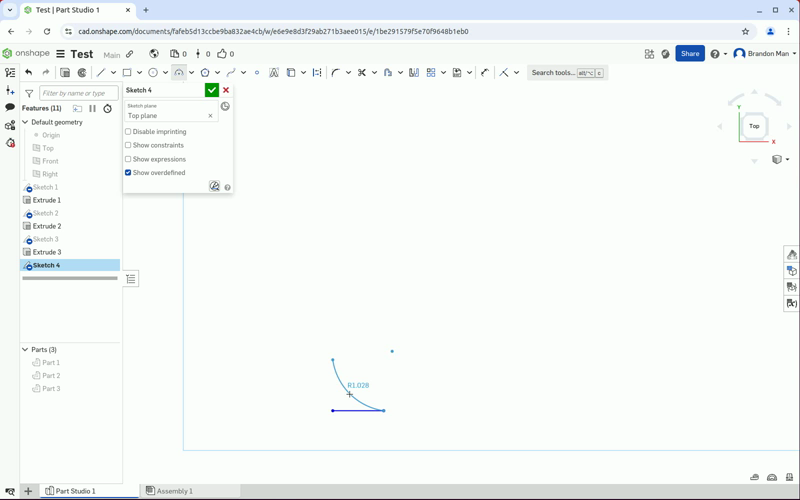
click(349, 393)
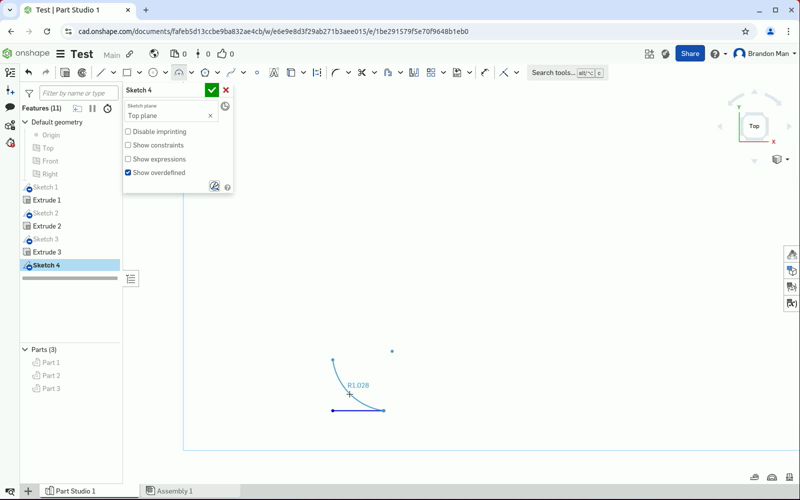
scroll(-6)
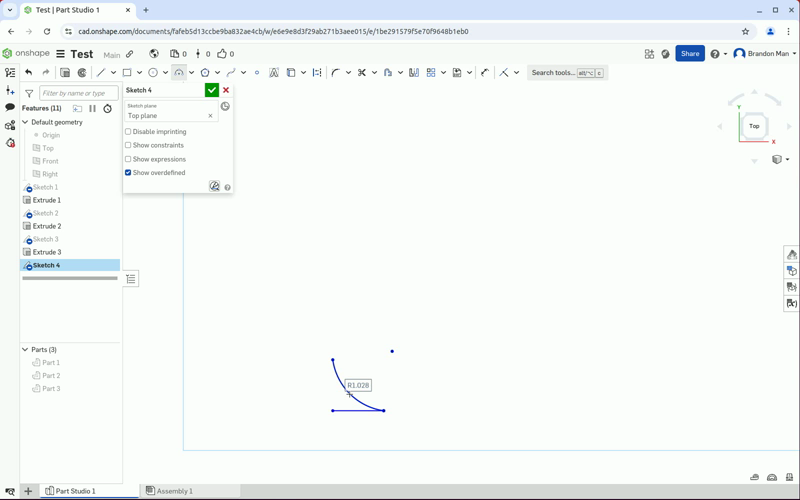
scroll(-6)
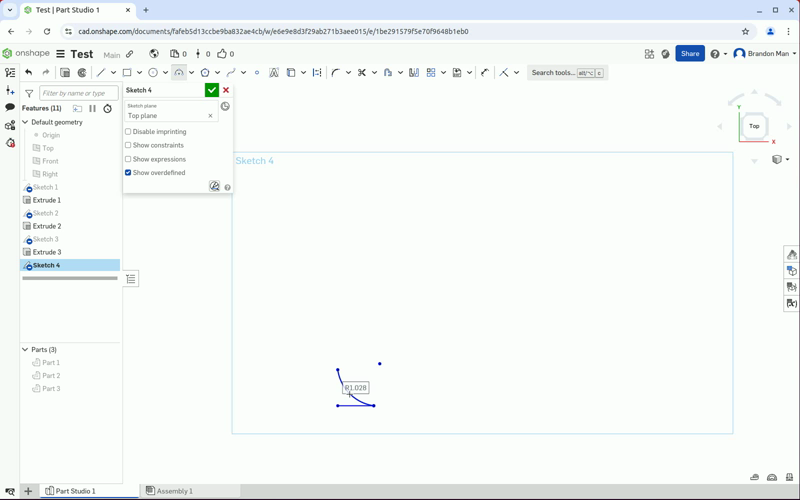
scroll(-6)
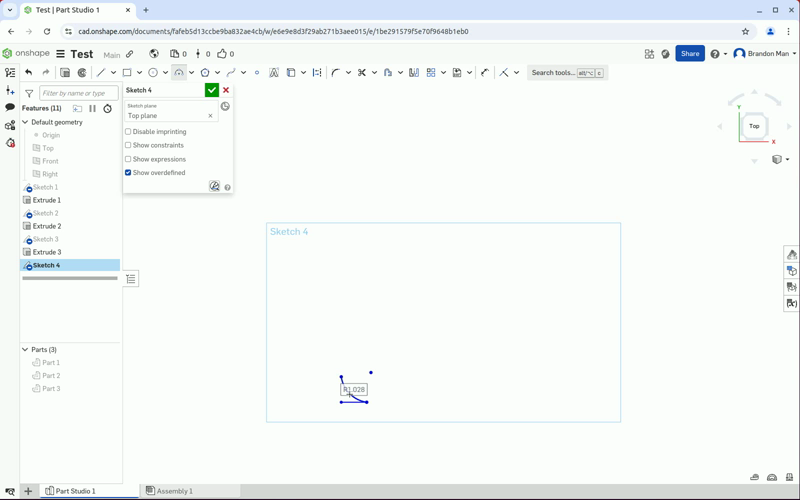
scroll(-6)
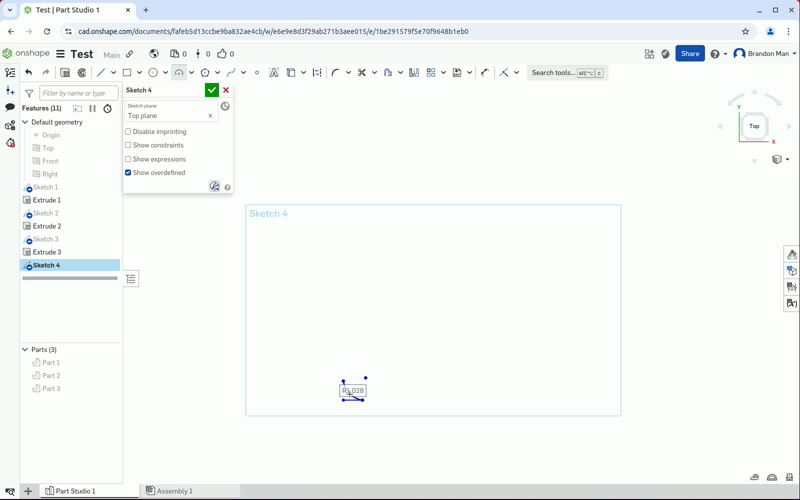
scroll(-6)
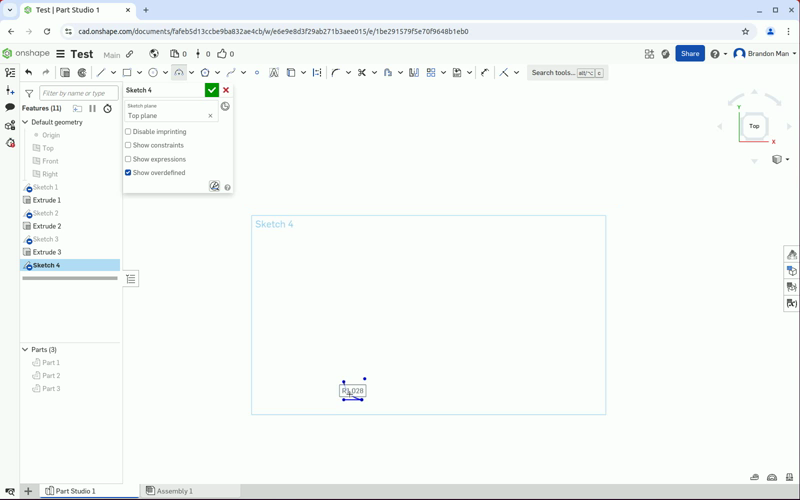
scroll(-6)
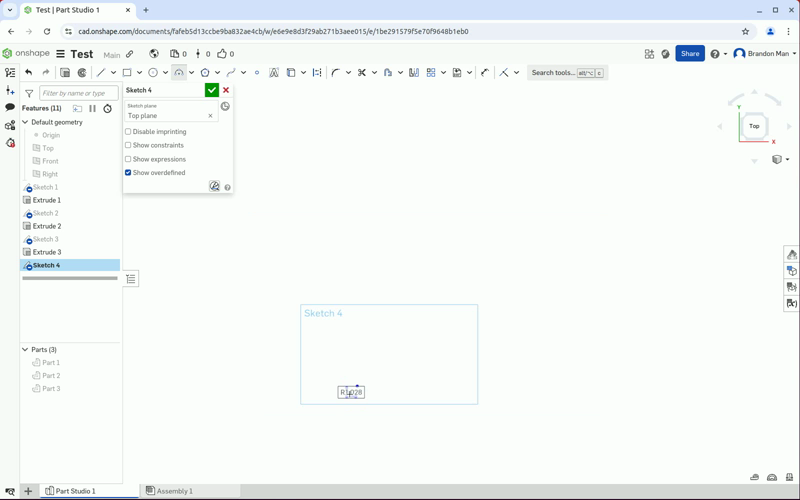
scroll(-6)
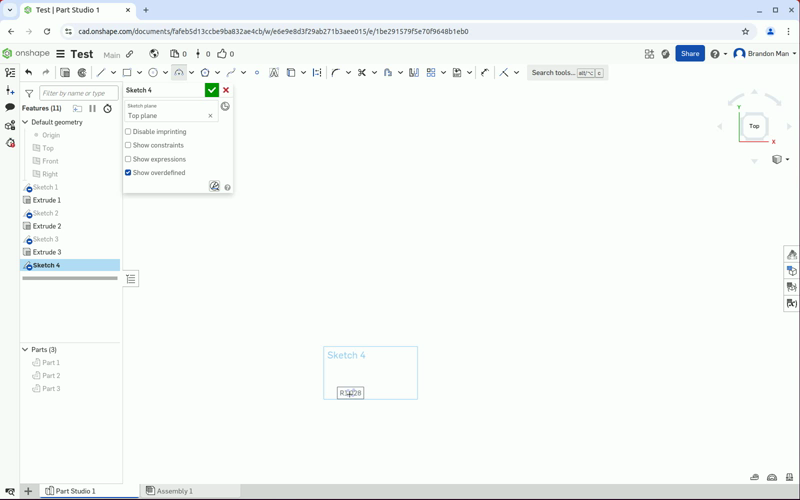
key_up(shift)
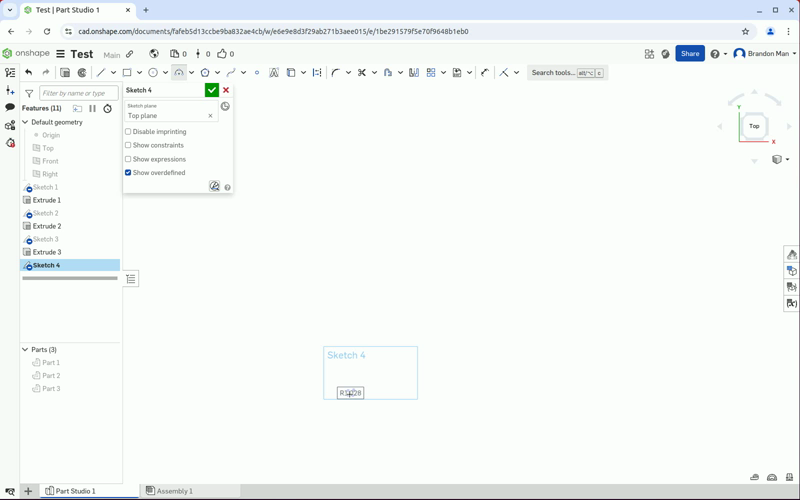
key(esc)
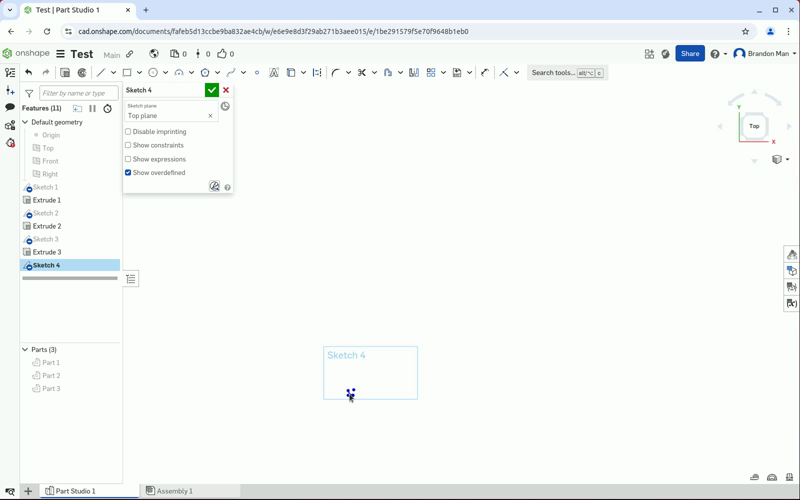
key(l)
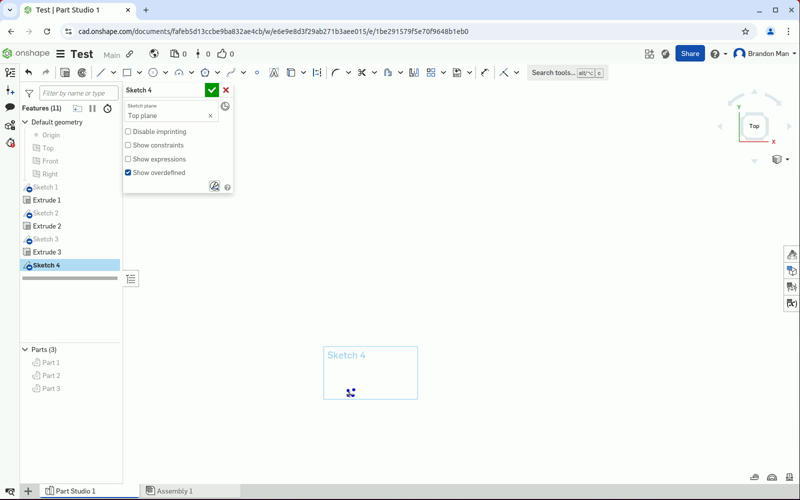
mouse_move(348, 390)
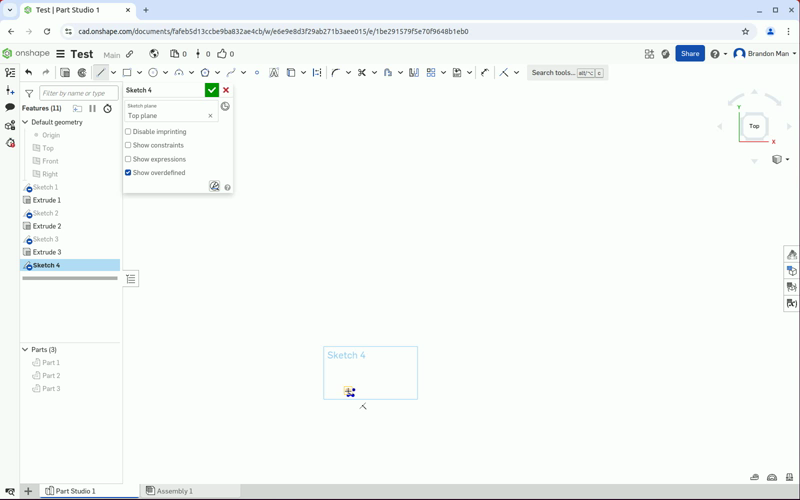
scroll(6)
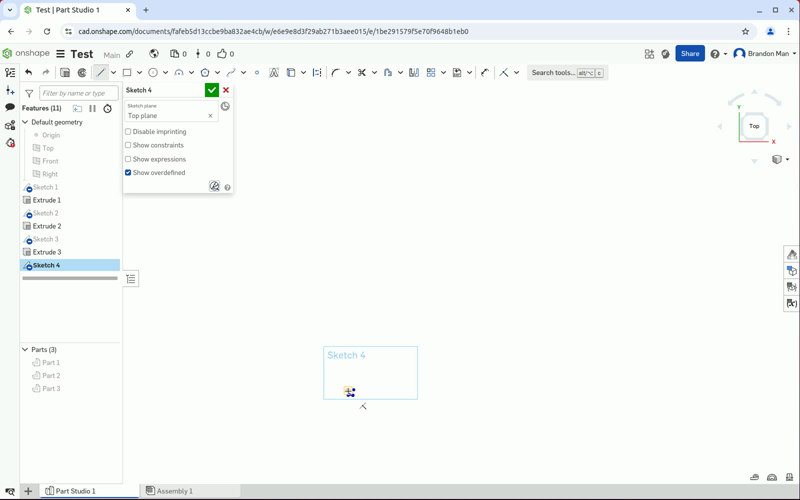
scroll(6)
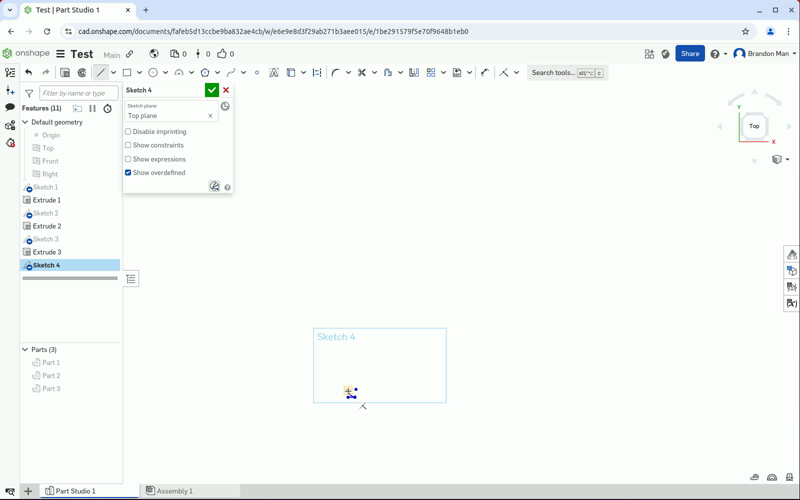
scroll(6)
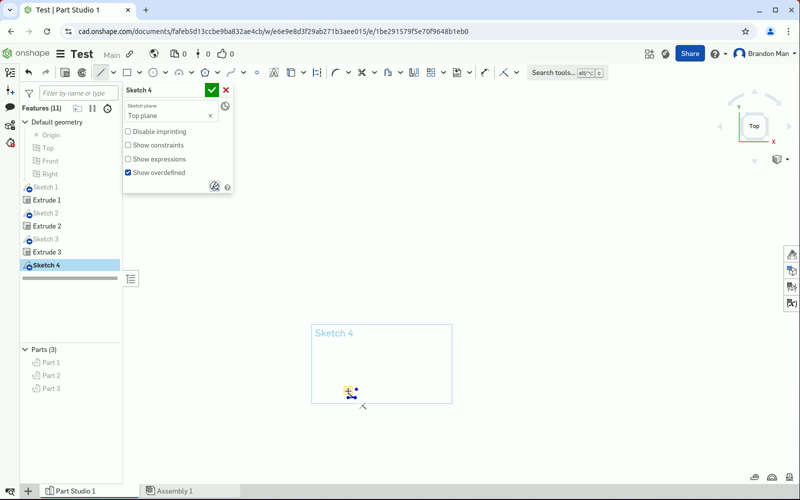
scroll(6)
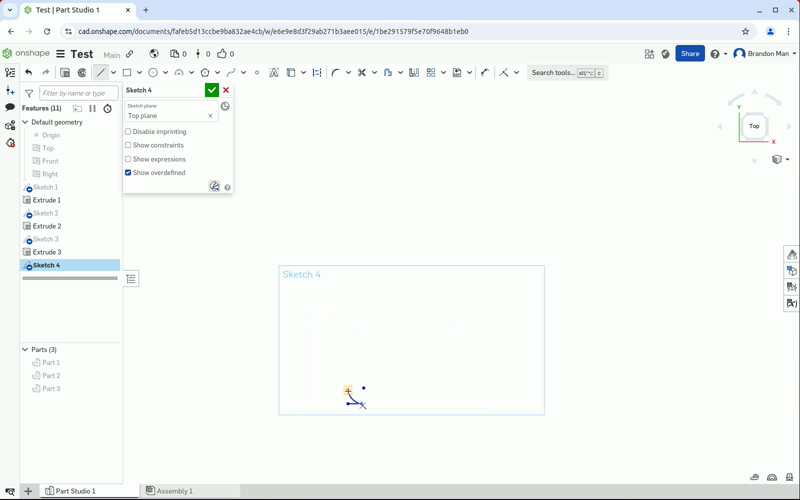
scroll(6)
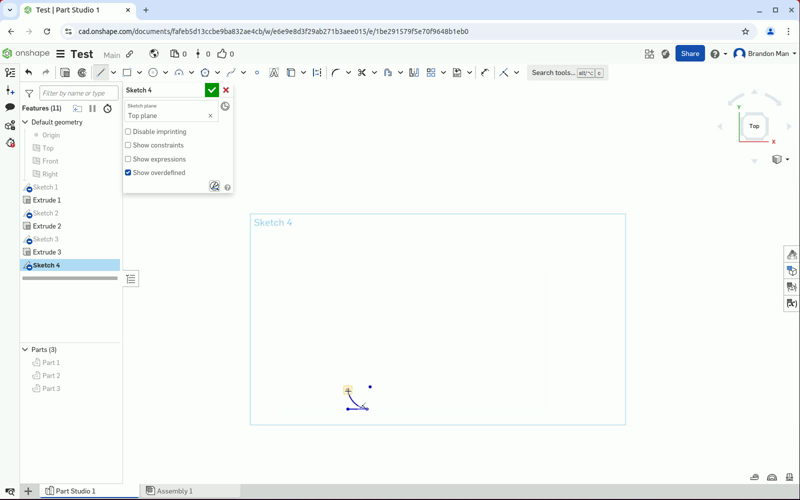
scroll(6)
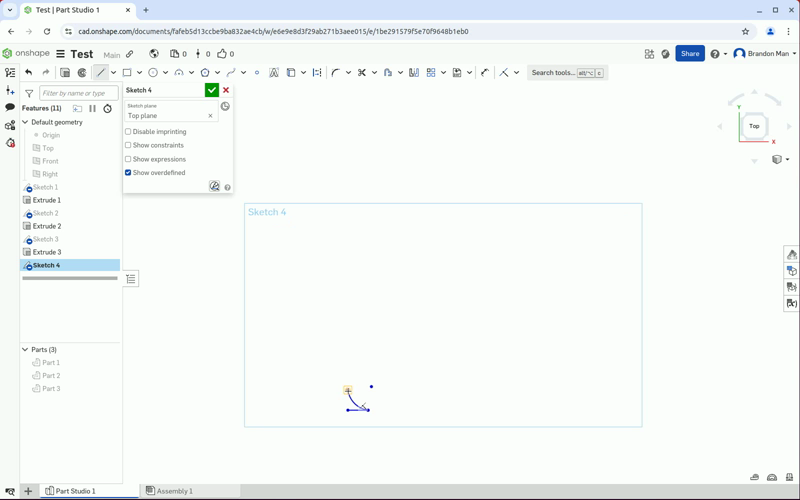
scroll(6)
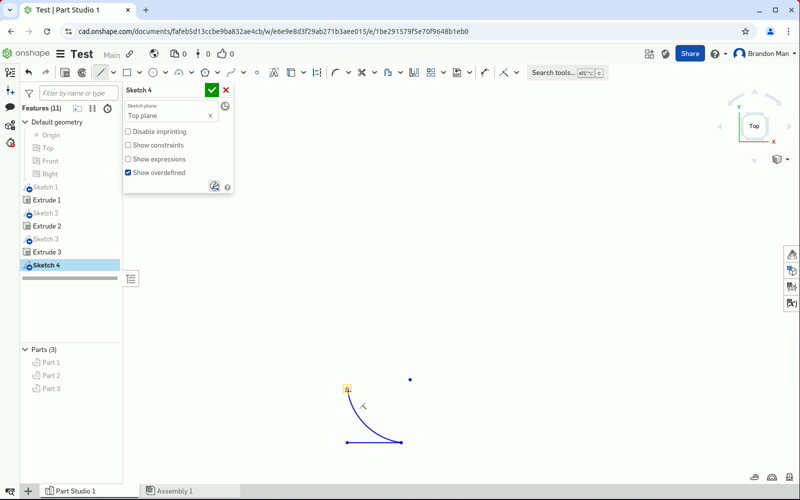
click(348, 390)
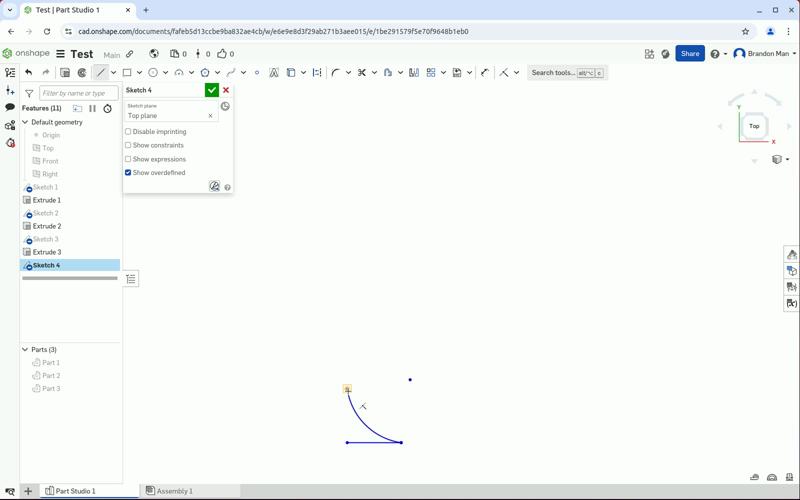
scroll(-6)
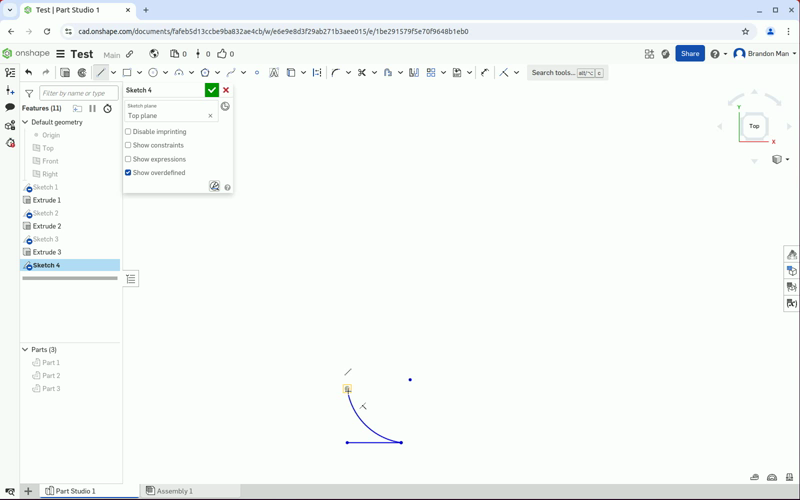
scroll(-6)
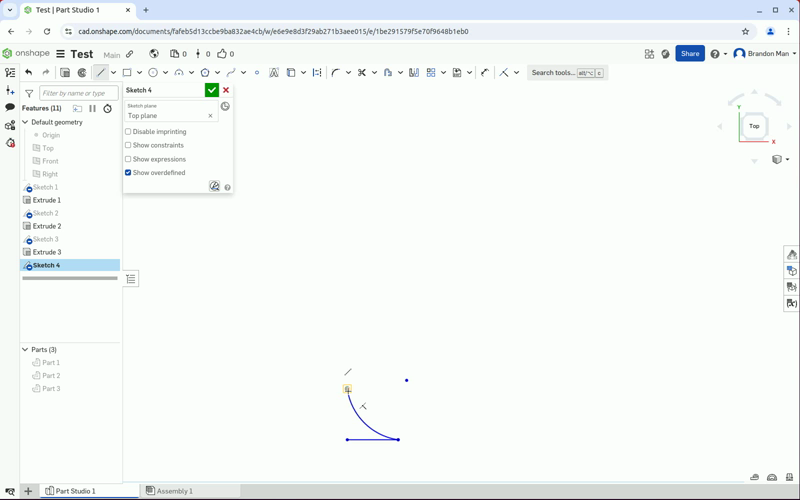
scroll(-6)
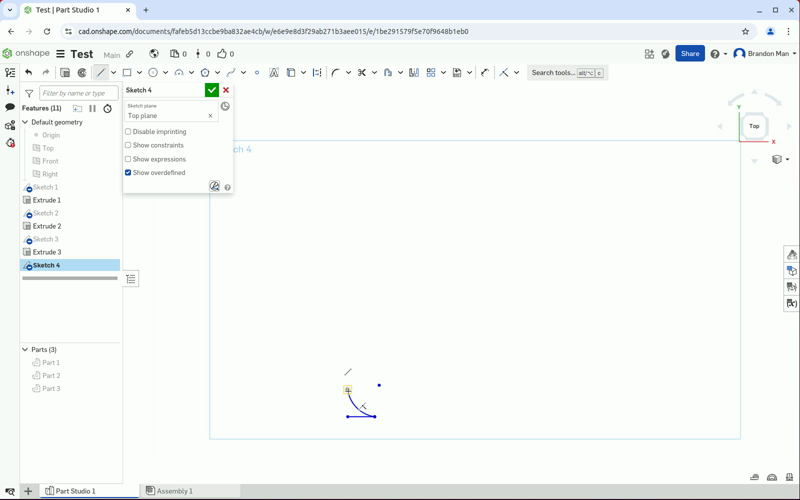
scroll(-6)
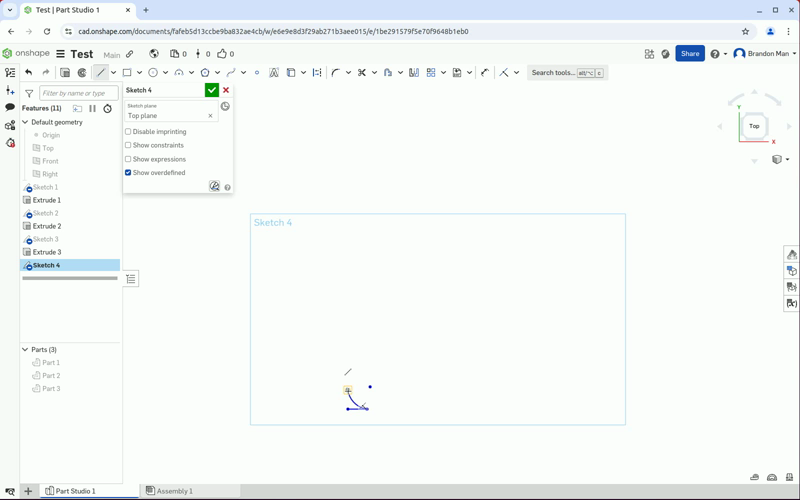
scroll(-6)
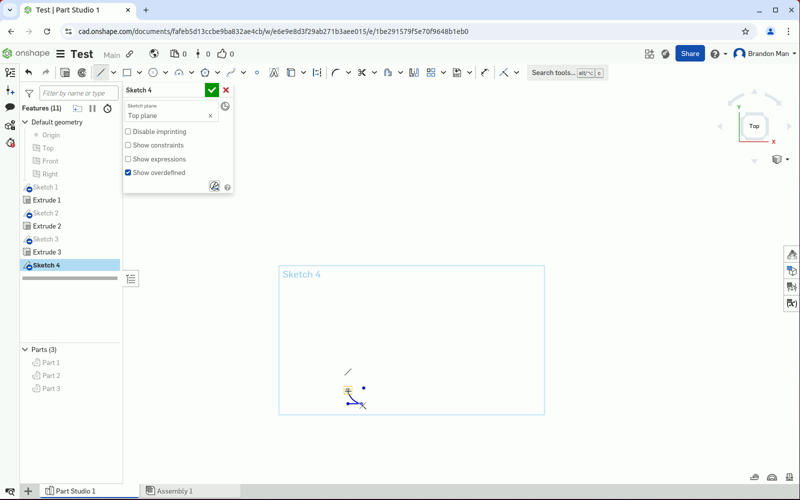
scroll(-6)
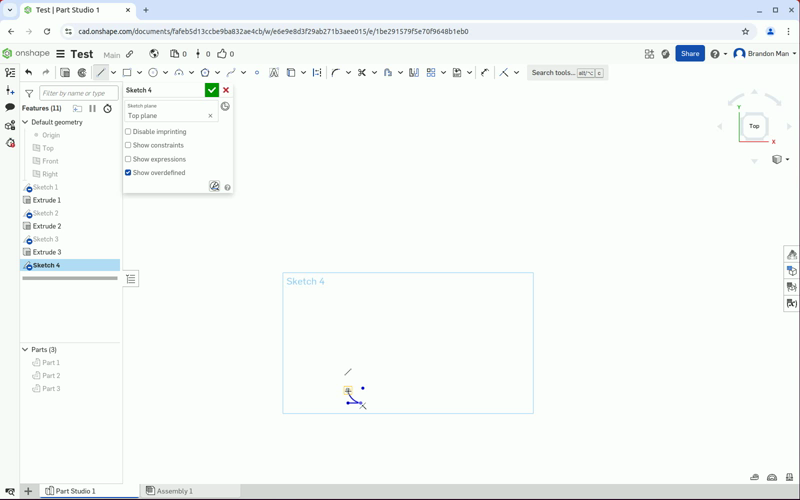
scroll(-6)
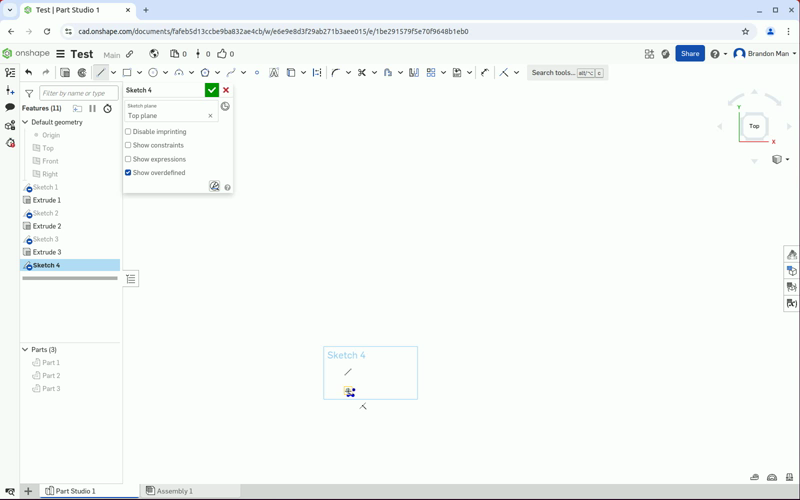
mouse_move(378, 390)
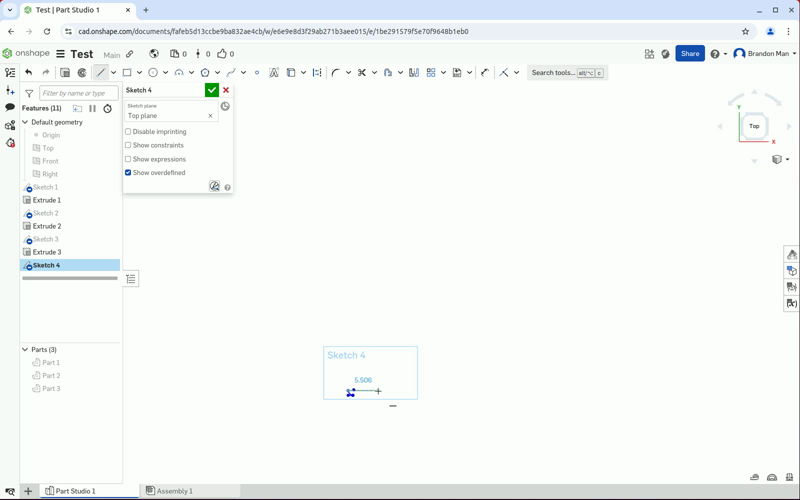
key_down(shift)
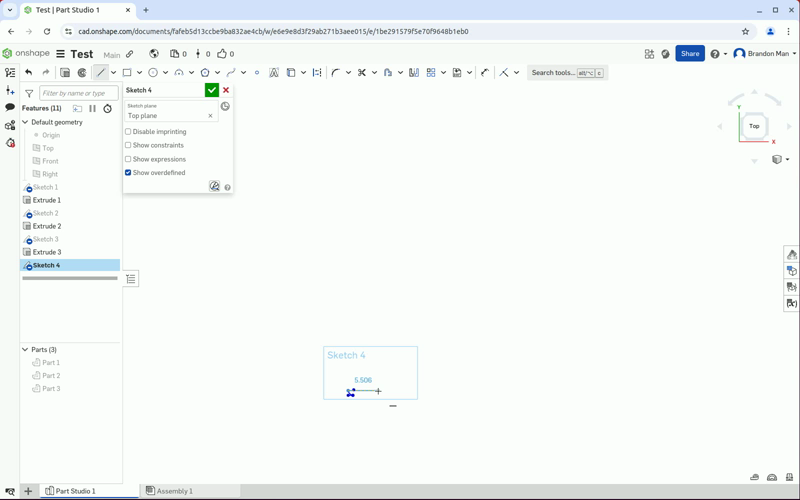
mouse_move(348, 395)
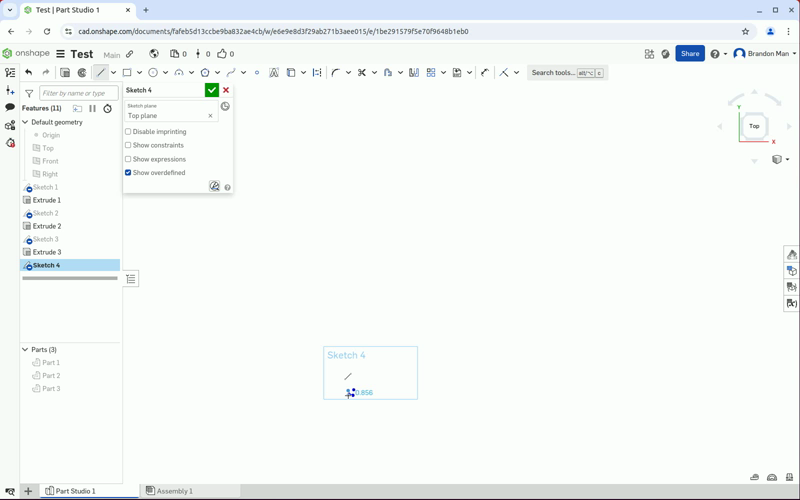
scroll(6)
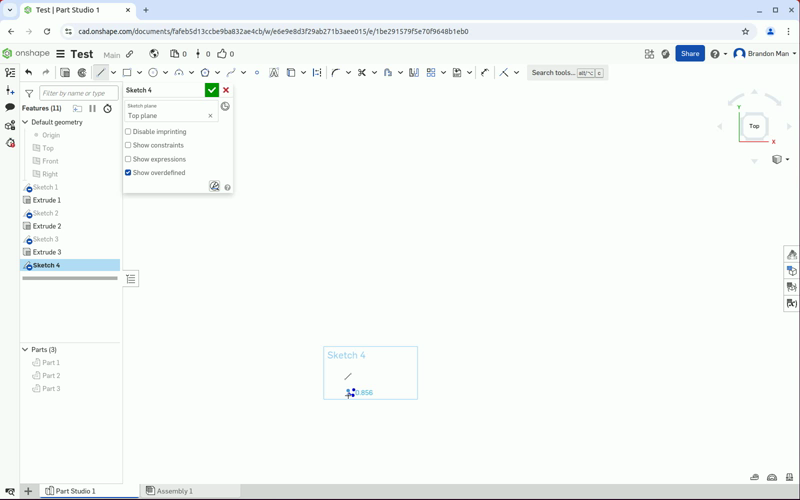
scroll(6)
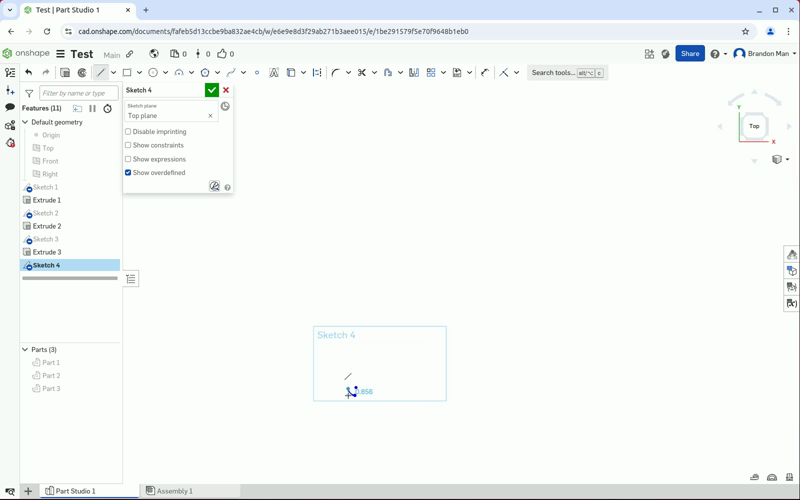
scroll(6)
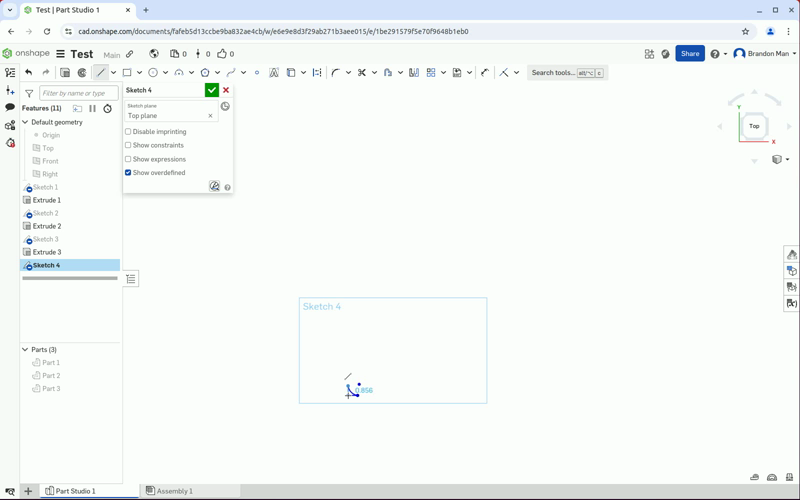
scroll(6)
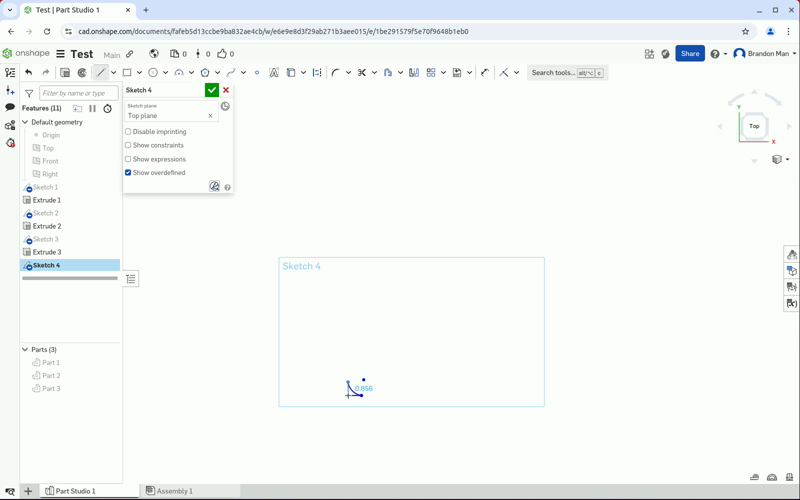
scroll(6)
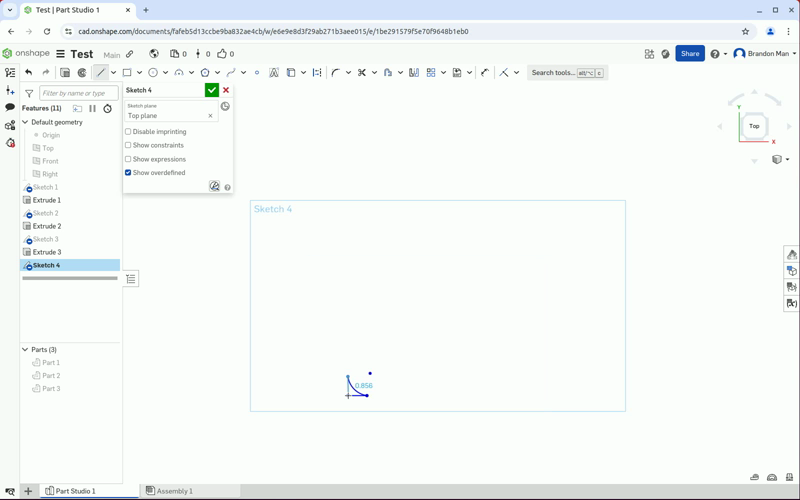
scroll(6)
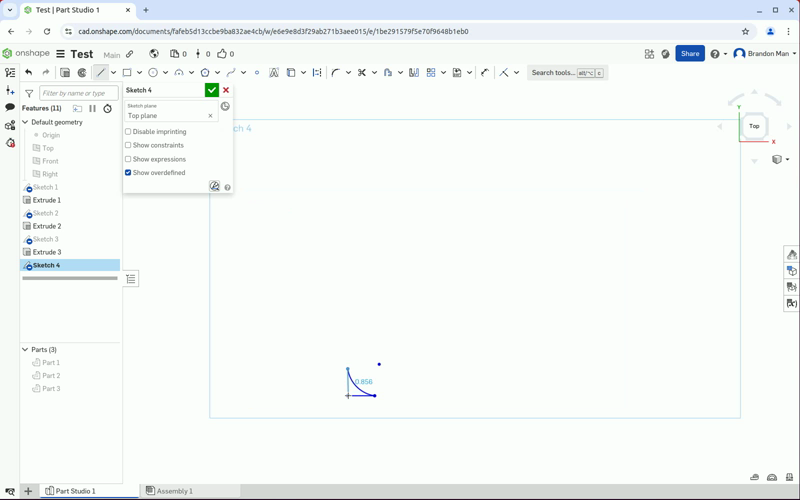
scroll(6)
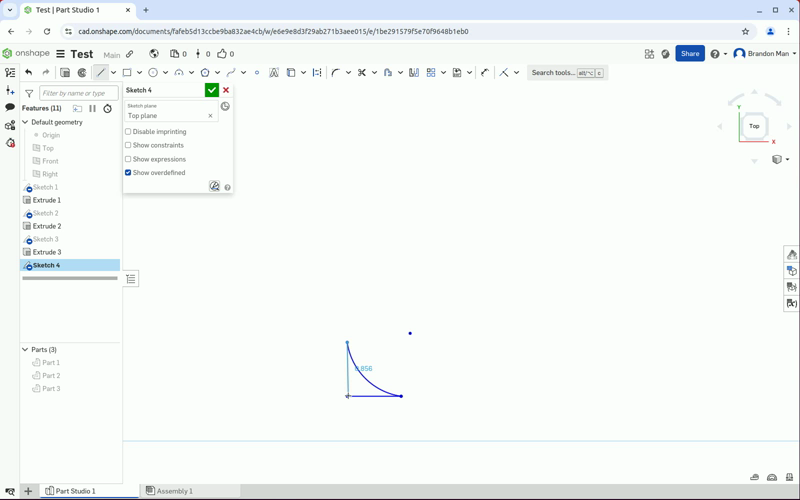
key_up(shift)
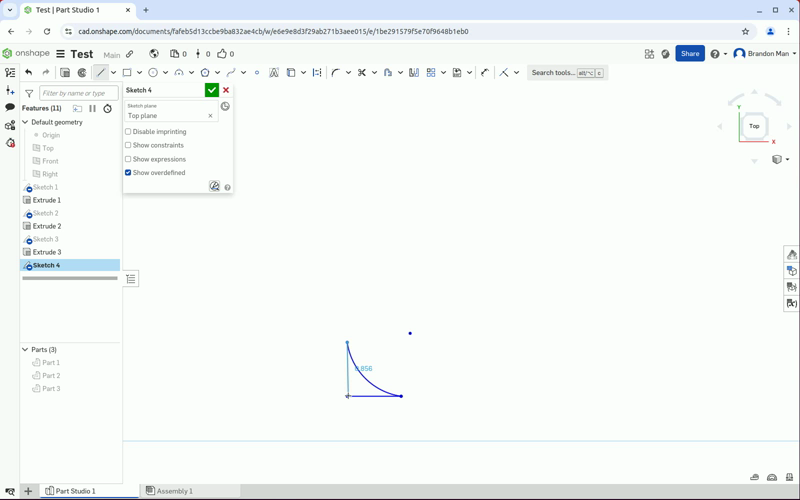
click(348, 395)
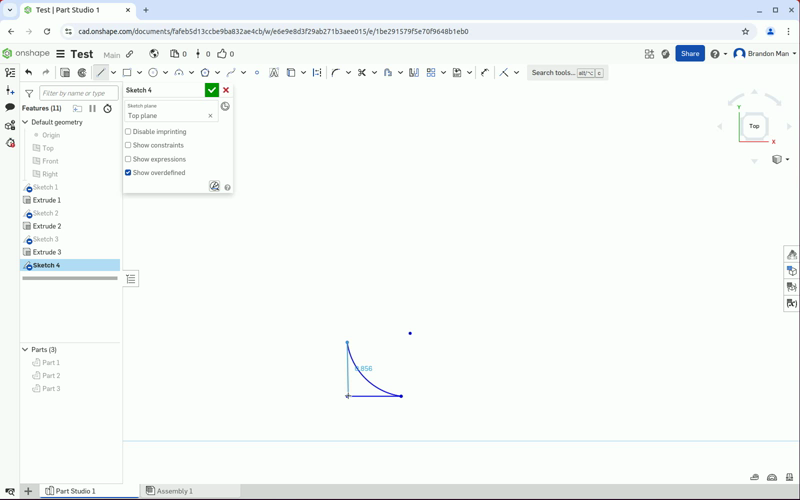
scroll(-6)
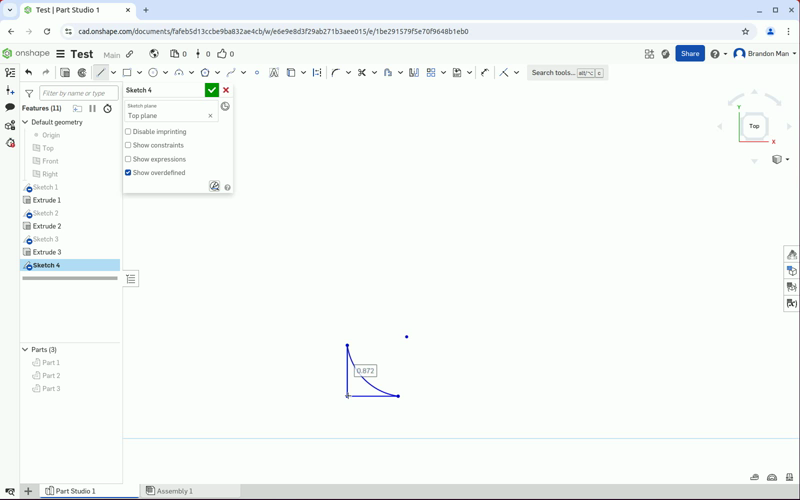
scroll(-6)
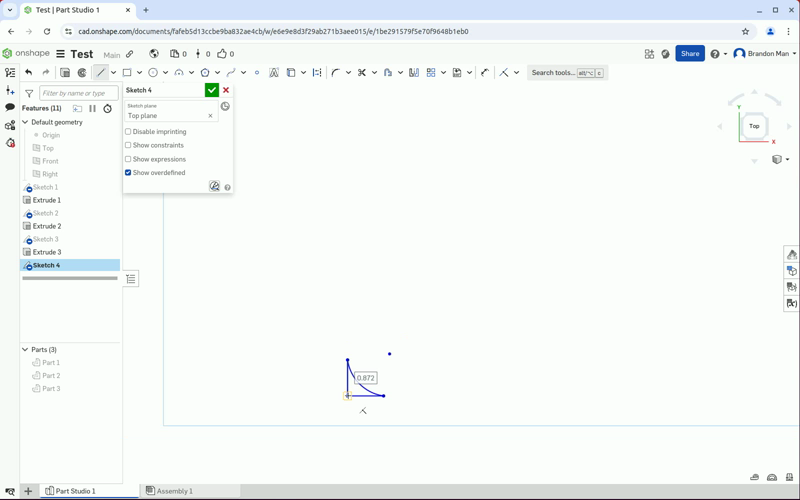
scroll(-6)
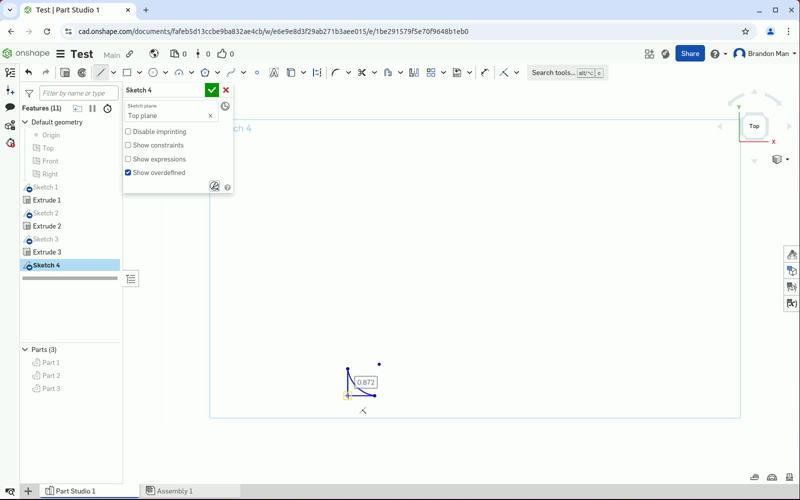
scroll(-6)
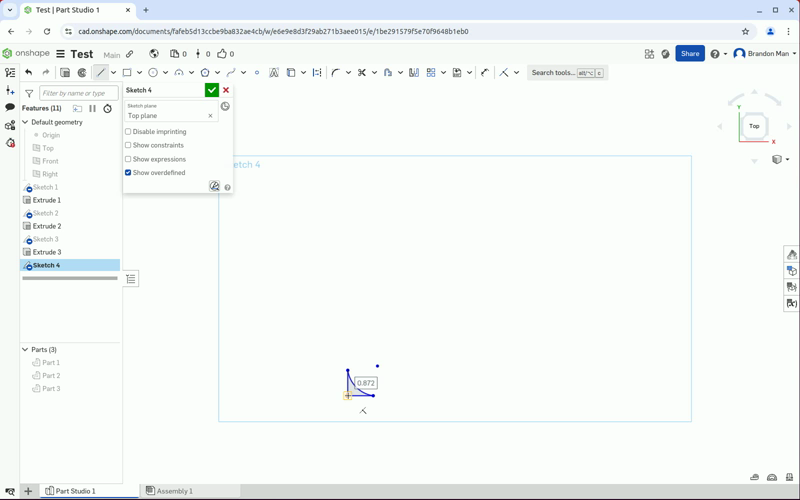
scroll(-6)
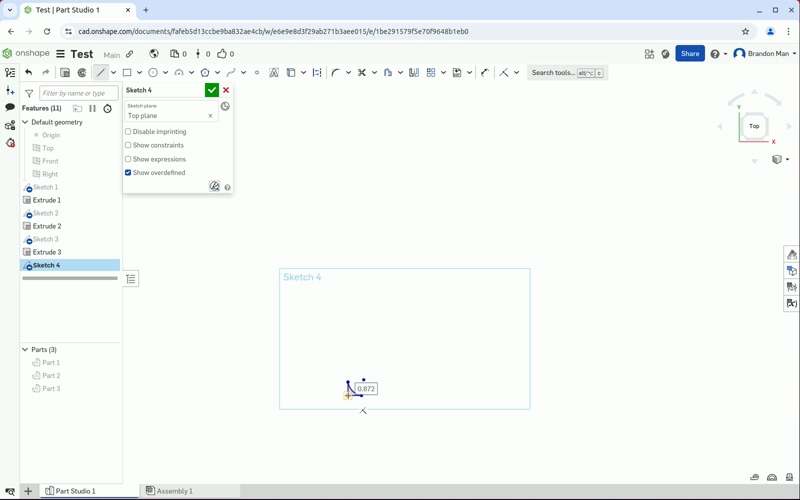
scroll(-6)
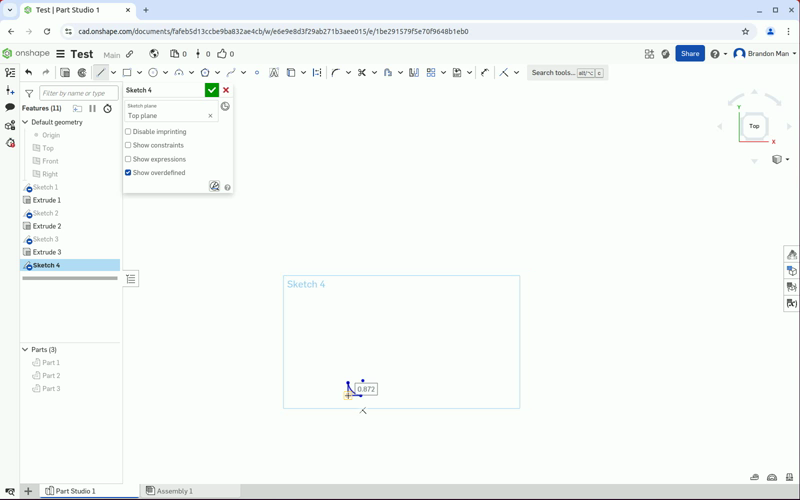
scroll(-6)
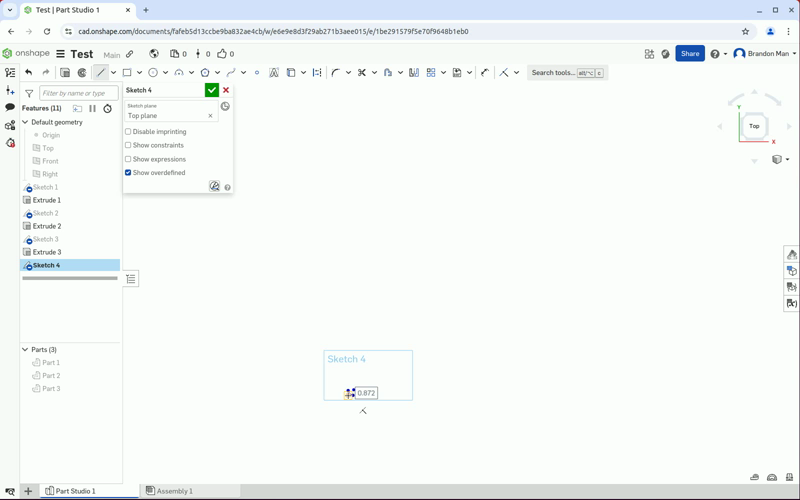
key(esc)
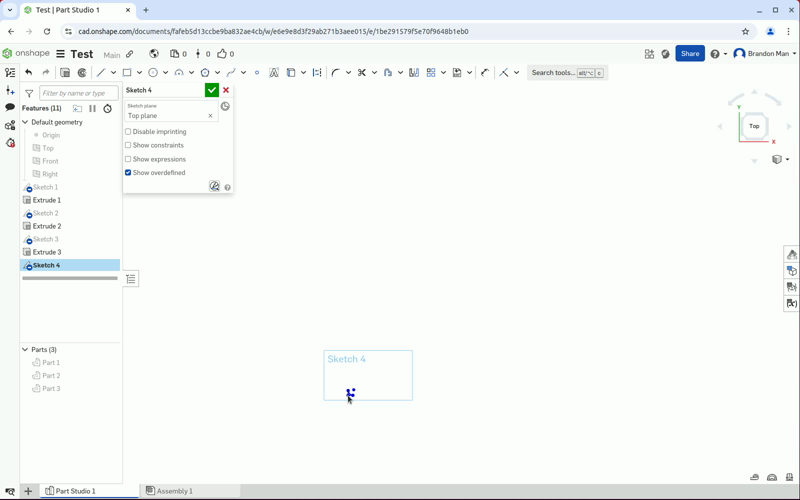
mouse_move(350, 395)
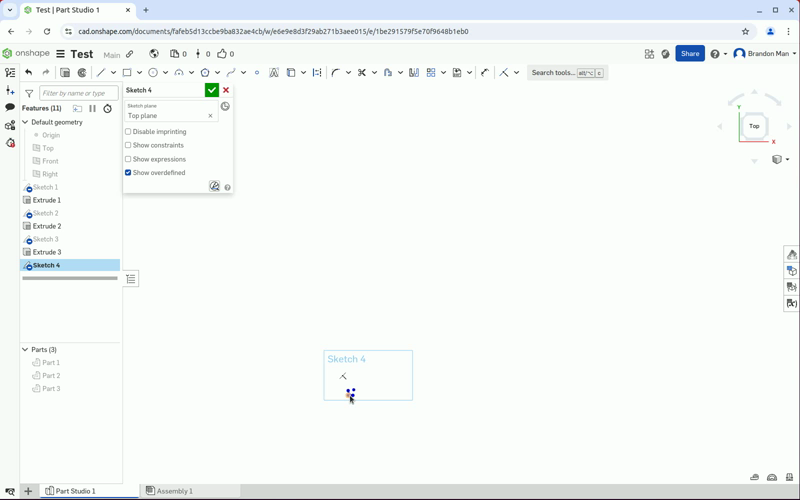
scroll(6)
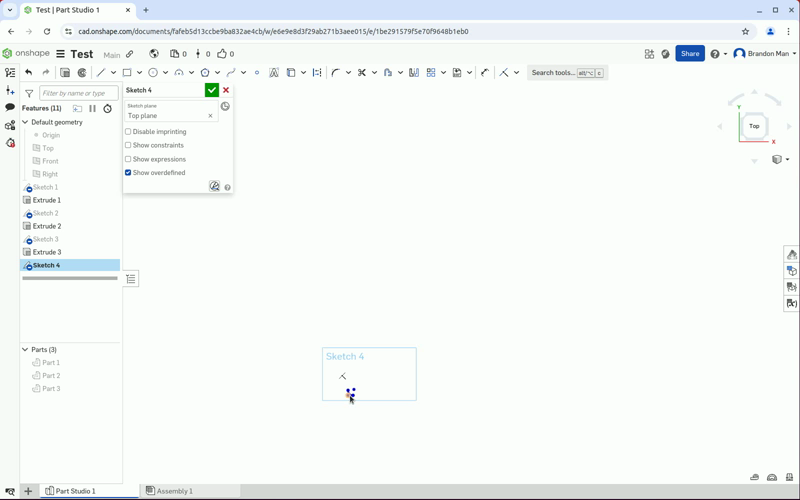
scroll(6)
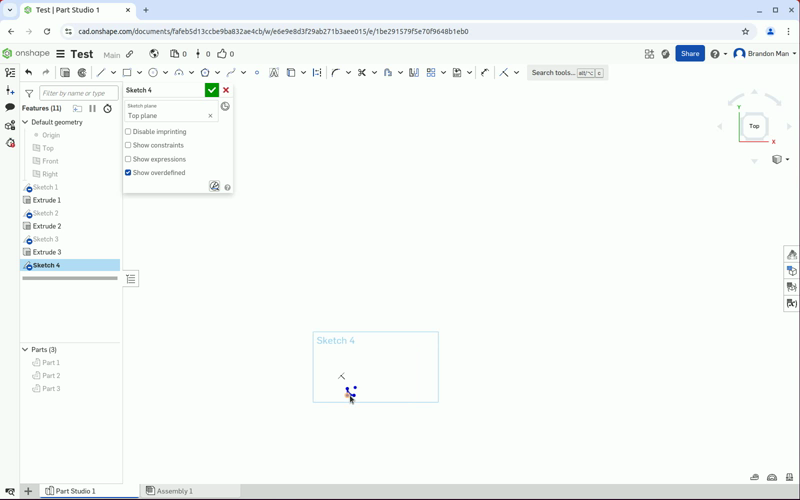
scroll(6)
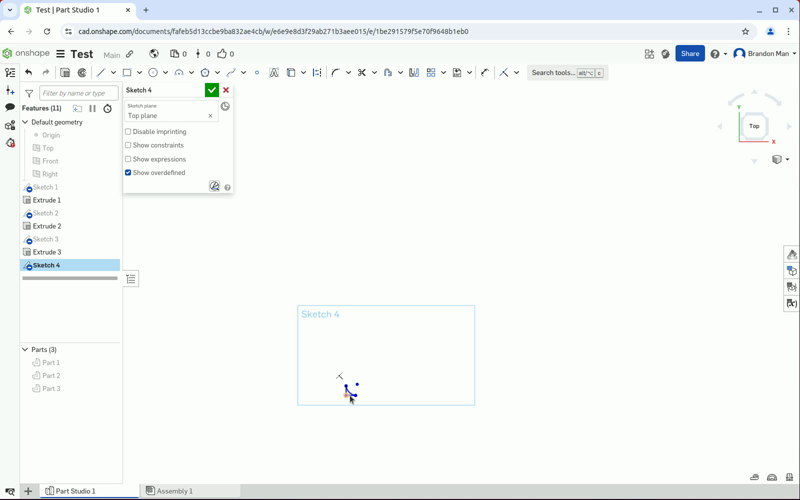
scroll(6)
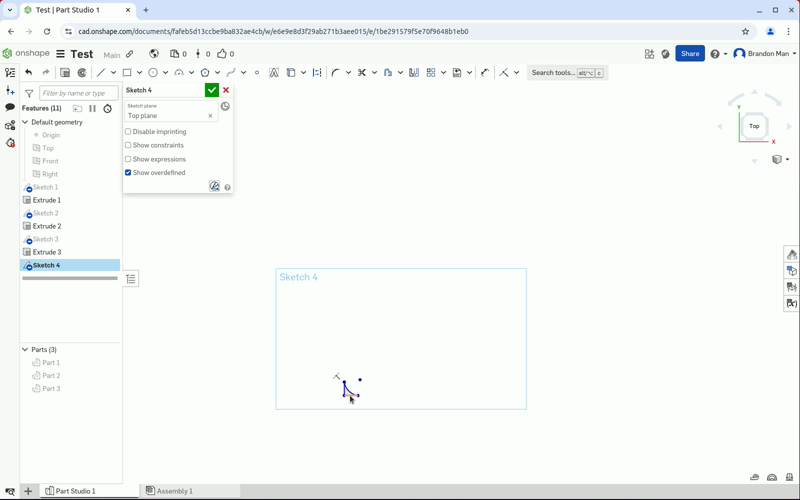
scroll(6)
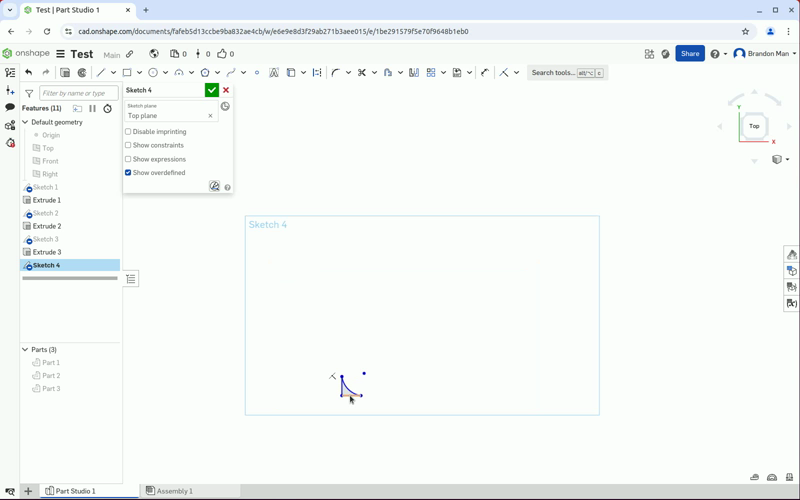
scroll(6)
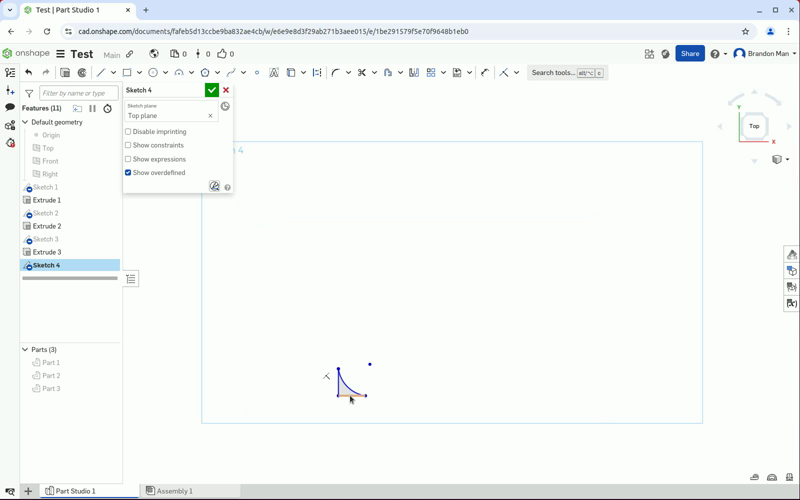
scroll(6)
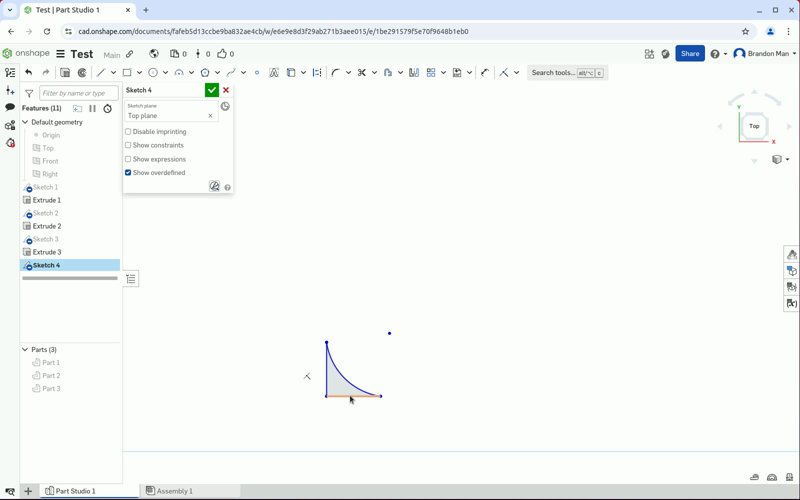
click(350, 395)
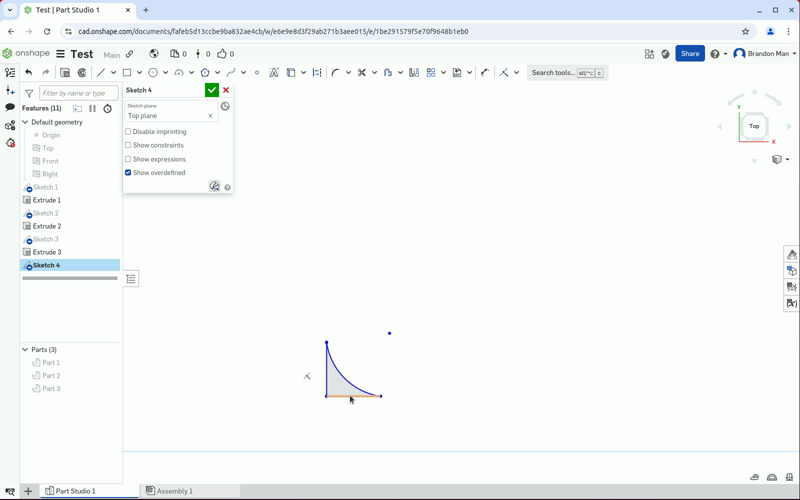
scroll(-6)
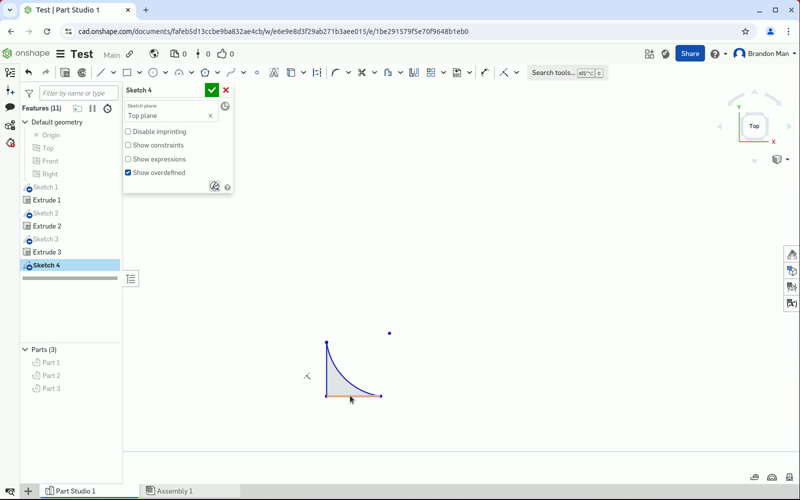
scroll(-6)
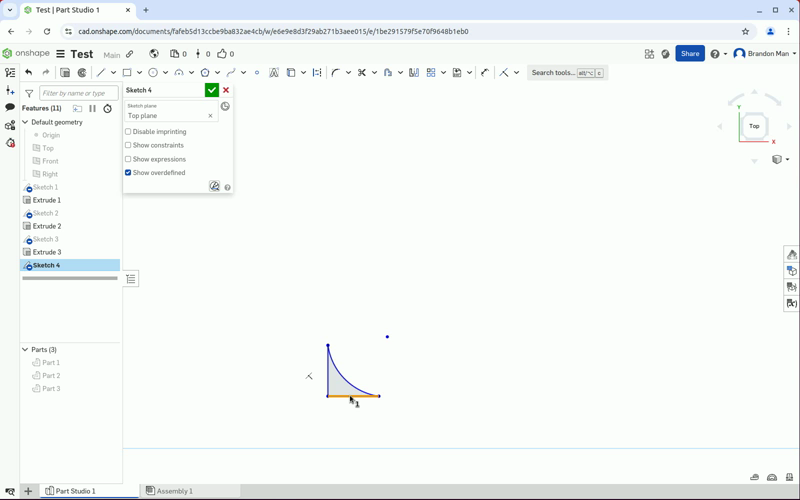
scroll(-6)
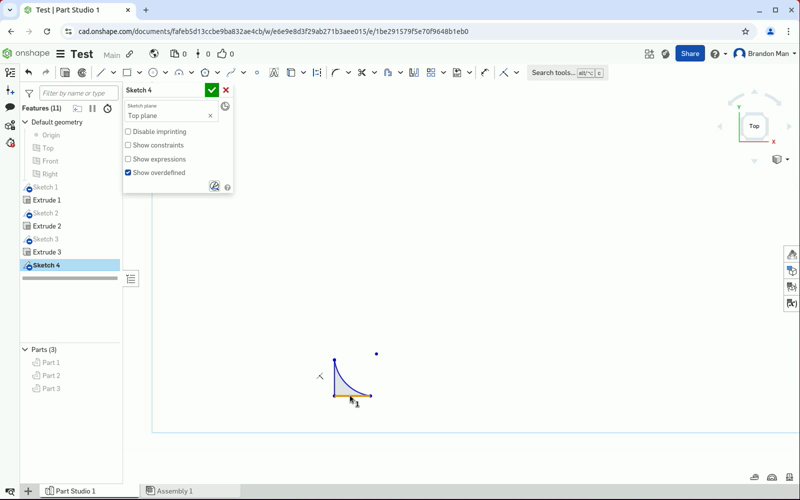
scroll(-6)
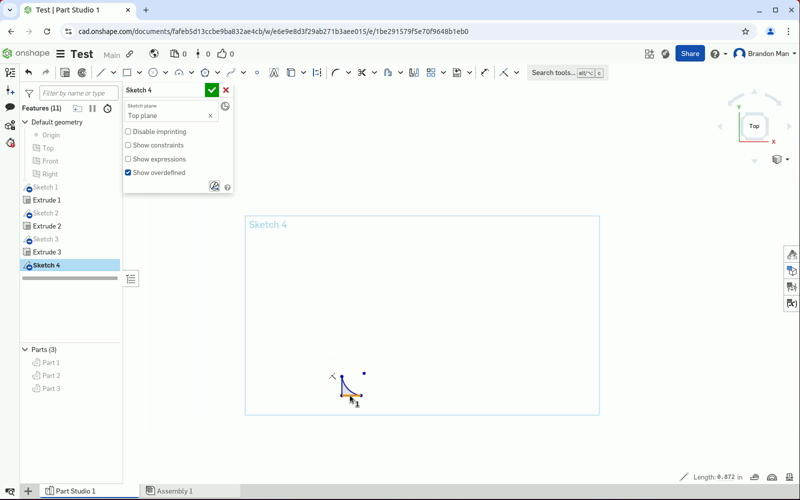
scroll(-6)
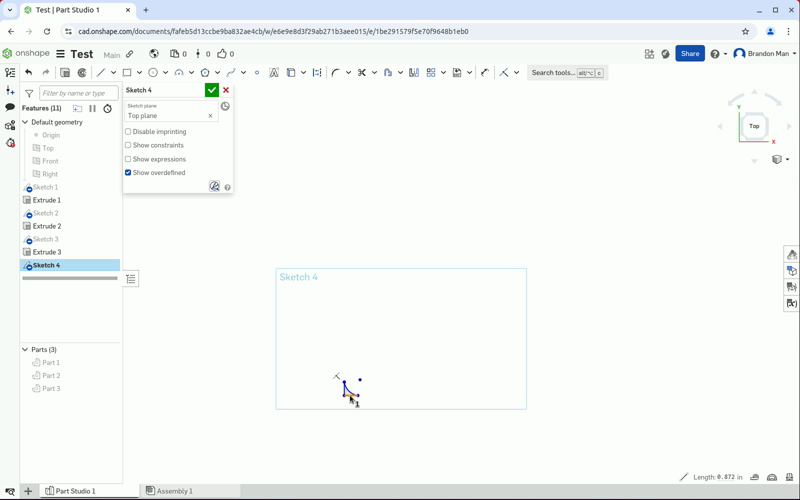
scroll(-6)
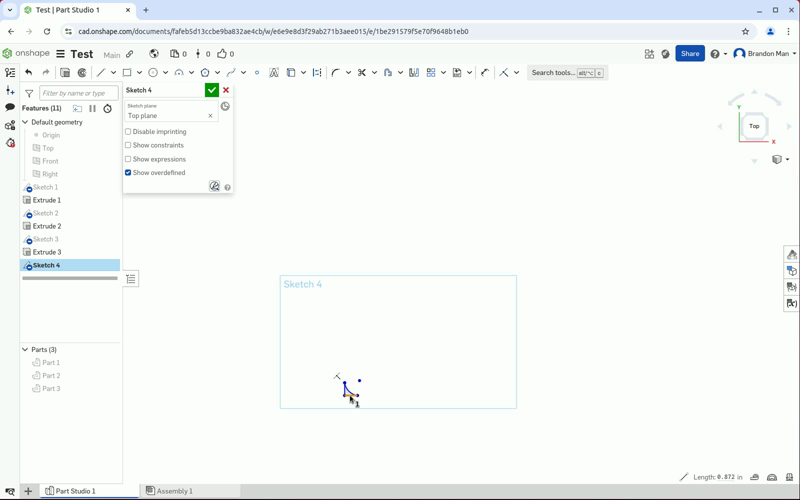
scroll(-6)
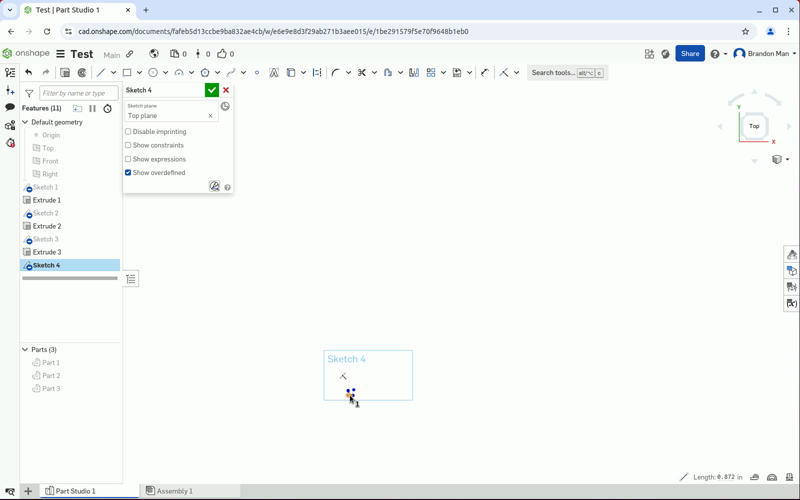
mouse_move(73, 352)
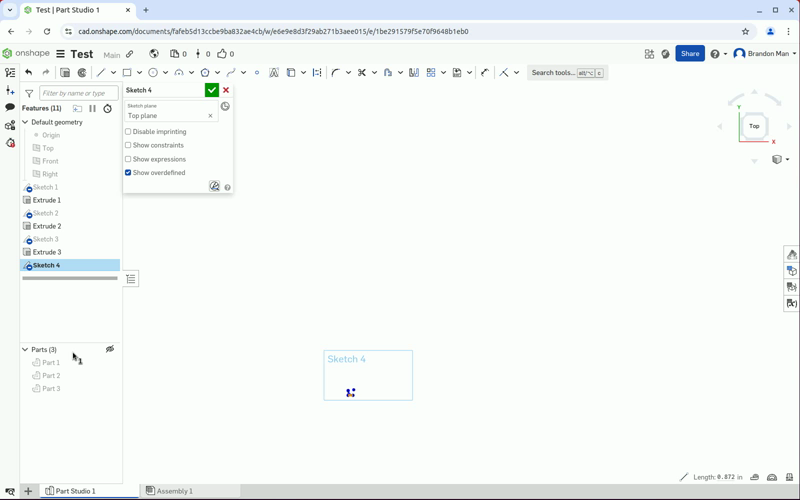
key(shift+y)
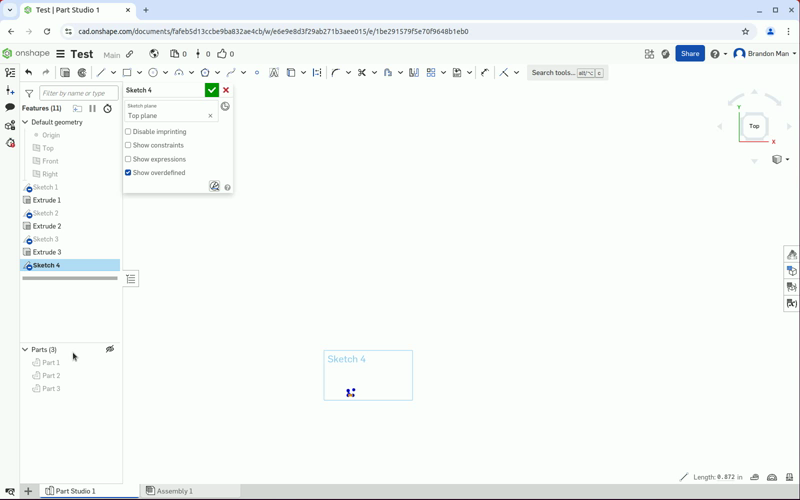
key(shift+e)
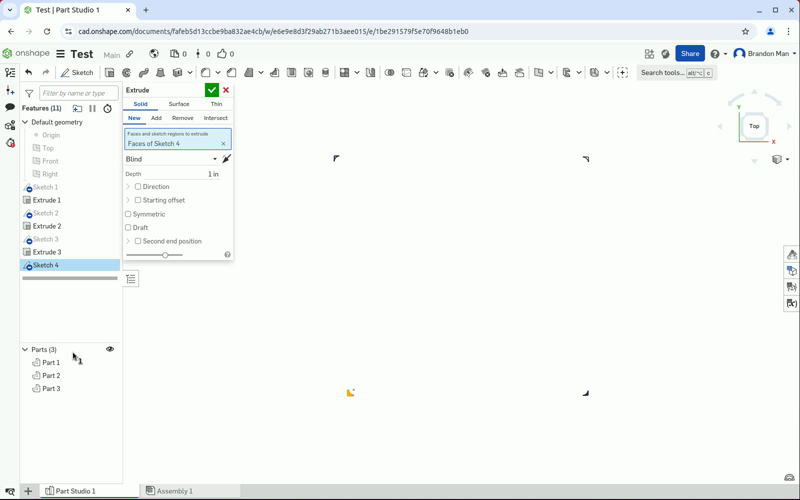
mouse_move(143, 106)
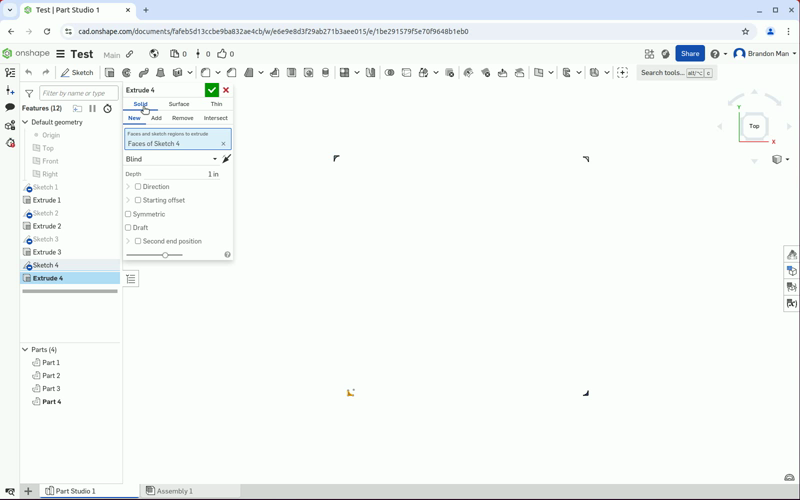
click(143, 106)
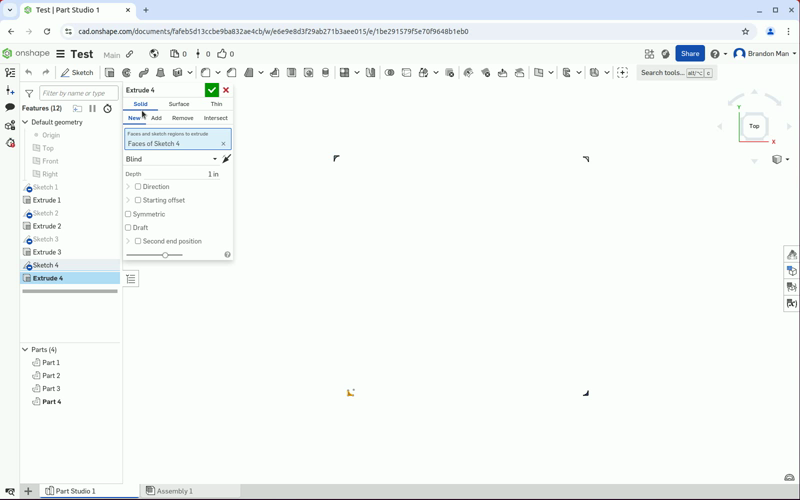
mouse_move(137, 120)
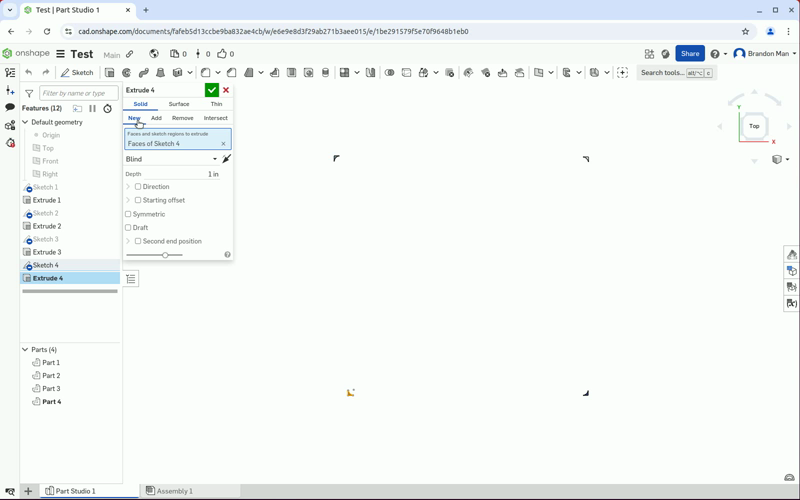
click(137, 120)
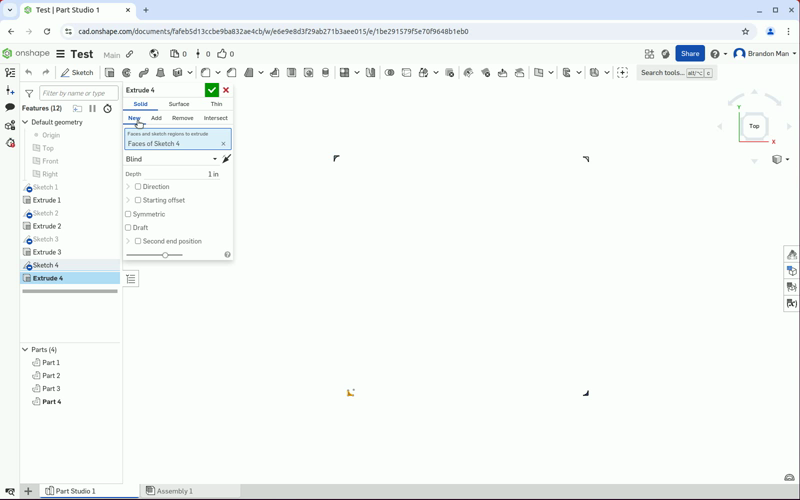
key(tab, 4)
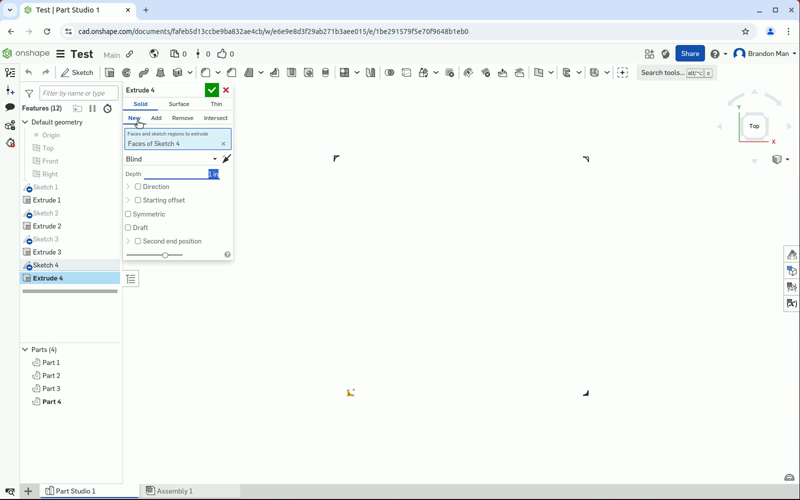
text(7.703)
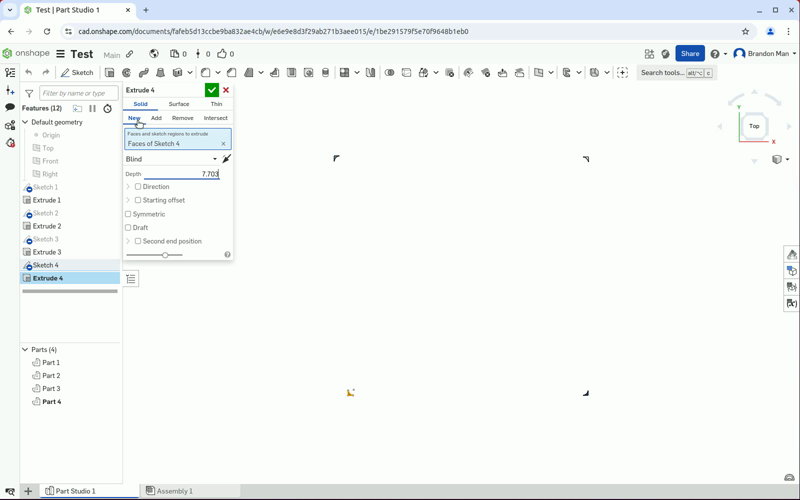
key(enter)
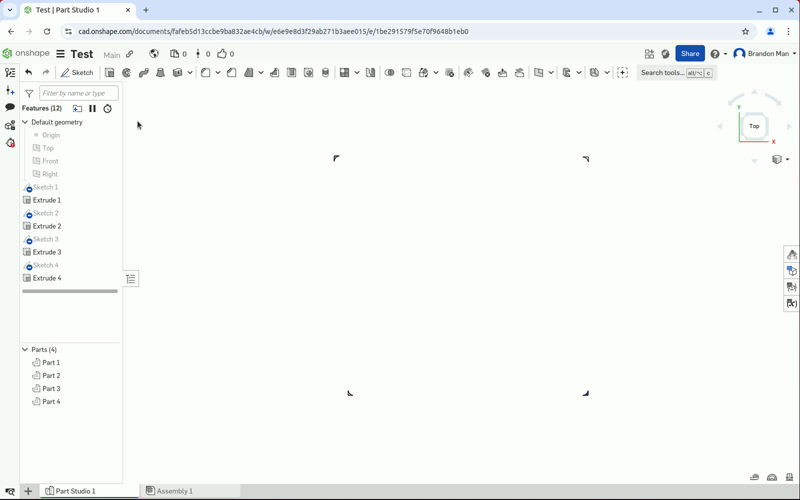
key(shift+h)
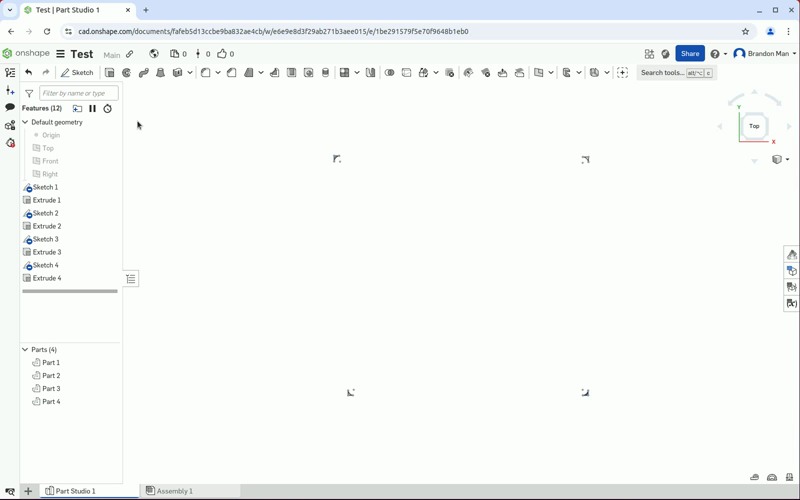
key(shift+h)
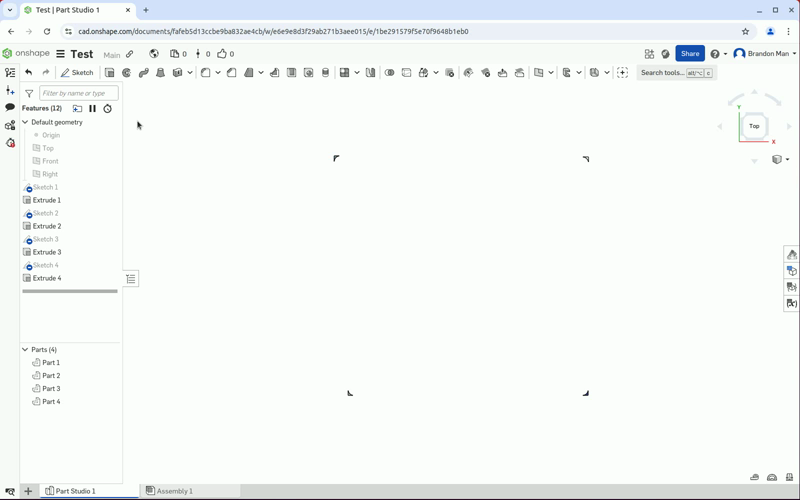
mouse_move(73, 189)
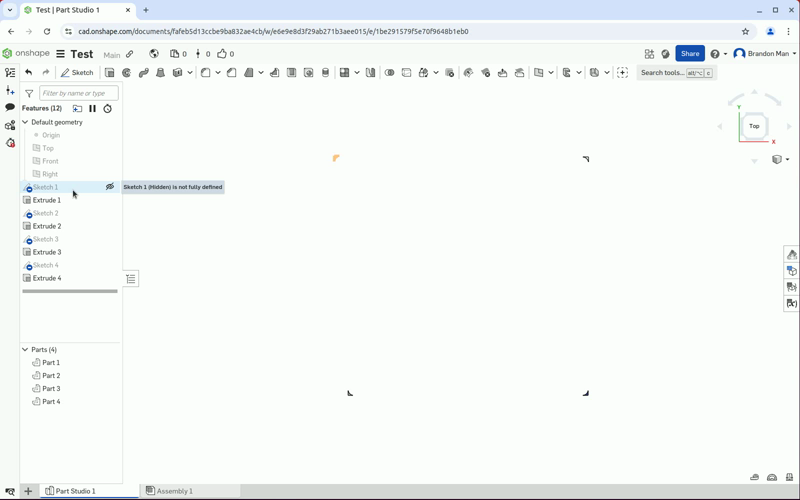
click(73, 189)
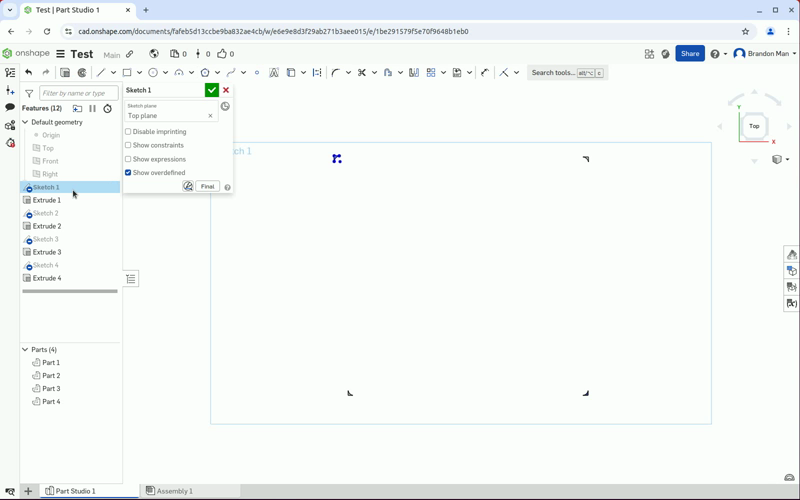
mouse_move(229, 92)
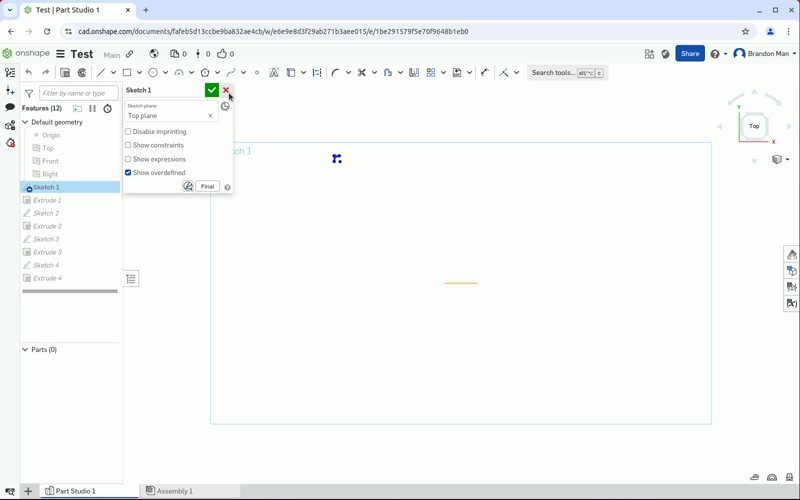
click(229, 92)
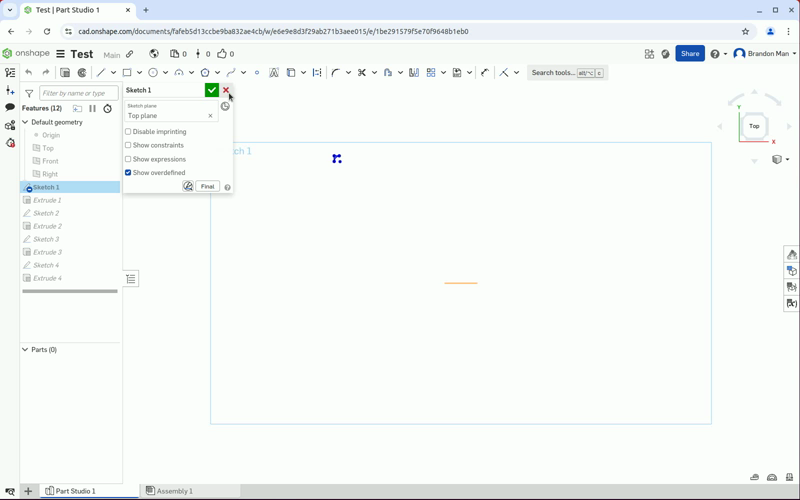
key(shift+s)
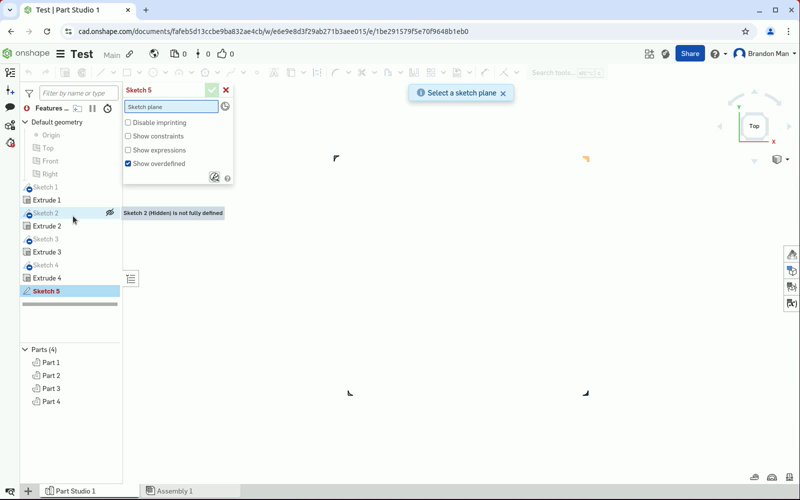
scroll(3)
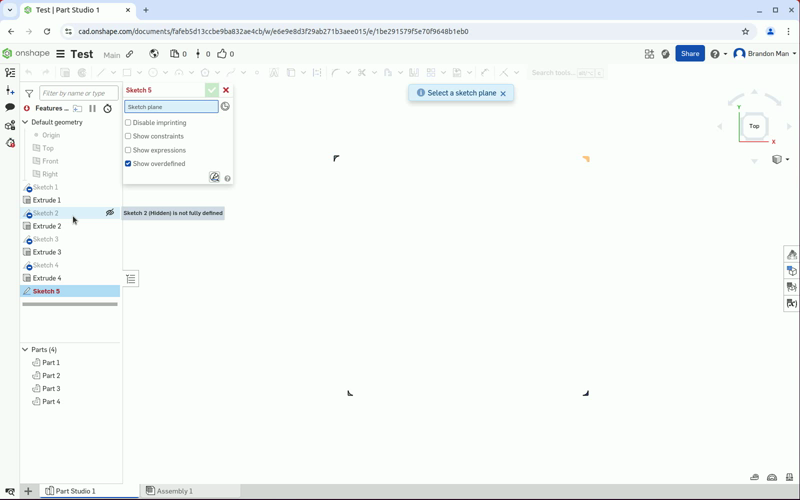
mouse_move(73, 150)
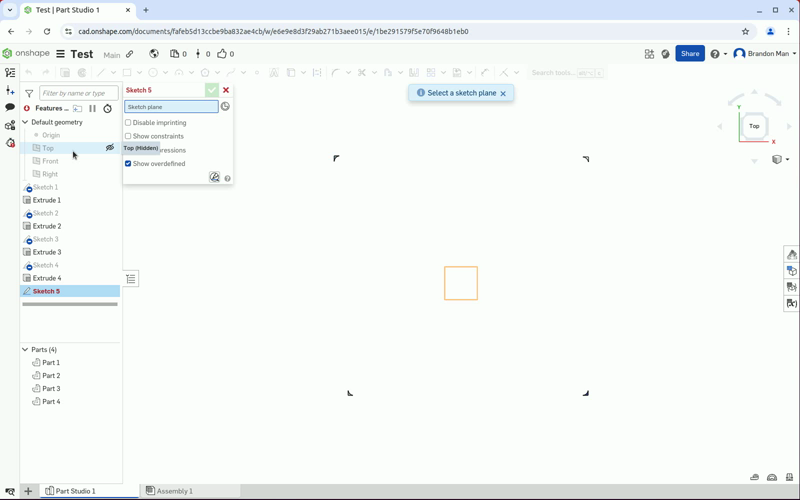
click(73, 150)
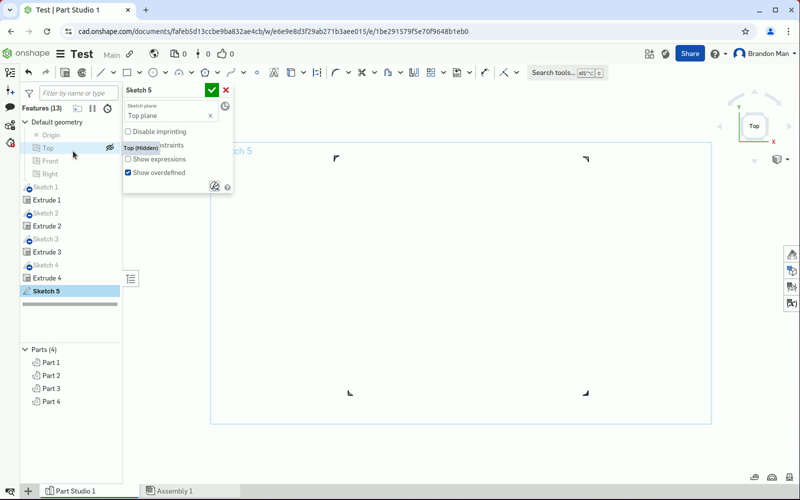
mouse_move(73, 352)
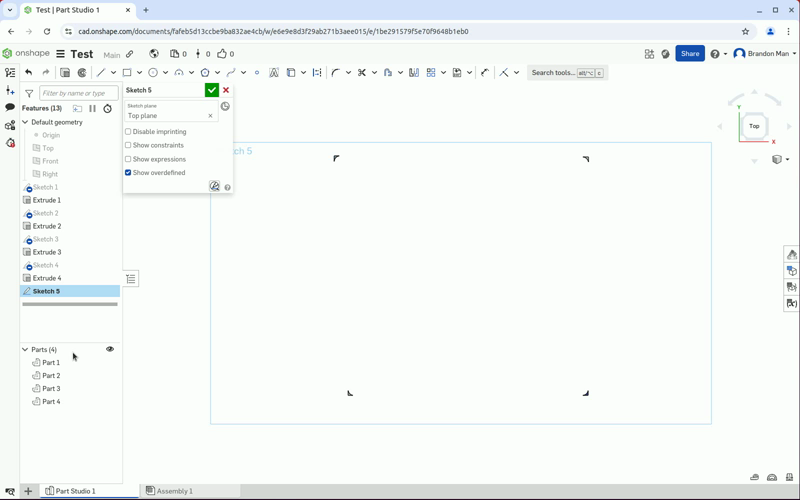
key(y)
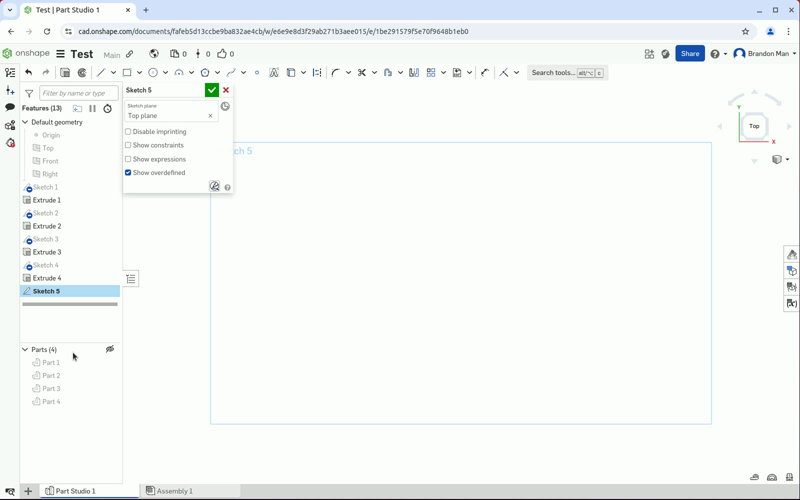
key(a)
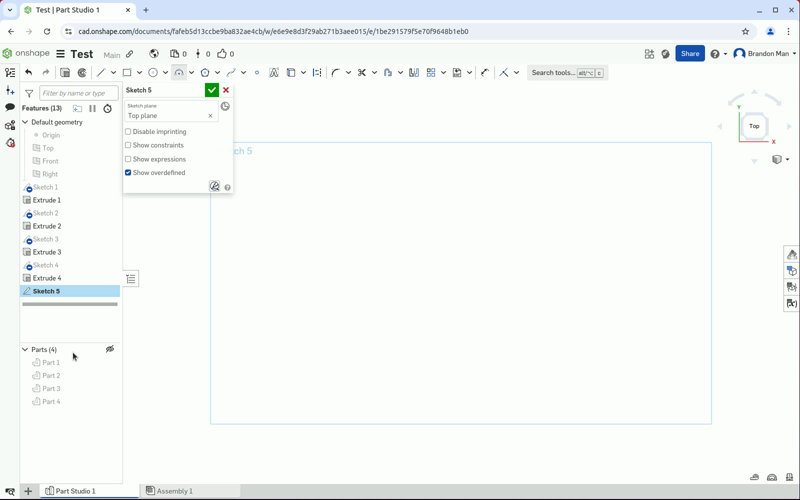
key_down(shift)
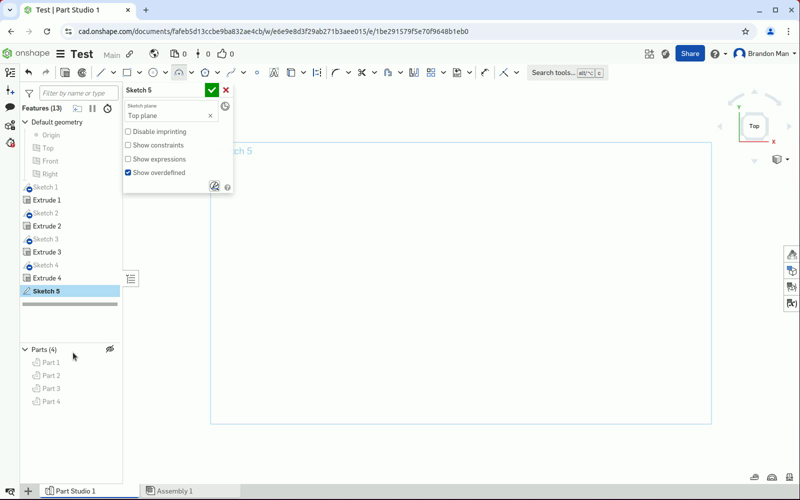
mouse_move(348, 391)
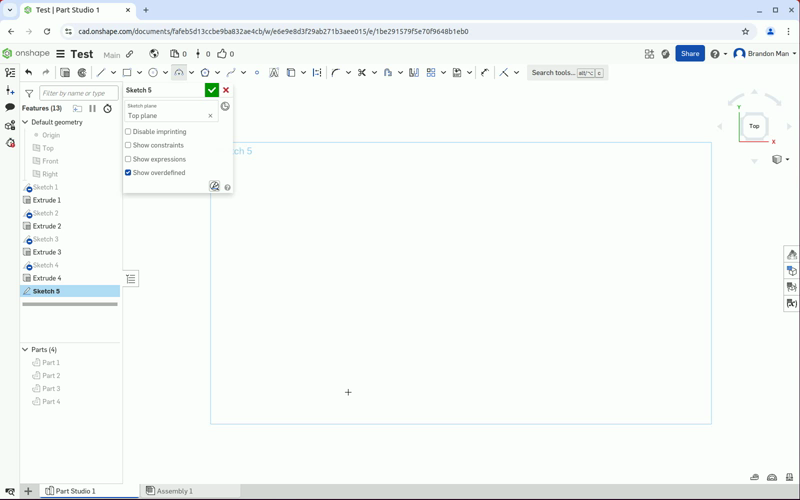
click(348, 391)
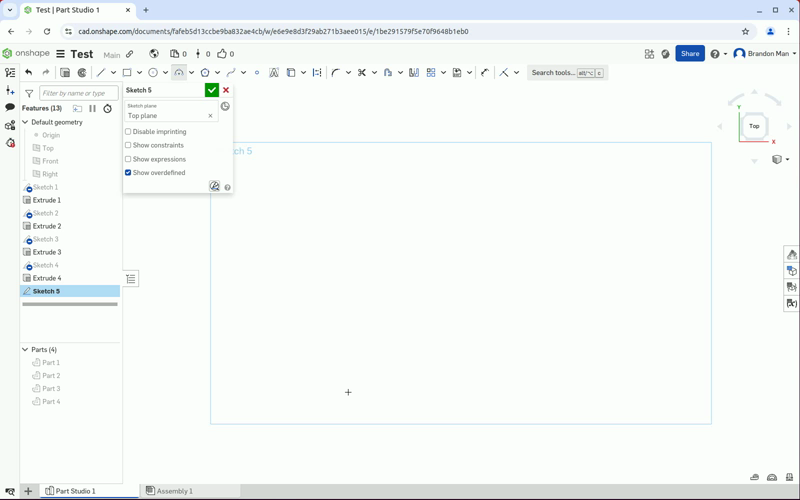
key_up(shift)
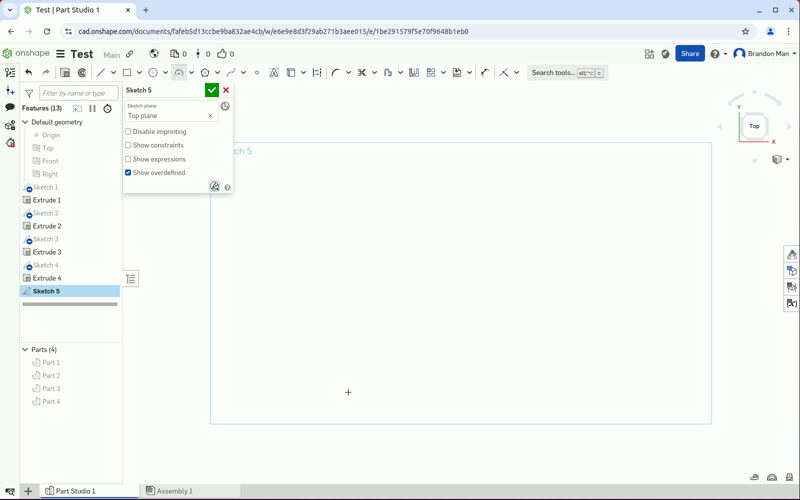
key_down(shift)
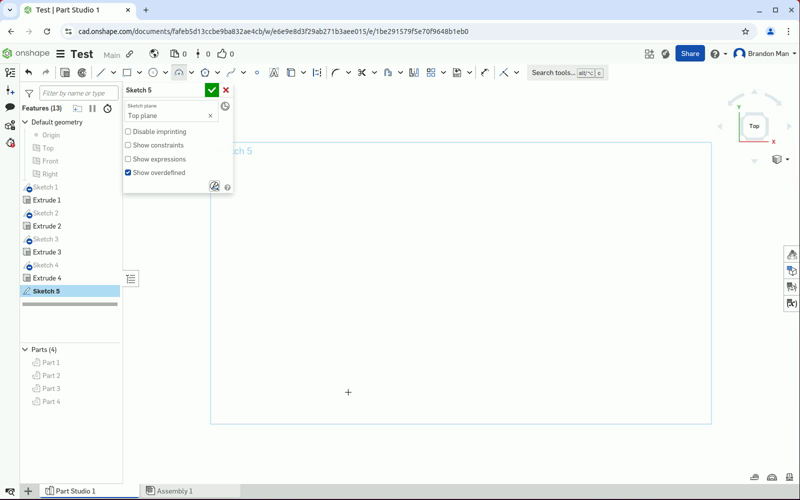
mouse_move(353, 396)
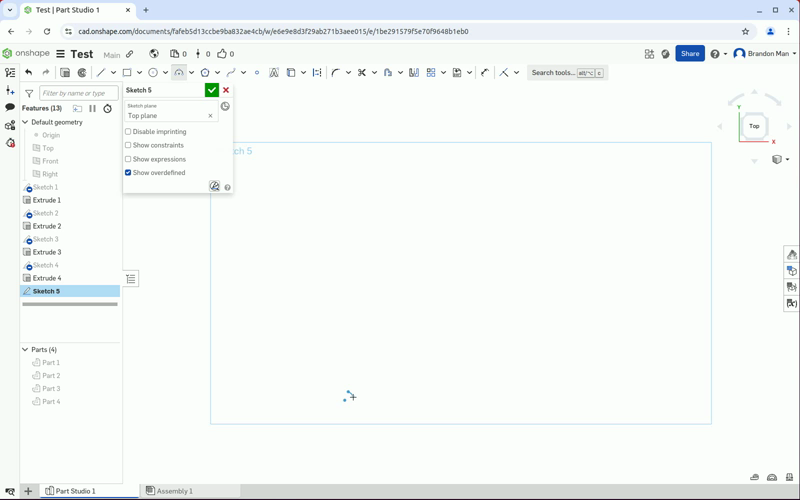
scroll(6)
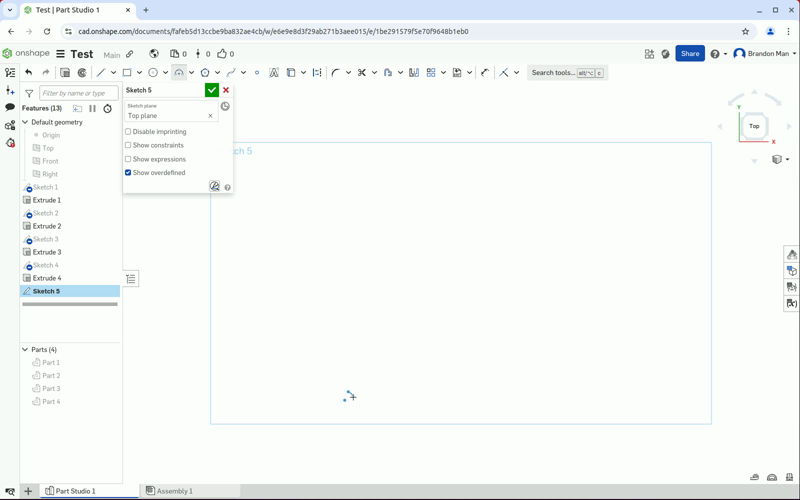
scroll(6)
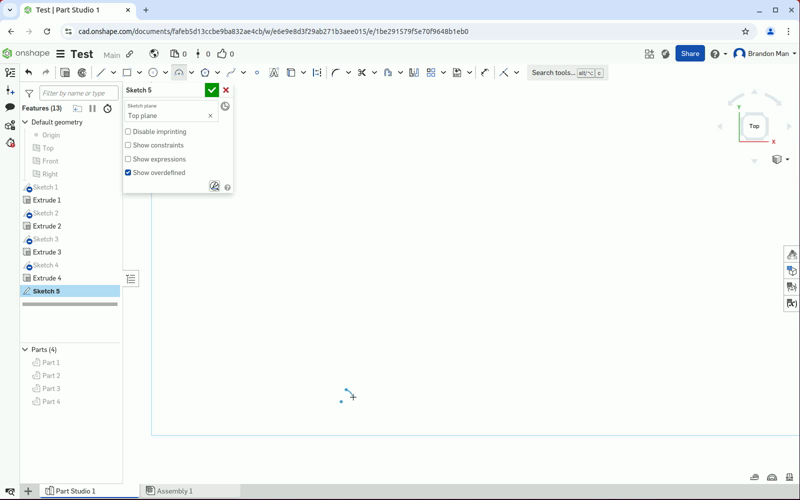
scroll(6)
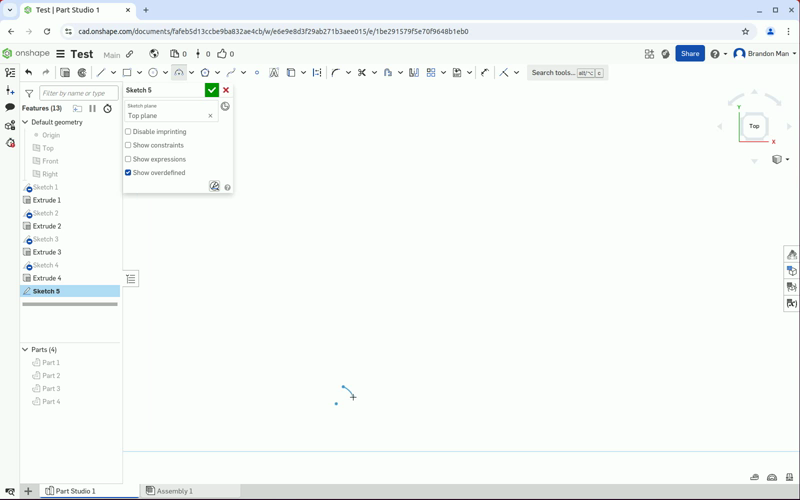
scroll(6)
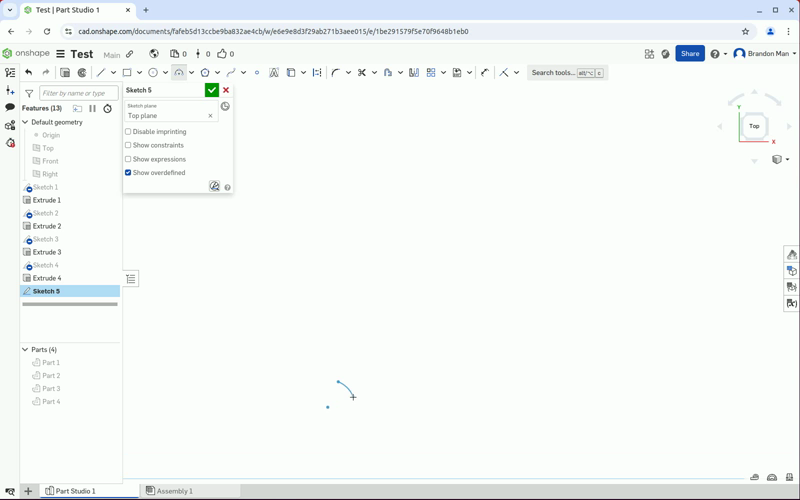
scroll(6)
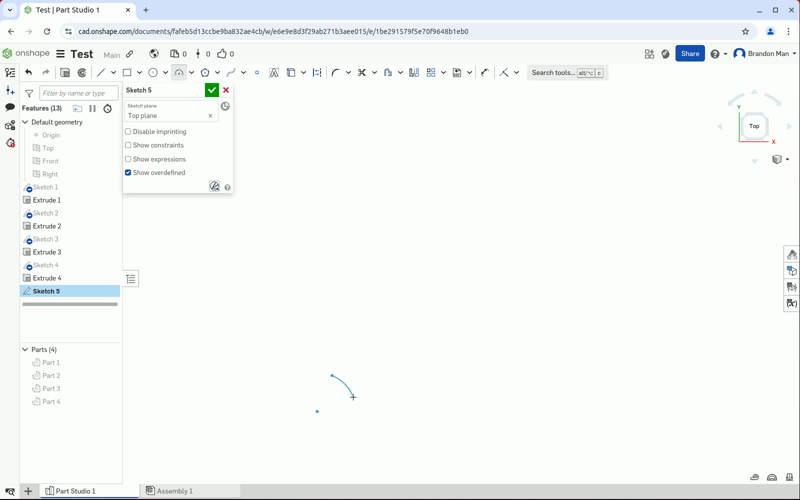
scroll(6)
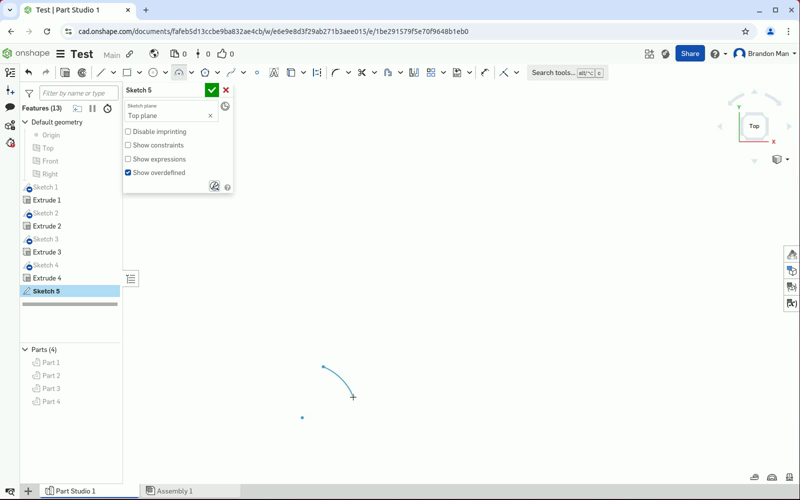
scroll(6)
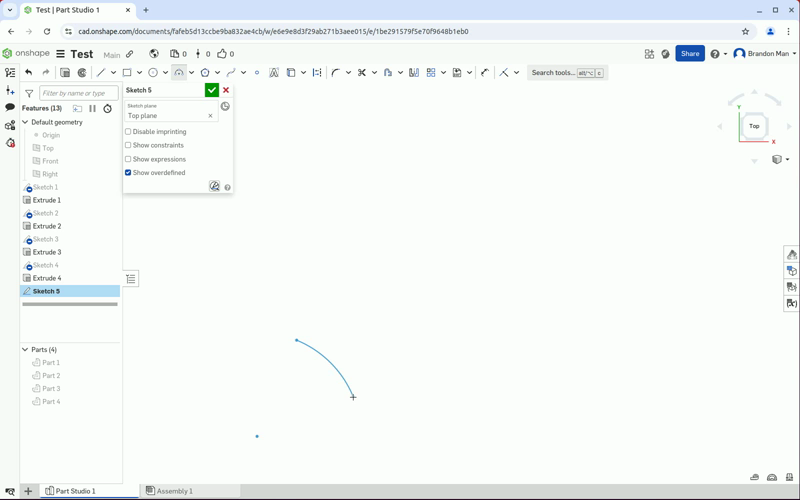
click(353, 396)
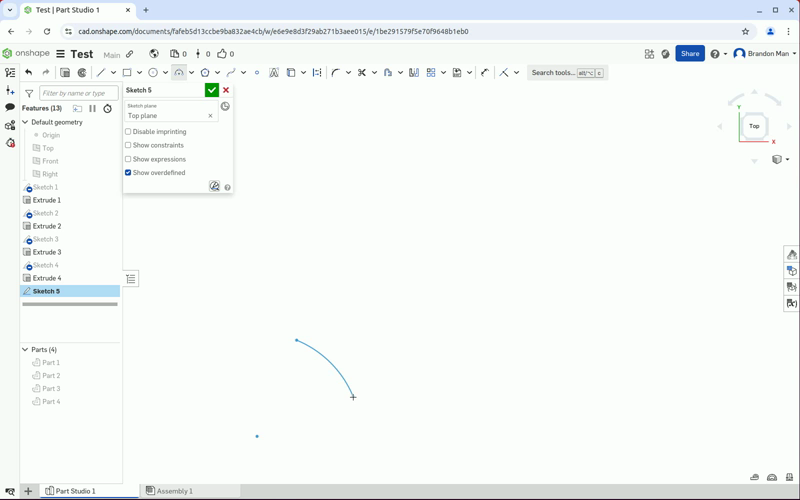
scroll(-6)
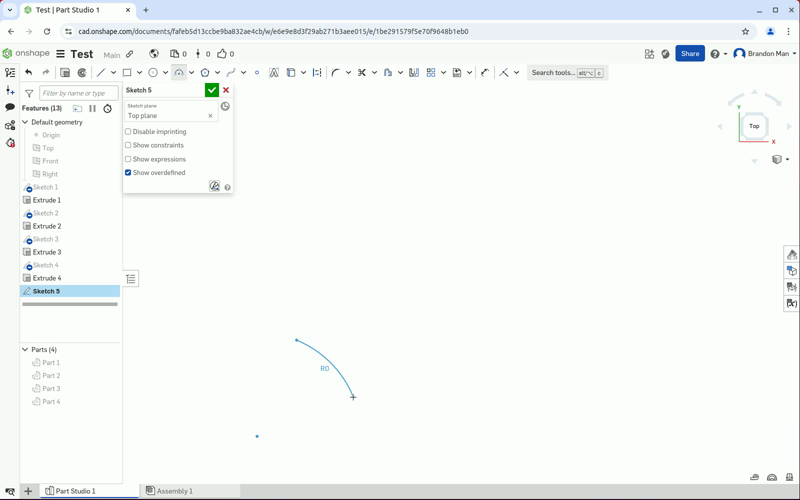
scroll(-6)
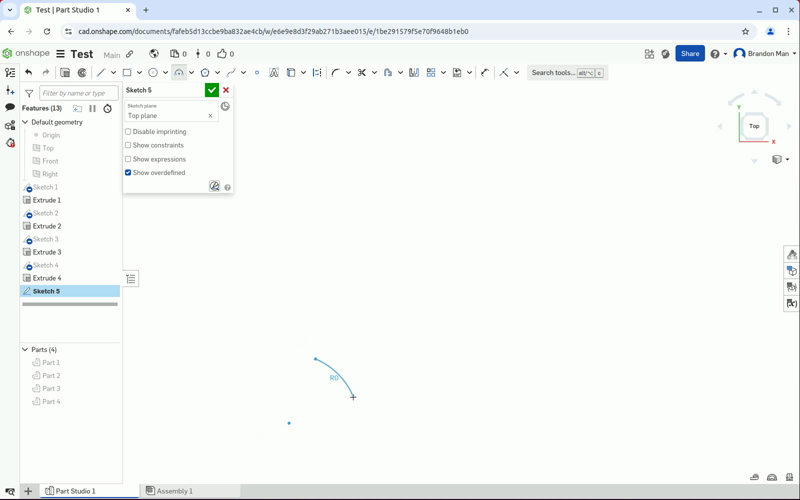
scroll(-6)
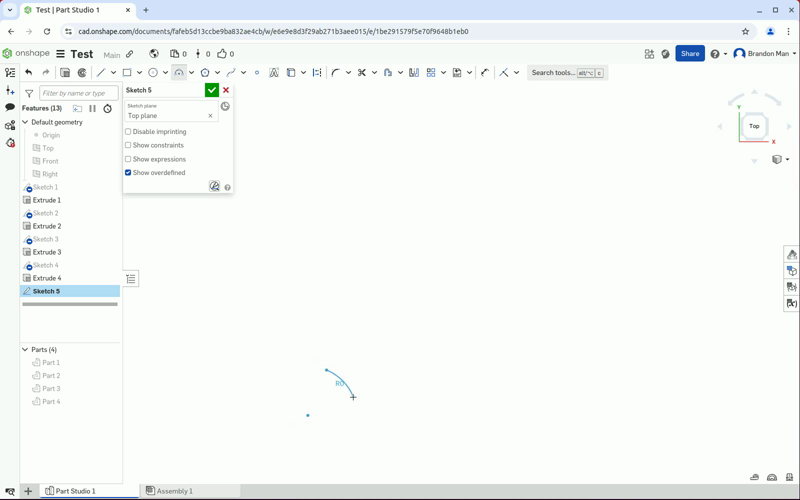
scroll(-6)
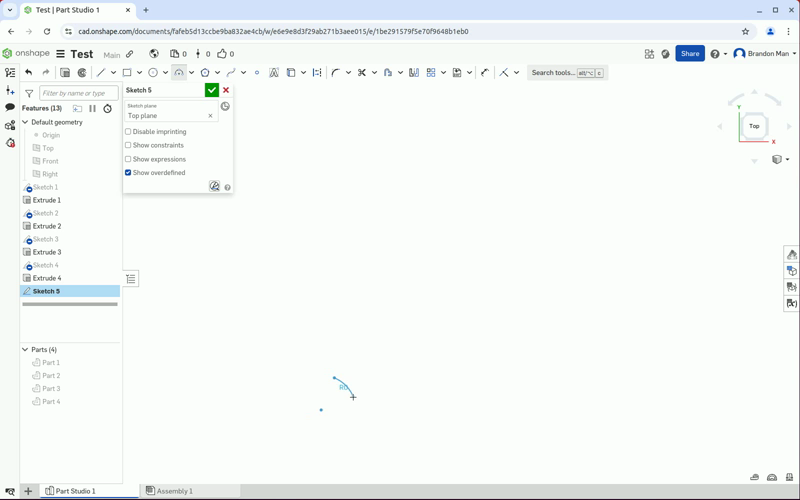
scroll(-6)
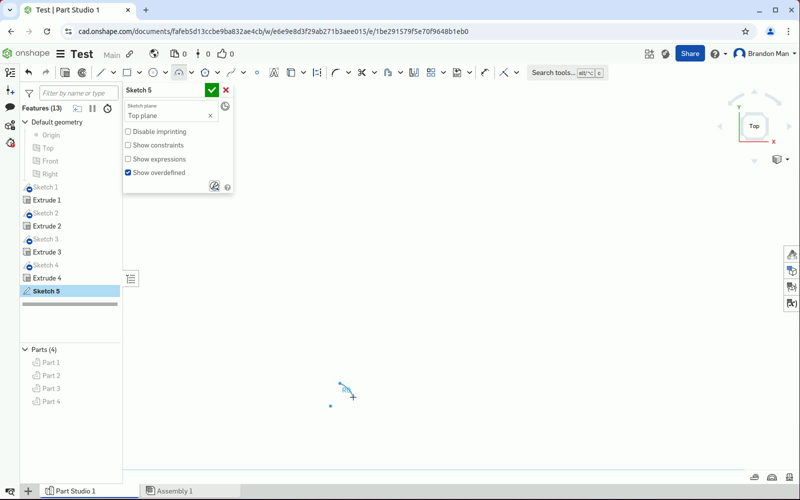
scroll(-6)
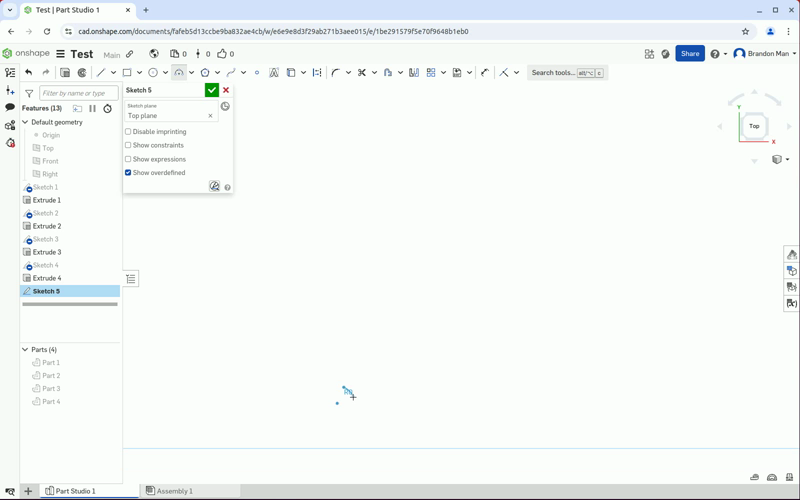
scroll(-6)
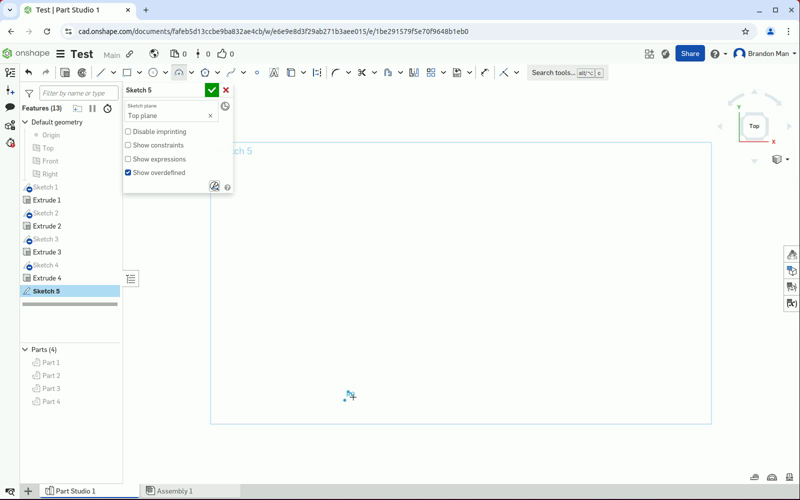
mouse_move(349, 395)
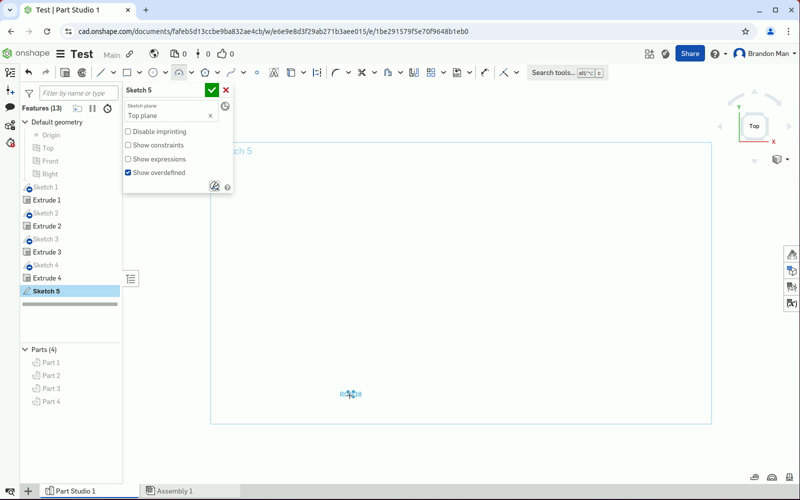
scroll(6)
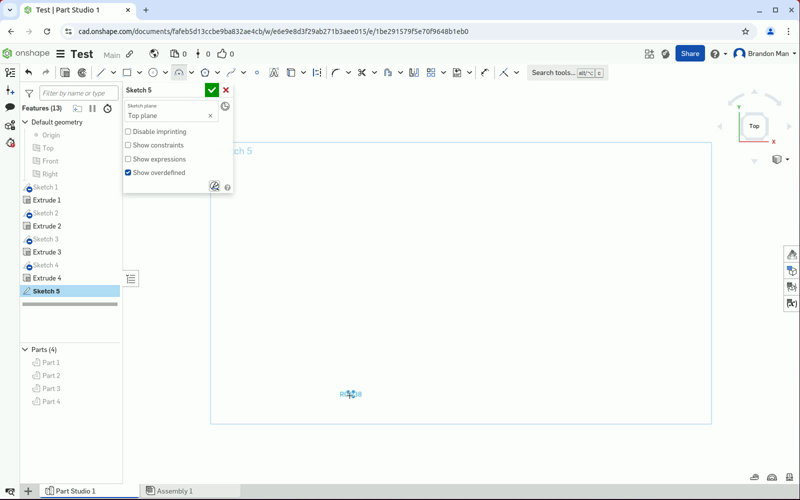
scroll(6)
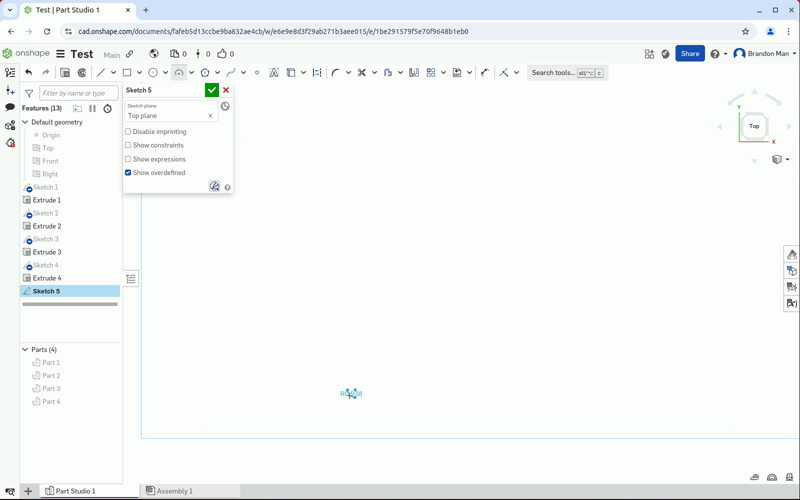
scroll(6)
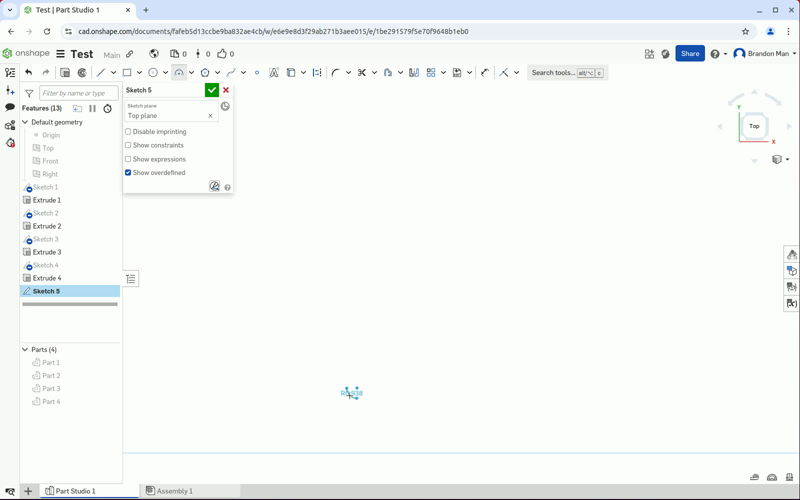
scroll(6)
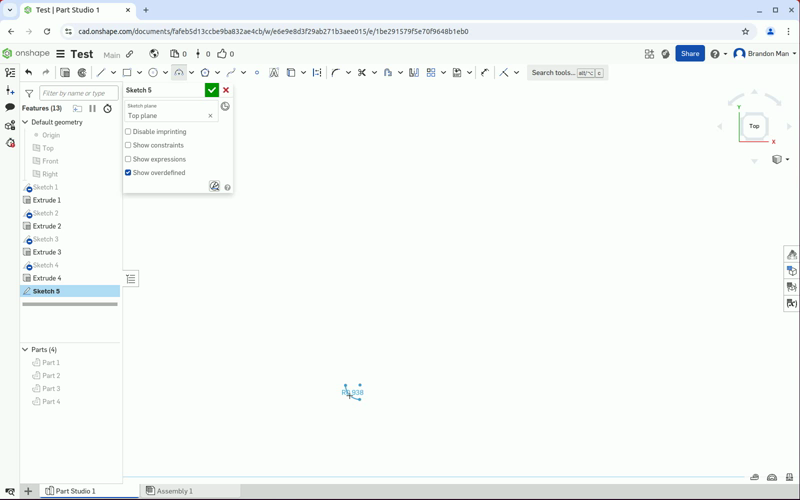
scroll(6)
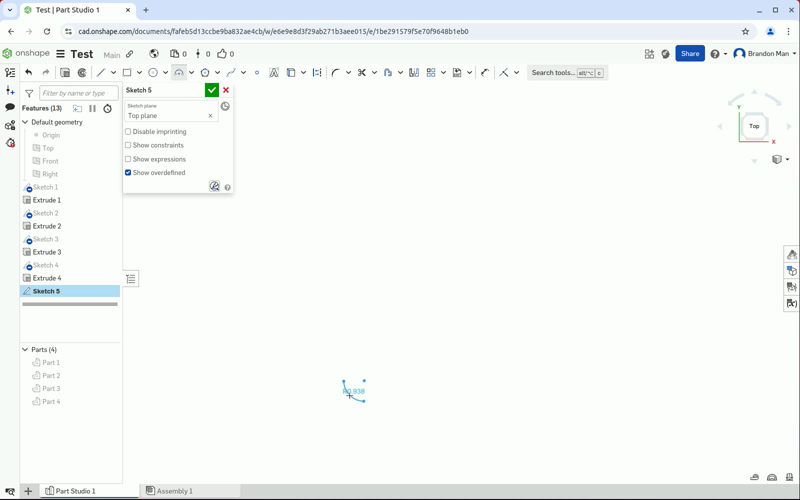
scroll(6)
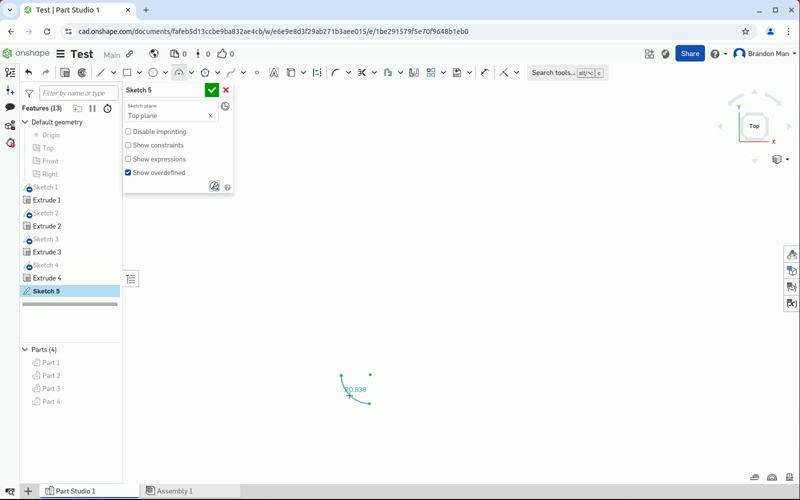
scroll(6)
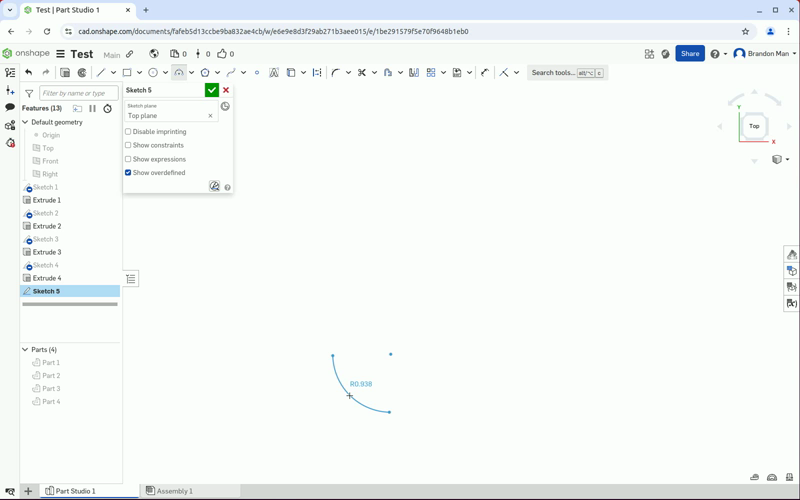
click(349, 395)
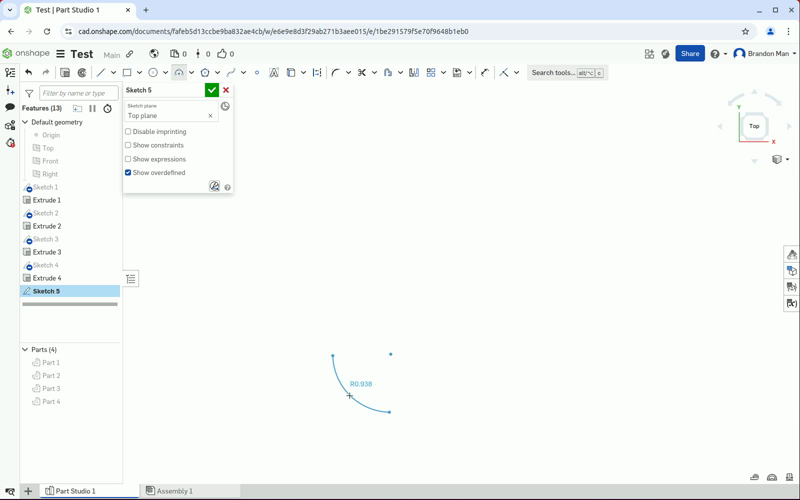
scroll(-6)
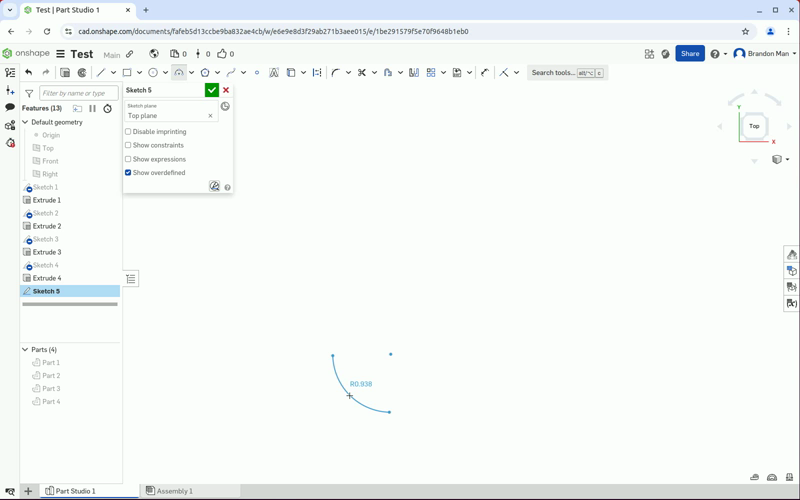
scroll(-6)
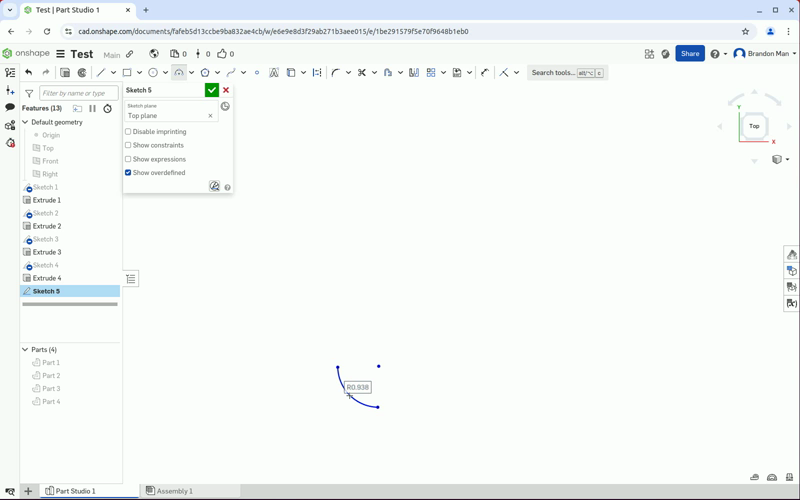
scroll(-6)
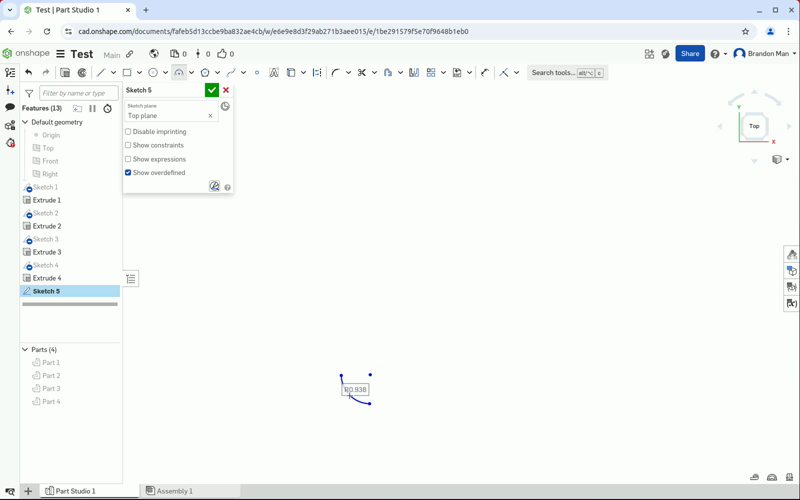
scroll(-6)
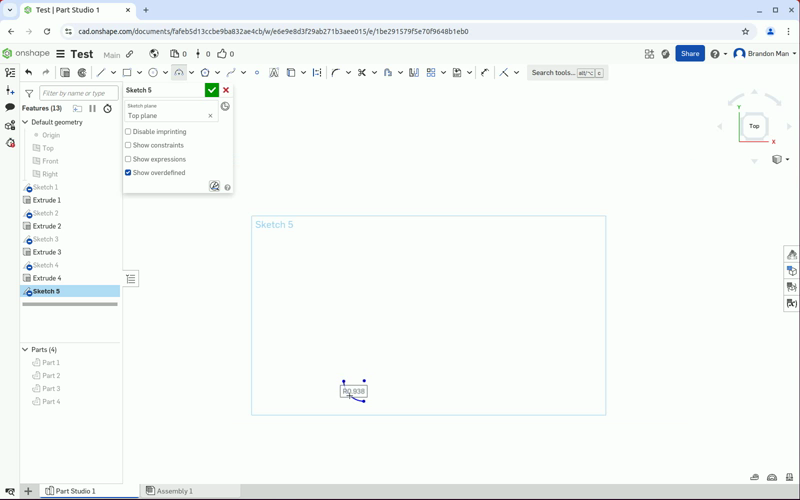
scroll(-6)
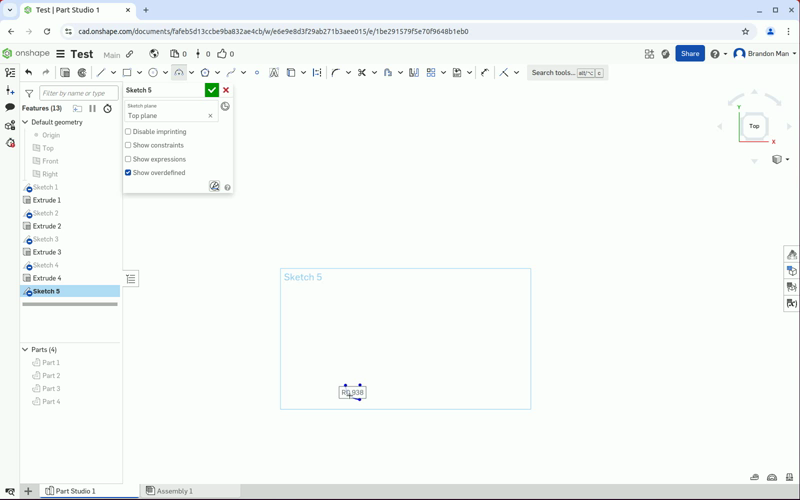
scroll(-6)
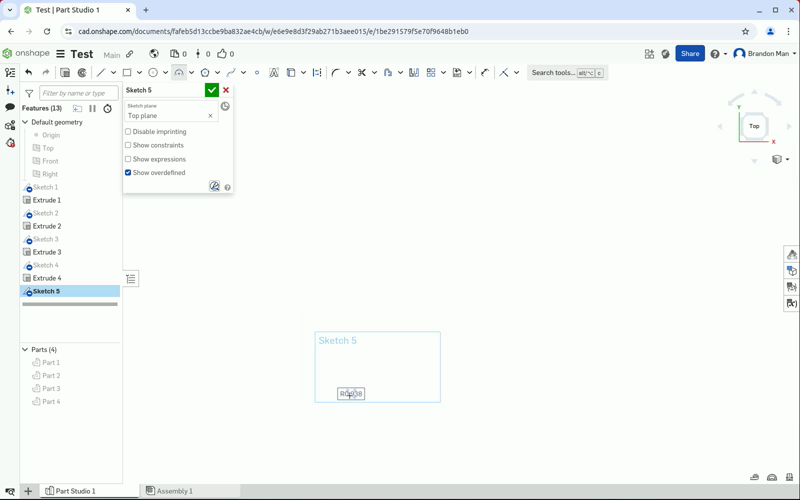
scroll(-6)
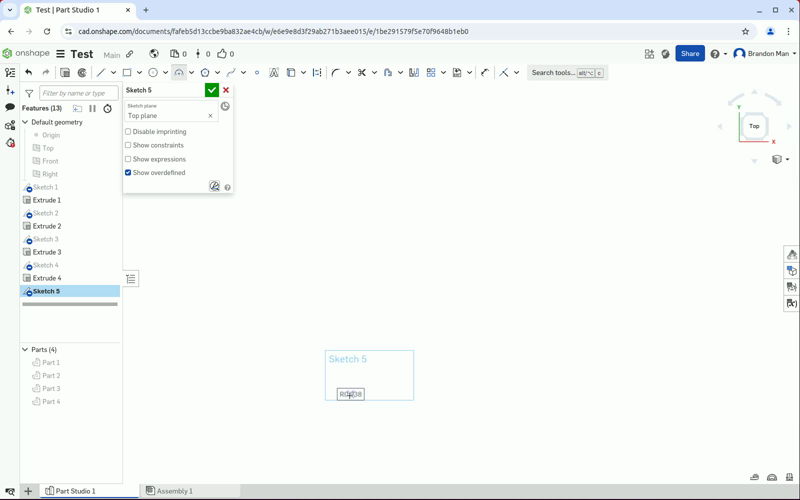
key_up(shift)
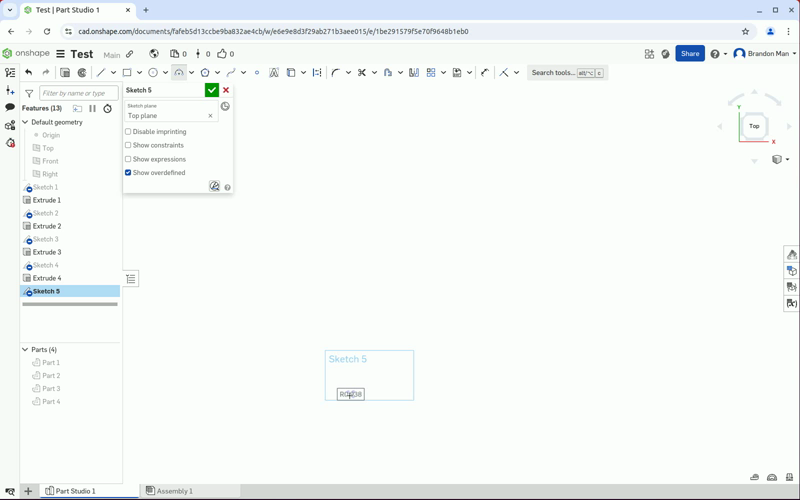
key(esc)
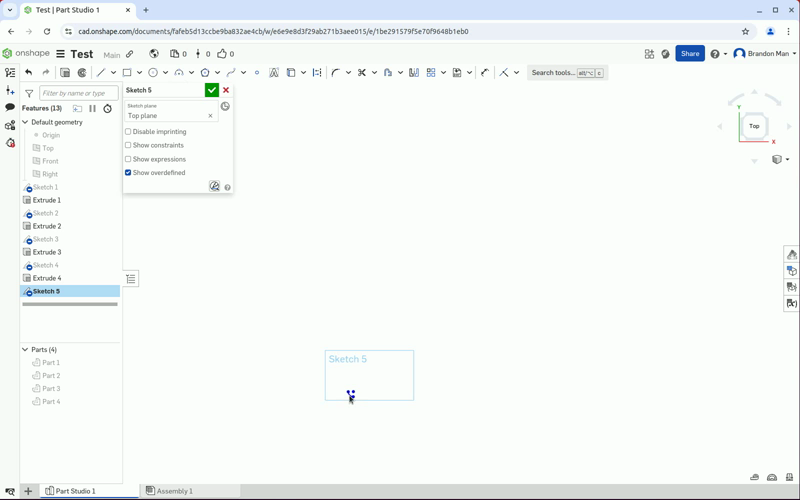
key(l)
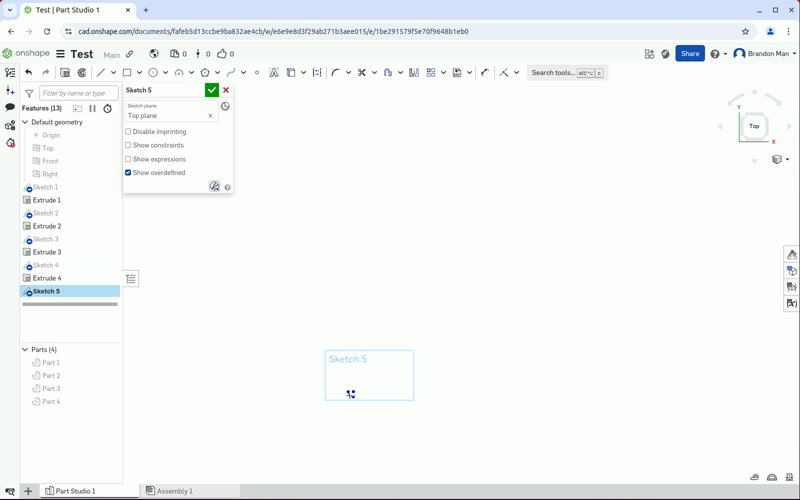
mouse_move(353, 396)
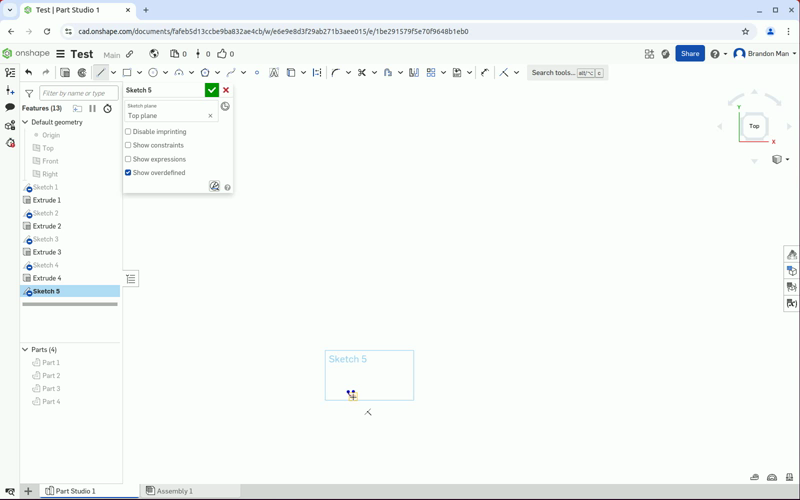
scroll(6)
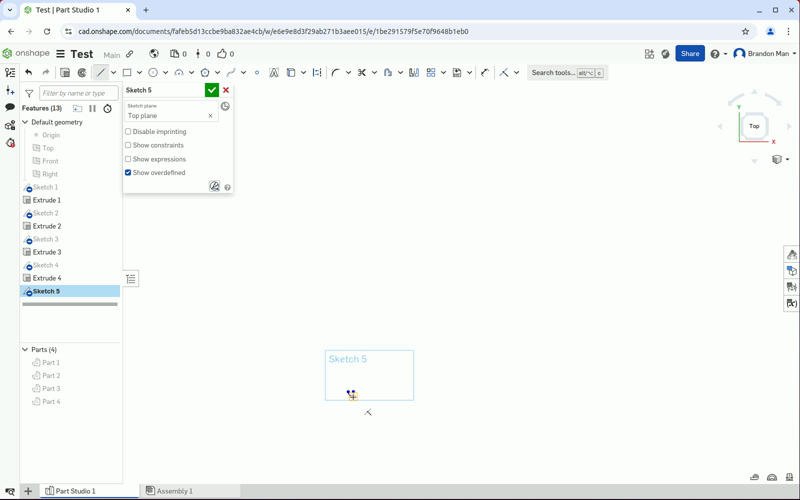
scroll(6)
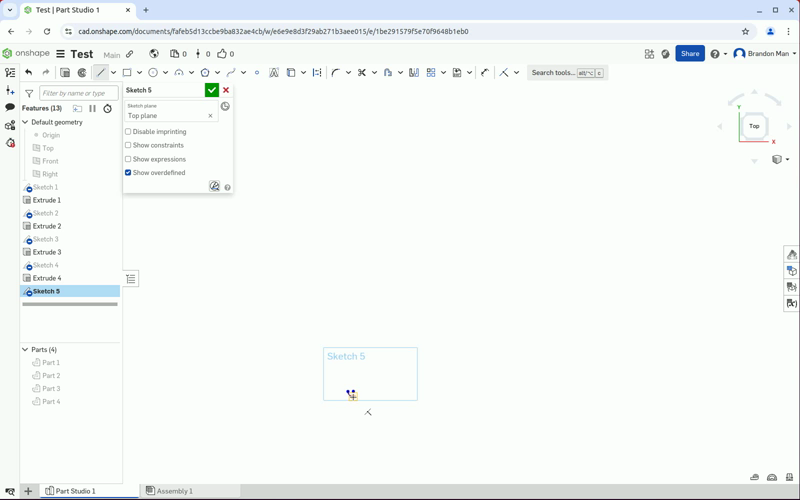
scroll(6)
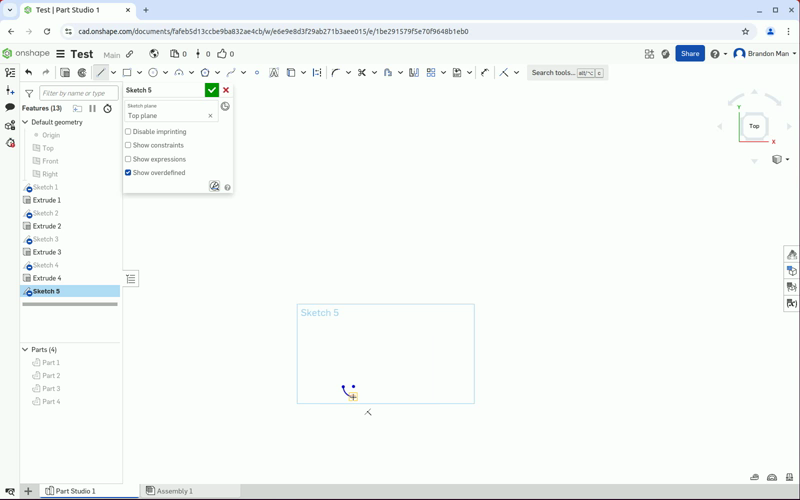
scroll(6)
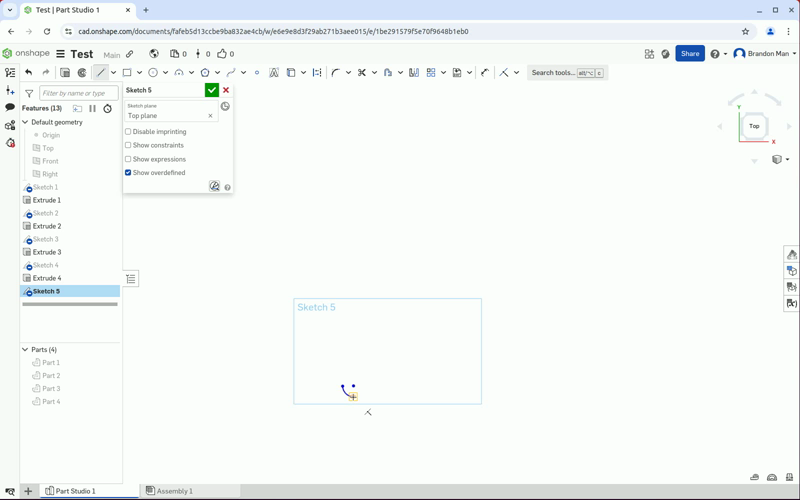
scroll(6)
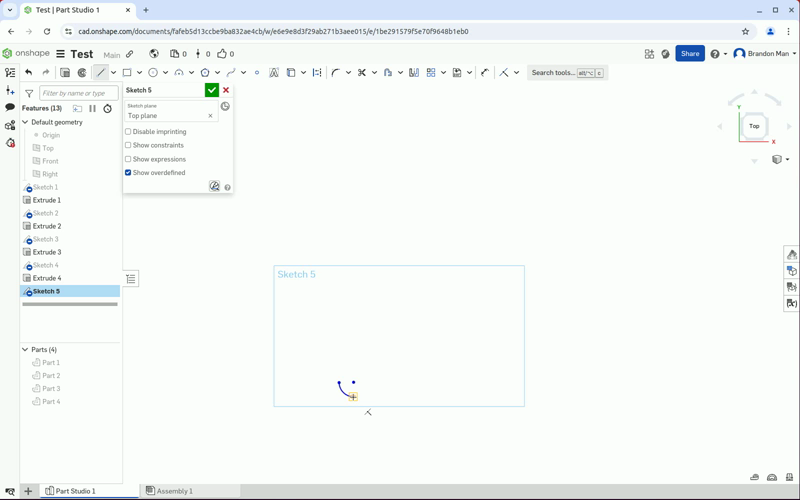
scroll(6)
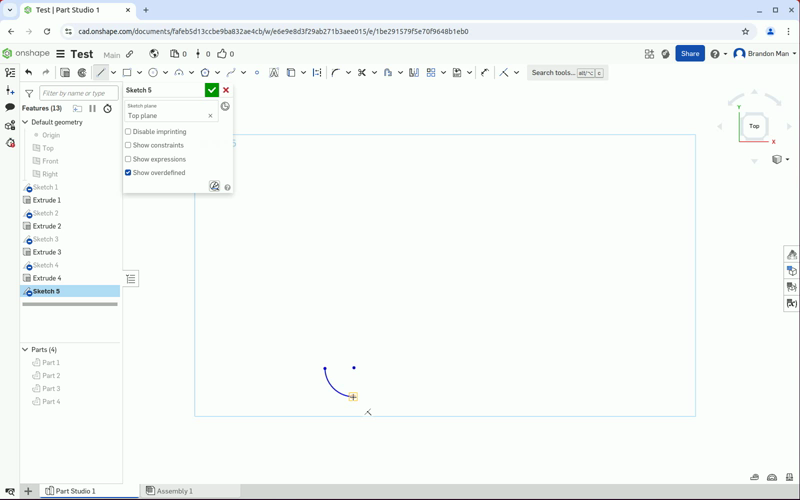
scroll(6)
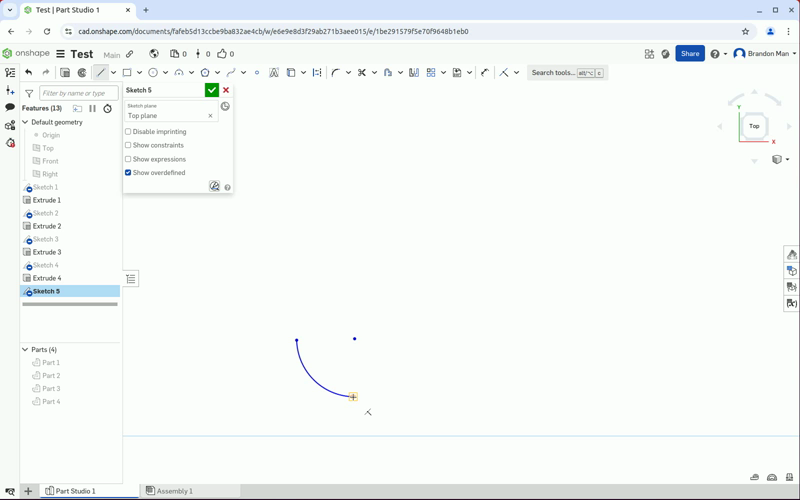
click(353, 396)
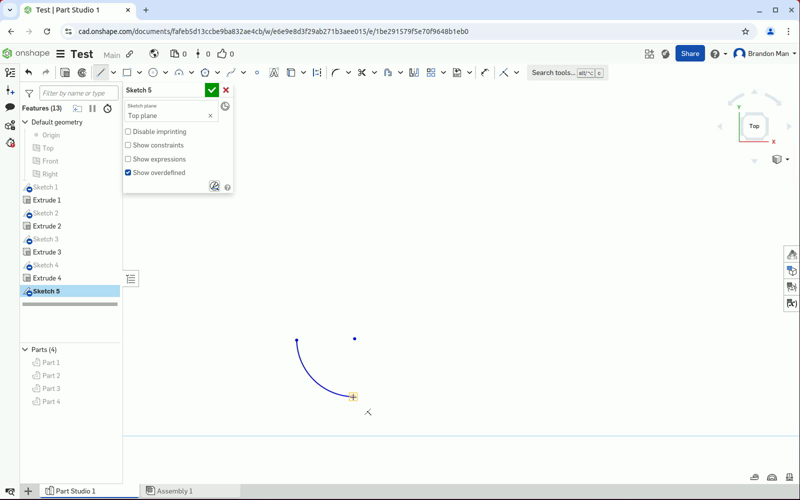
scroll(-6)
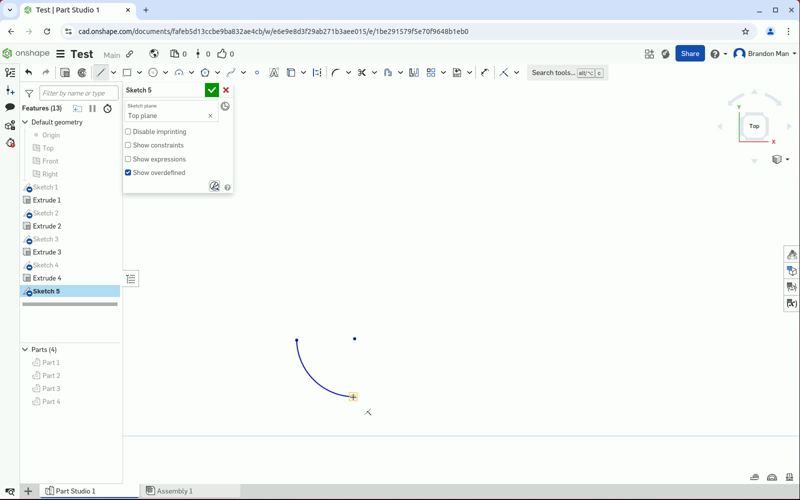
scroll(-6)
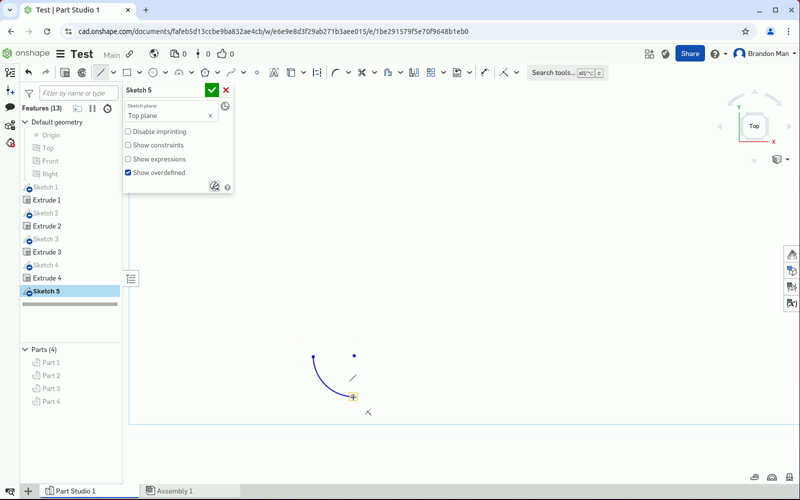
scroll(-6)
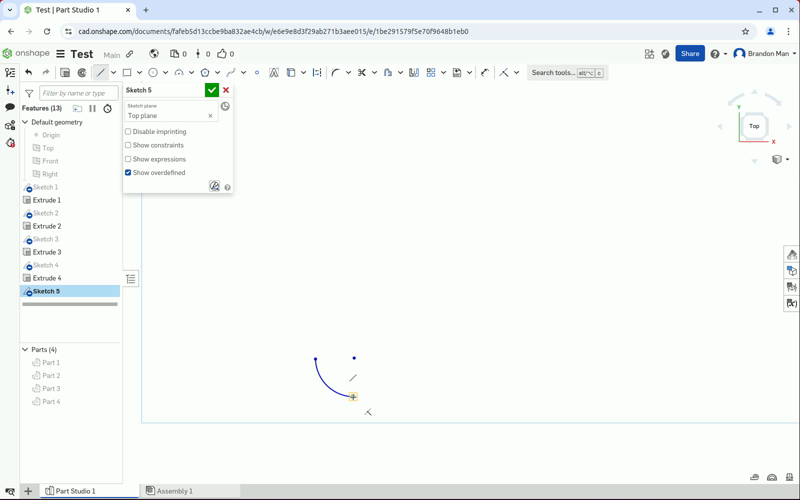
scroll(-6)
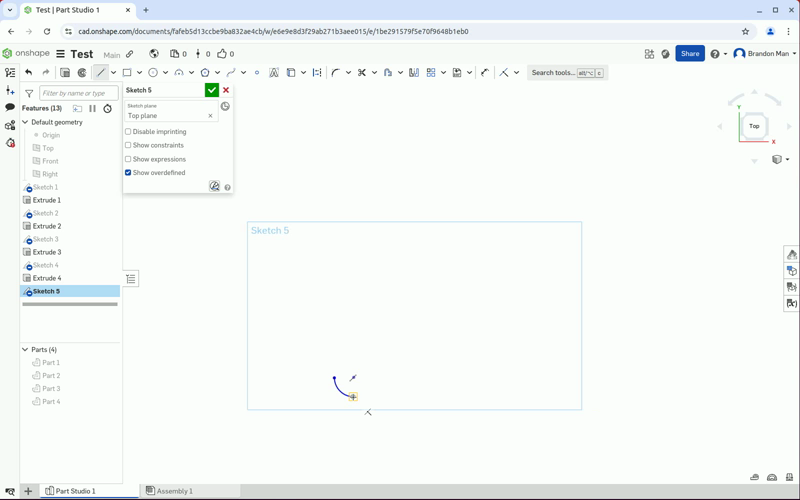
scroll(-6)
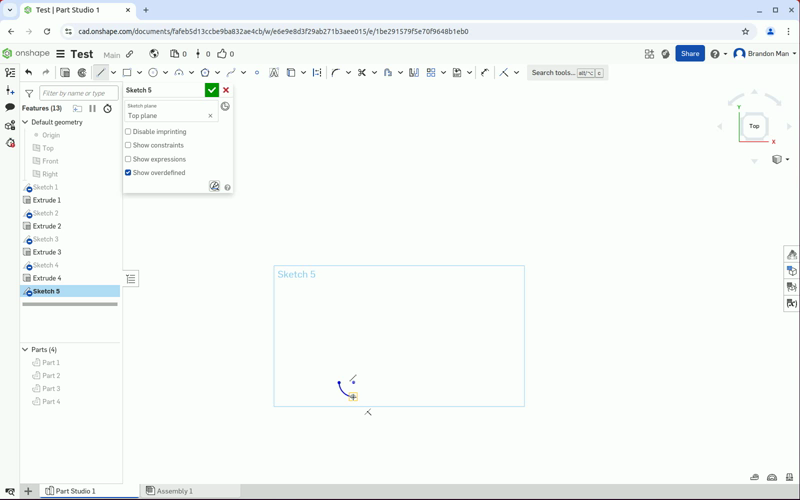
scroll(-6)
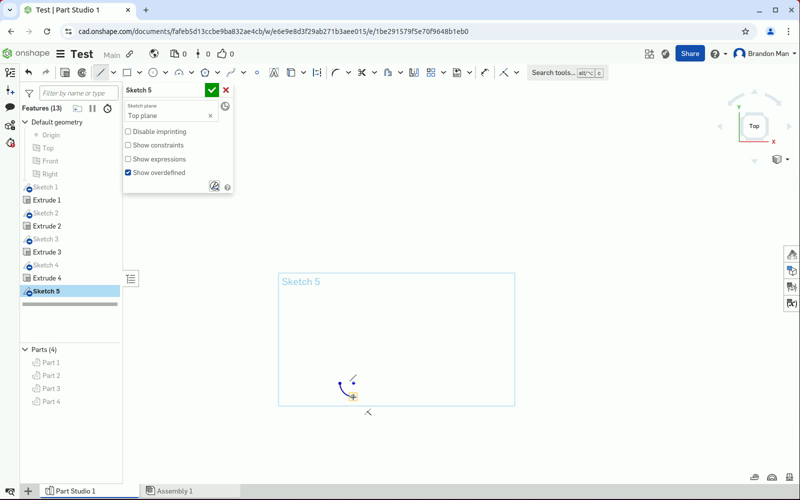
scroll(-6)
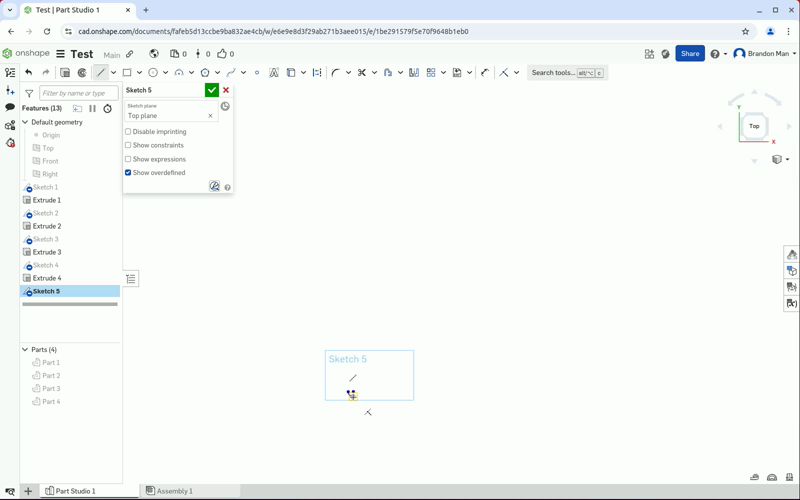
key_down(shift)
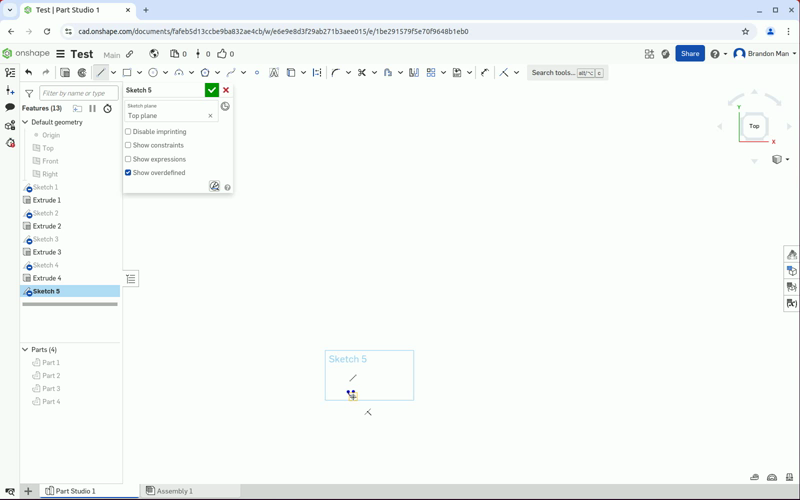
mouse_move(567, 396)
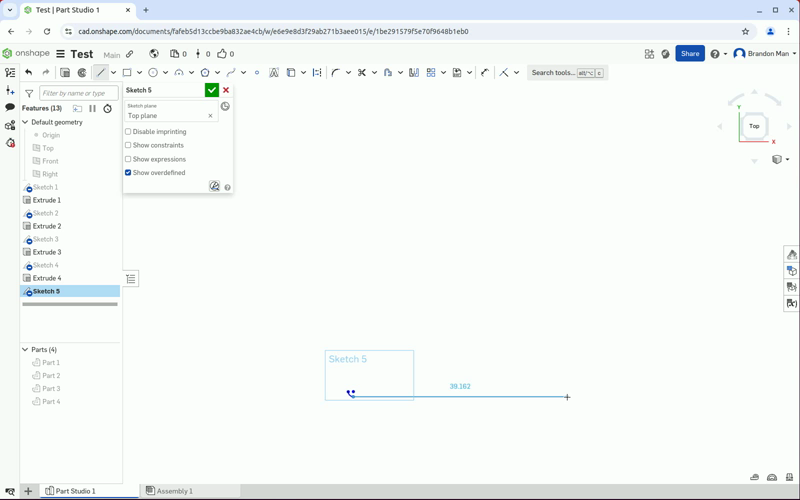
click(567, 396)
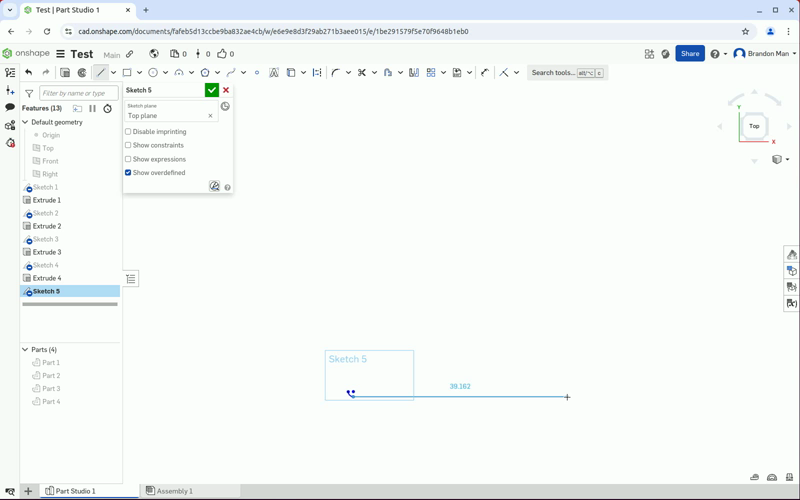
key_up(shift)
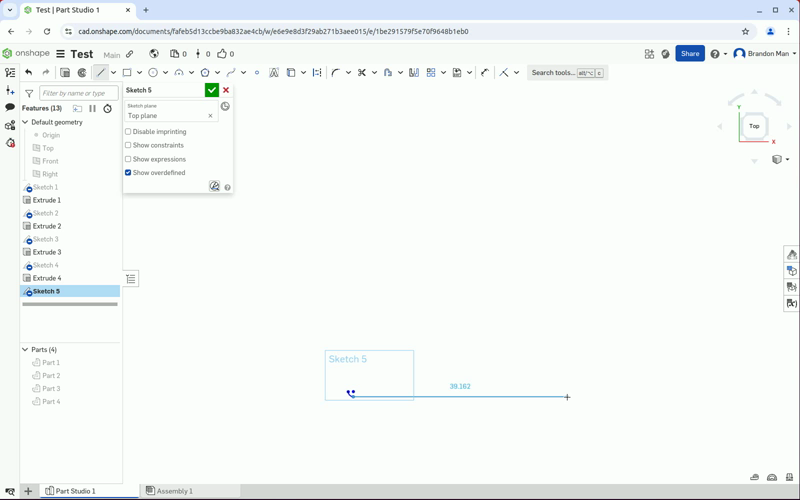
key(esc)
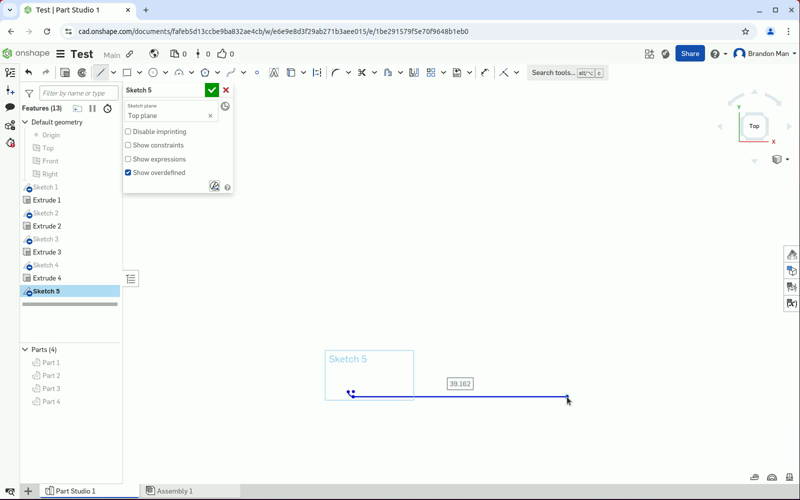
key(a)
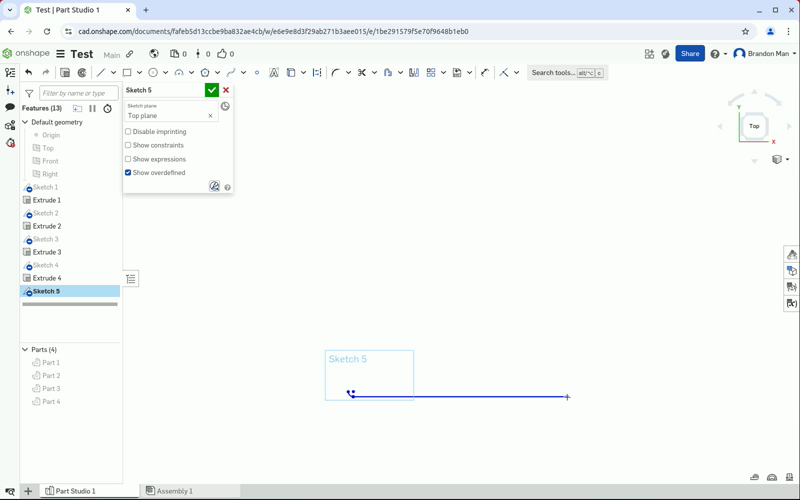
mouse_move(567, 396)
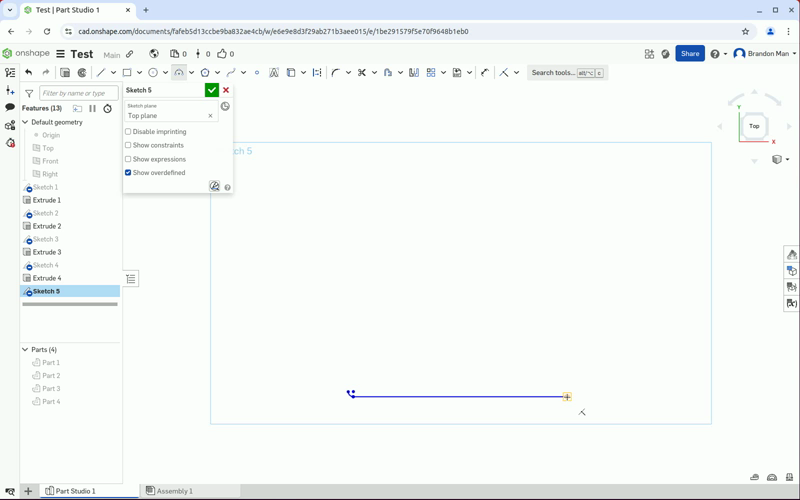
click(567, 396)
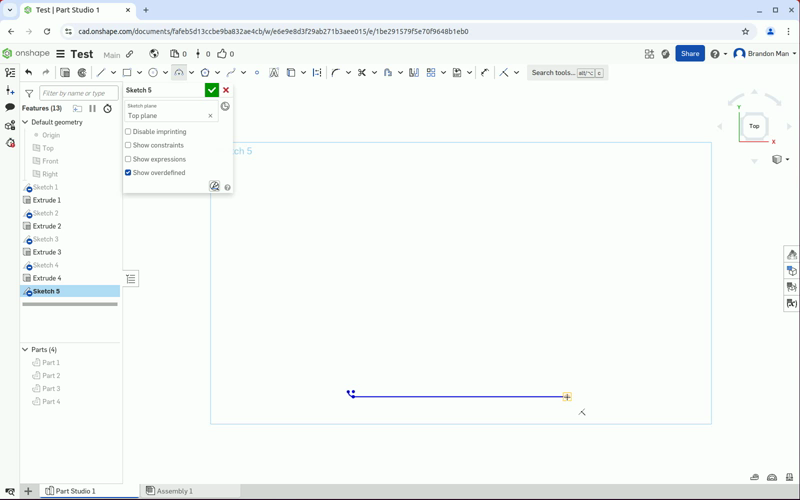
key_down(shift)
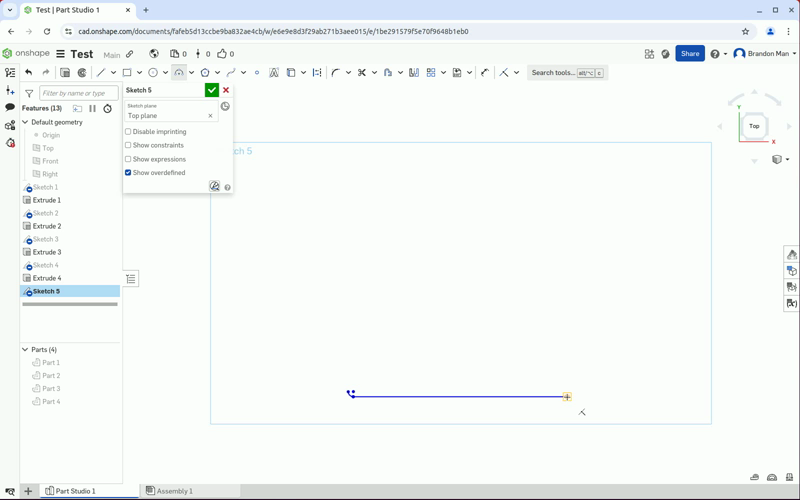
mouse_move(572, 391)
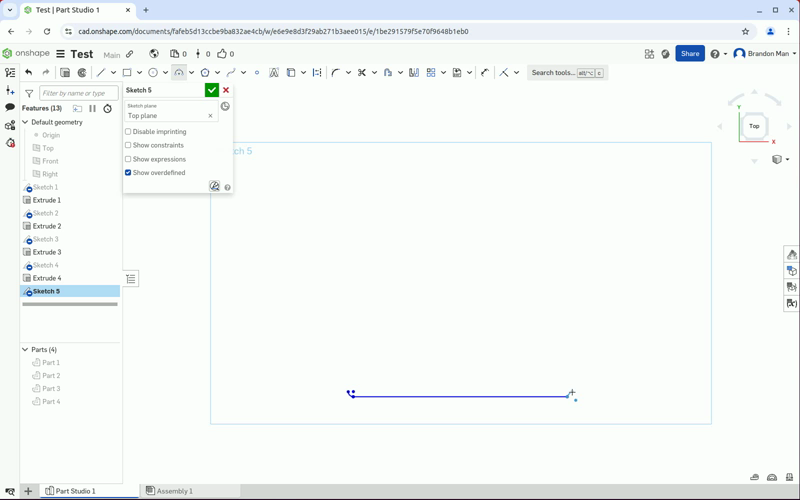
scroll(6)
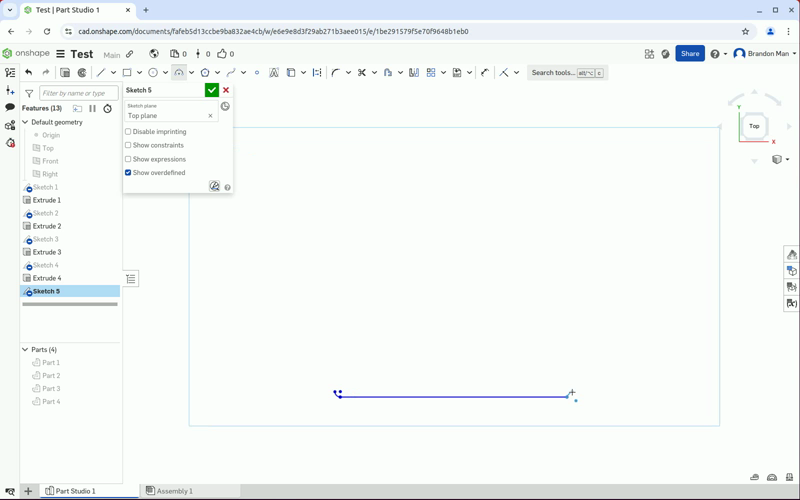
scroll(6)
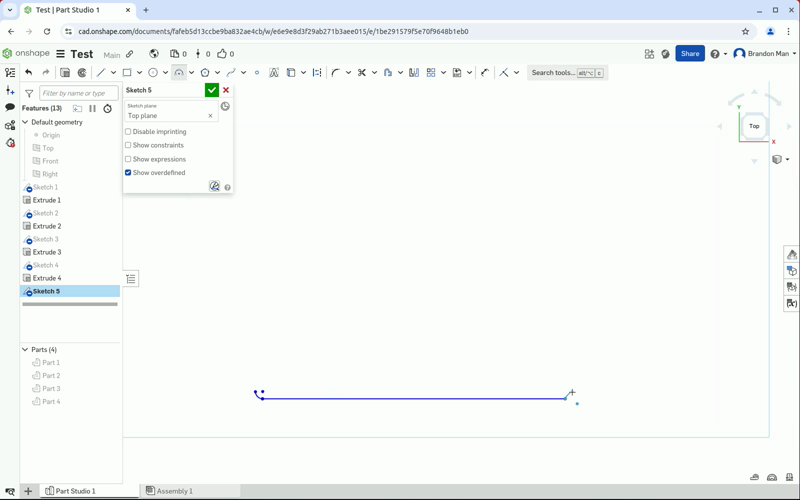
scroll(6)
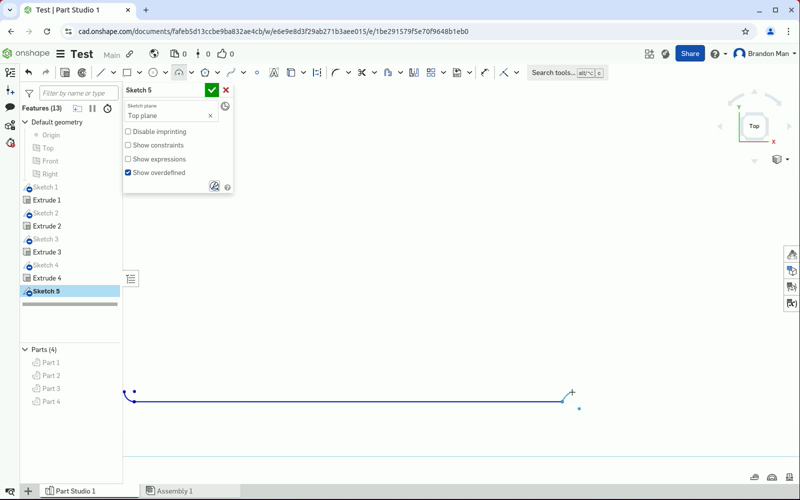
scroll(6)
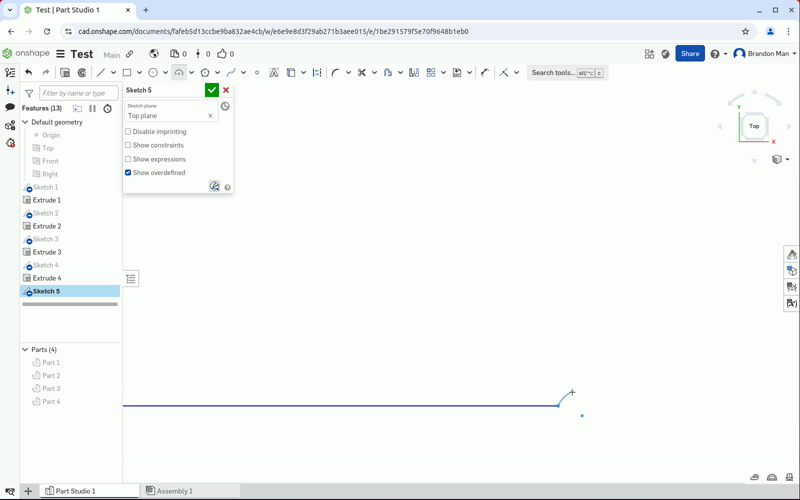
scroll(6)
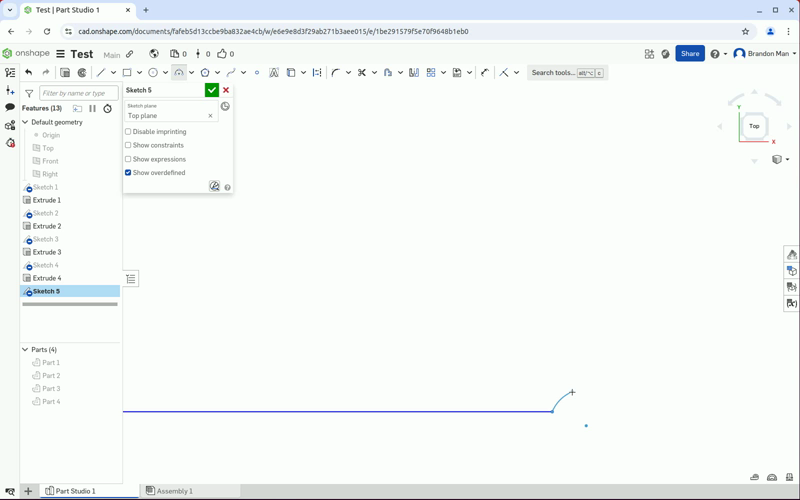
scroll(6)
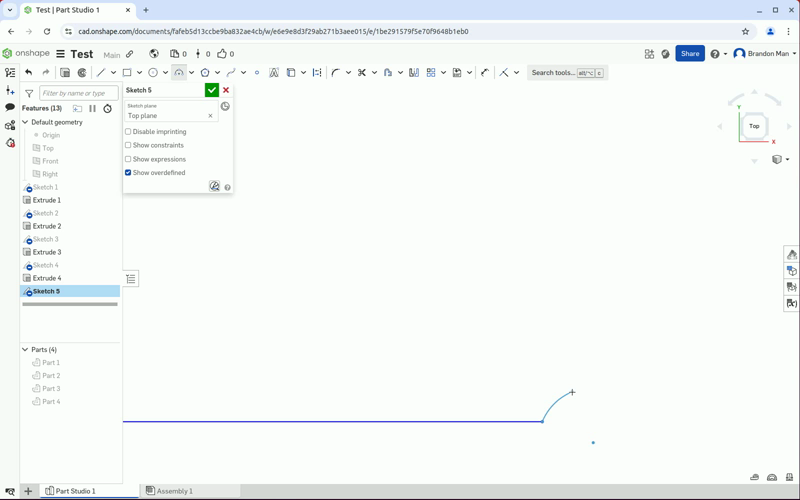
scroll(6)
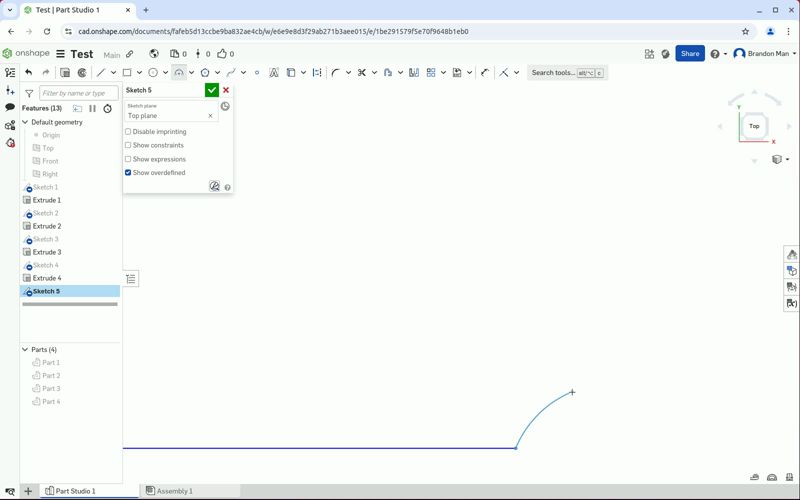
click(572, 391)
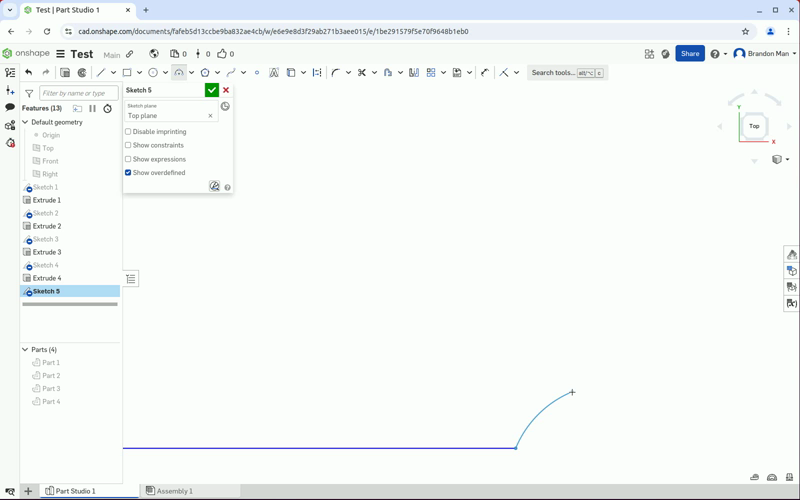
scroll(-6)
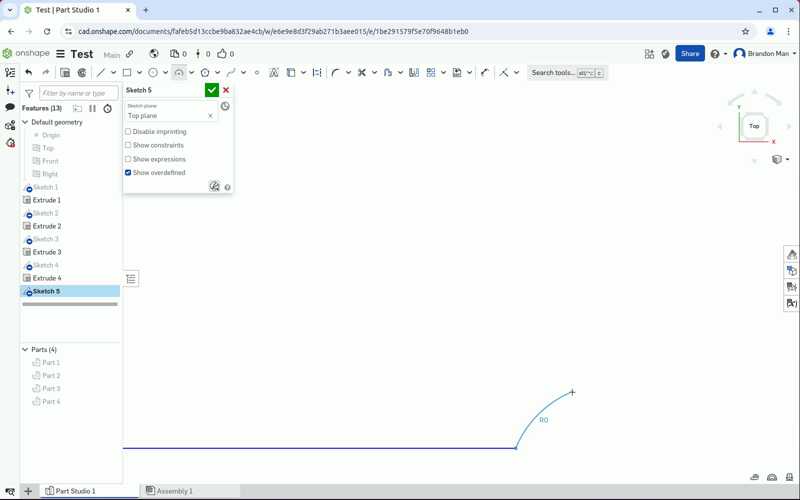
scroll(-6)
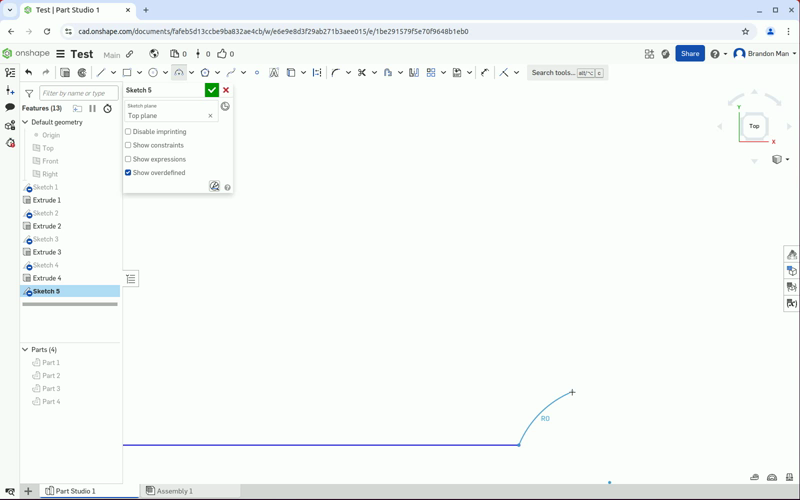
scroll(-6)
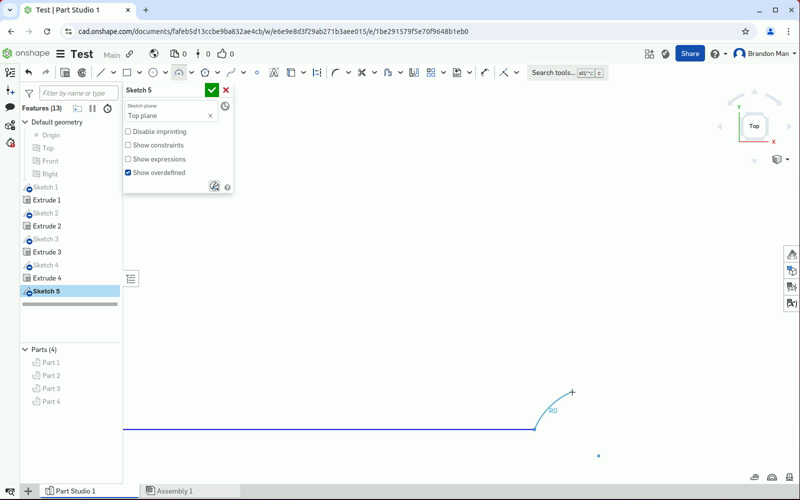
scroll(-6)
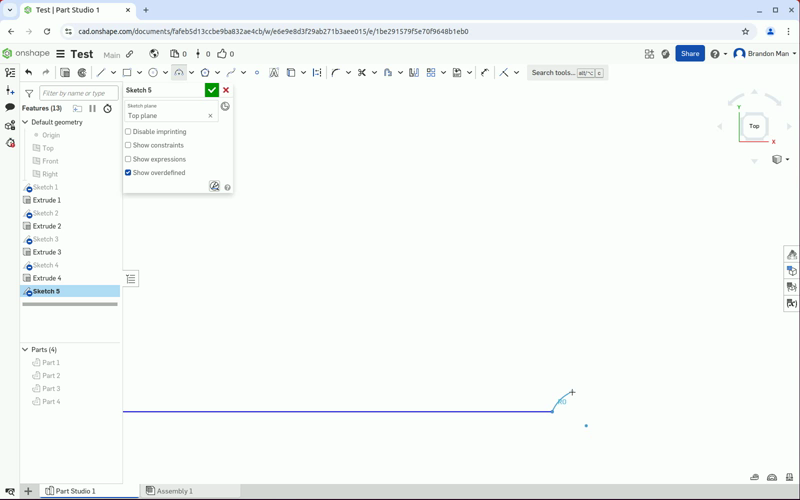
scroll(-6)
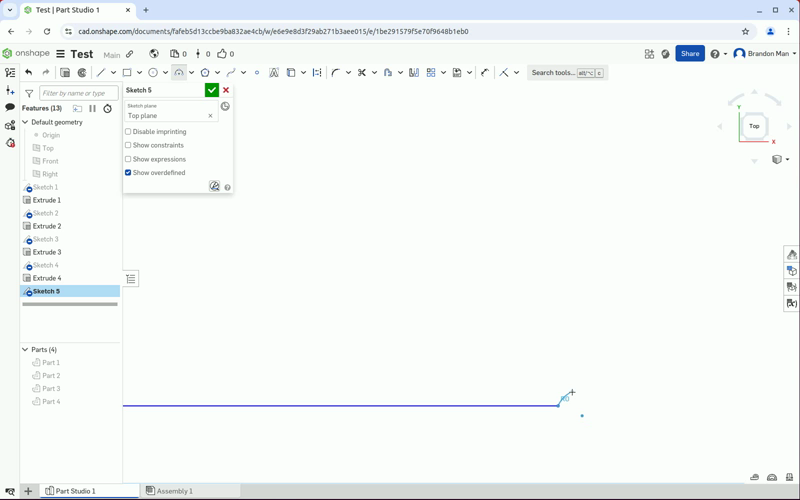
scroll(-6)
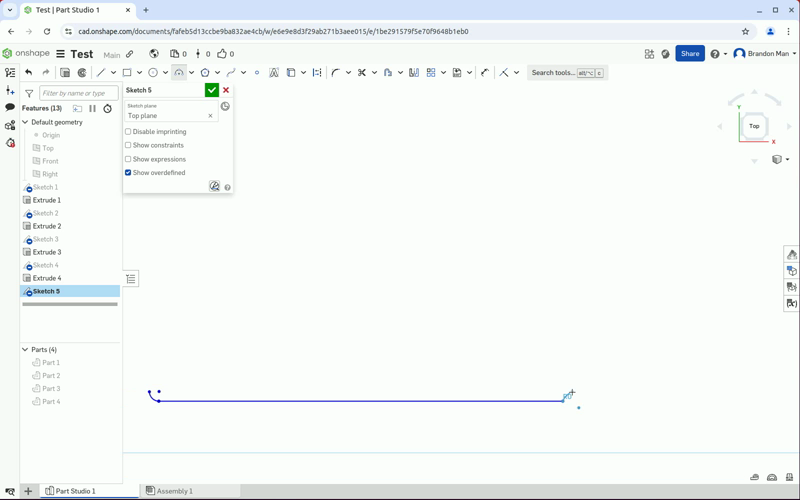
scroll(-6)
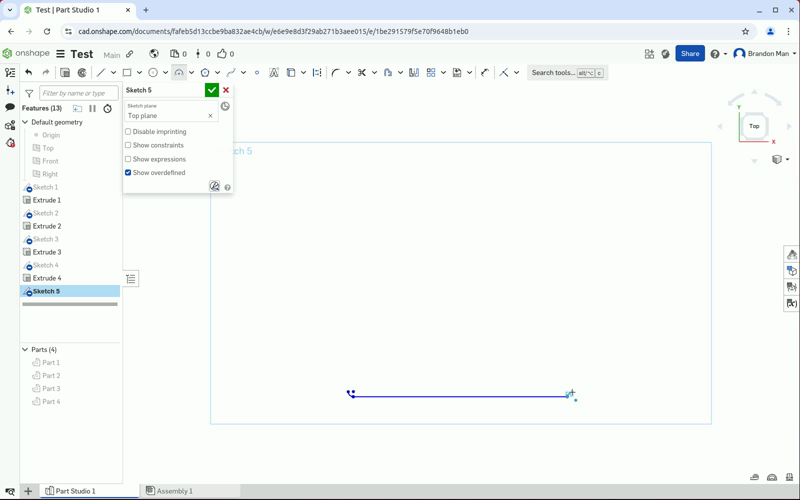
mouse_move(570, 395)
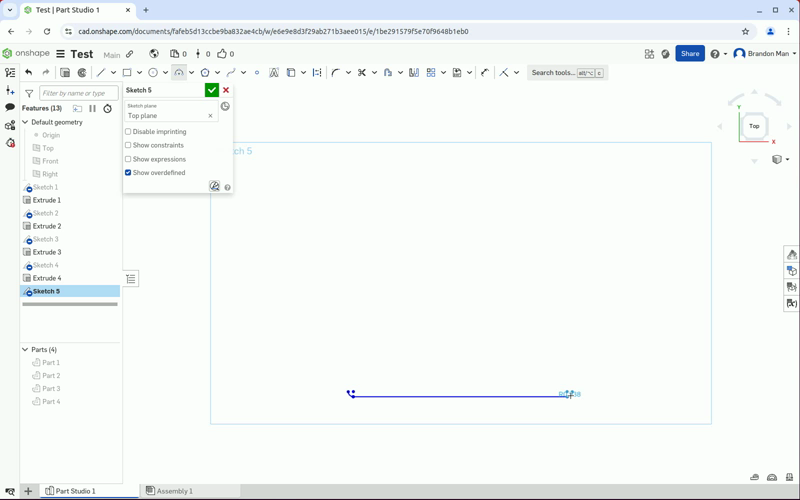
scroll(6)
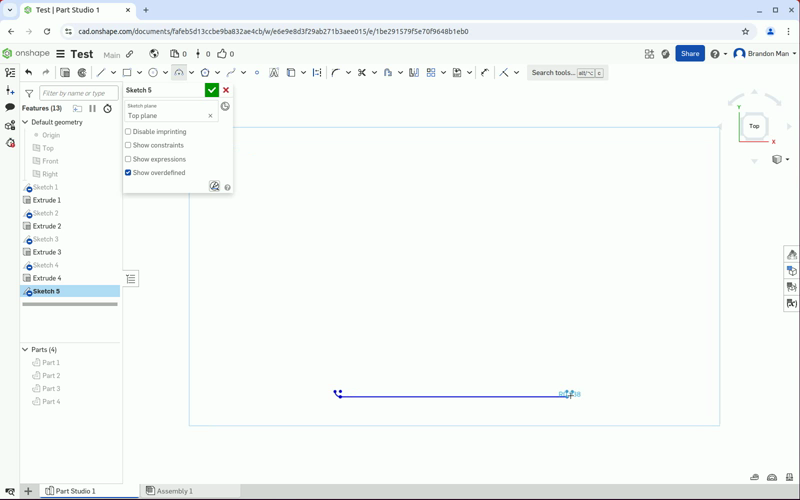
scroll(6)
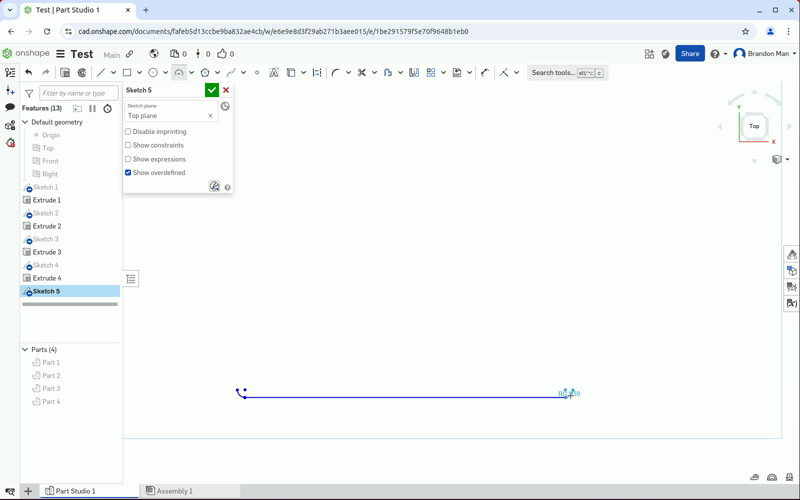
scroll(6)
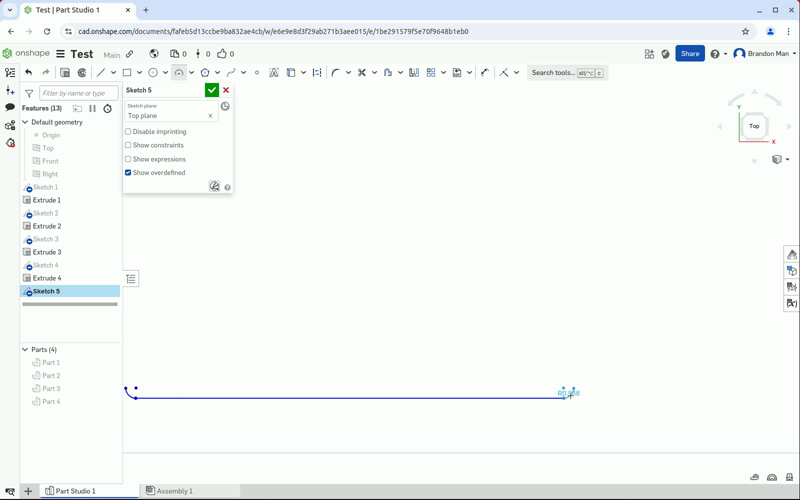
scroll(6)
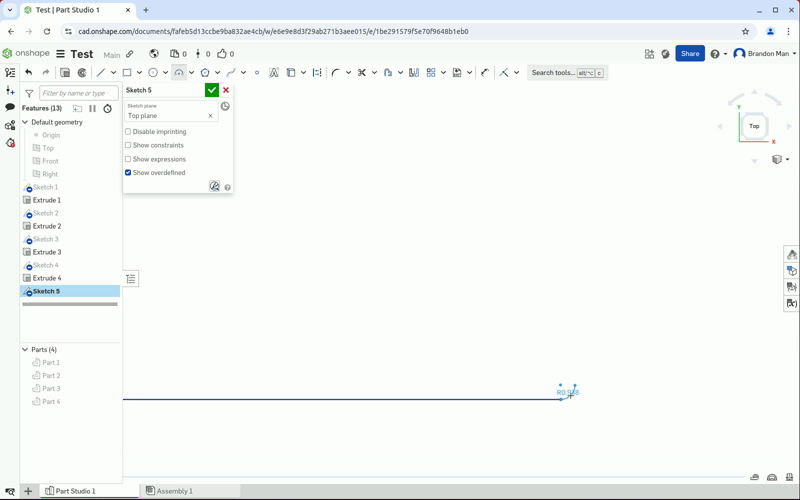
scroll(6)
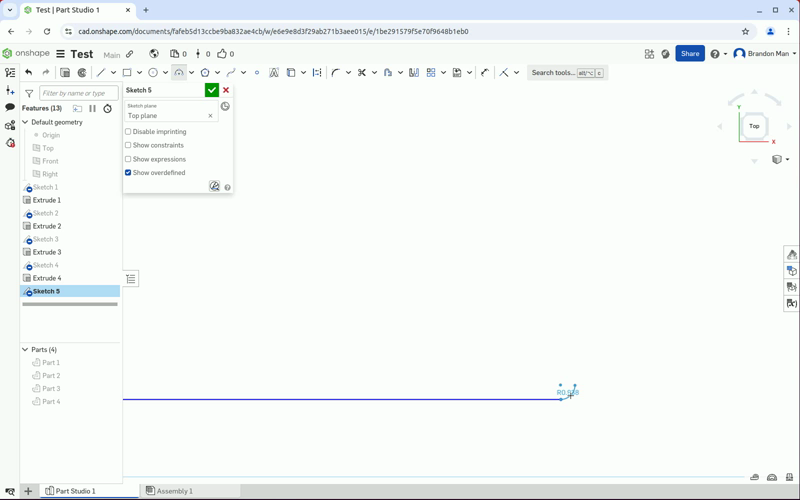
scroll(6)
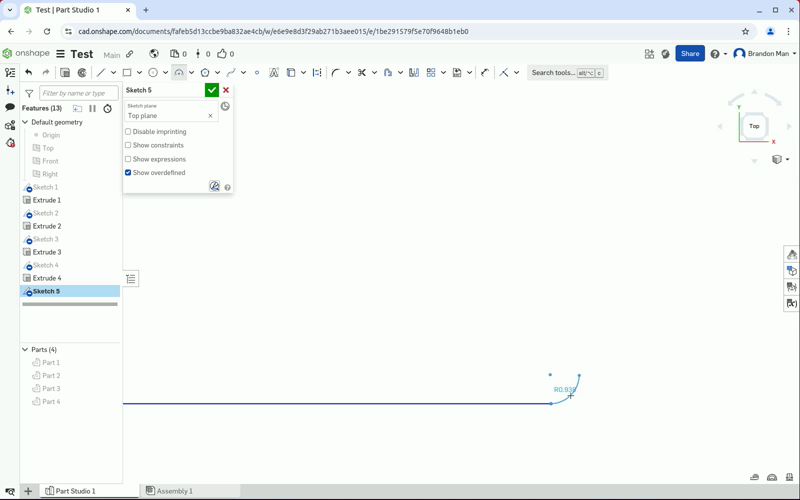
scroll(6)
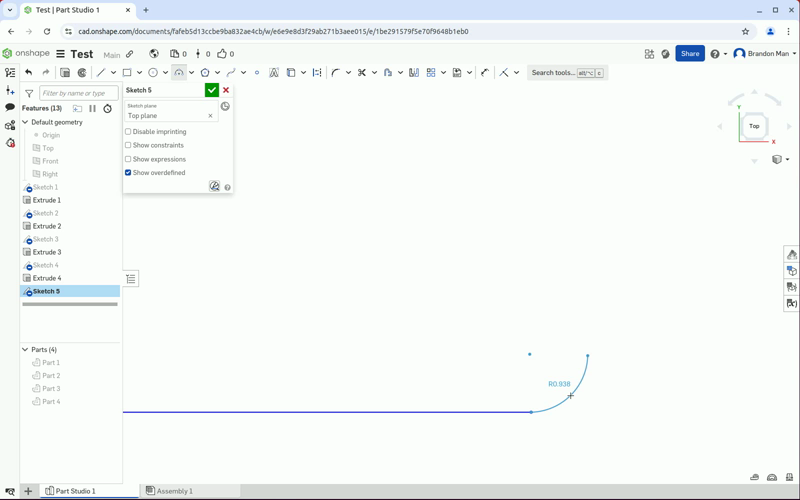
click(570, 395)
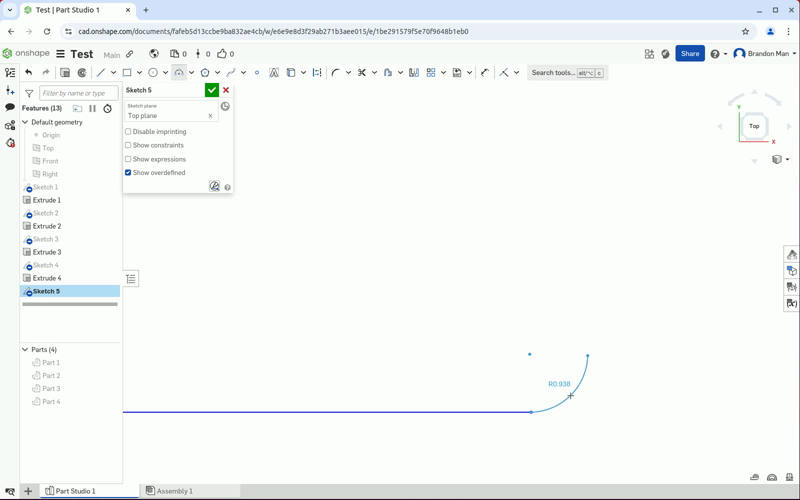
scroll(-6)
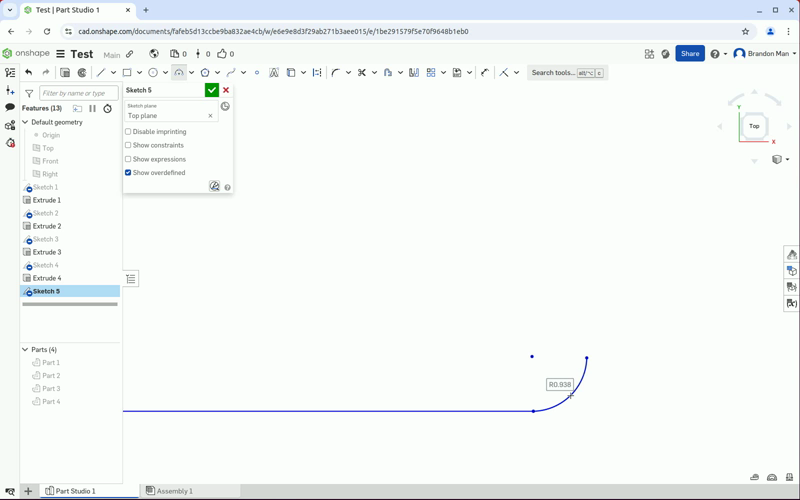
scroll(-6)
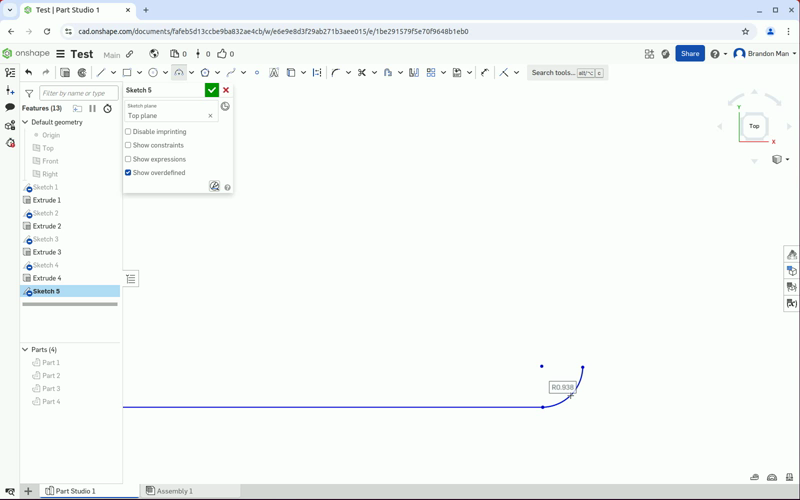
scroll(-6)
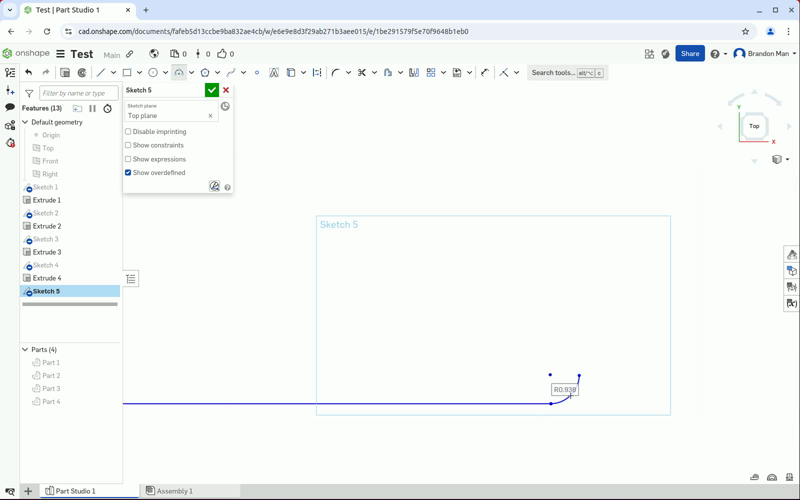
scroll(-6)
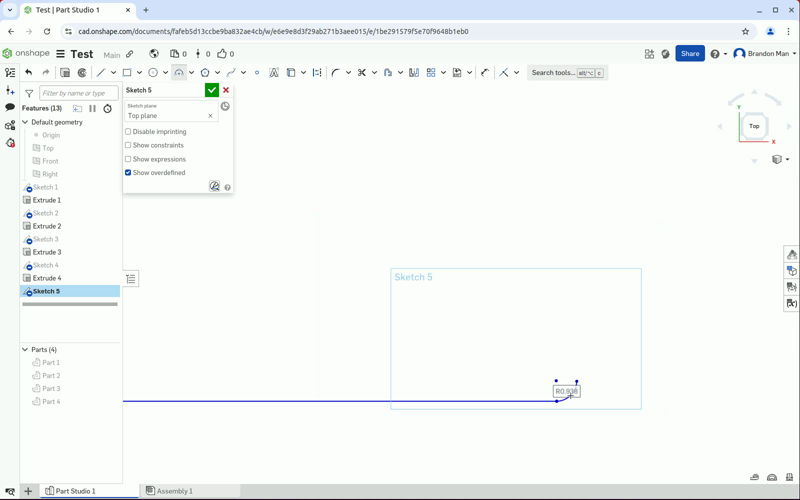
scroll(-6)
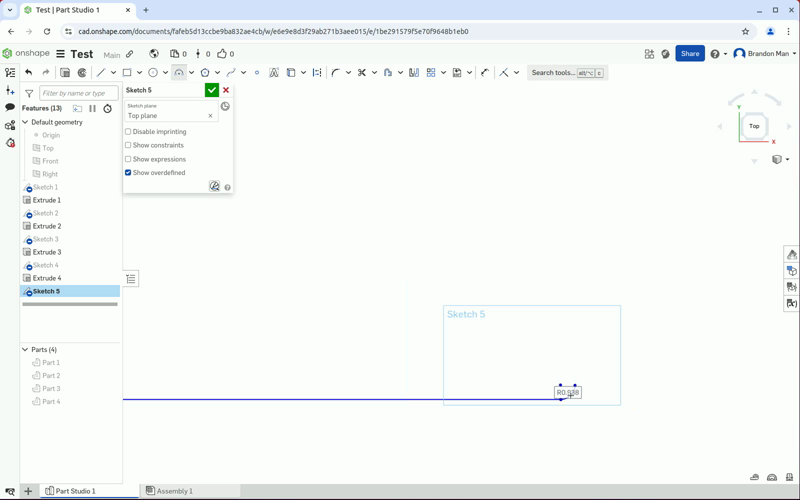
scroll(-6)
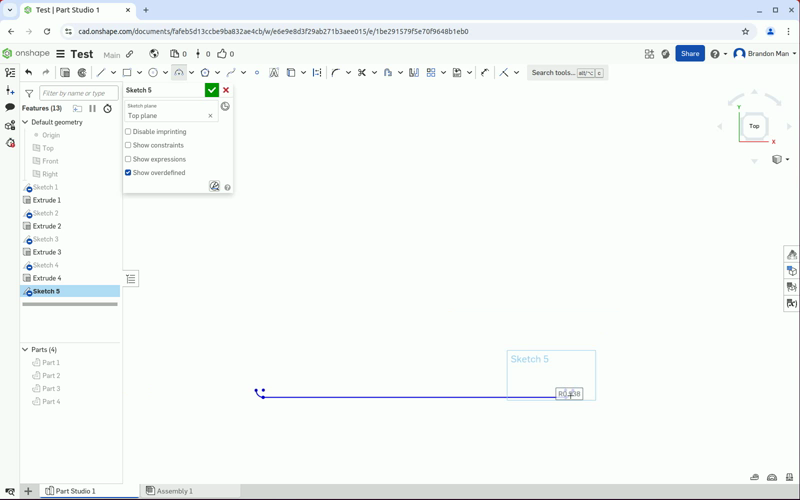
scroll(-6)
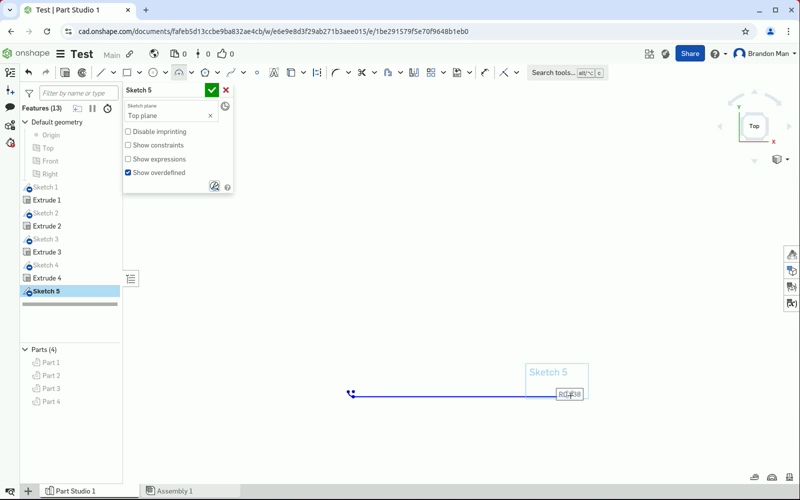
key_up(shift)
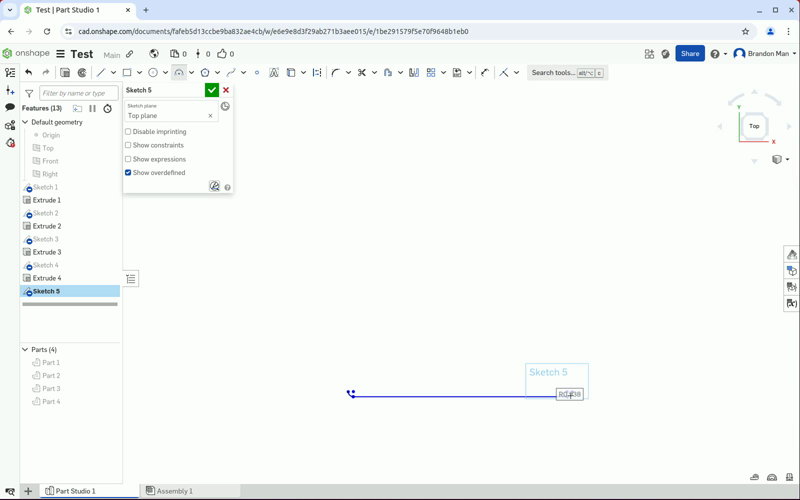
key(esc)
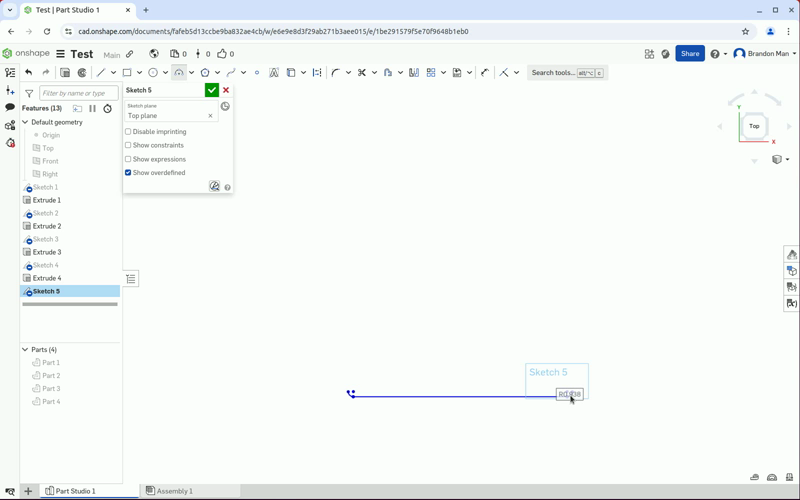
key(l)
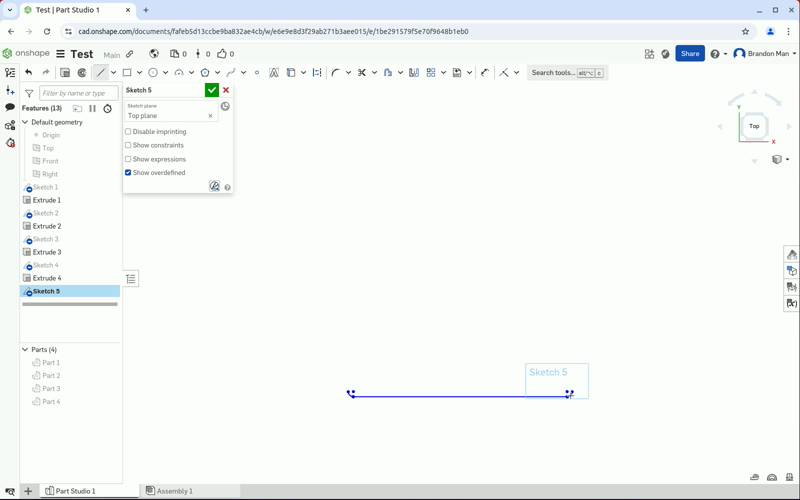
mouse_move(572, 391)
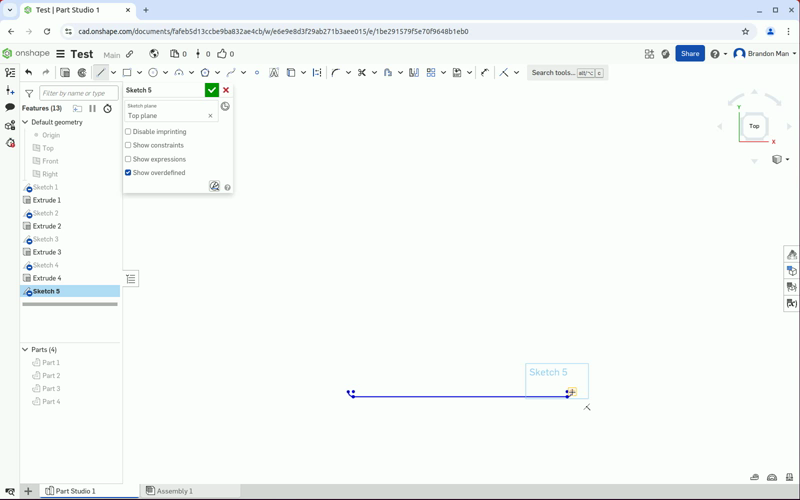
scroll(6)
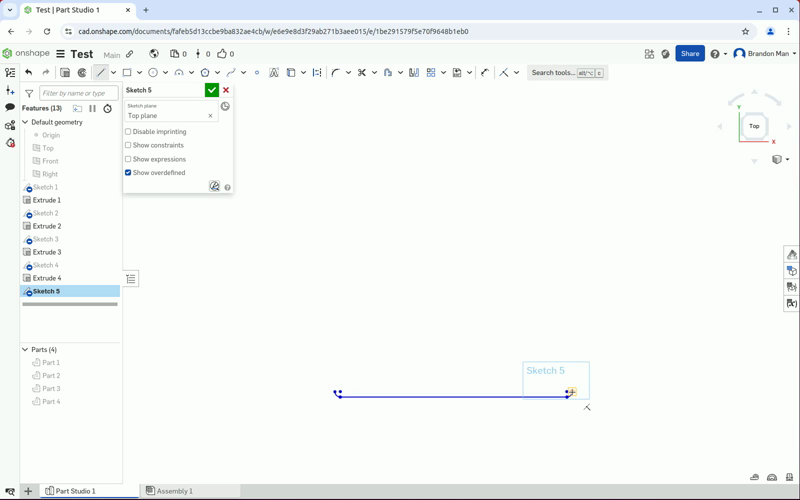
scroll(6)
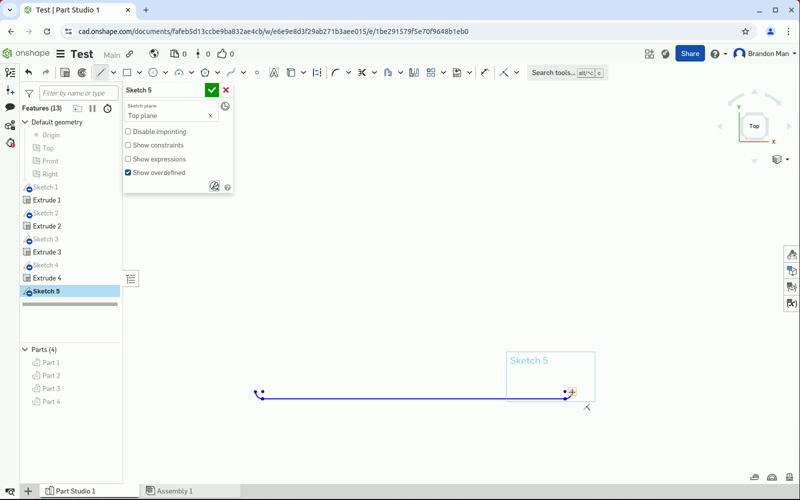
scroll(6)
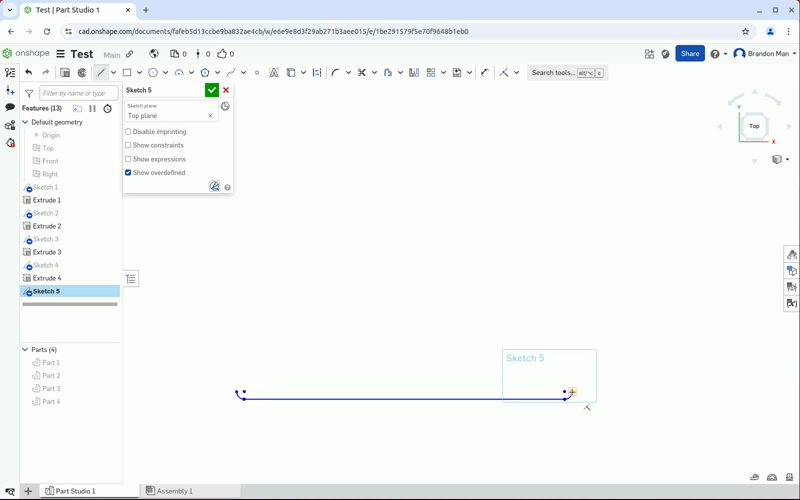
scroll(6)
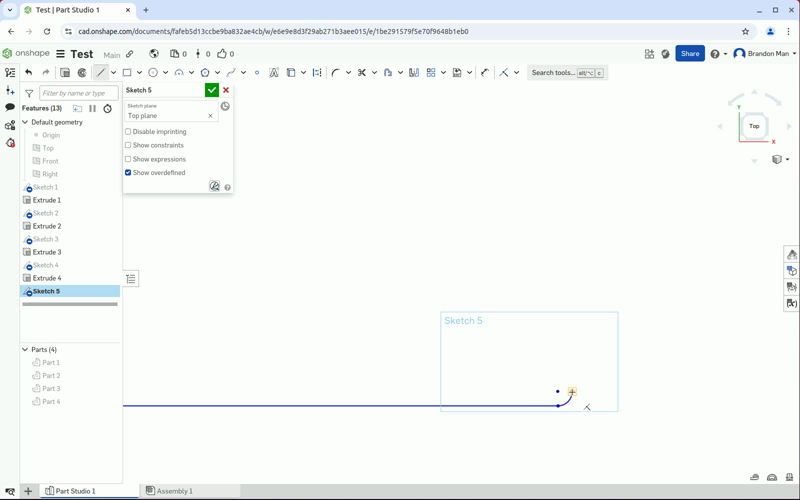
scroll(6)
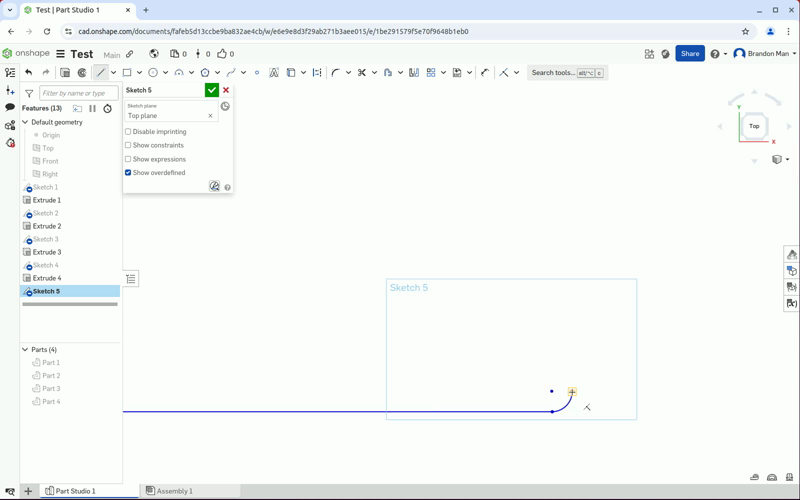
scroll(6)
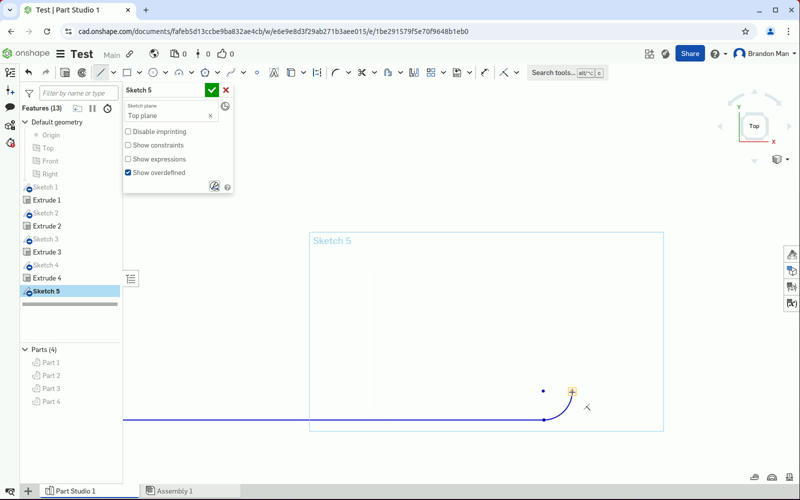
scroll(6)
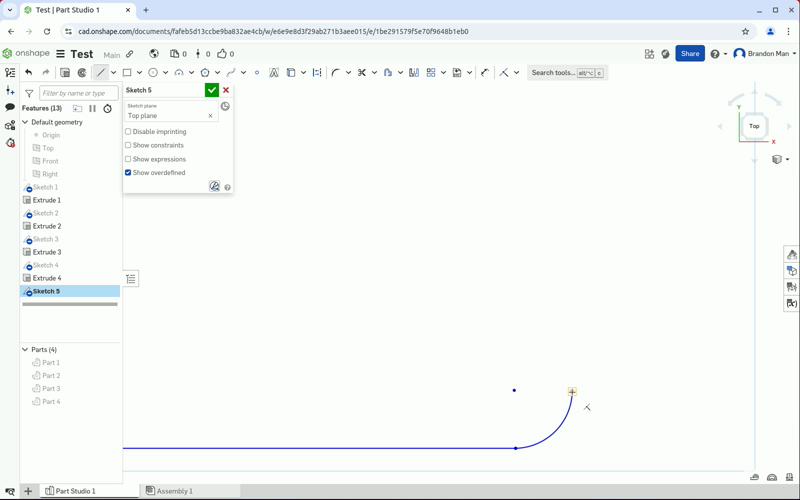
click(572, 391)
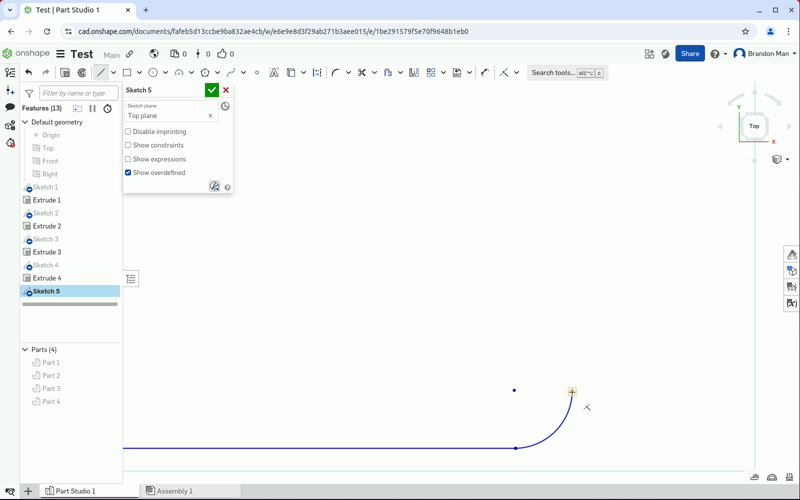
scroll(-6)
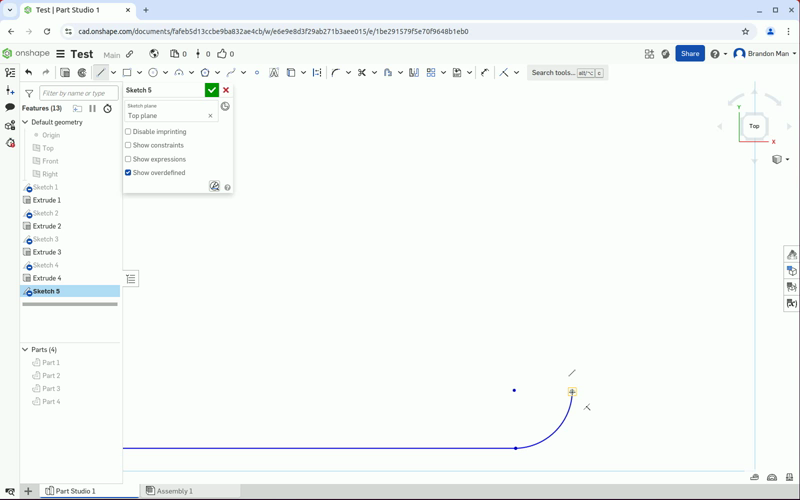
scroll(-6)
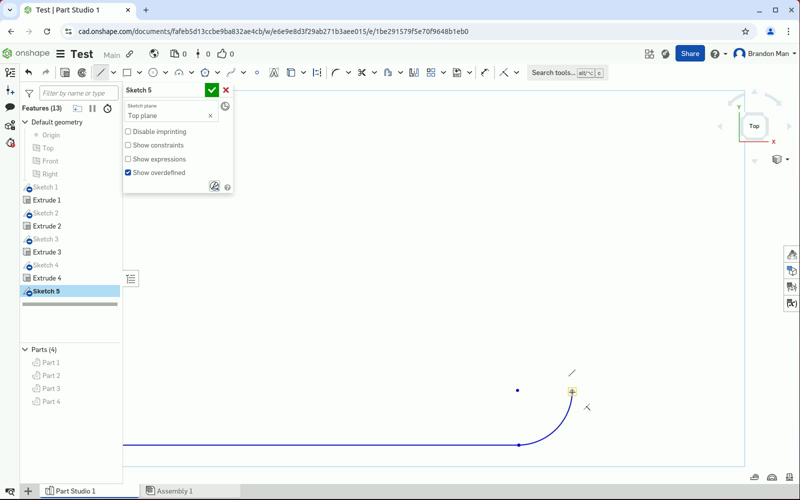
scroll(-6)
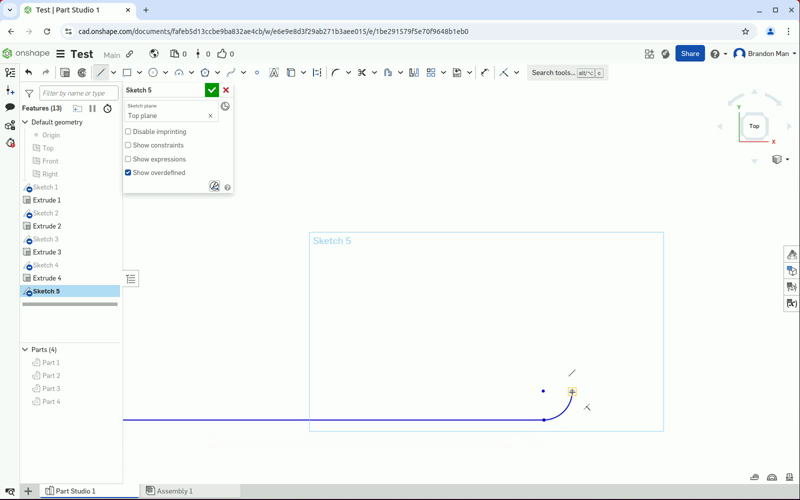
scroll(-6)
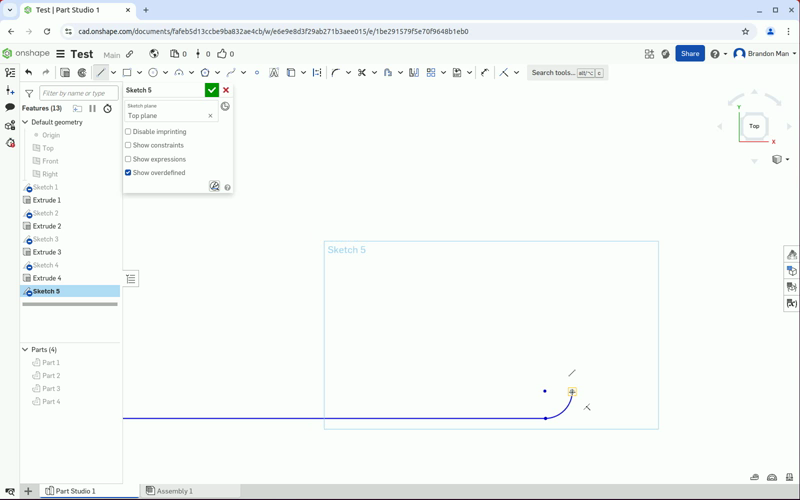
scroll(-6)
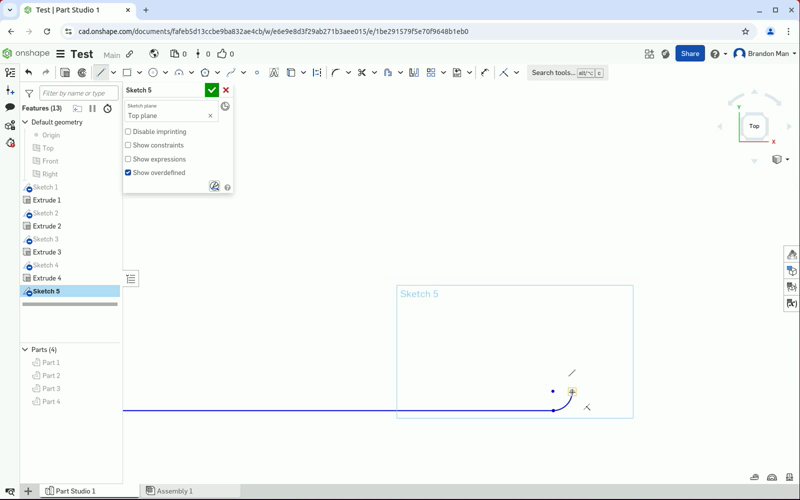
scroll(-6)
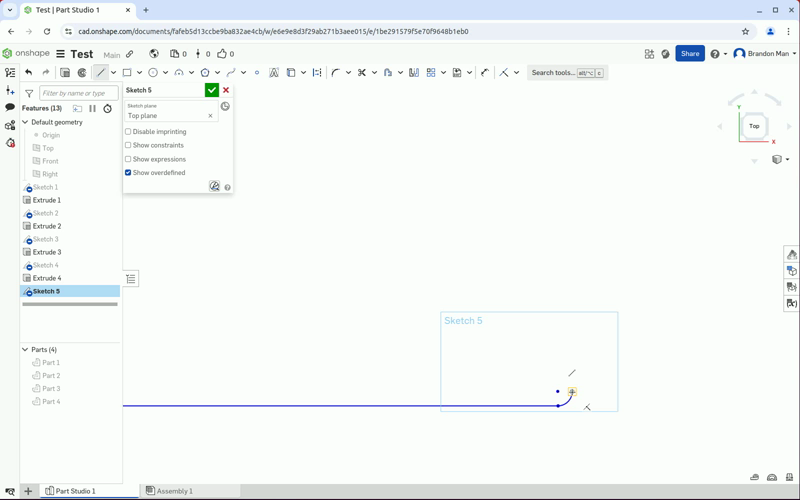
scroll(-6)
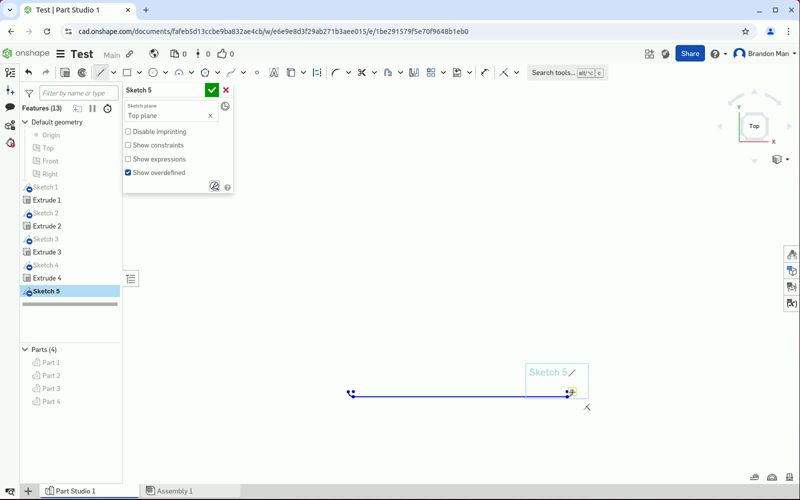
key_down(shift)
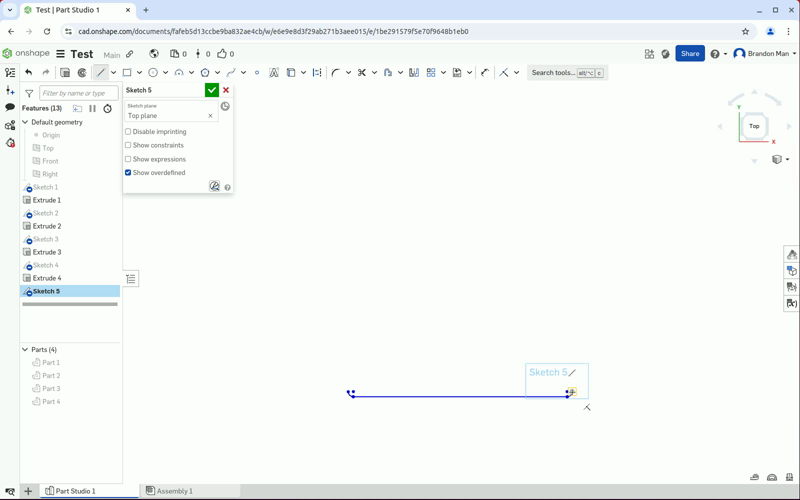
mouse_move(572, 175)
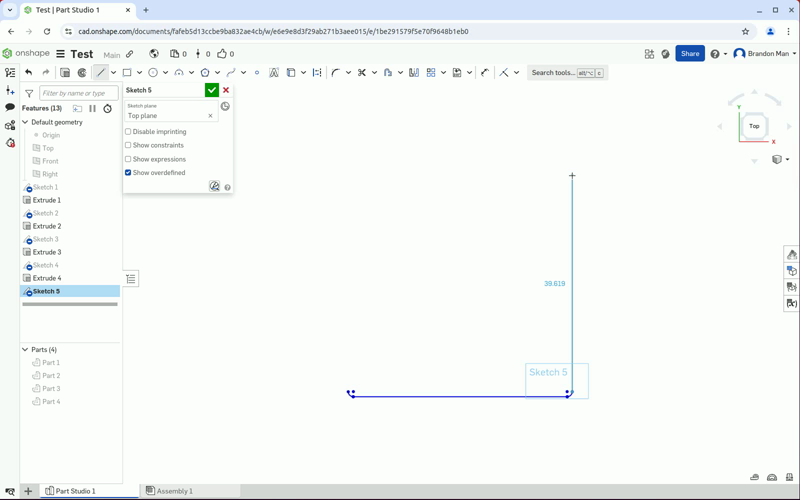
click(572, 175)
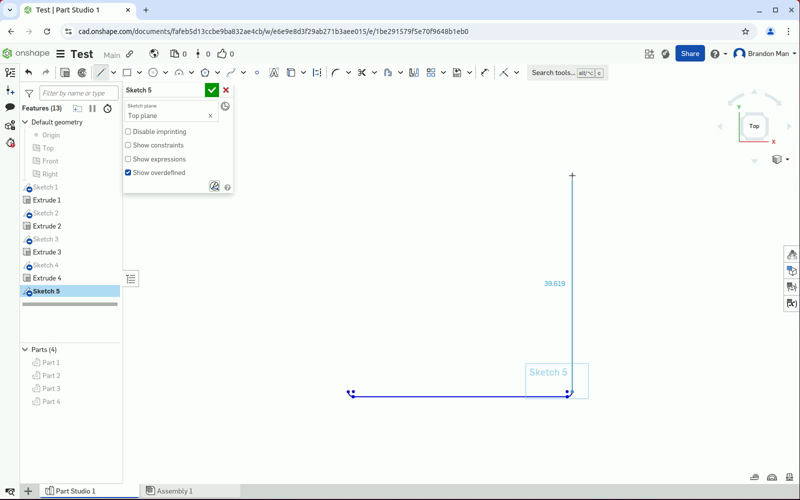
key_up(shift)
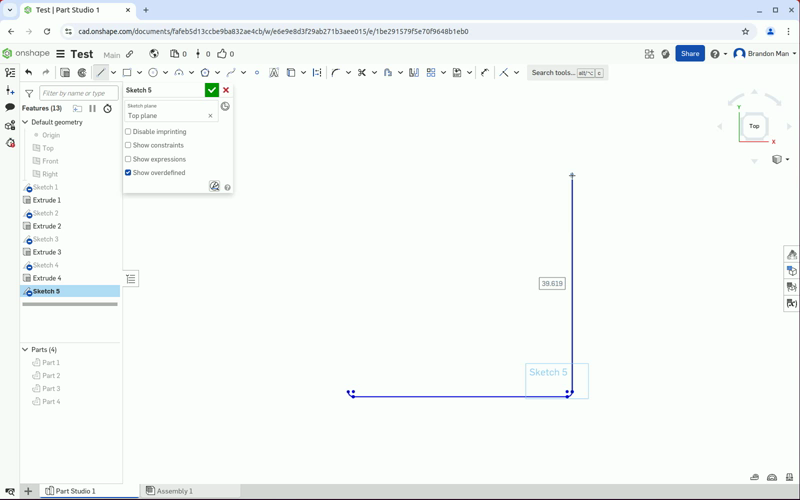
key(esc)
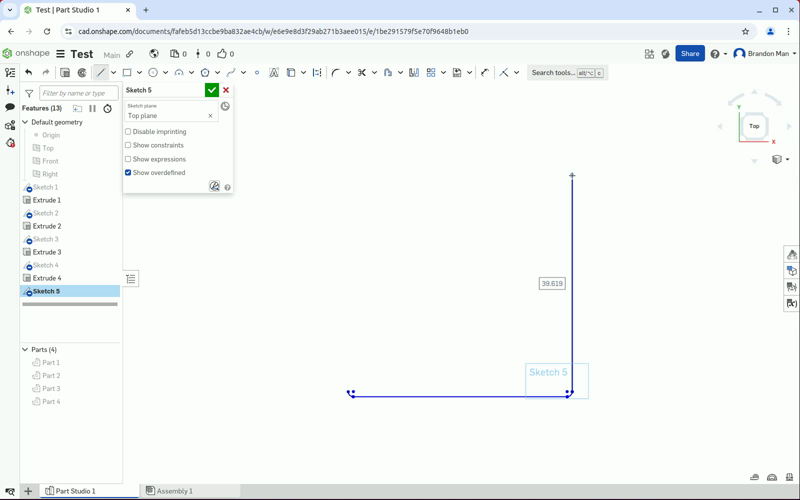
key(a)
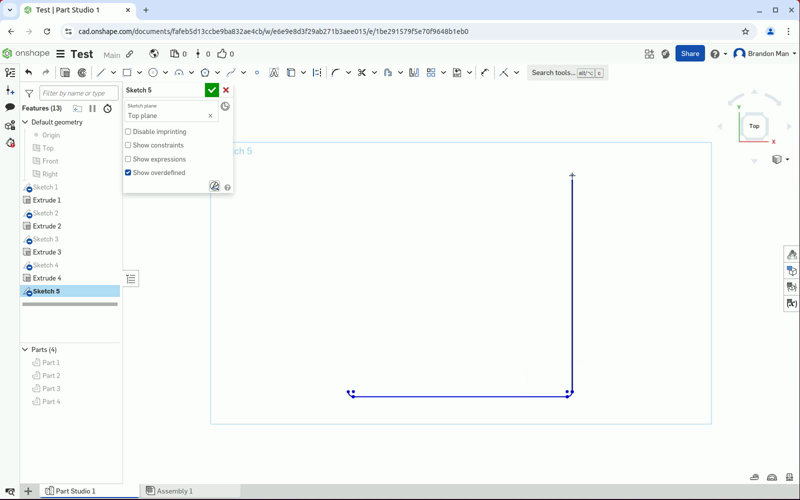
mouse_move(572, 175)
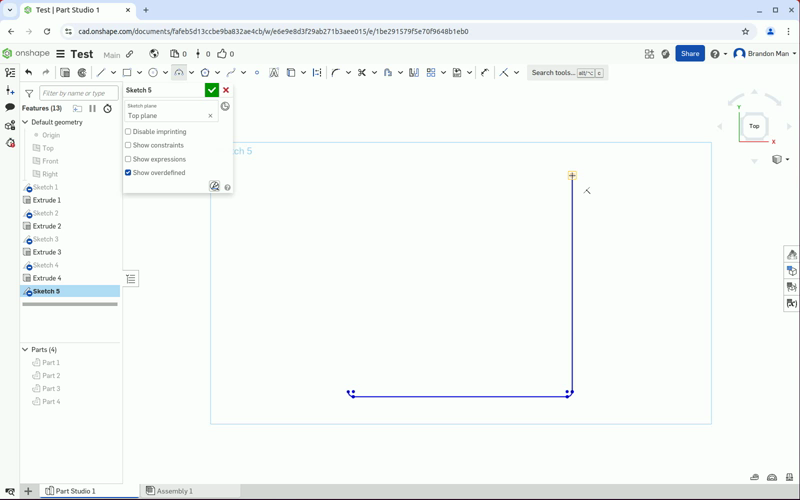
click(572, 175)
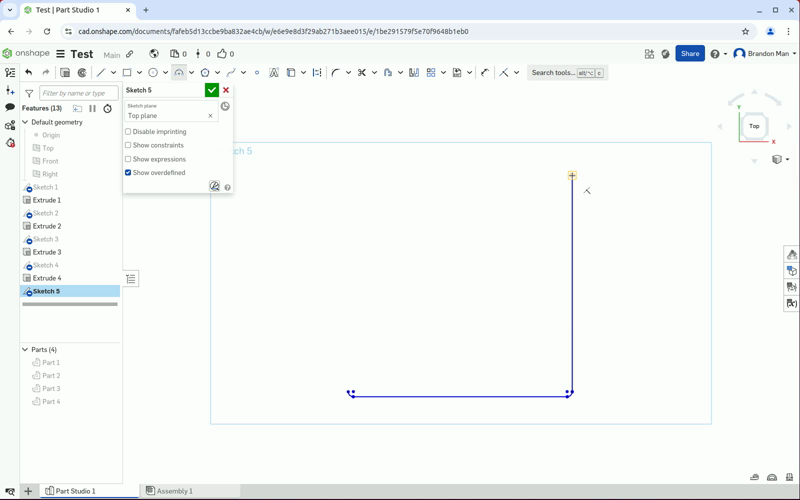
key_down(shift)
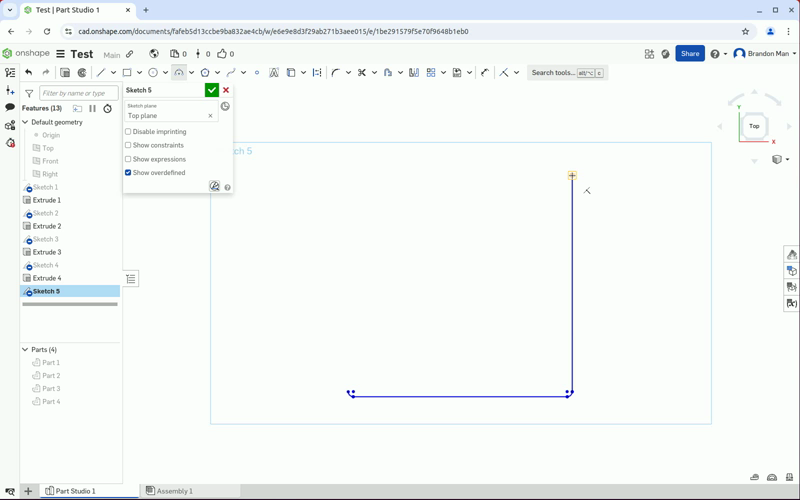
mouse_move(567, 172)
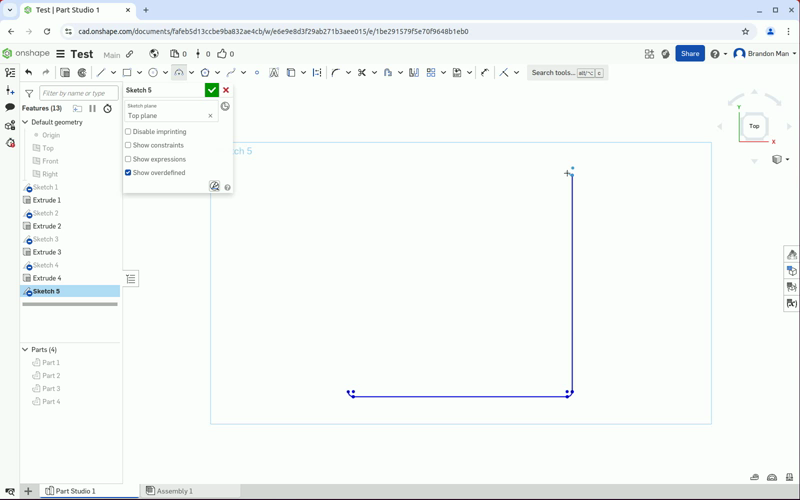
scroll(6)
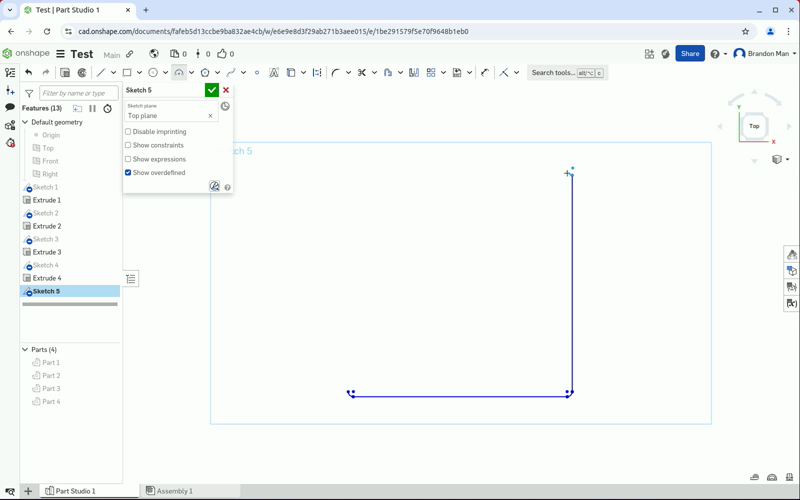
scroll(6)
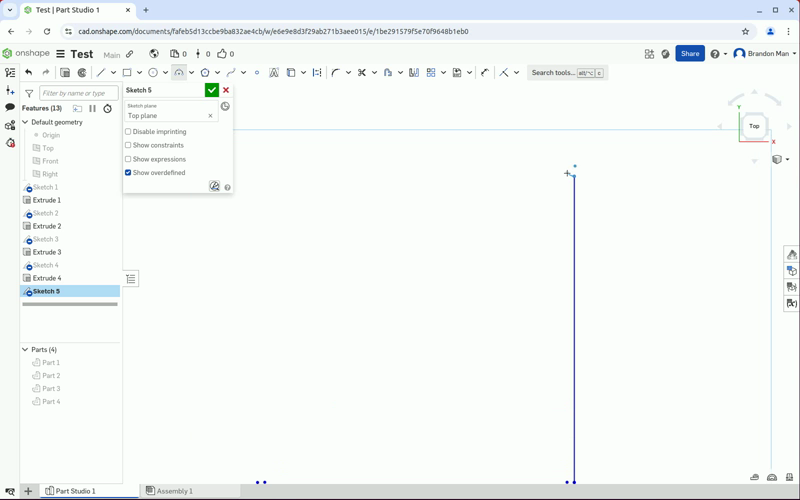
scroll(6)
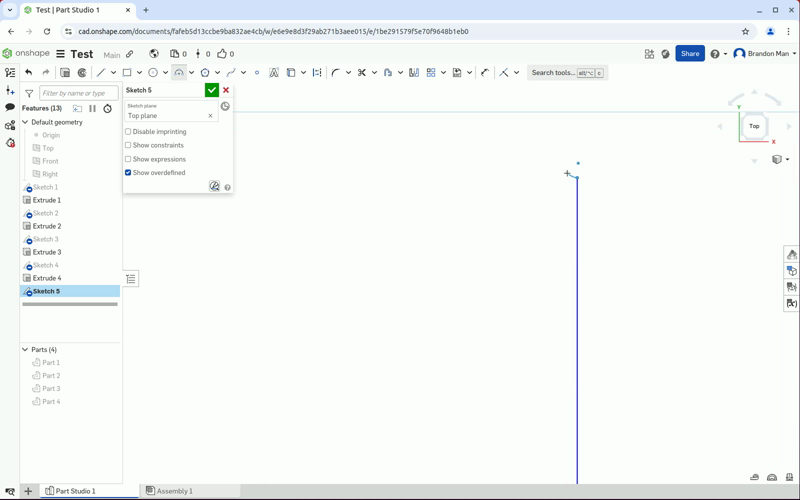
scroll(6)
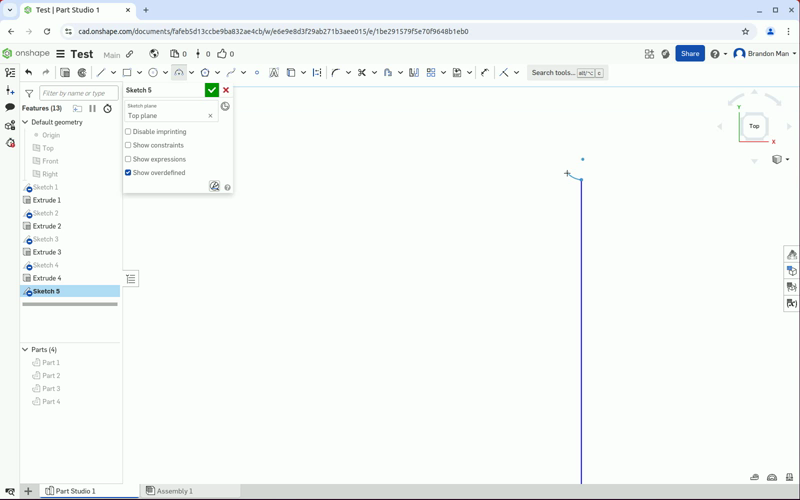
scroll(6)
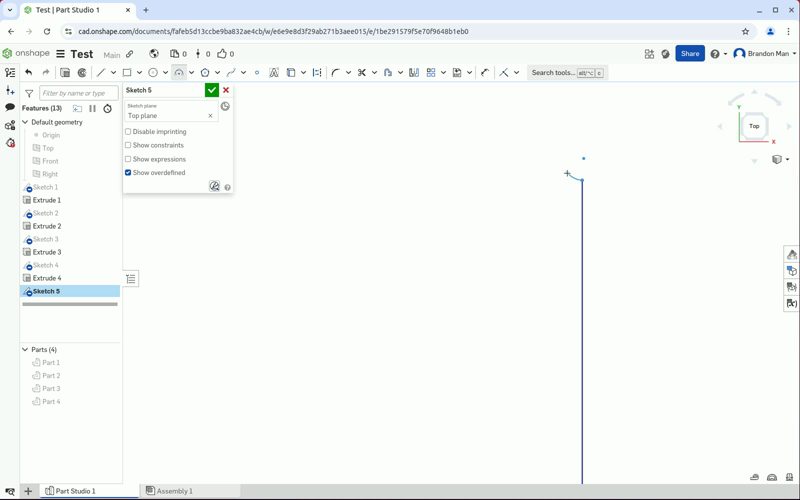
scroll(6)
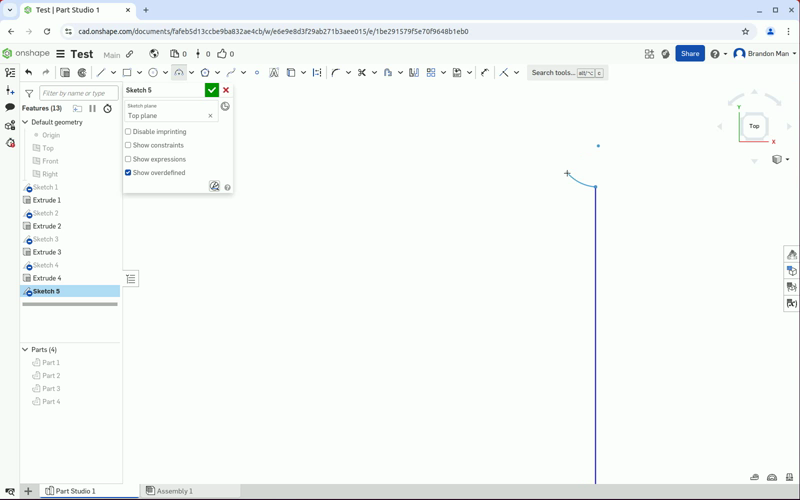
scroll(6)
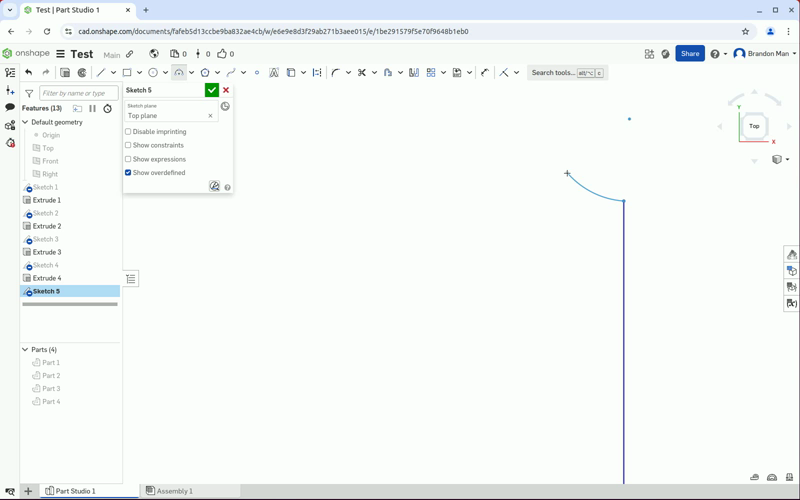
click(567, 172)
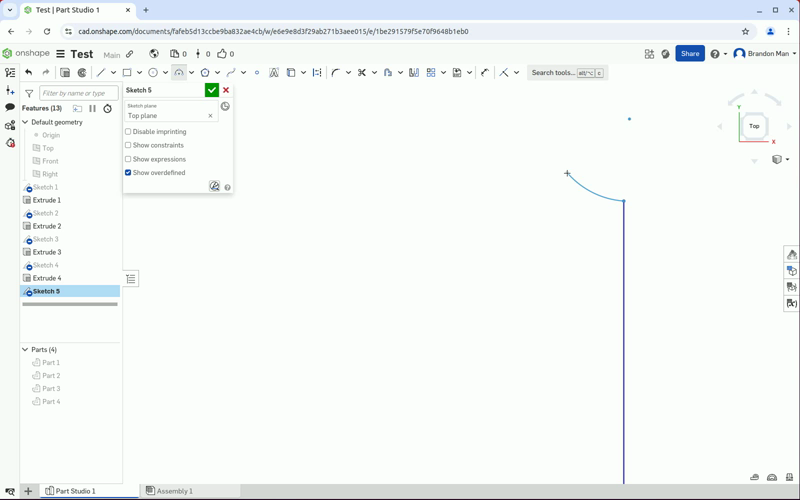
scroll(-6)
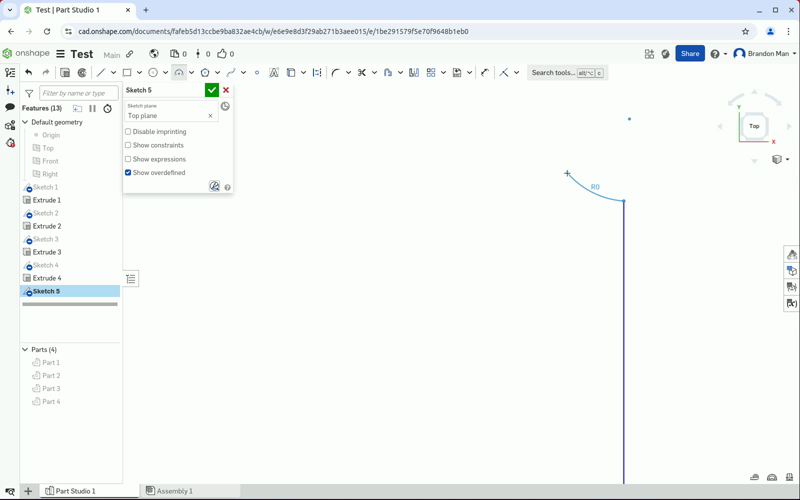
scroll(-6)
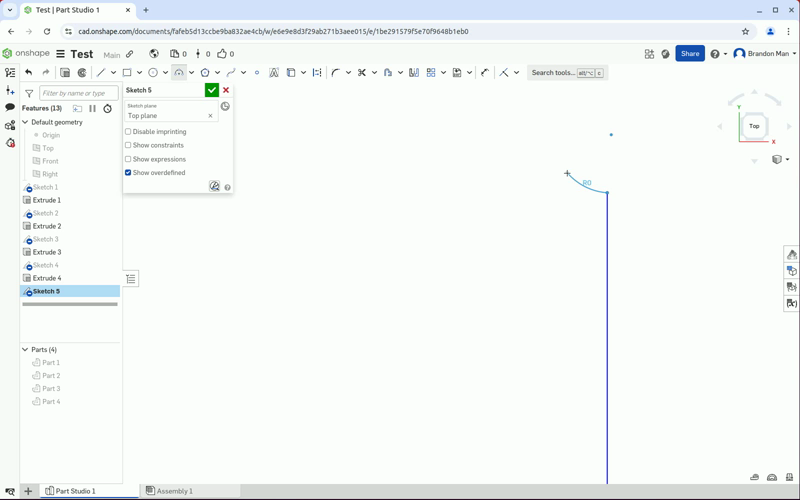
scroll(-6)
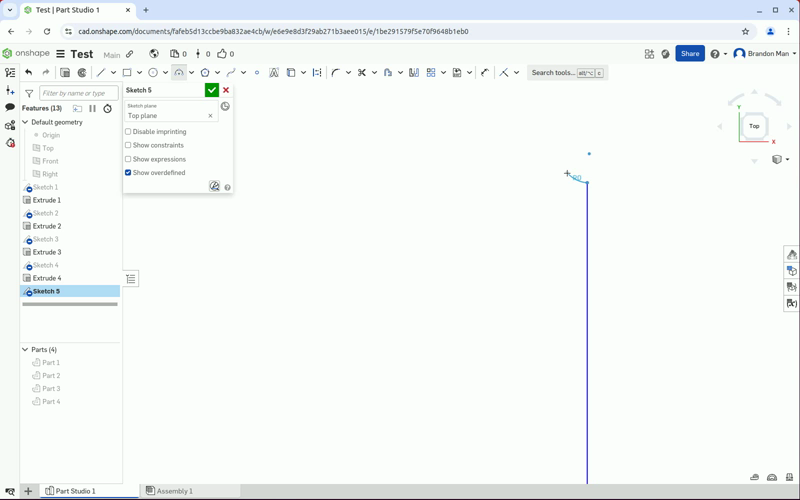
scroll(-6)
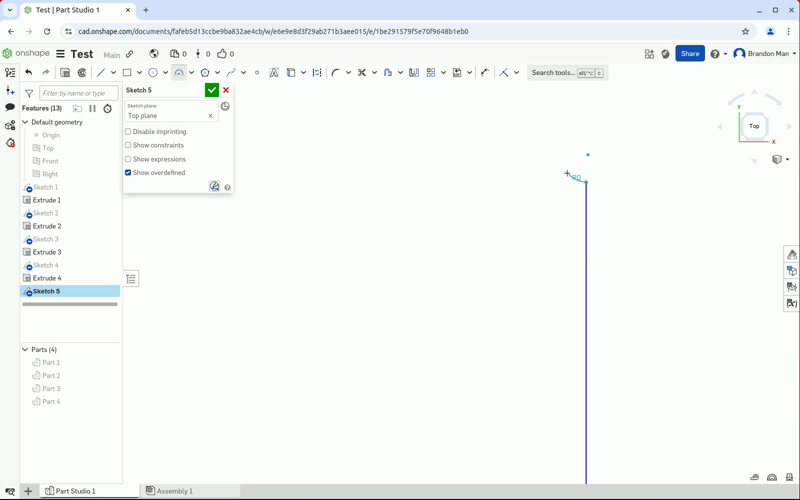
scroll(-6)
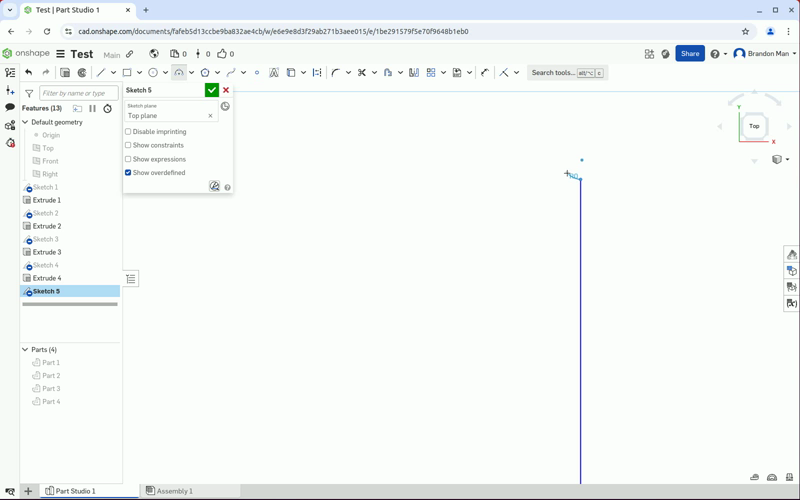
scroll(-6)
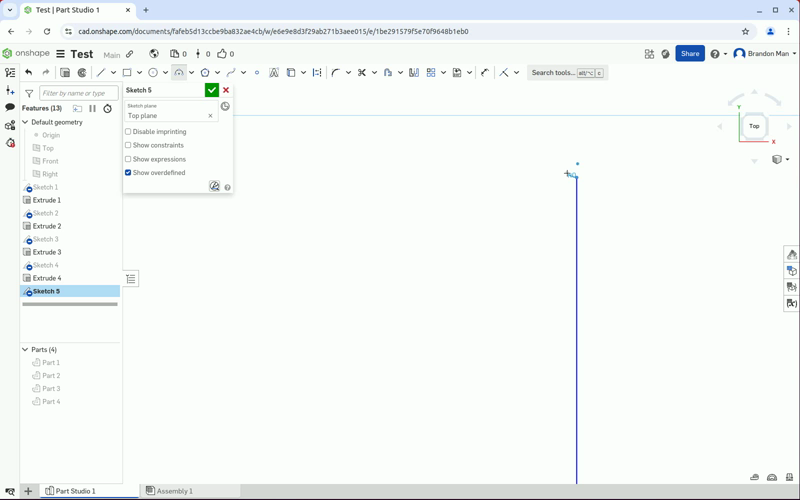
scroll(-6)
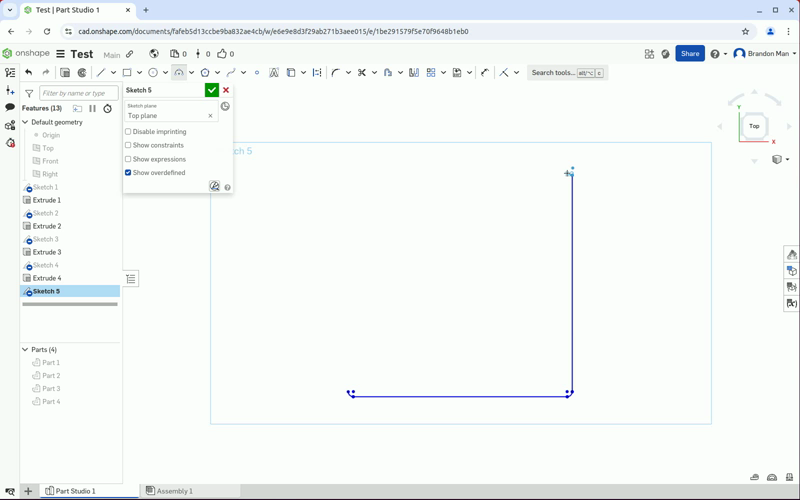
mouse_move(570, 172)
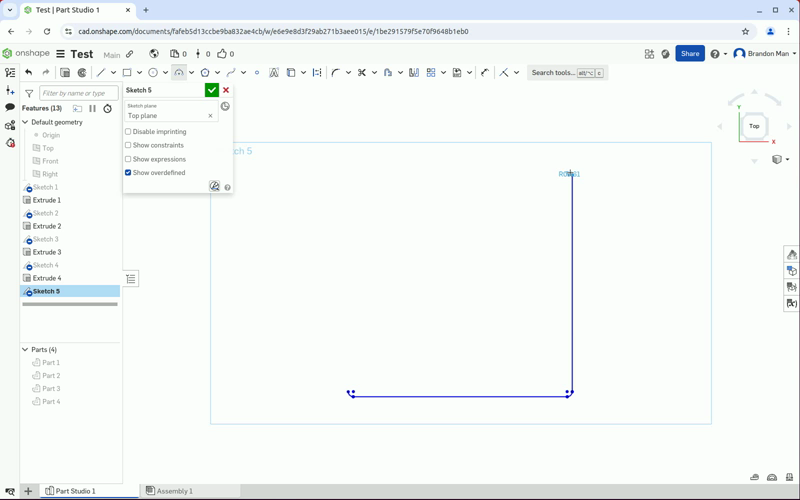
scroll(6)
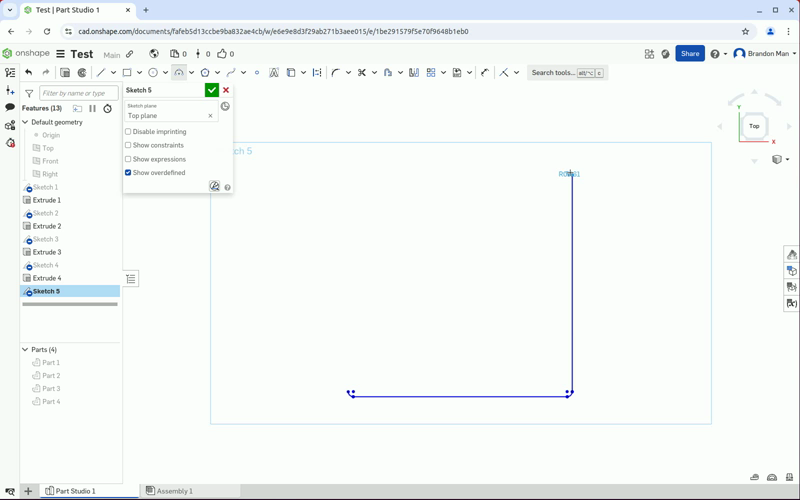
scroll(6)
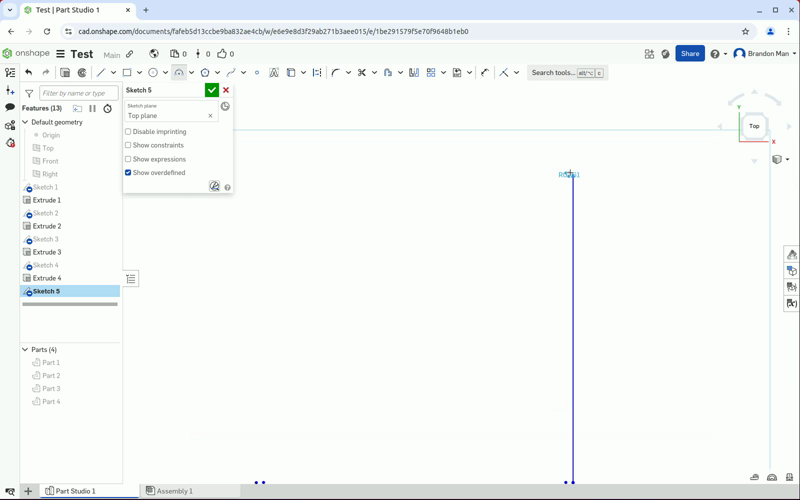
scroll(6)
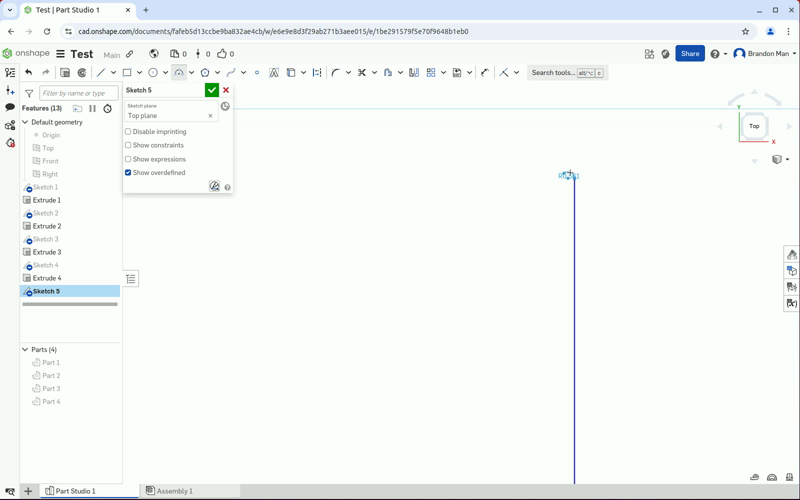
scroll(6)
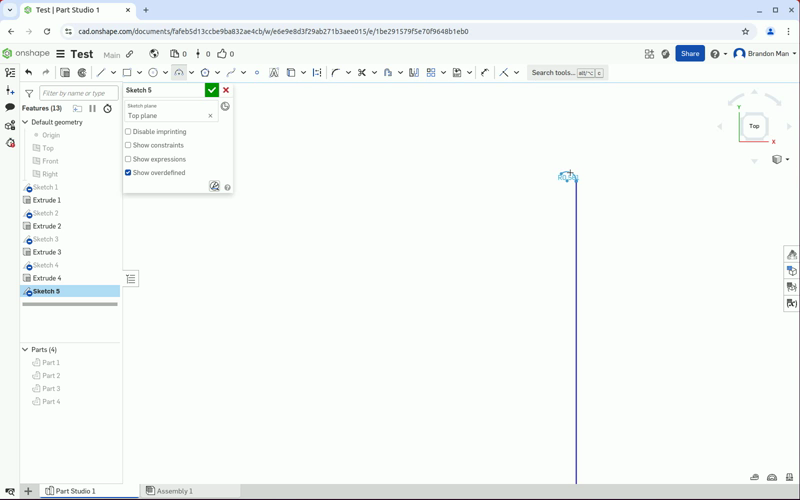
scroll(6)
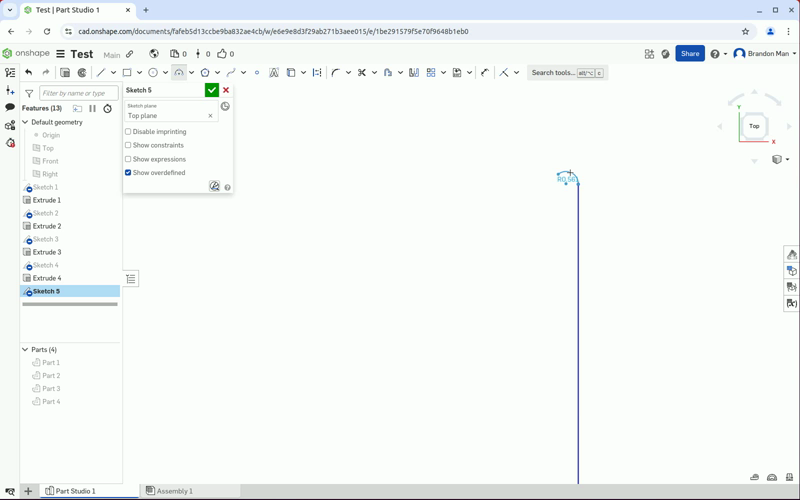
scroll(6)
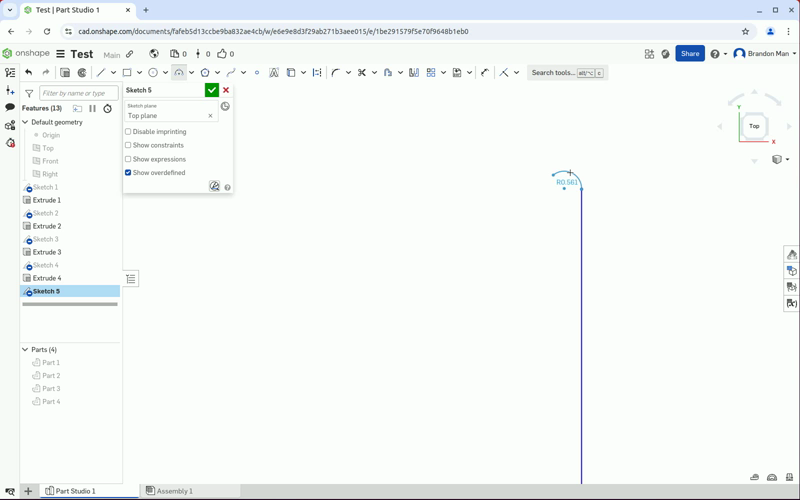
scroll(6)
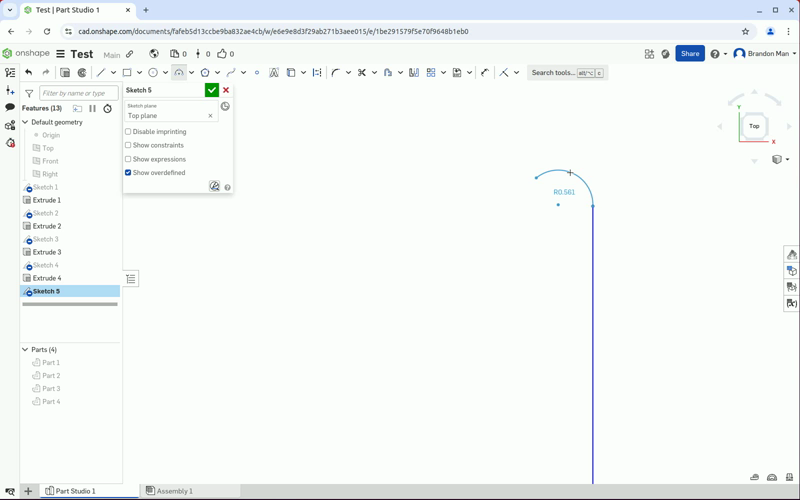
click(570, 172)
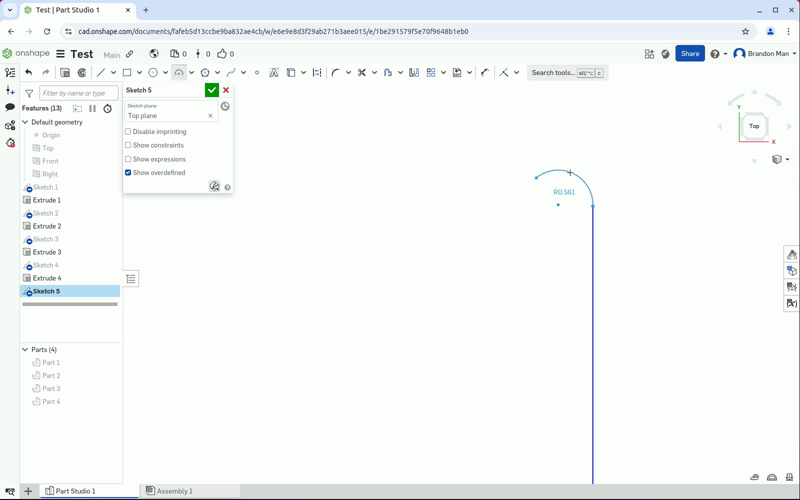
scroll(-6)
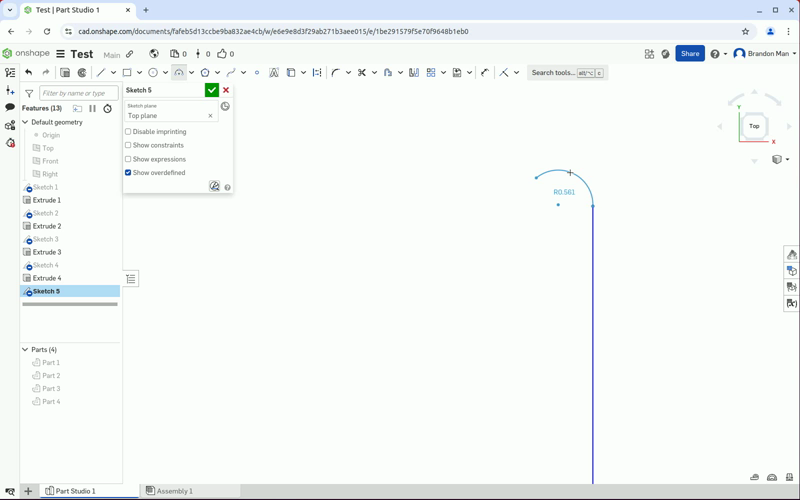
scroll(-6)
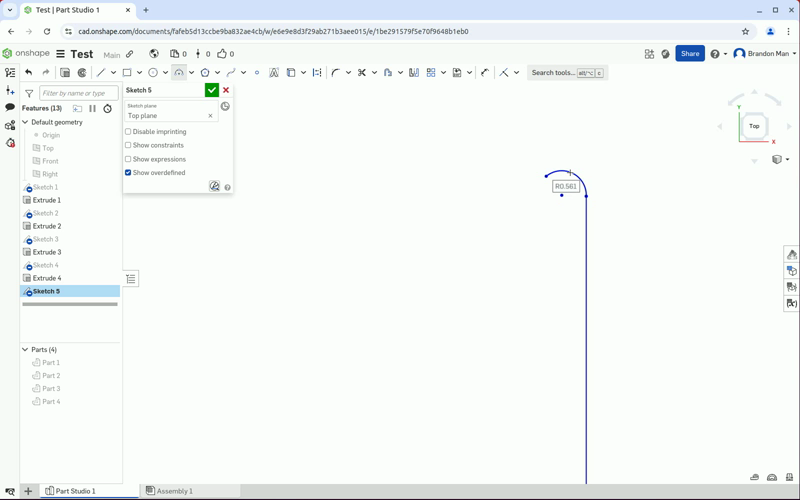
scroll(-6)
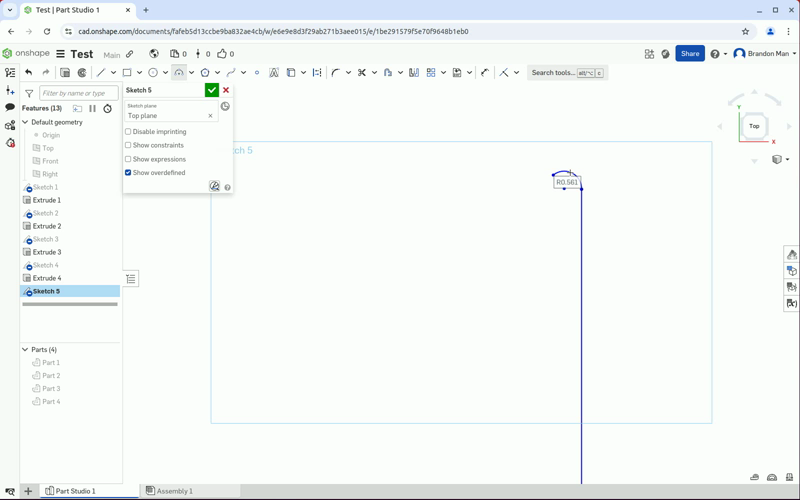
scroll(-6)
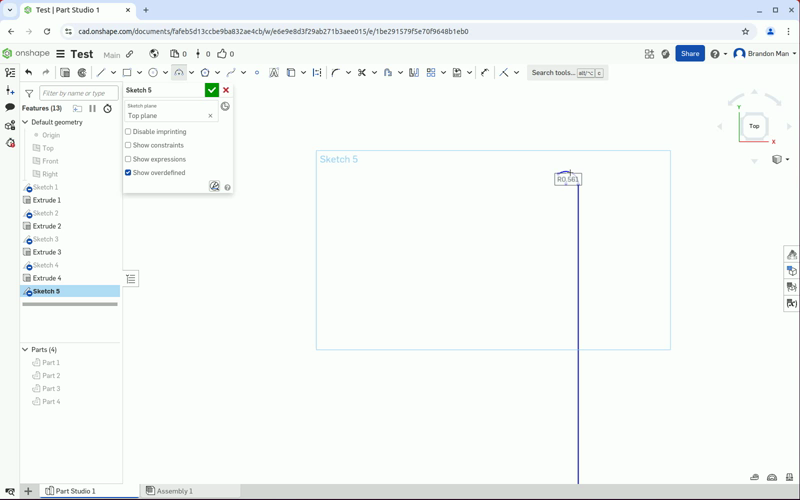
scroll(-6)
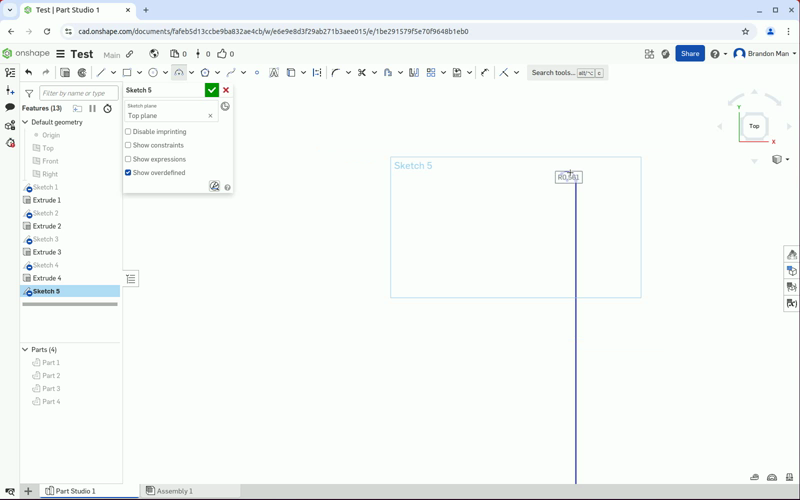
scroll(-6)
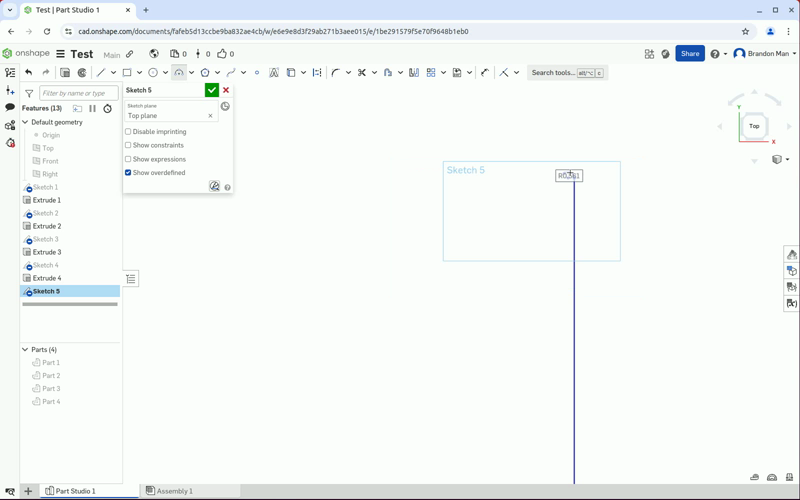
scroll(-6)
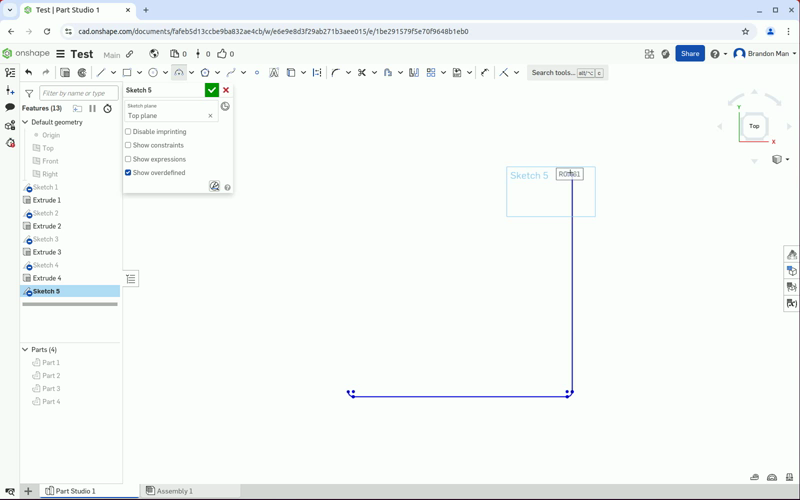
key_up(shift)
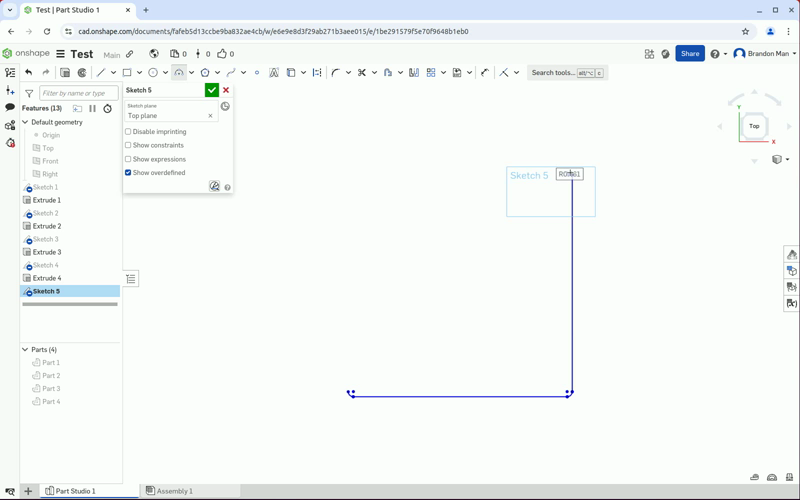
key(esc)
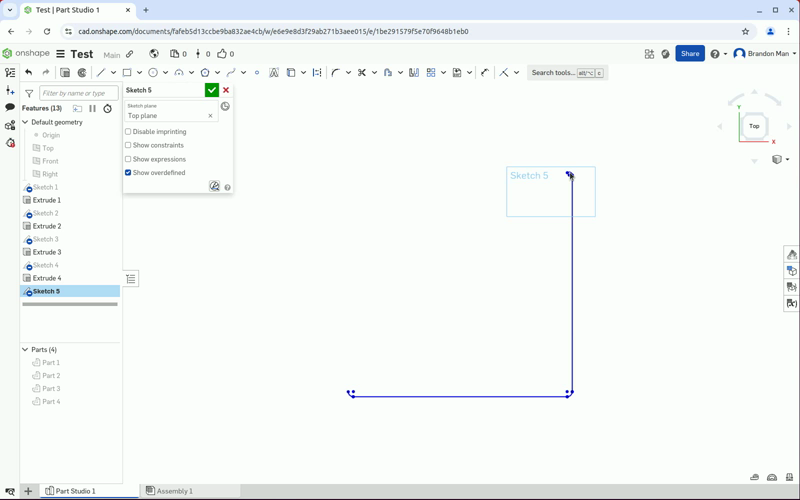
key(l)
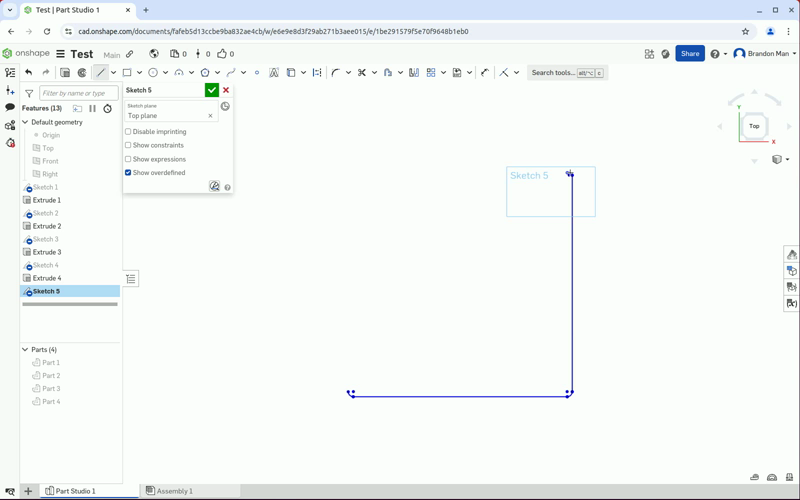
mouse_move(567, 172)
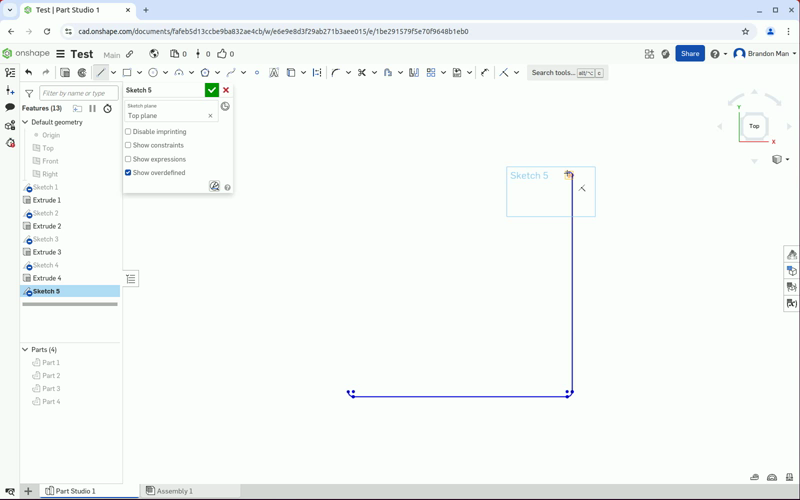
scroll(6)
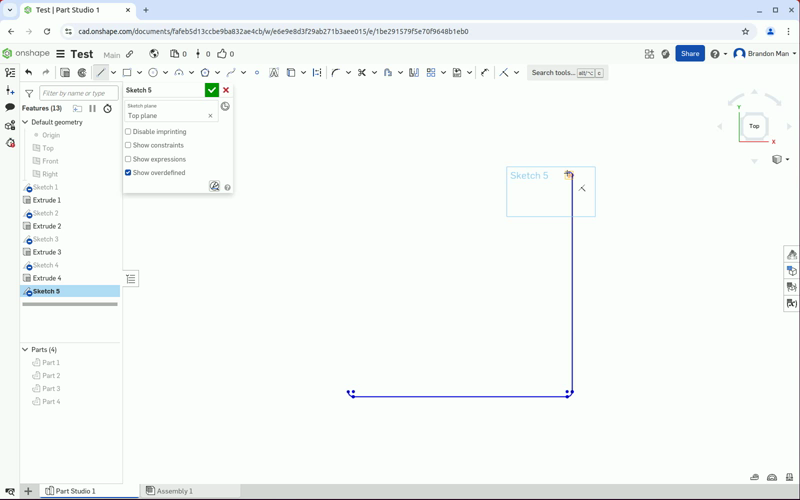
scroll(6)
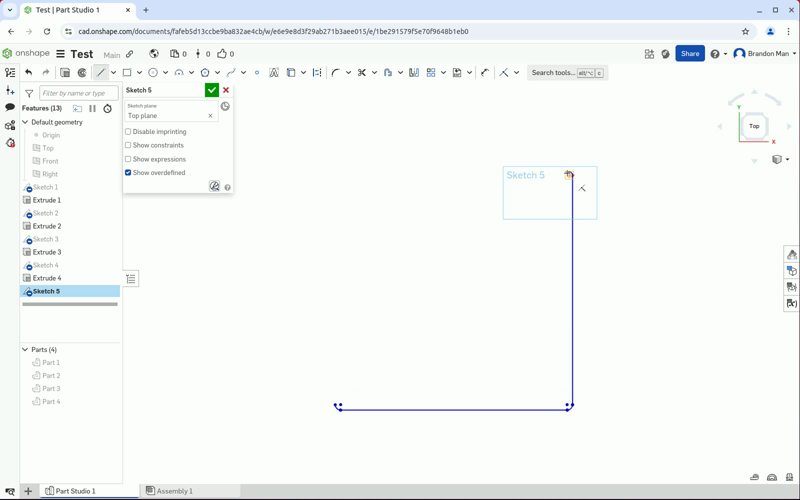
scroll(6)
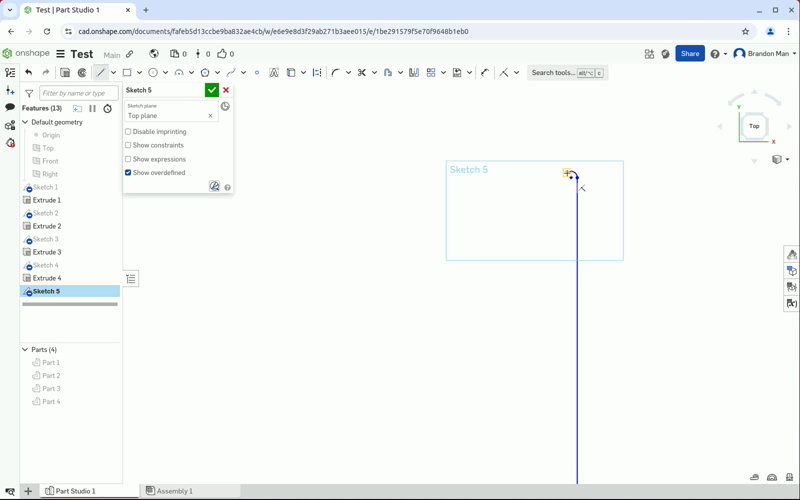
scroll(6)
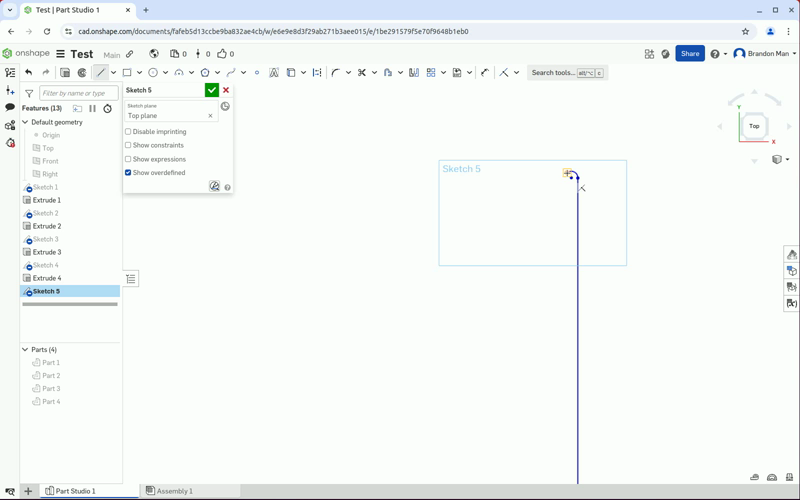
scroll(6)
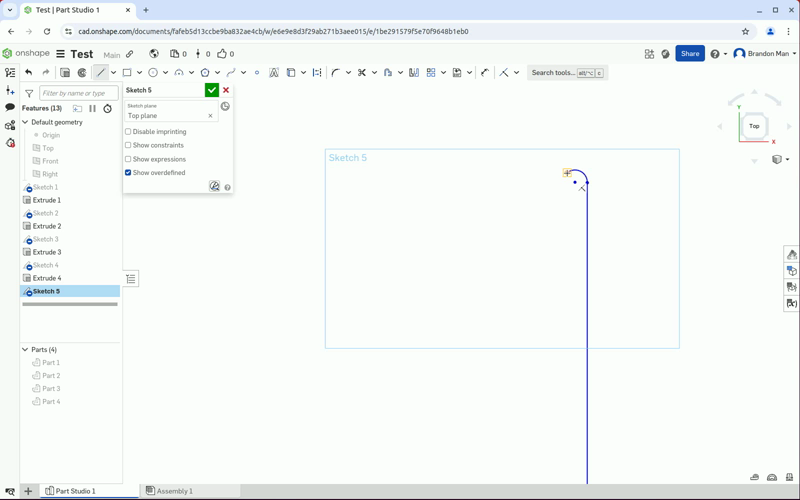
scroll(6)
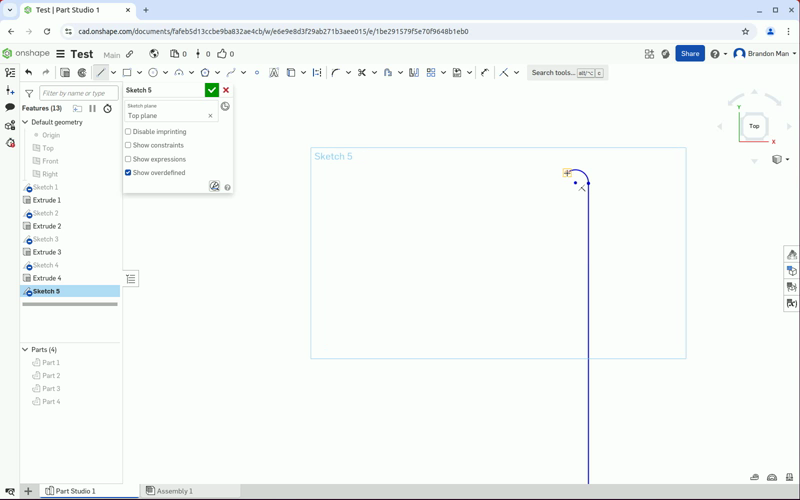
scroll(6)
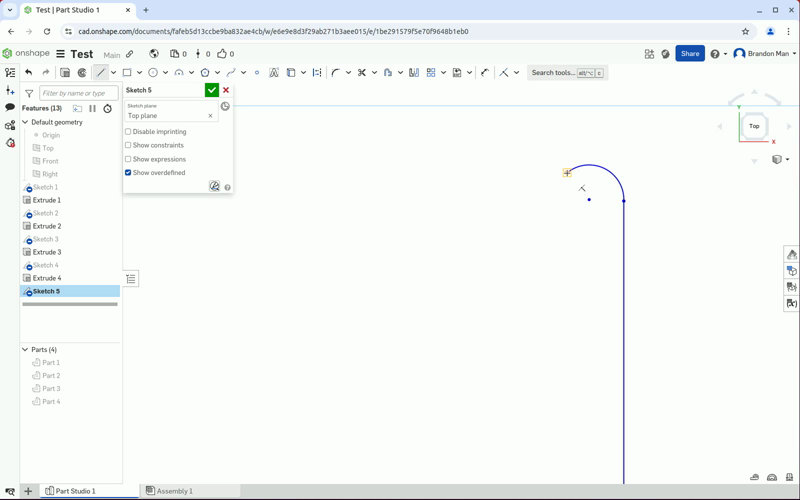
click(567, 172)
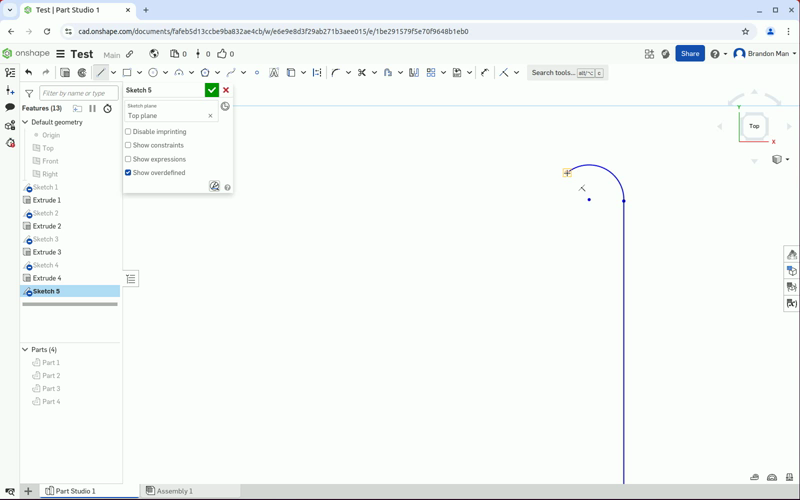
scroll(-6)
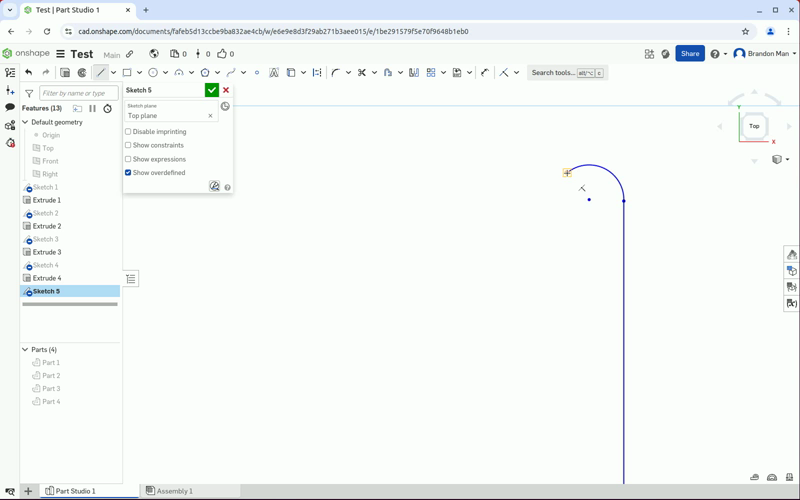
scroll(-6)
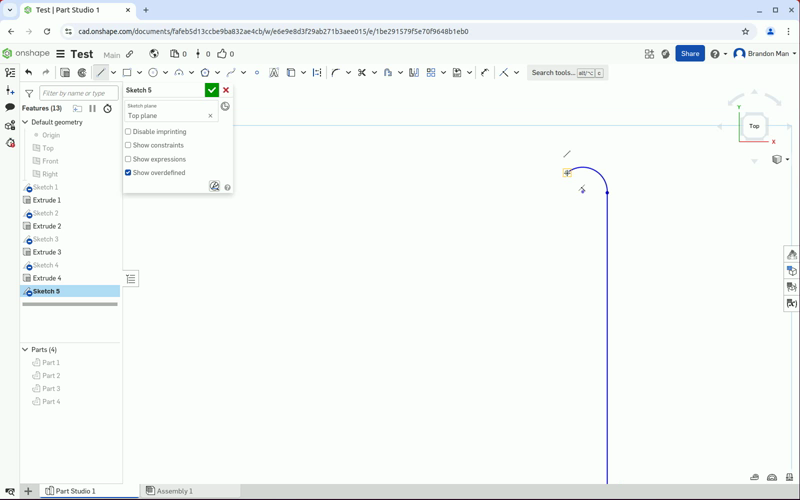
scroll(-6)
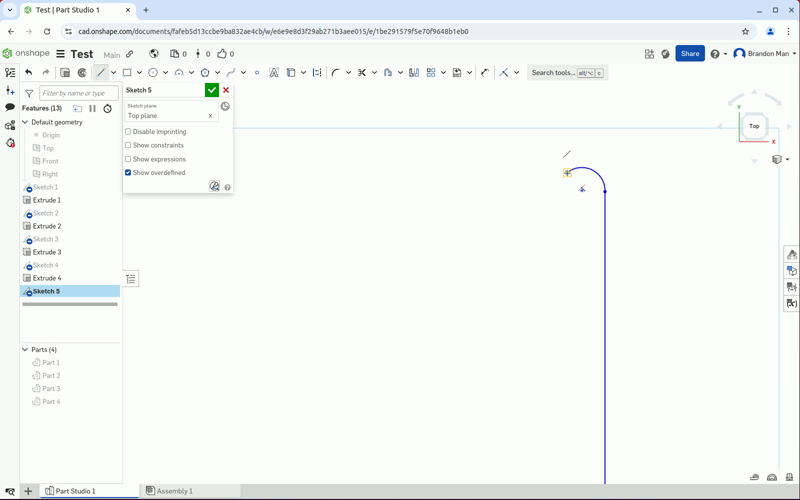
scroll(-6)
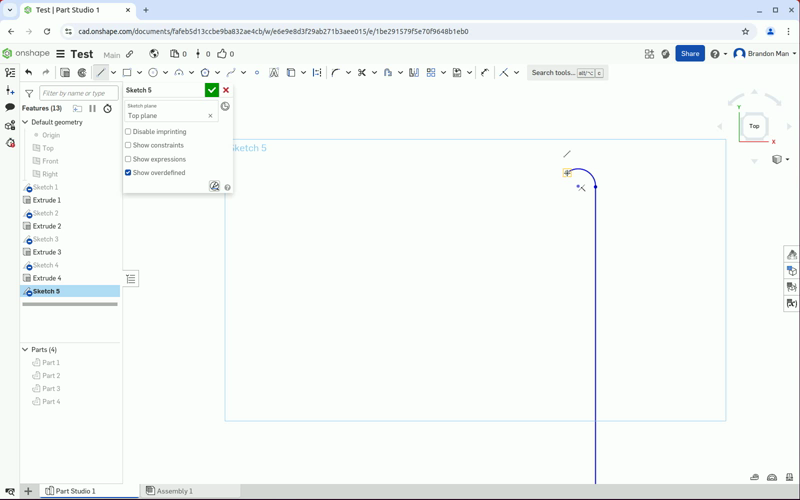
scroll(-6)
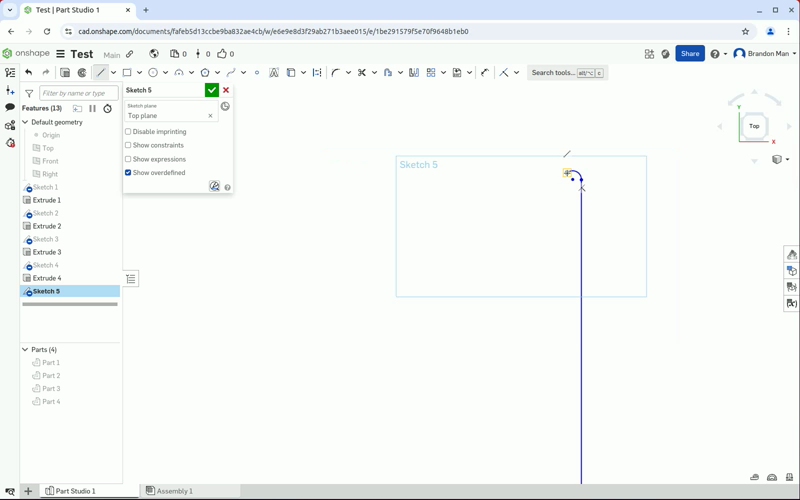
scroll(-6)
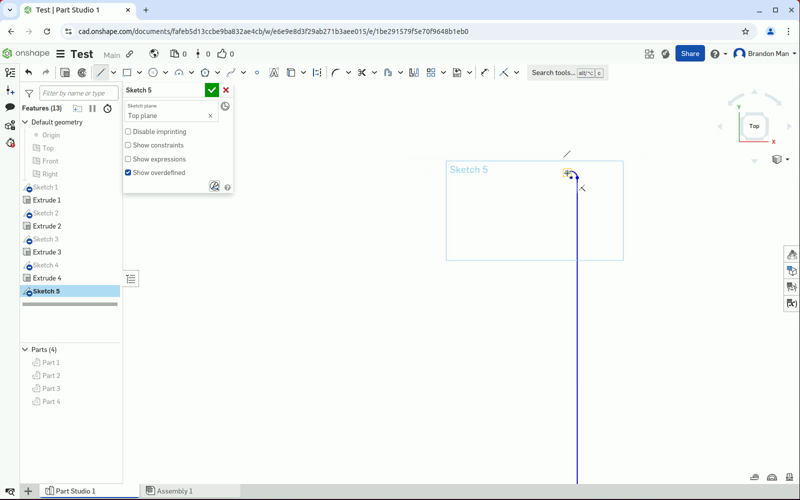
scroll(-6)
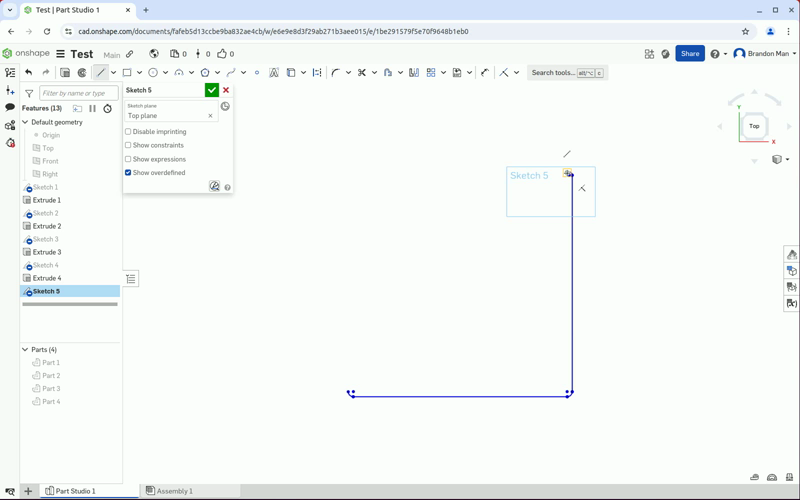
key_down(shift)
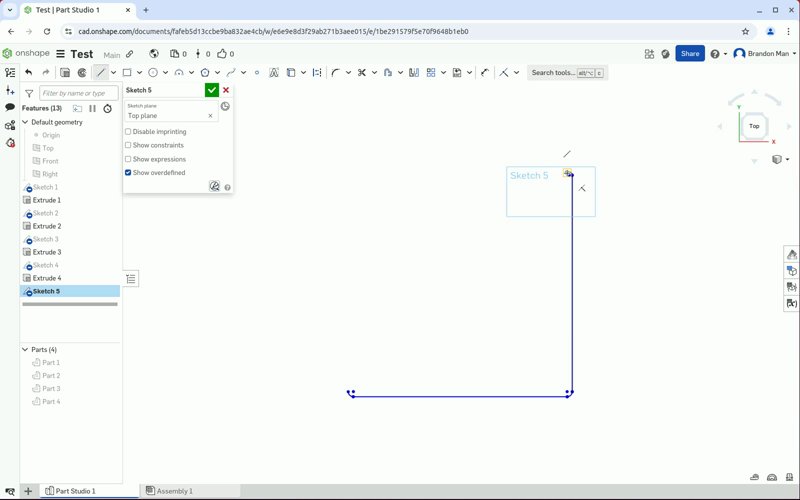
mouse_move(353, 172)
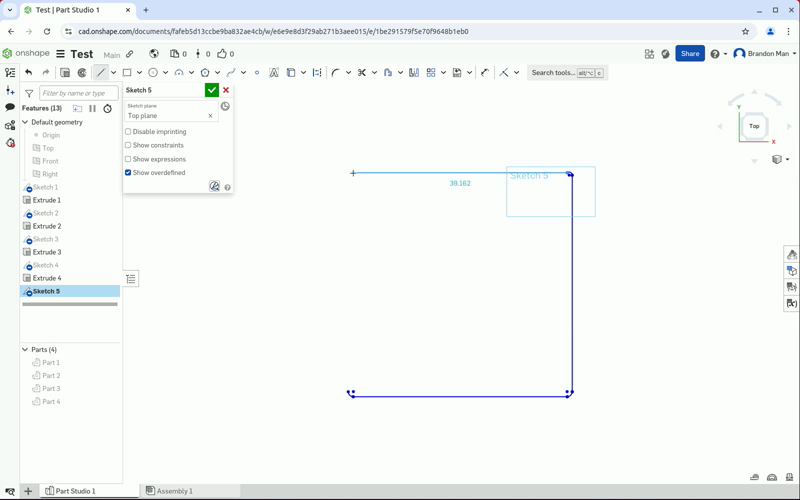
click(353, 172)
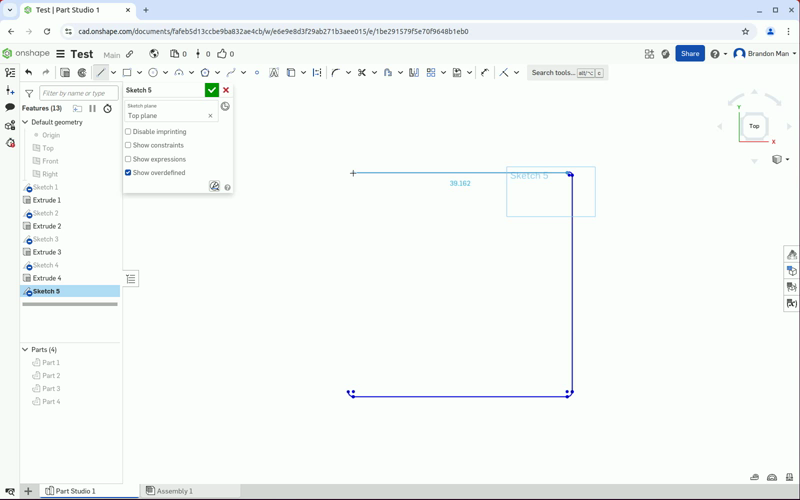
key_up(shift)
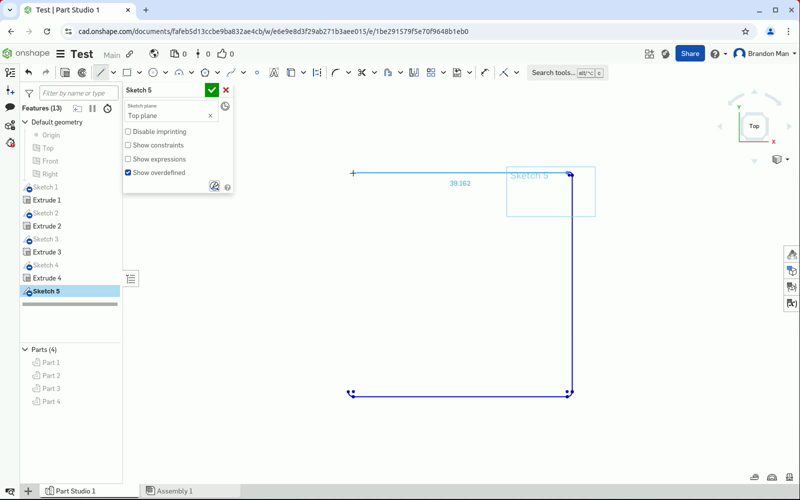
key(esc)
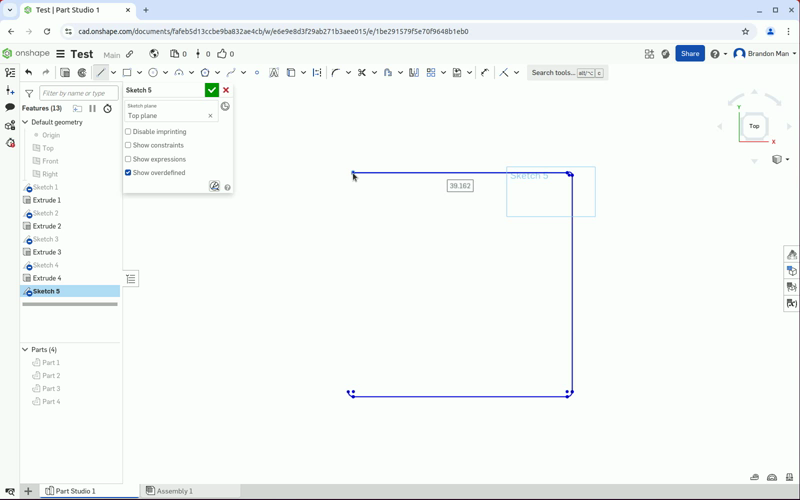
key(a)
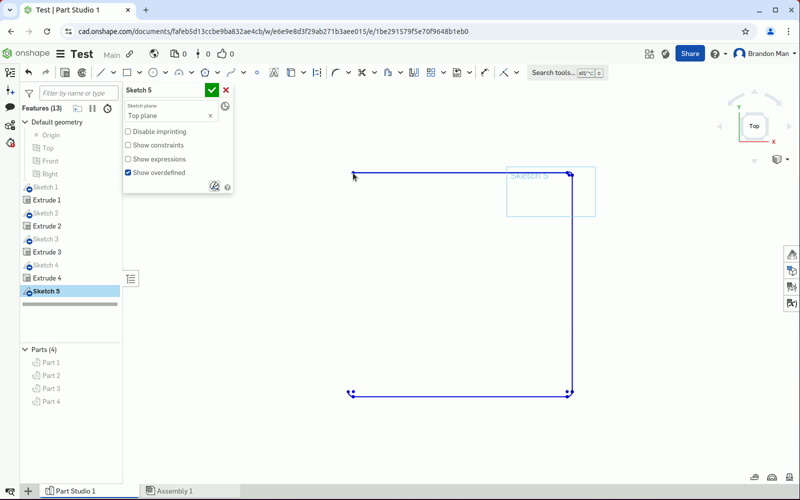
mouse_move(353, 172)
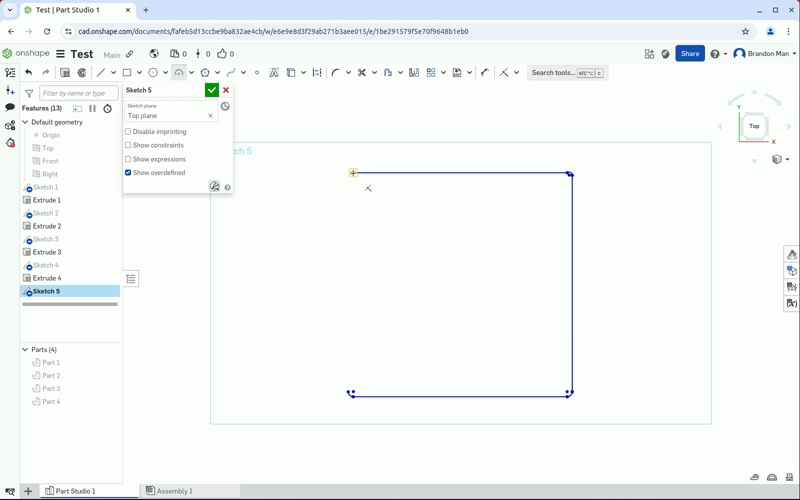
click(353, 172)
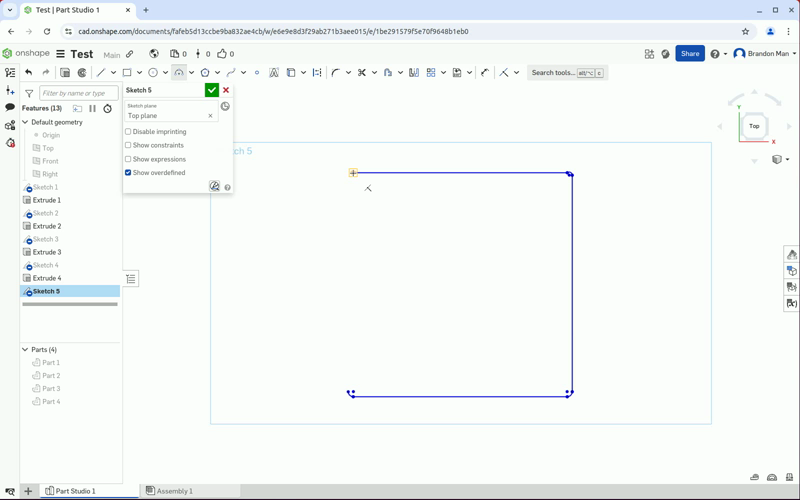
key_down(shift)
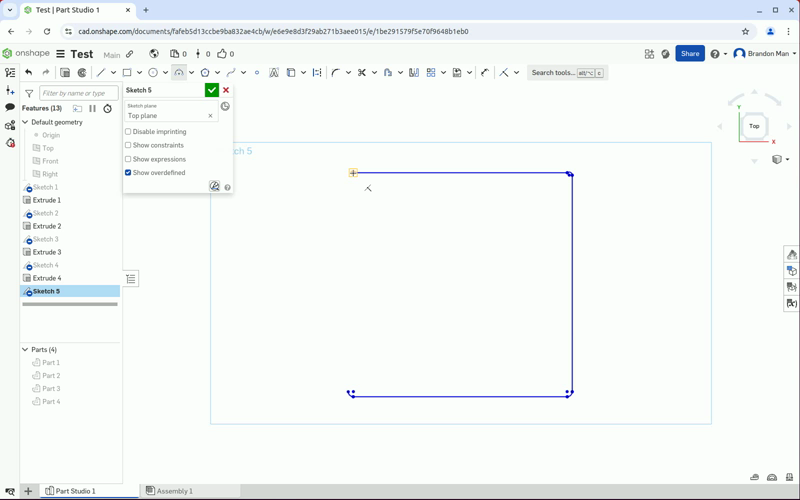
mouse_move(348, 175)
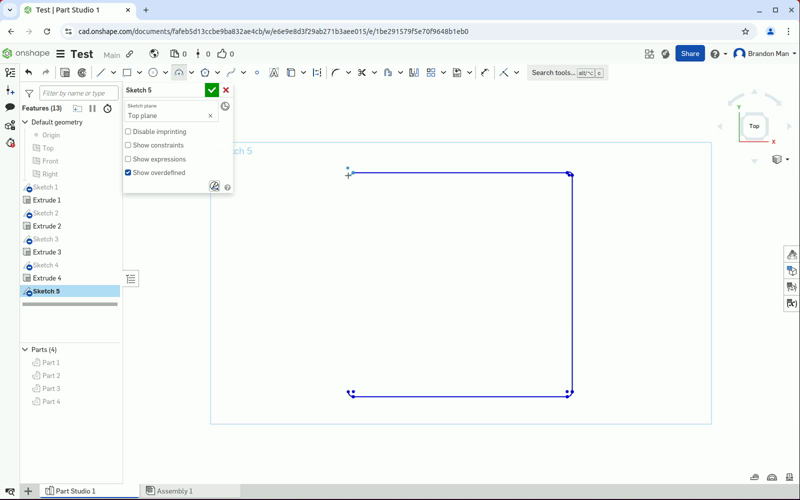
scroll(6)
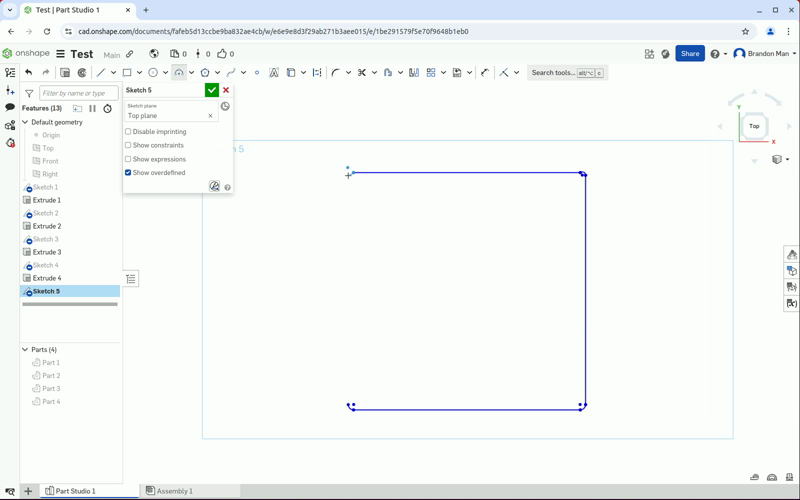
scroll(6)
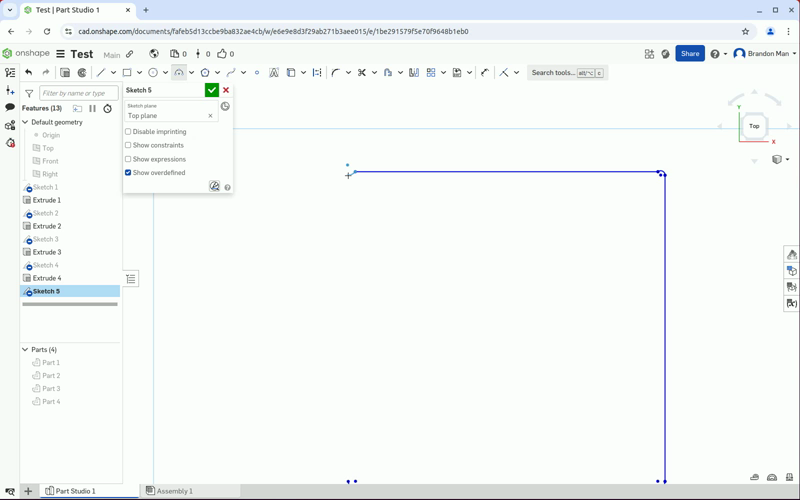
scroll(6)
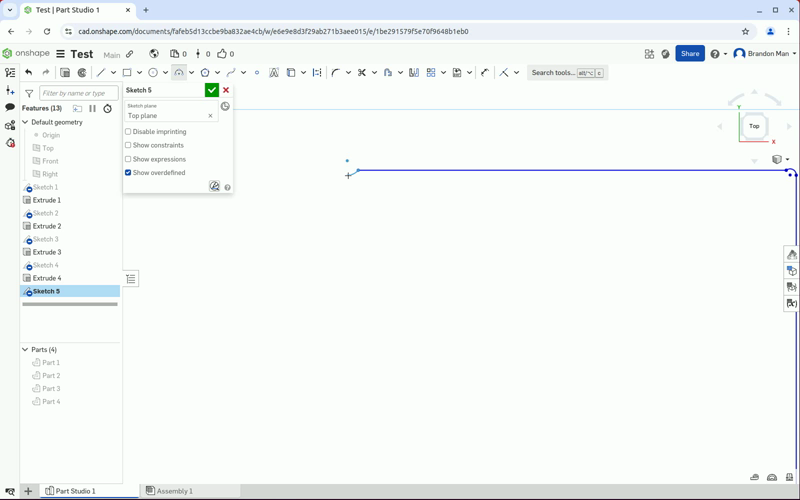
scroll(6)
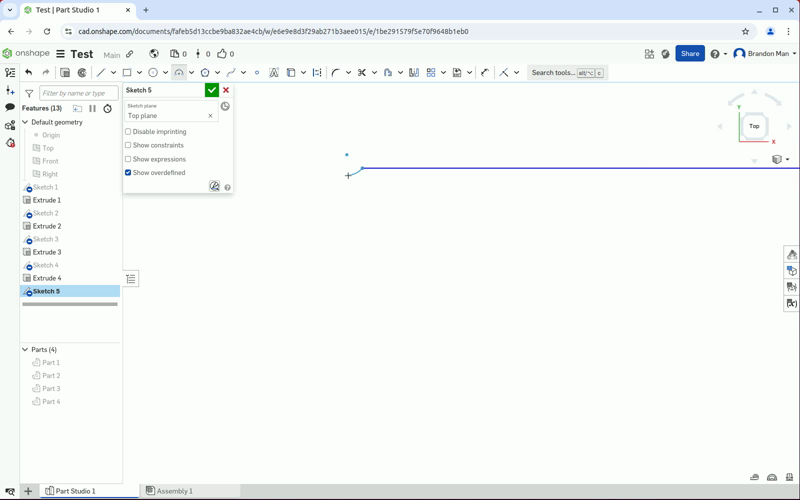
scroll(6)
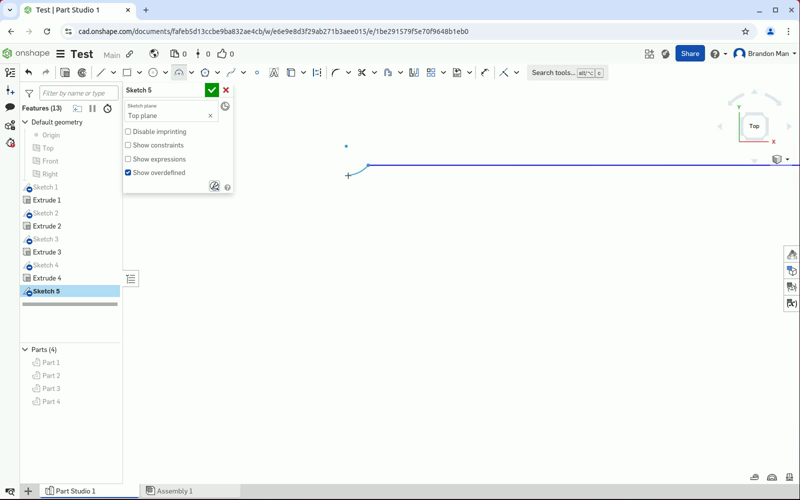
scroll(6)
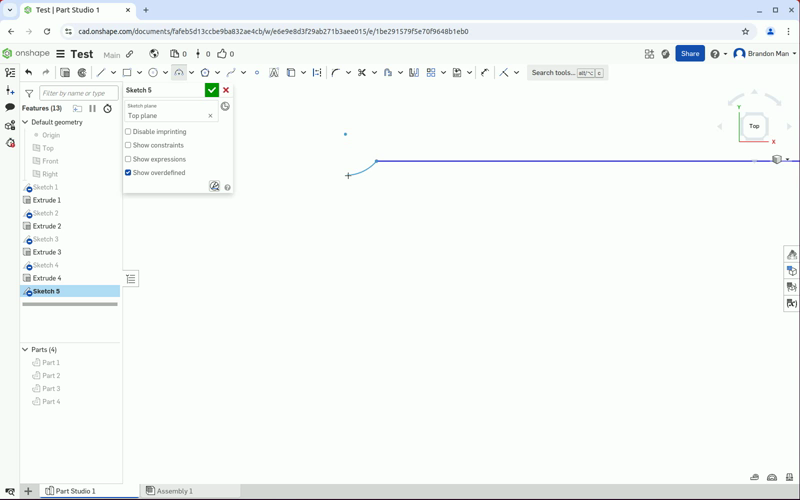
scroll(6)
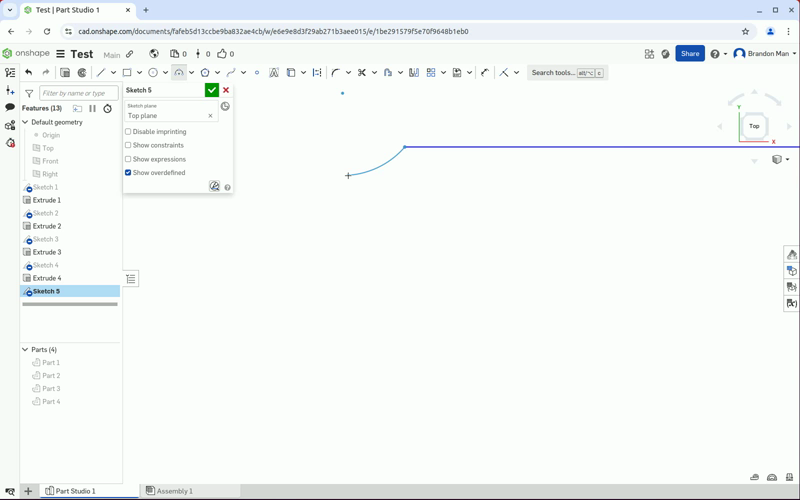
click(348, 175)
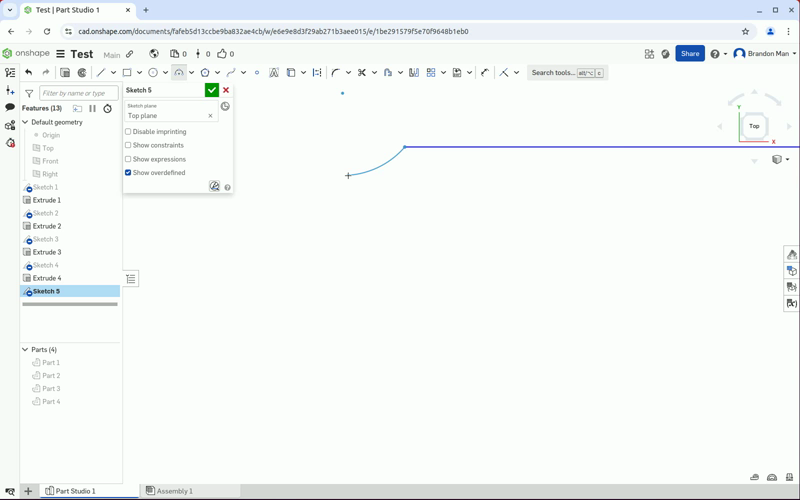
scroll(-6)
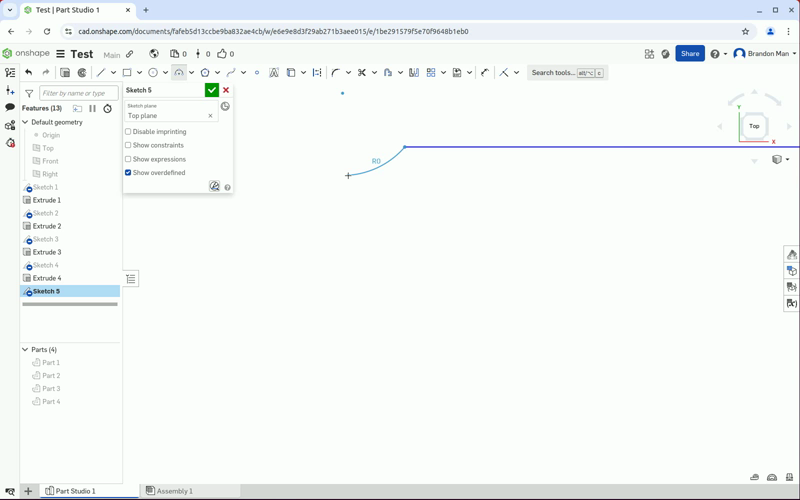
scroll(-6)
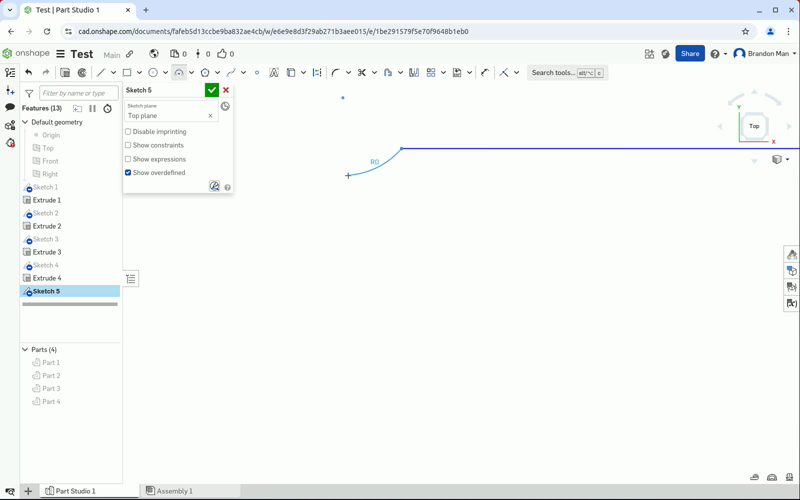
scroll(-6)
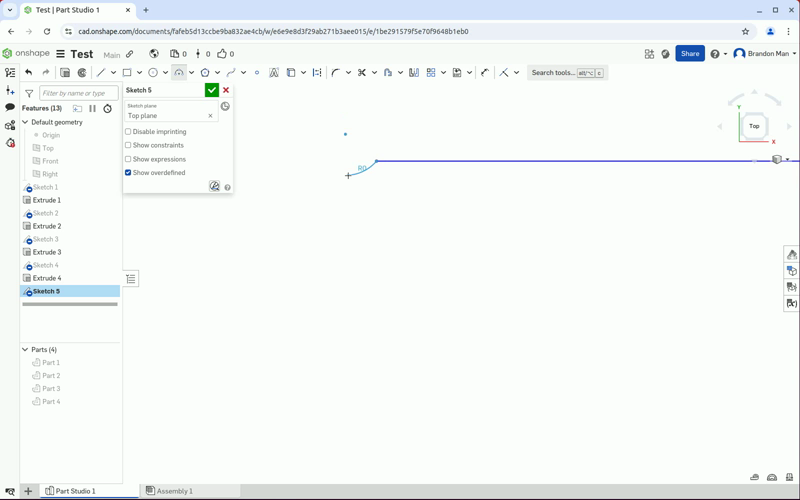
scroll(-6)
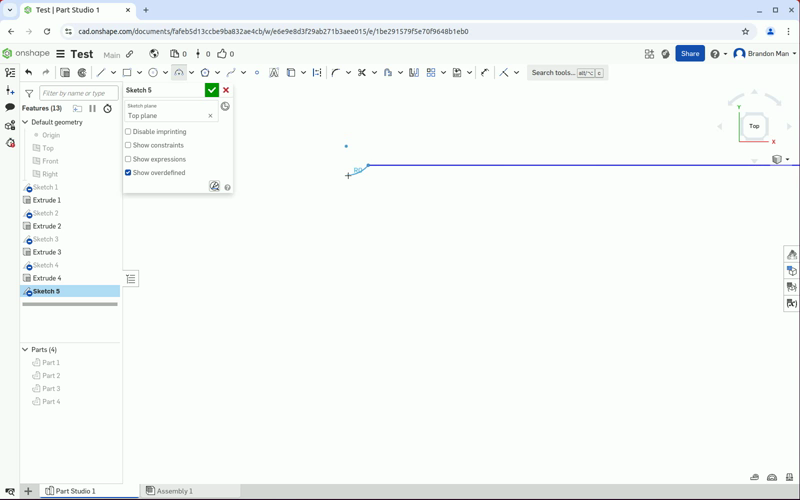
scroll(-6)
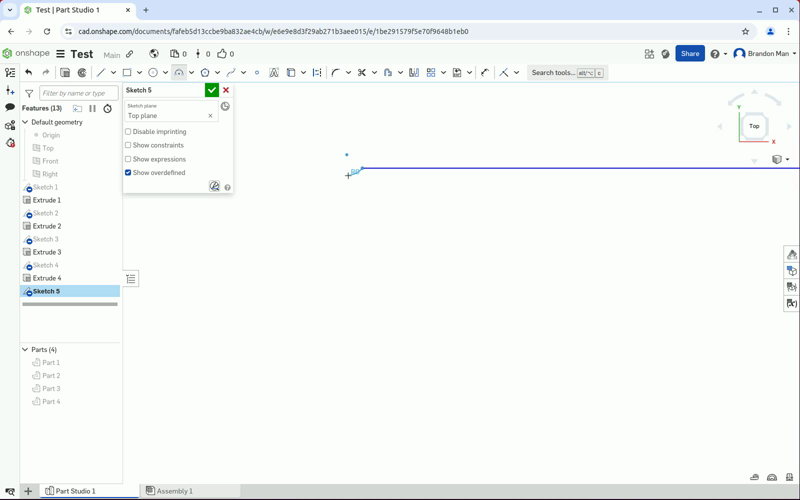
scroll(-6)
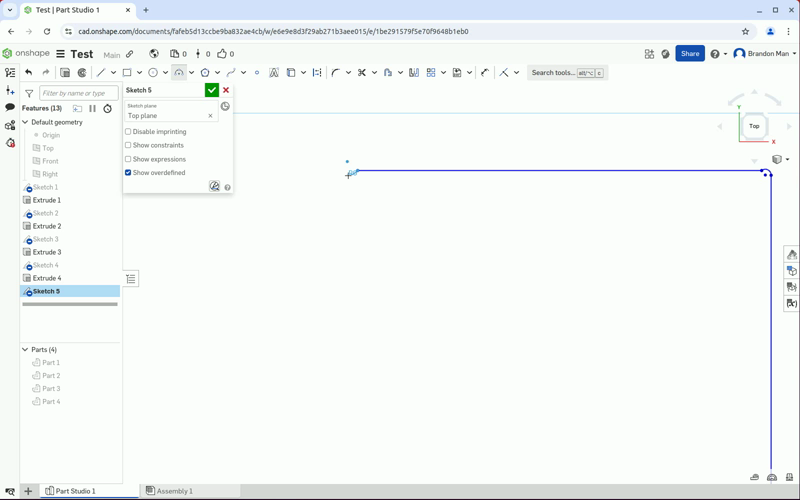
scroll(-6)
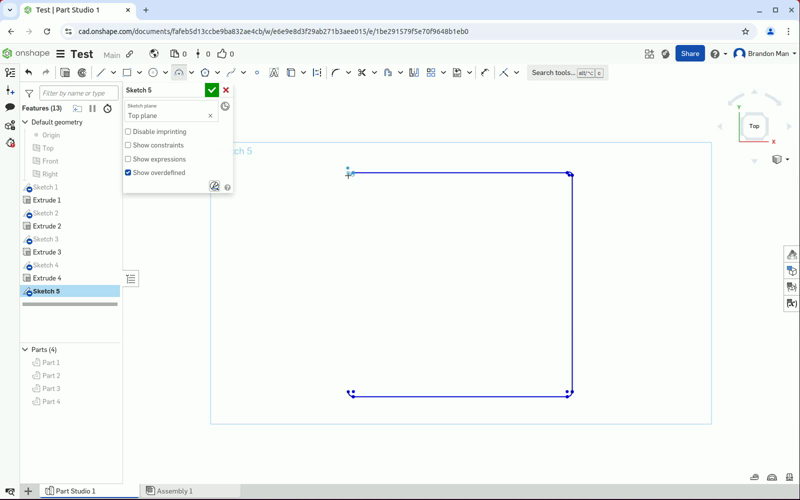
mouse_move(350, 172)
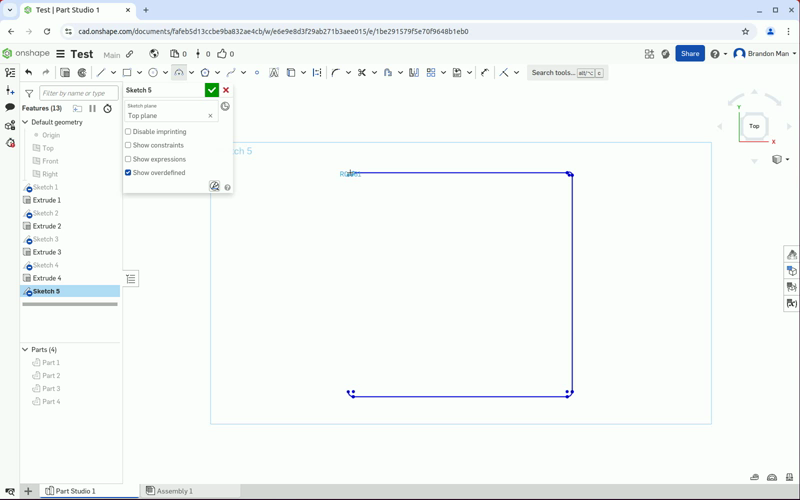
scroll(6)
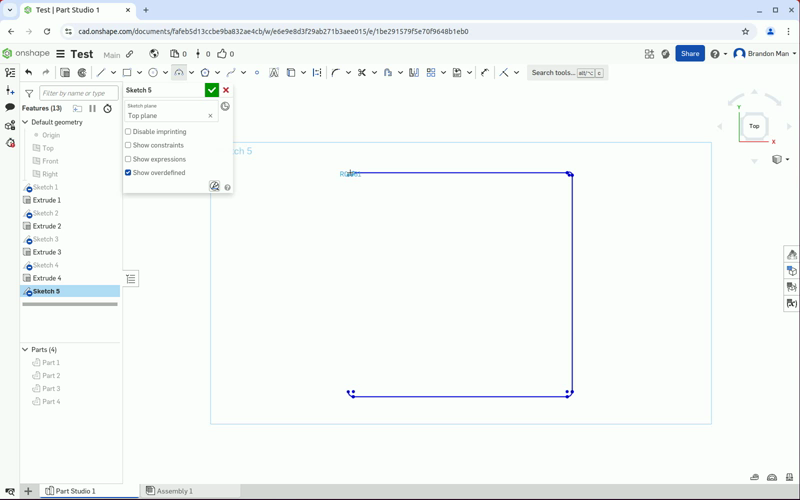
scroll(6)
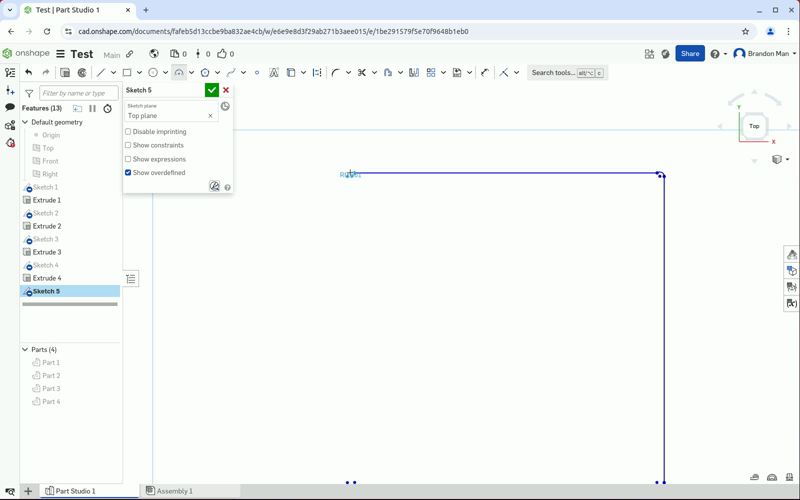
scroll(6)
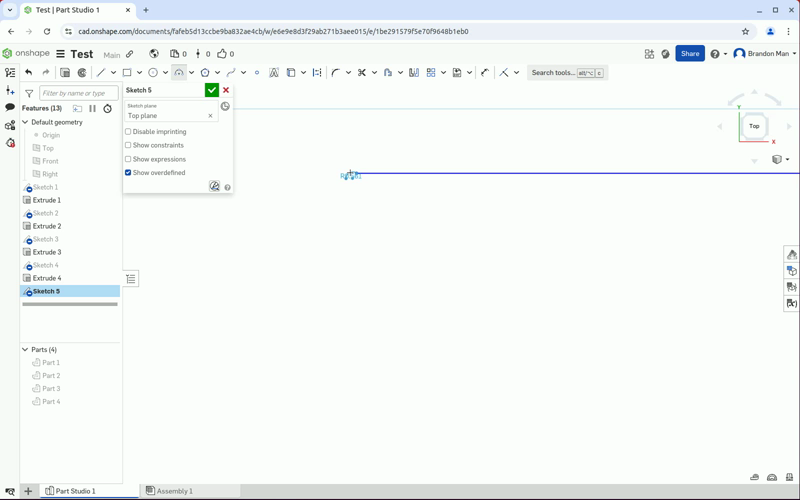
scroll(6)
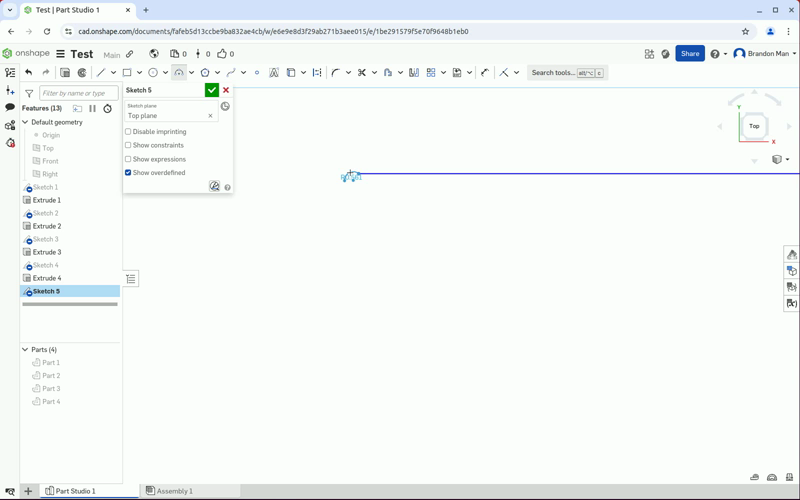
scroll(6)
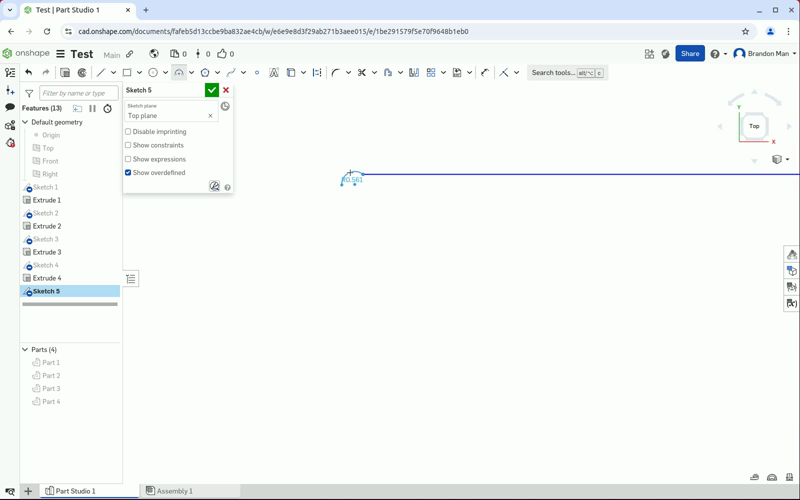
scroll(6)
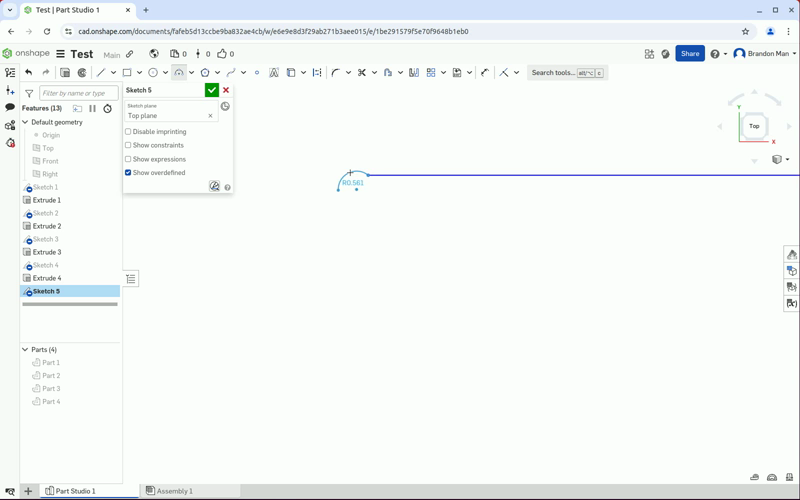
scroll(6)
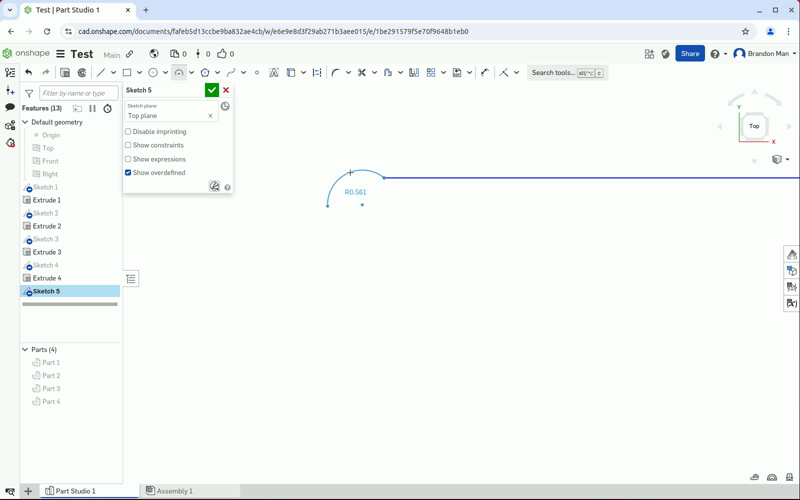
click(350, 172)
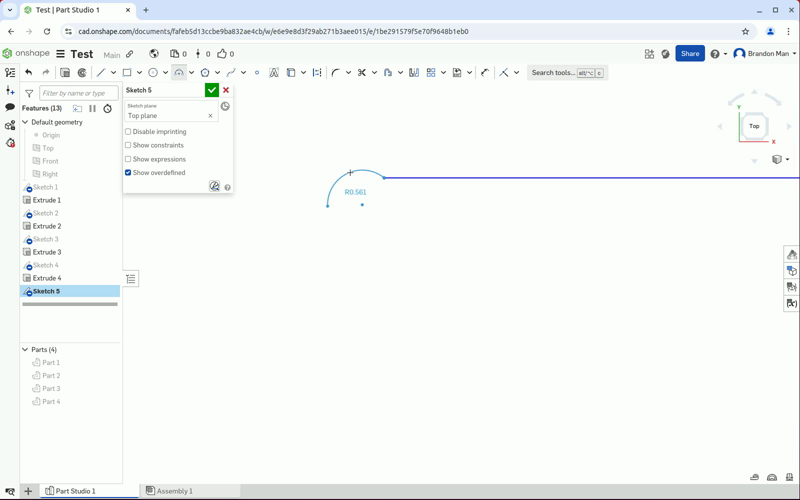
scroll(-6)
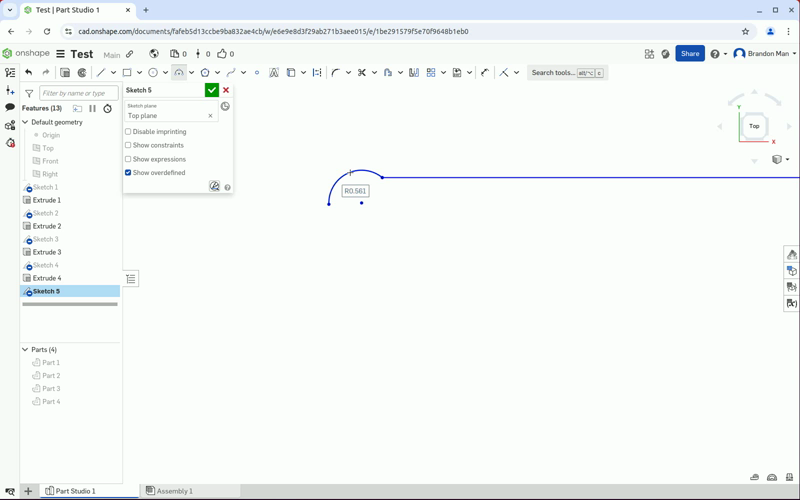
scroll(-6)
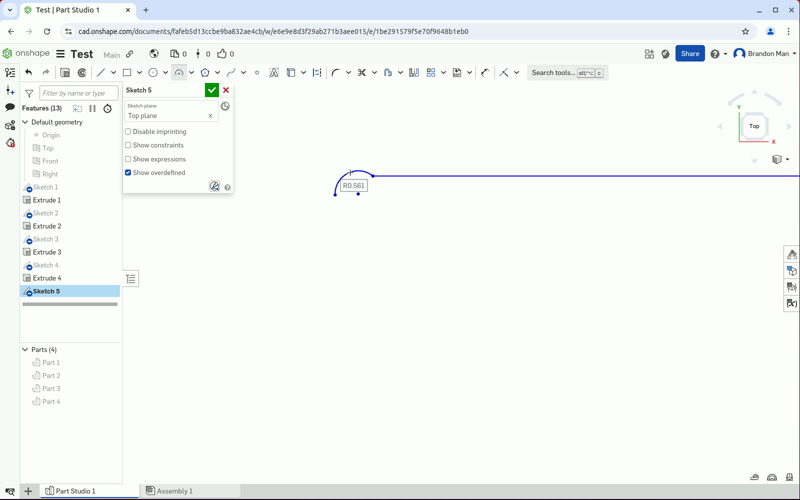
scroll(-6)
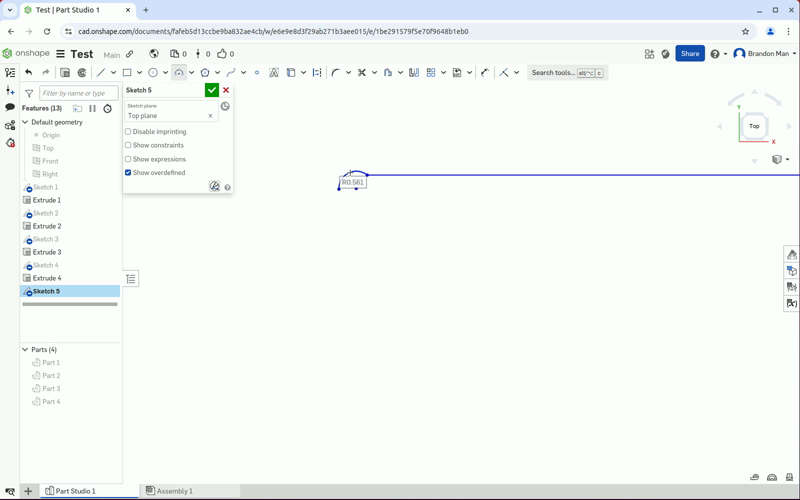
scroll(-6)
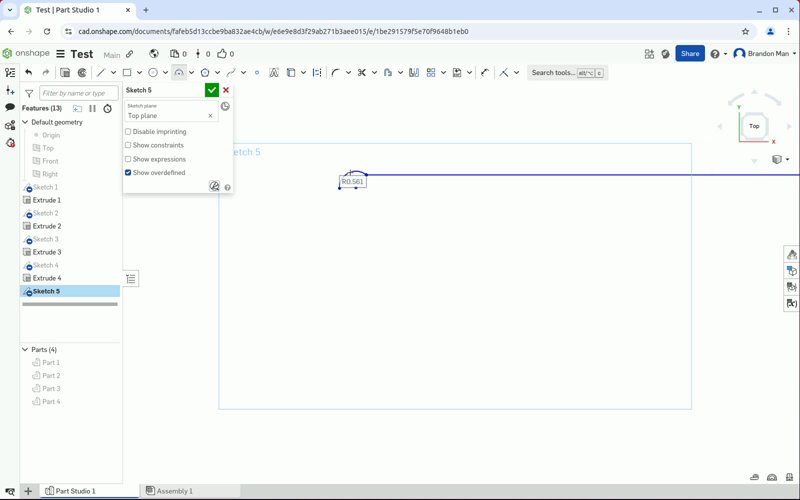
scroll(-6)
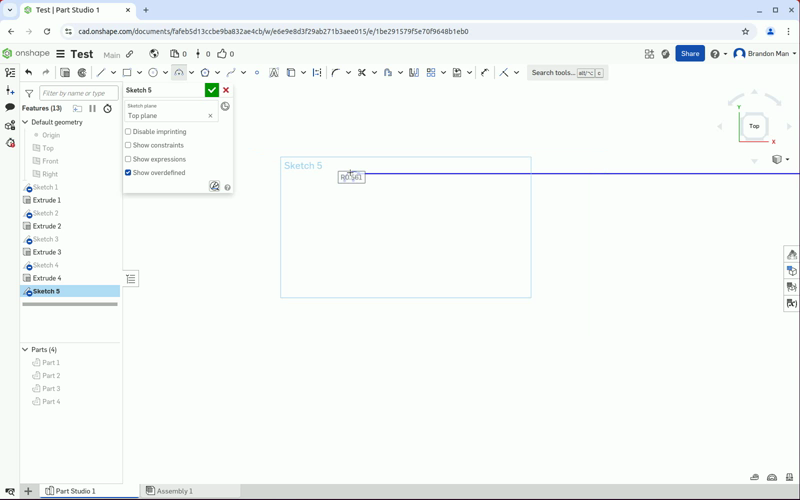
scroll(-6)
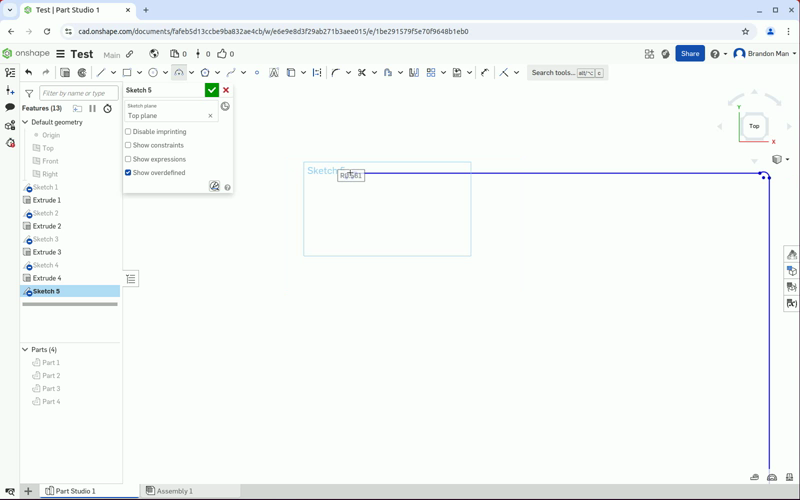
scroll(-6)
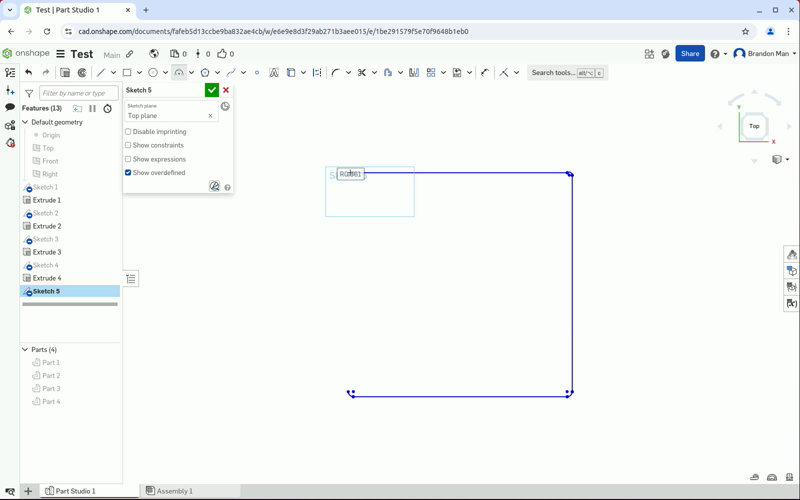
key_up(shift)
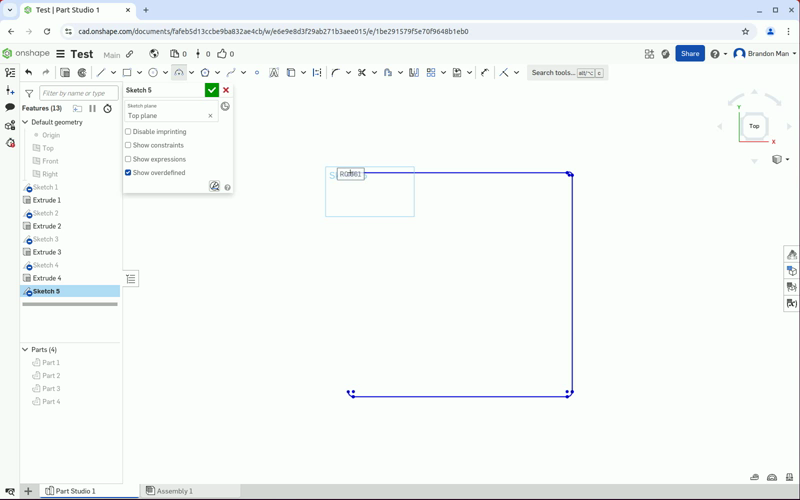
key(esc)
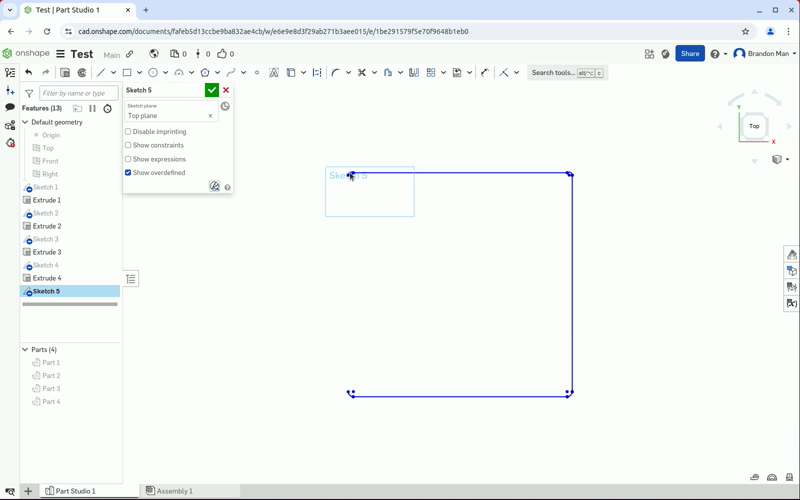
key(l)
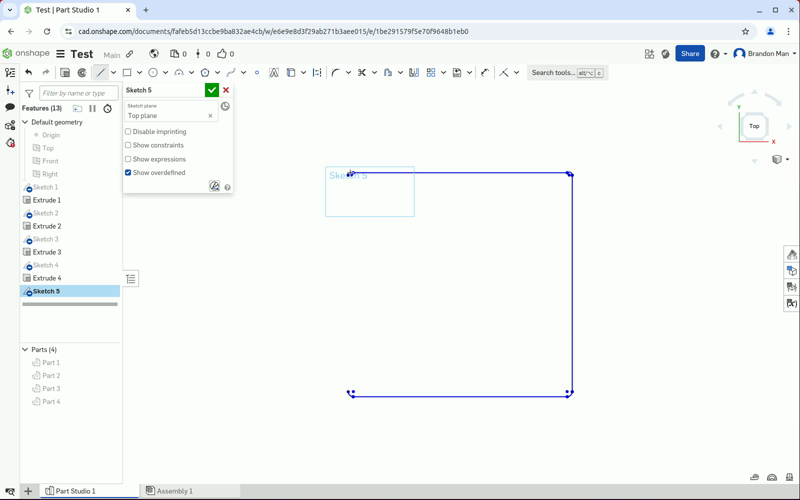
mouse_move(348, 175)
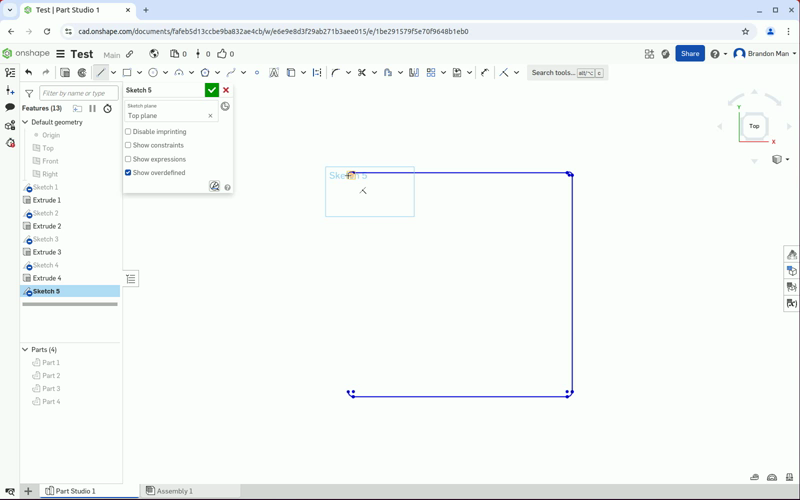
scroll(6)
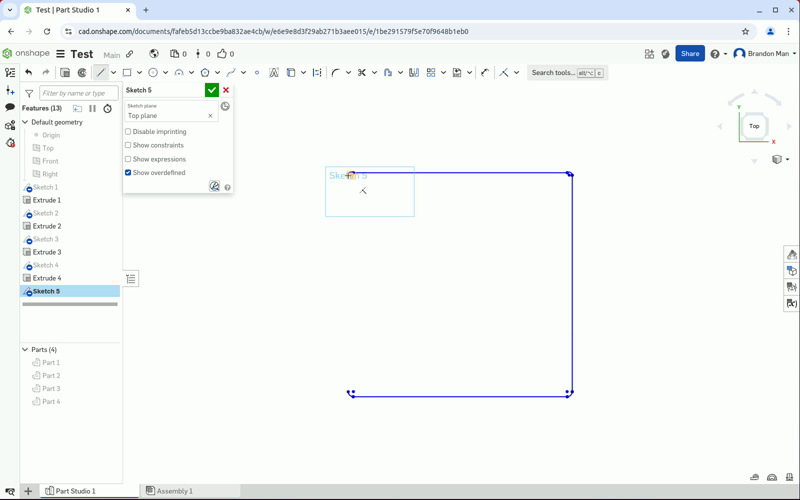
scroll(6)
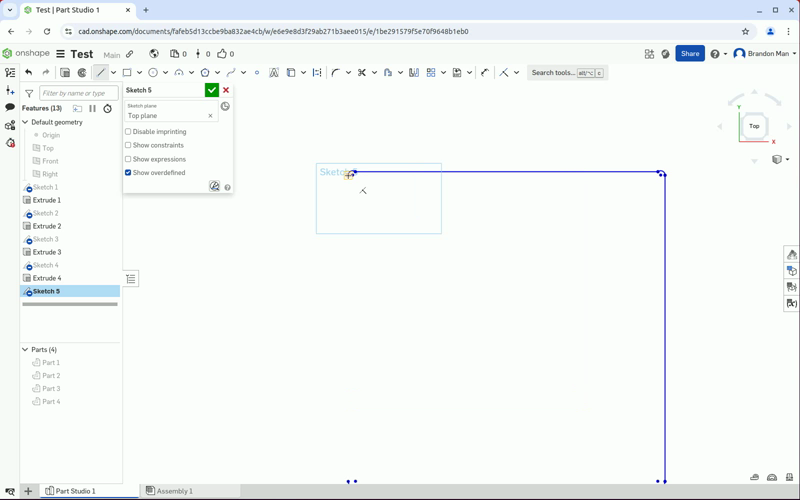
scroll(6)
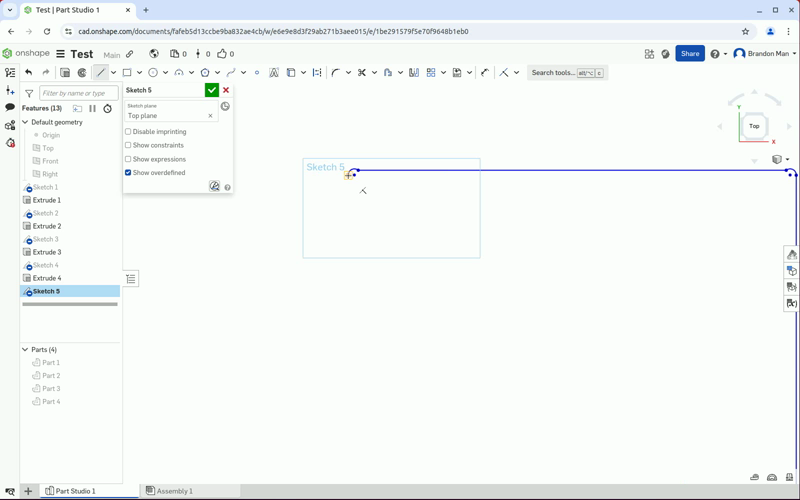
scroll(6)
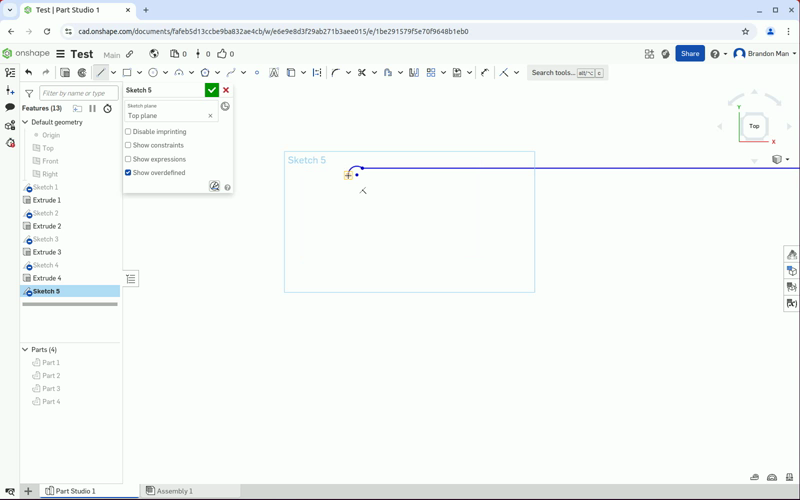
scroll(6)
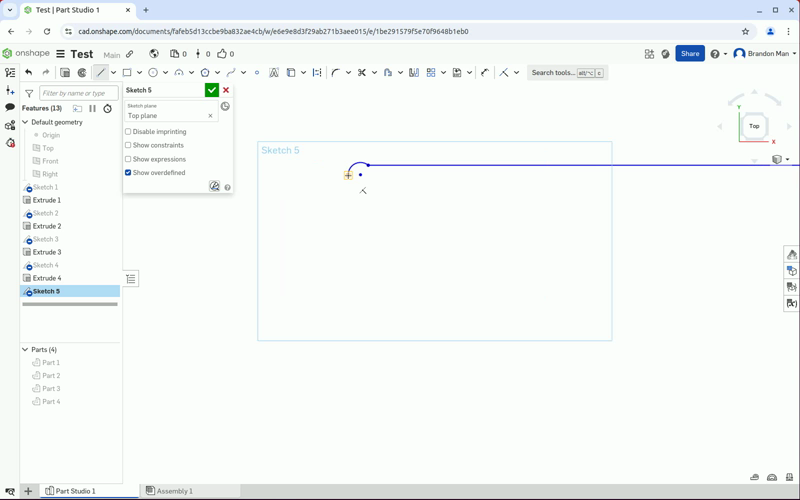
scroll(6)
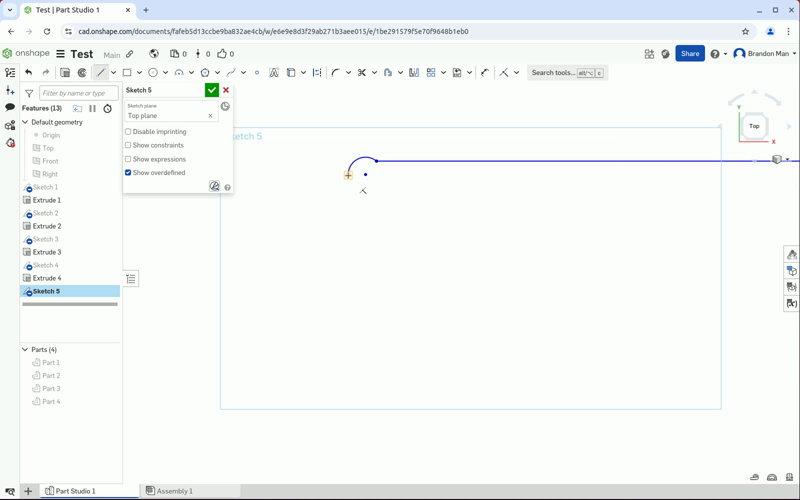
scroll(6)
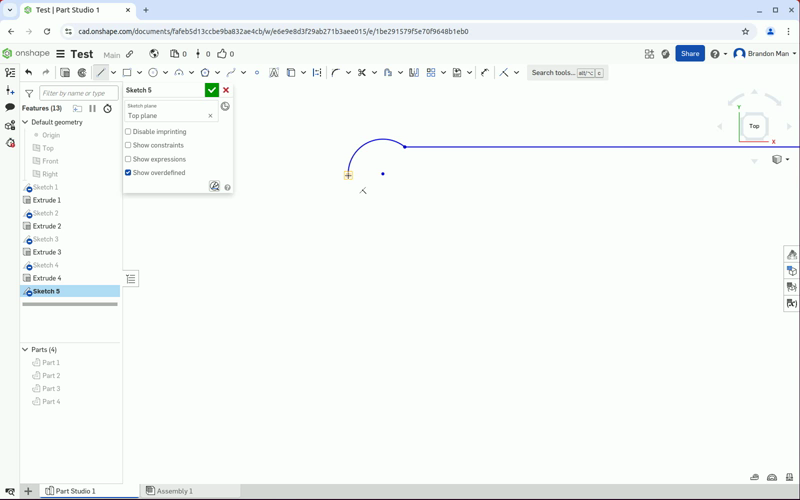
click(348, 175)
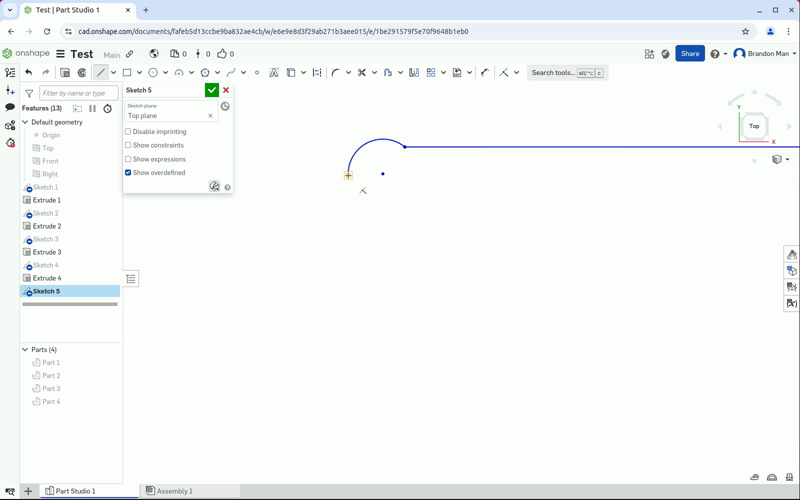
scroll(-6)
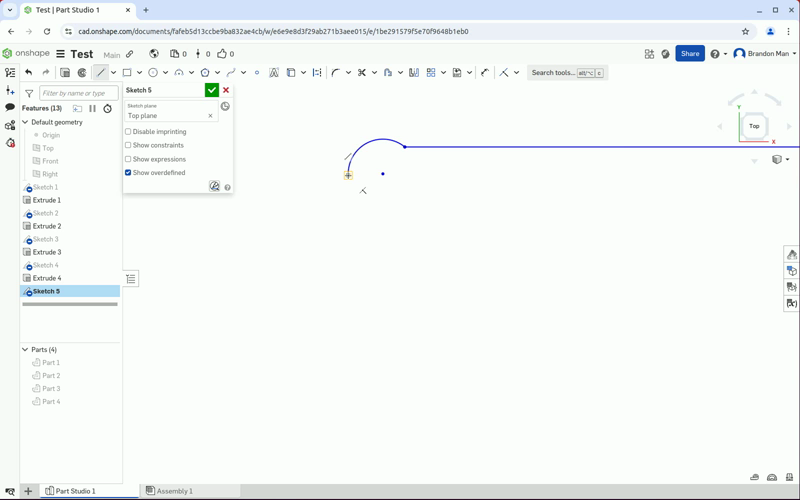
scroll(-6)
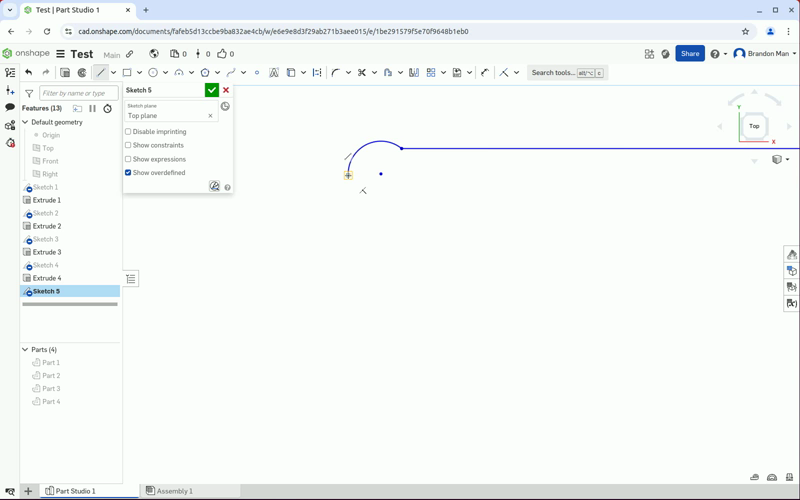
scroll(-6)
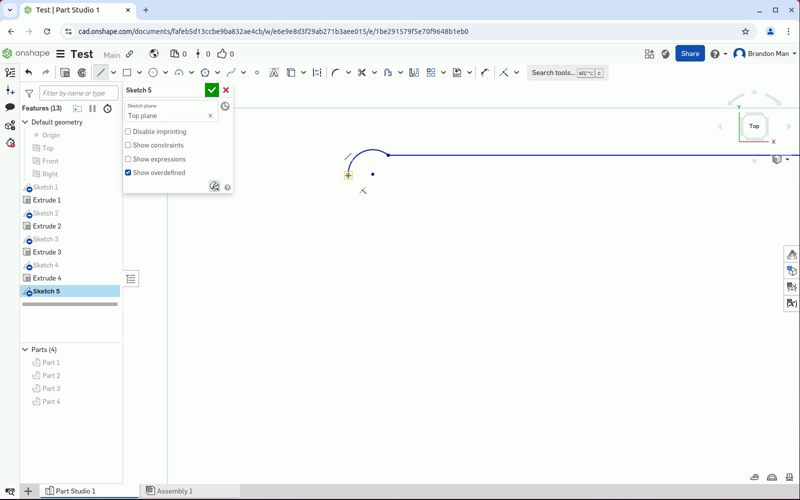
scroll(-6)
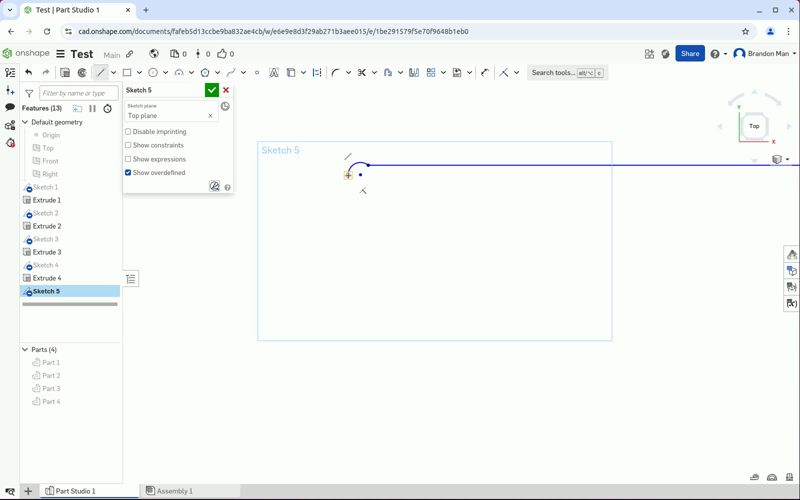
scroll(-6)
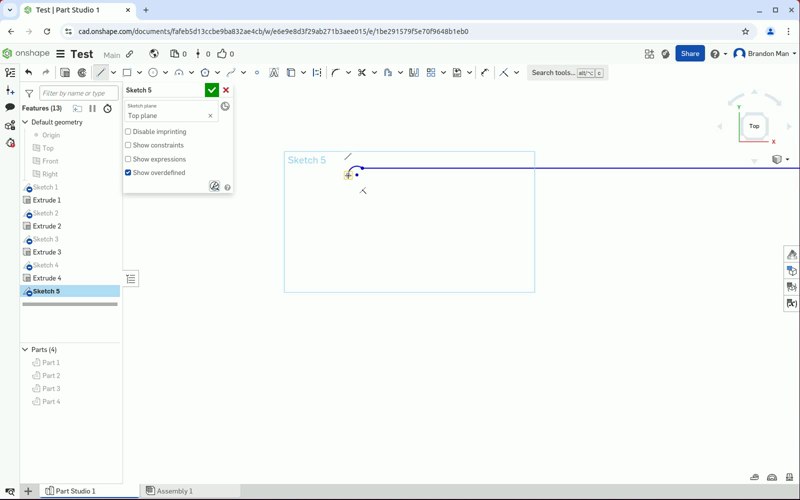
scroll(-6)
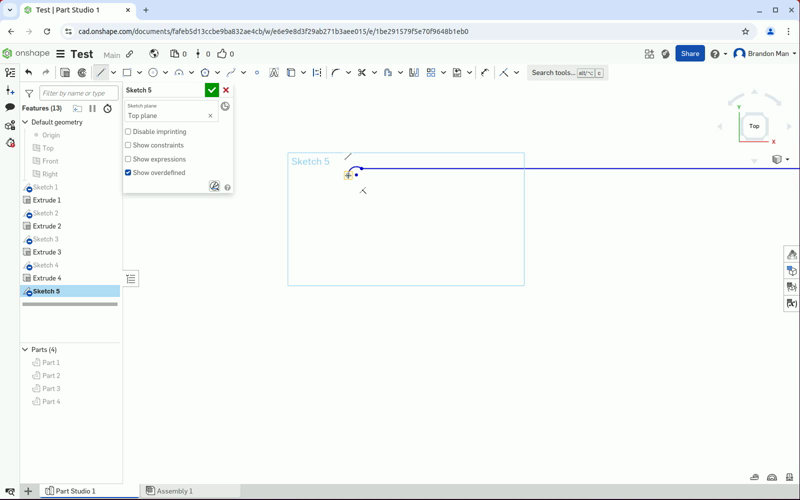
scroll(-6)
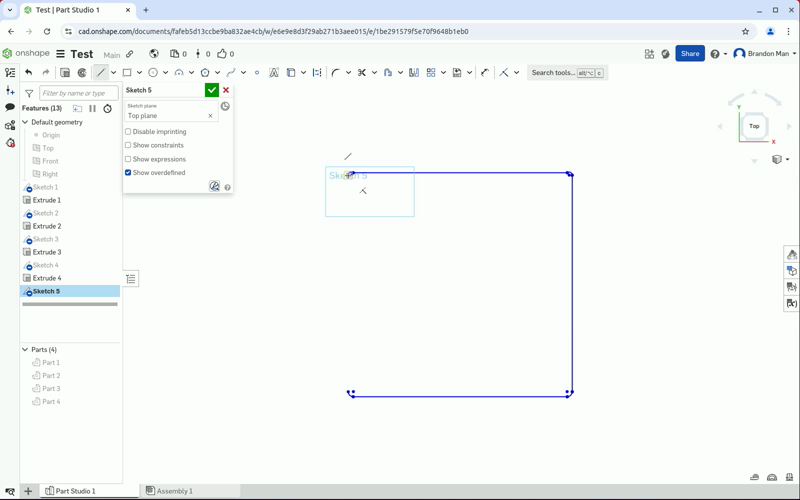
key_down(shift)
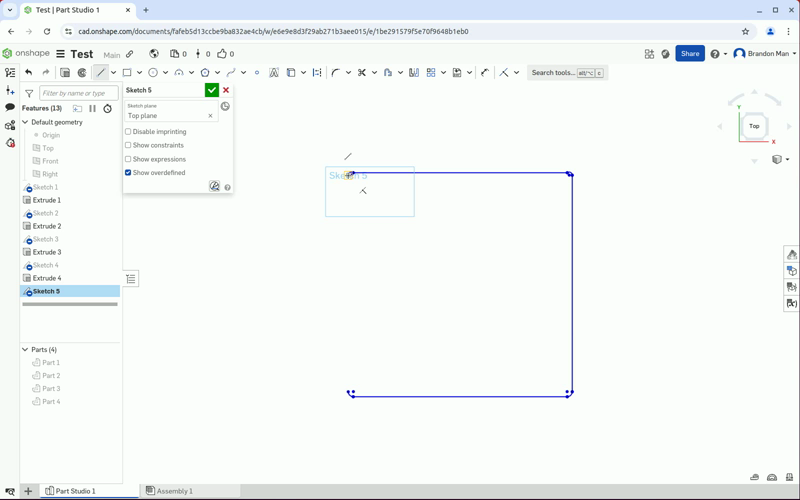
mouse_move(348, 391)
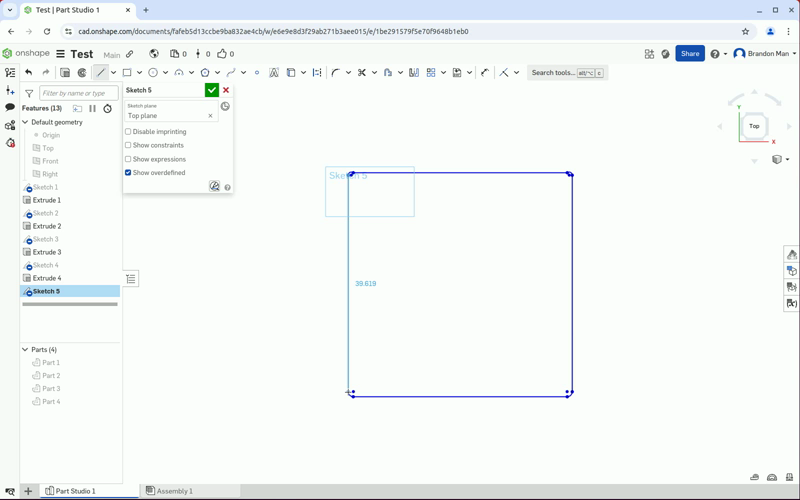
scroll(6)
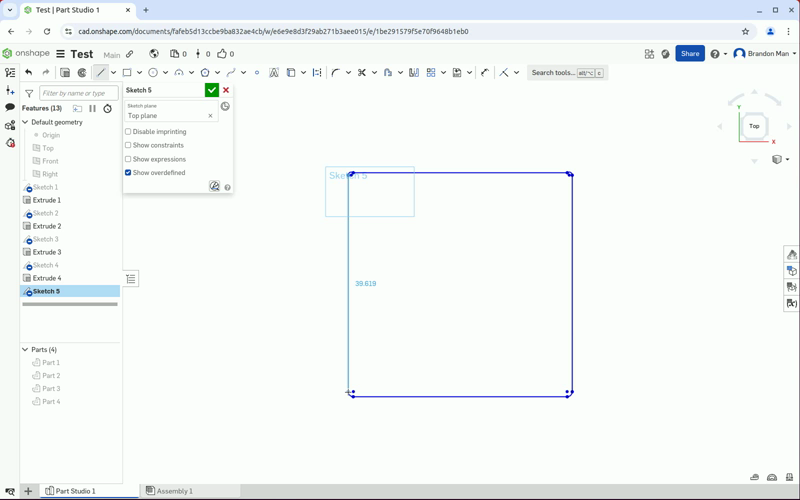
scroll(6)
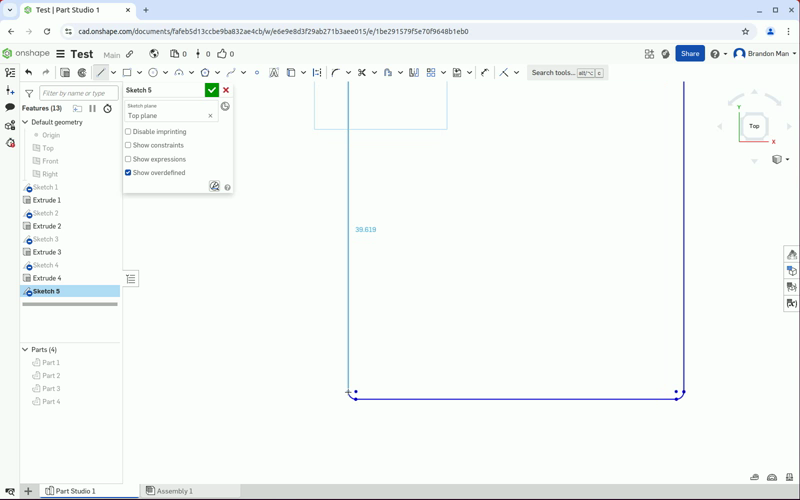
scroll(6)
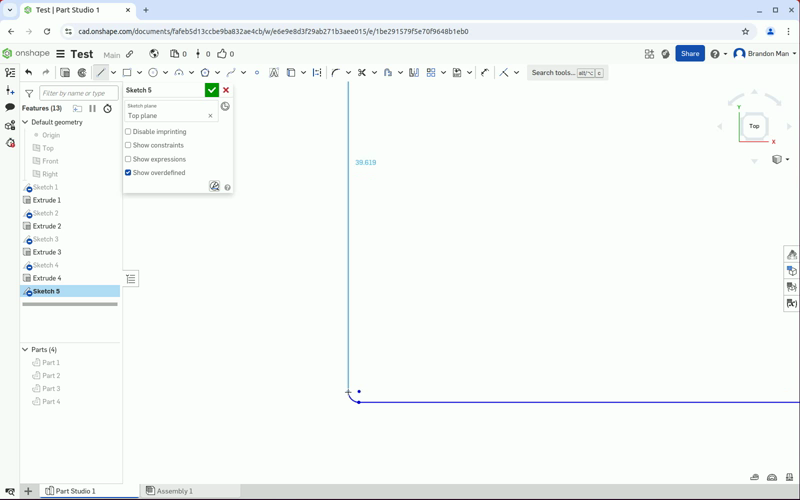
scroll(6)
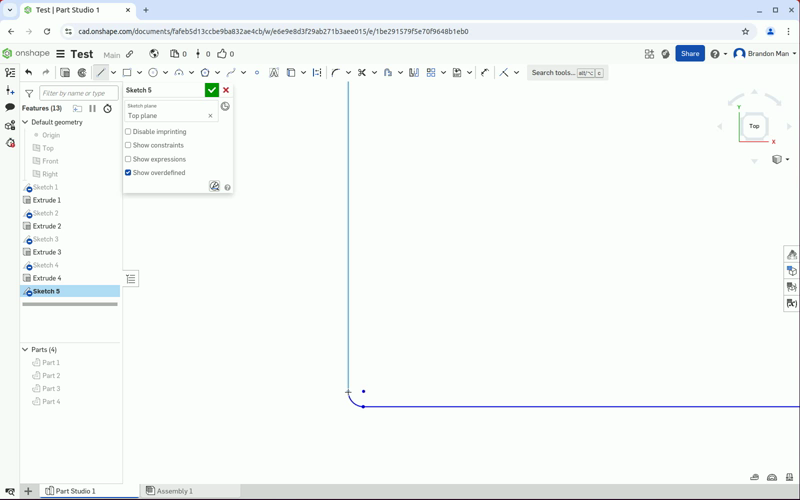
scroll(6)
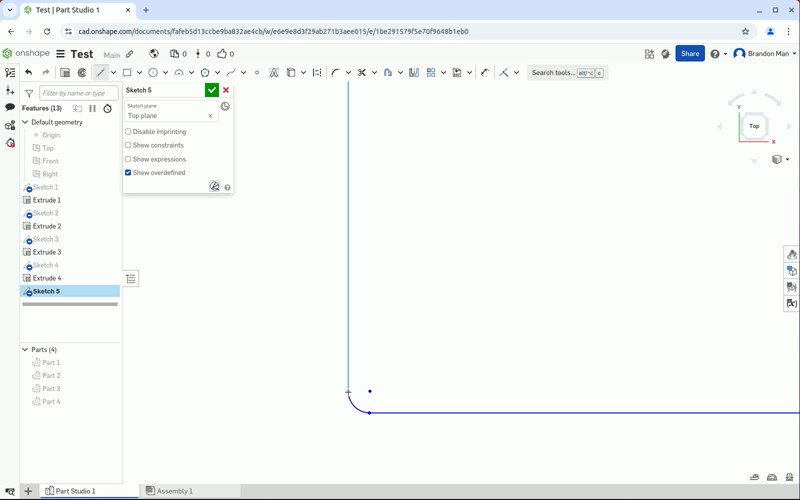
scroll(6)
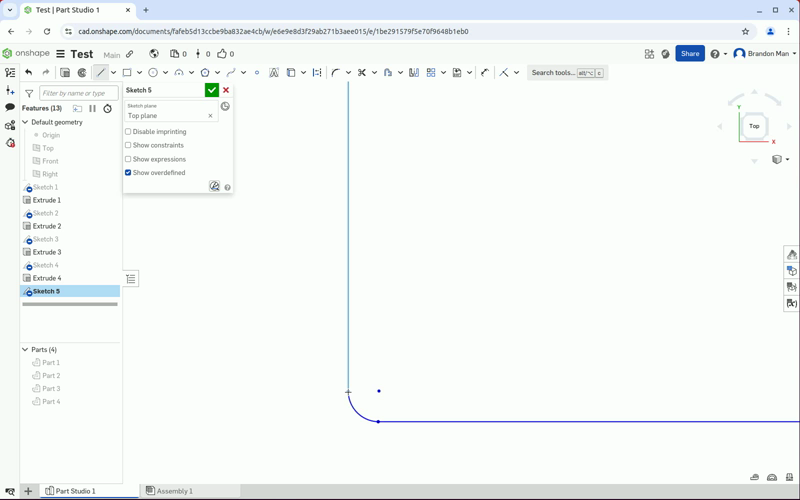
scroll(6)
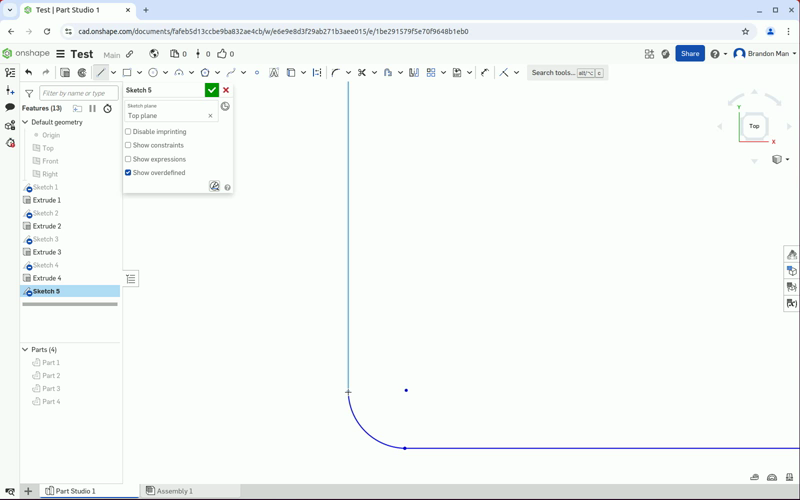
key_up(shift)
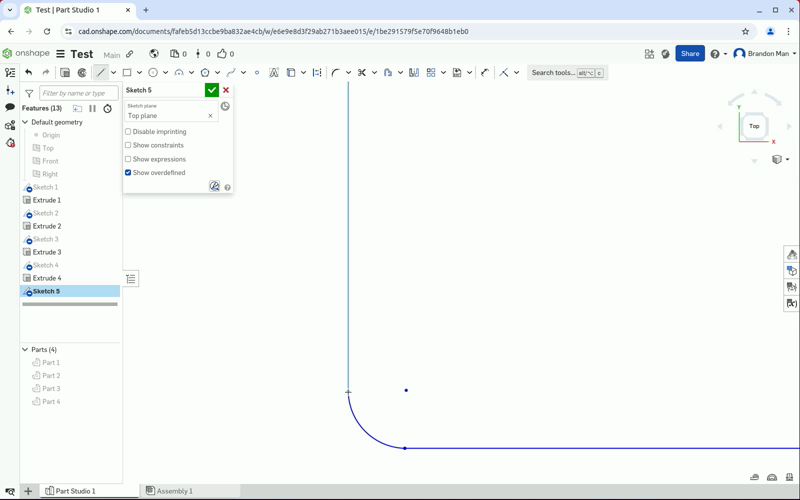
click(348, 391)
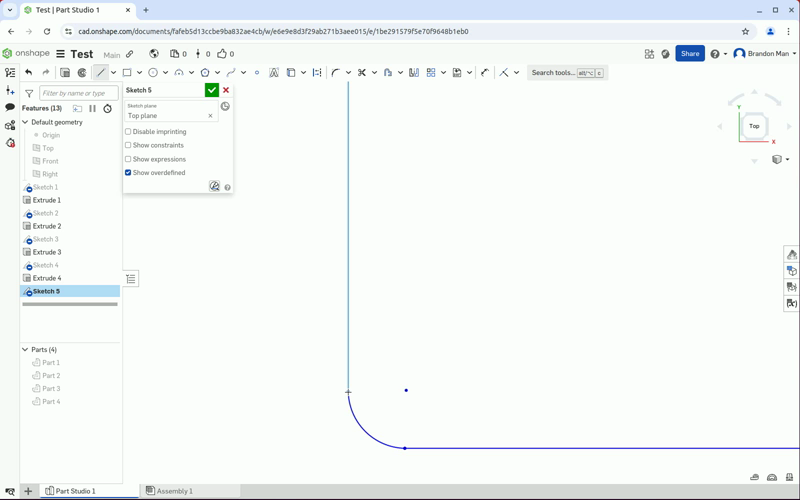
scroll(-6)
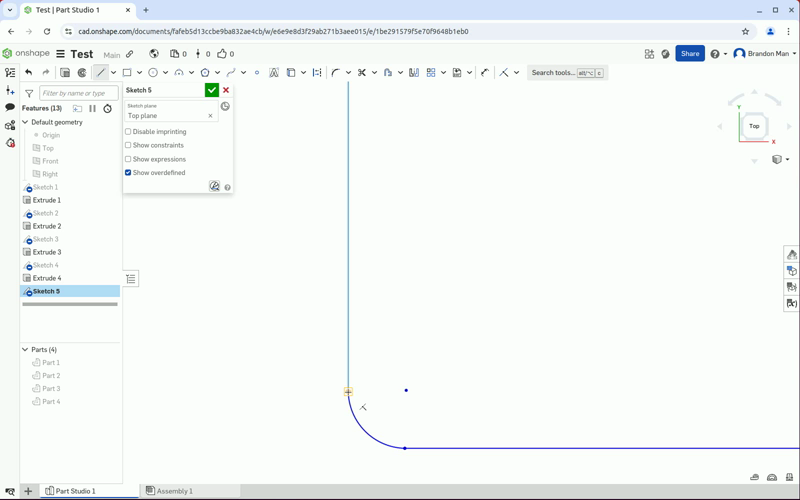
scroll(-6)
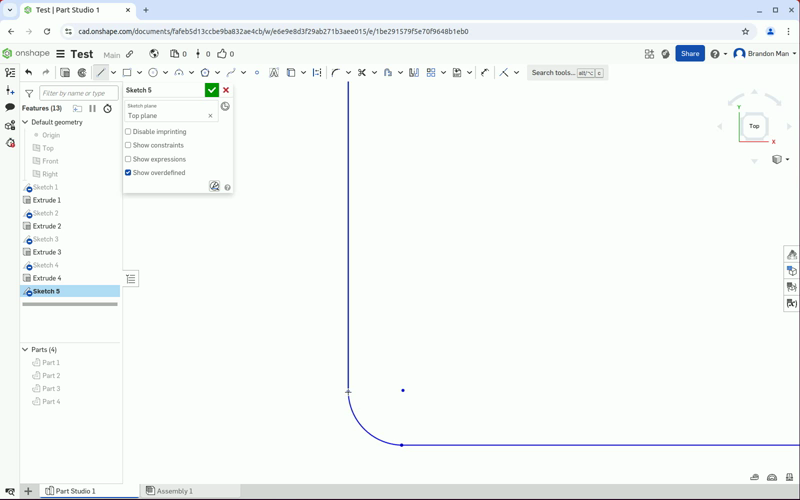
scroll(-6)
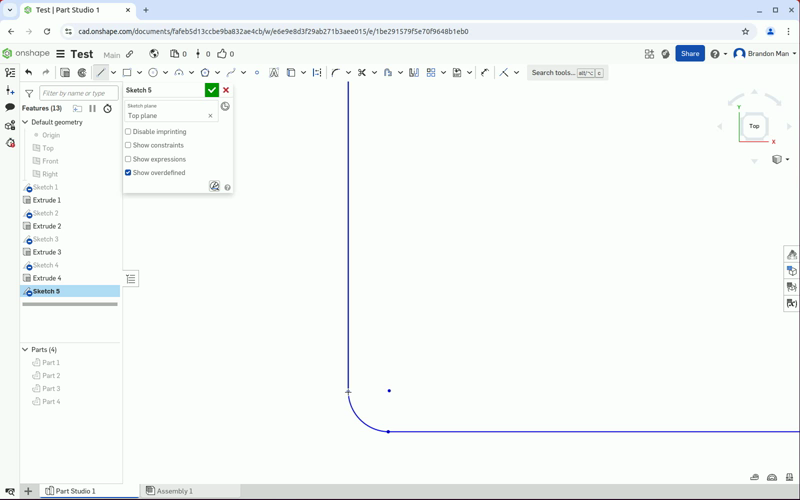
scroll(-6)
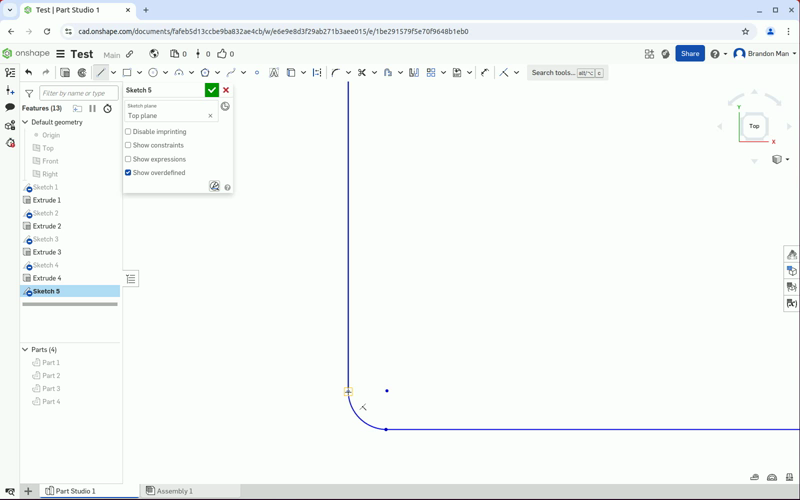
scroll(-6)
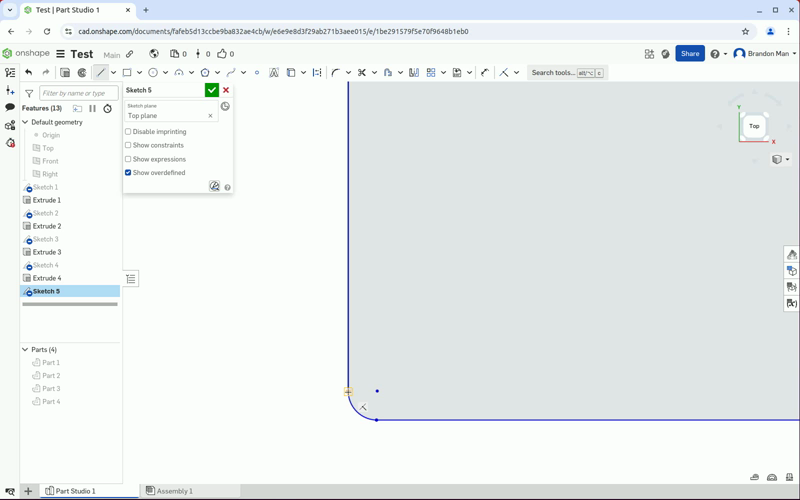
scroll(-6)
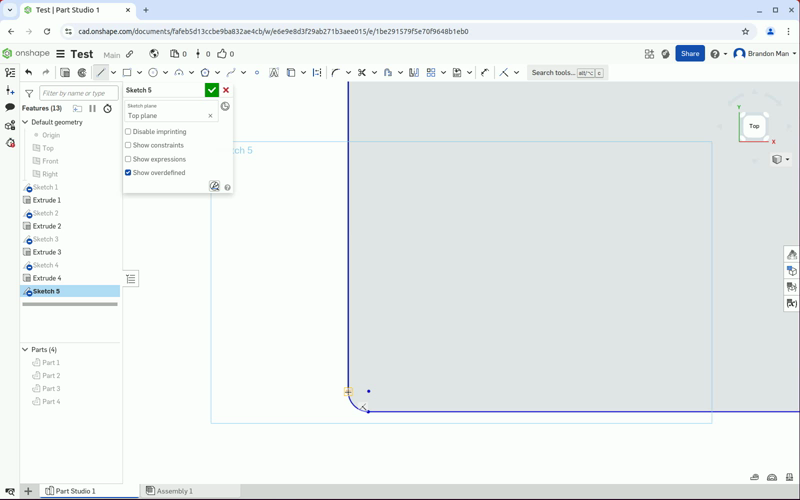
scroll(-6)
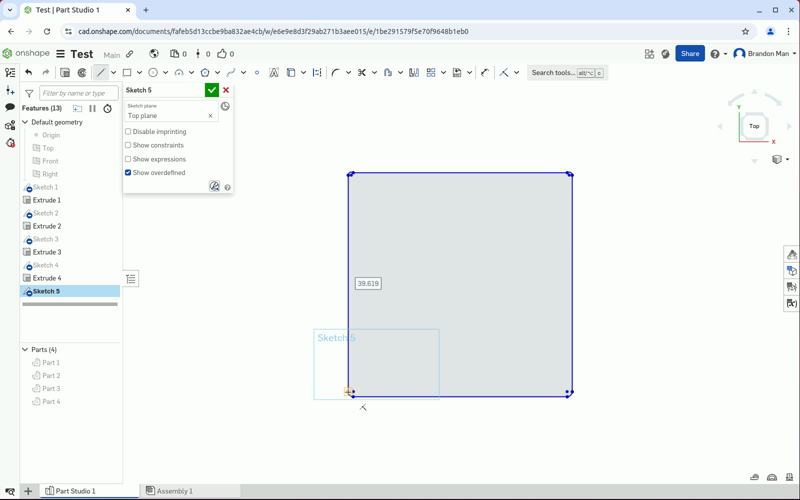
key(esc)
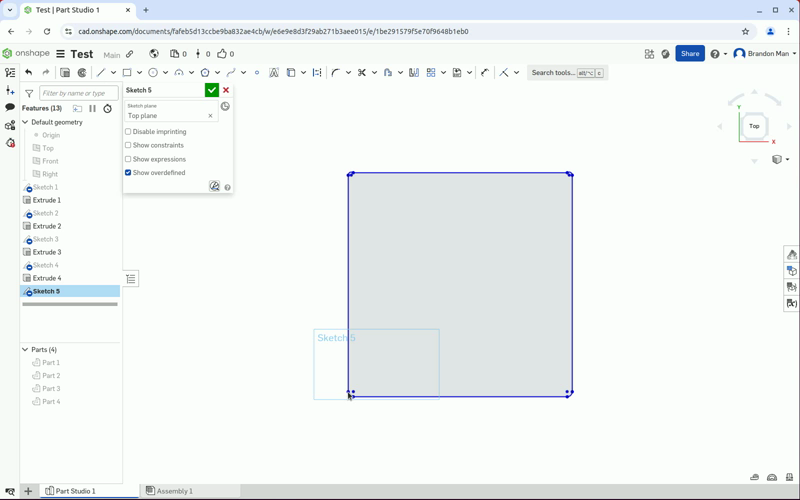
key(c)
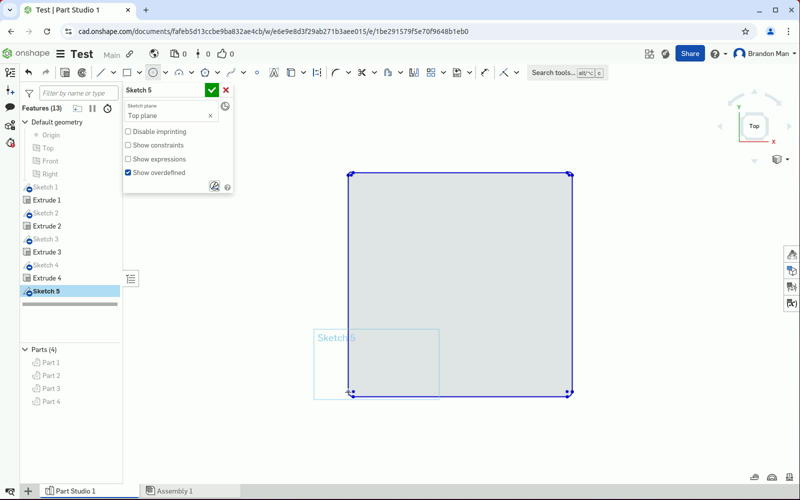
key_down(shift)
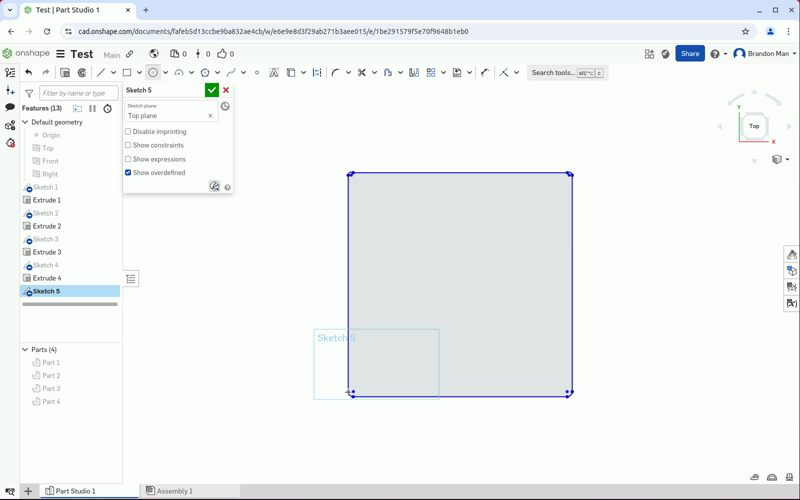
mouse_move(388, 283)
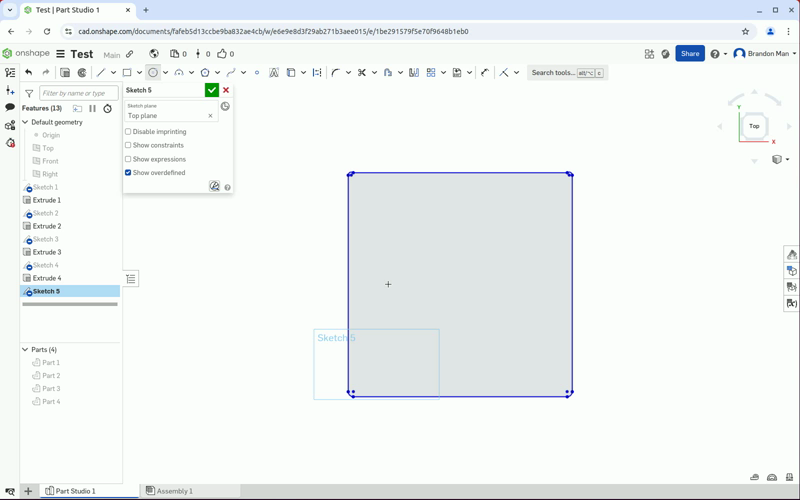
click(388, 283)
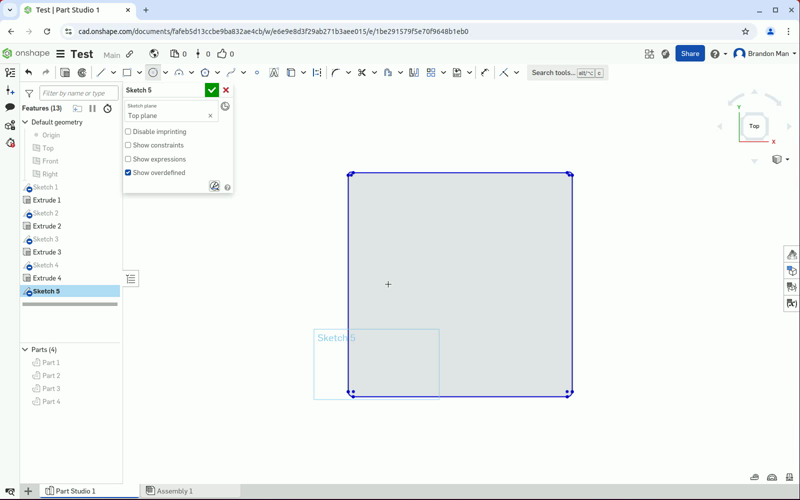
key_up(shift)
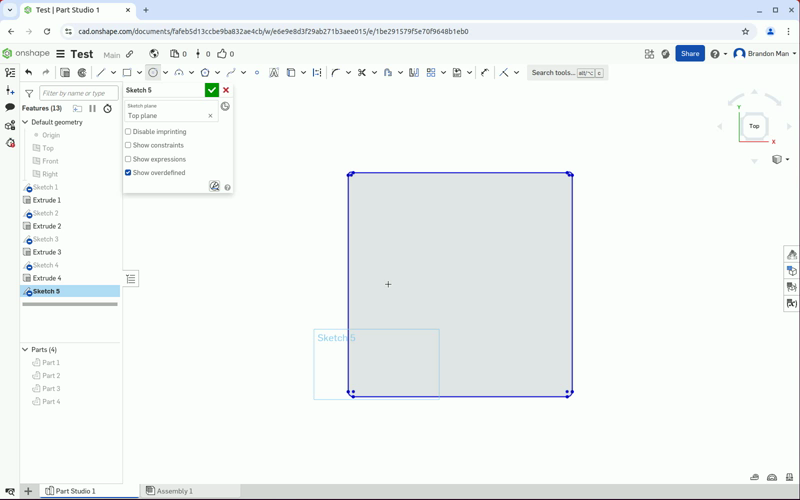
mouse_move(400, 283)
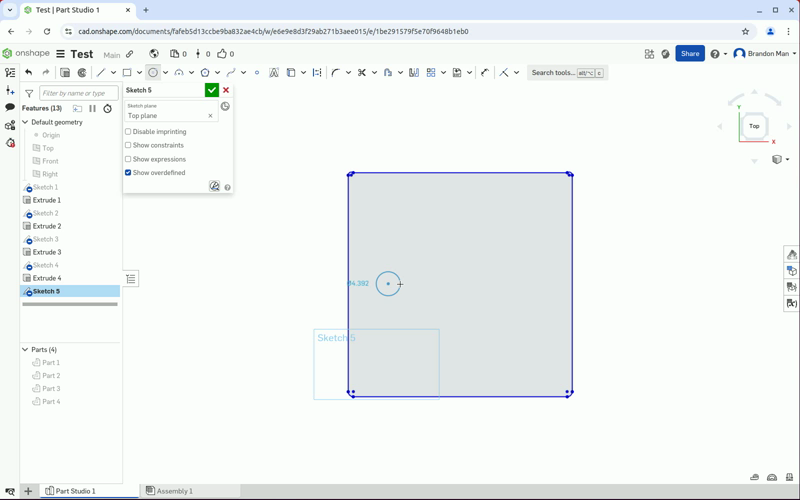
click(400, 283)
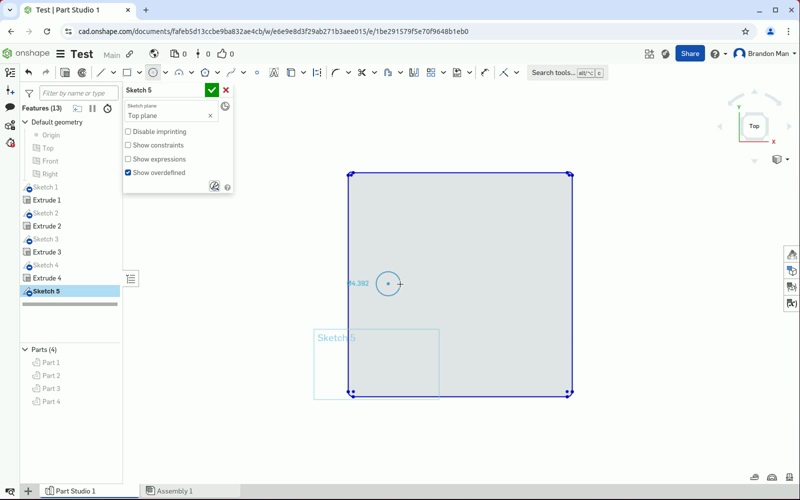
key(esc)
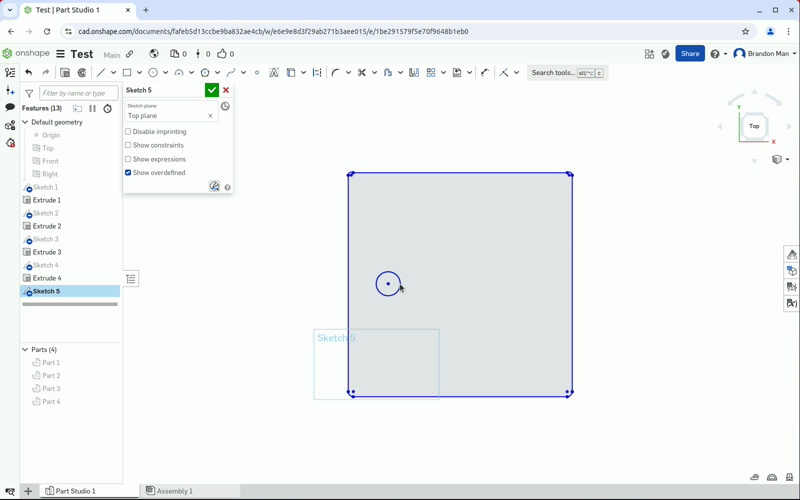
key(c)
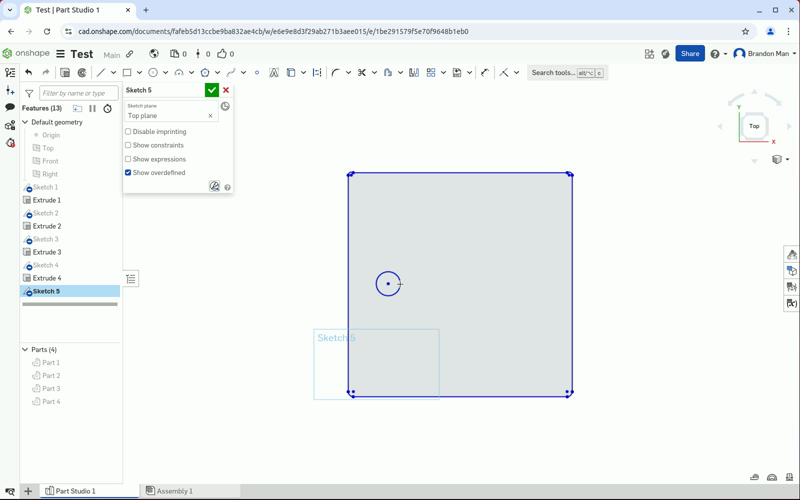
key_down(shift)
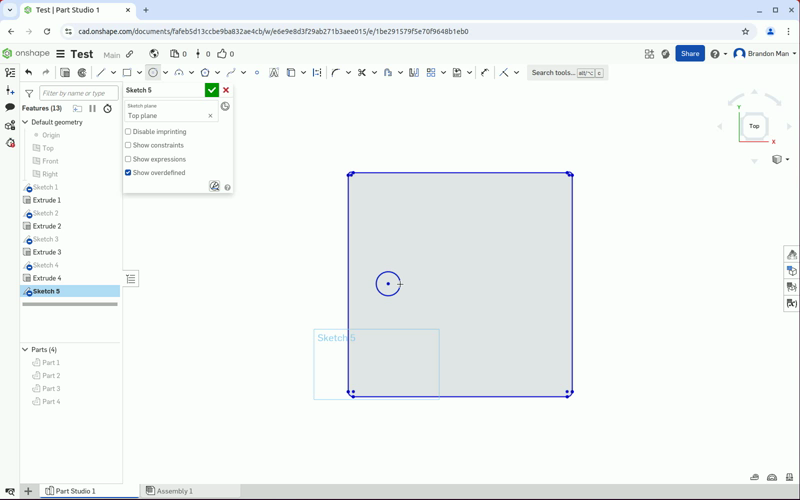
mouse_move(461, 342)
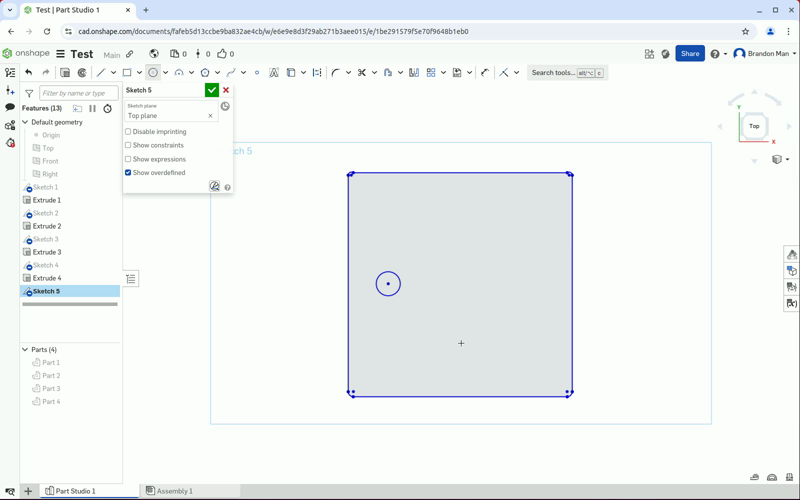
click(461, 342)
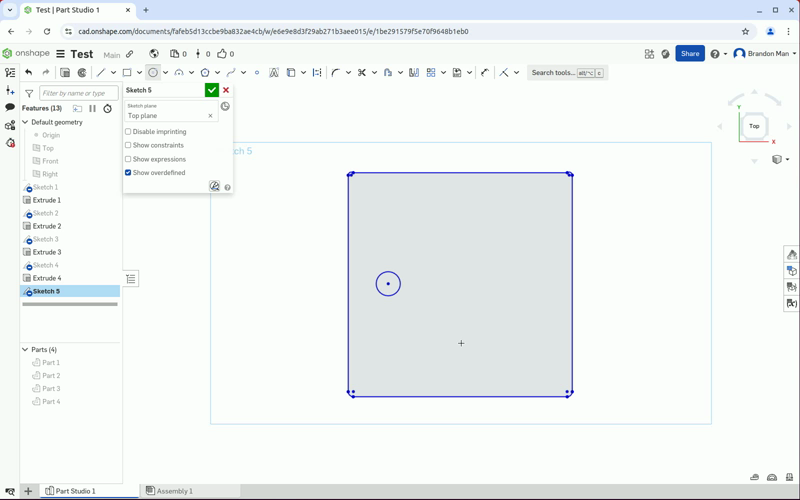
key_up(shift)
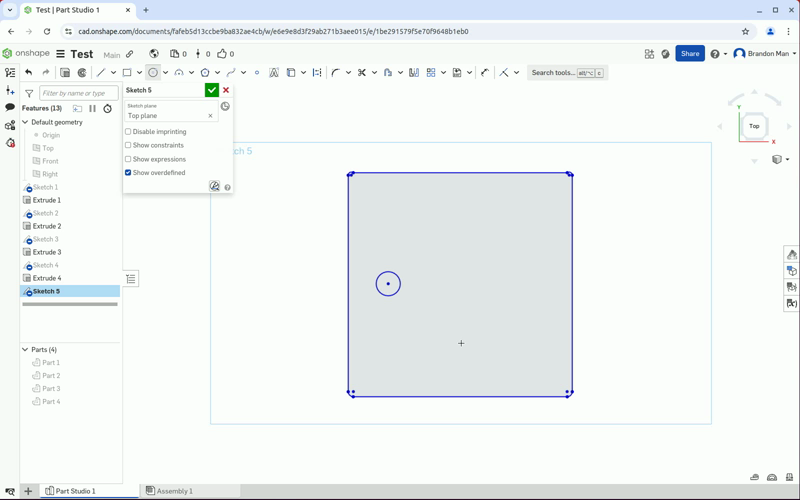
mouse_move(473, 342)
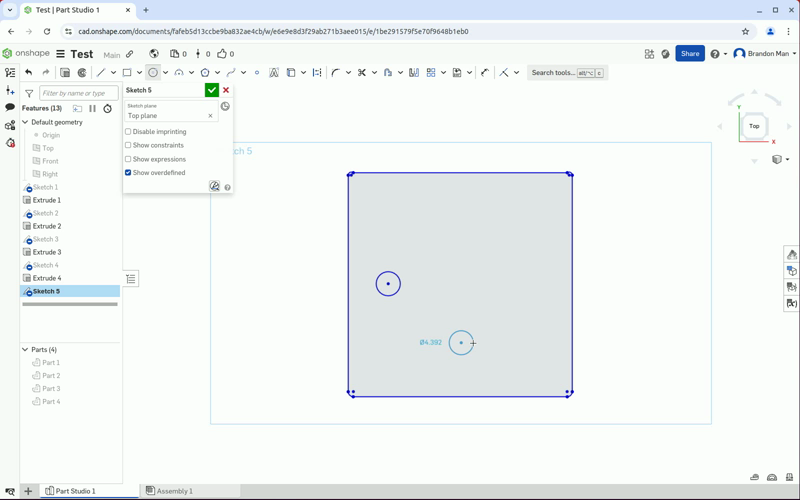
click(473, 342)
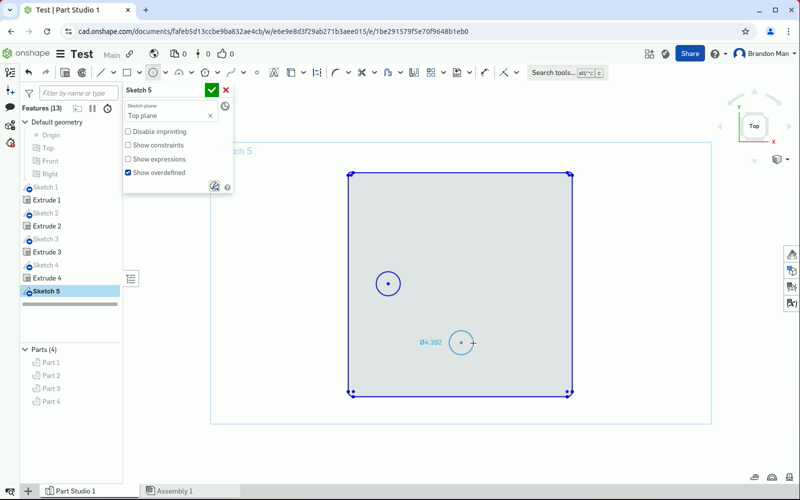
key(esc)
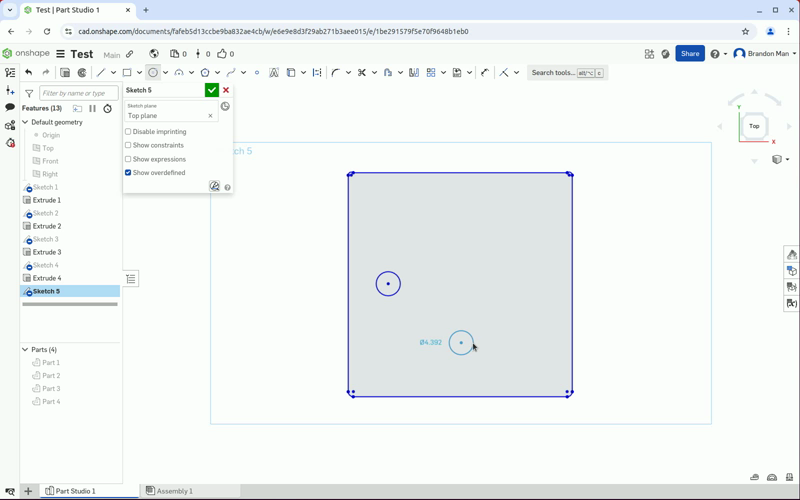
key(c)
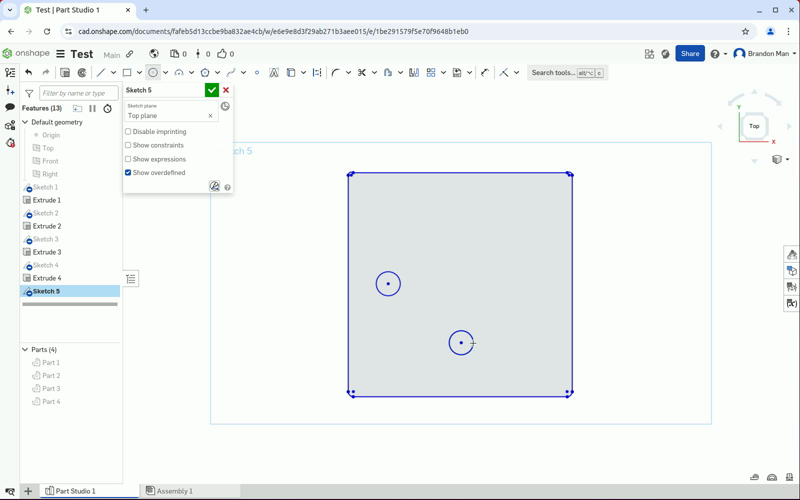
key_down(shift)
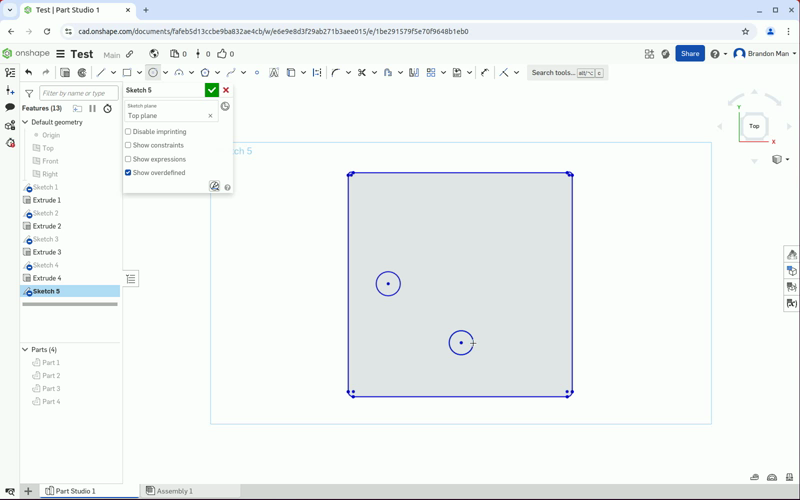
mouse_move(461, 224)
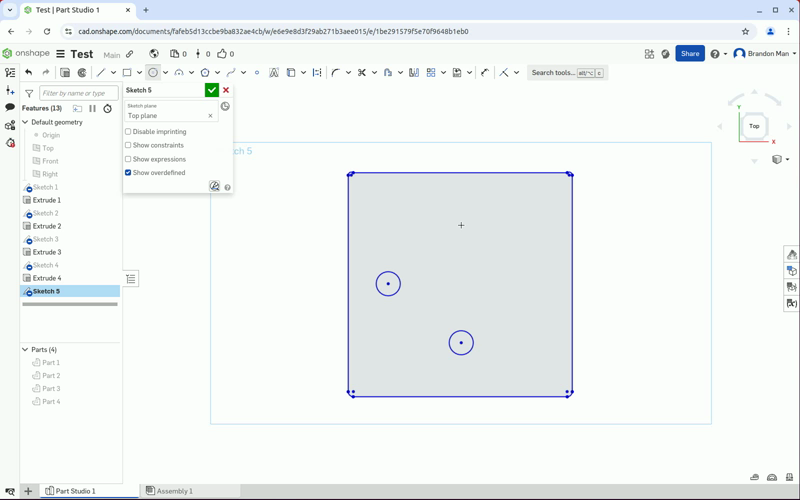
click(461, 224)
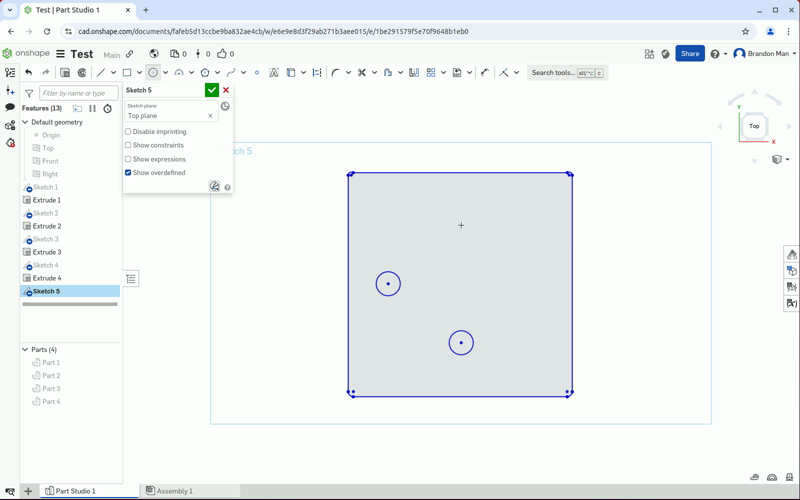
key_up(shift)
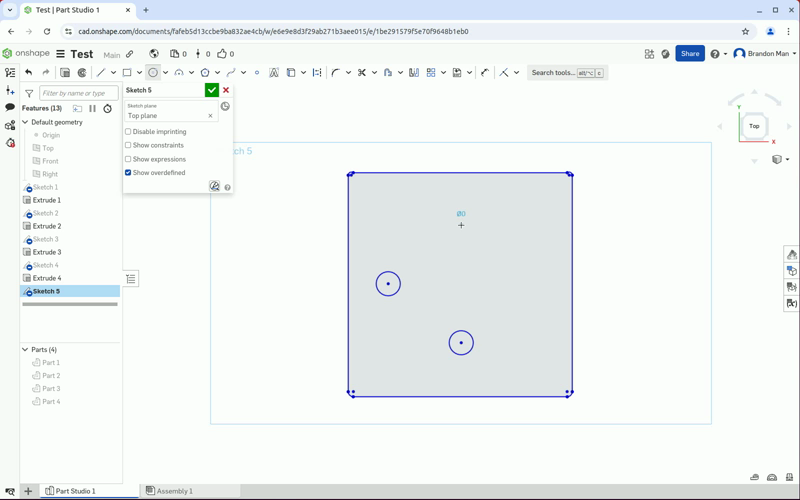
mouse_move(473, 224)
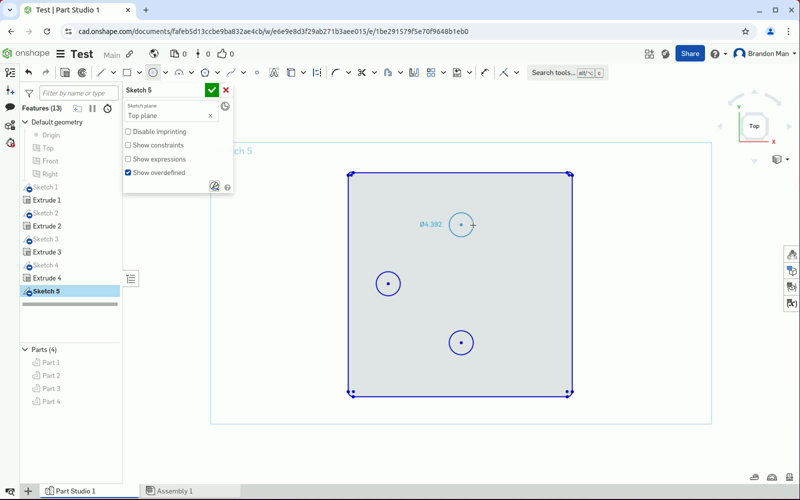
click(473, 224)
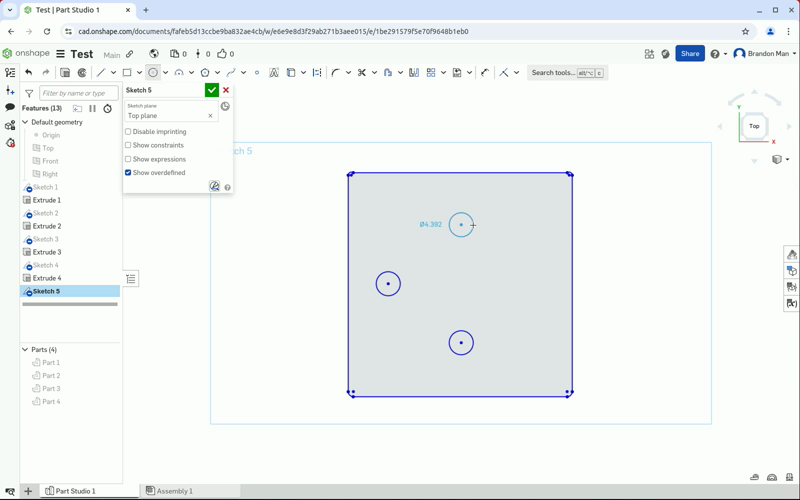
key(esc)
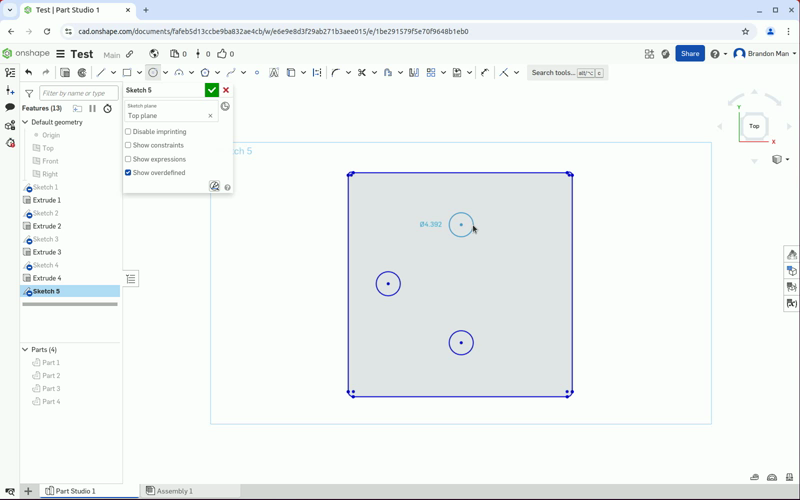
key(c)
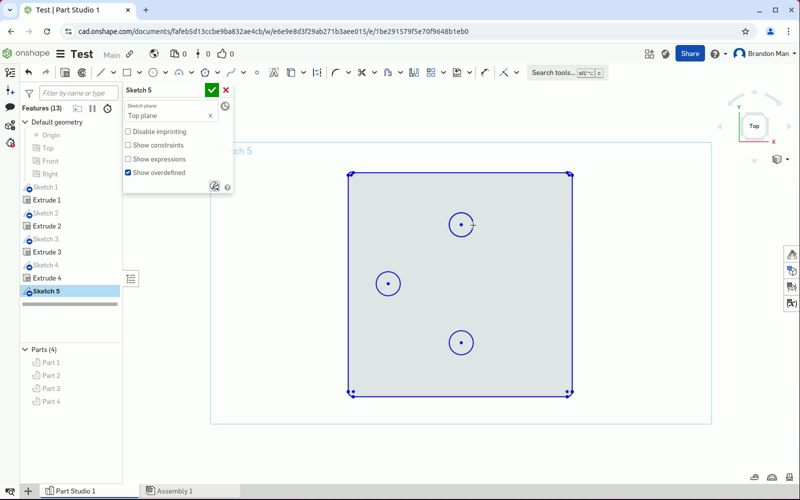
key_down(shift)
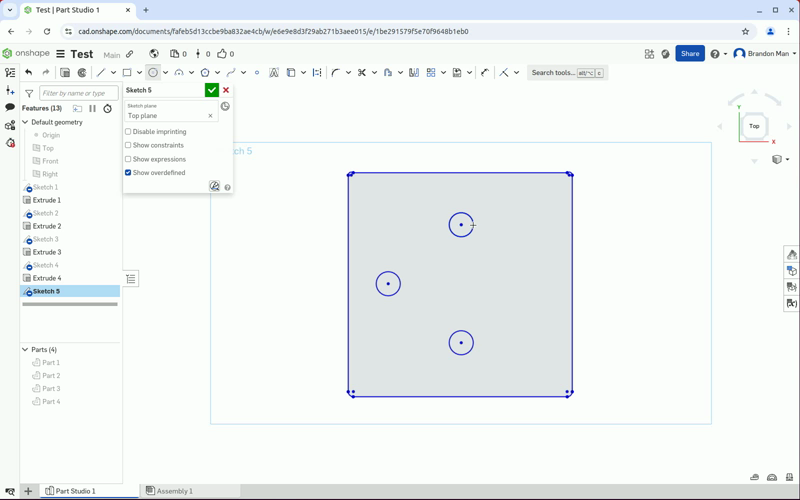
mouse_move(532, 283)
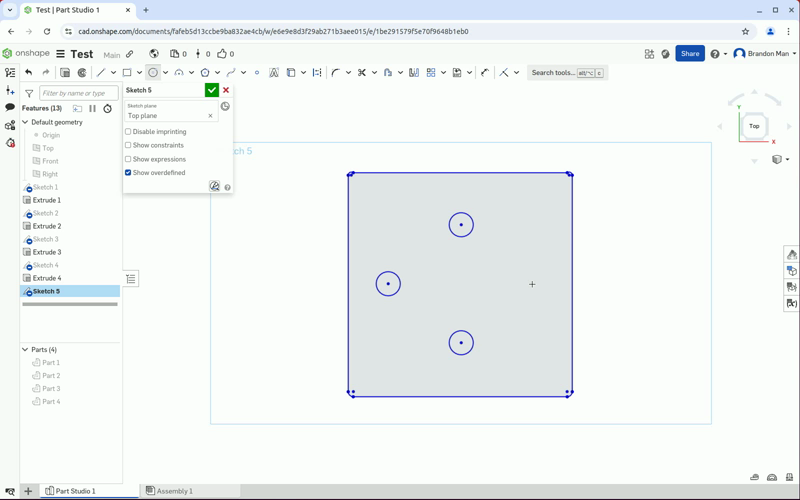
click(532, 283)
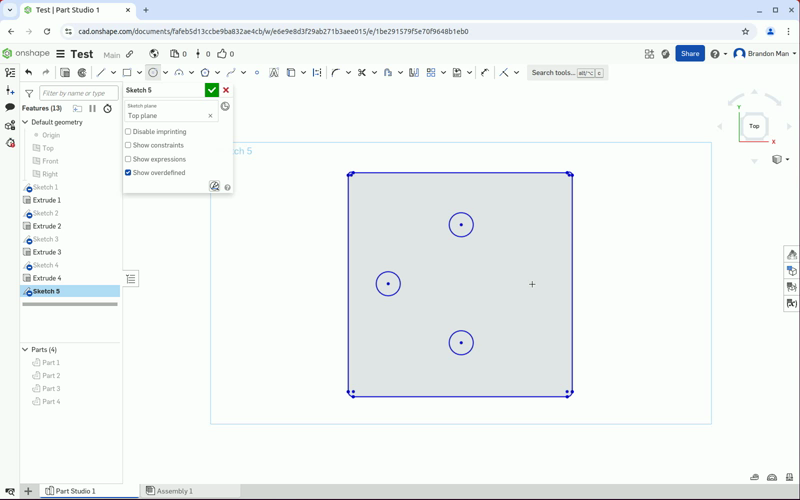
key_up(shift)
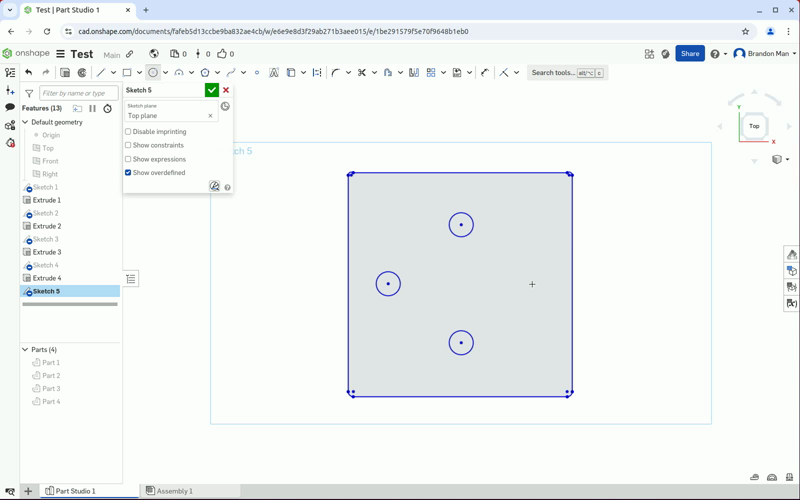
mouse_move(543, 283)
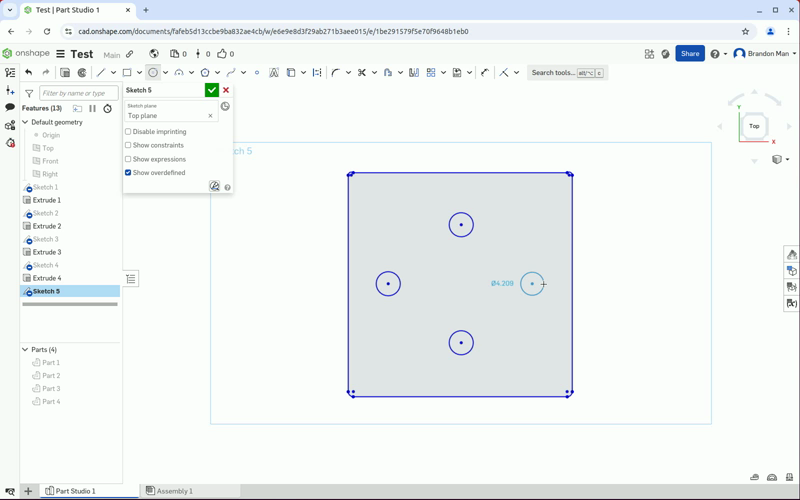
click(543, 283)
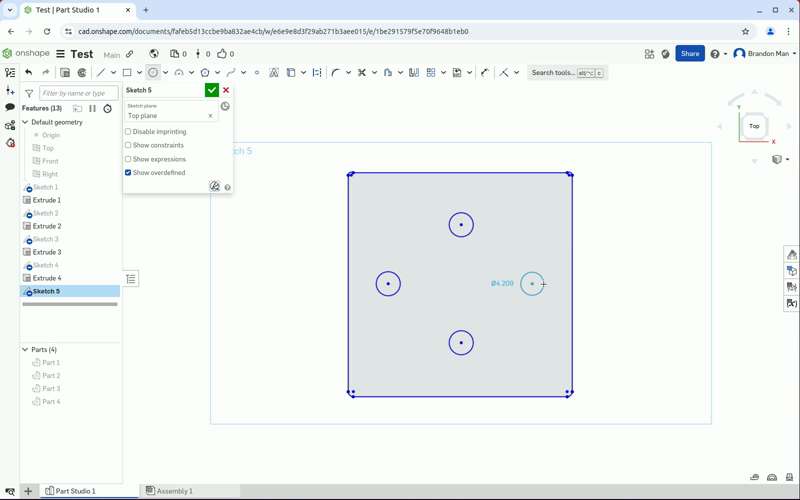
key(esc)
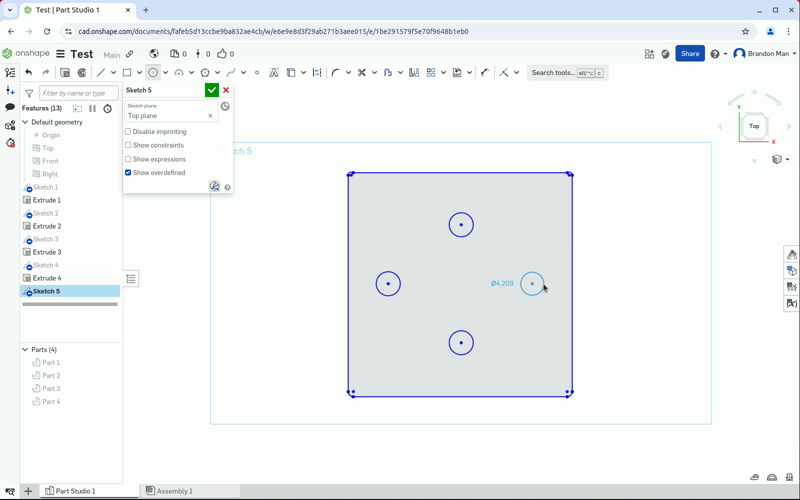
mouse_move(418, 357)
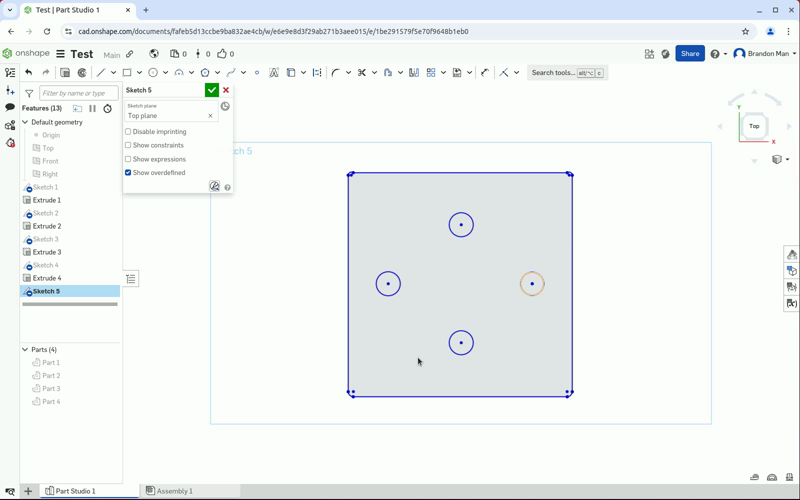
click(418, 357)
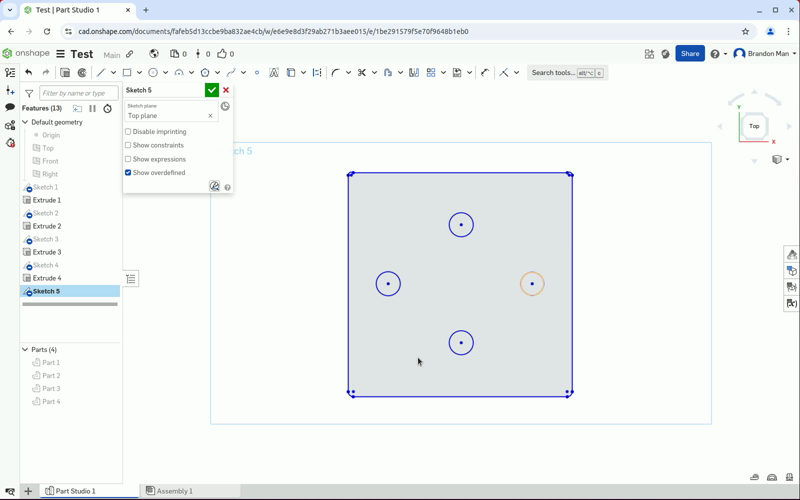
mouse_move(73, 352)
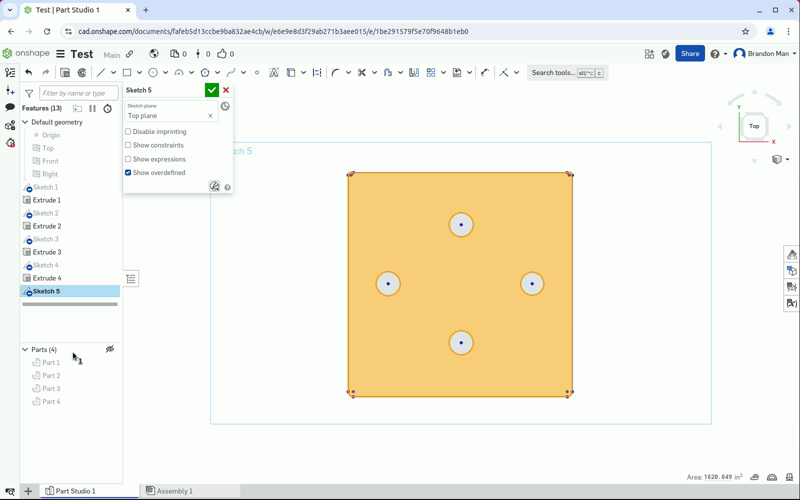
key(shift+y)
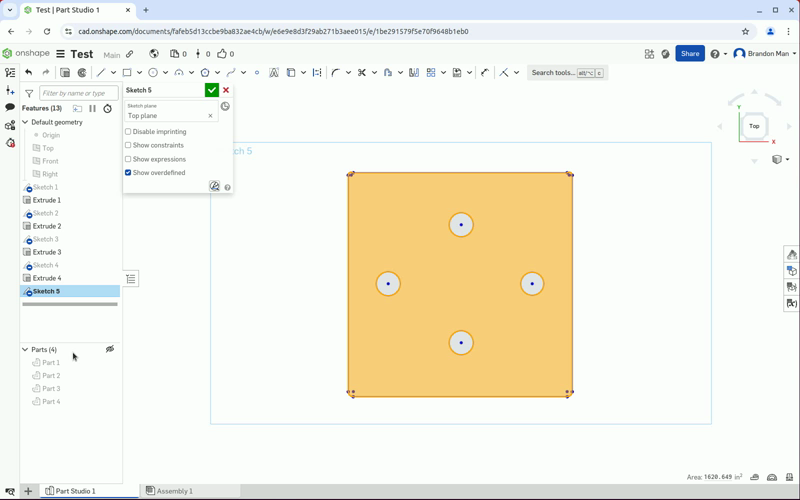
key(shift+e)
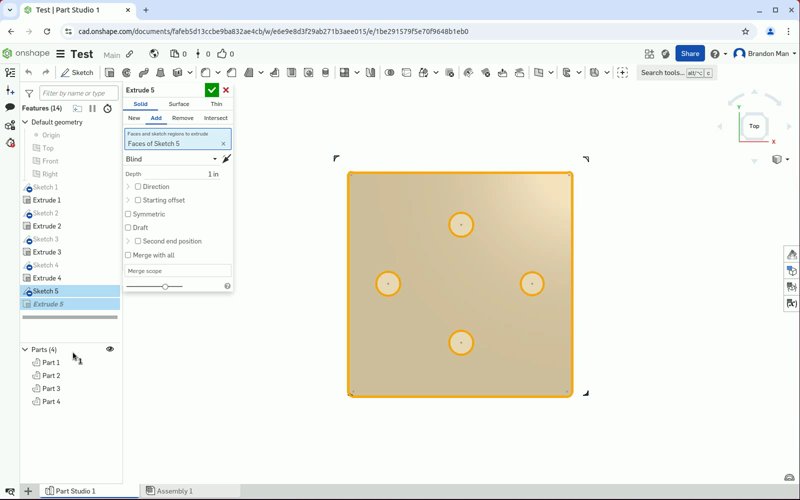
mouse_move(143, 106)
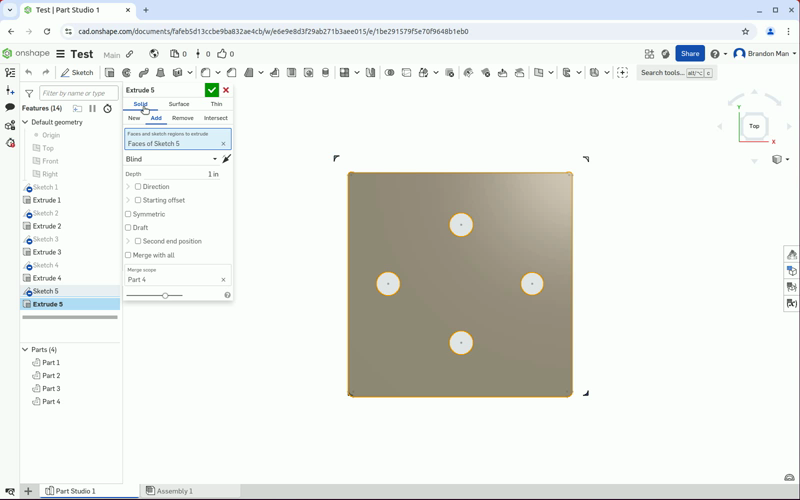
click(143, 106)
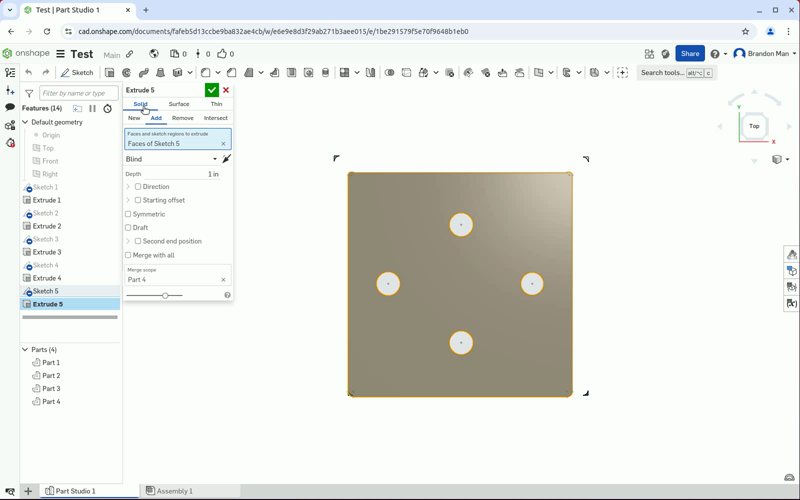
mouse_move(137, 120)
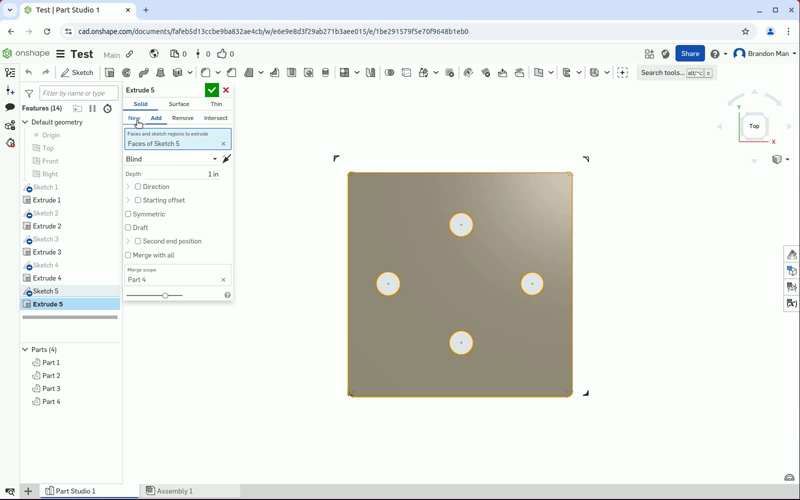
click(137, 120)
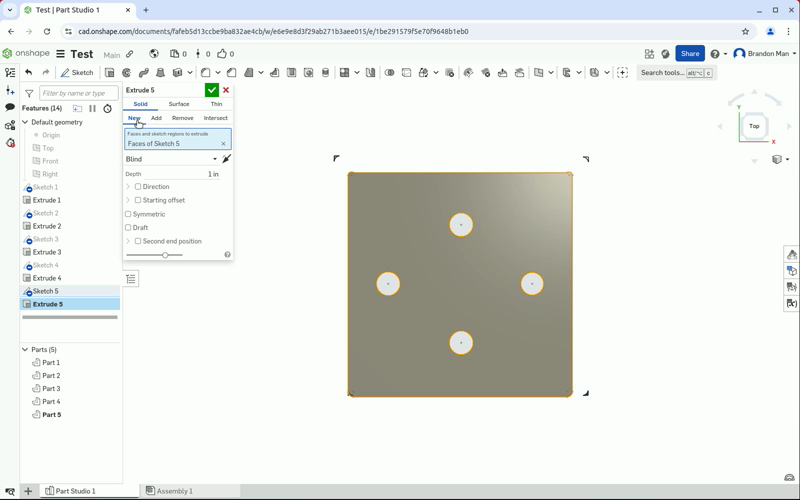
key(tab, 4)
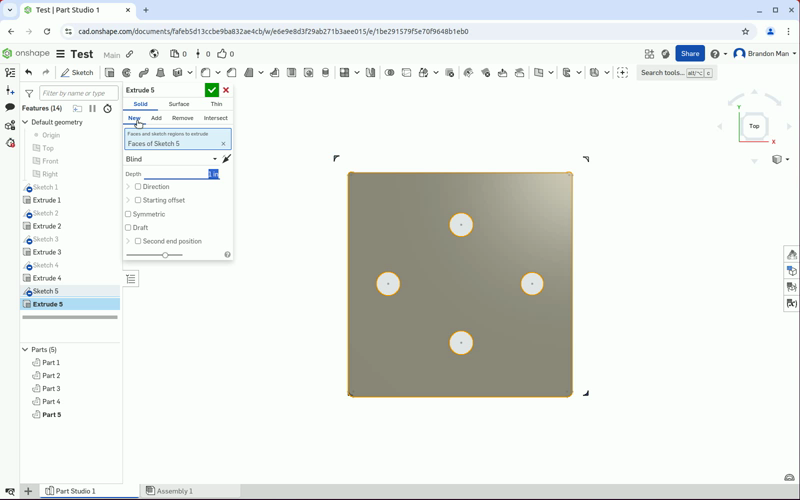
text(7.703)
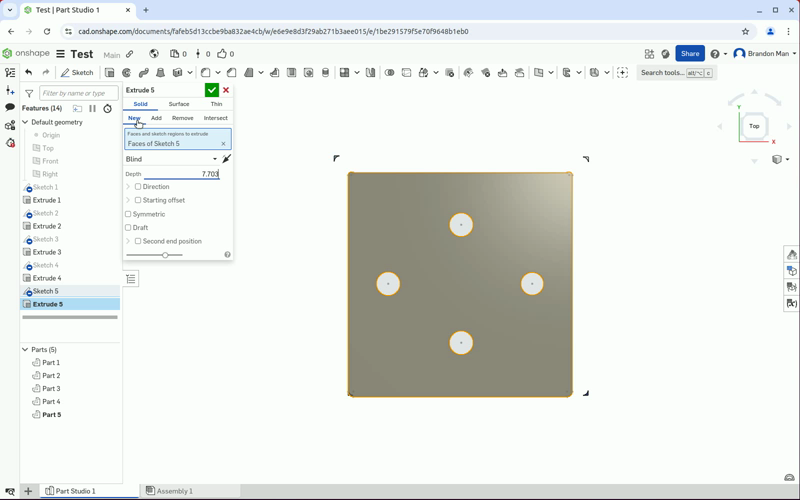
key(enter)
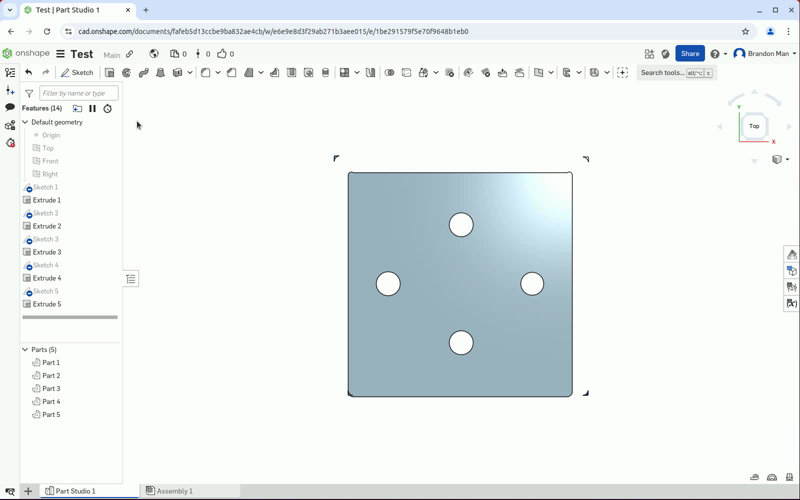
key(shift+h)
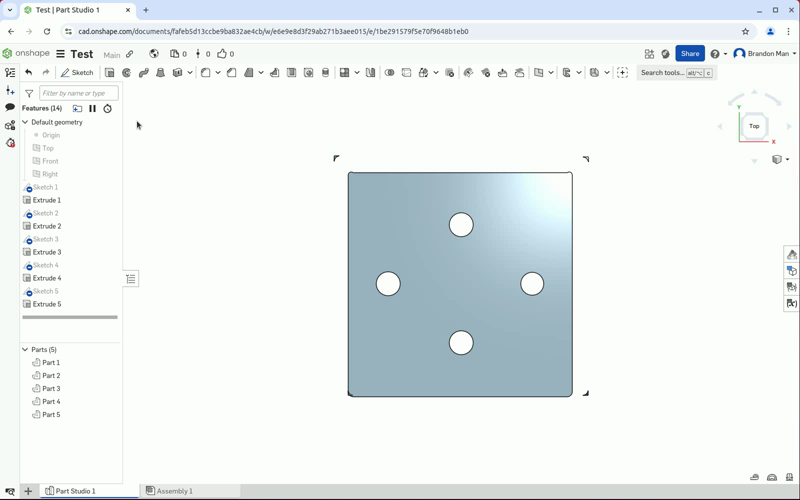
key(shift+h)
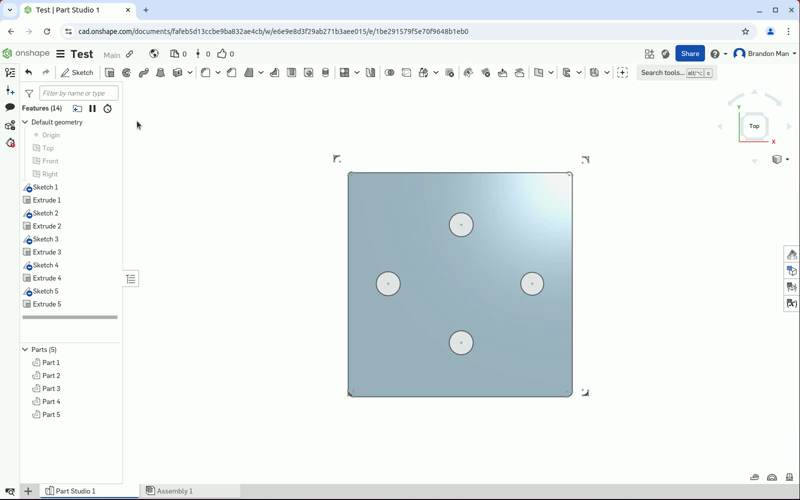
key(shift+7)
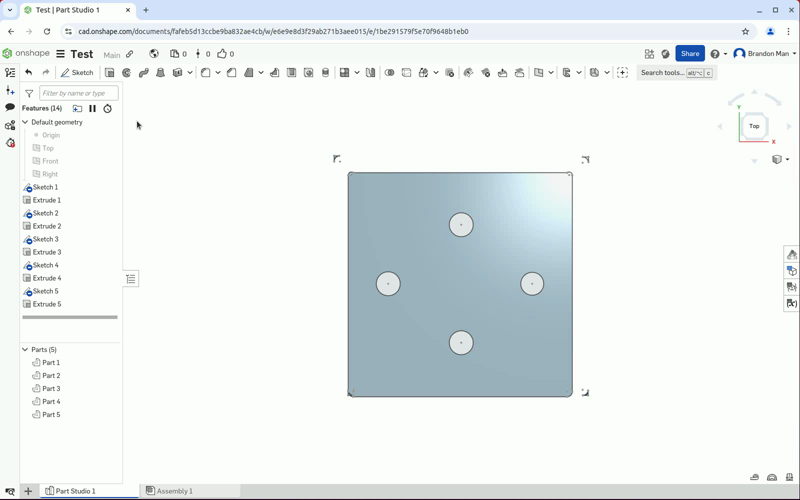
key(up, 3)
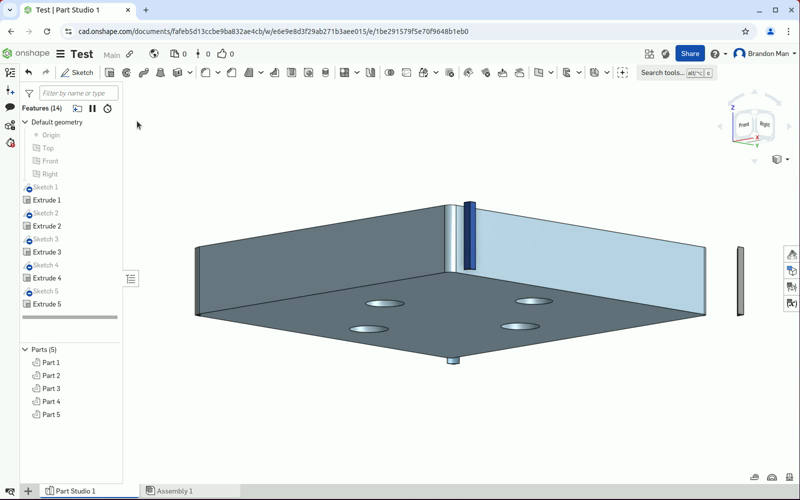
key(left, 3)
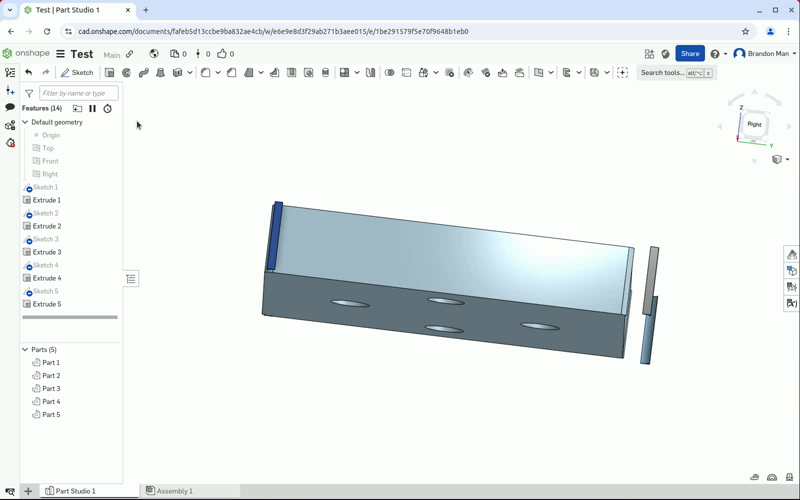
key(right, 3)
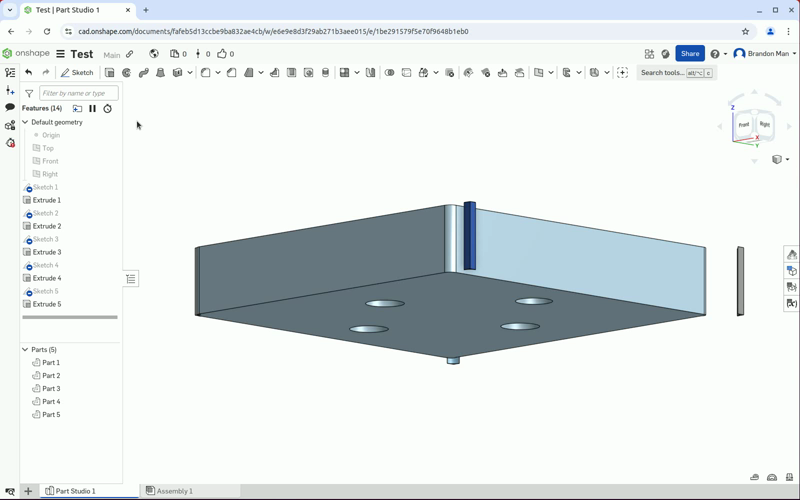
key(down, 3)
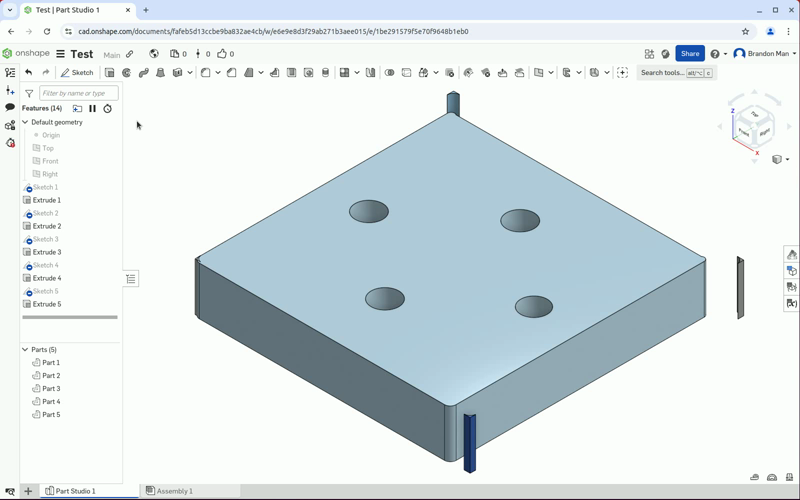
mouse_move(73, 189)
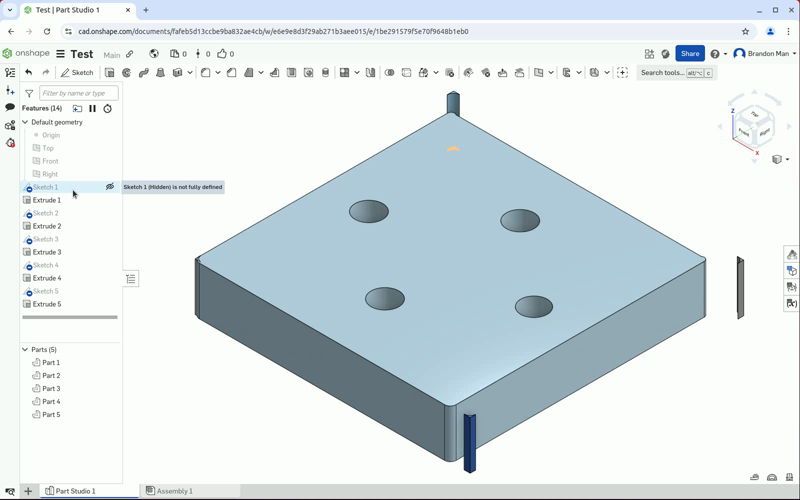
click(73, 189)